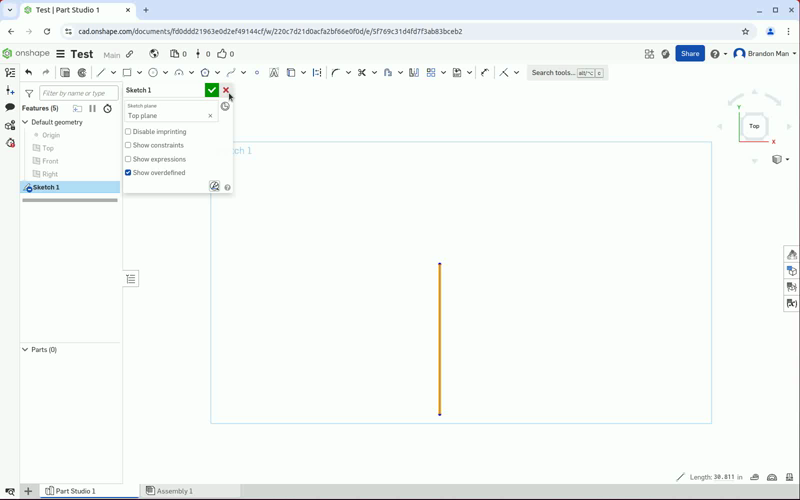
key(shift+h)
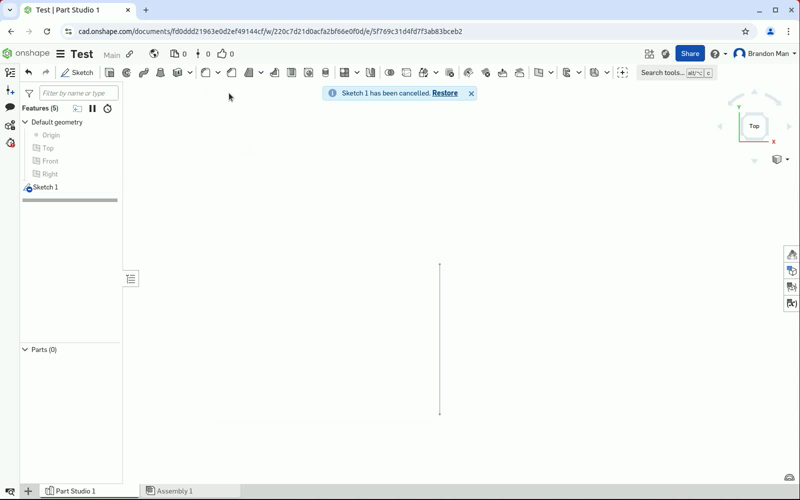
key(shift+s)
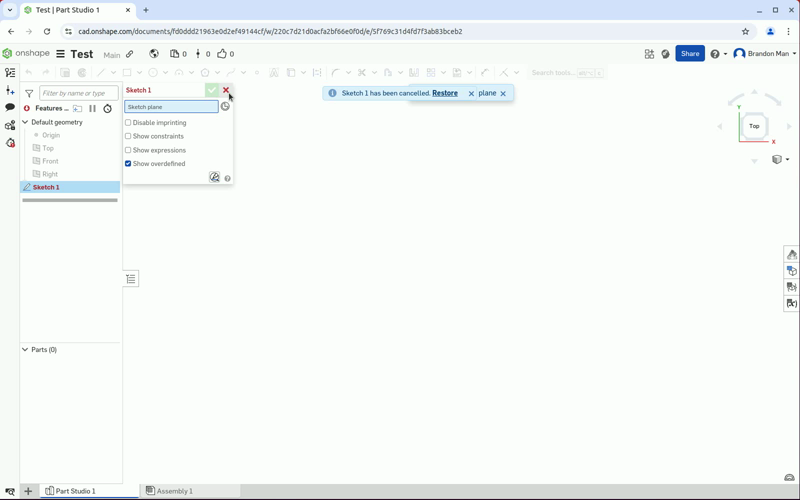
mouse_move(73, 150)
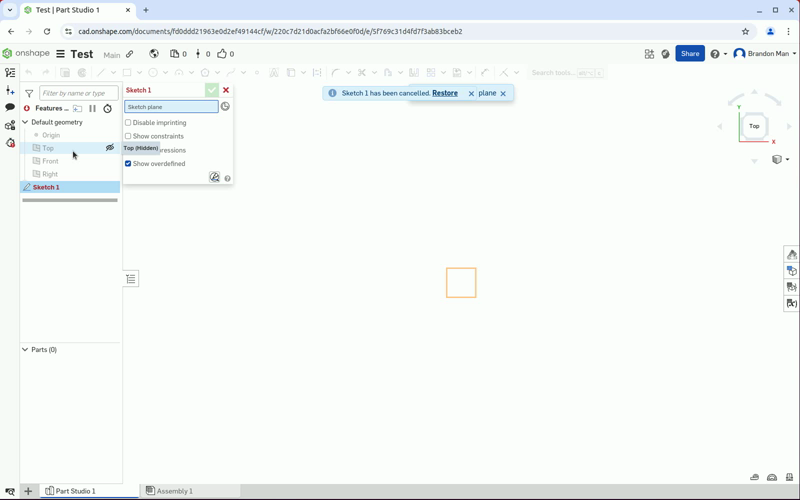
click(73, 150)
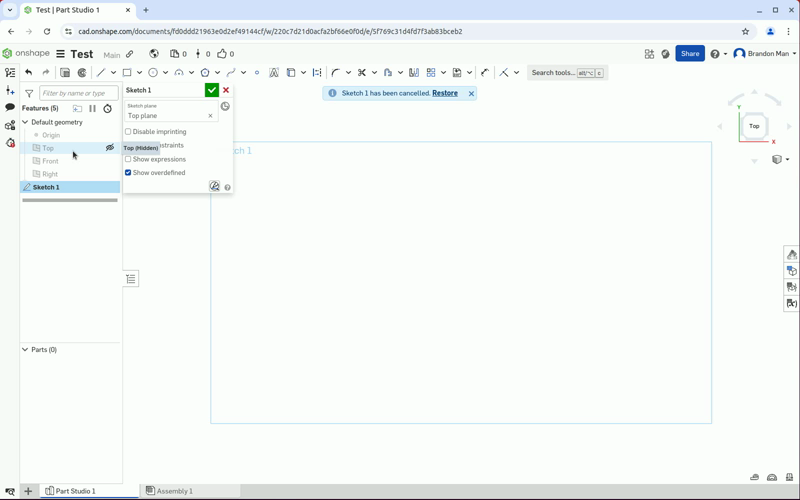
mouse_move(73, 352)
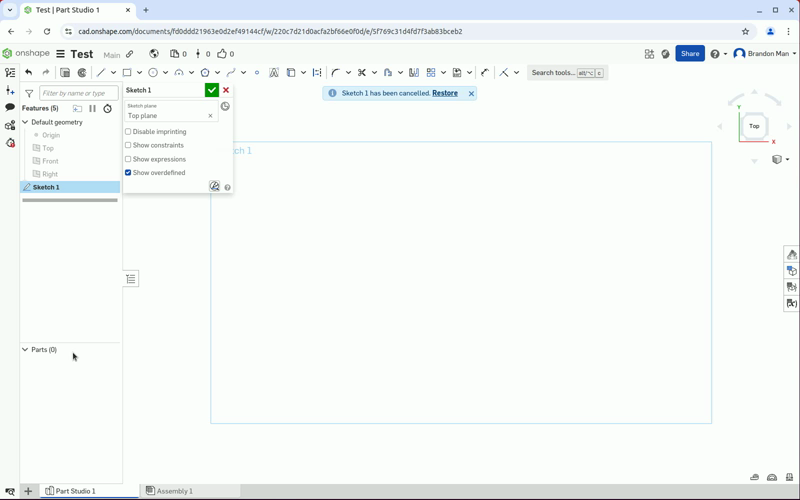
key(y)
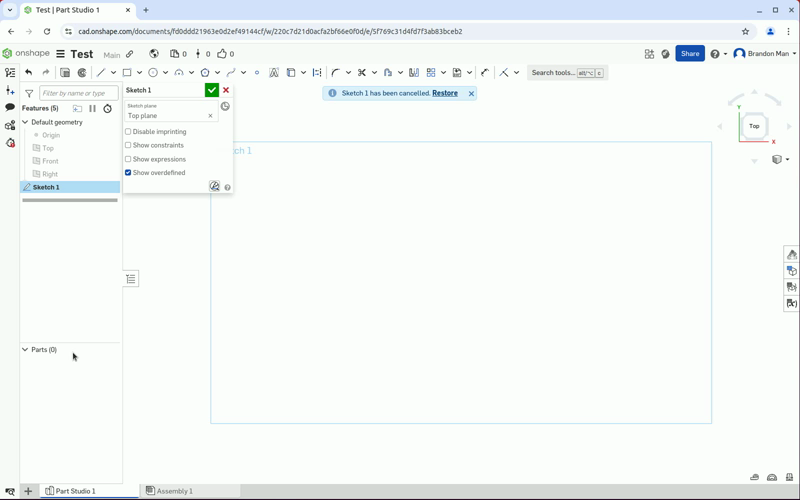
key(l)
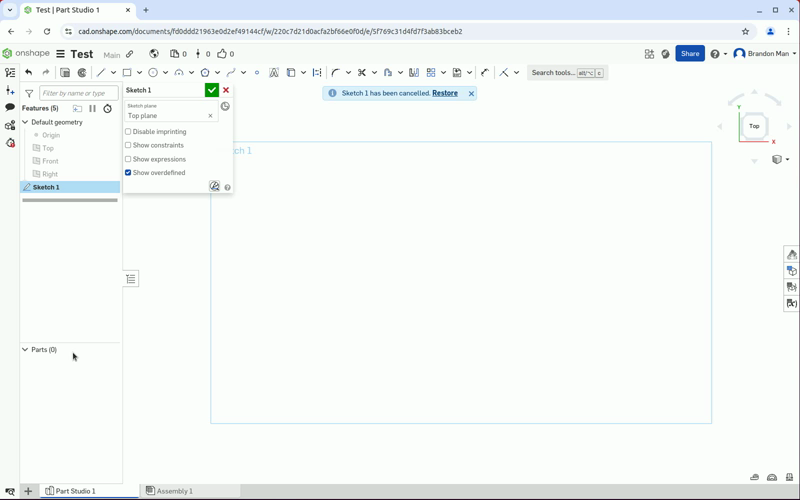
key_down(shift)
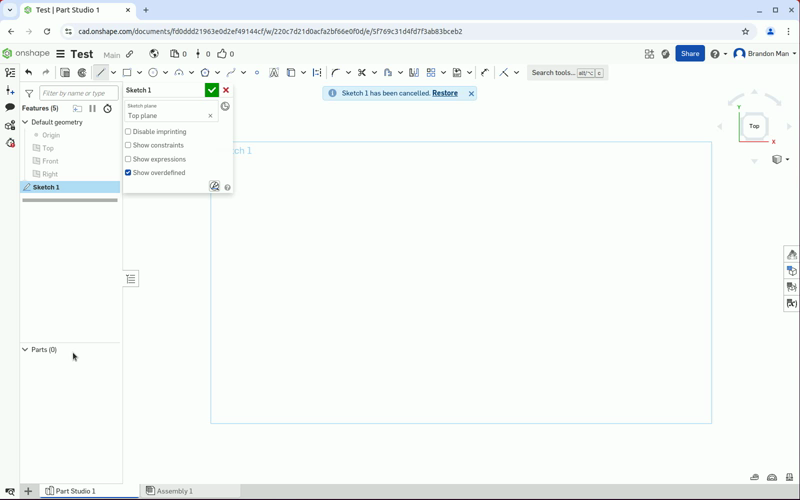
mouse_move(460, 395)
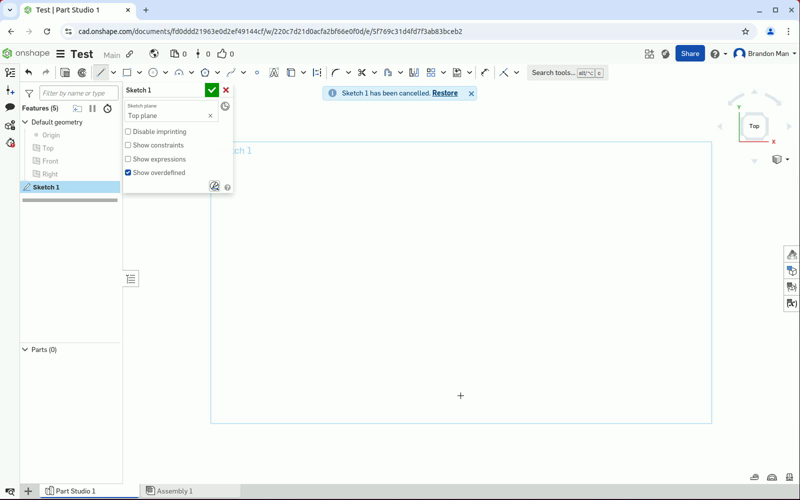
click(460, 395)
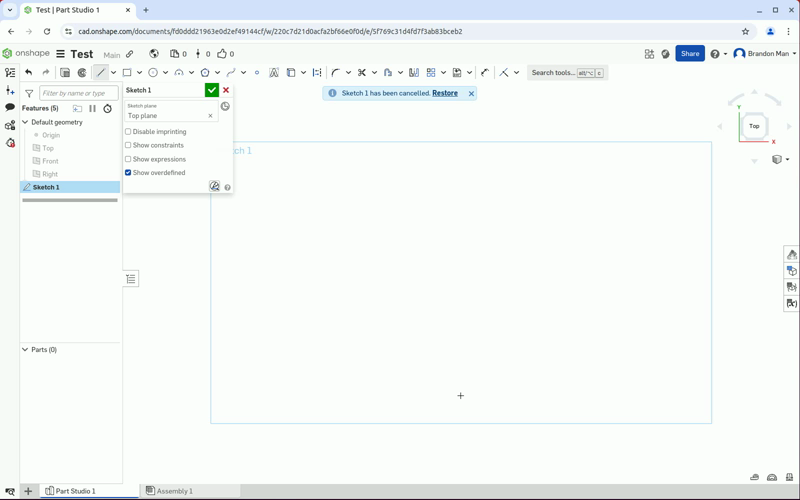
key_up(shift)
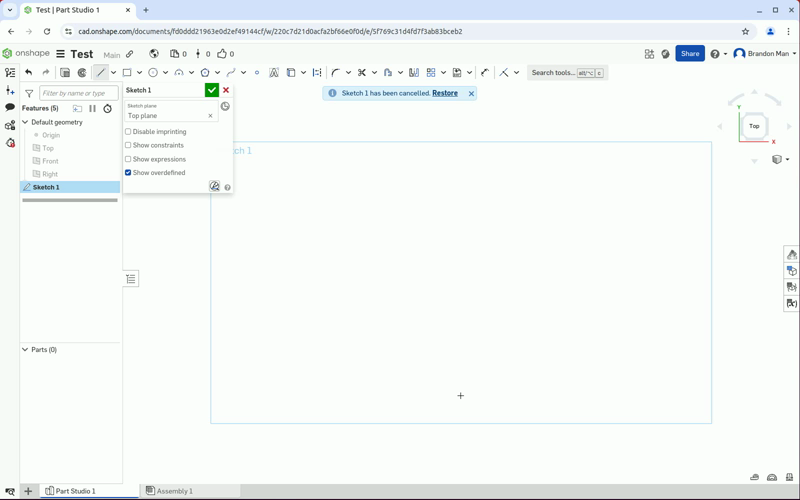
key_down(shift)
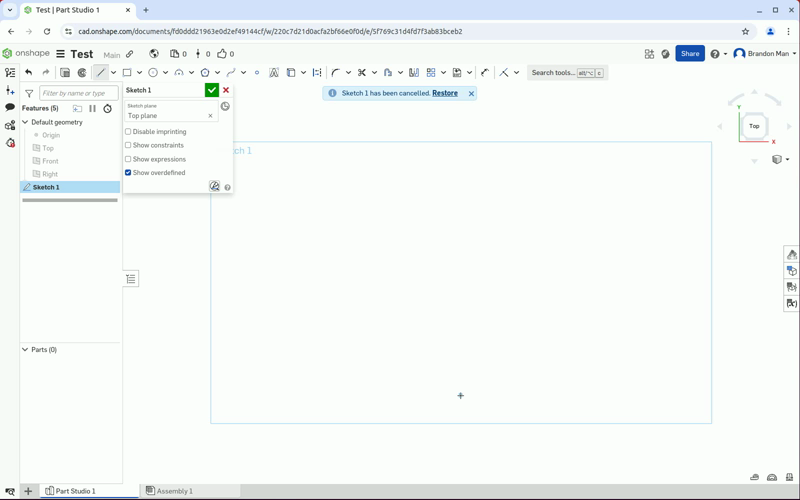
mouse_move(490, 395)
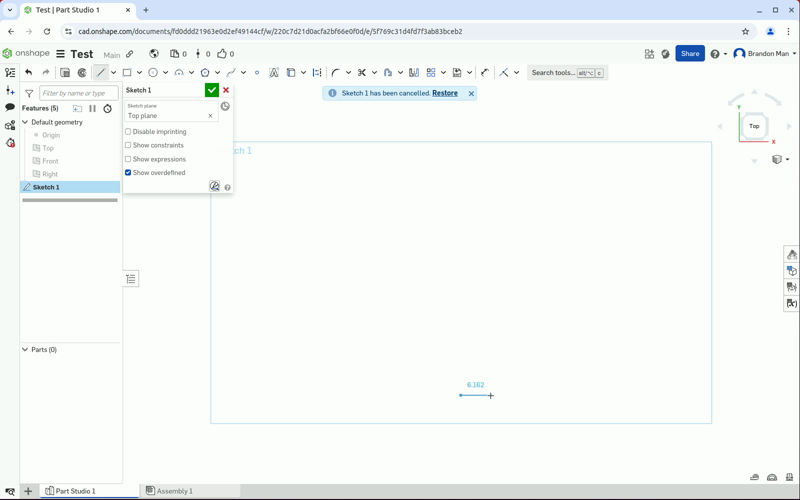
mouse_move(463, 395)
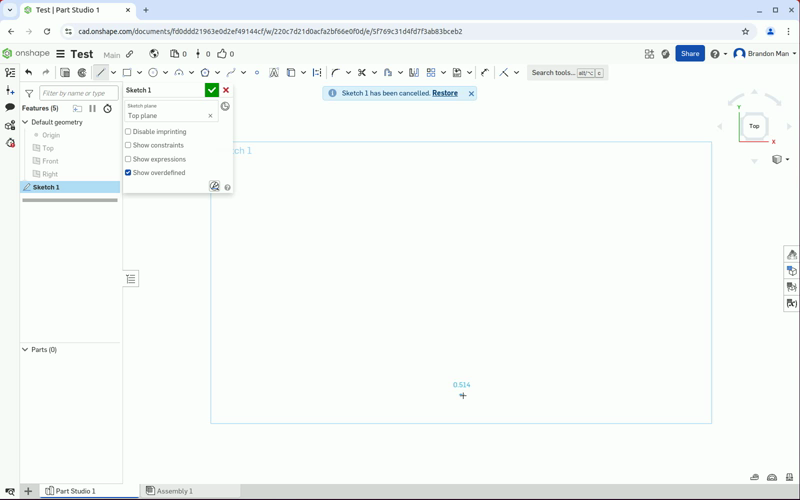
scroll(6)
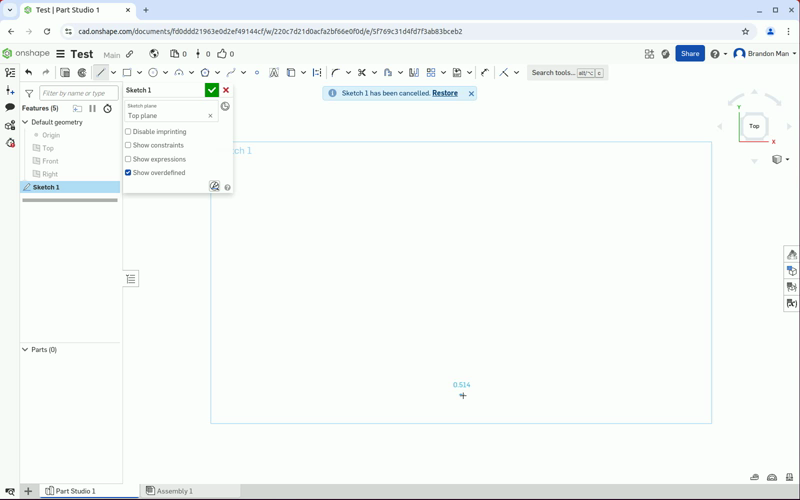
scroll(6)
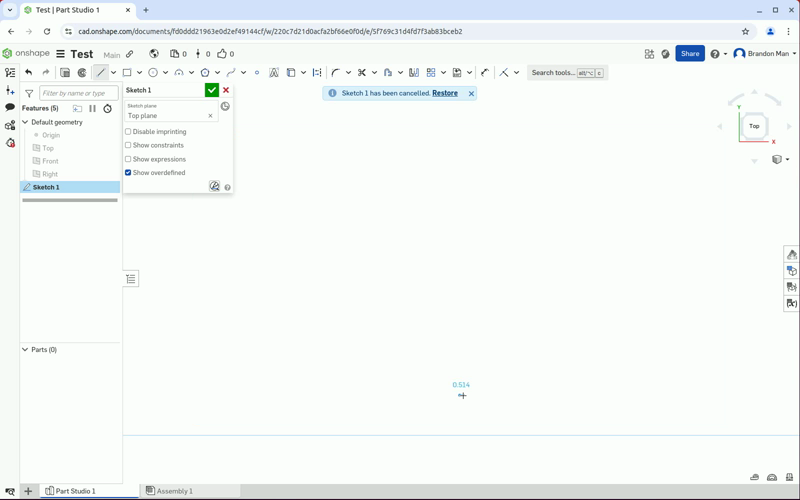
scroll(6)
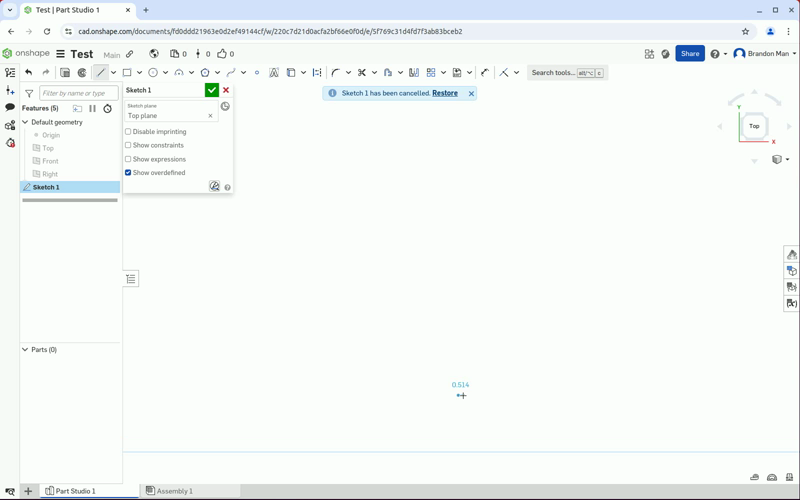
scroll(6)
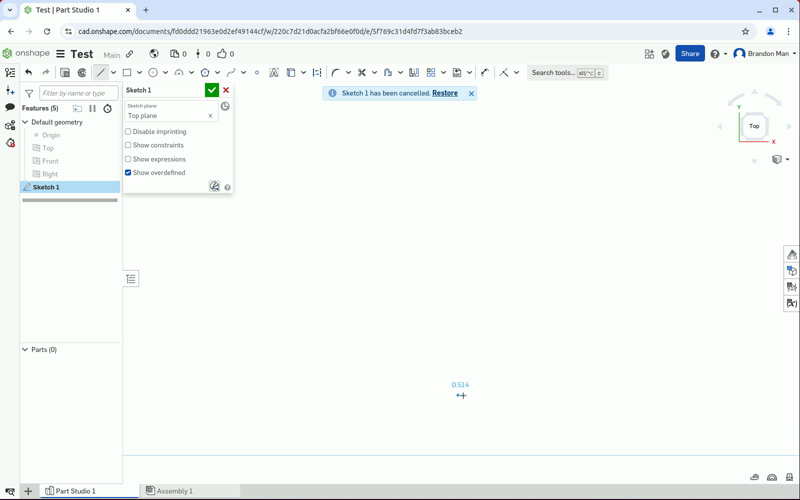
scroll(6)
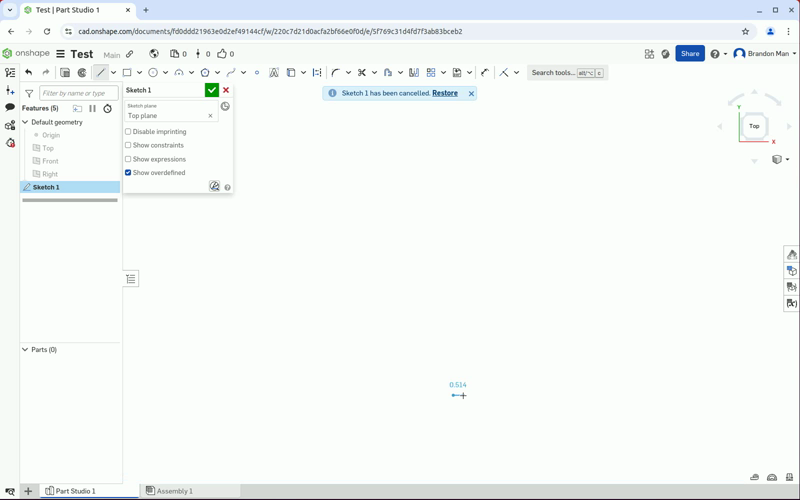
scroll(6)
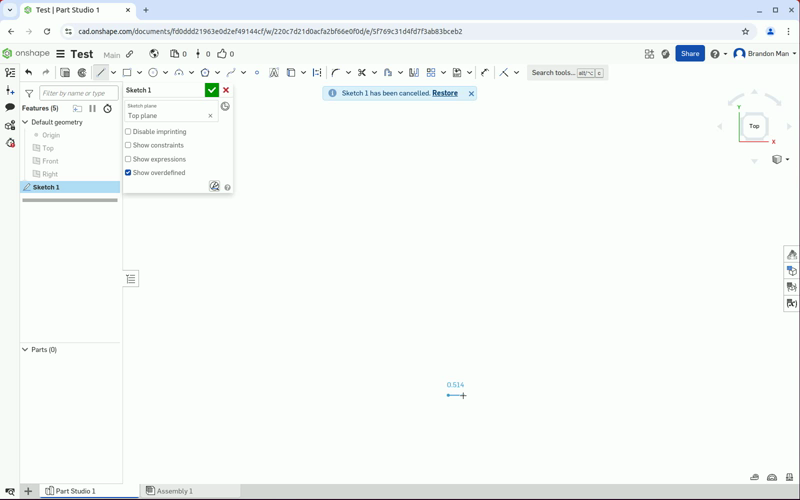
scroll(6)
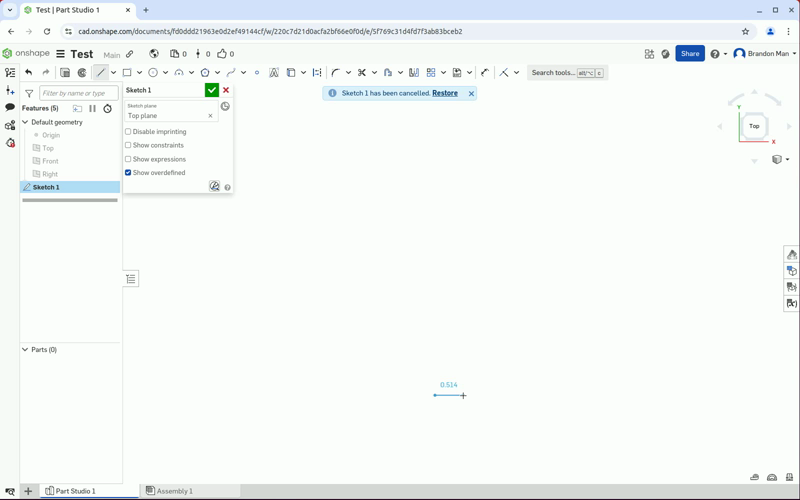
click(463, 395)
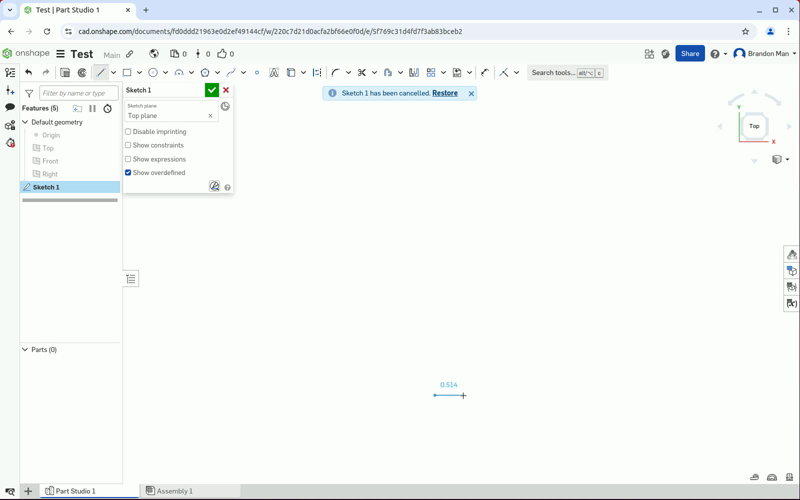
scroll(-6)
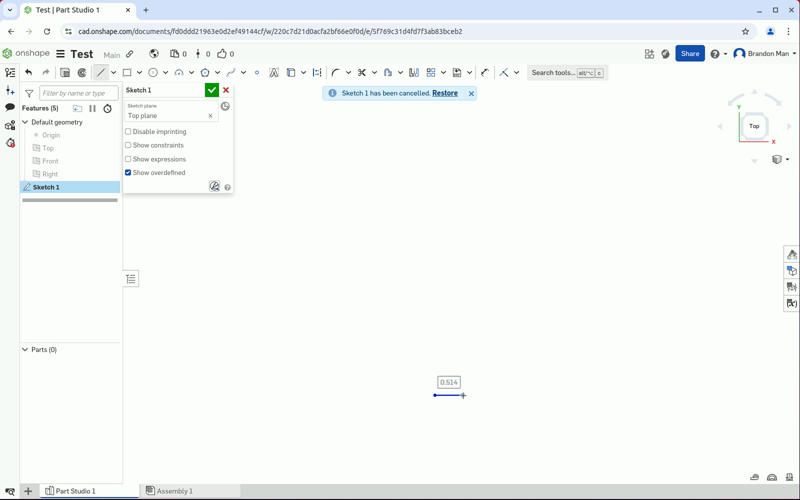
scroll(-6)
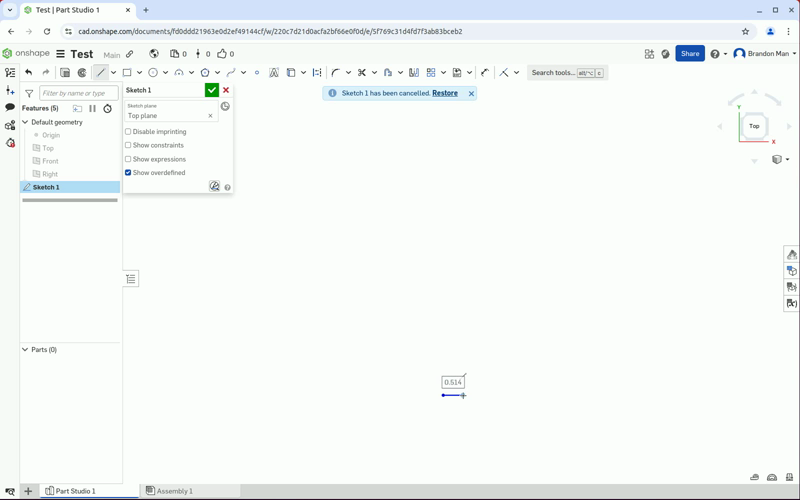
scroll(-6)
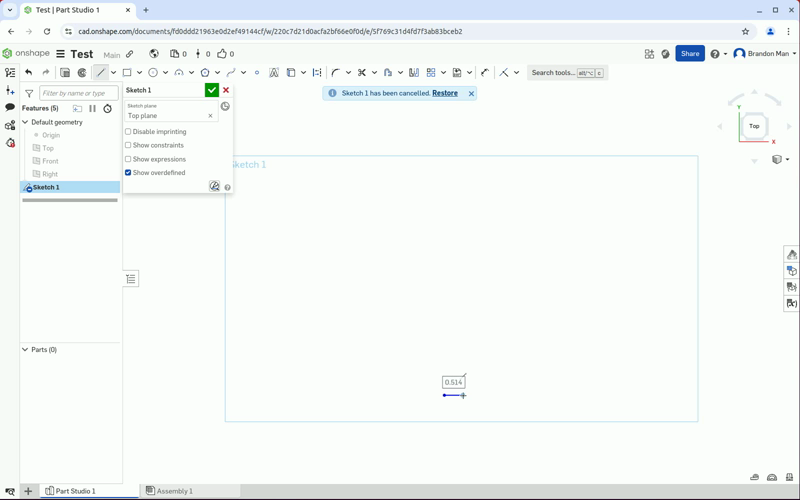
scroll(-6)
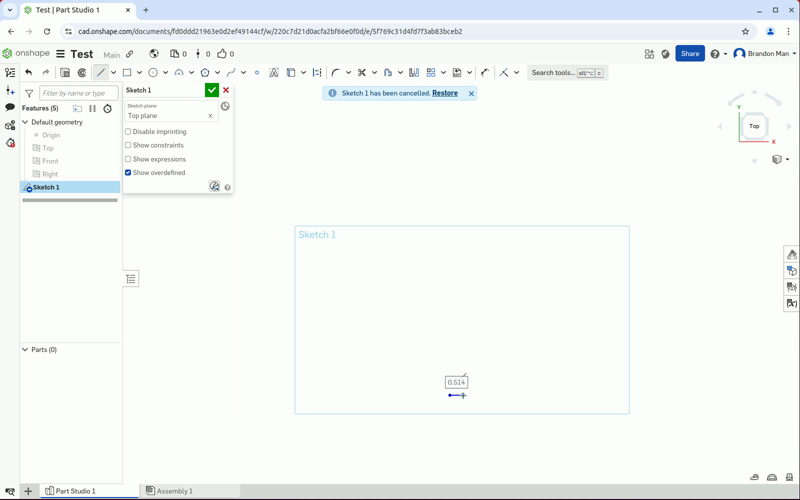
scroll(-6)
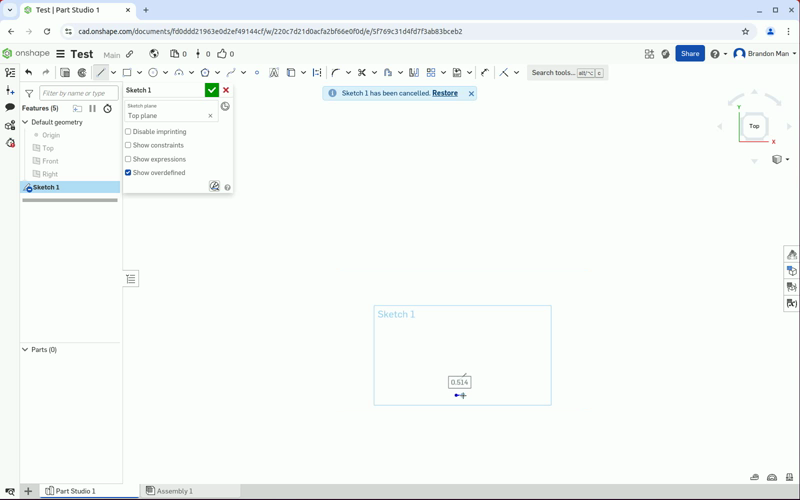
scroll(-6)
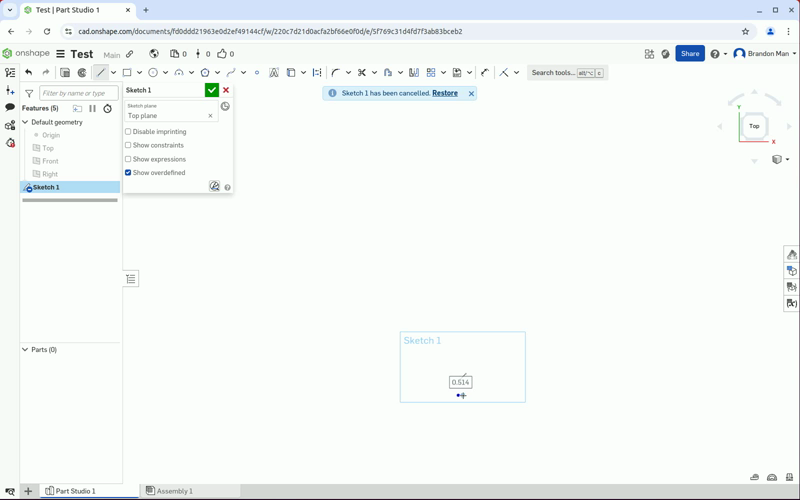
scroll(-6)
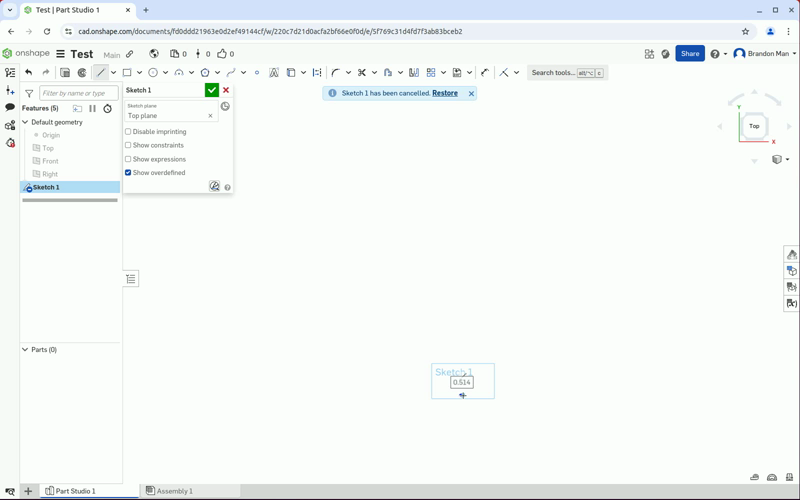
key_up(shift)
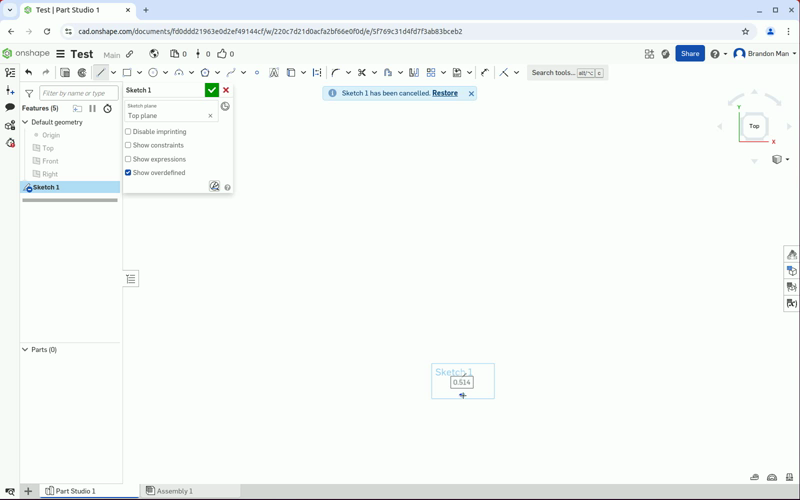
key_down(shift)
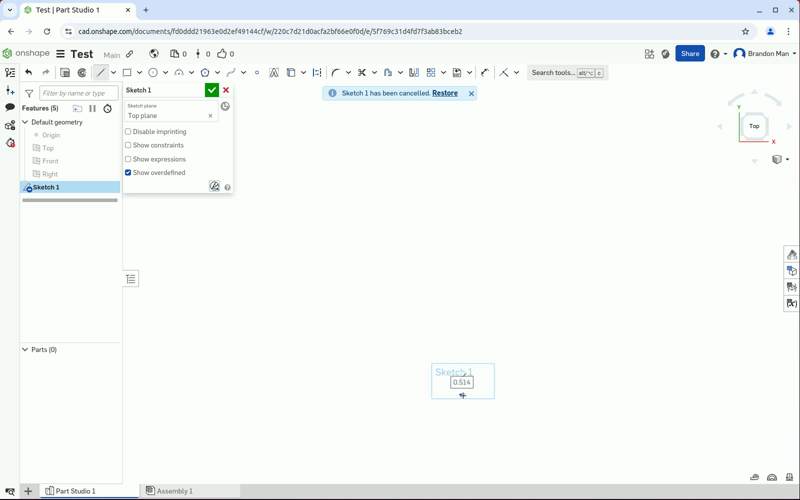
mouse_move(463, 285)
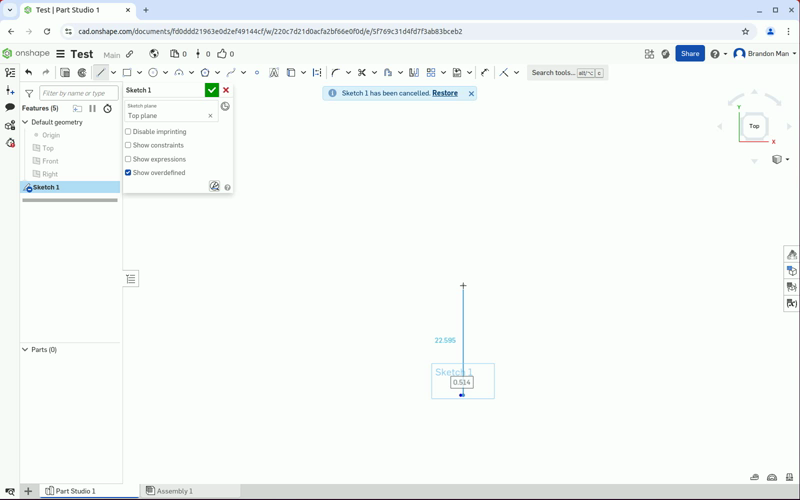
click(463, 285)
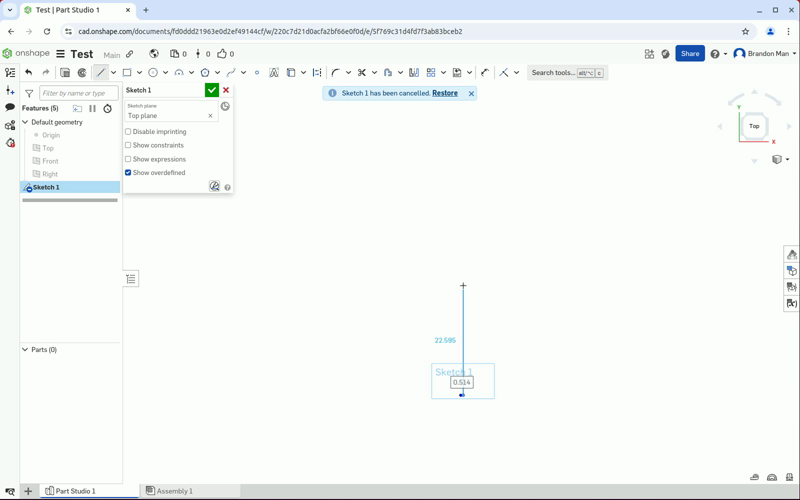
key_up(shift)
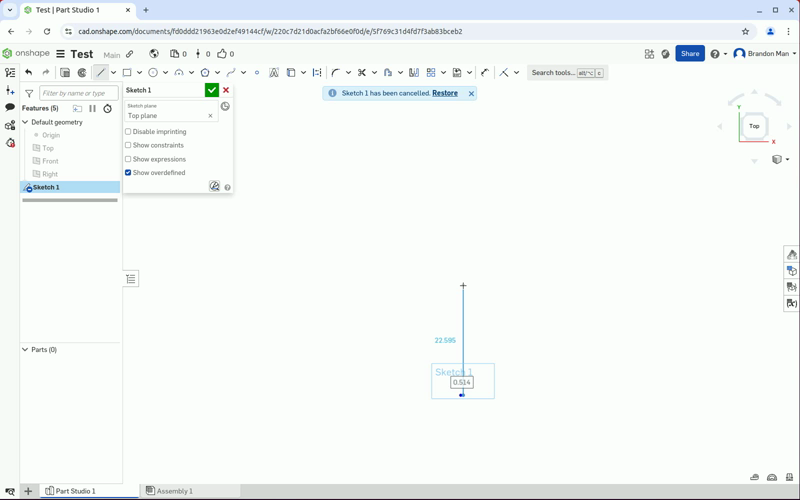
key_down(shift)
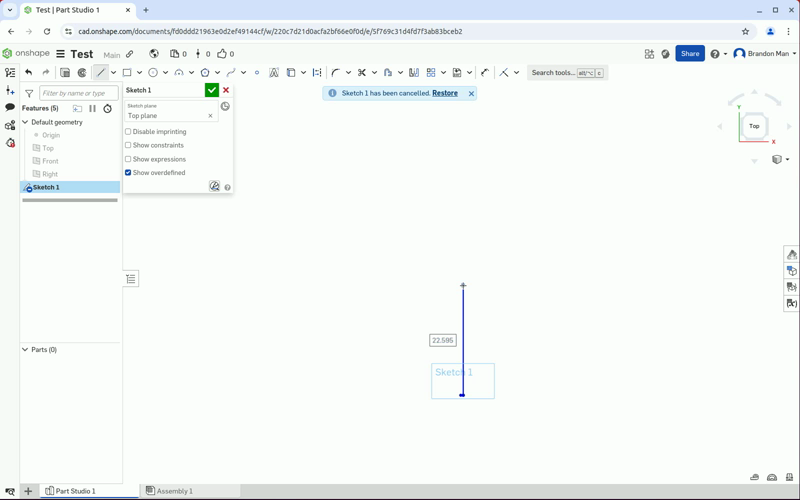
mouse_move(559, 285)
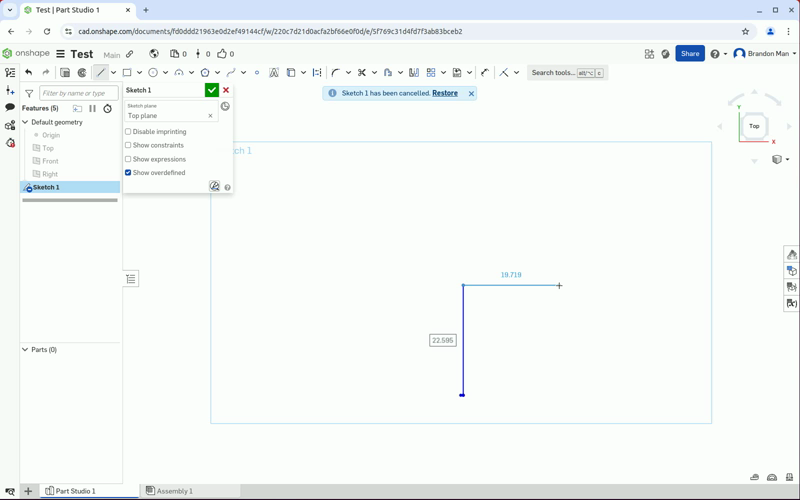
click(559, 285)
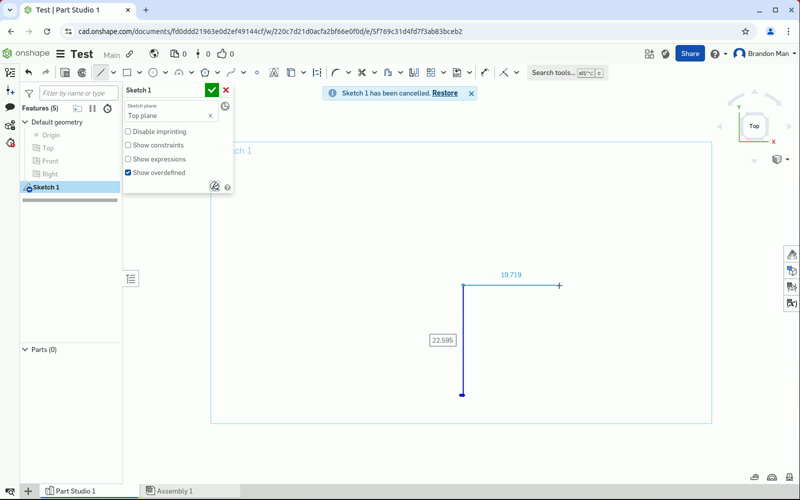
key_up(shift)
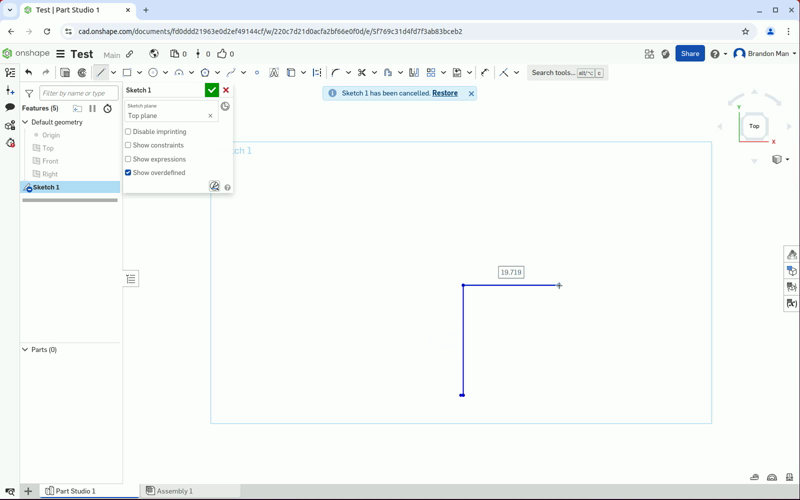
key_down(shift)
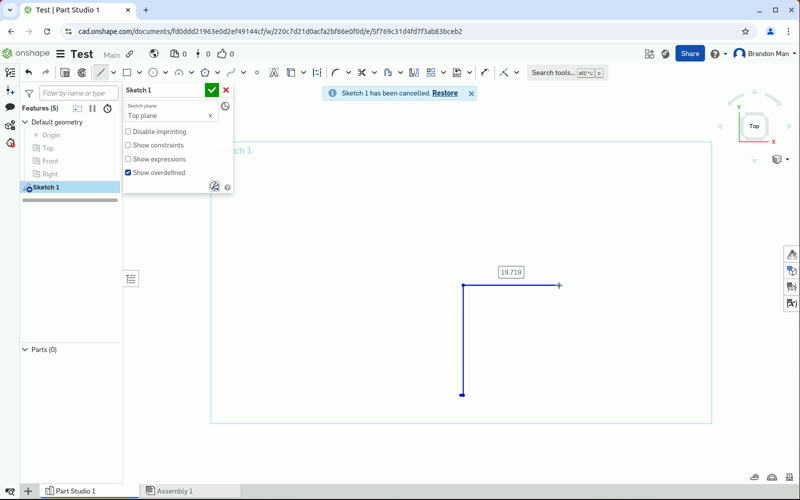
mouse_move(559, 395)
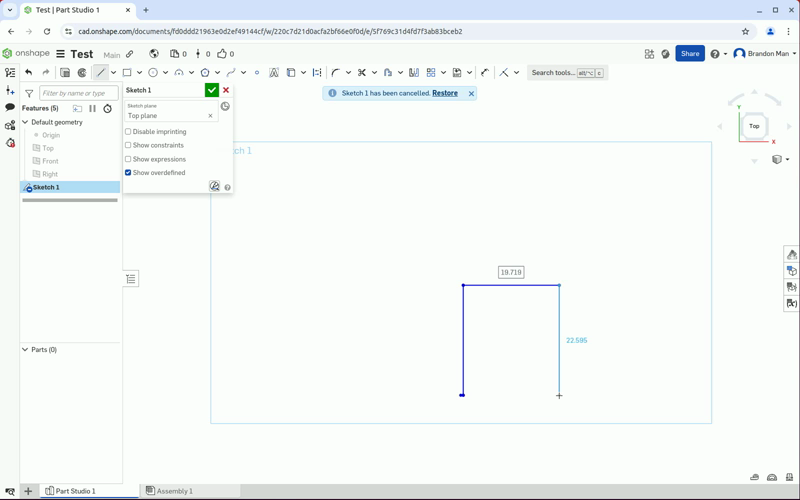
click(559, 395)
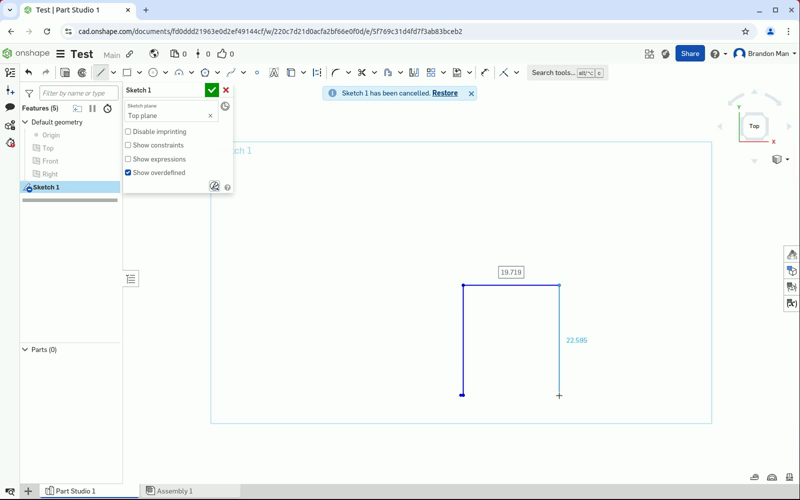
key_up(shift)
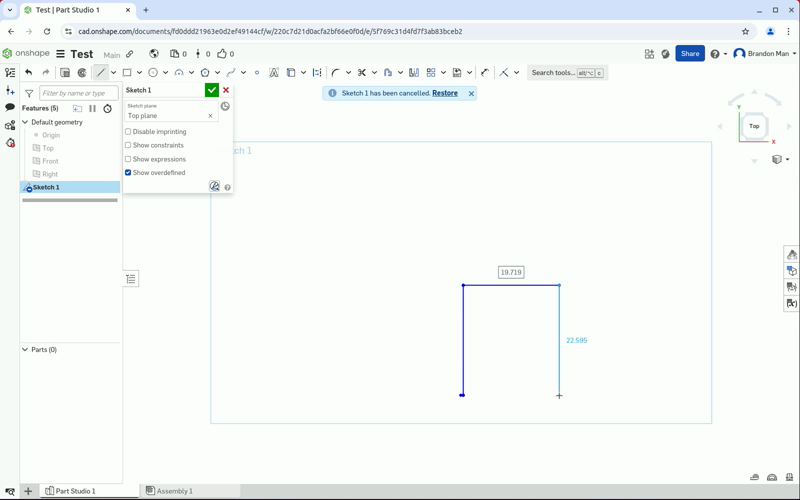
key_down(shift)
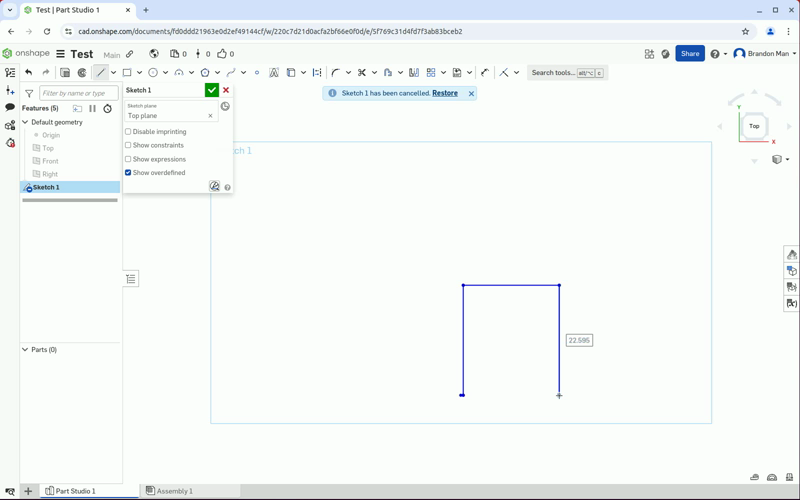
mouse_move(589, 395)
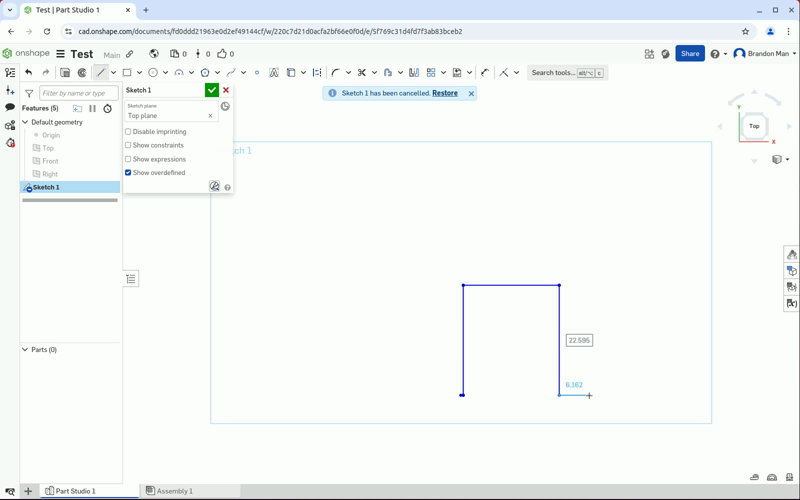
mouse_move(561, 395)
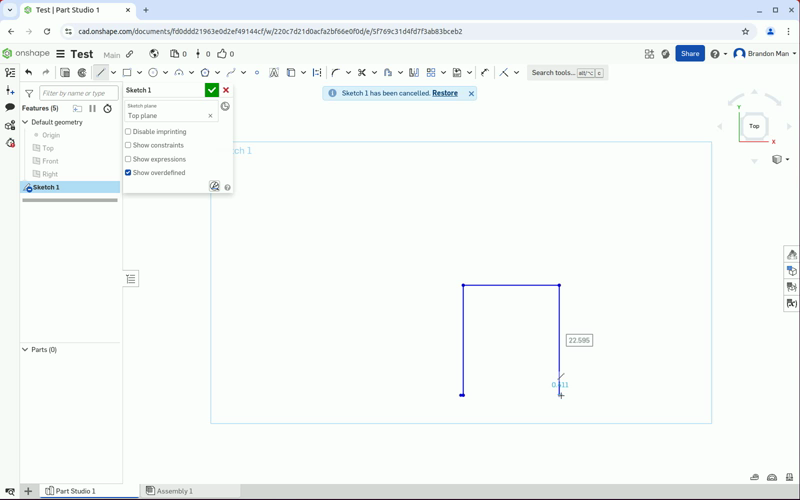
scroll(6)
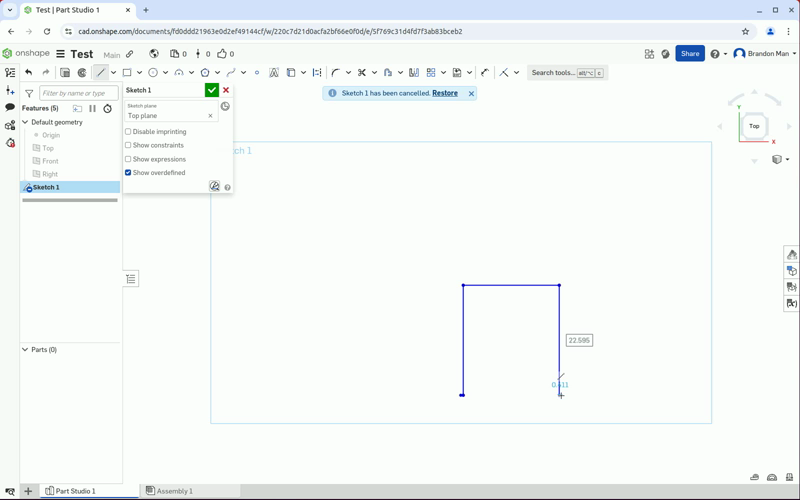
scroll(6)
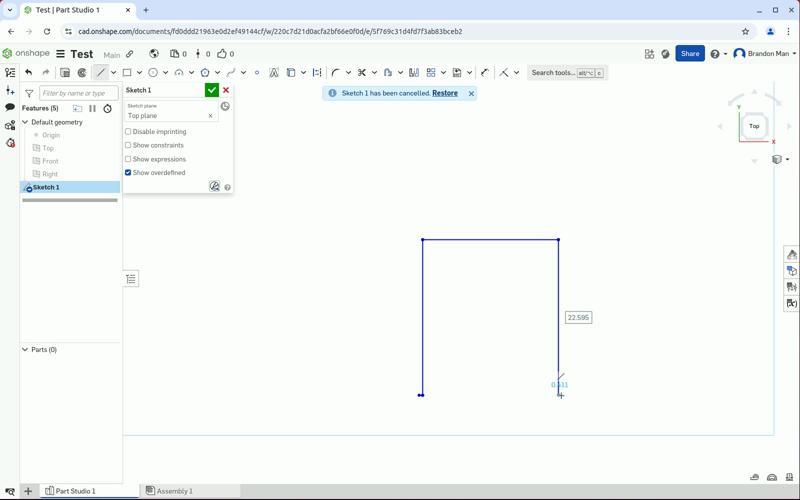
scroll(6)
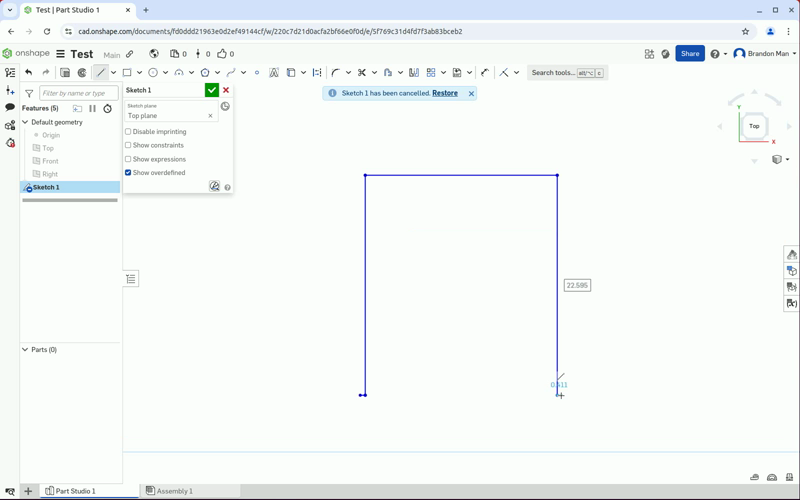
scroll(6)
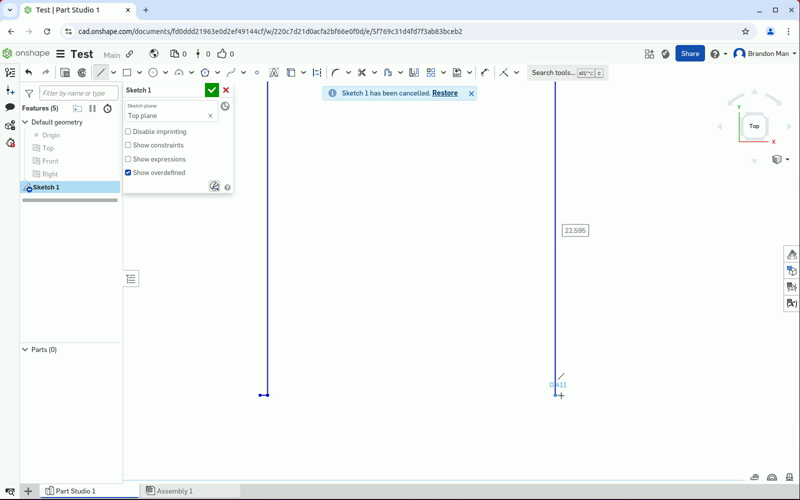
scroll(6)
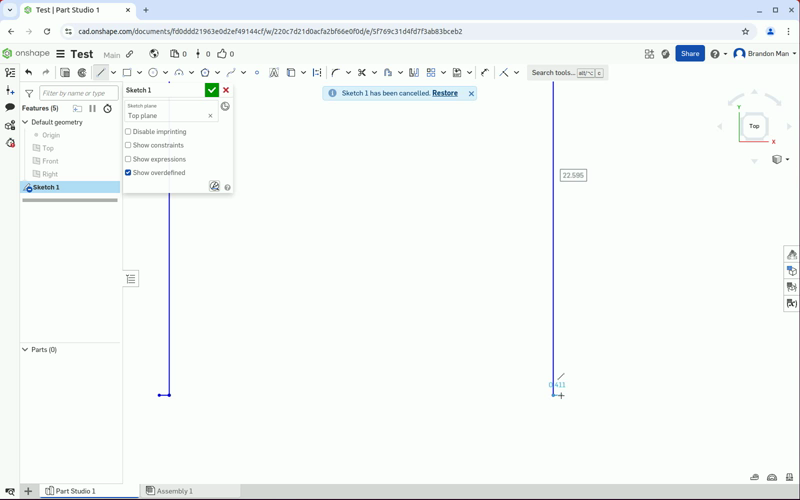
scroll(6)
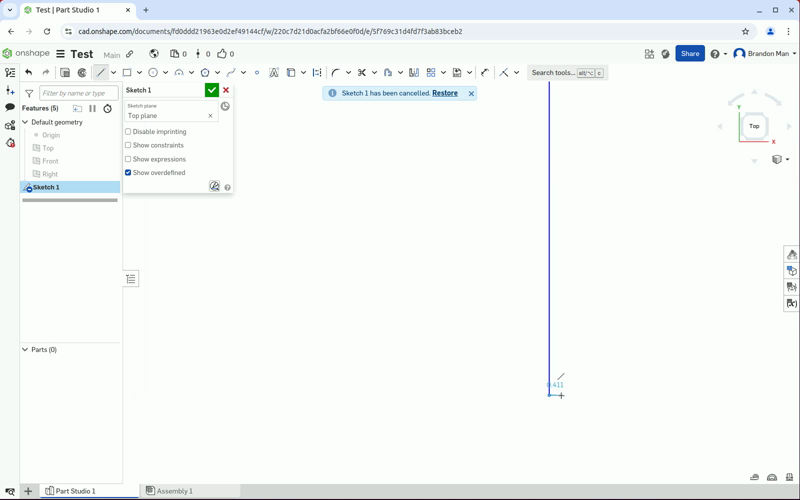
scroll(6)
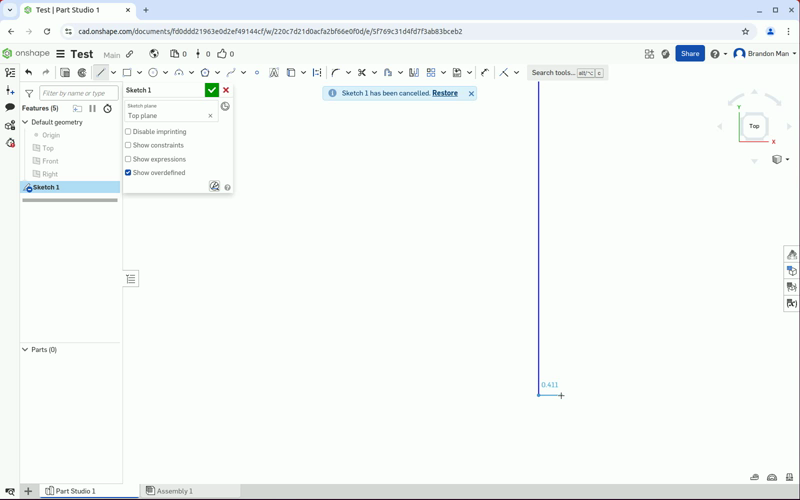
click(561, 395)
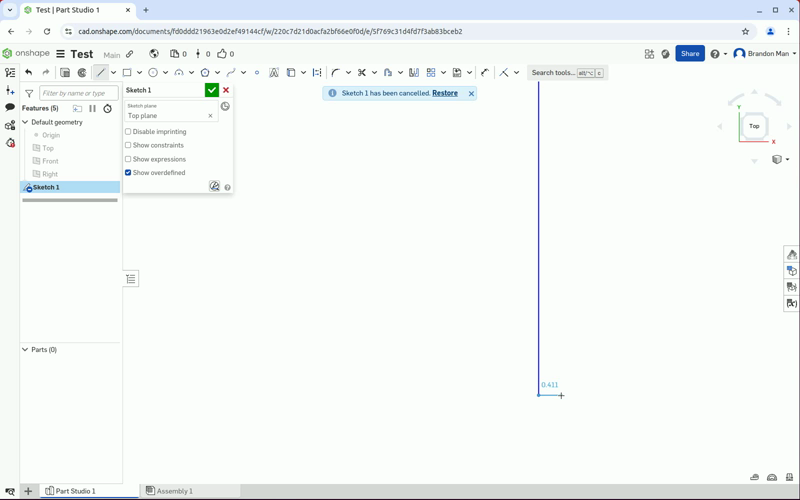
scroll(-6)
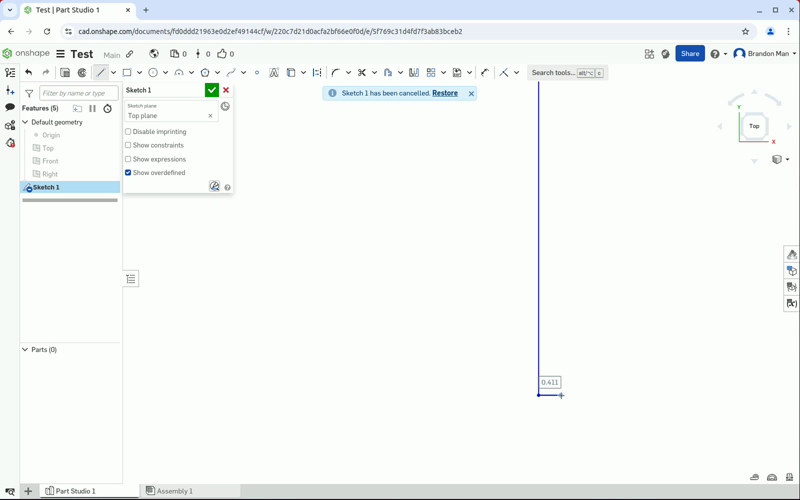
scroll(-6)
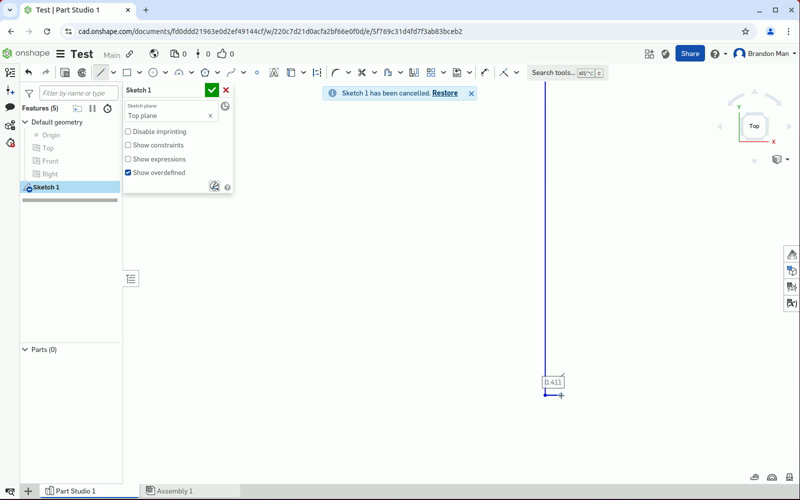
scroll(-6)
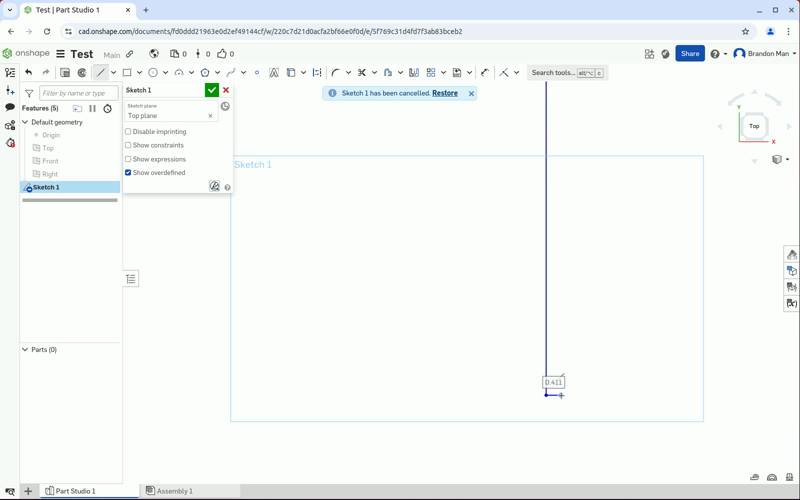
scroll(-6)
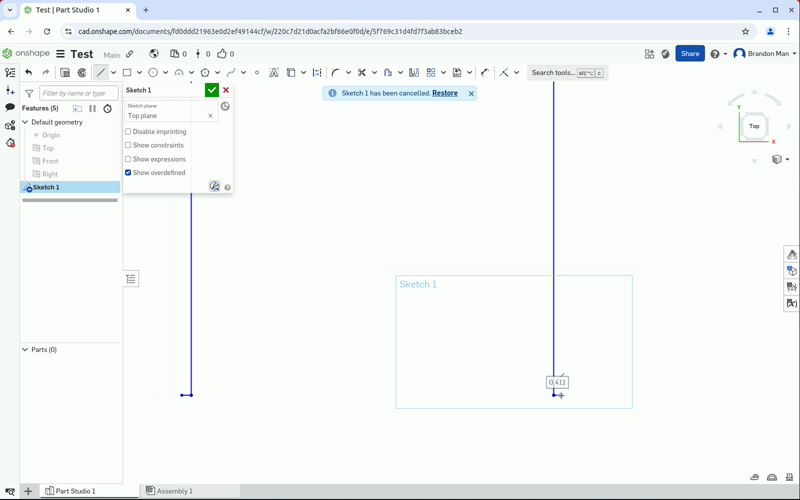
scroll(-6)
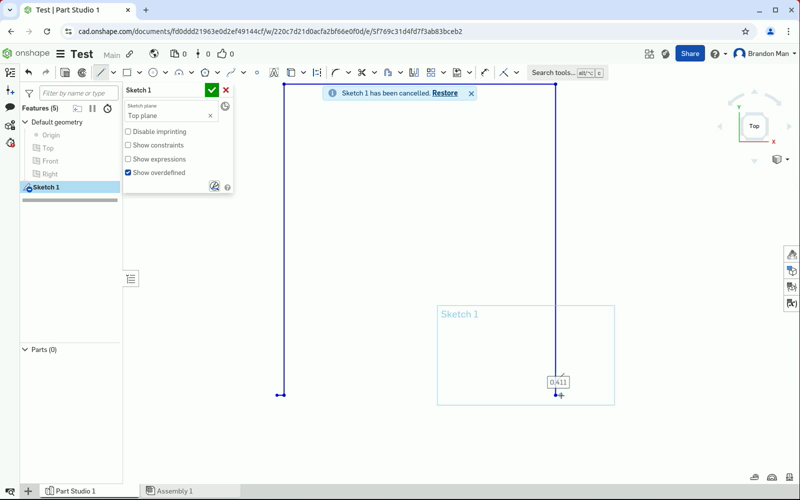
scroll(-6)
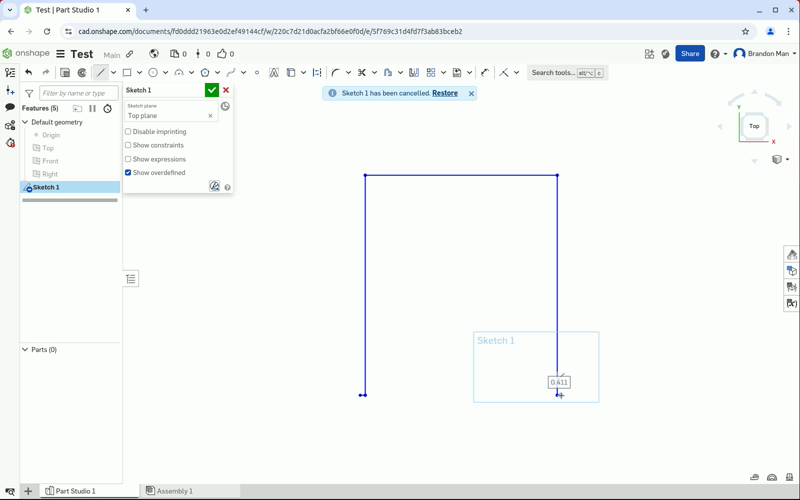
scroll(-6)
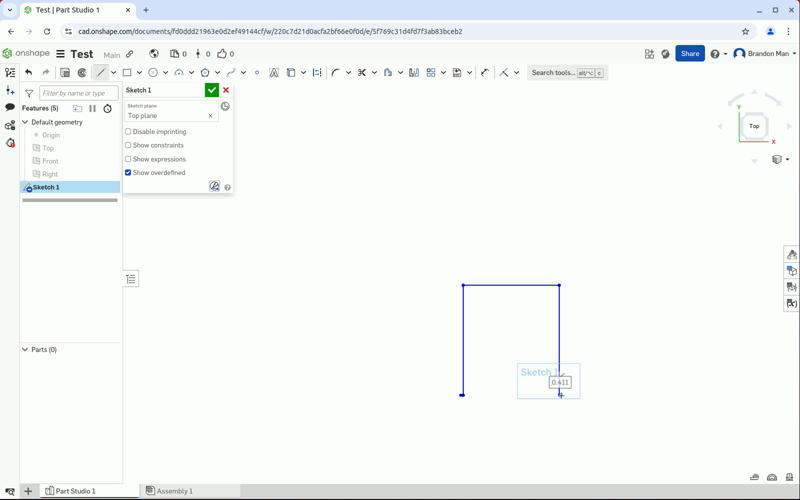
key_up(shift)
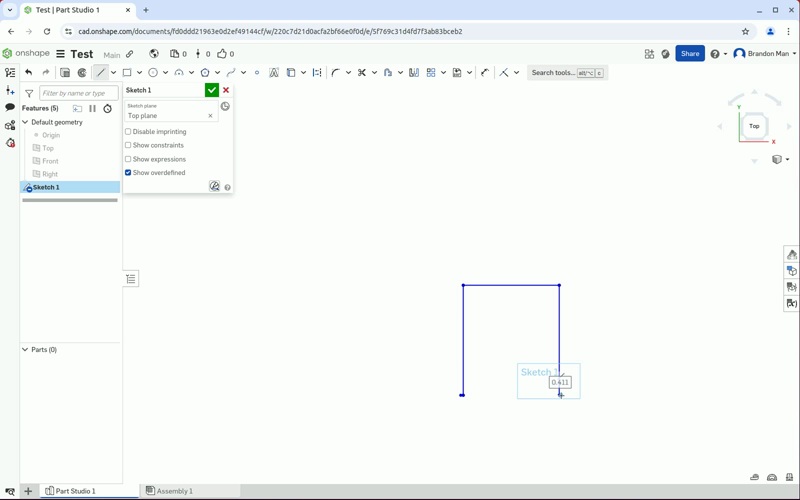
key_down(shift)
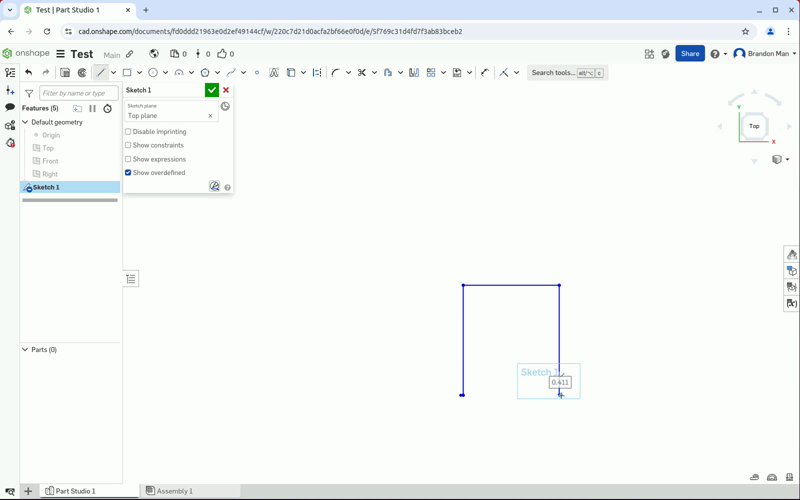
mouse_move(561, 282)
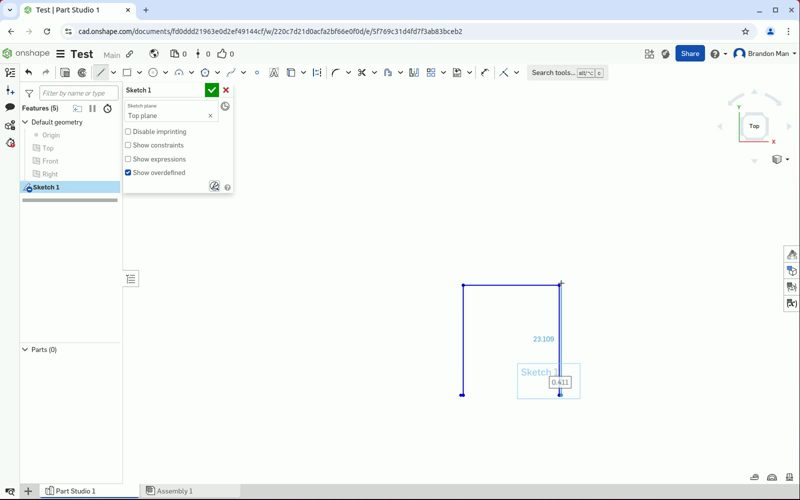
scroll(6)
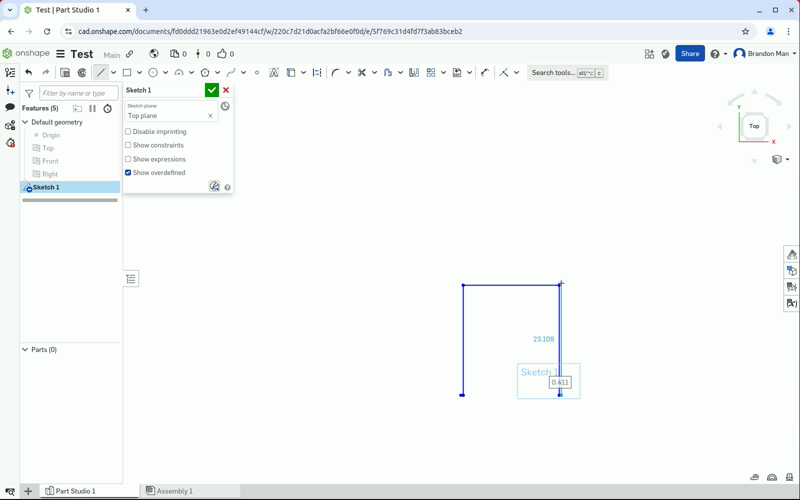
scroll(6)
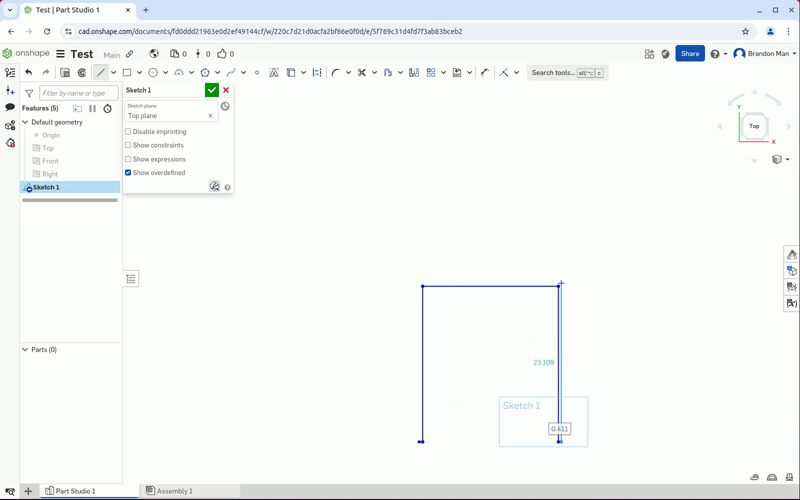
scroll(6)
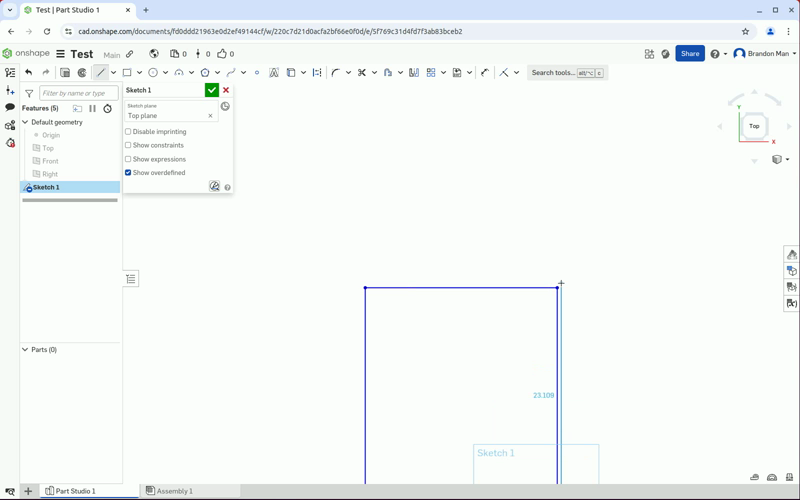
scroll(6)
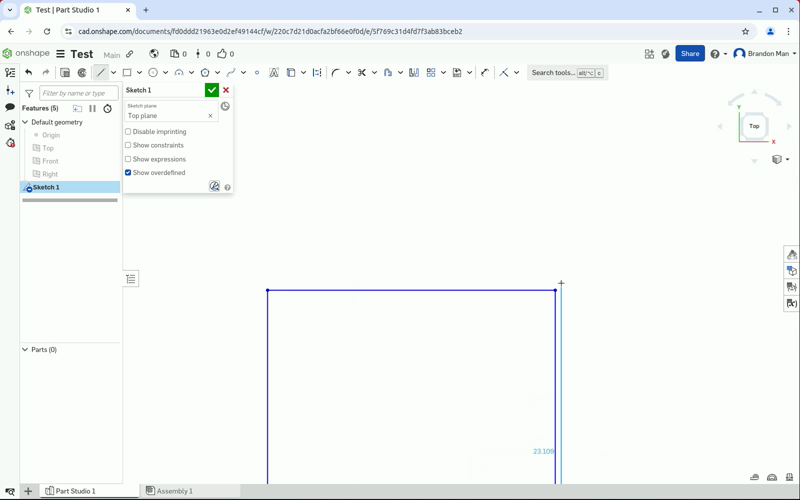
scroll(6)
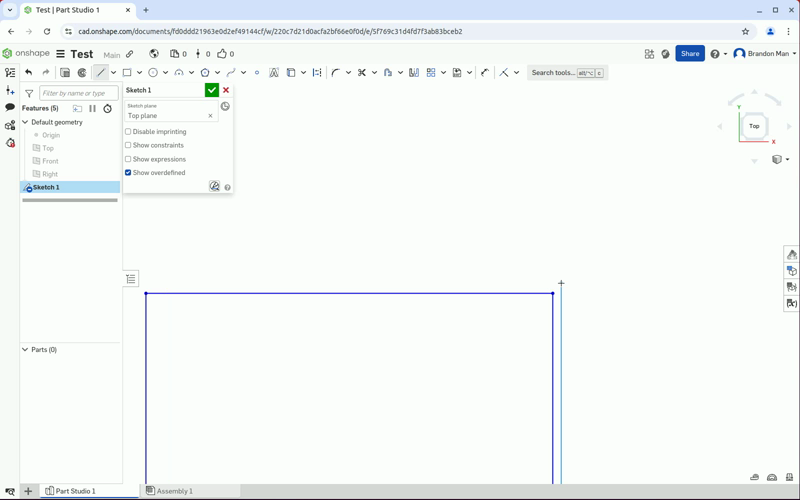
scroll(6)
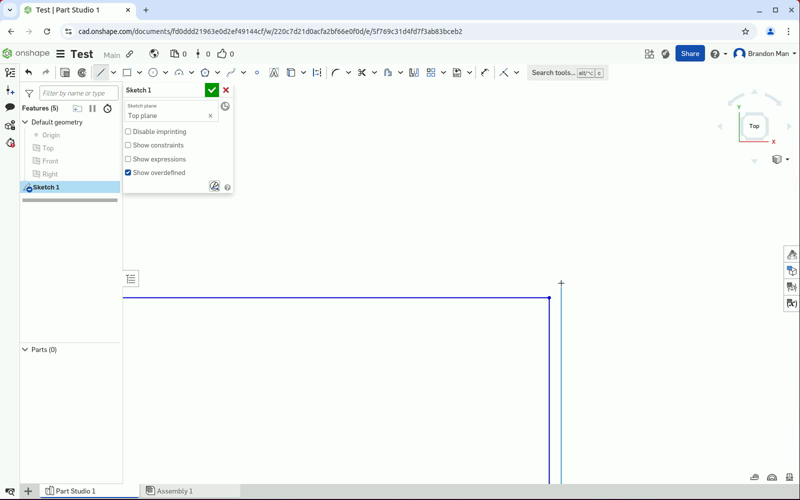
scroll(6)
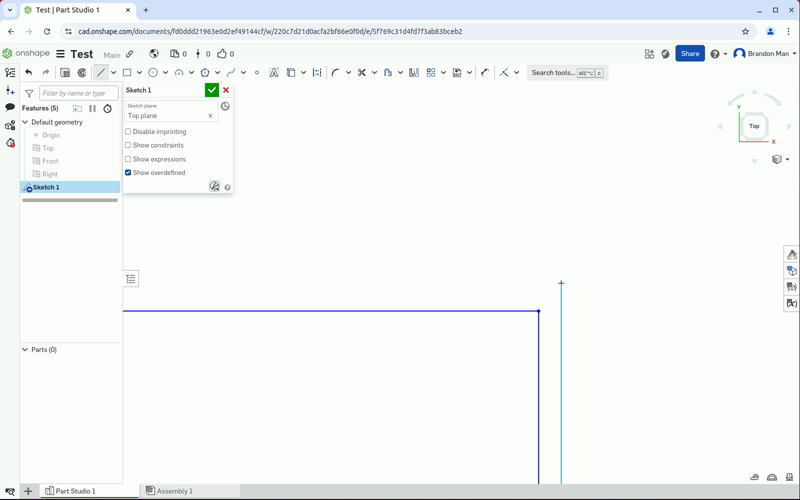
click(561, 282)
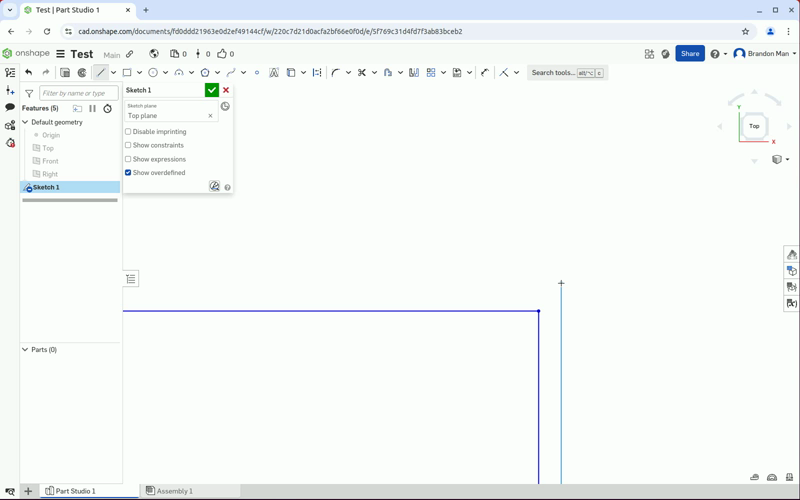
scroll(-6)
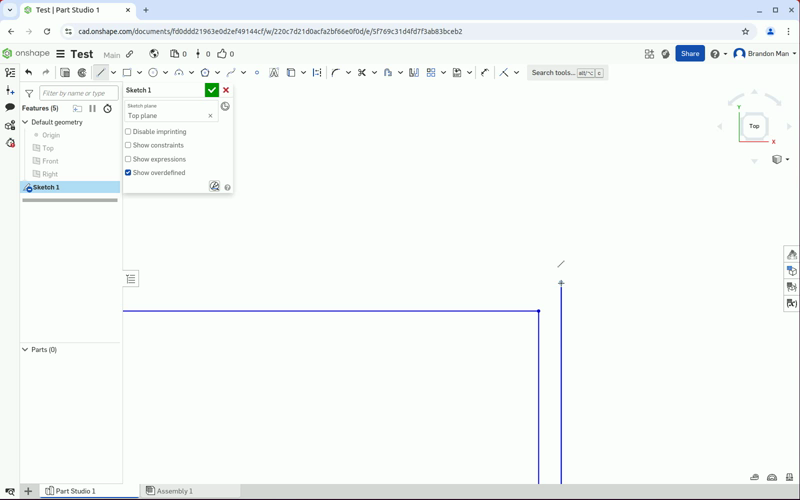
scroll(-6)
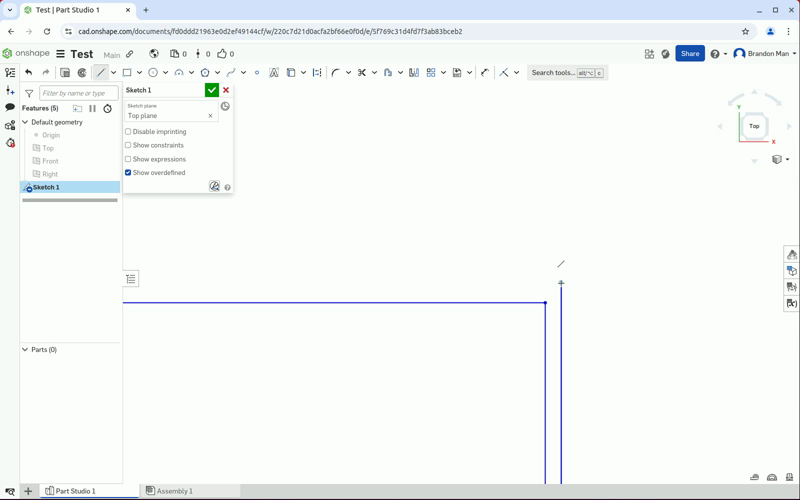
scroll(-6)
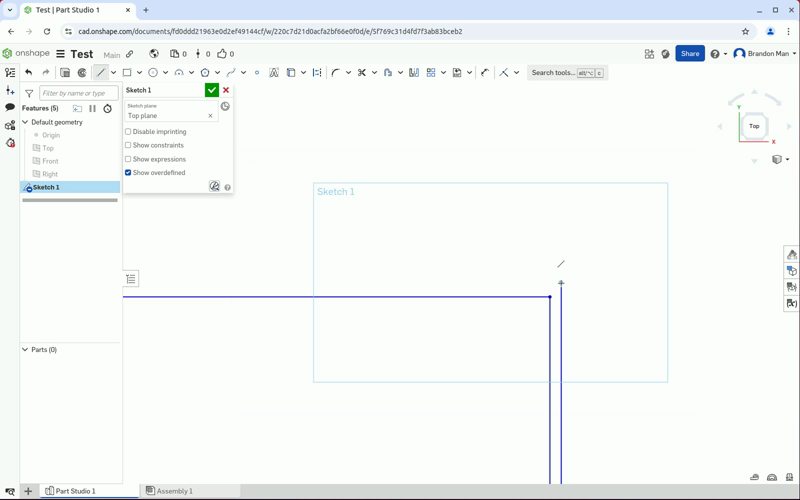
scroll(-6)
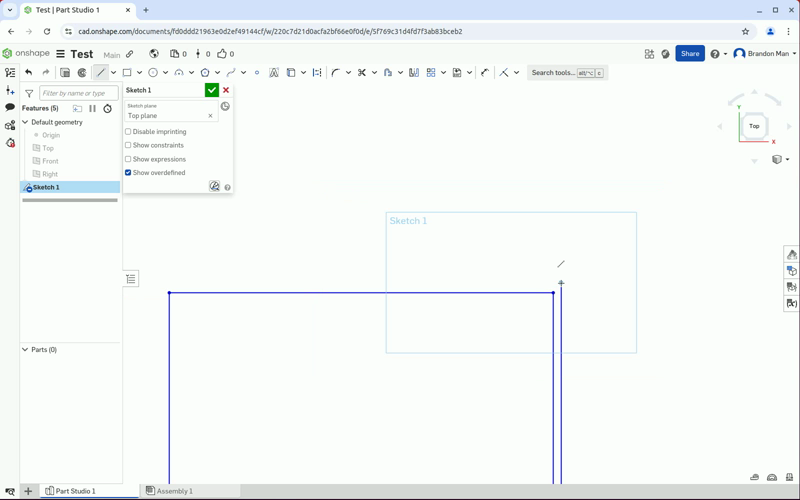
scroll(-6)
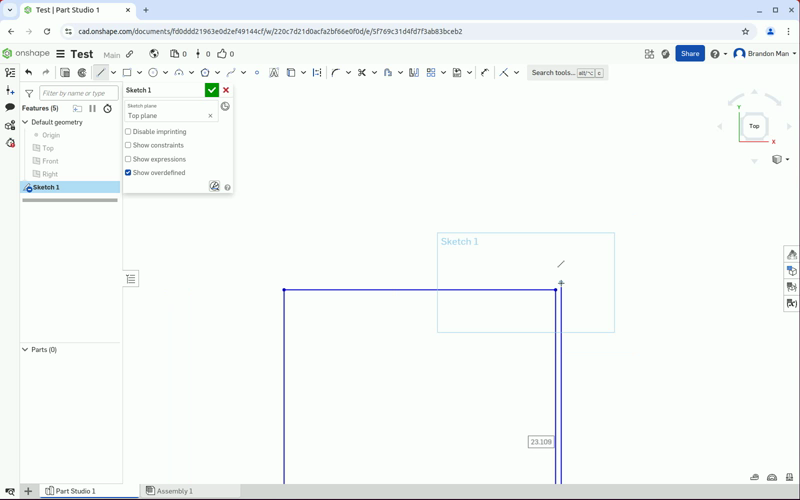
scroll(-6)
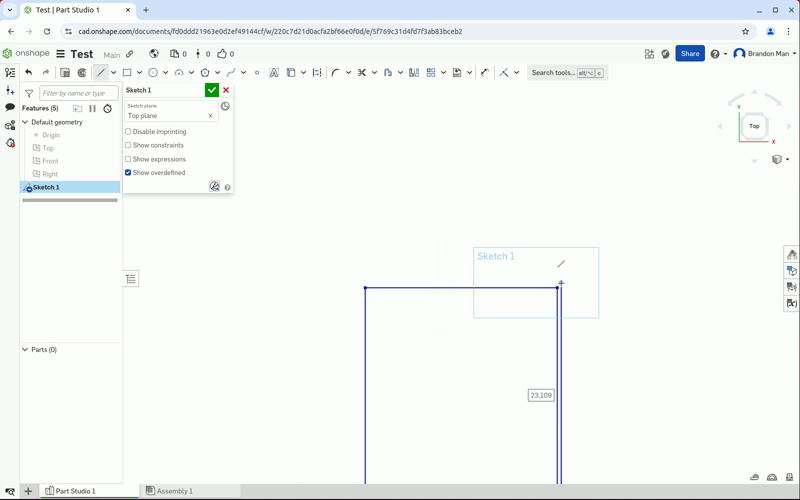
scroll(-6)
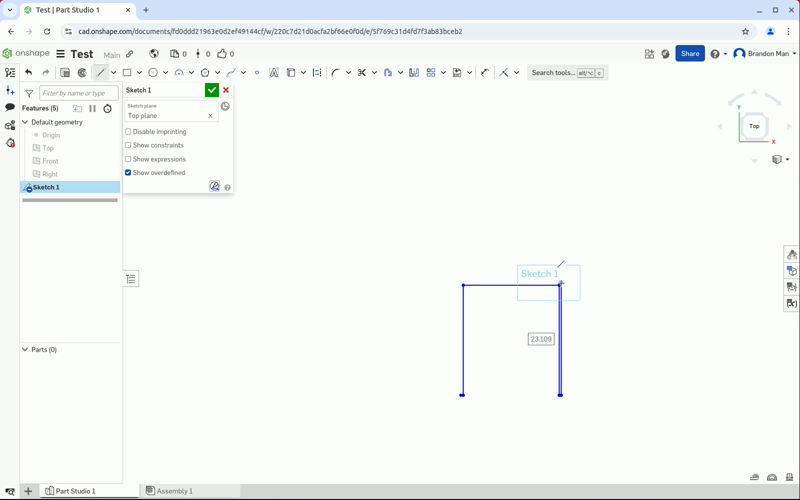
key_up(shift)
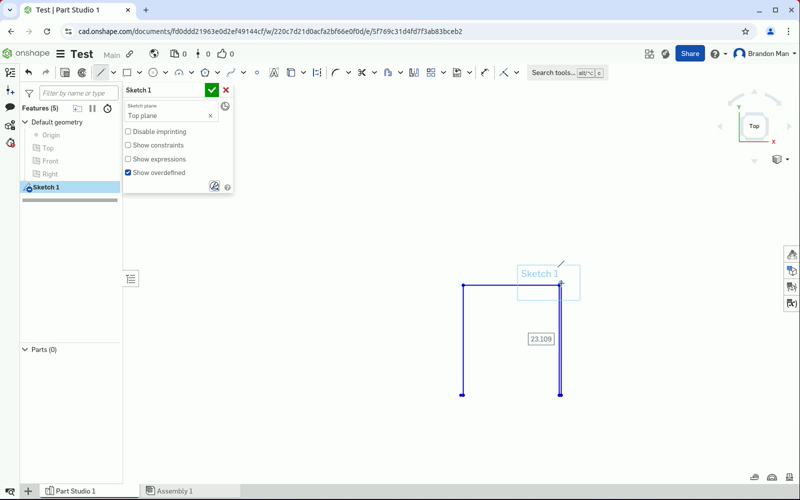
key_down(shift)
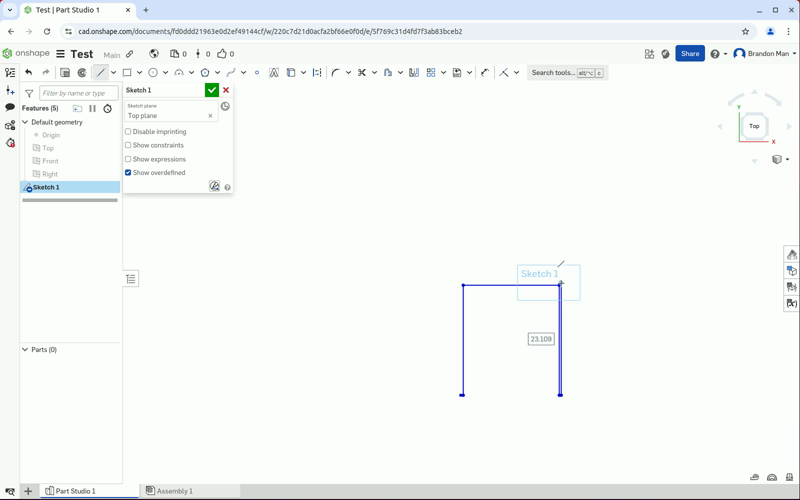
mouse_move(460, 282)
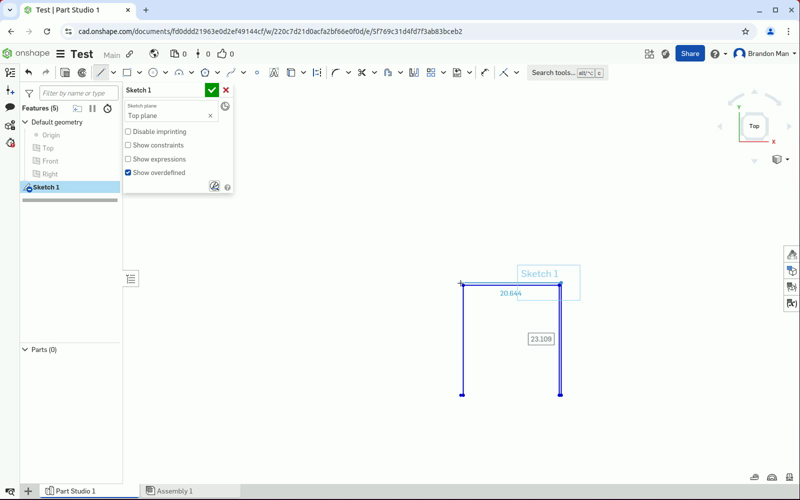
scroll(6)
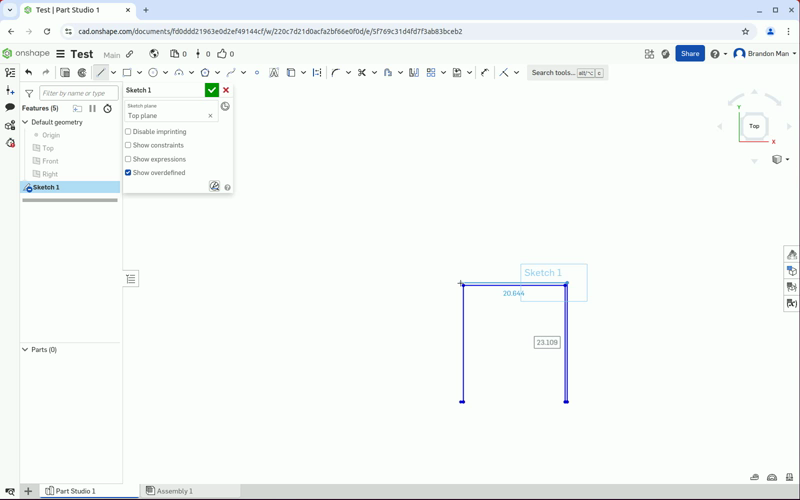
scroll(6)
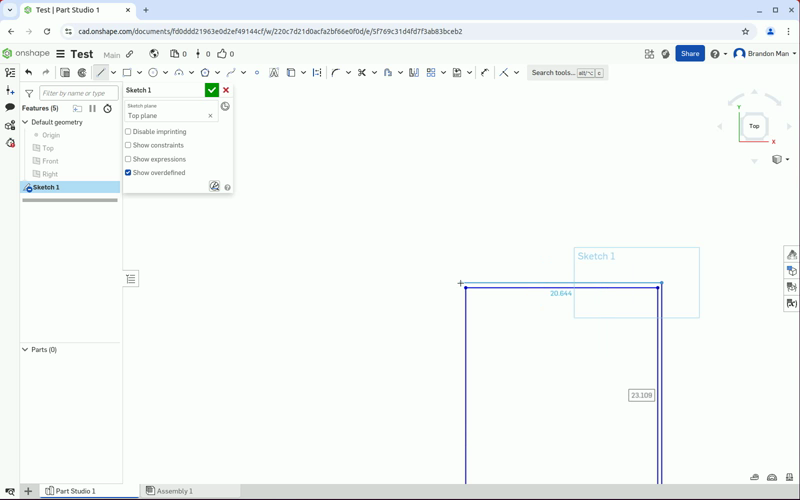
scroll(6)
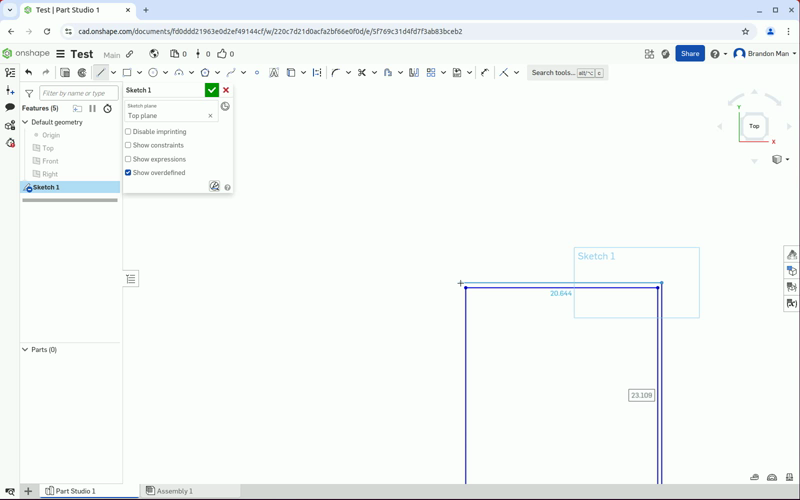
scroll(6)
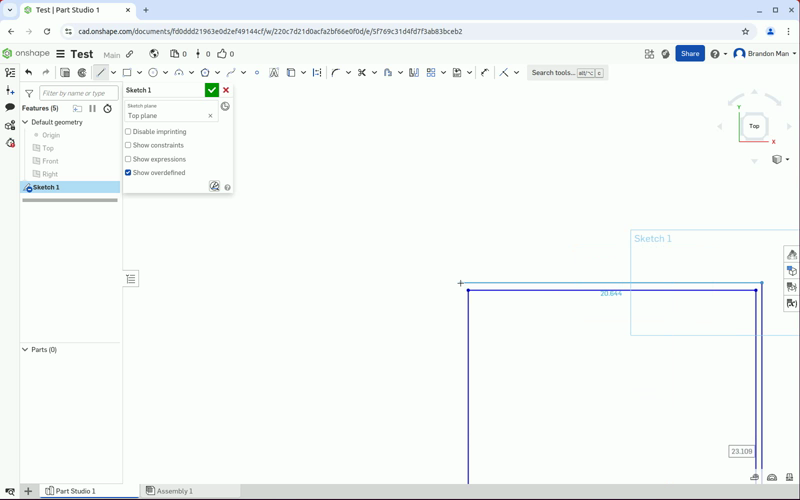
scroll(6)
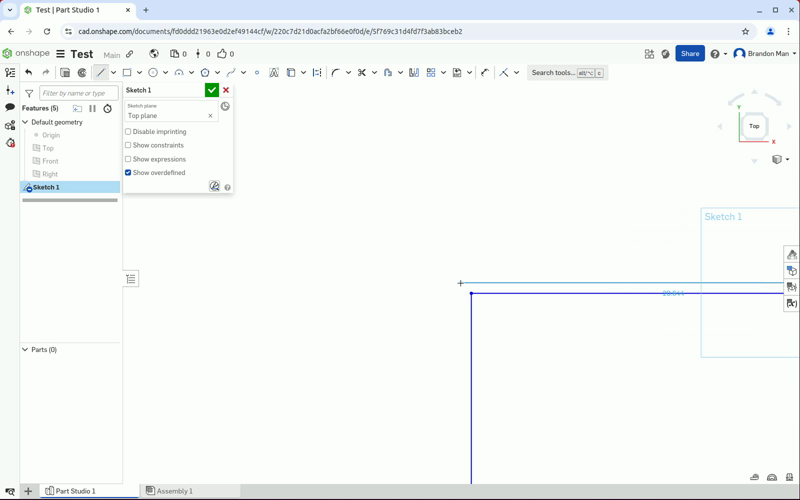
scroll(6)
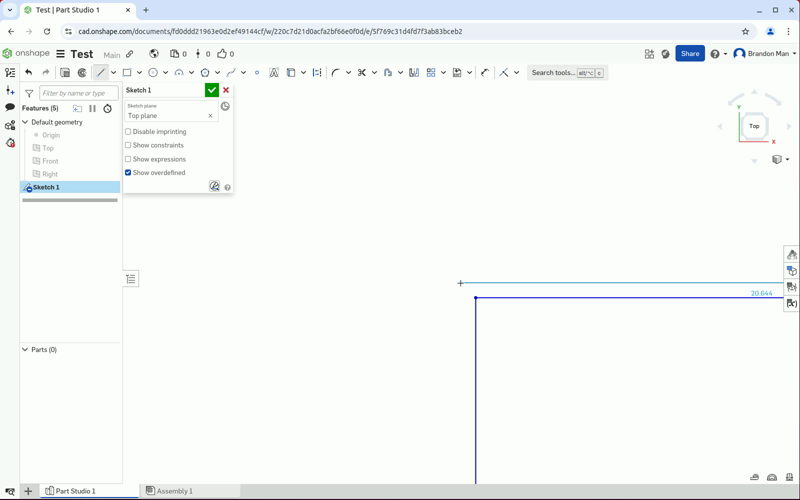
scroll(6)
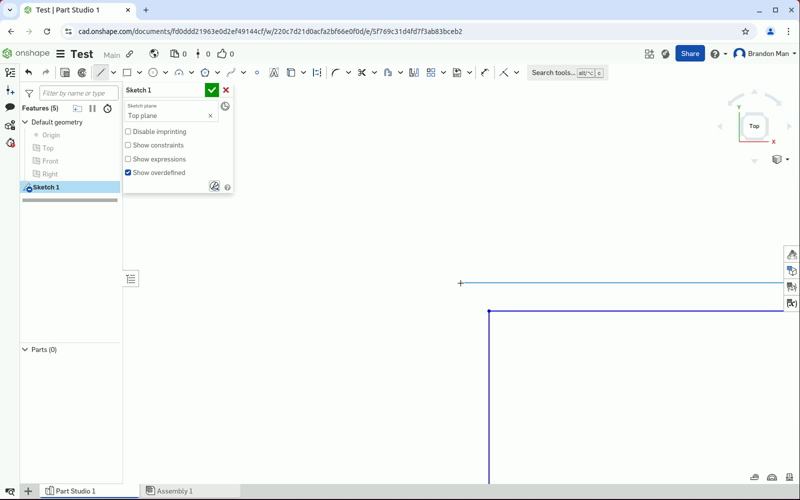
click(460, 282)
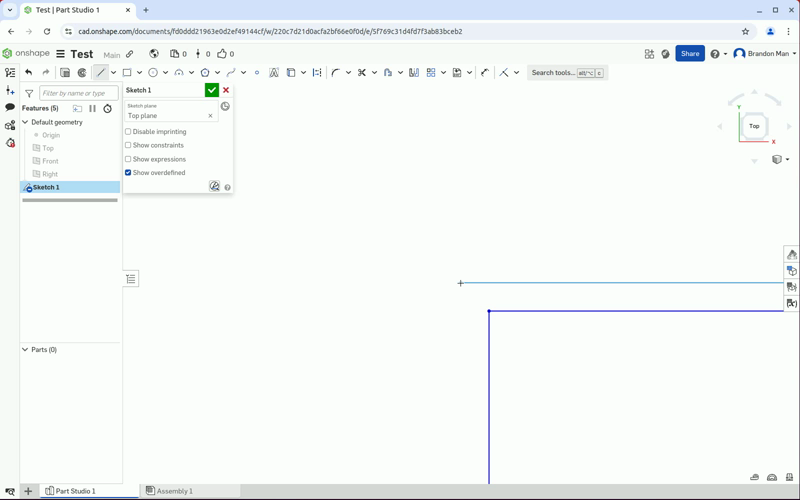
scroll(-6)
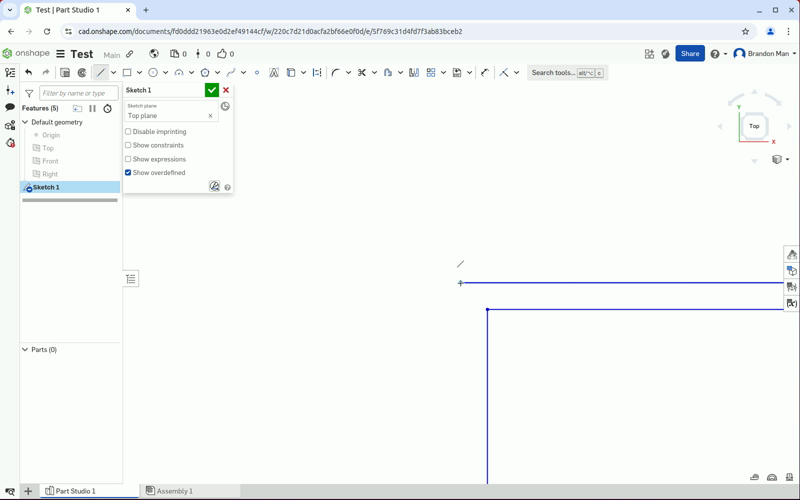
scroll(-6)
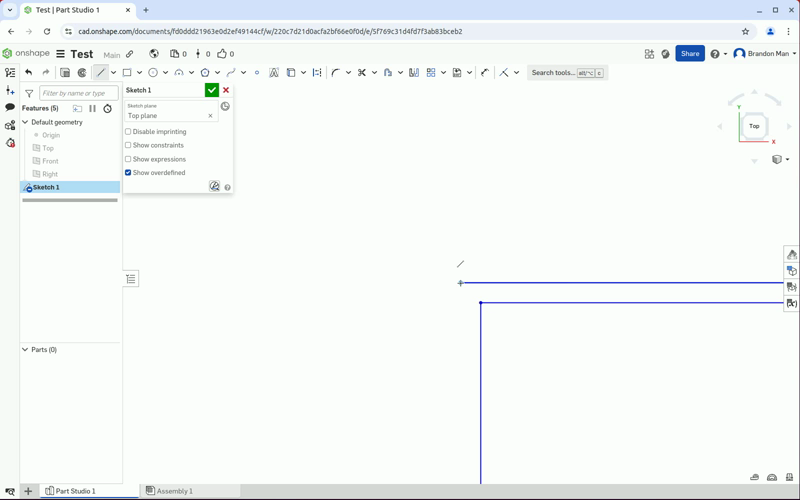
scroll(-6)
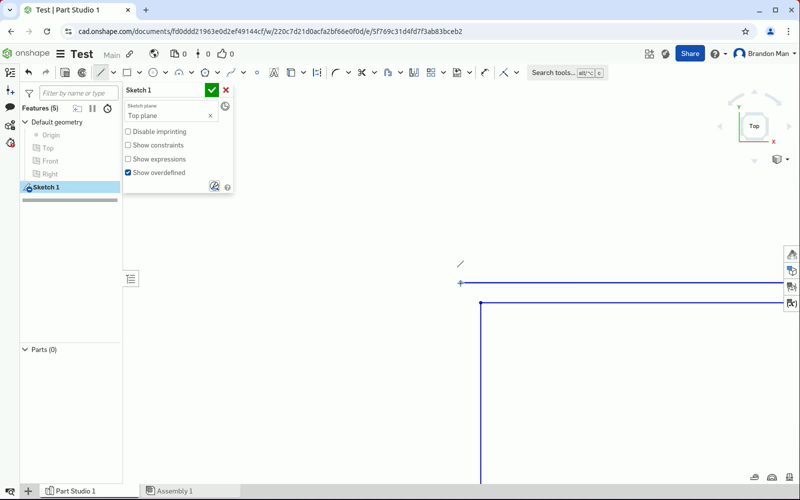
scroll(-6)
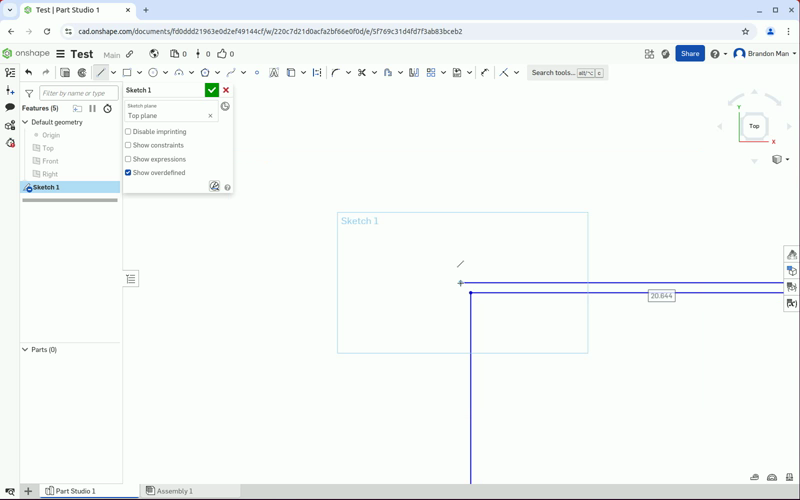
scroll(-6)
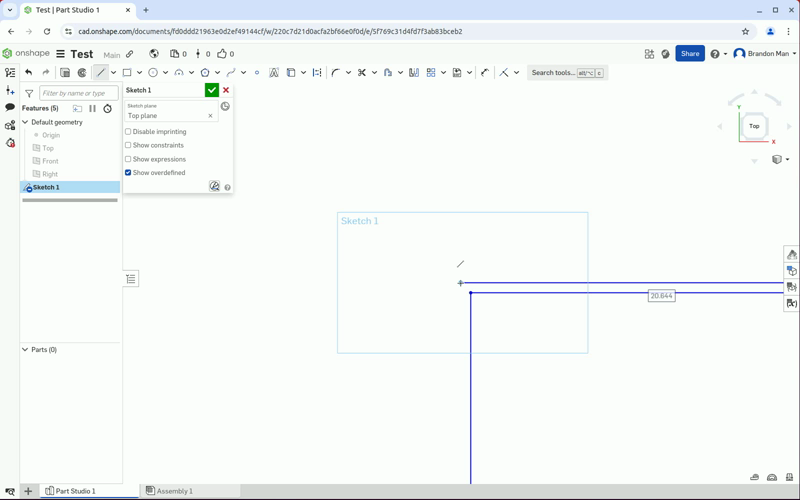
scroll(-6)
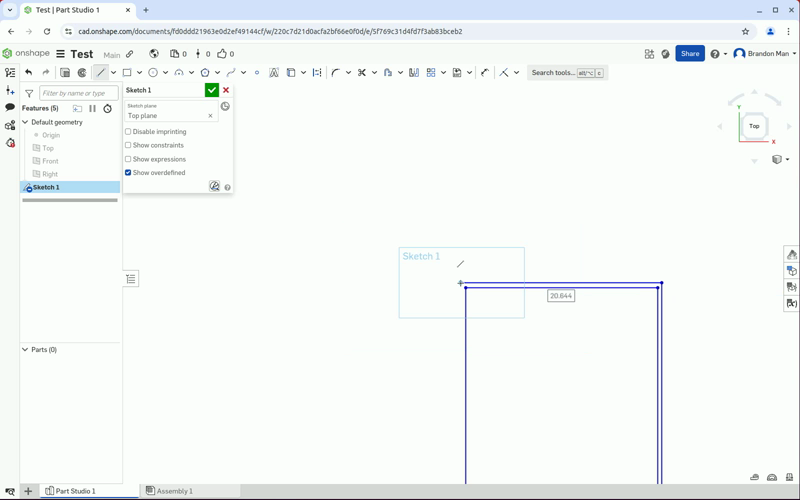
scroll(-6)
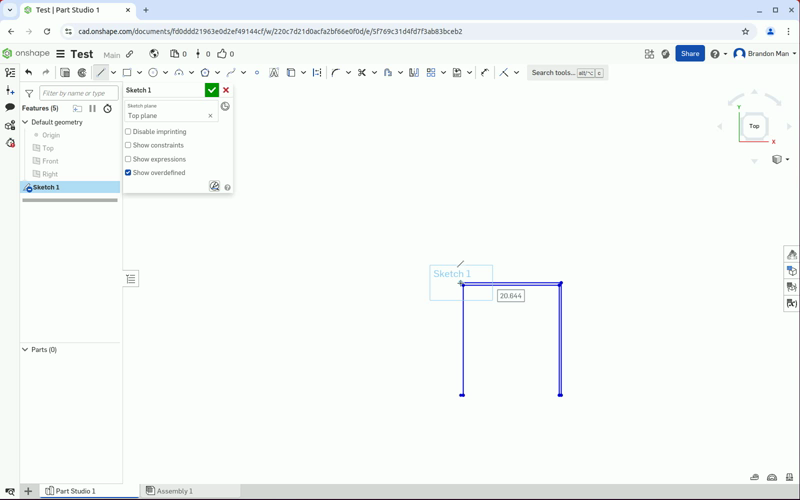
key_up(shift)
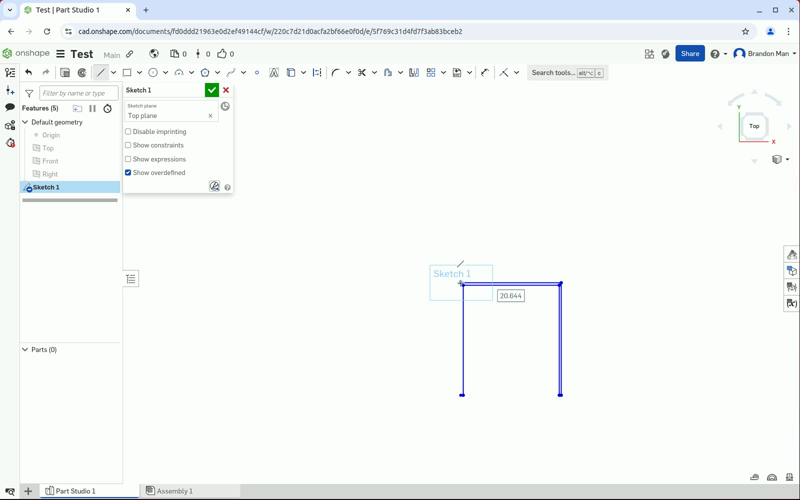
key_down(shift)
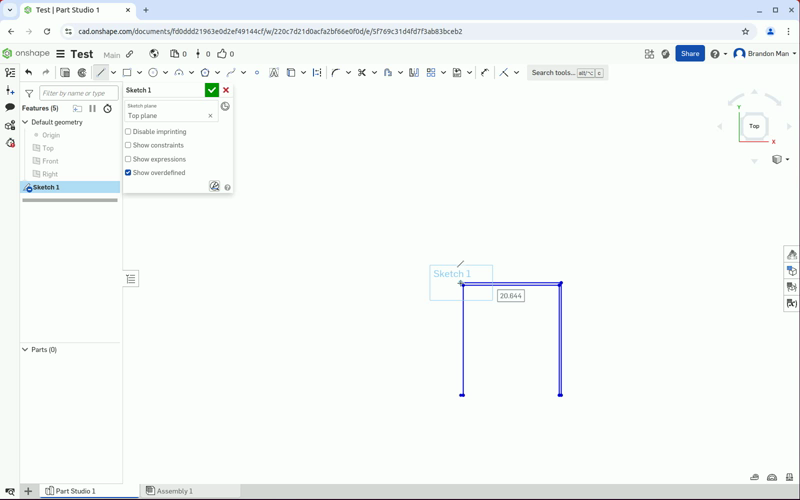
mouse_move(460, 395)
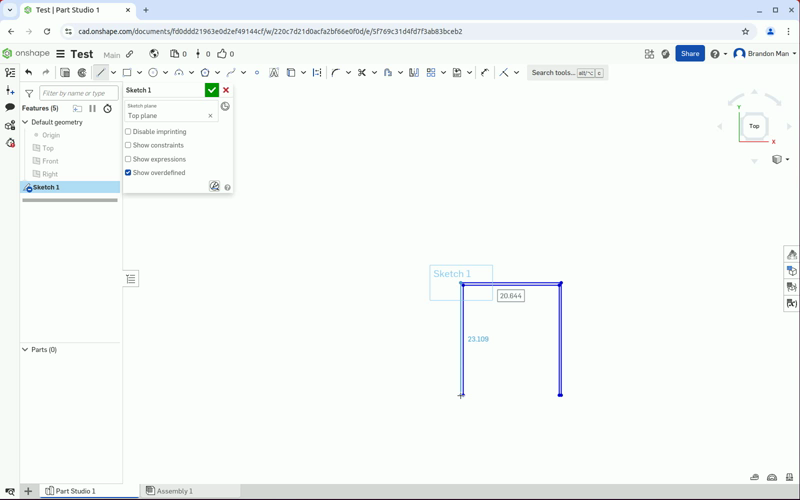
scroll(6)
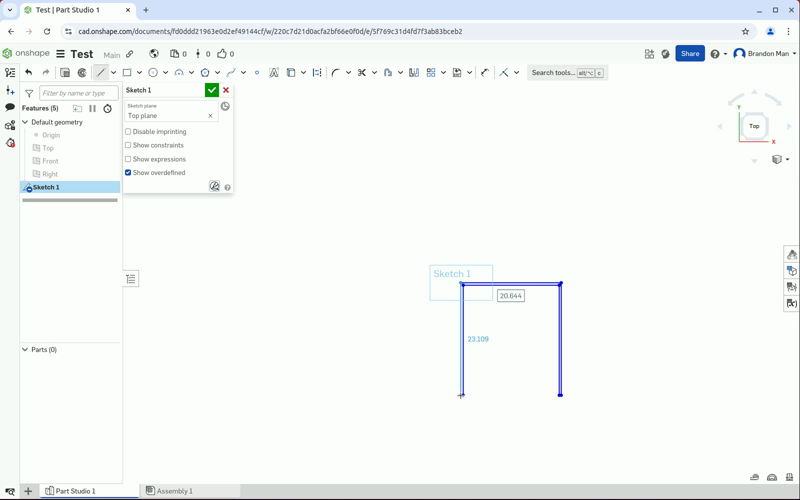
scroll(6)
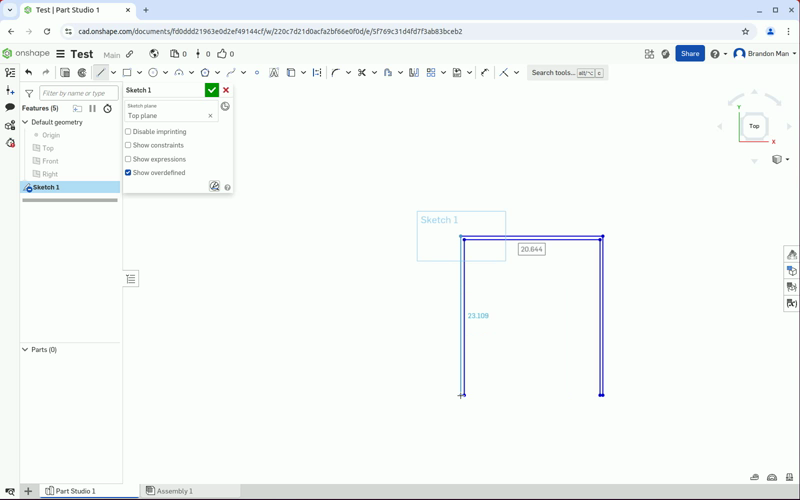
scroll(6)
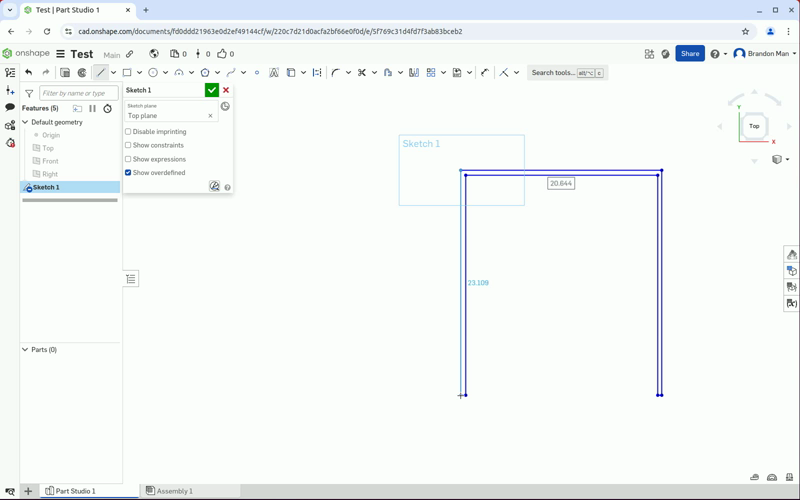
scroll(6)
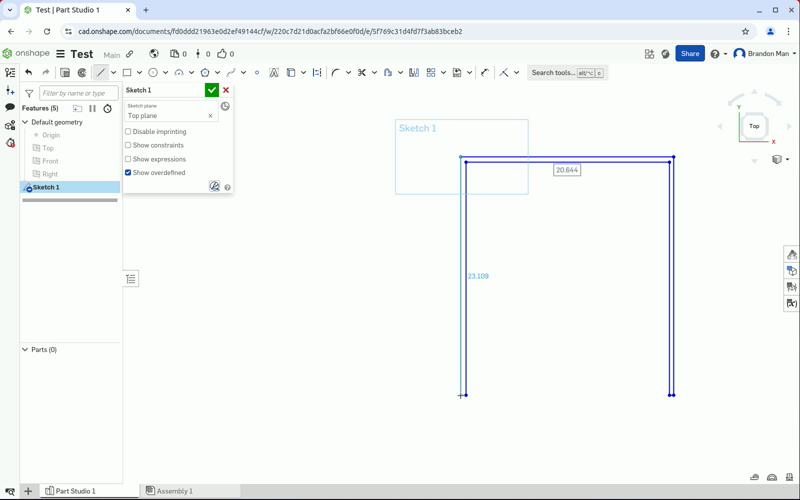
scroll(6)
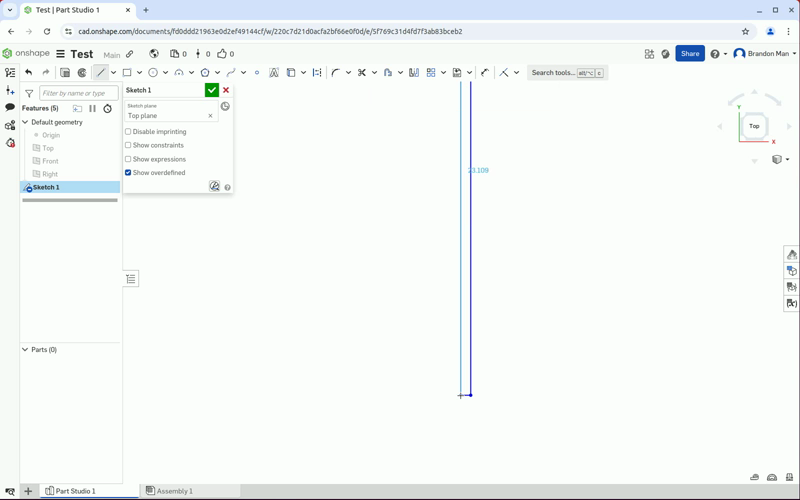
scroll(6)
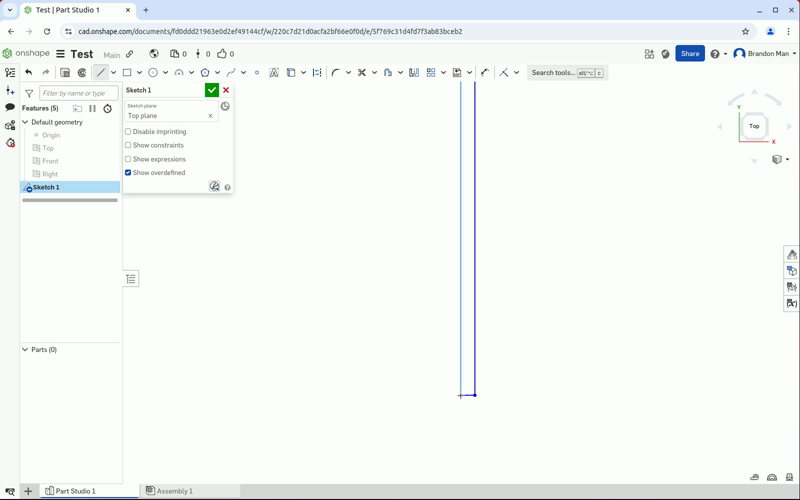
scroll(6)
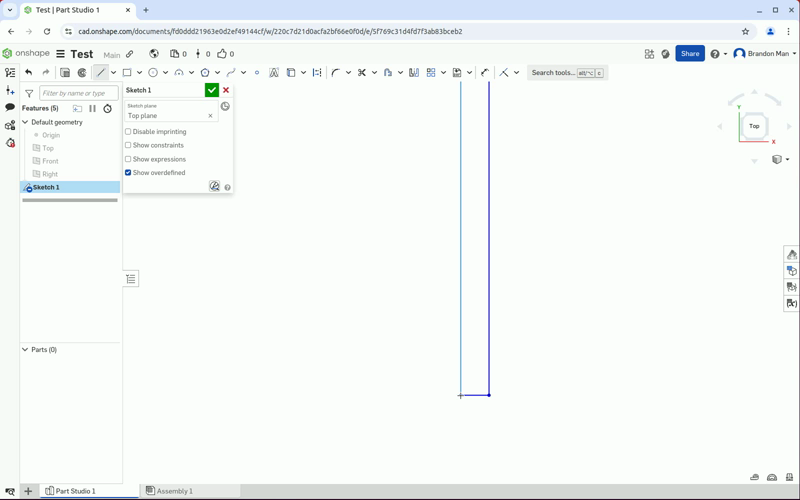
key_up(shift)
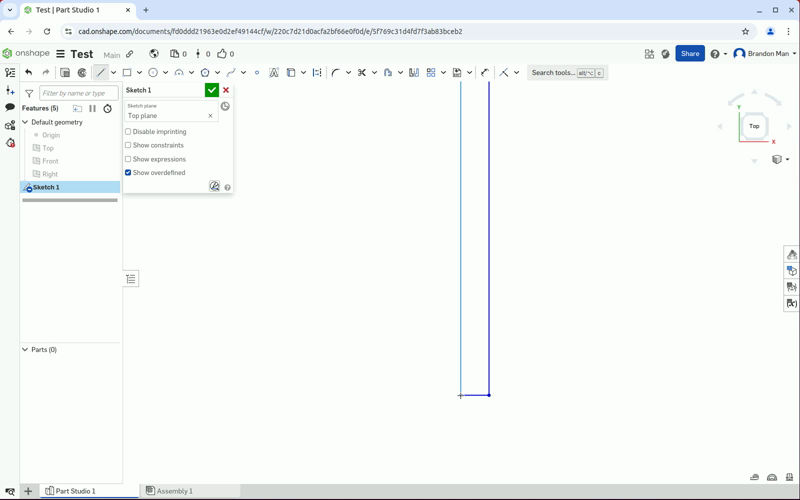
click(460, 395)
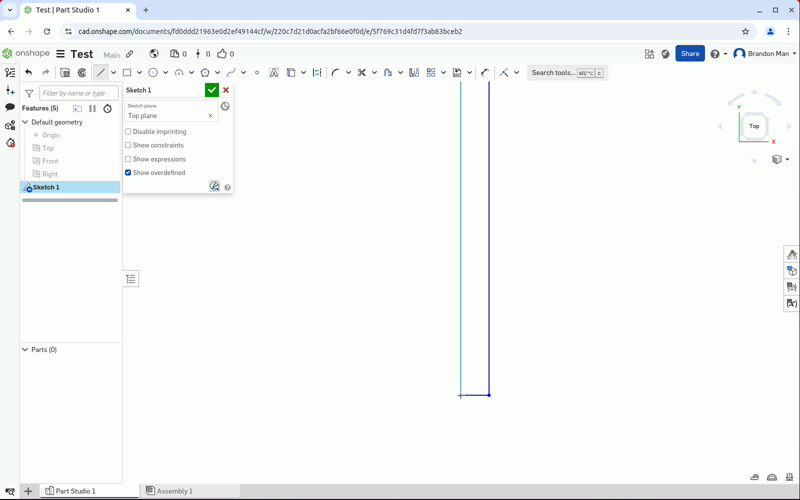
scroll(-6)
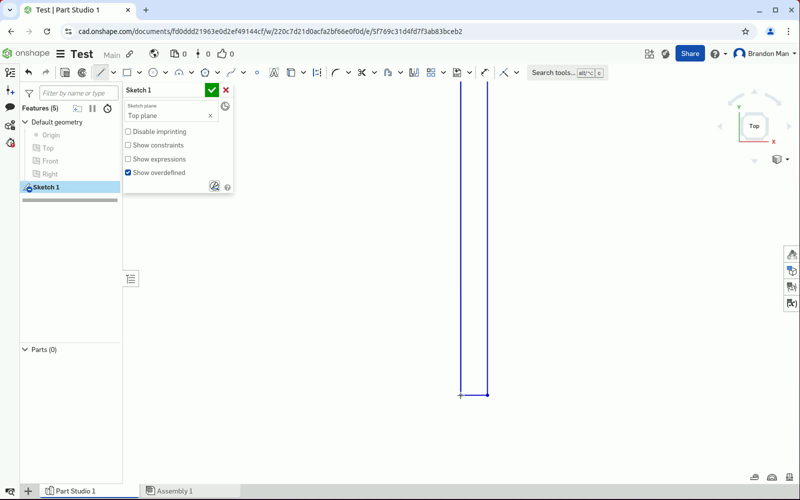
scroll(-6)
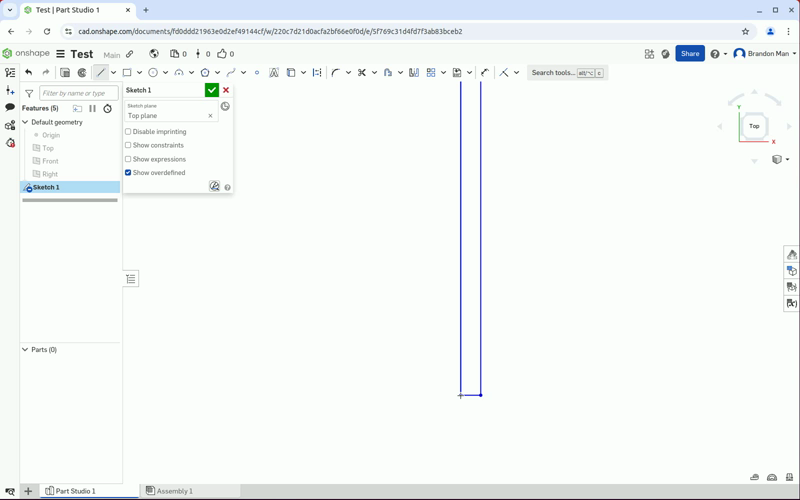
scroll(-6)
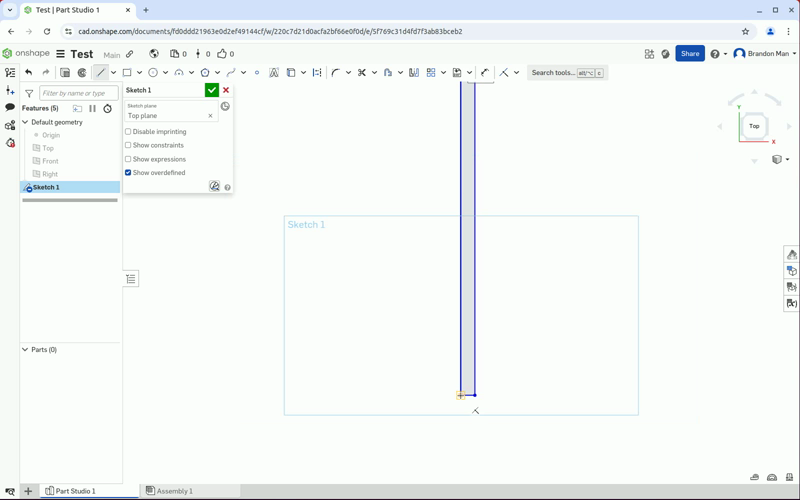
scroll(-6)
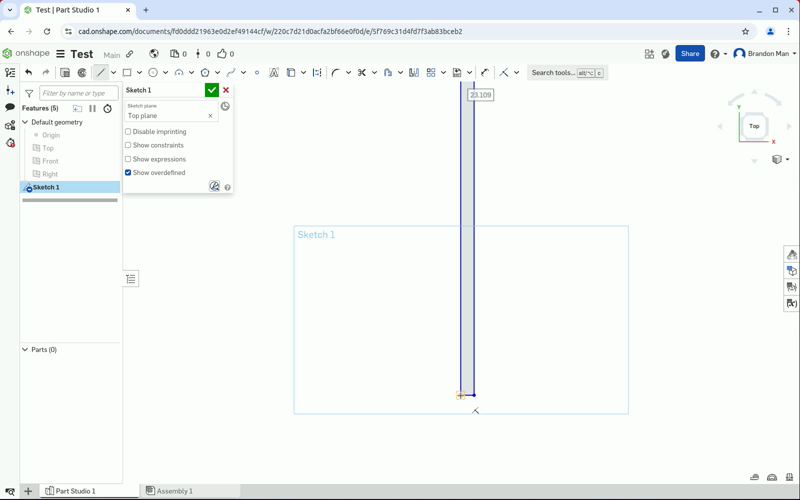
scroll(-6)
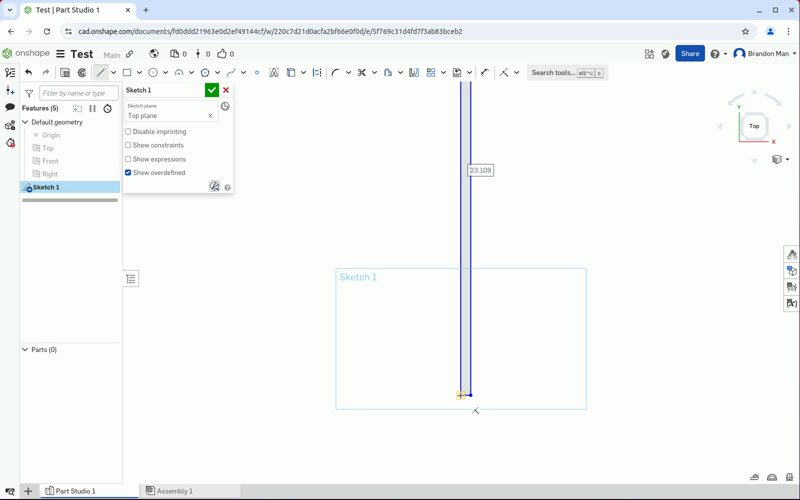
scroll(-6)
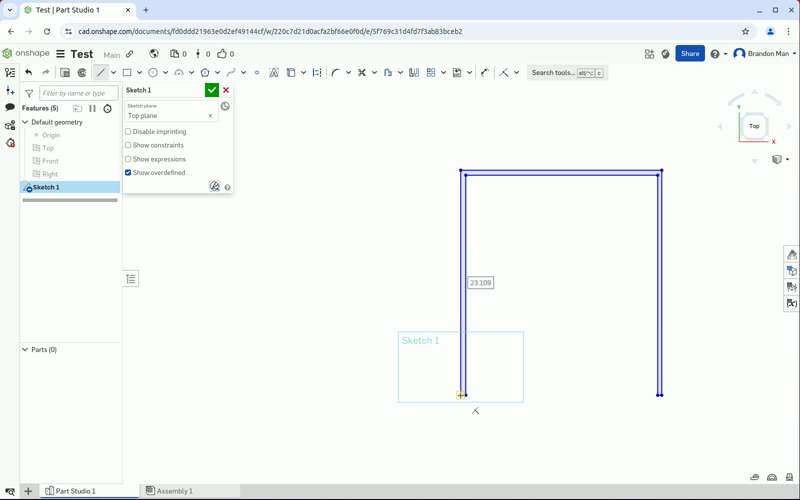
scroll(-6)
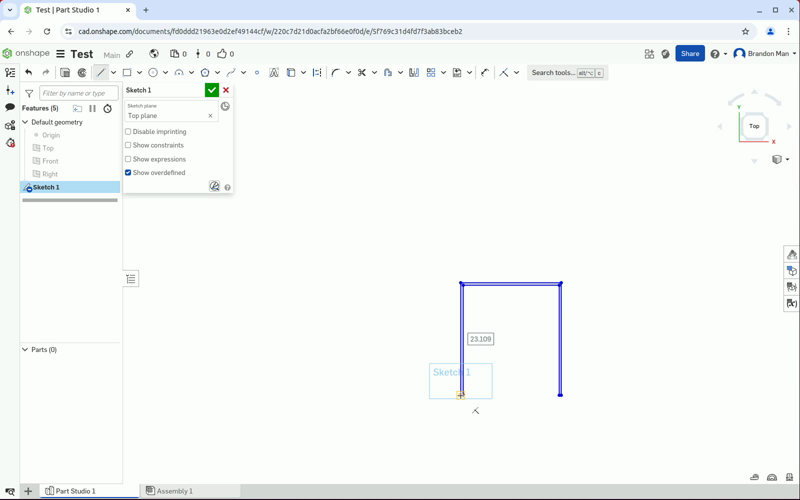
key(esc)
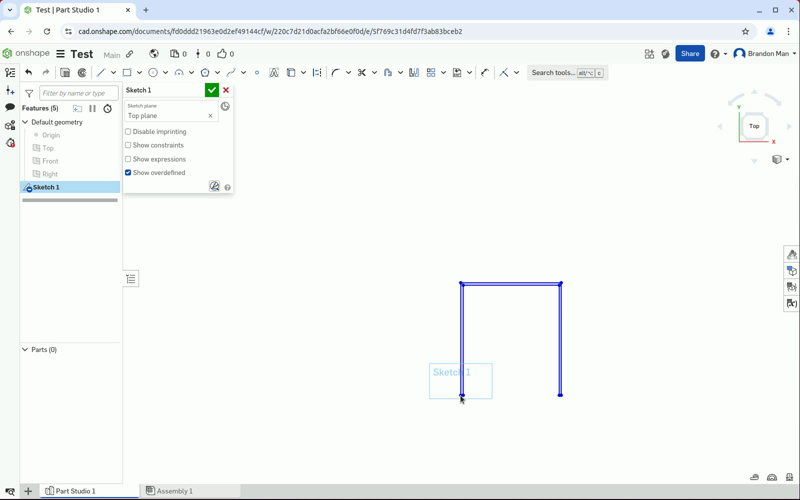
mouse_move(523, 283)
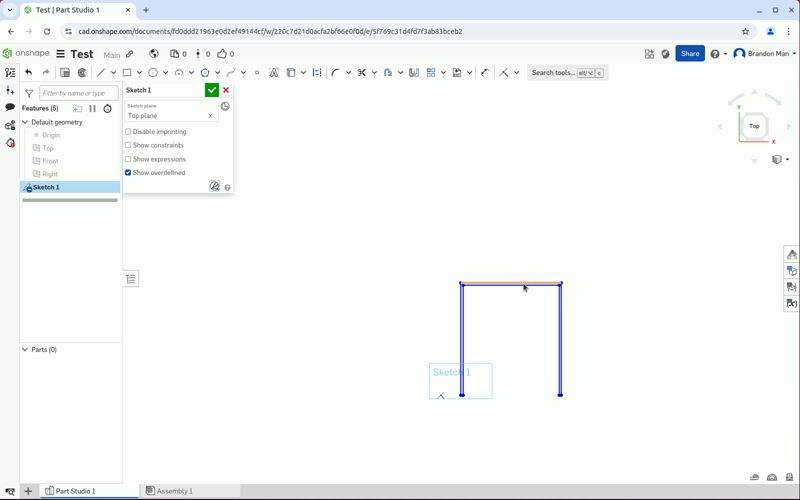
scroll(6)
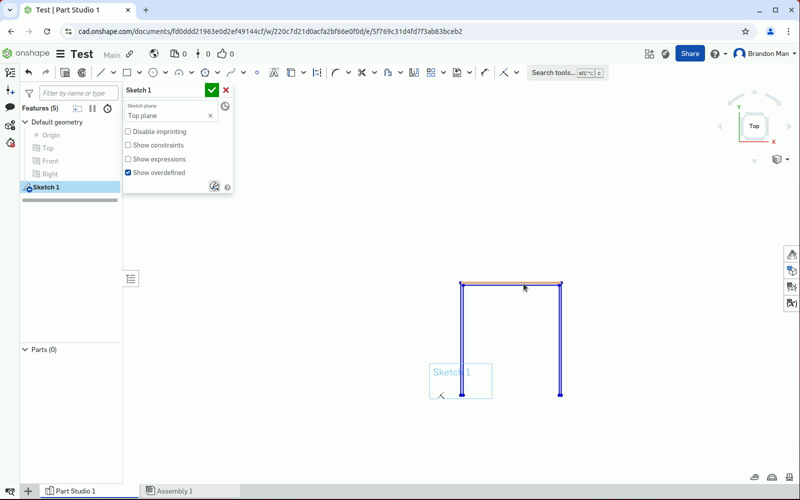
scroll(6)
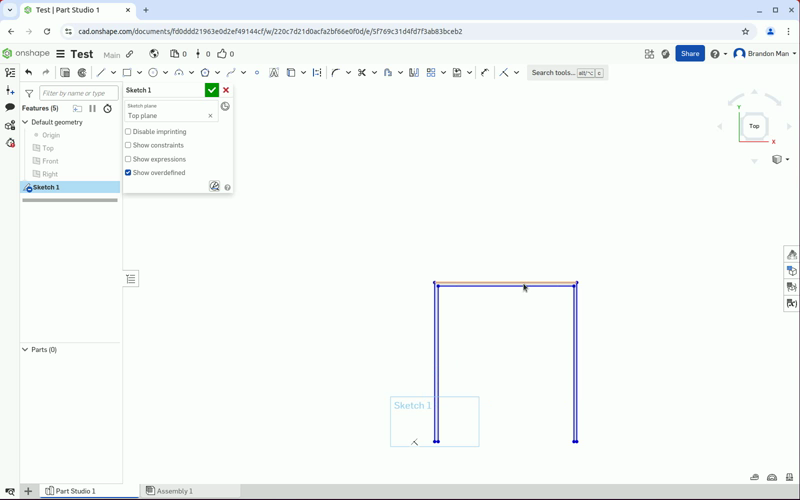
scroll(6)
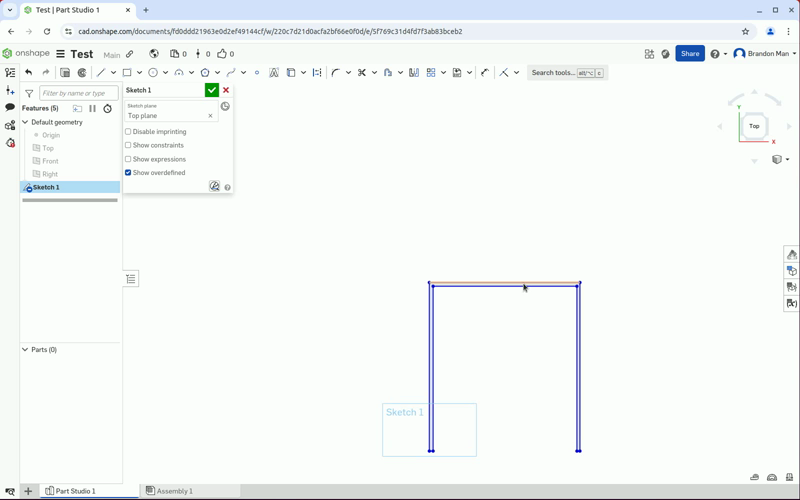
scroll(6)
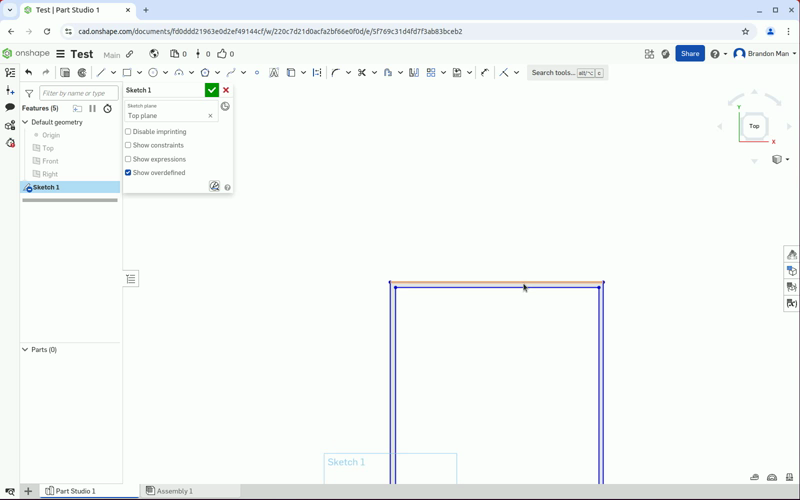
scroll(6)
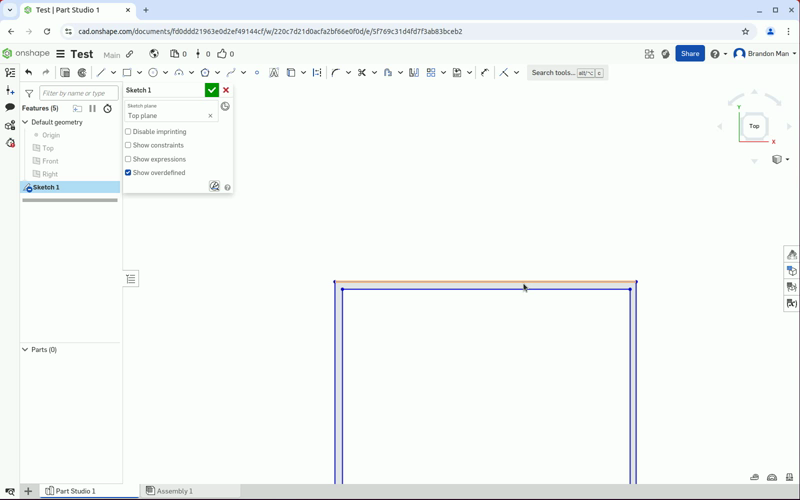
scroll(6)
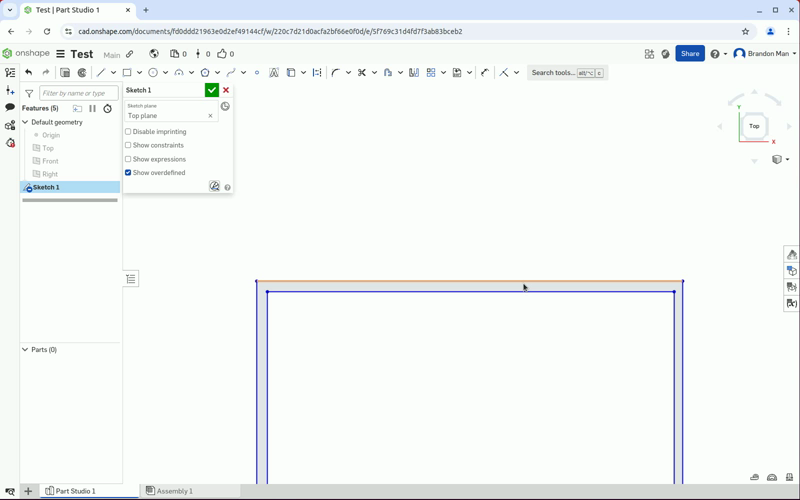
scroll(6)
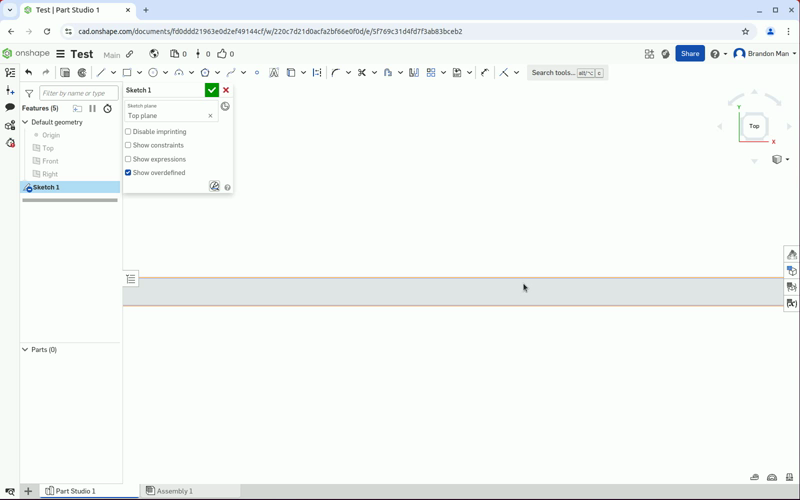
click(523, 283)
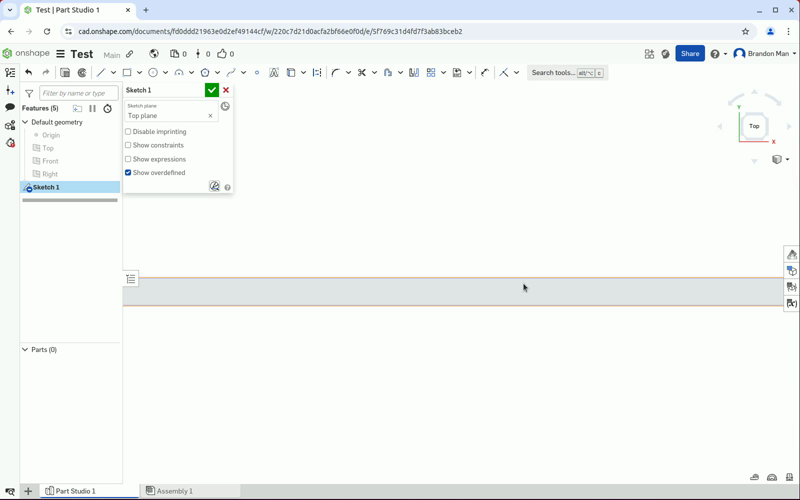
scroll(-6)
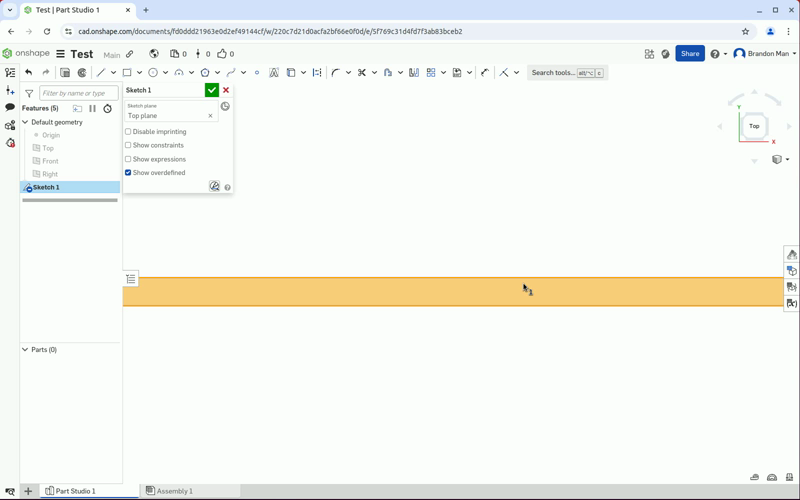
scroll(-6)
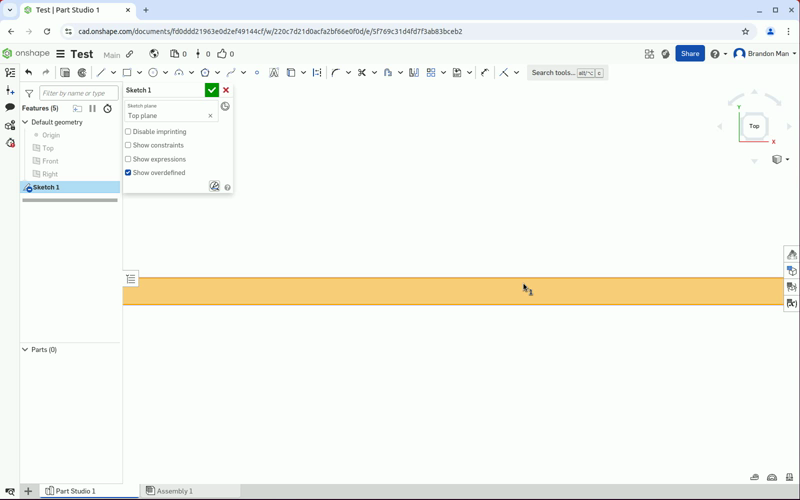
scroll(-6)
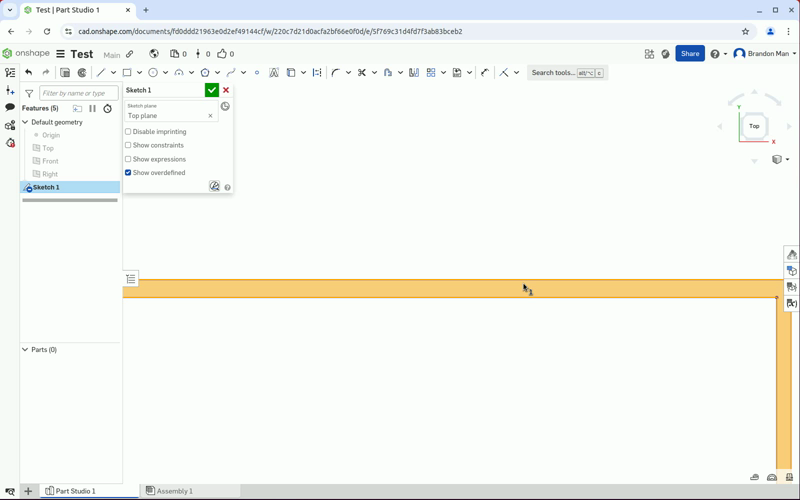
scroll(-6)
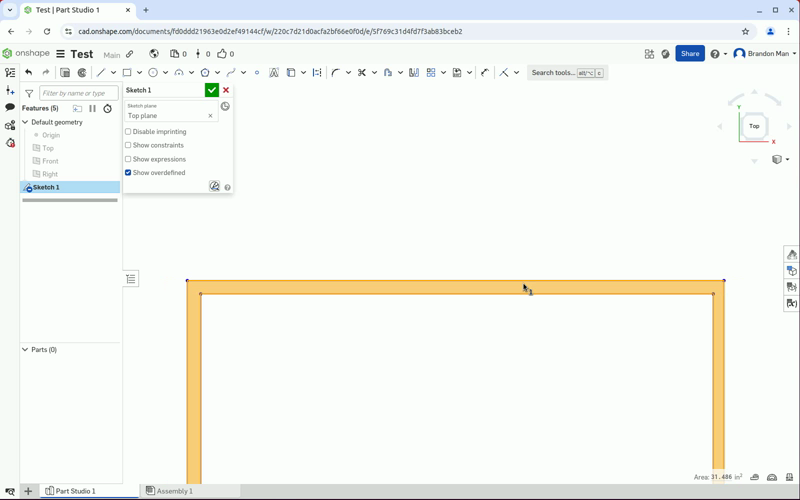
scroll(-6)
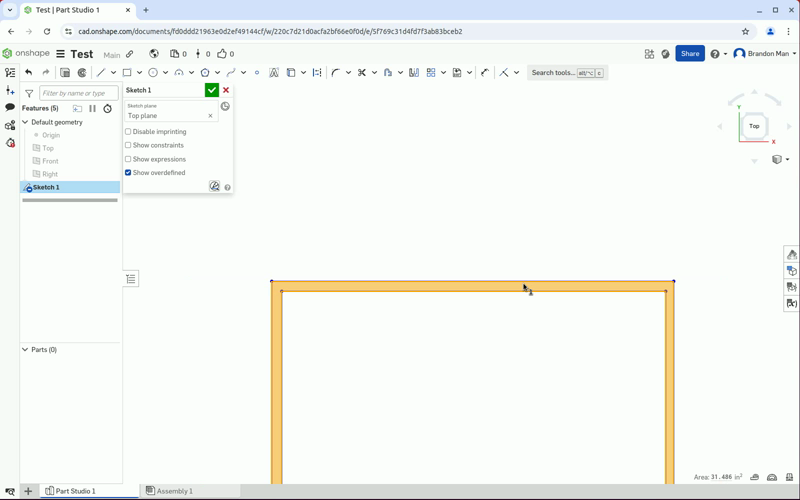
scroll(-6)
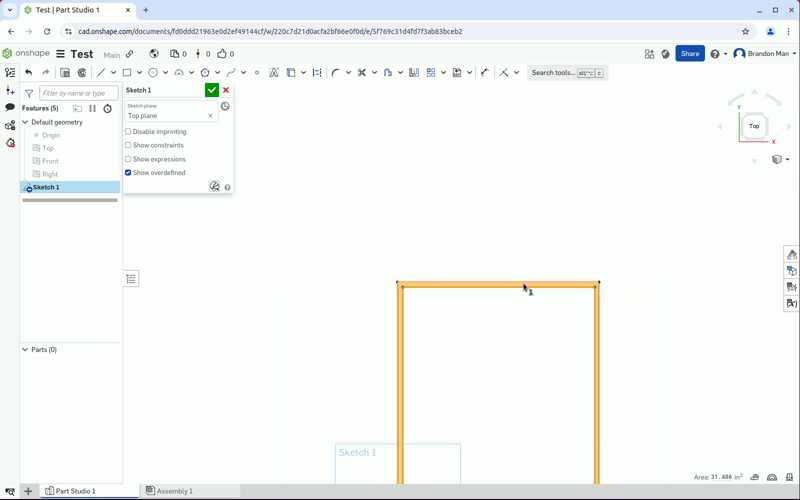
scroll(-6)
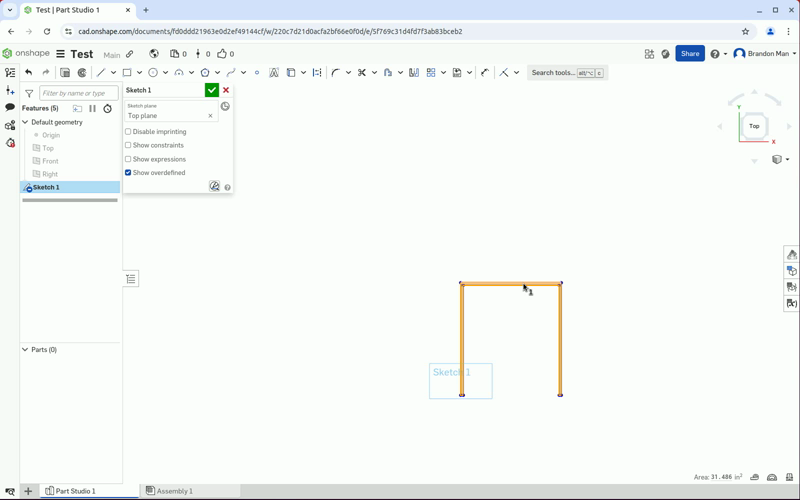
mouse_move(73, 352)
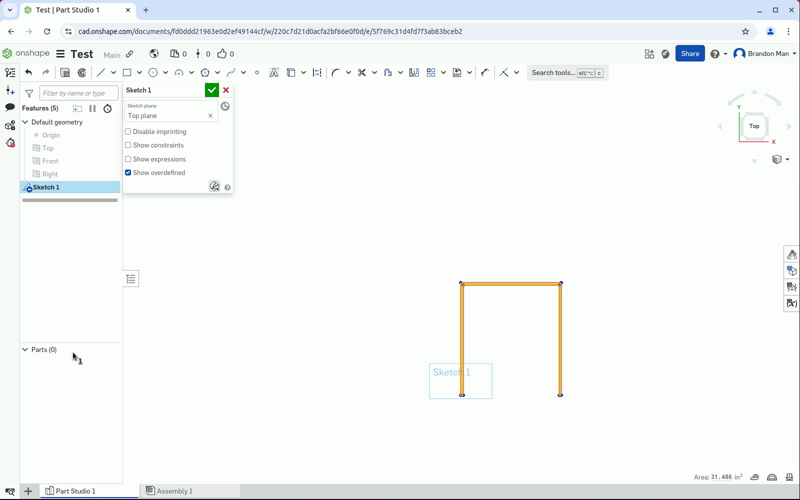
key(shift+y)
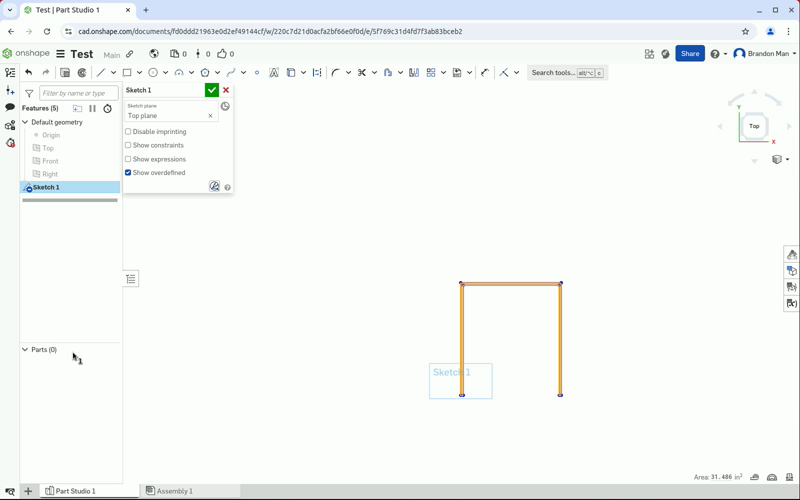
key(shift+e)
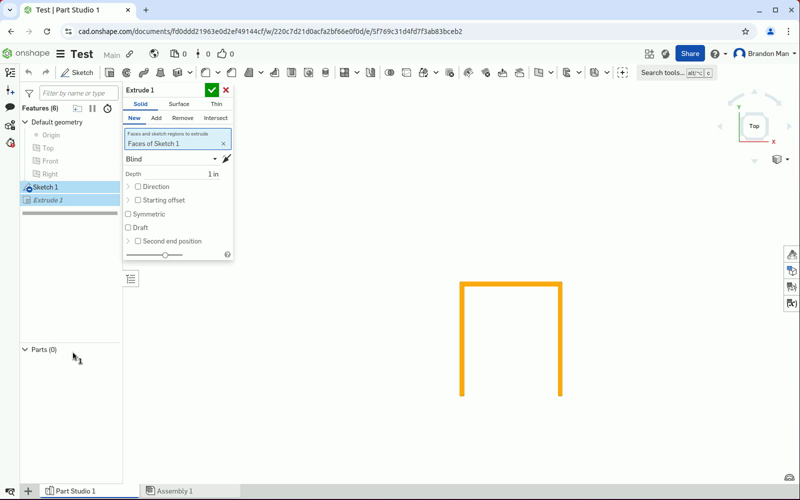
mouse_move(143, 106)
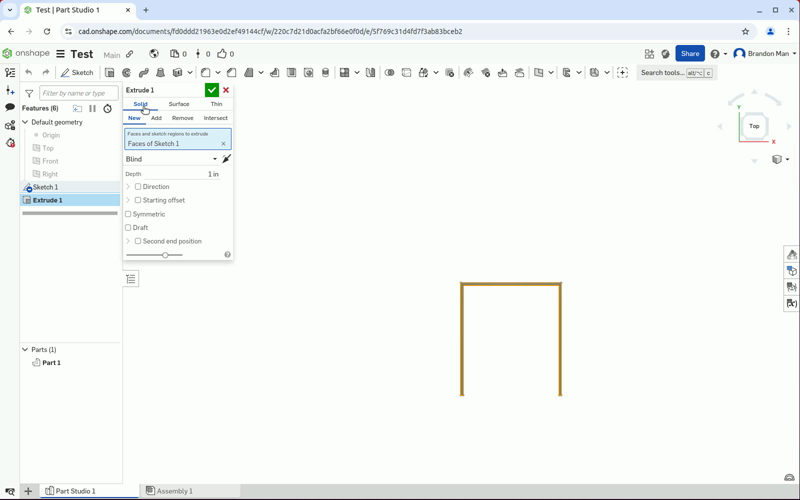
click(143, 106)
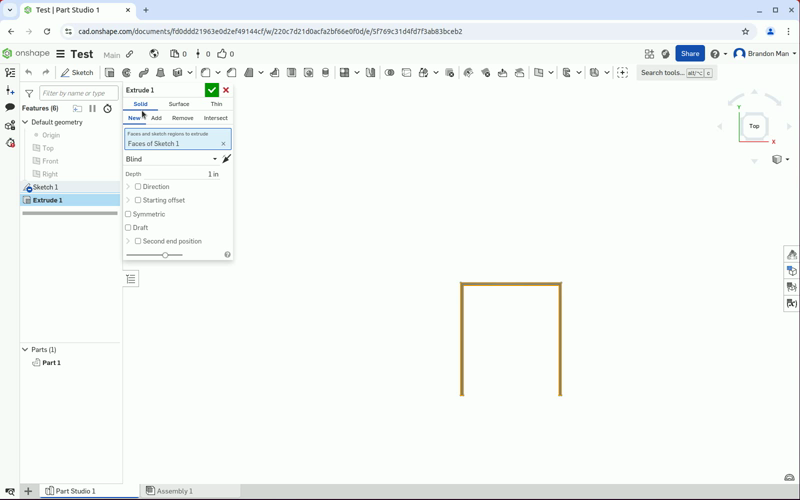
mouse_move(137, 120)
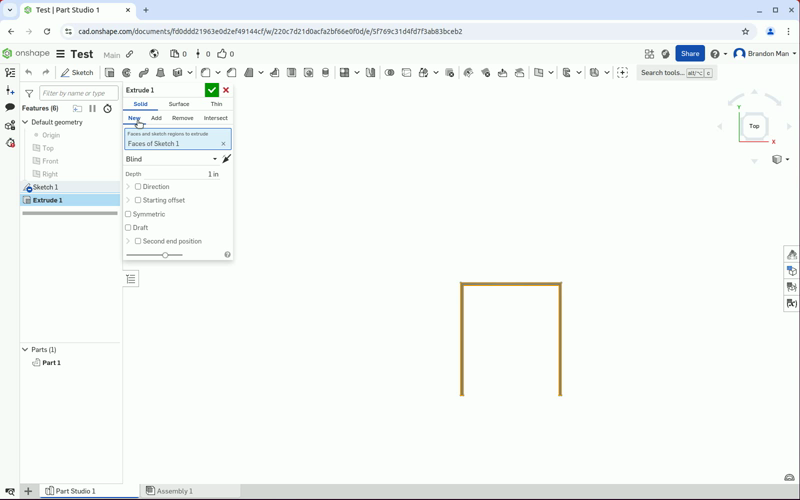
click(137, 120)
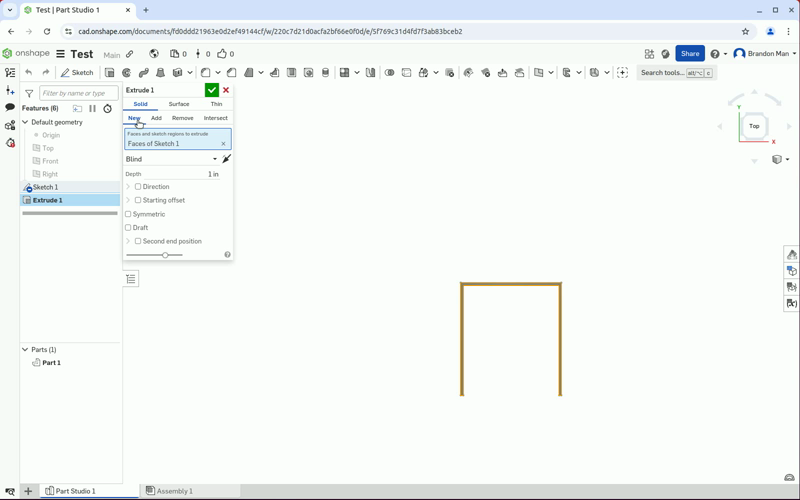
key(tab, 4)
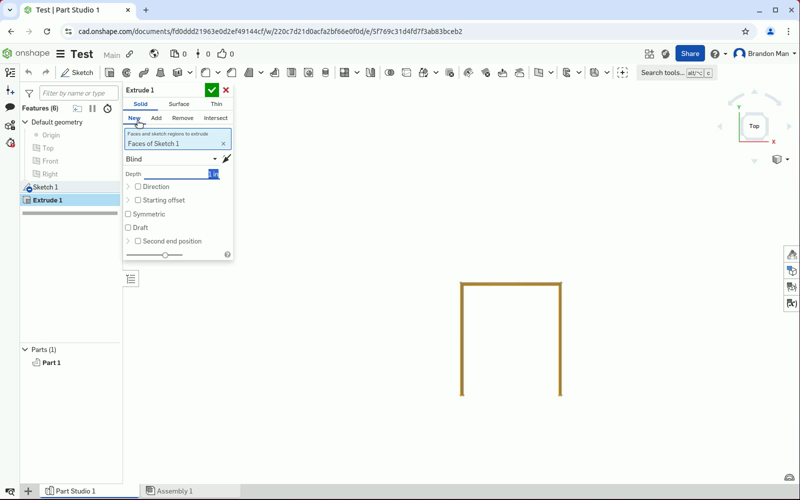
text(0.722)
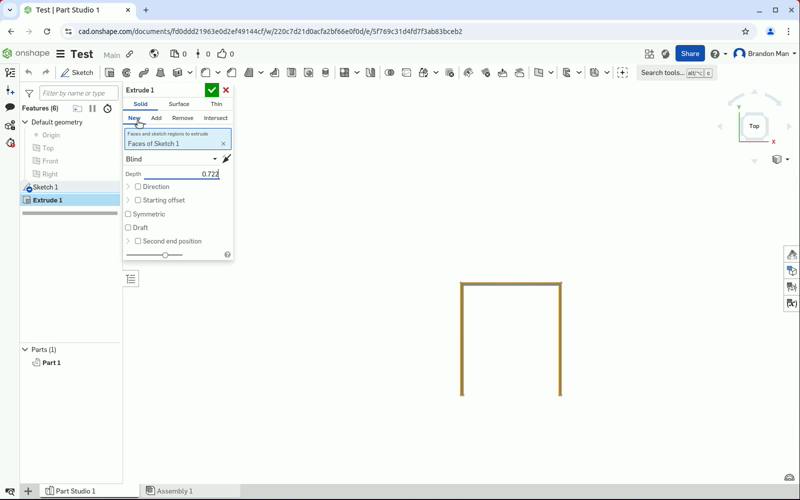
key(enter)
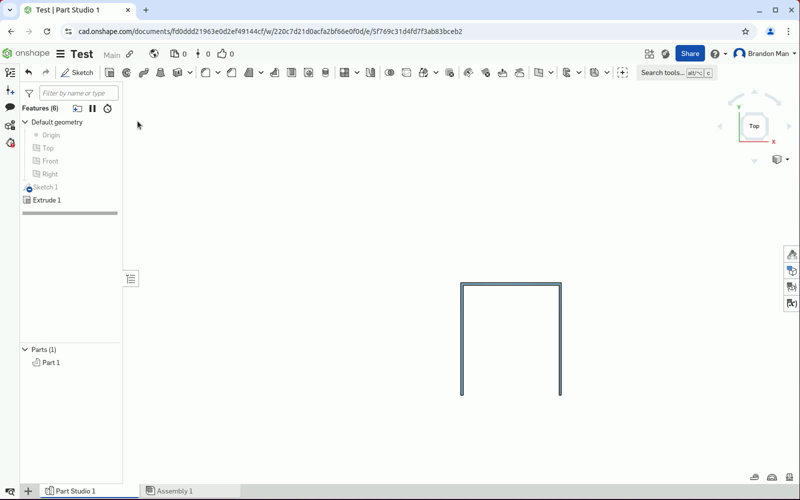
key(shift+h)
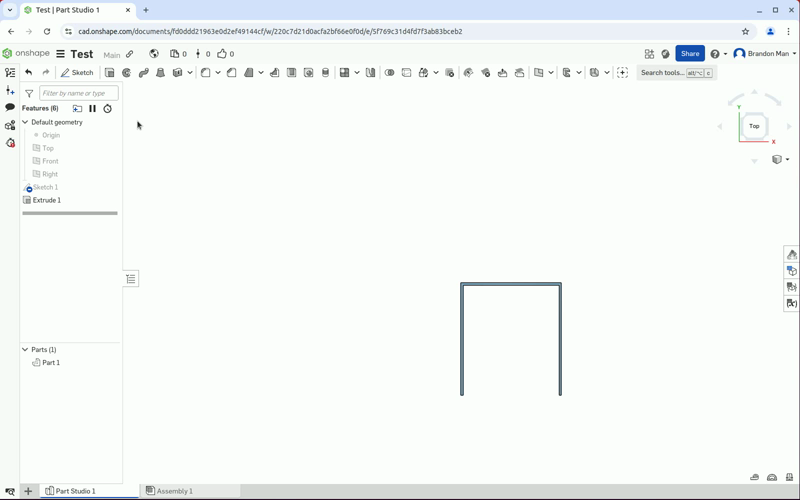
key(shift+h)
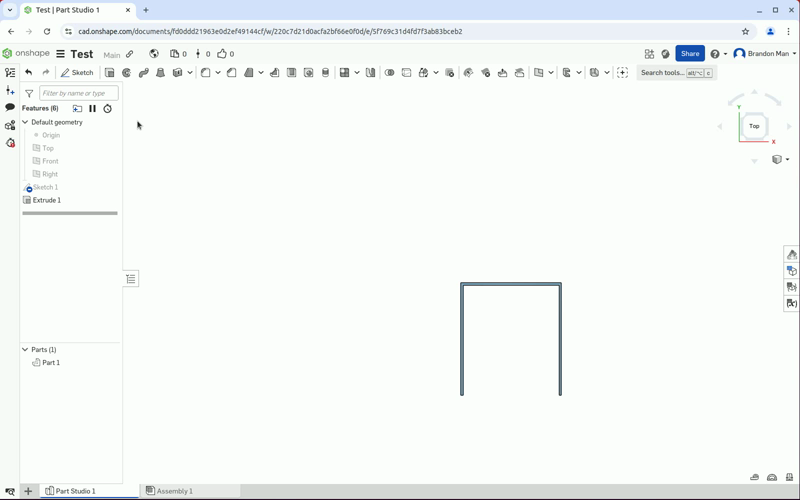
mouse_move(73, 189)
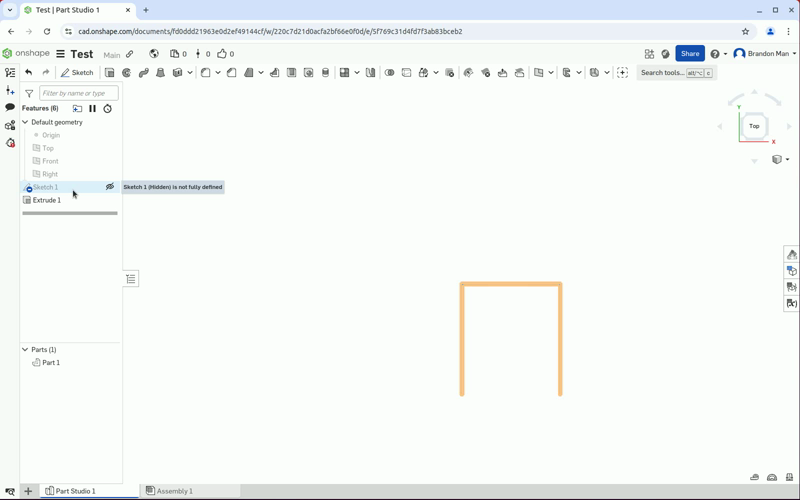
click(73, 189)
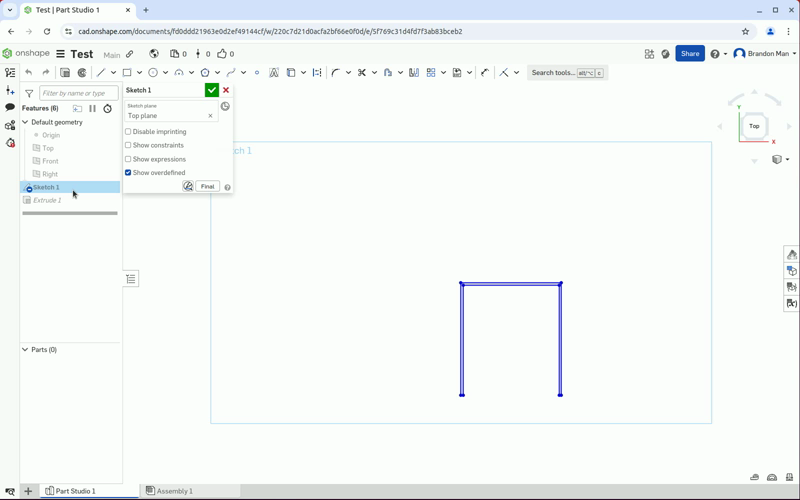
mouse_move(229, 92)
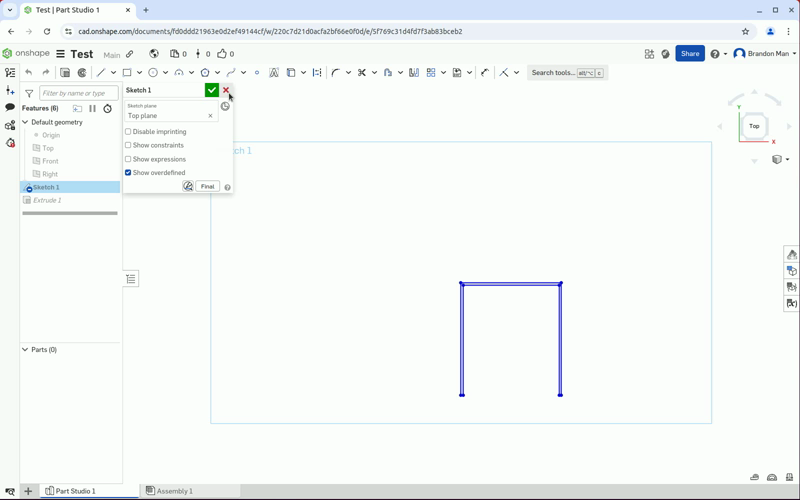
click(229, 92)
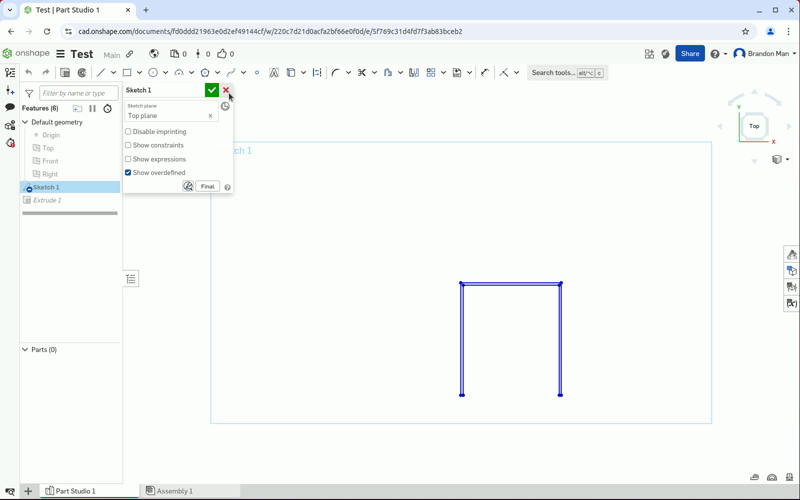
key(shift+s)
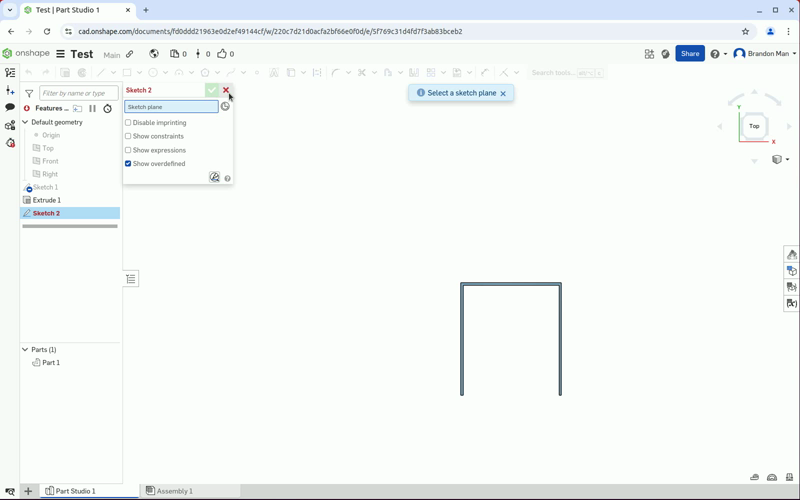
mouse_move(73, 150)
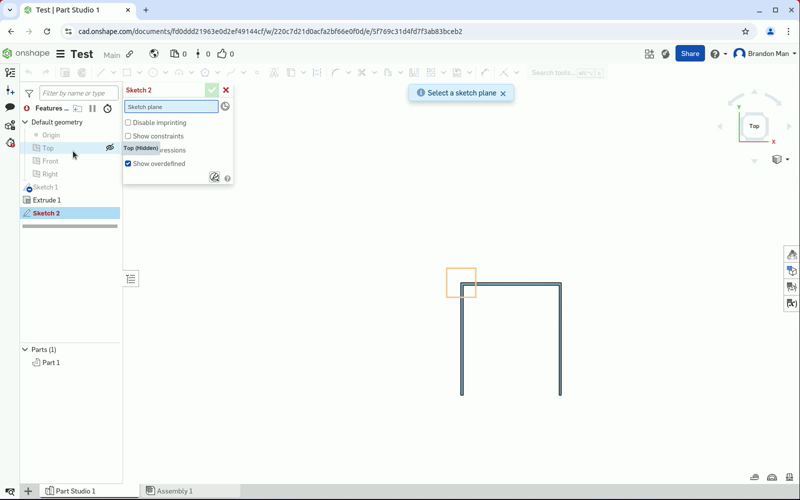
click(73, 150)
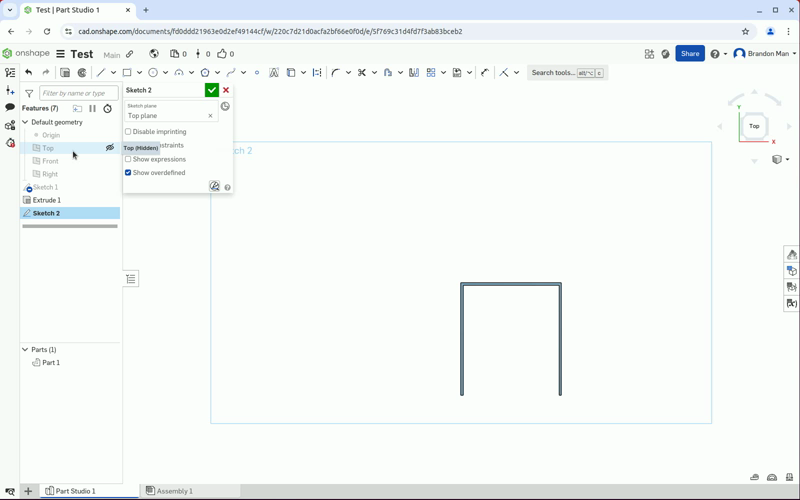
mouse_move(73, 352)
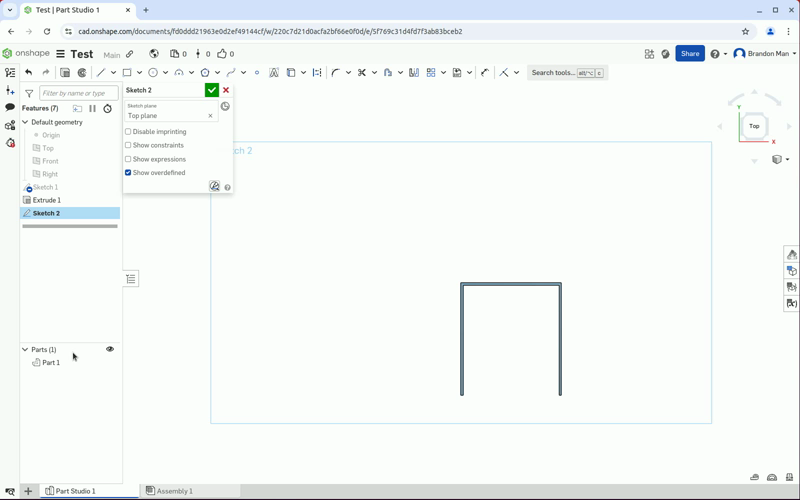
key(y)
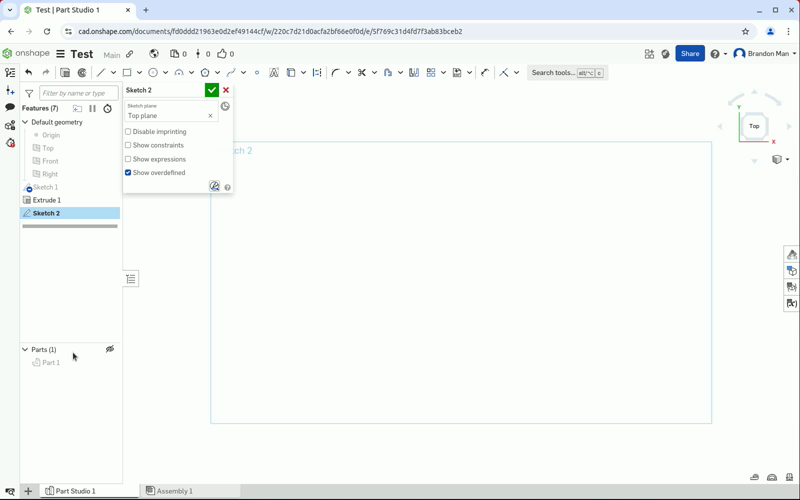
key(l)
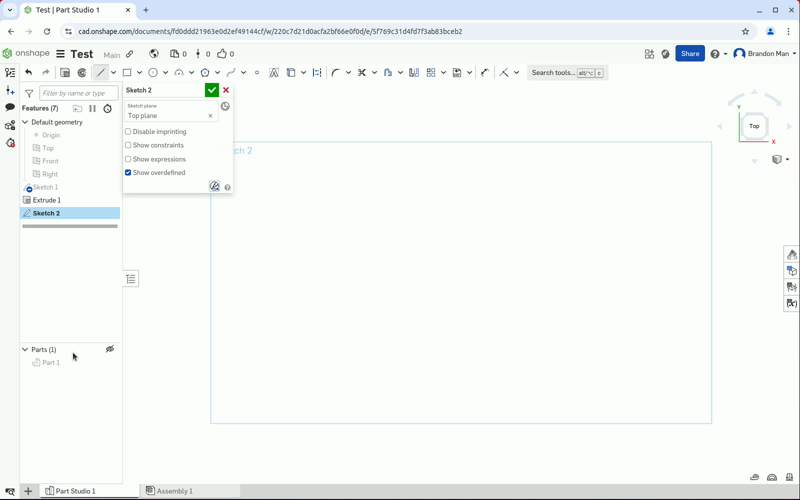
key_down(shift)
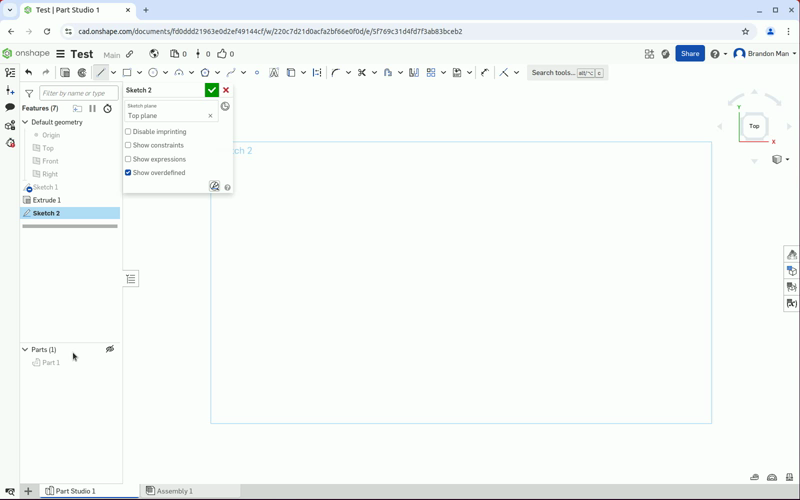
mouse_move(460, 395)
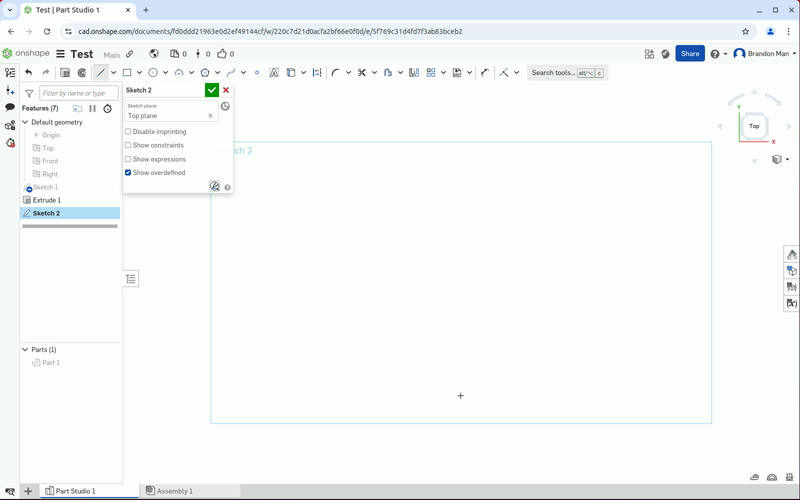
click(460, 395)
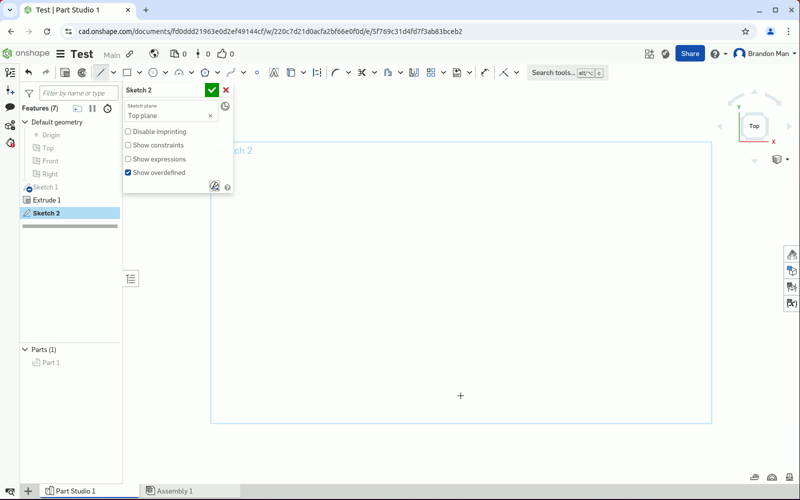
key_up(shift)
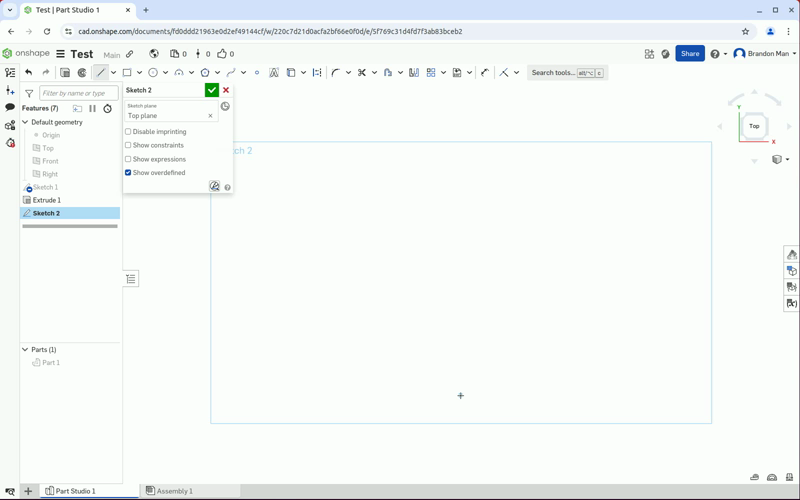
key_down(shift)
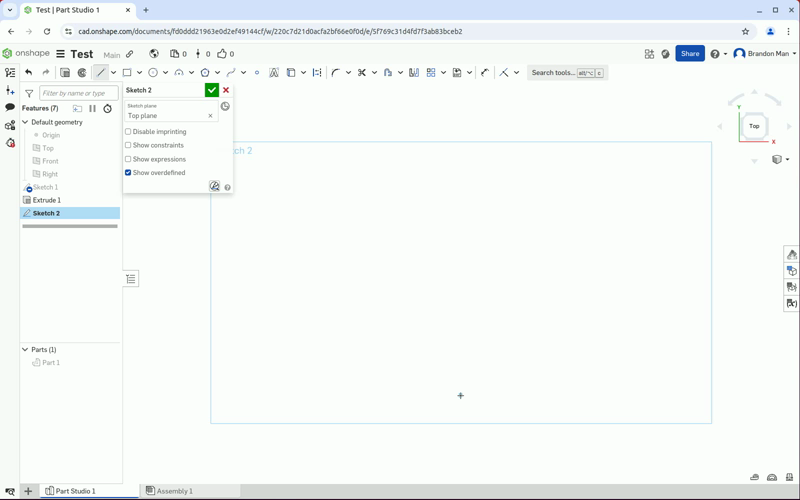
mouse_move(561, 395)
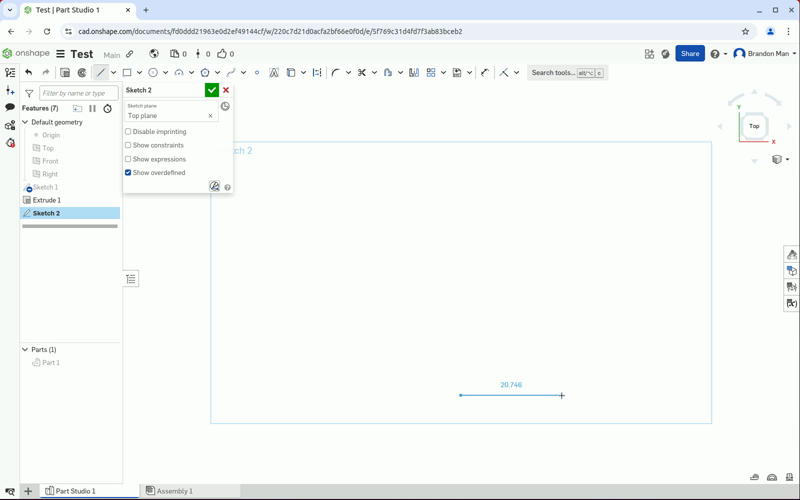
click(561, 395)
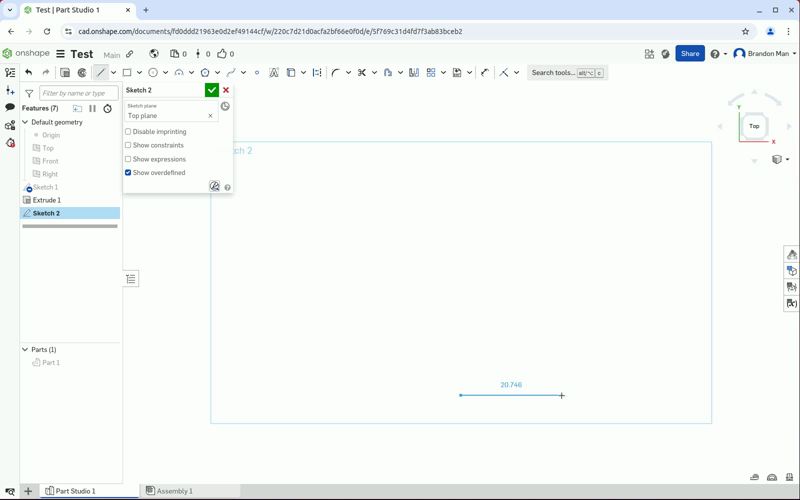
key_up(shift)
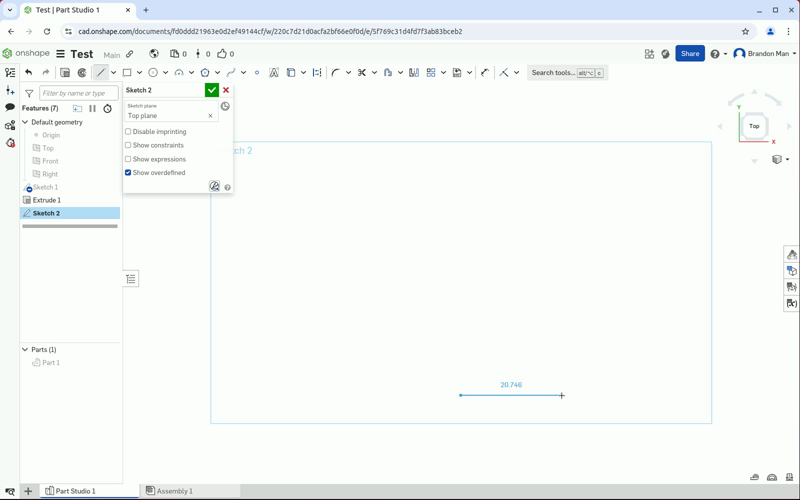
key_down(shift)
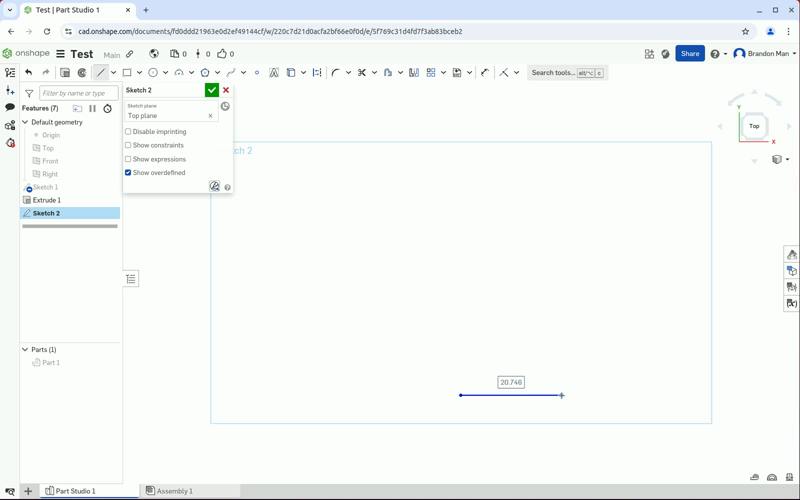
mouse_move(589, 395)
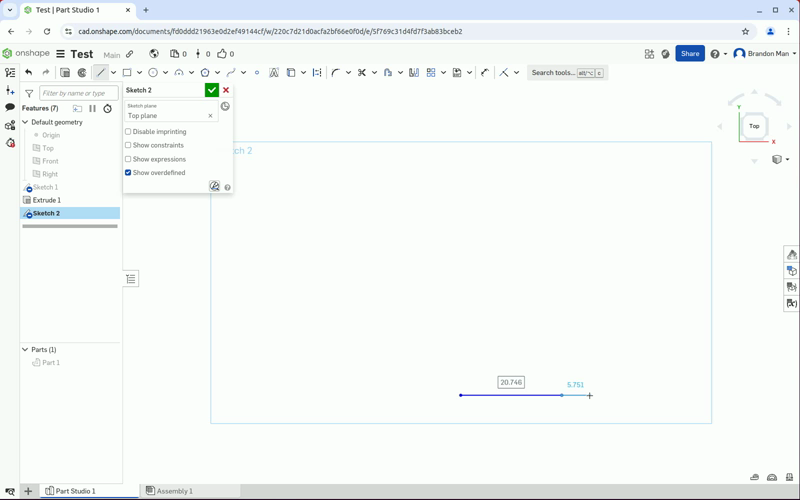
mouse_move(561, 392)
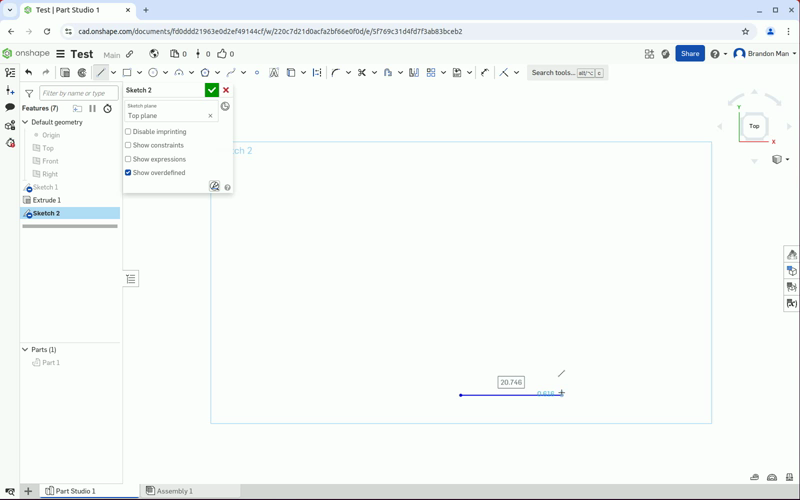
scroll(6)
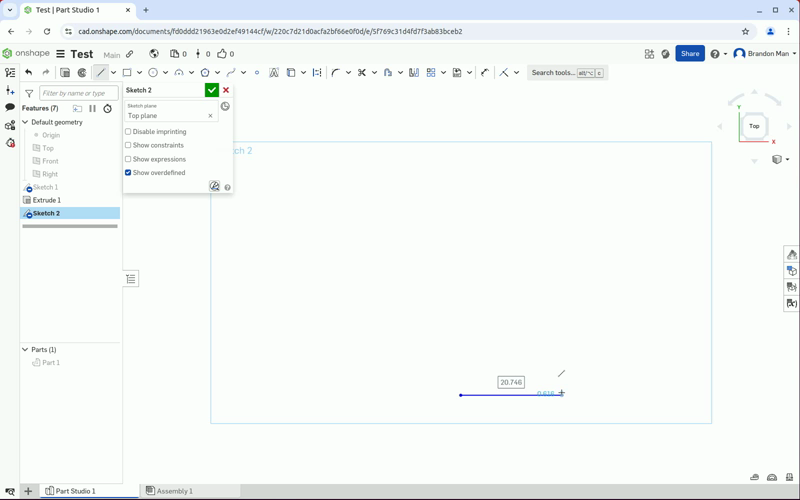
scroll(6)
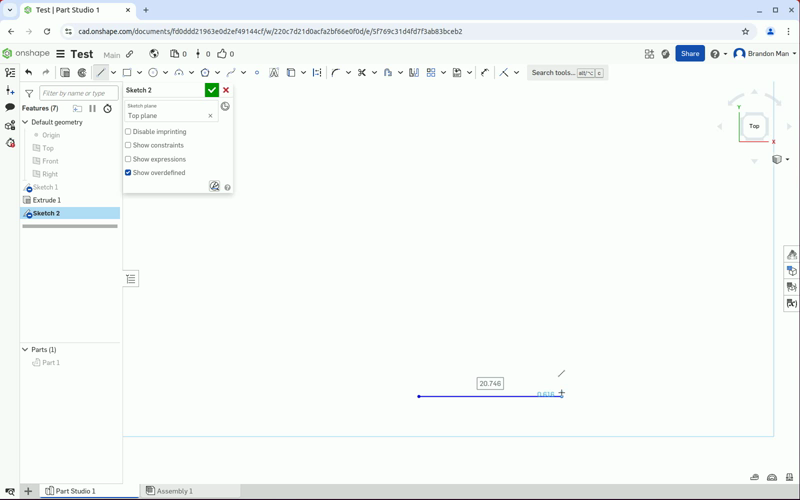
scroll(6)
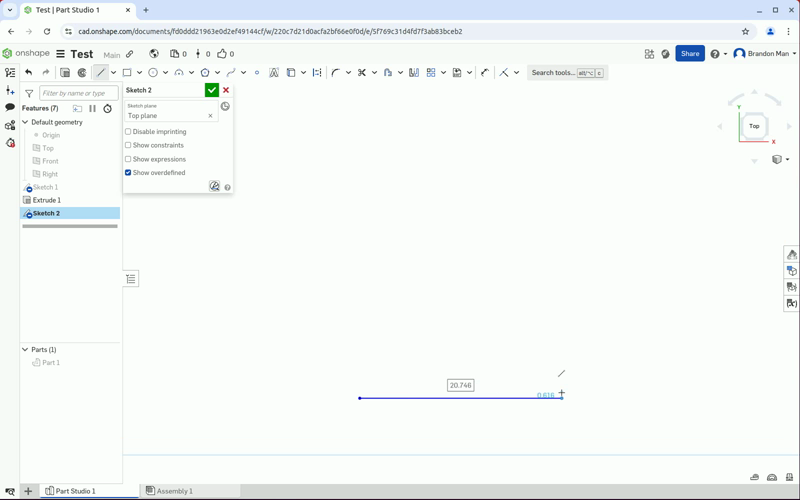
scroll(6)
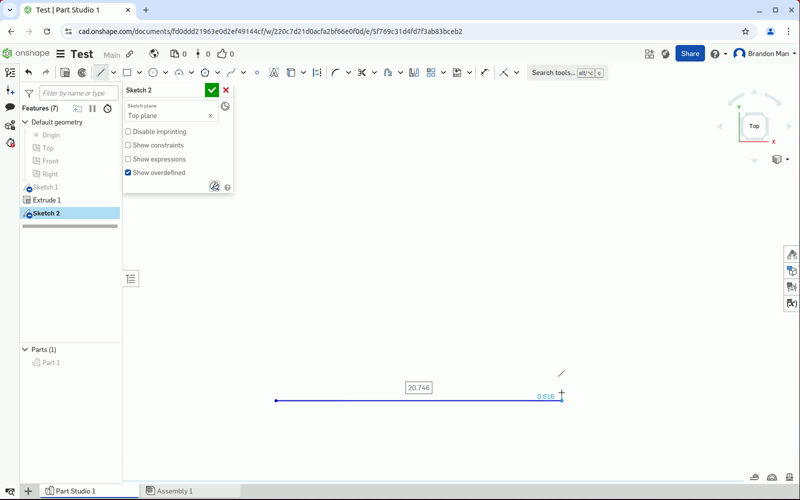
scroll(6)
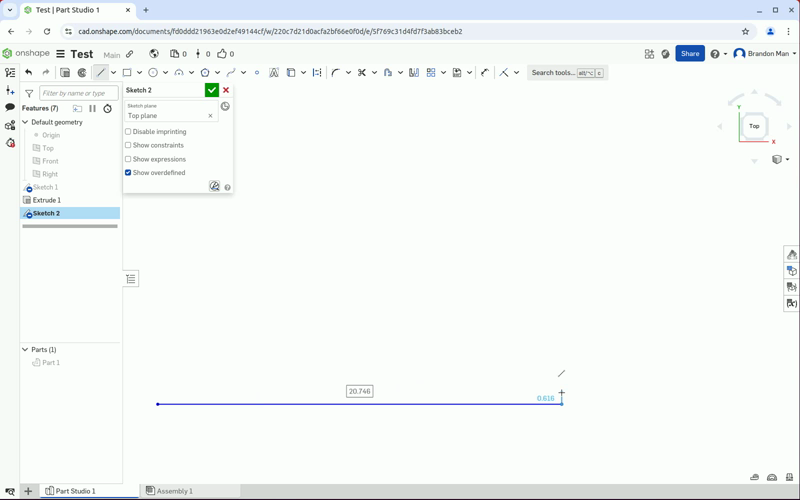
scroll(6)
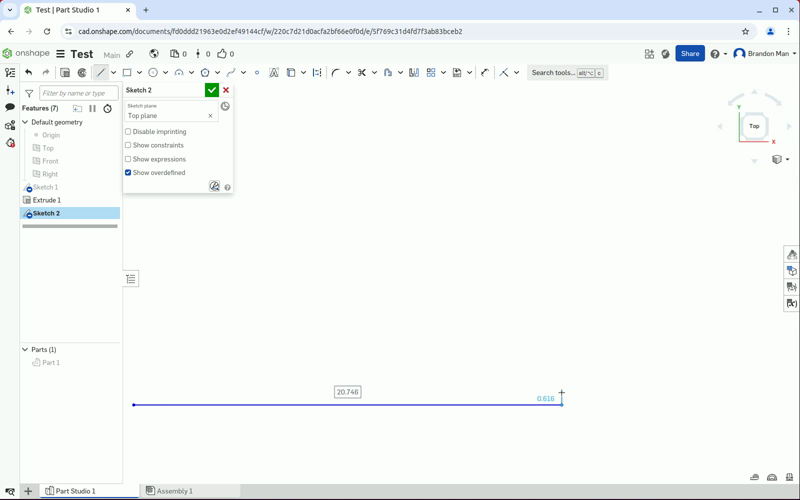
scroll(6)
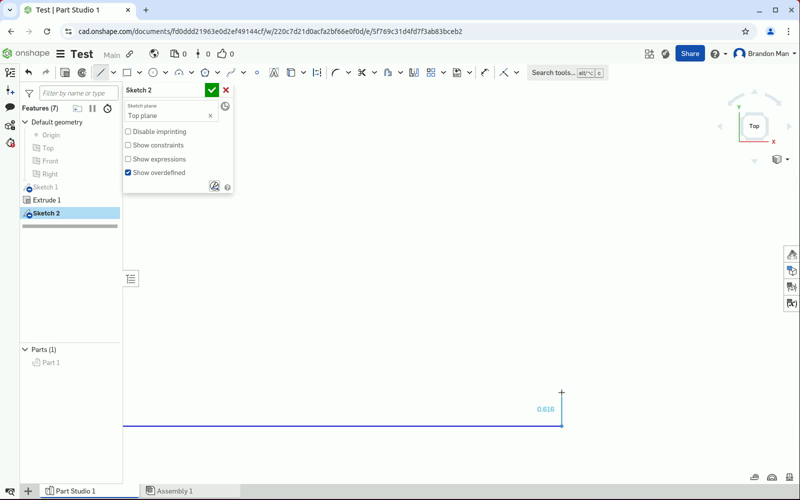
click(561, 392)
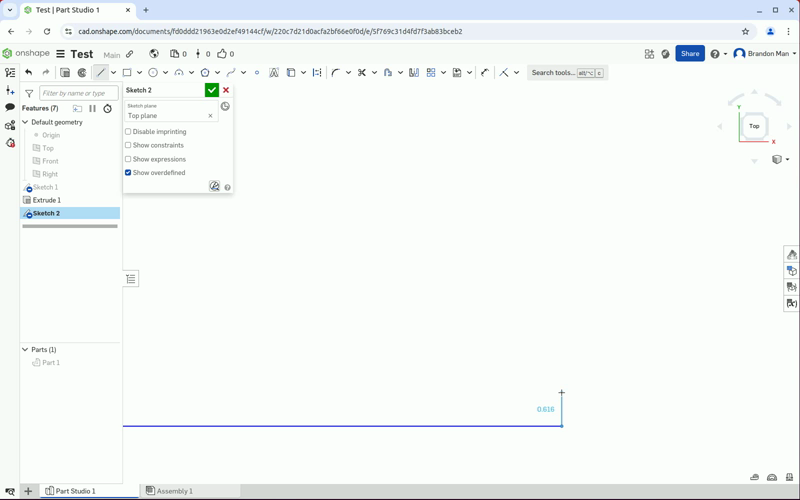
scroll(-6)
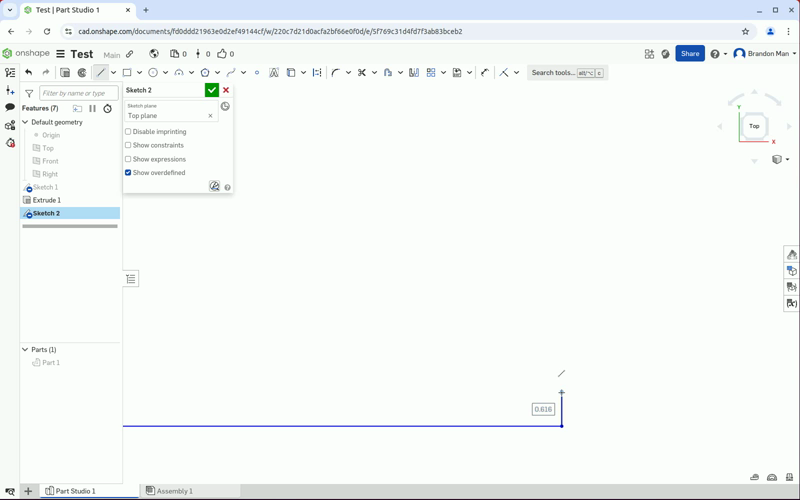
scroll(-6)
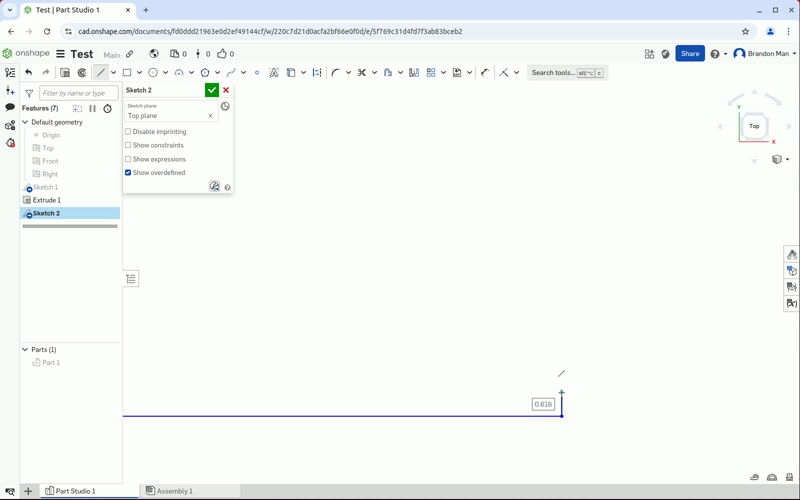
scroll(-6)
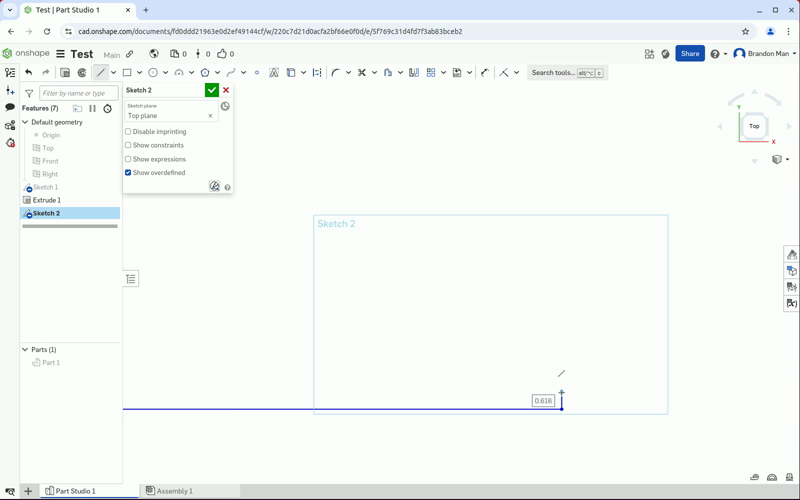
scroll(-6)
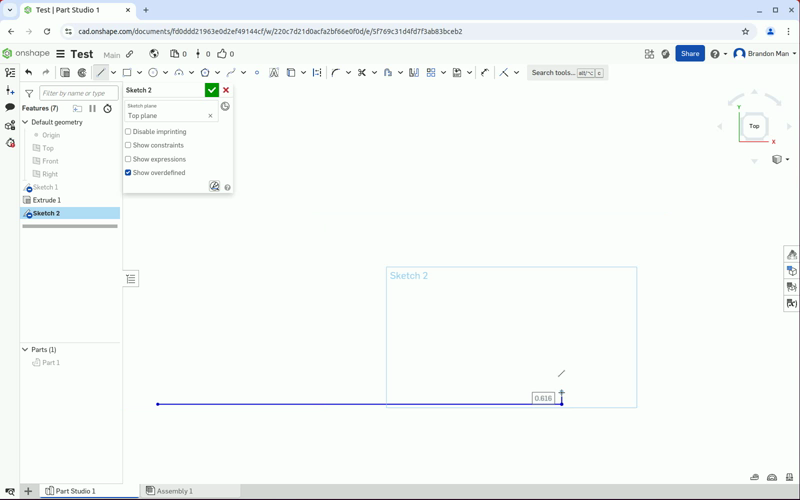
scroll(-6)
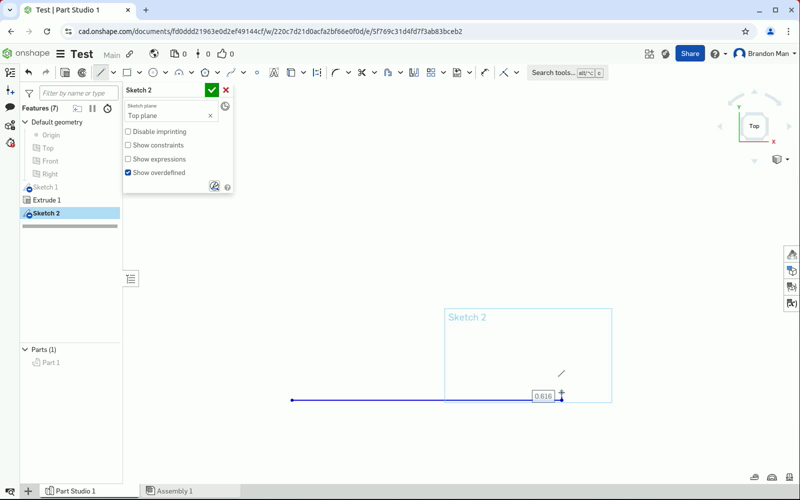
scroll(-6)
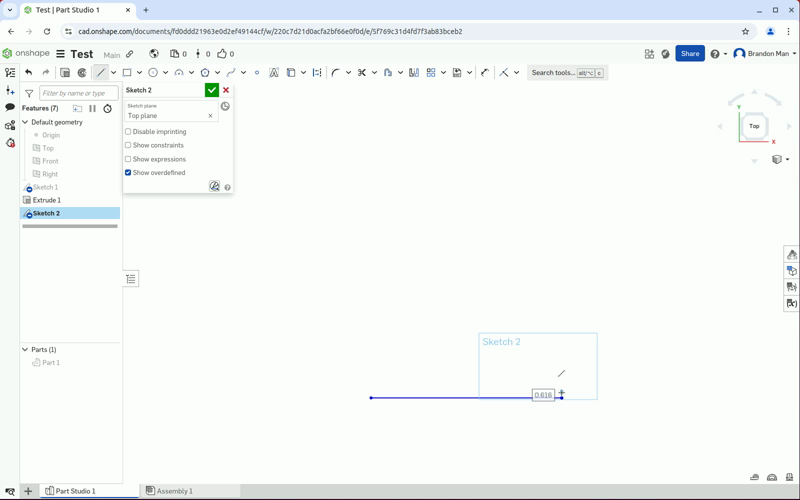
scroll(-6)
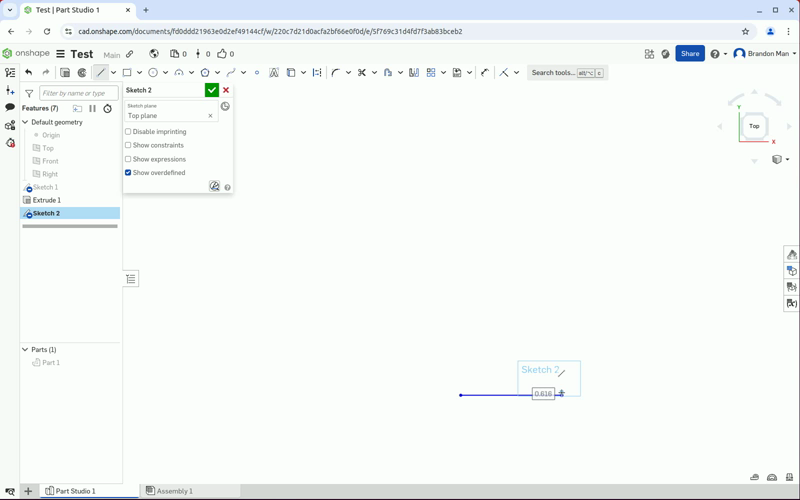
key_up(shift)
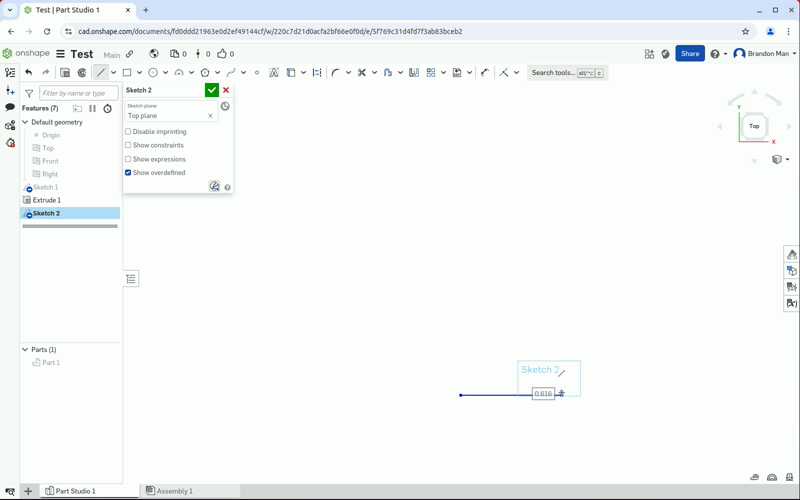
key_down(shift)
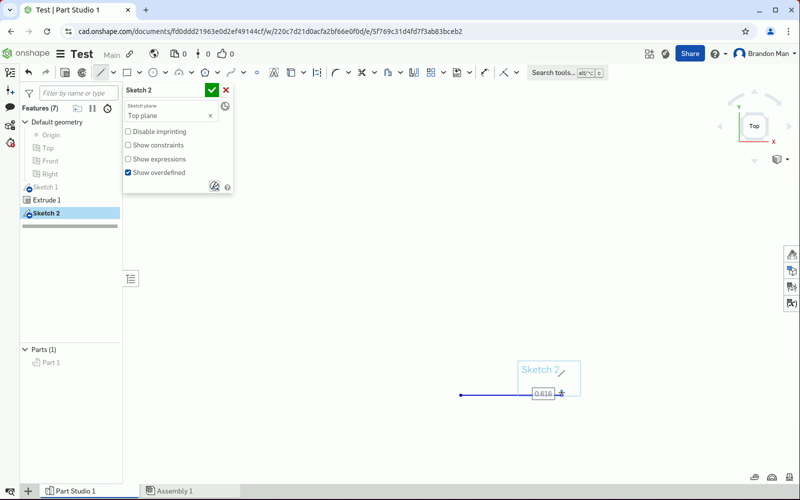
mouse_move(460, 392)
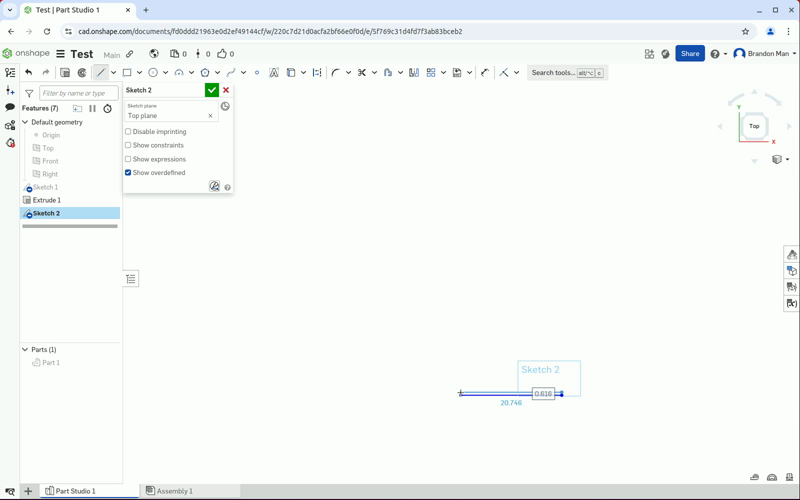
scroll(6)
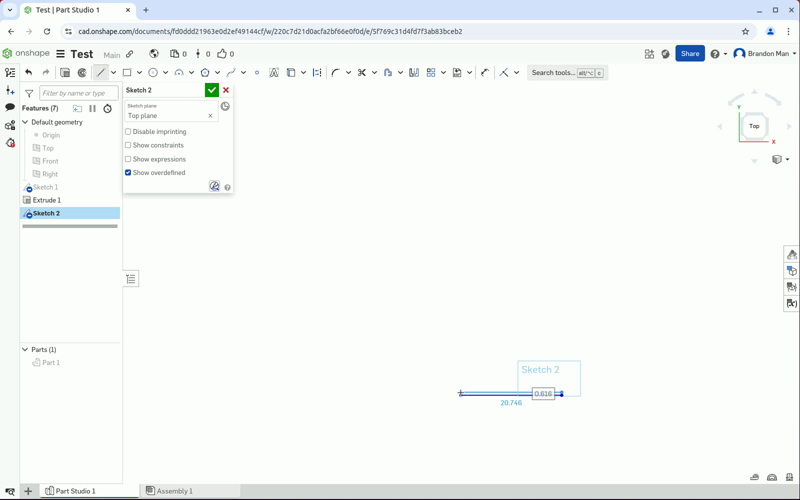
scroll(6)
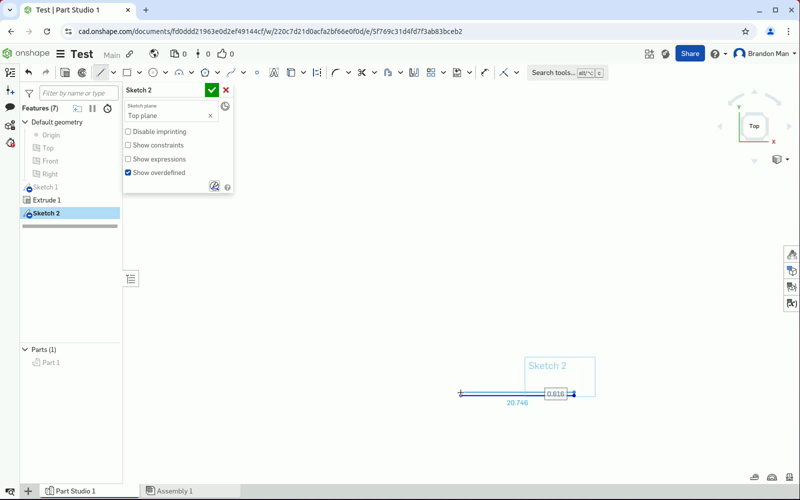
scroll(6)
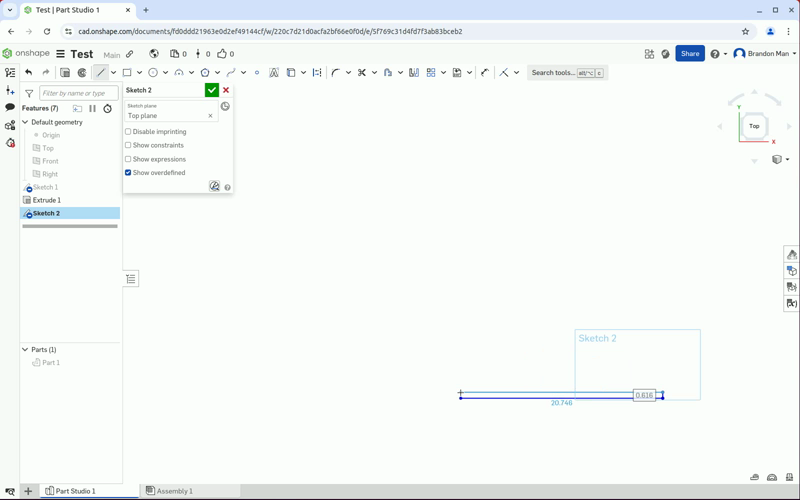
scroll(6)
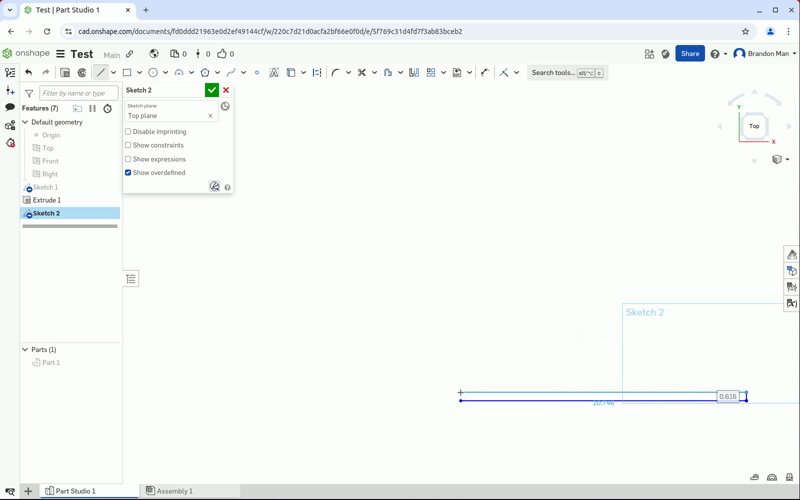
scroll(6)
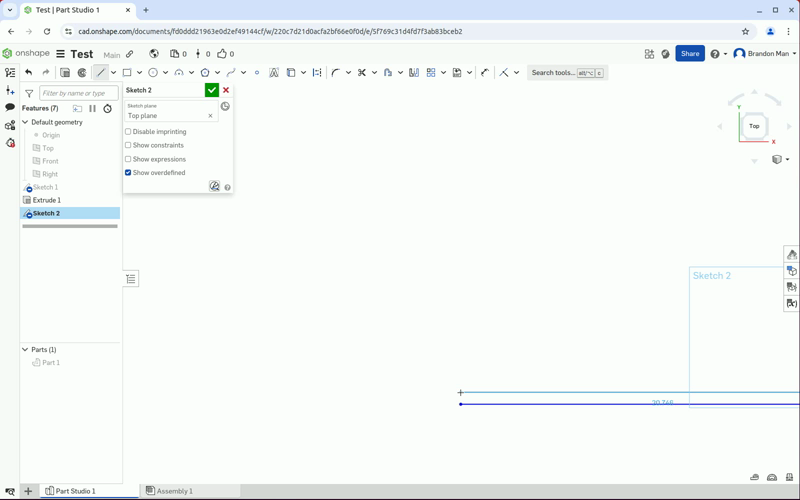
scroll(6)
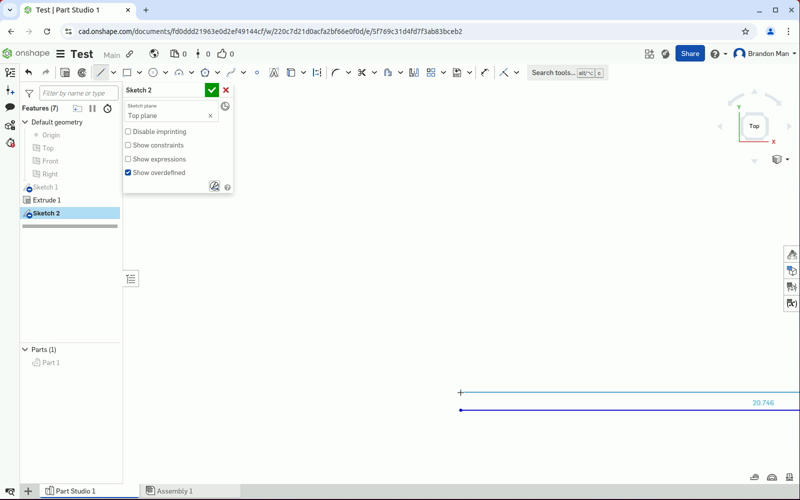
scroll(6)
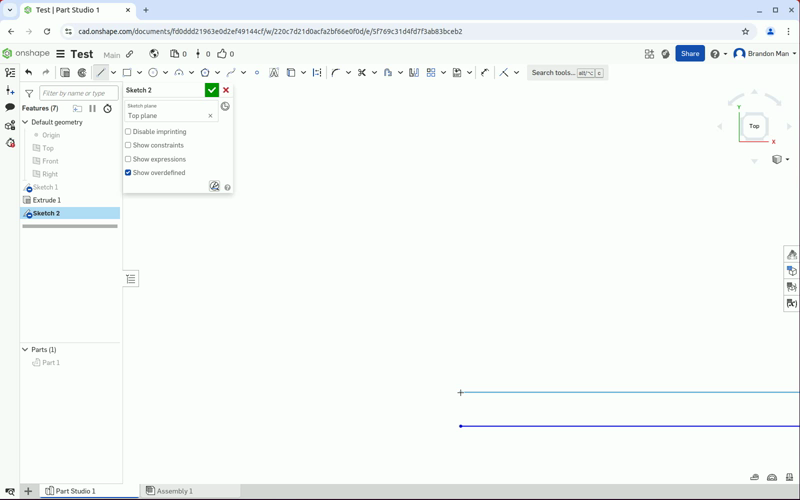
click(460, 392)
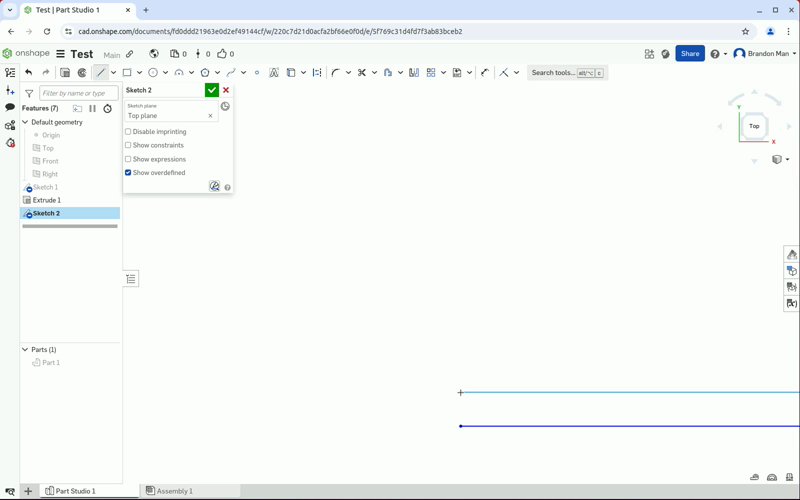
scroll(-6)
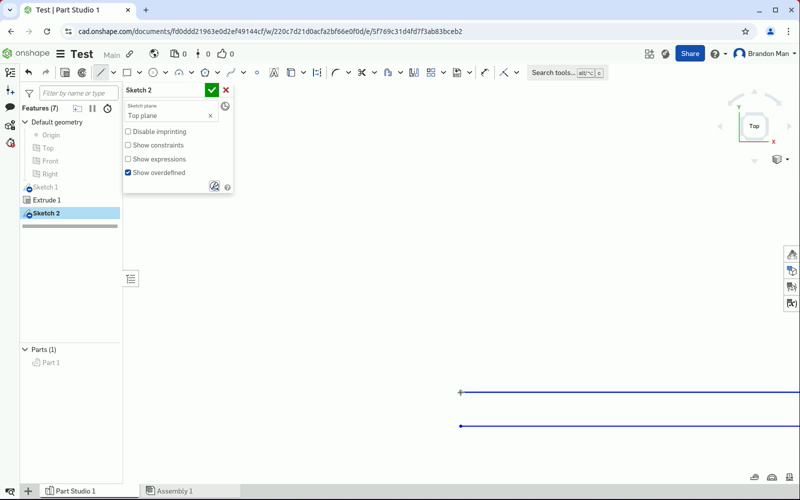
scroll(-6)
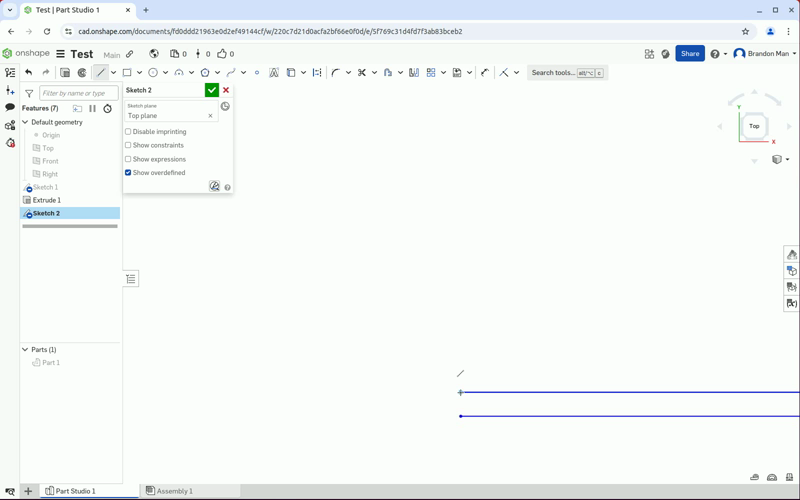
scroll(-6)
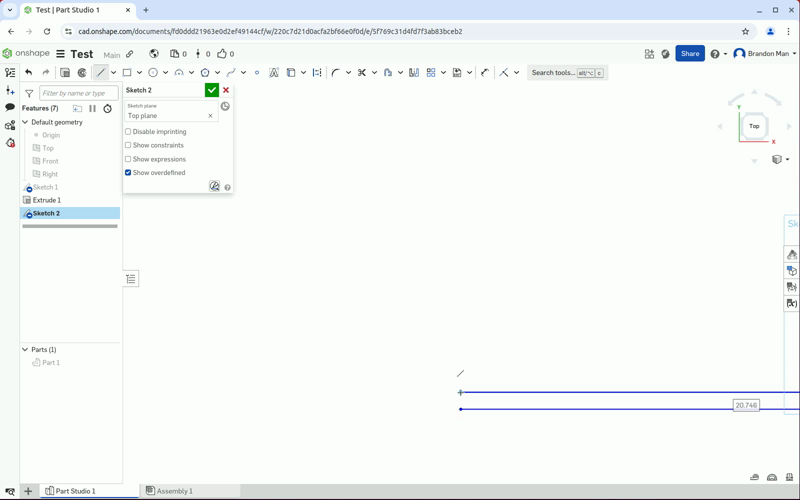
scroll(-6)
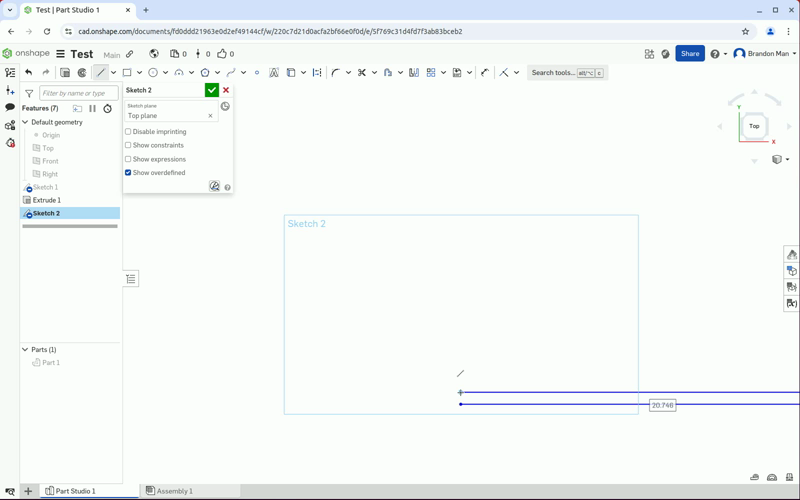
scroll(-6)
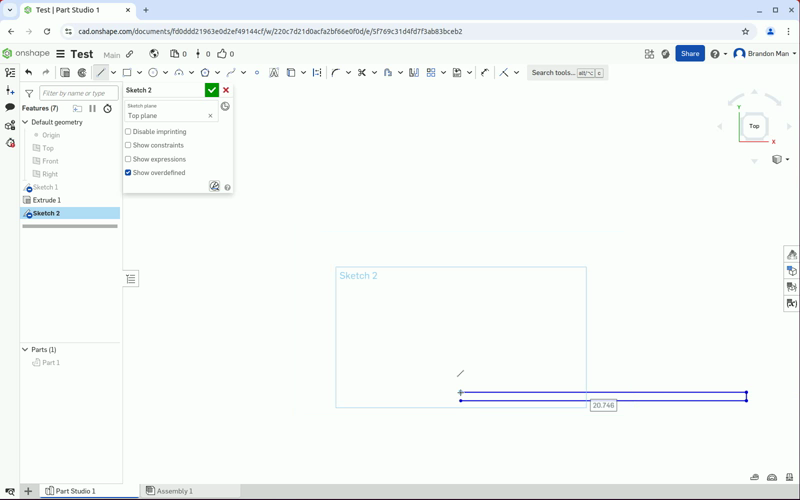
scroll(-6)
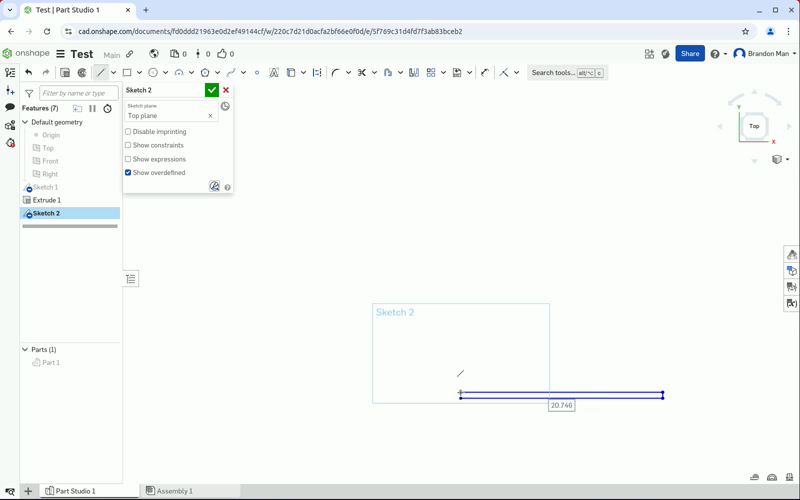
scroll(-6)
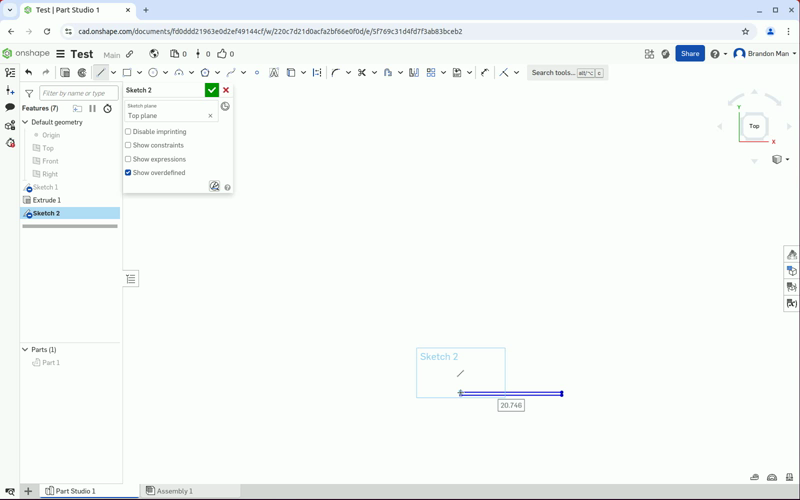
key_up(shift)
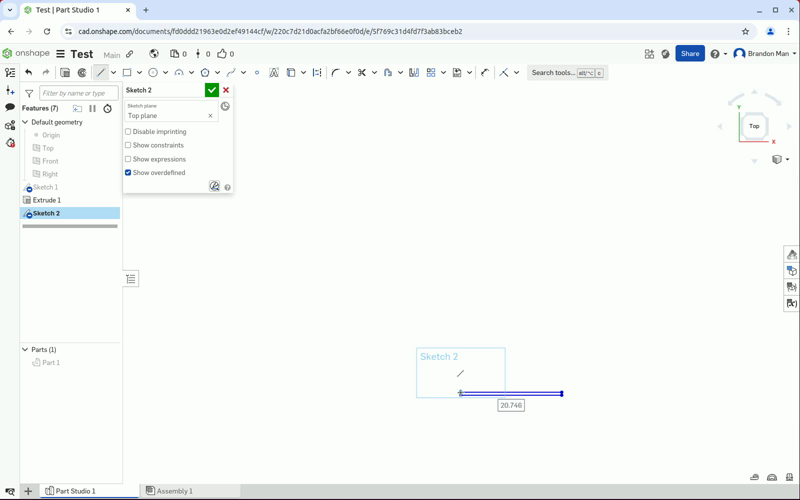
mouse_move(490, 392)
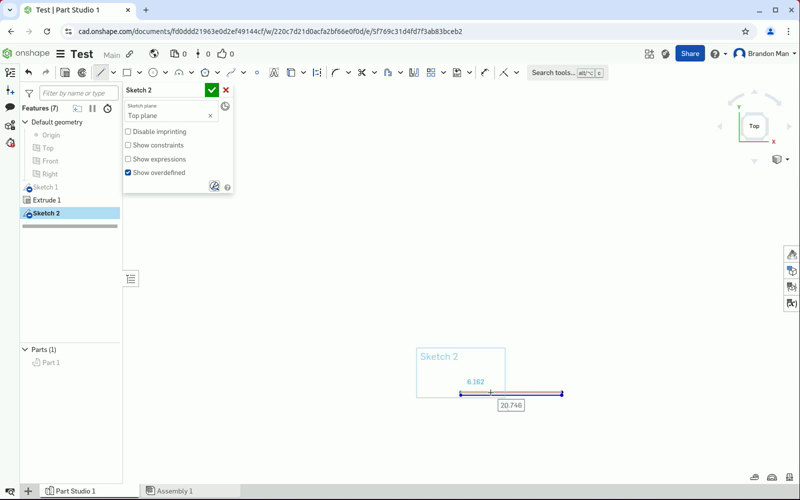
key_down(shift)
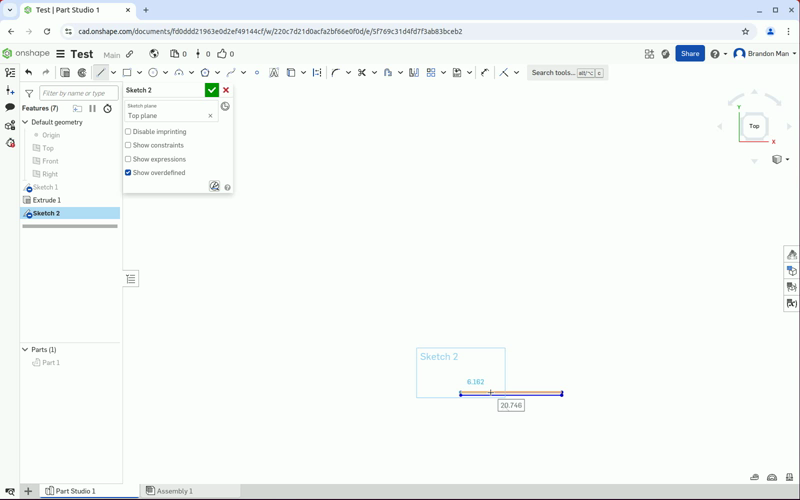
mouse_move(460, 395)
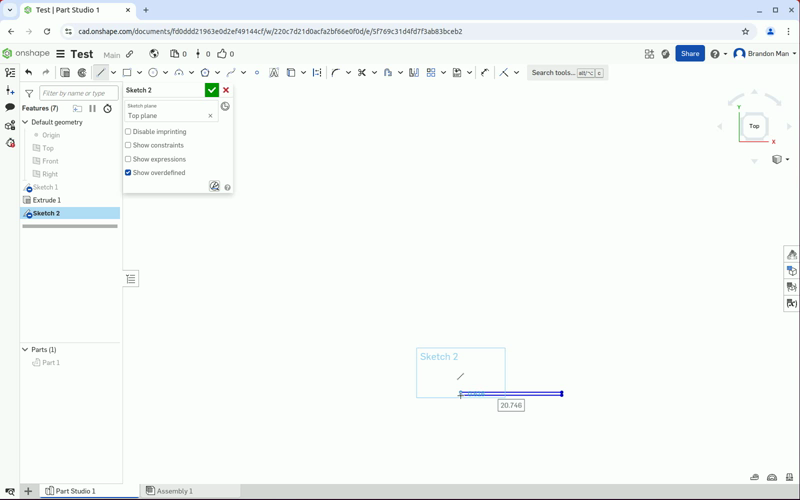
scroll(6)
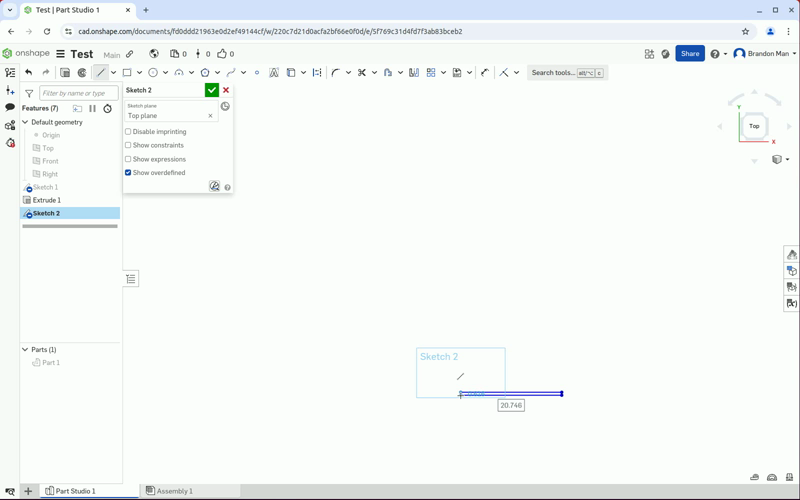
scroll(6)
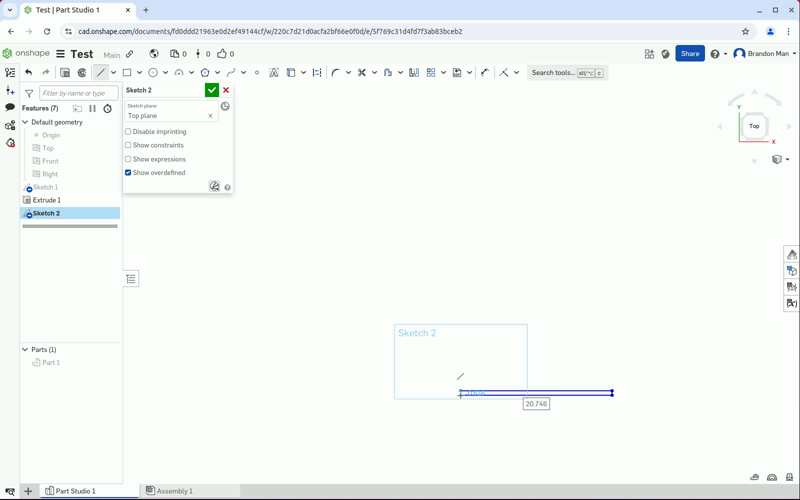
scroll(6)
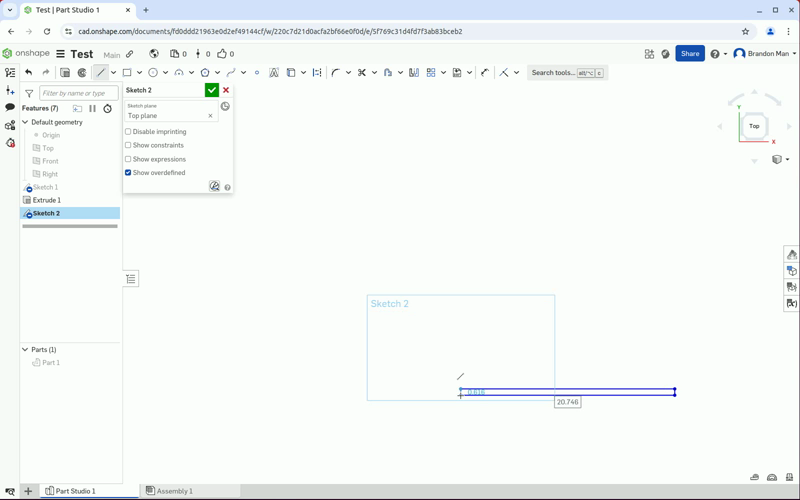
scroll(6)
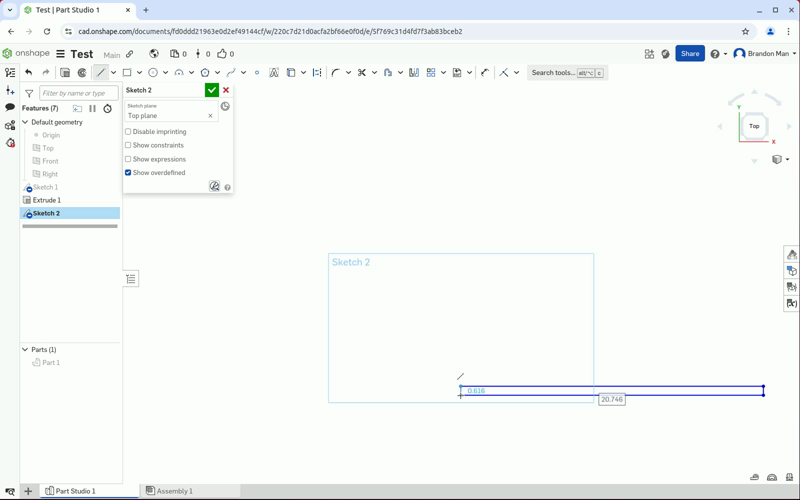
scroll(6)
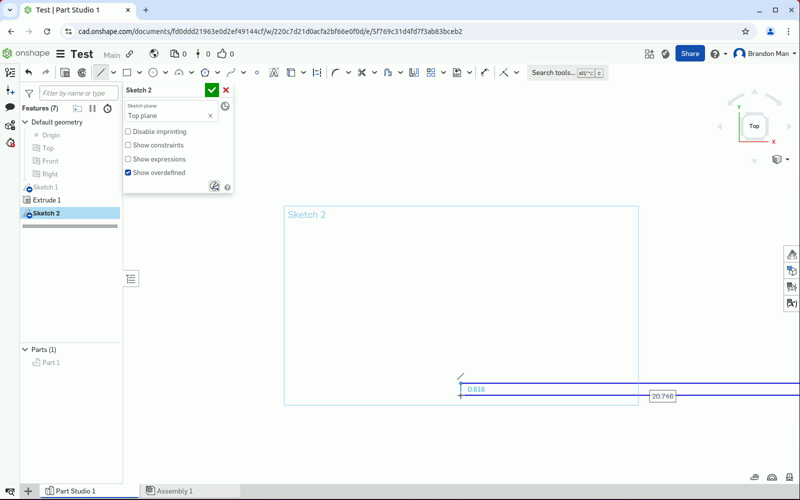
scroll(6)
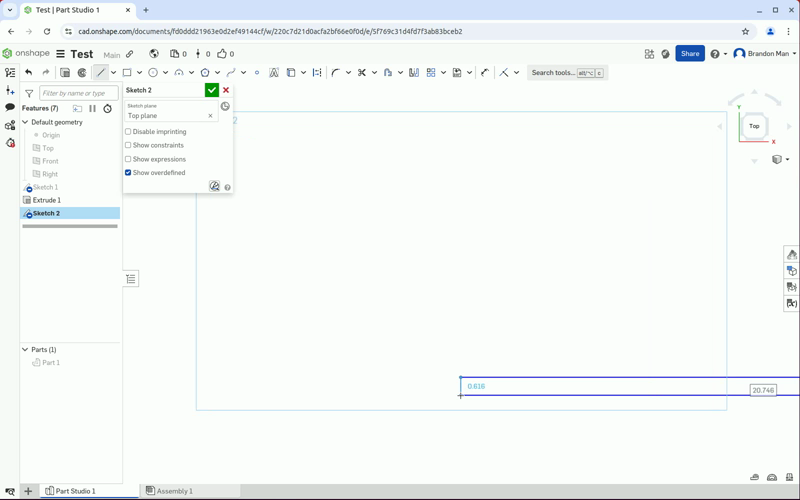
scroll(6)
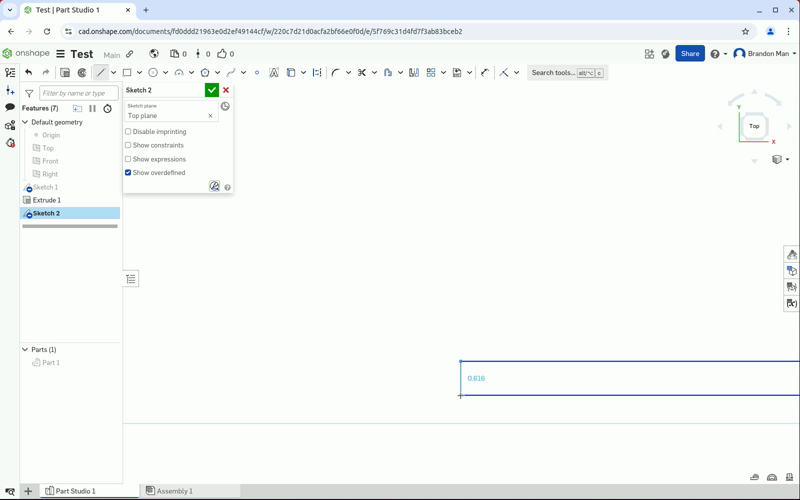
key_up(shift)
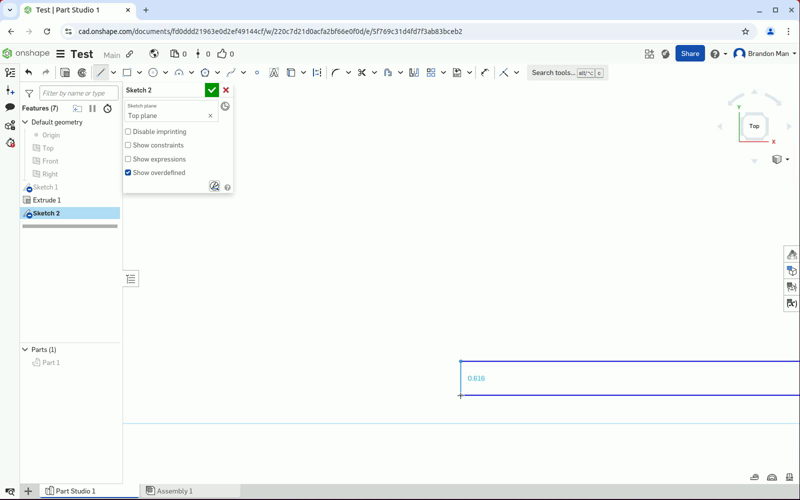
click(460, 395)
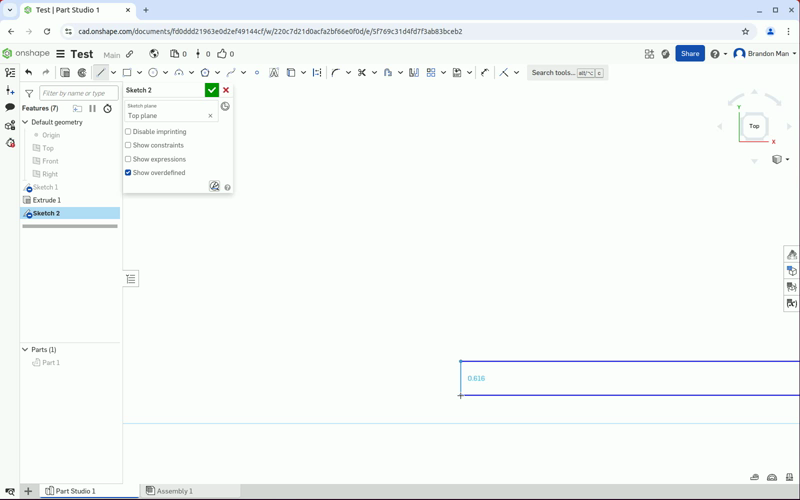
scroll(-6)
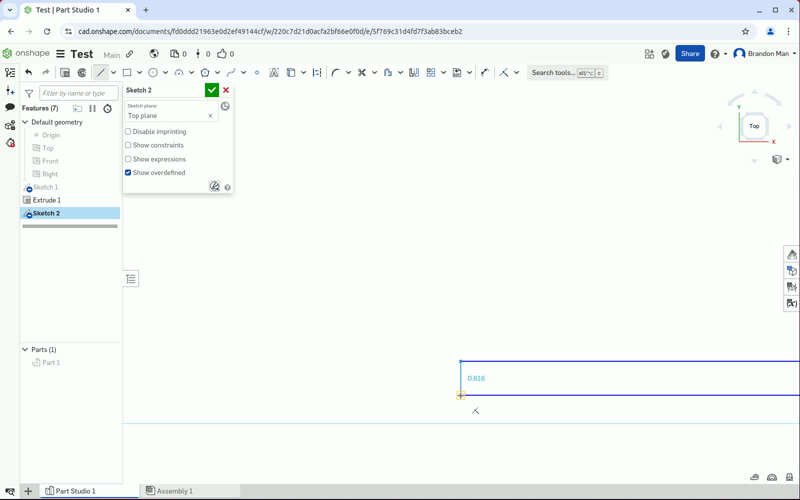
scroll(-6)
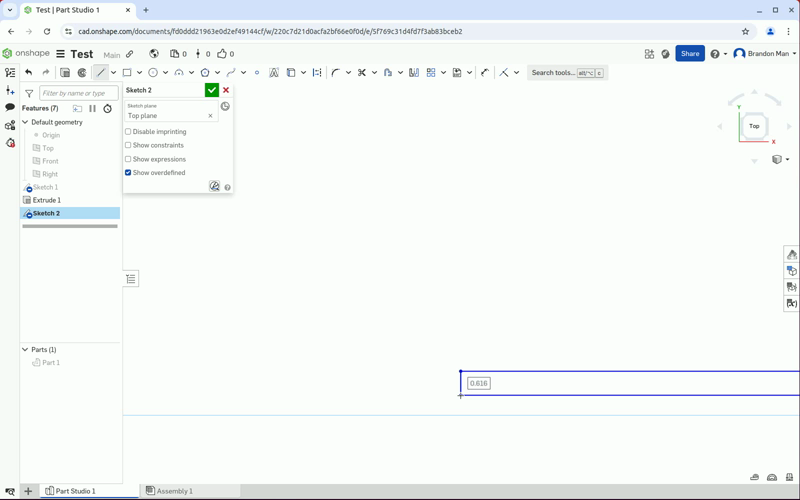
scroll(-6)
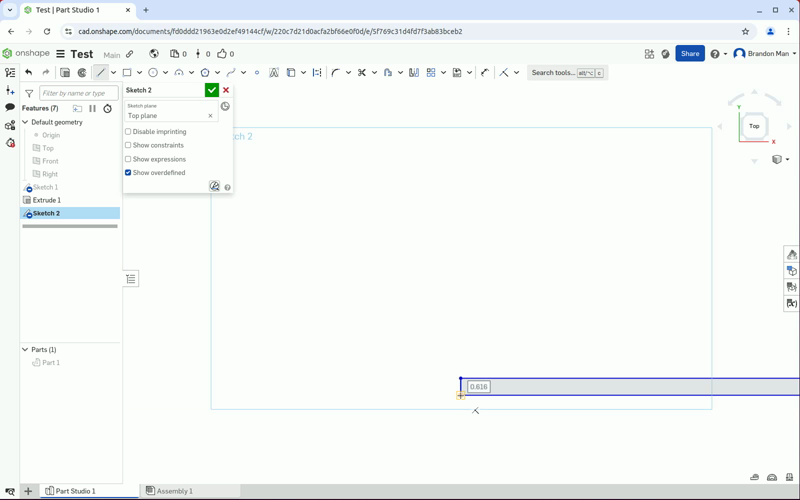
scroll(-6)
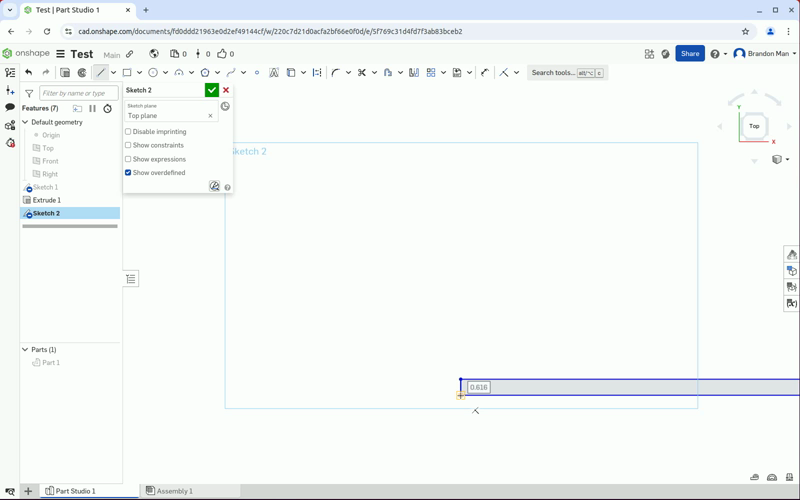
scroll(-6)
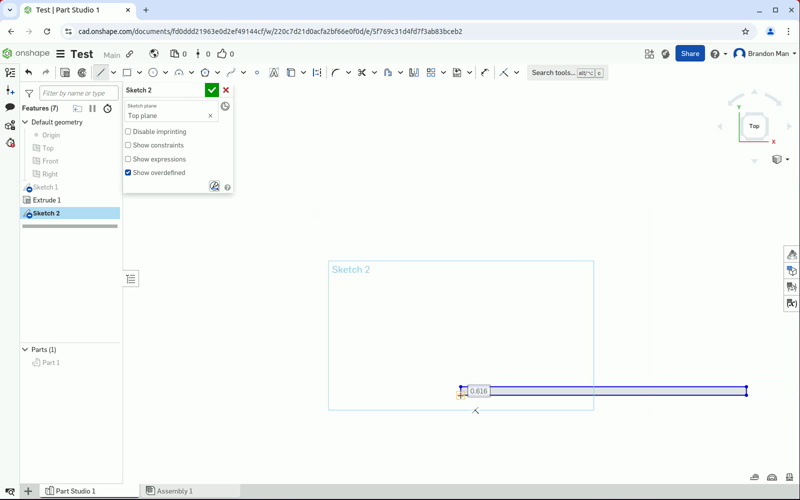
scroll(-6)
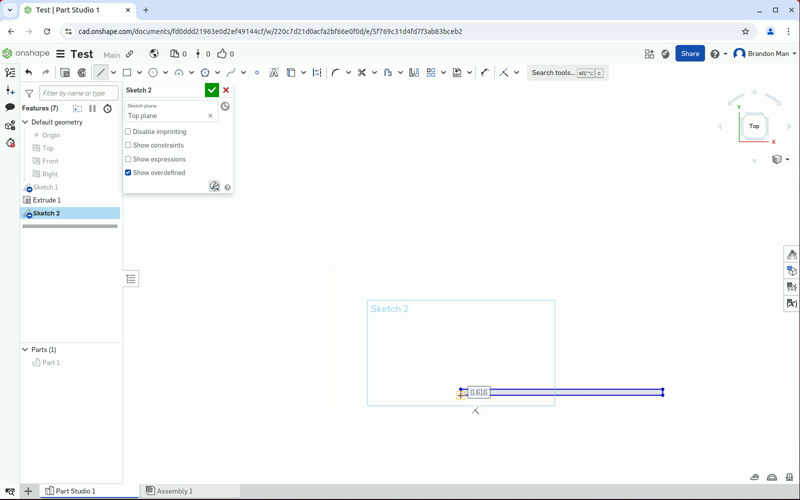
scroll(-6)
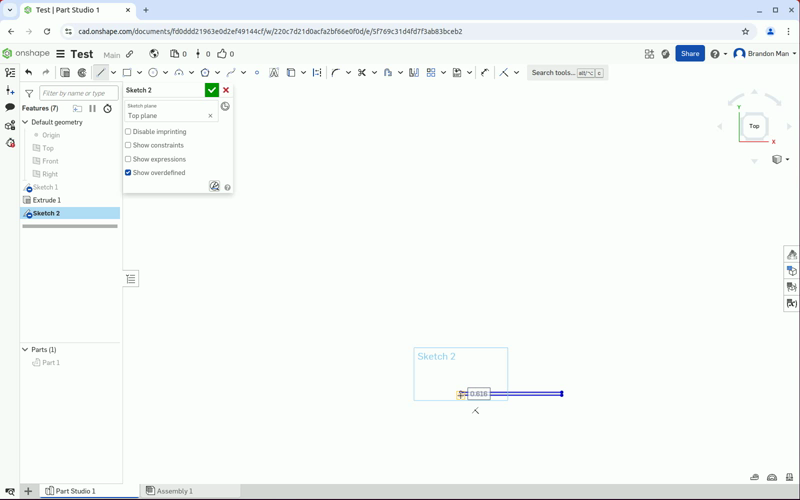
key(esc)
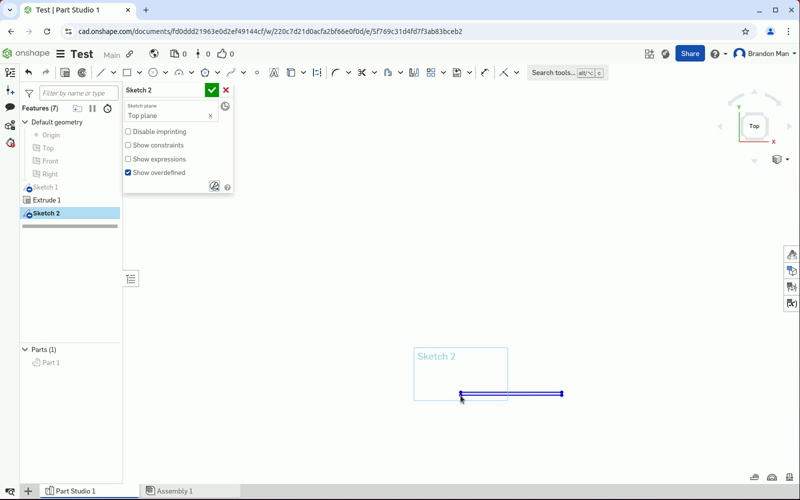
mouse_move(548, 394)
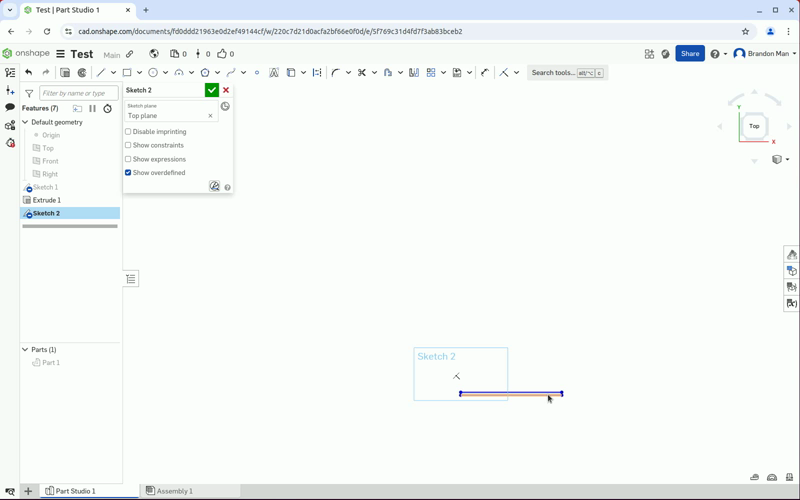
scroll(6)
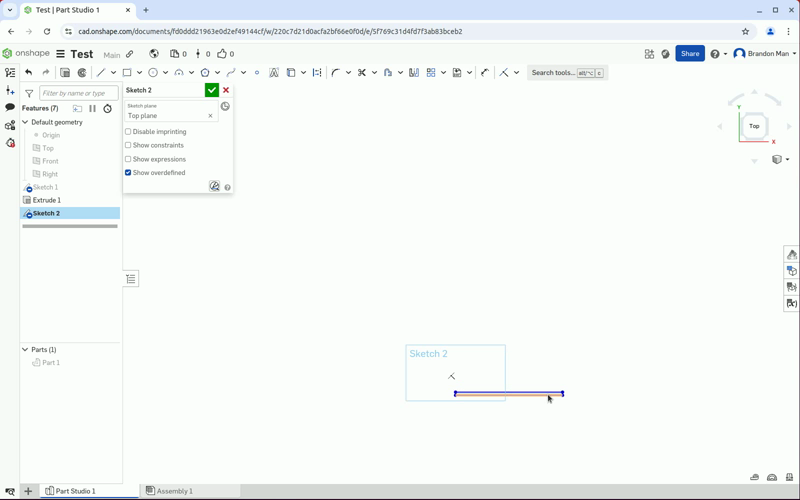
scroll(6)
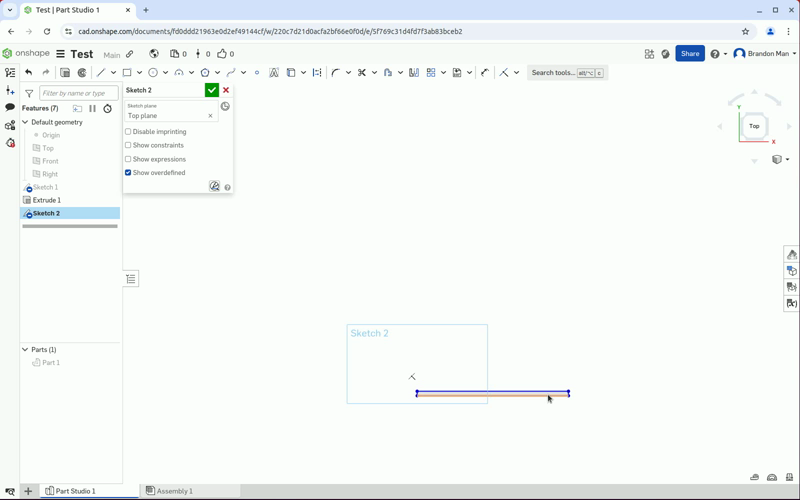
scroll(6)
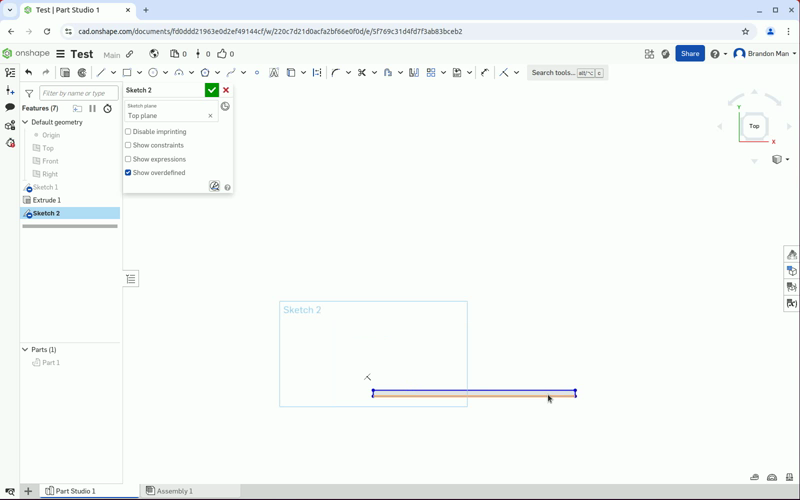
scroll(6)
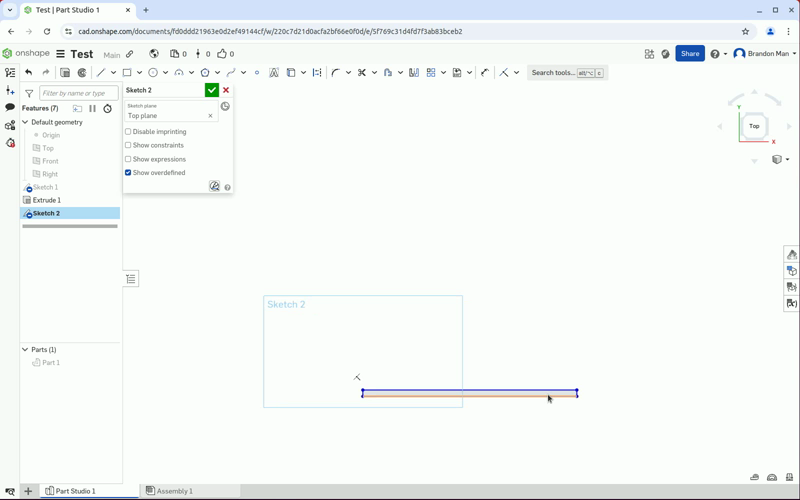
scroll(6)
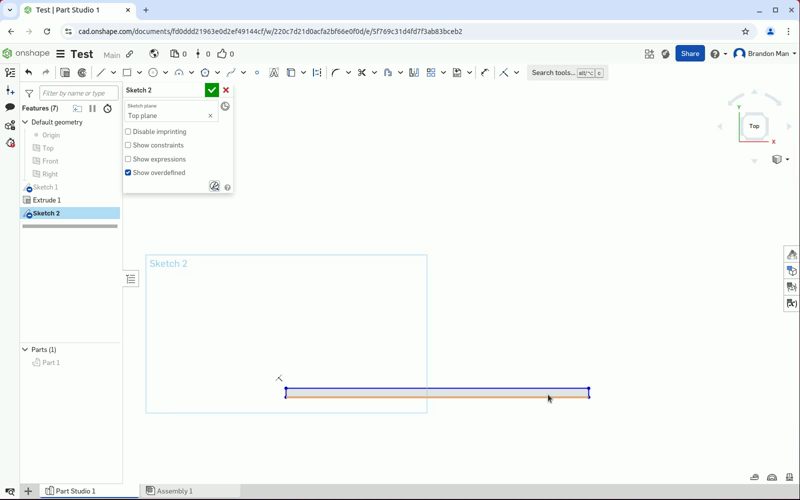
scroll(6)
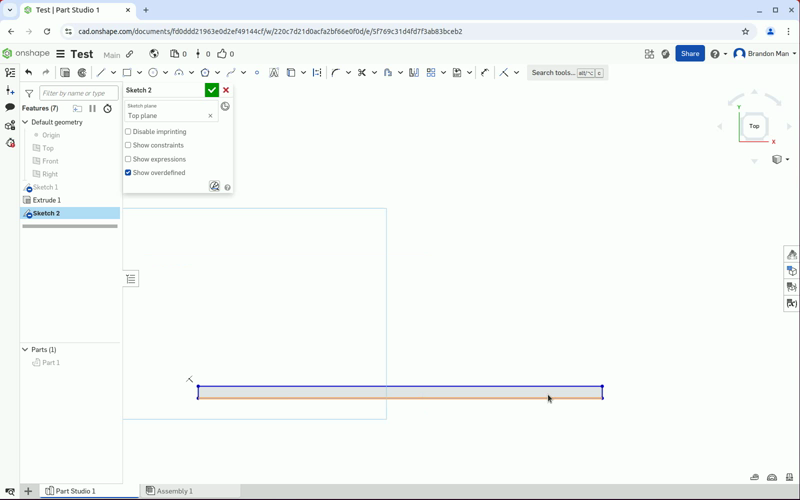
scroll(6)
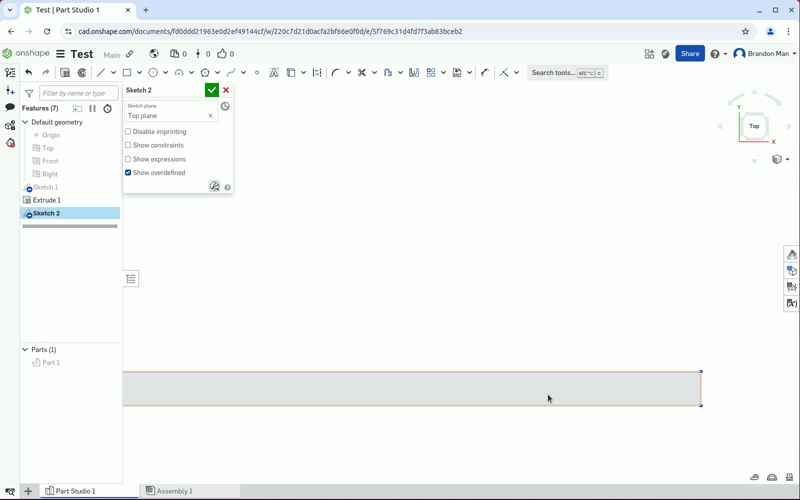
click(548, 394)
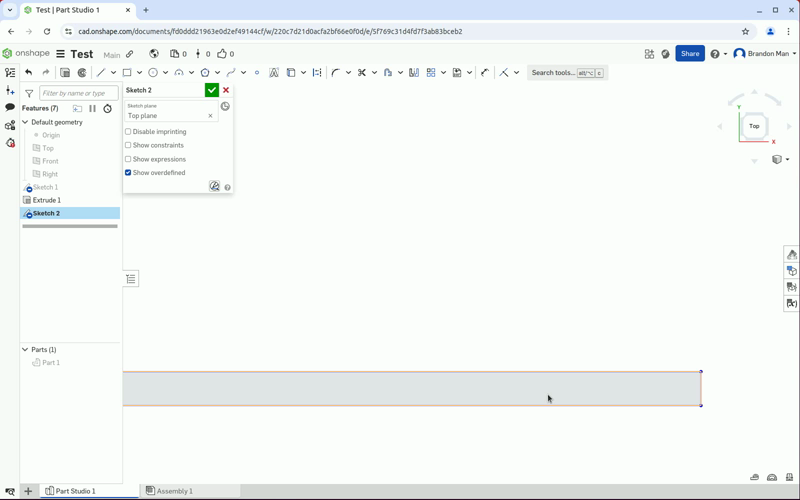
scroll(-6)
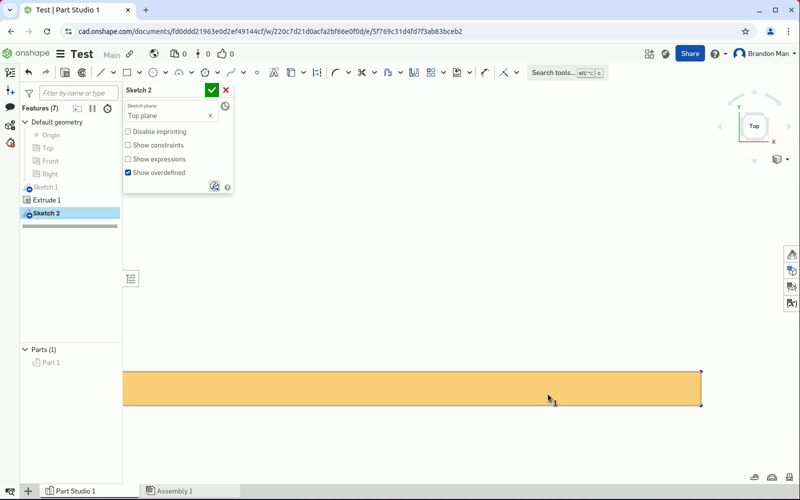
scroll(-6)
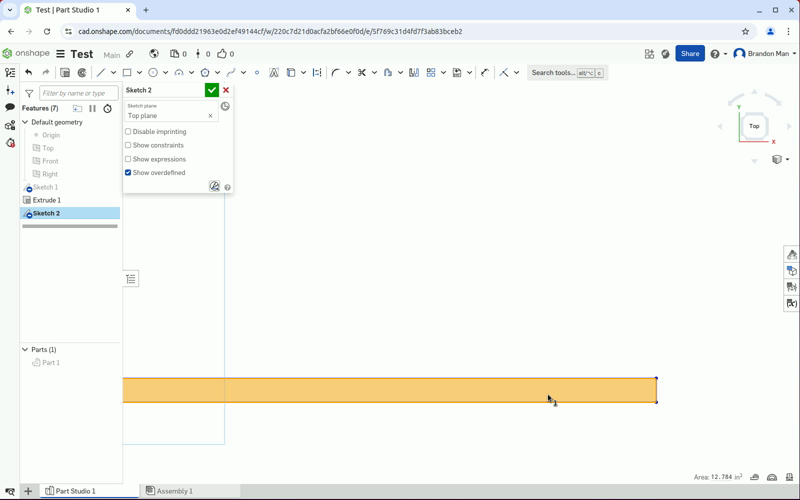
scroll(-6)
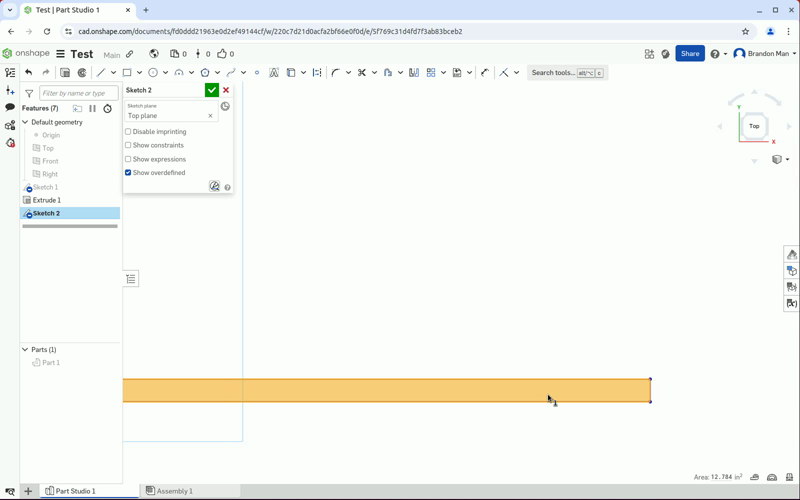
scroll(-6)
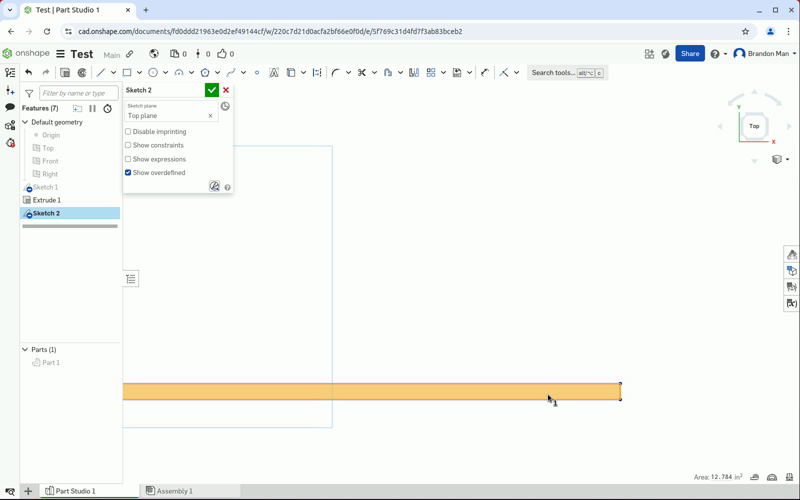
scroll(-6)
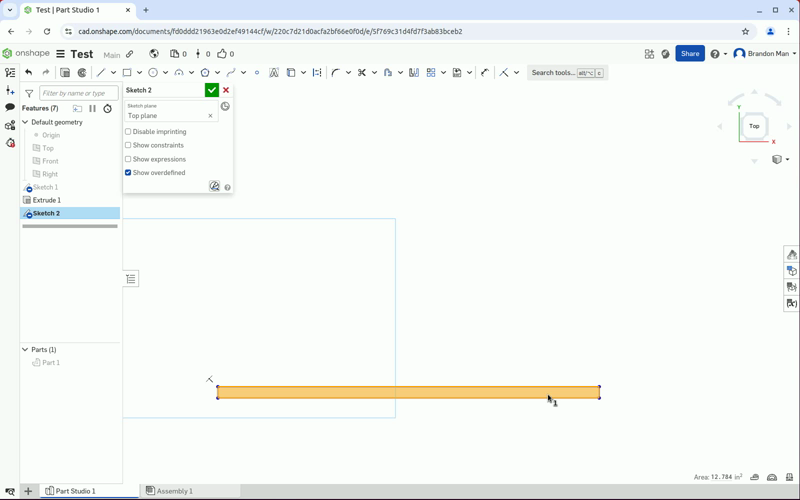
scroll(-6)
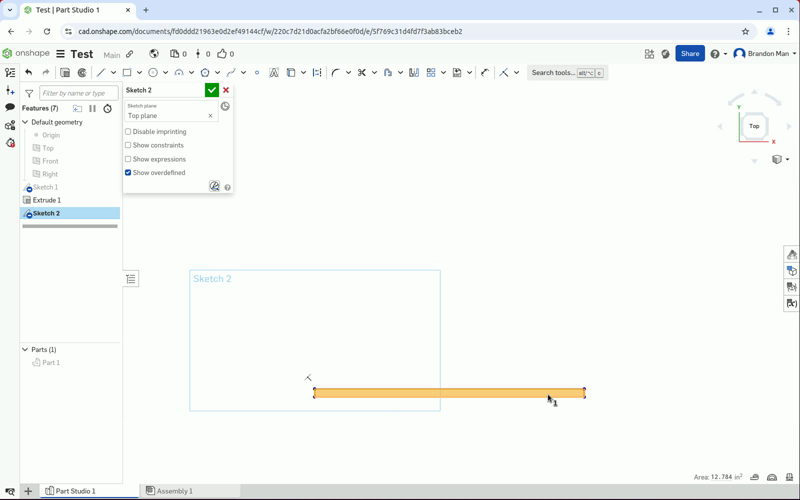
scroll(-6)
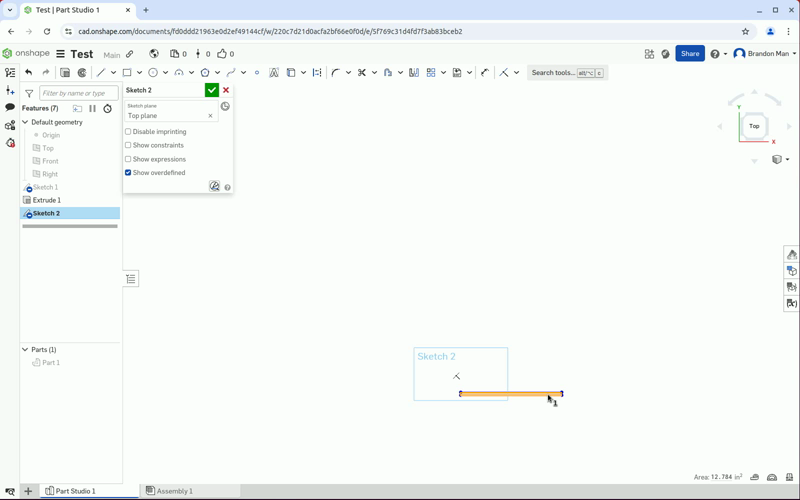
mouse_move(73, 352)
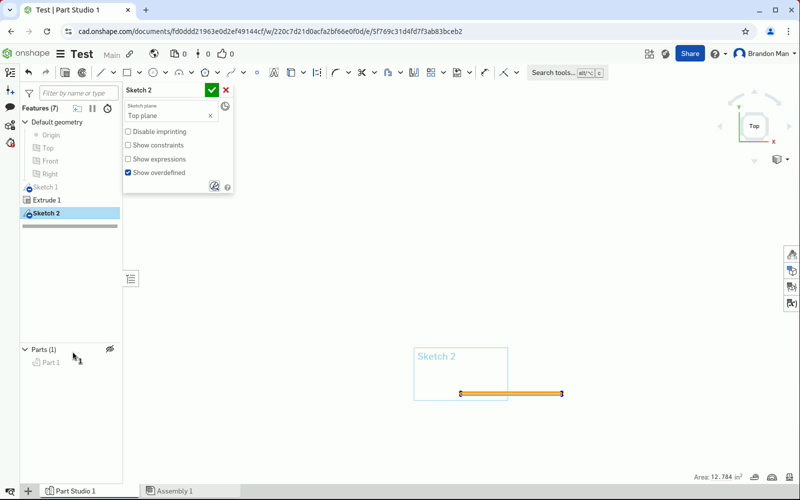
key(shift+y)
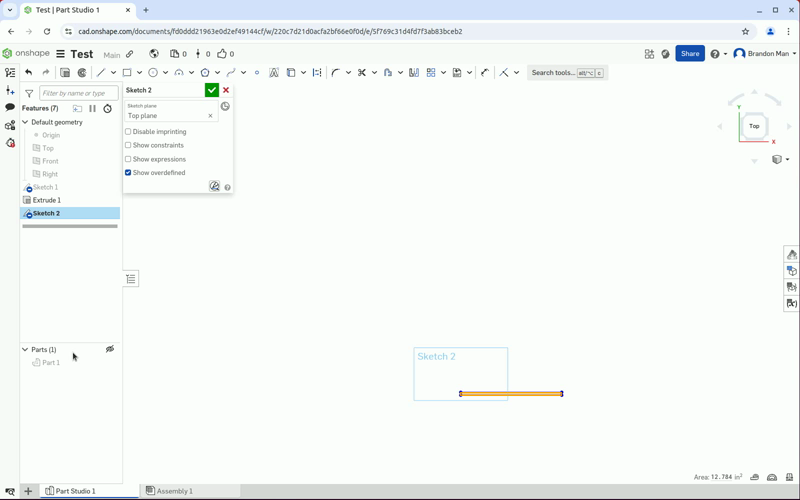
key(shift+e)
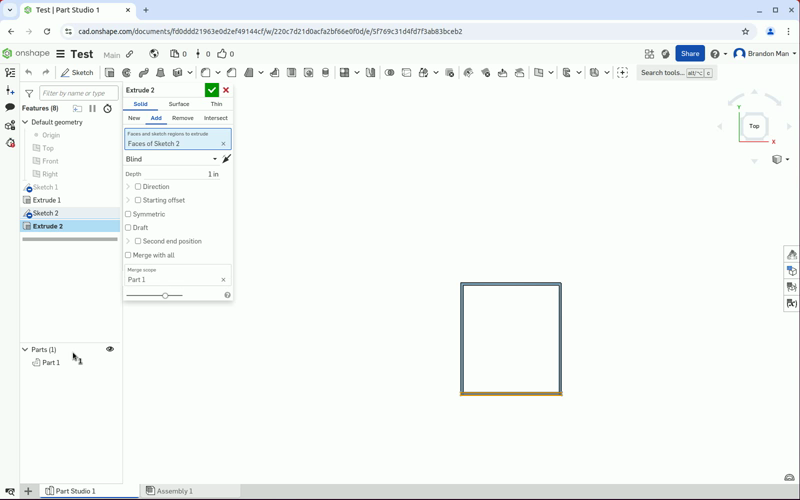
mouse_move(143, 106)
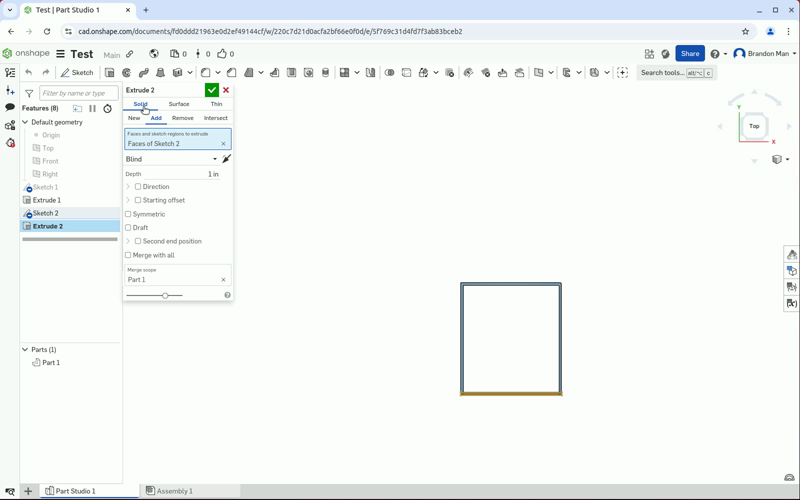
click(143, 106)
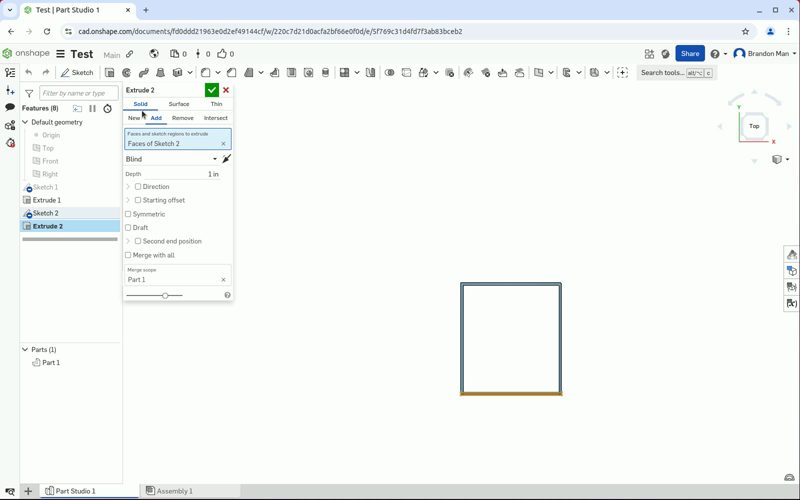
mouse_move(137, 120)
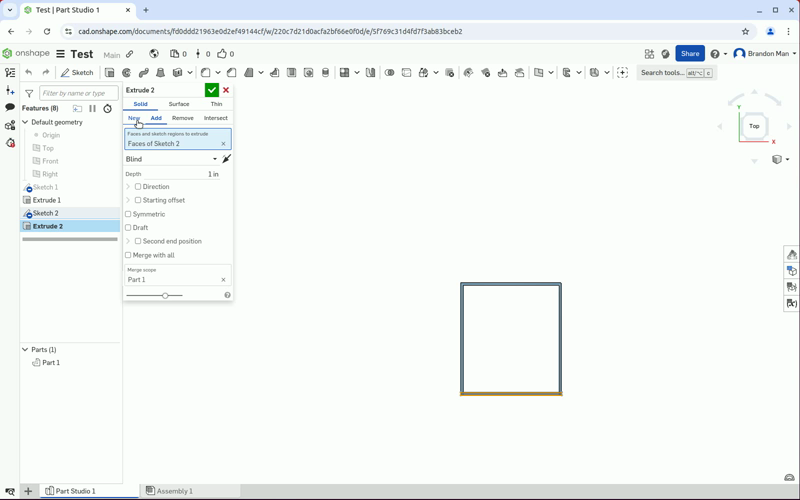
click(137, 120)
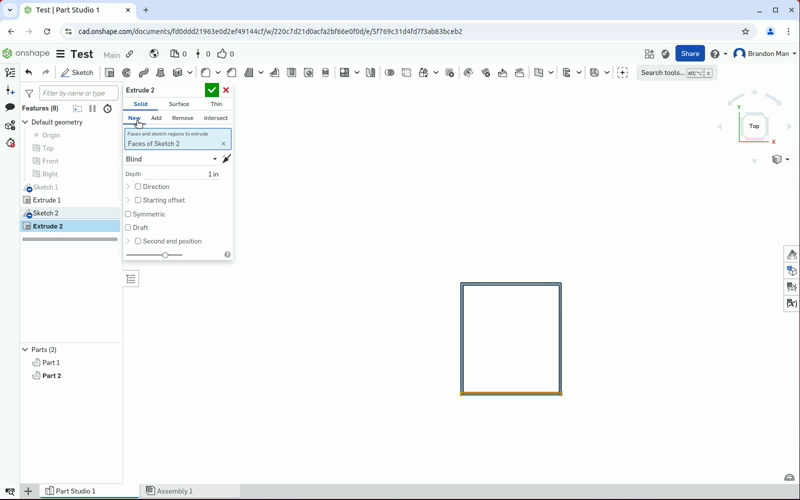
key(tab, 4)
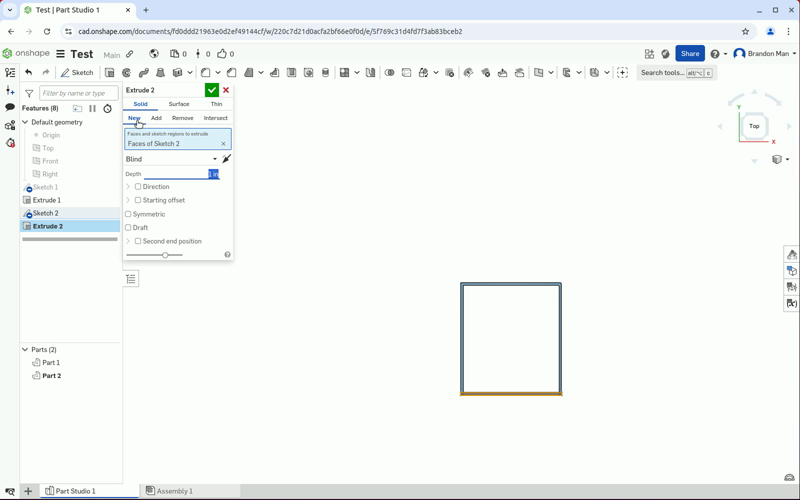
text(0.481)
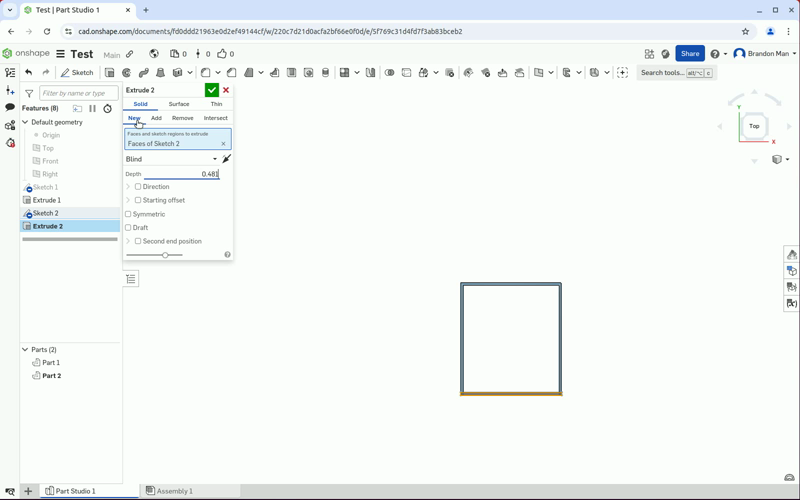
key(enter)
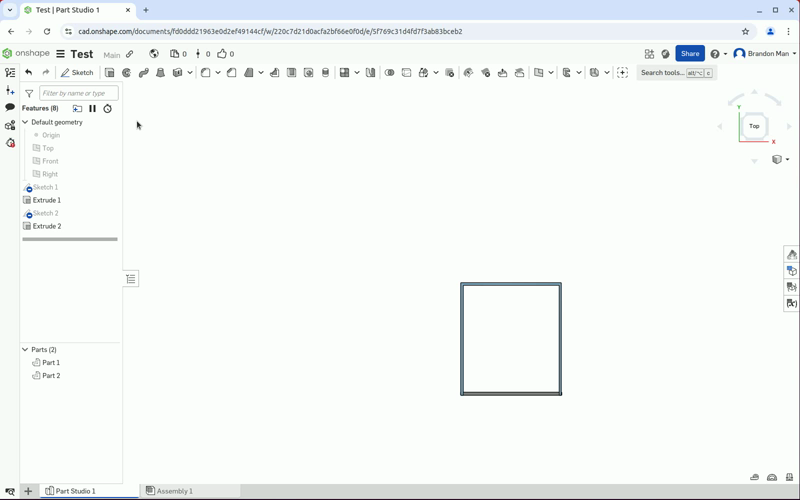
key(shift+h)
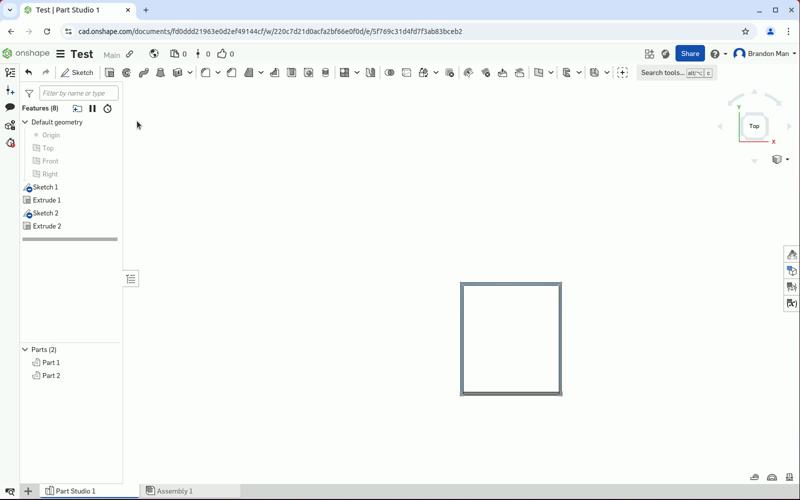
key(shift+h)
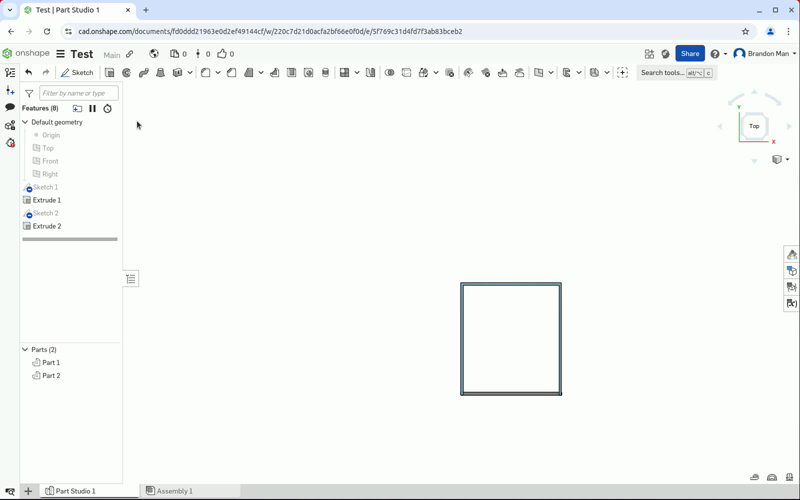
mouse_move(73, 189)
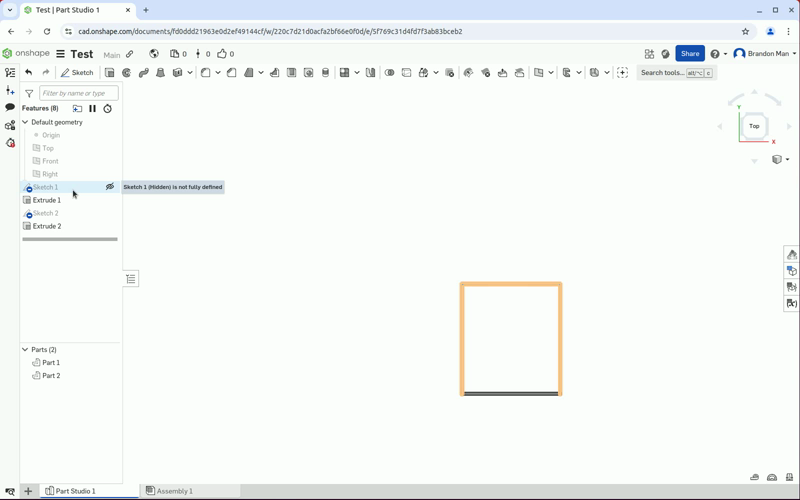
click(73, 189)
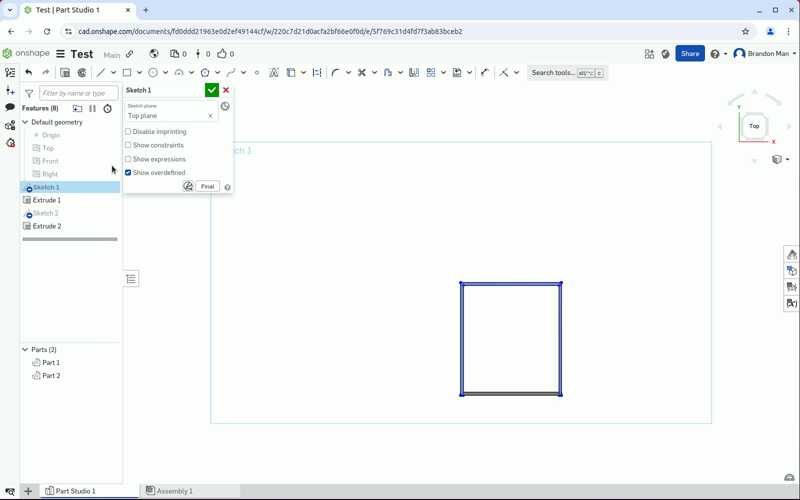
mouse_move(229, 92)
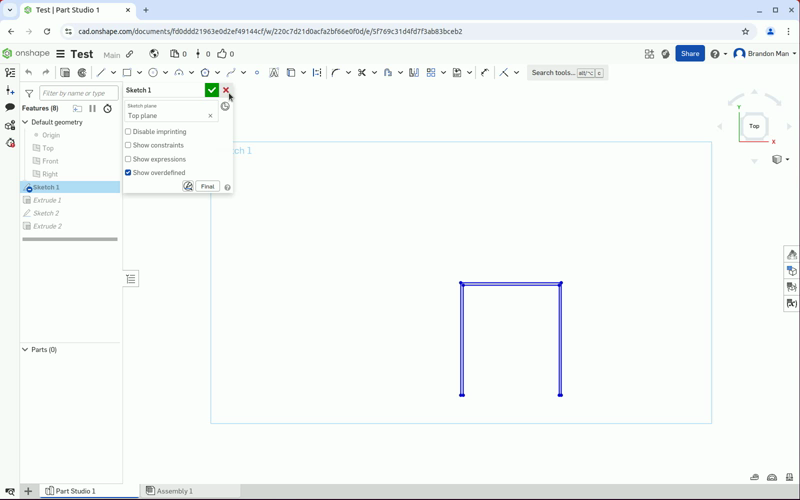
click(229, 92)
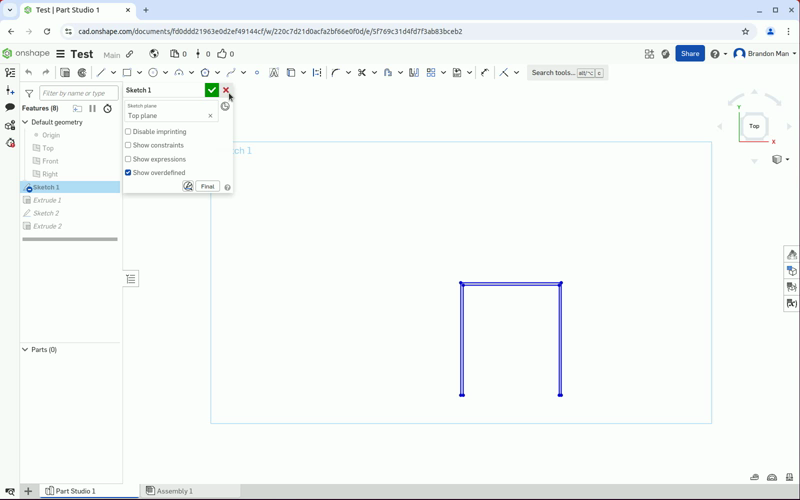
key(shift+s)
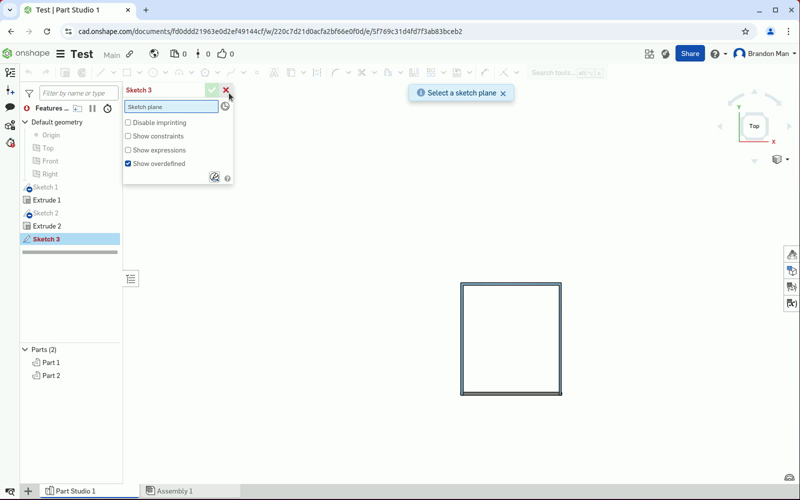
mouse_move(73, 150)
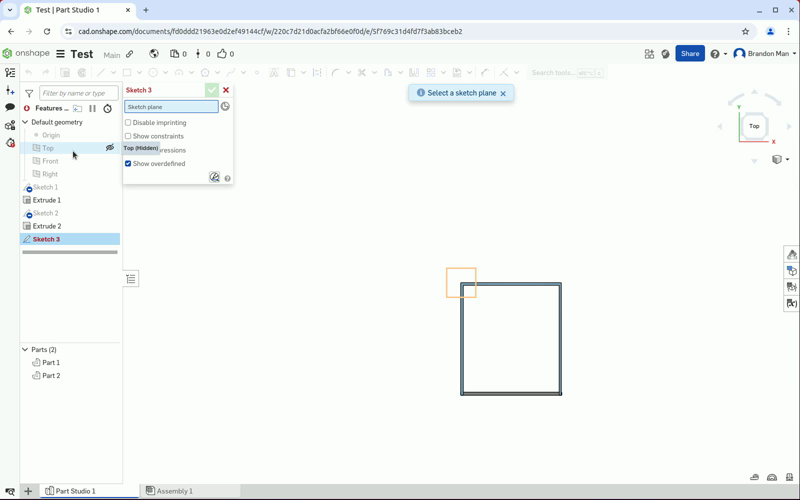
click(73, 150)
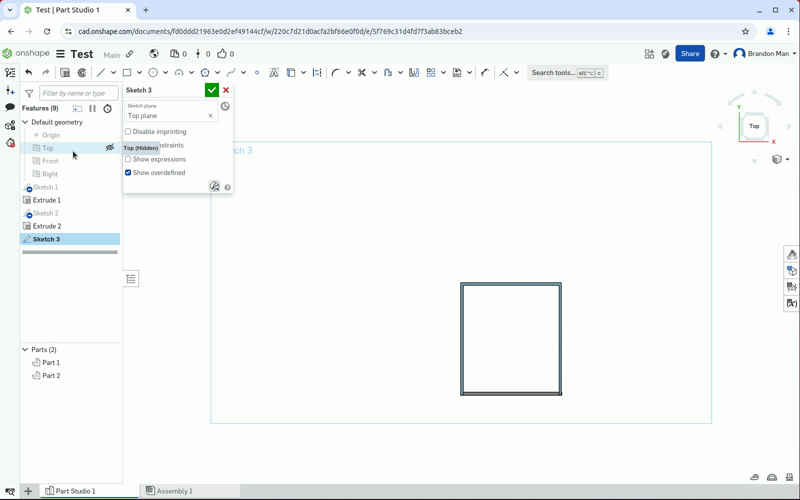
mouse_move(73, 352)
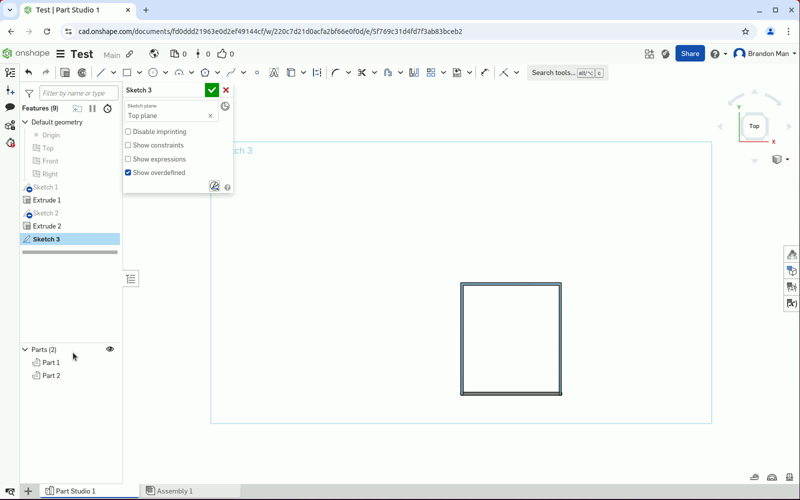
key(y)
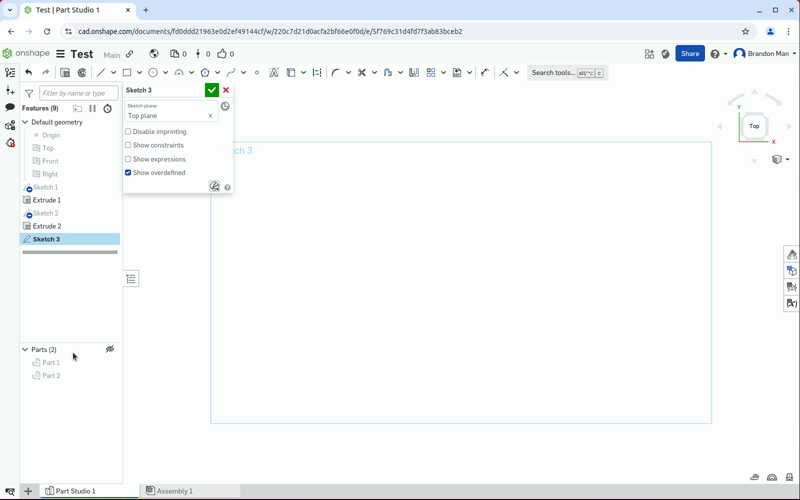
key(l)
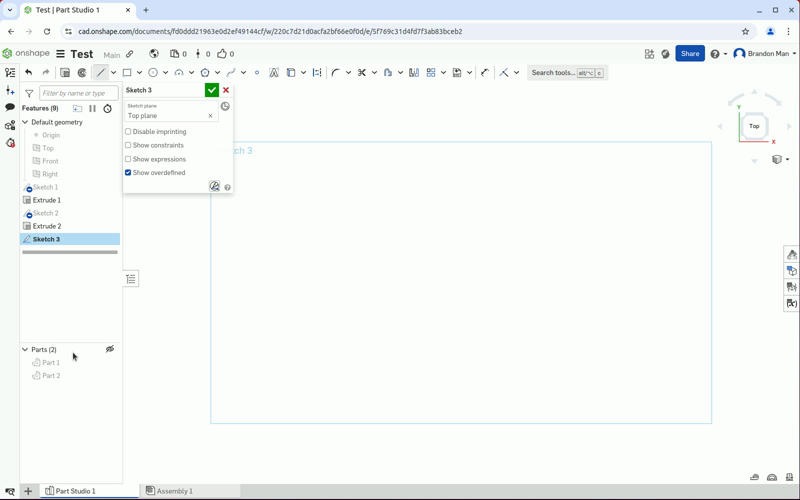
key_down(shift)
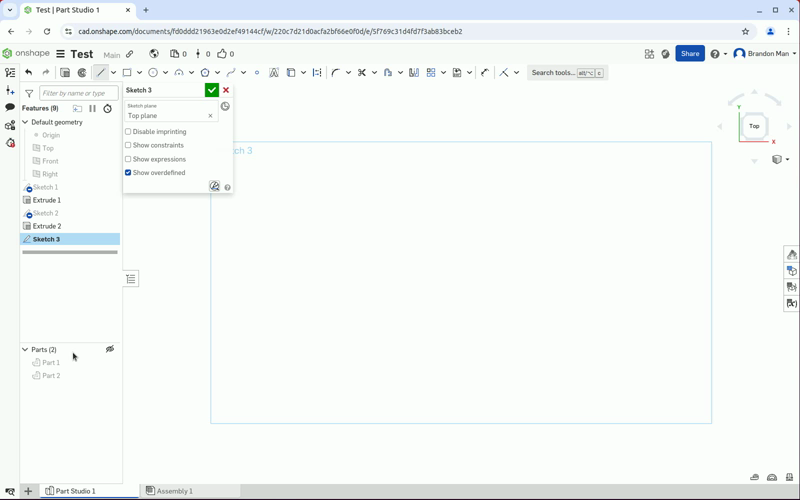
mouse_move(460, 366)
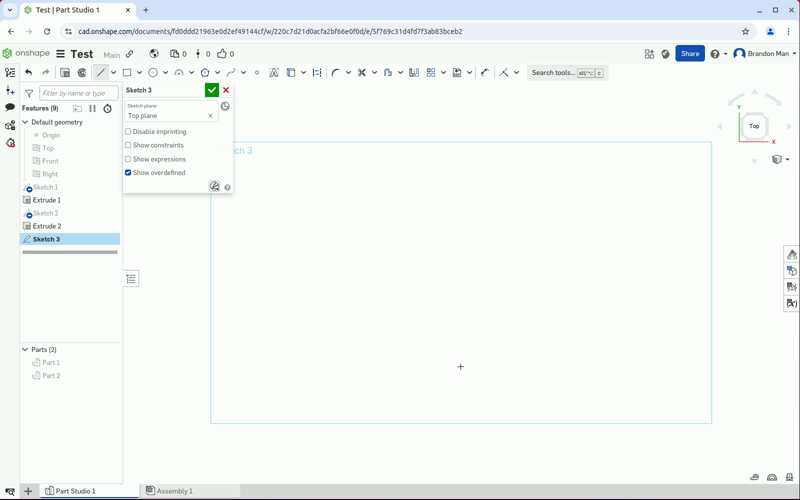
click(460, 366)
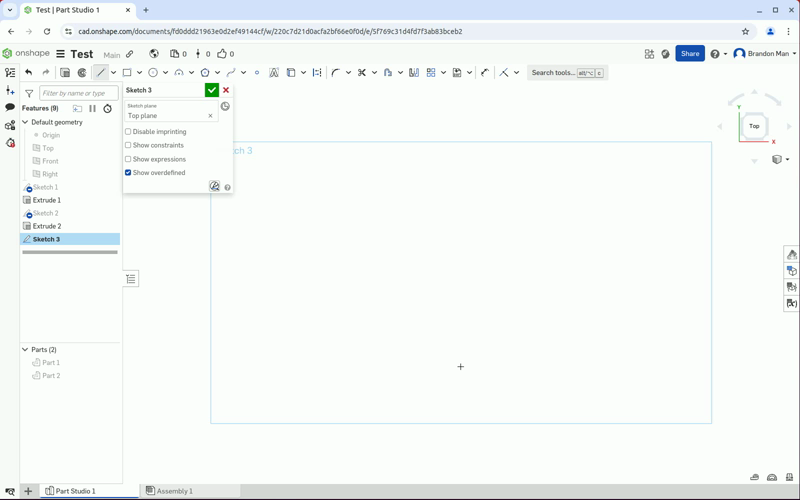
key_up(shift)
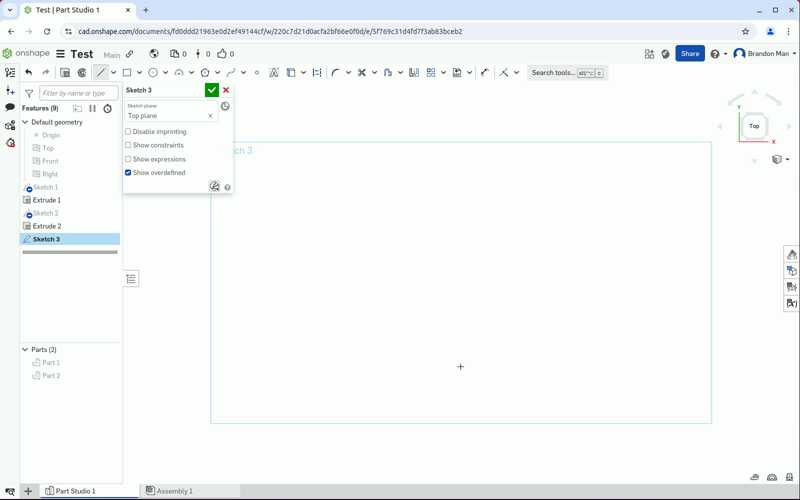
key_down(shift)
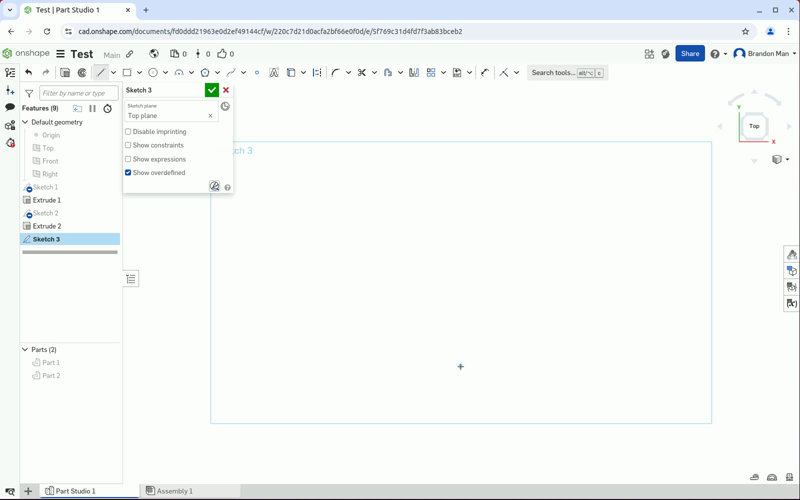
mouse_move(561, 366)
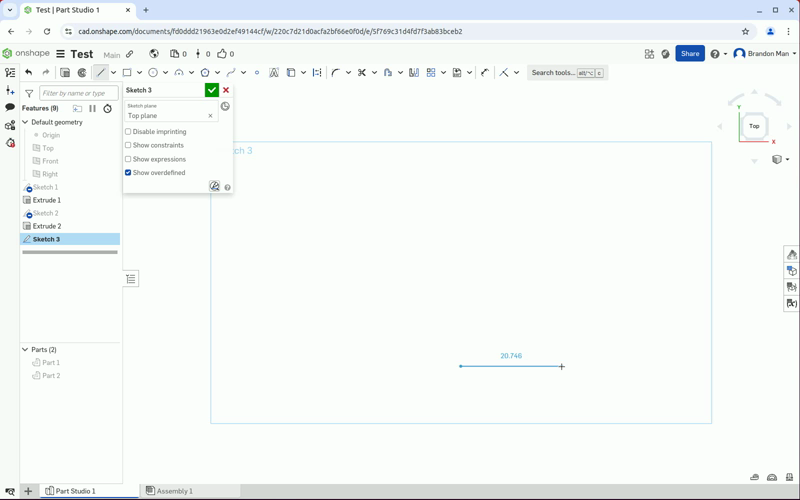
click(561, 366)
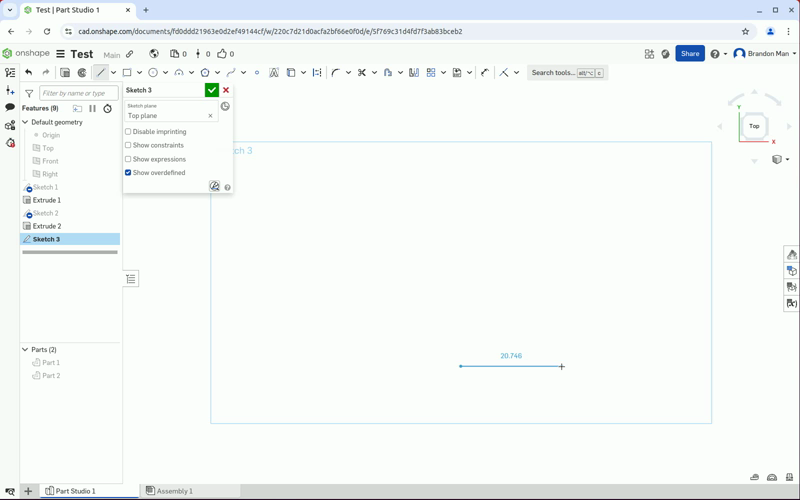
key_up(shift)
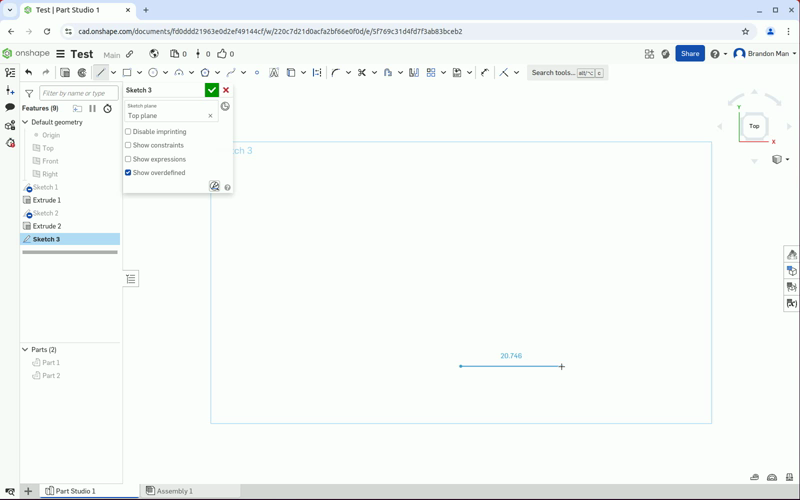
key_down(shift)
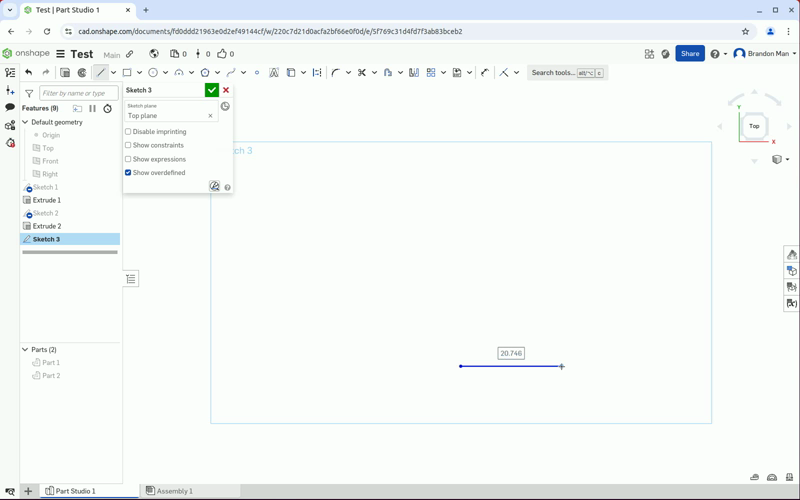
mouse_move(589, 366)
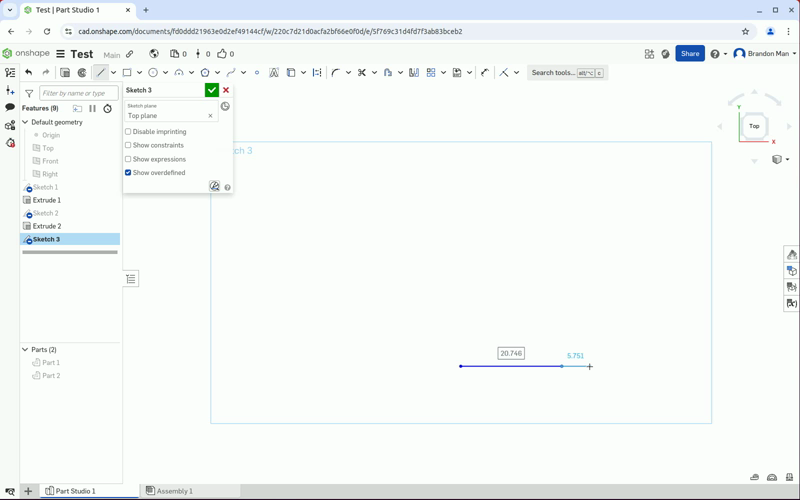
mouse_move(561, 363)
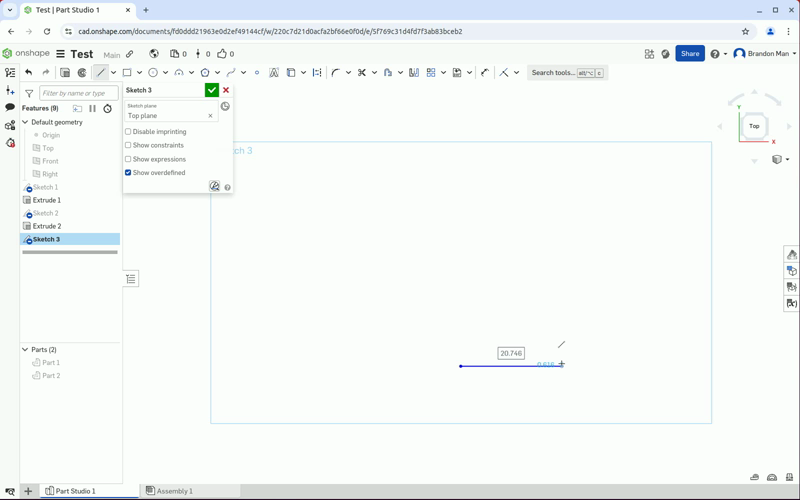
scroll(6)
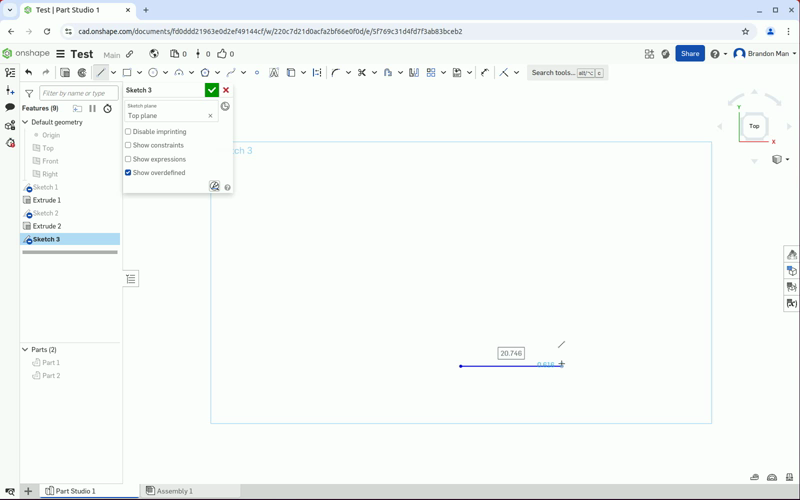
scroll(6)
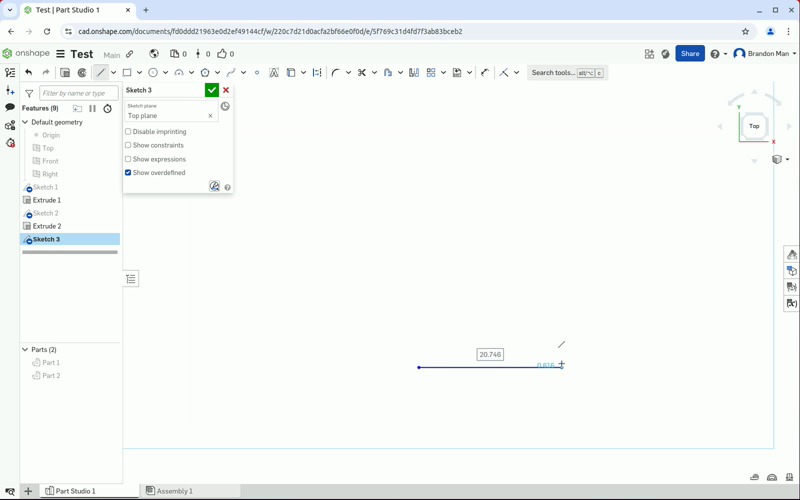
scroll(6)
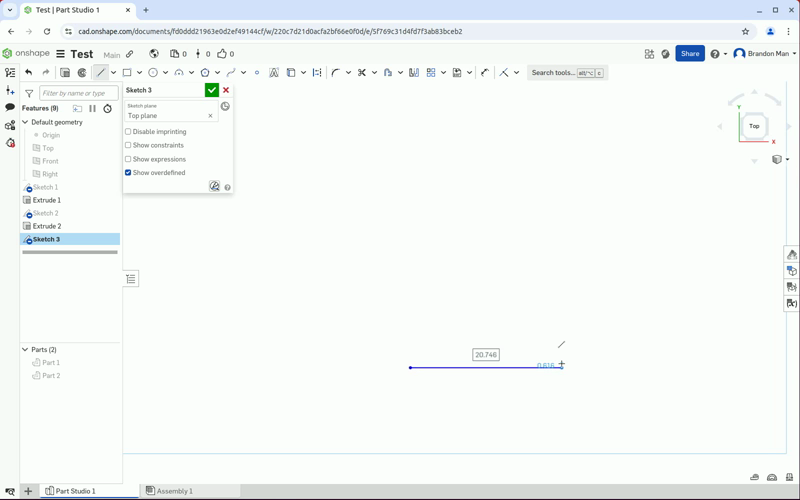
scroll(6)
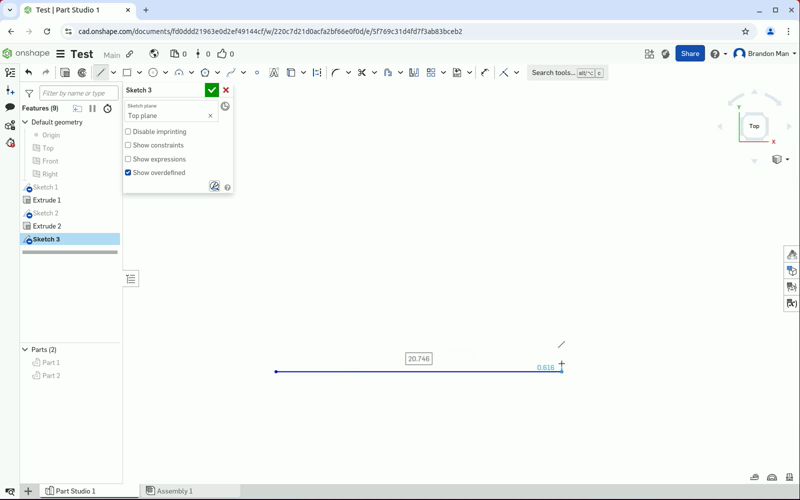
scroll(6)
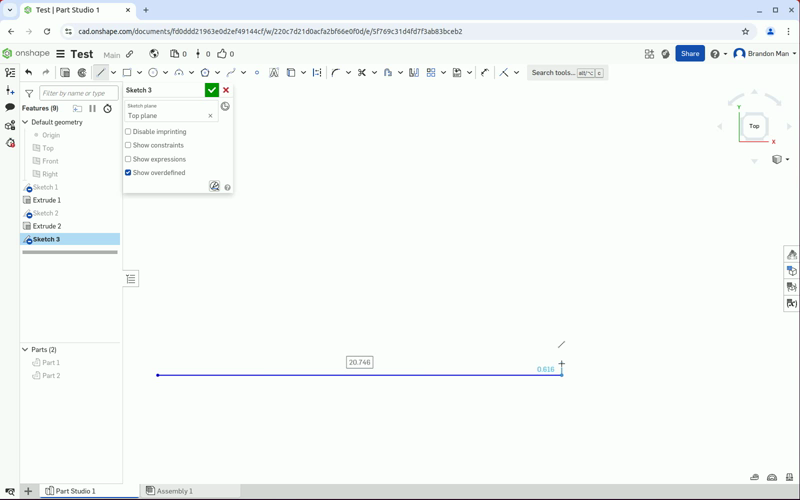
scroll(6)
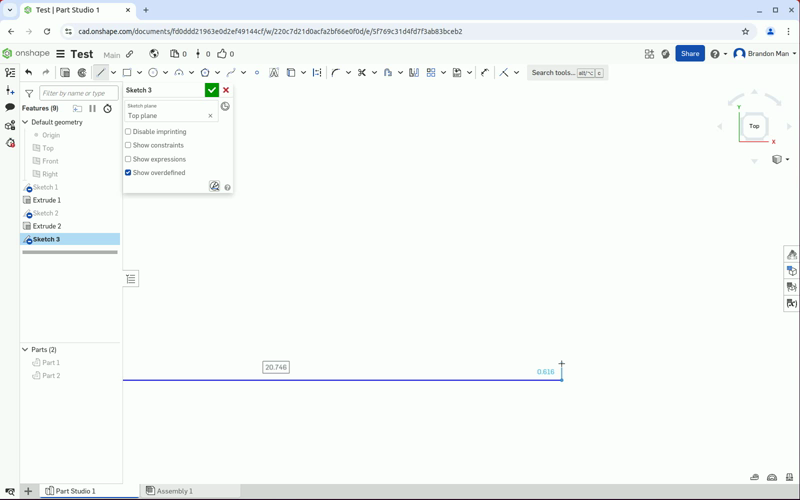
scroll(6)
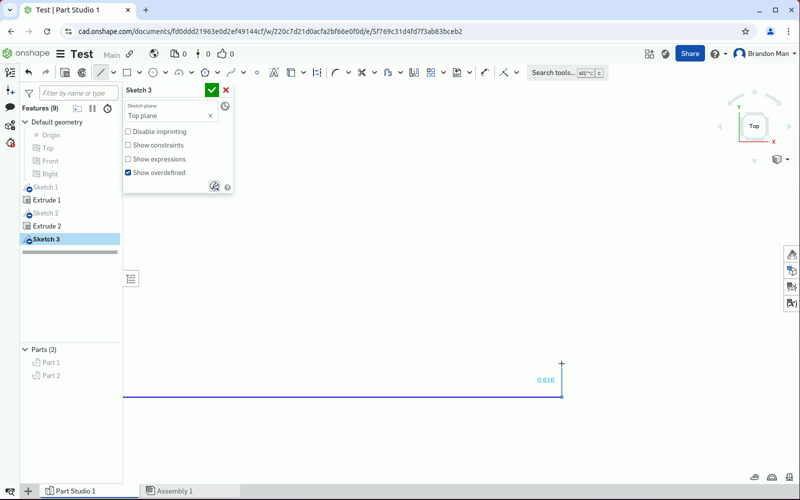
click(561, 363)
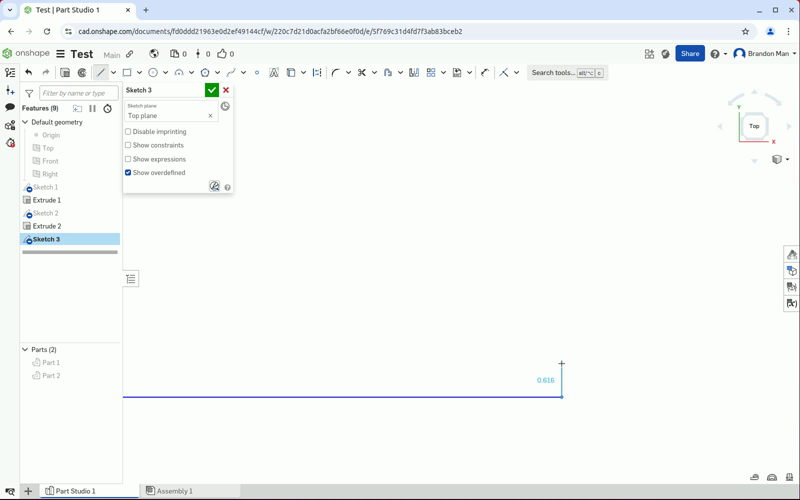
scroll(-6)
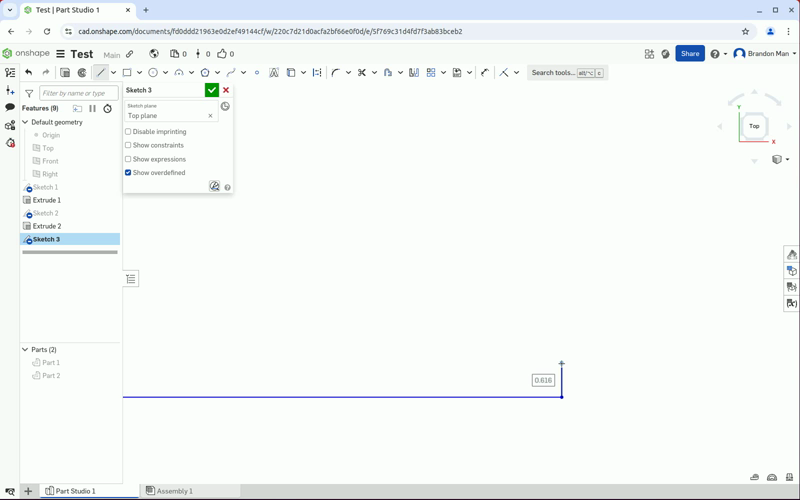
scroll(-6)
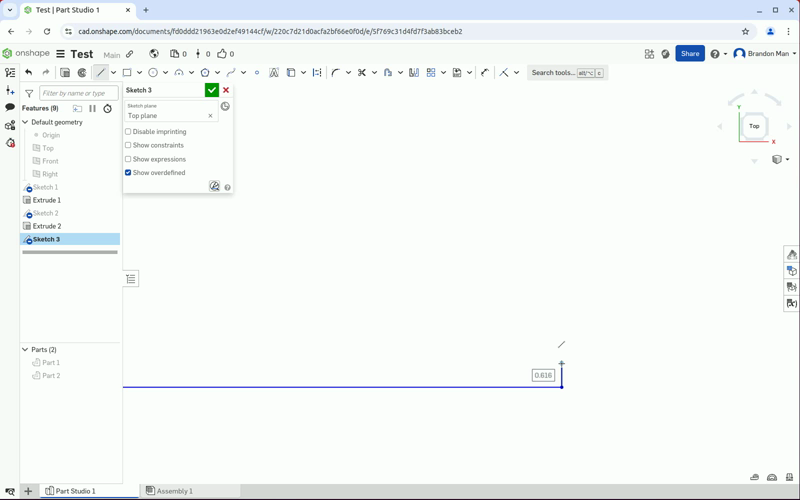
scroll(-6)
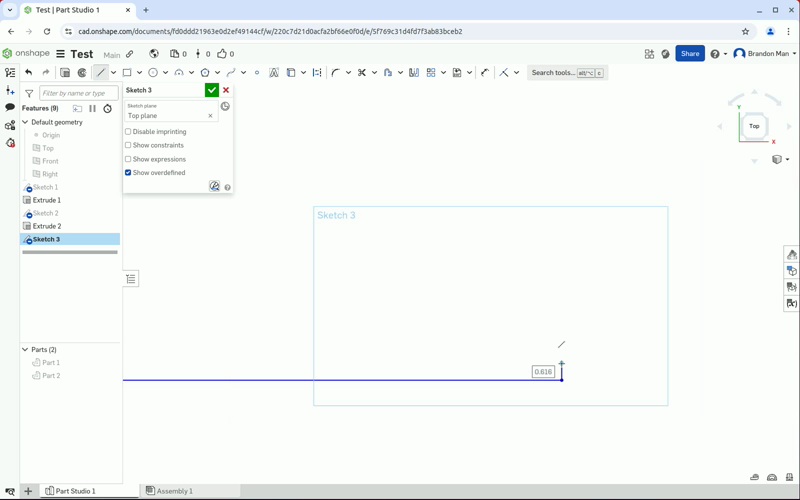
scroll(-6)
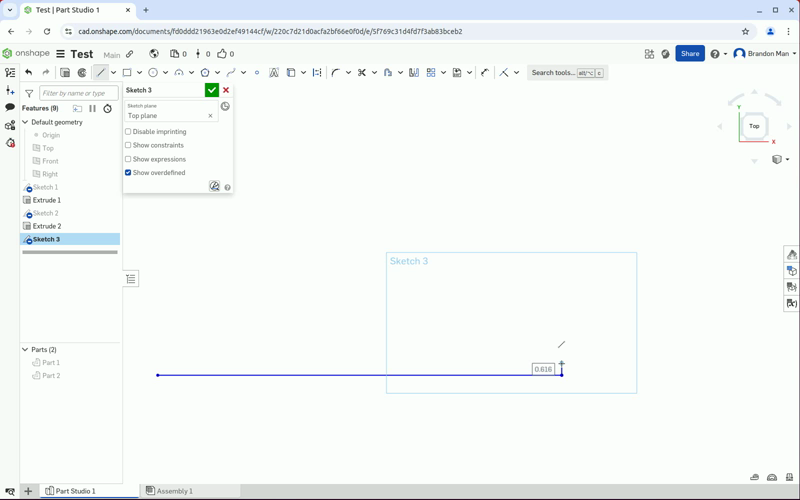
scroll(-6)
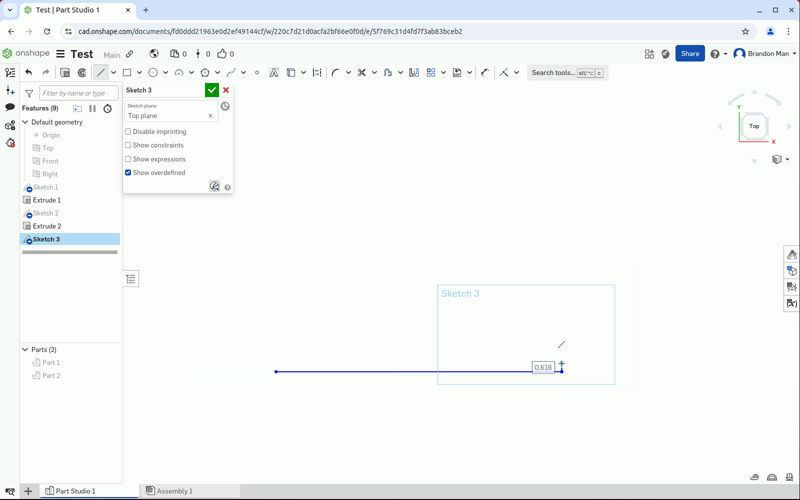
scroll(-6)
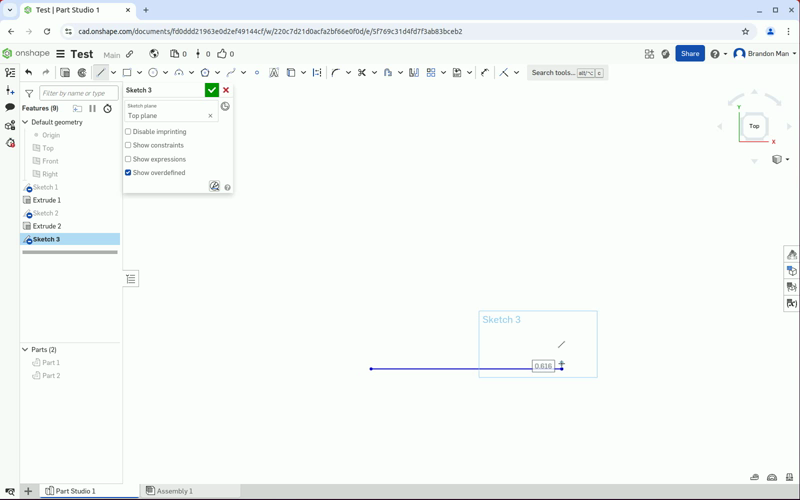
scroll(-6)
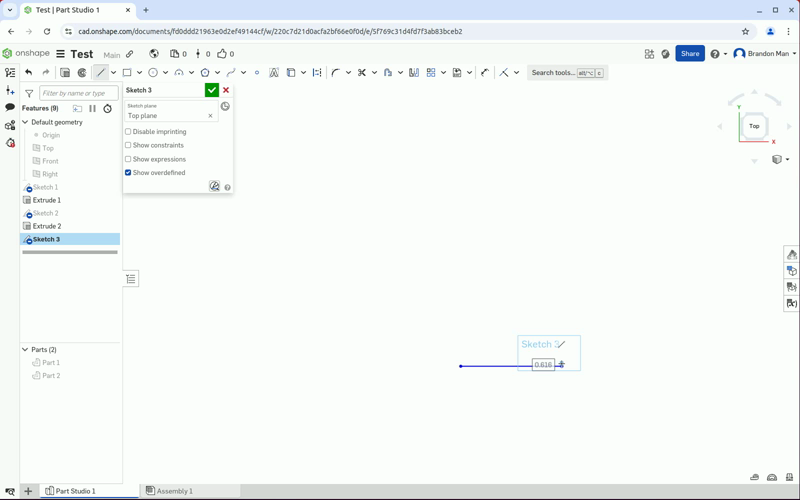
key_up(shift)
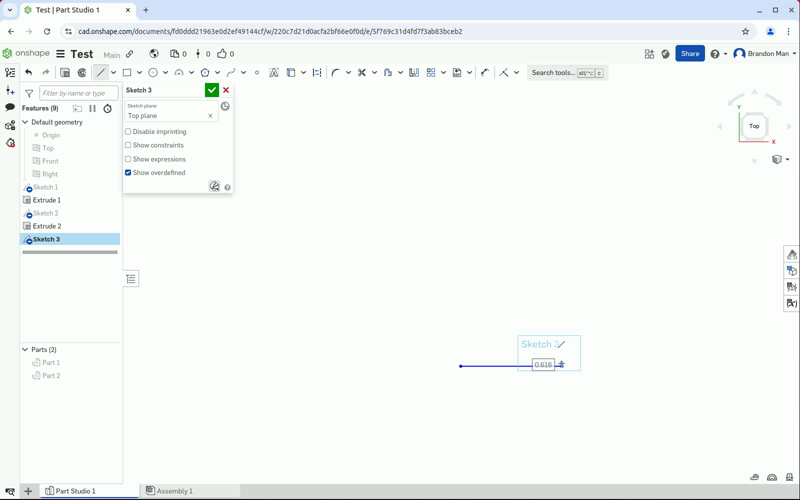
key_down(shift)
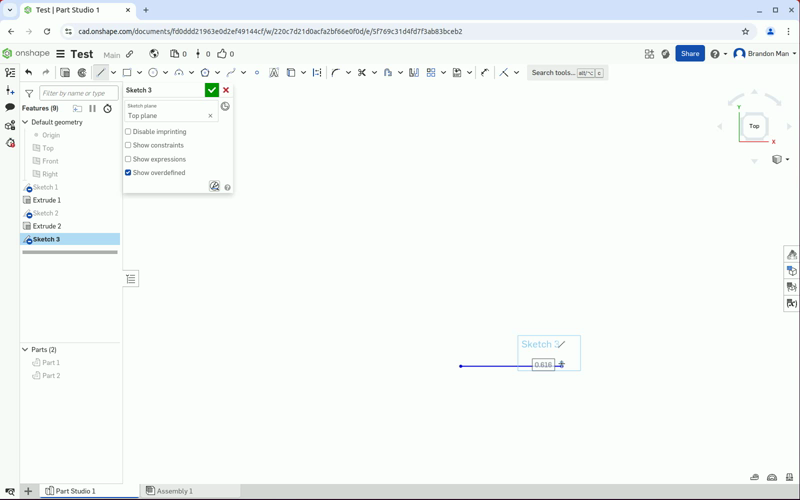
mouse_move(460, 363)
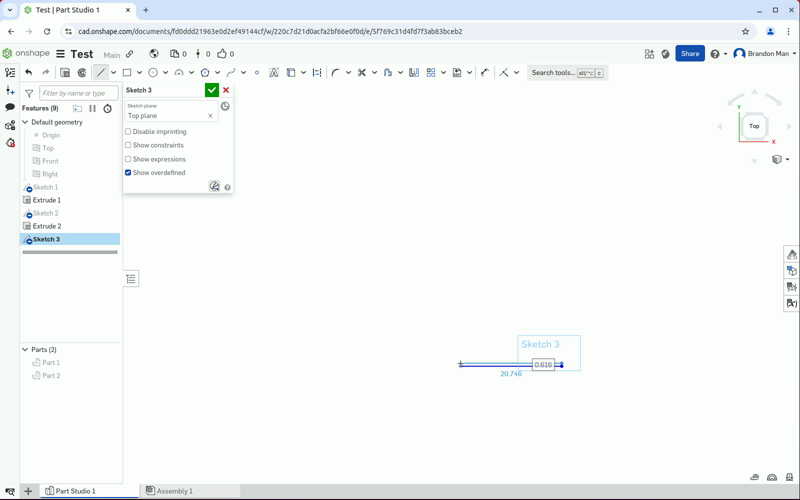
scroll(6)
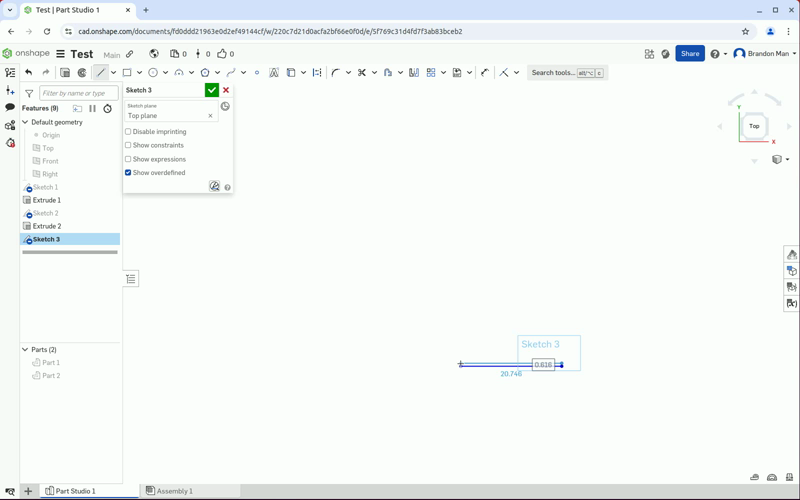
scroll(6)
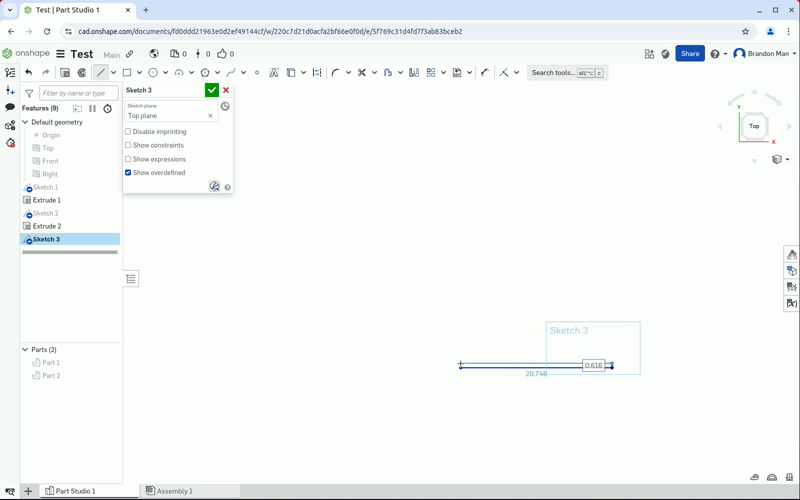
scroll(6)
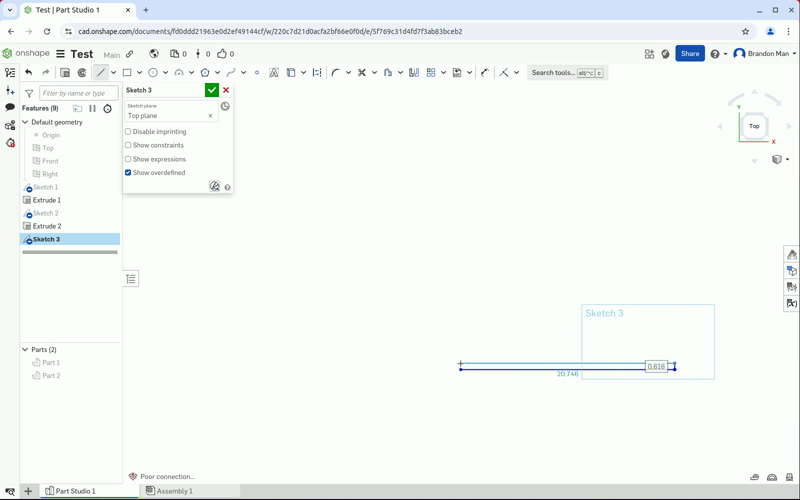
scroll(6)
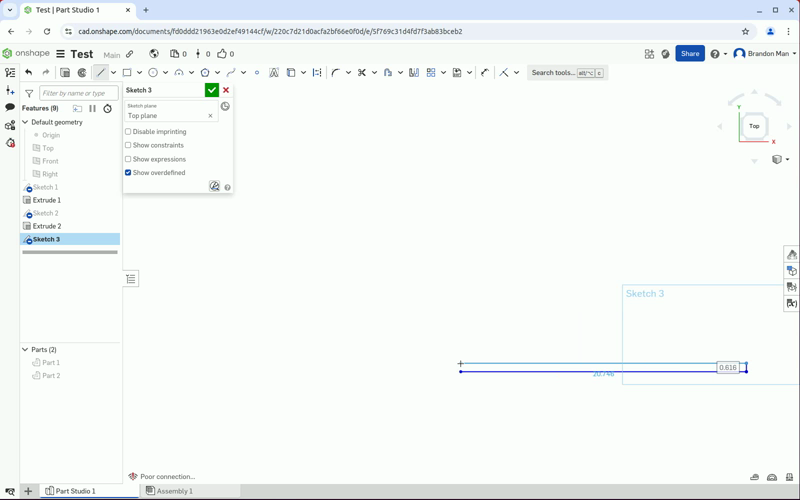
scroll(6)
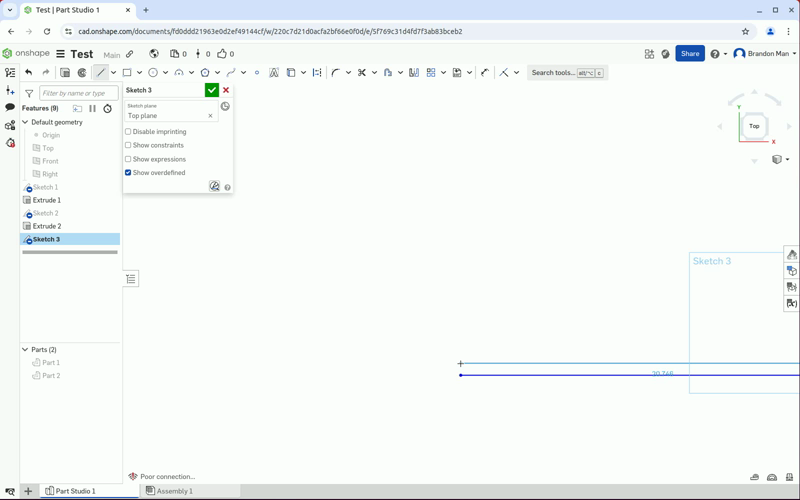
scroll(6)
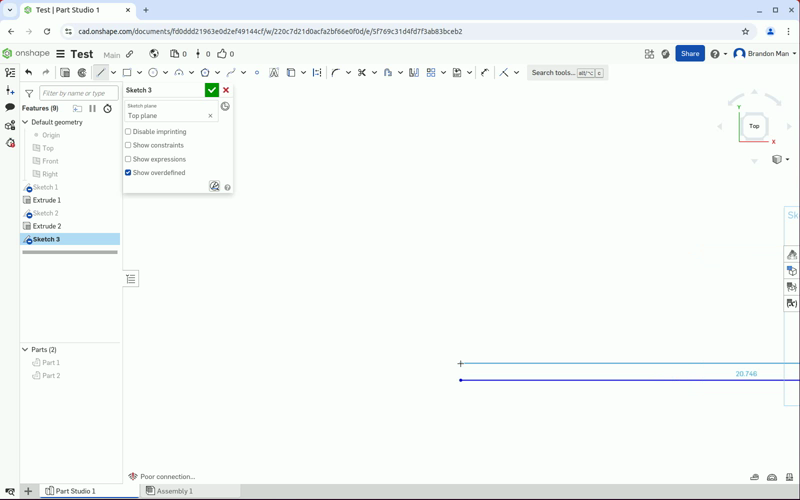
scroll(6)
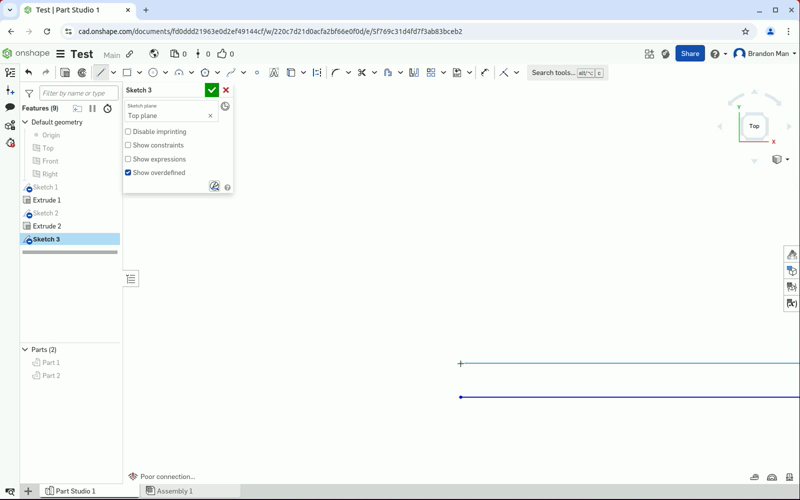
click(460, 363)
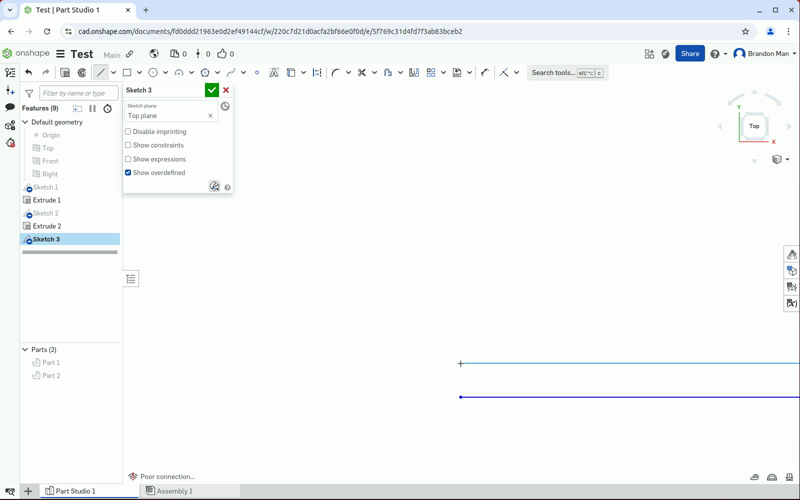
scroll(-6)
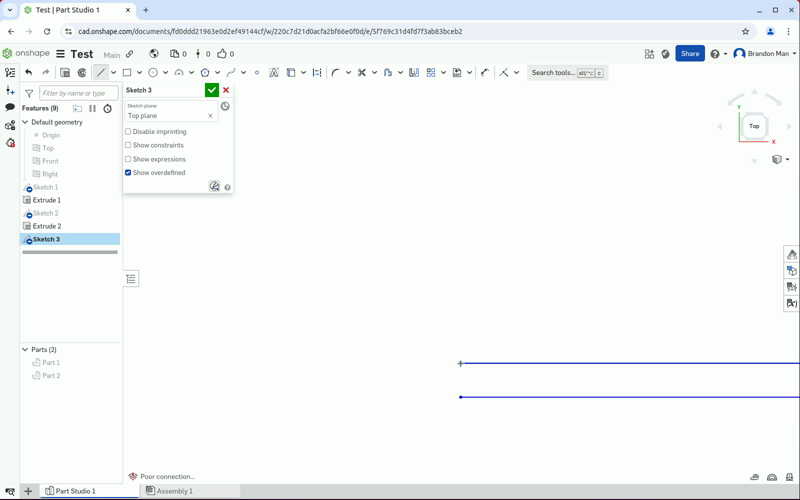
scroll(-6)
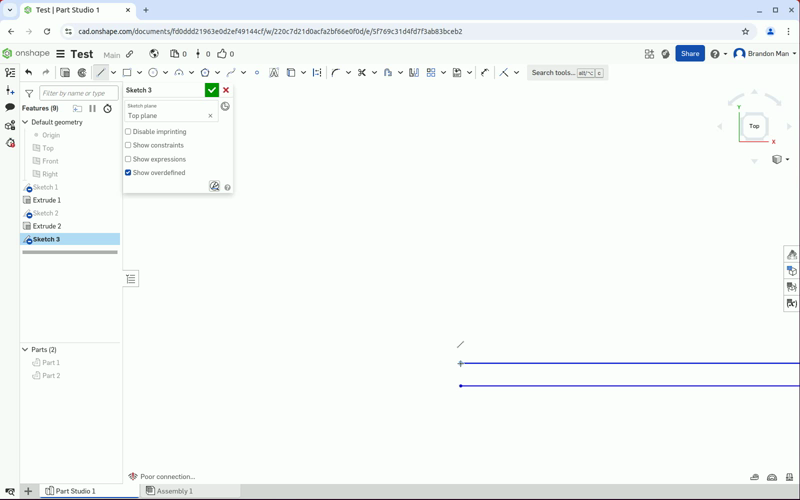
scroll(-6)
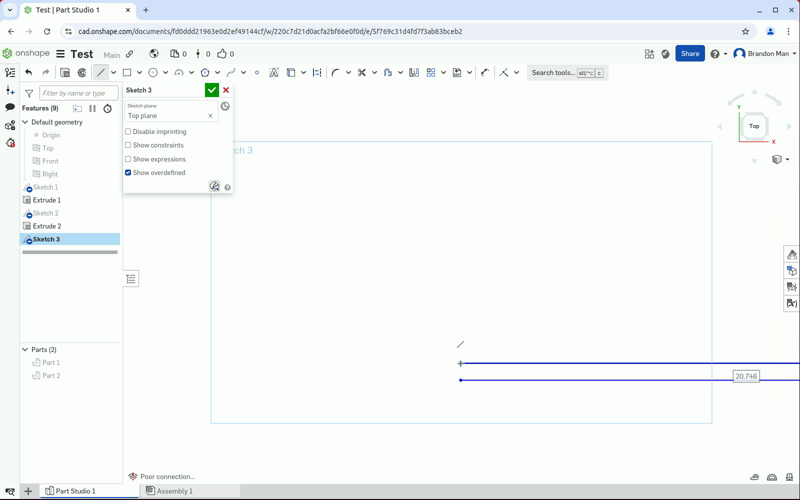
scroll(-6)
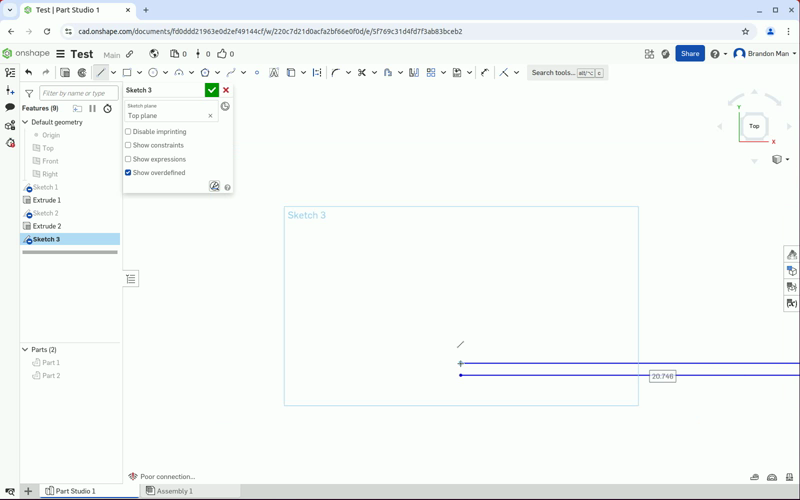
scroll(-6)
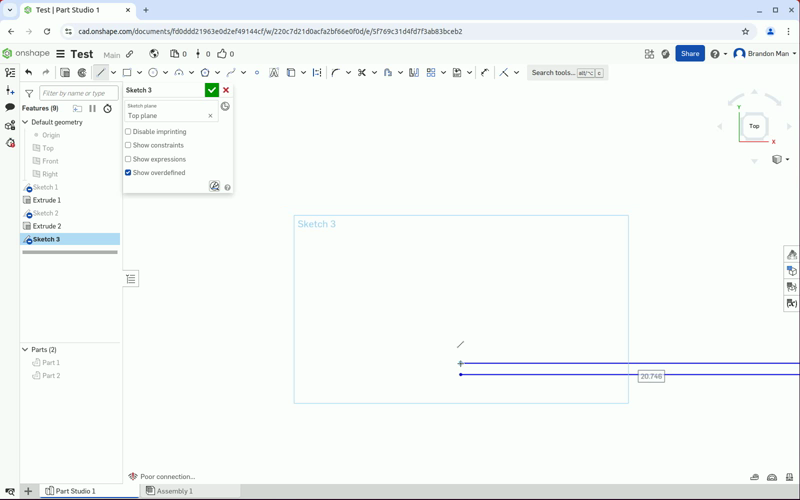
scroll(-6)
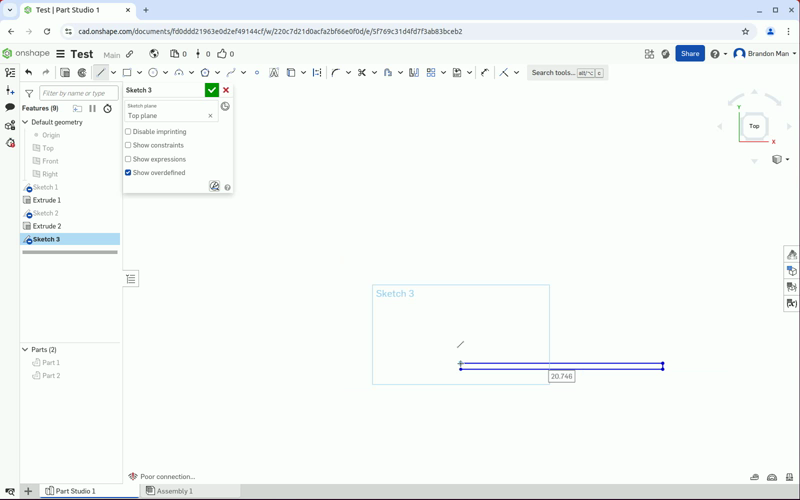
scroll(-6)
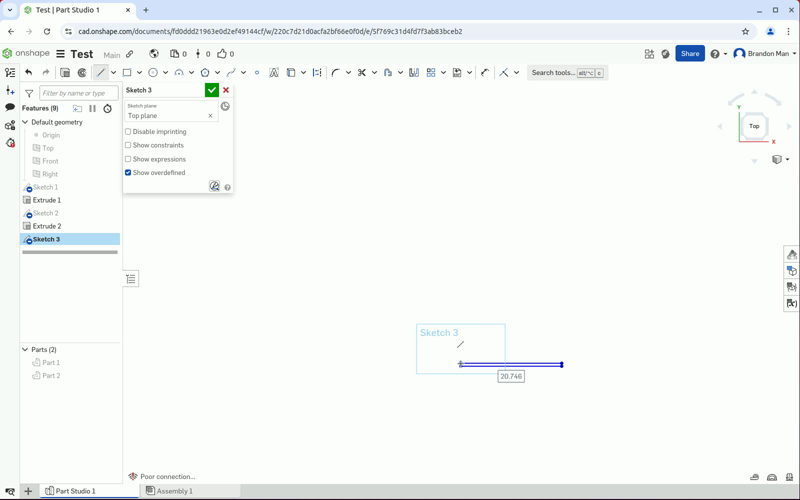
key_up(shift)
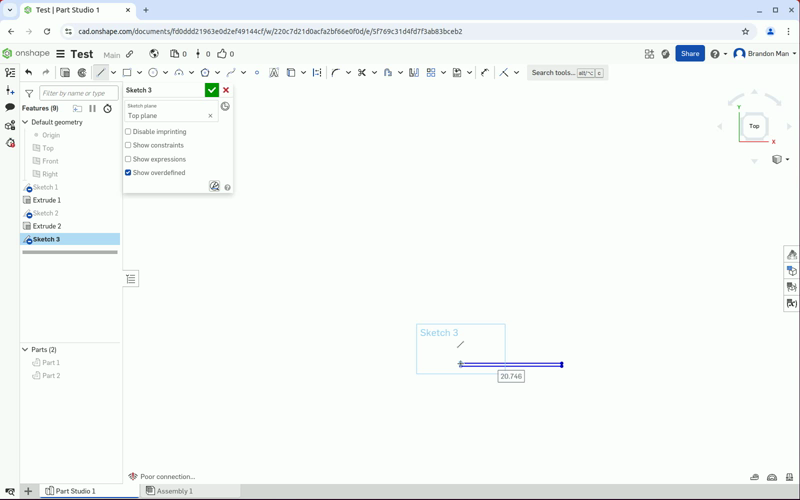
mouse_move(490, 363)
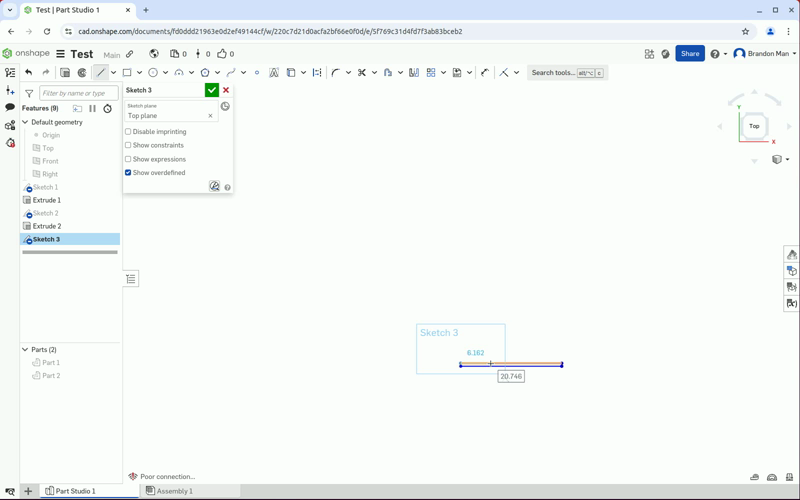
key_down(shift)
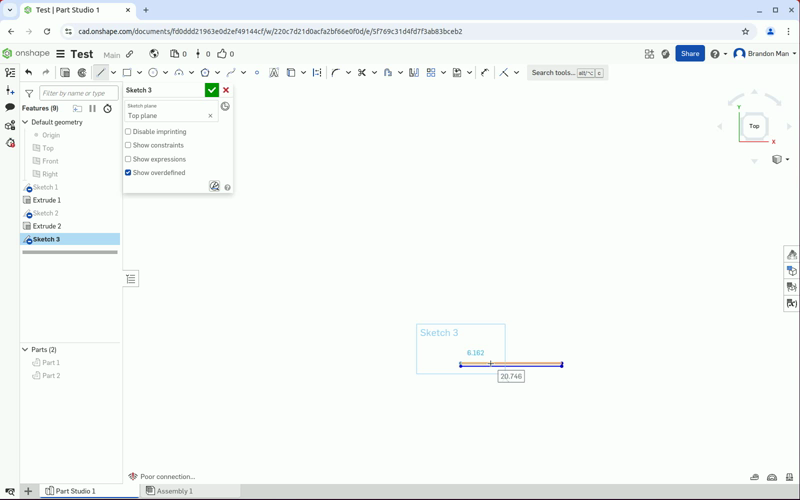
mouse_move(460, 366)
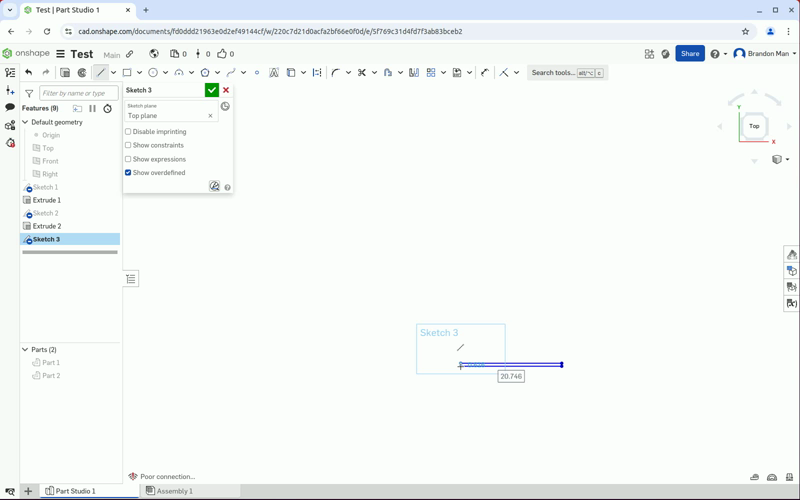
scroll(6)
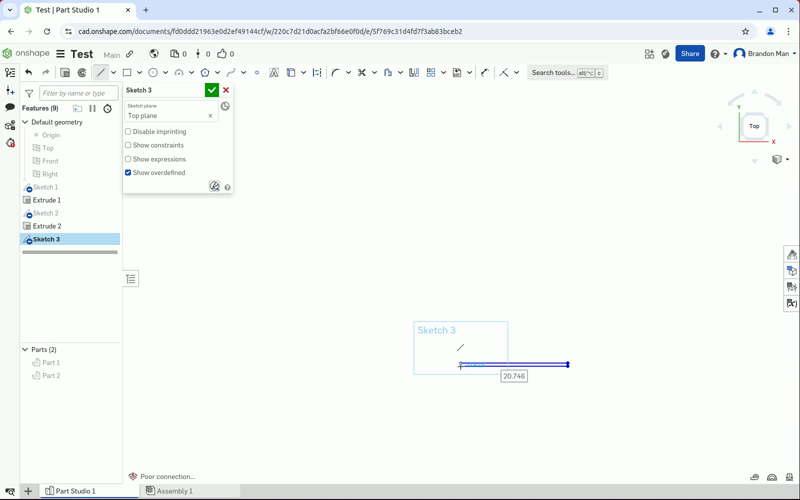
scroll(6)
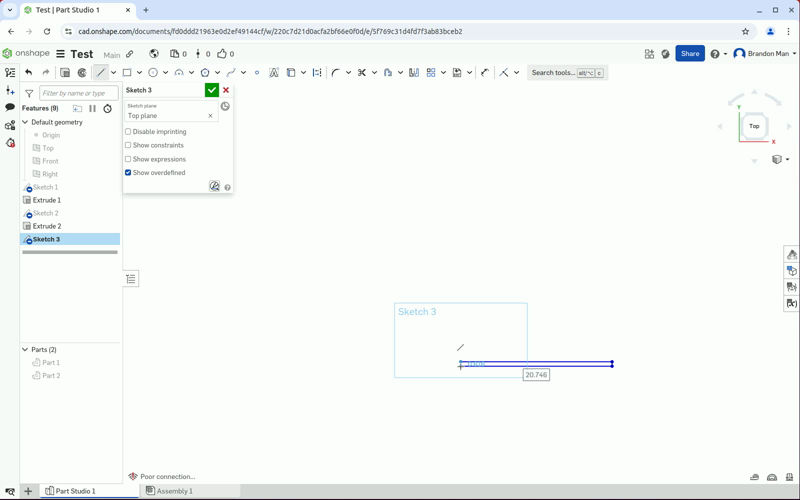
scroll(6)
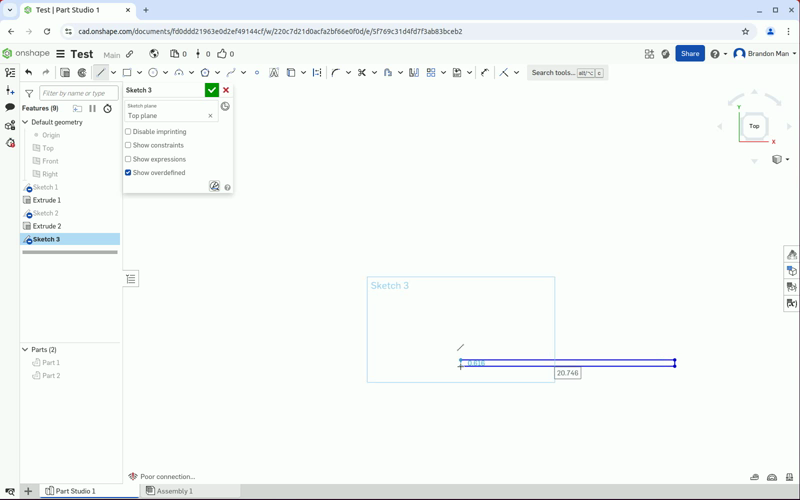
scroll(6)
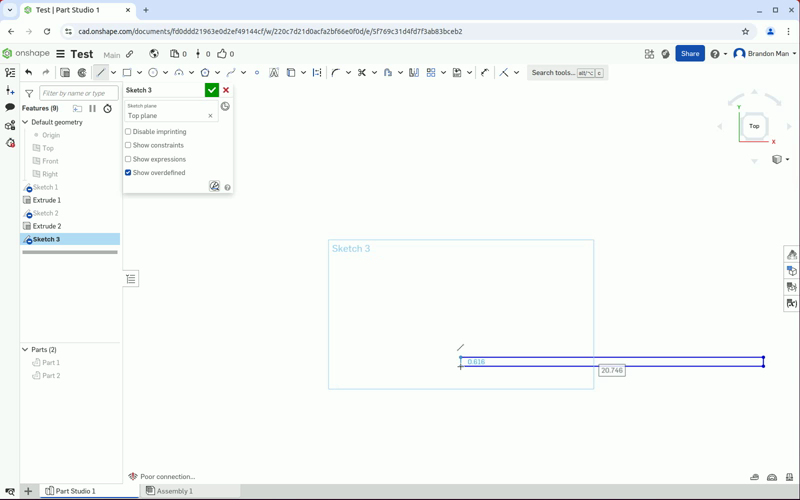
scroll(6)
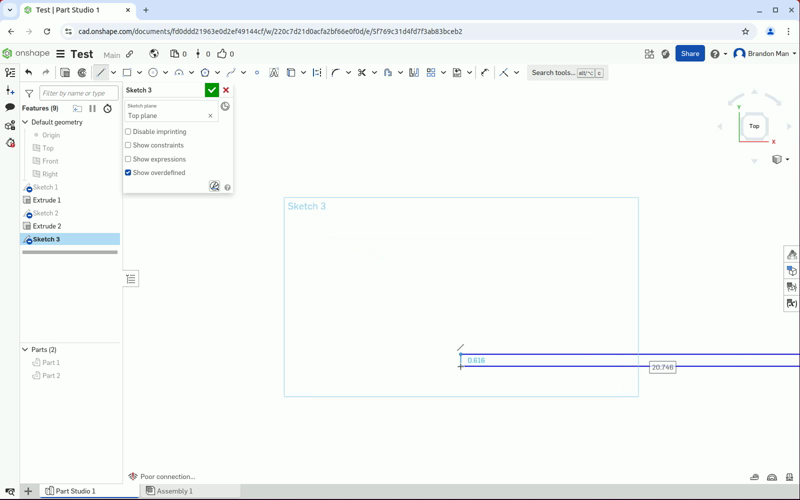
scroll(6)
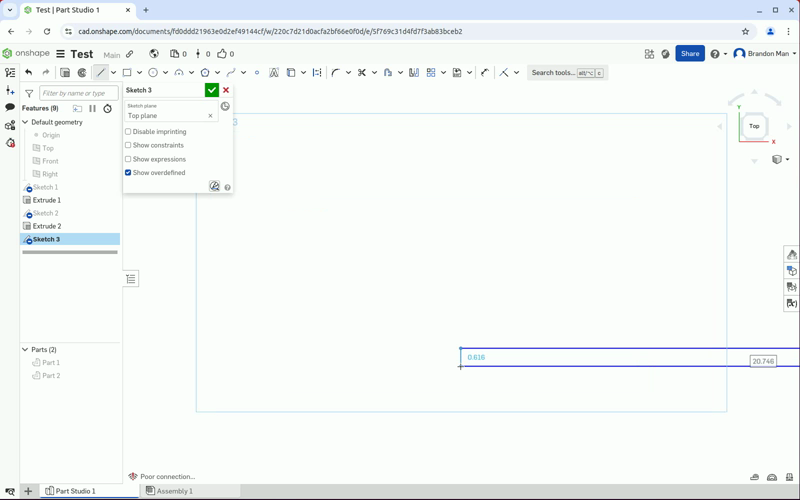
scroll(6)
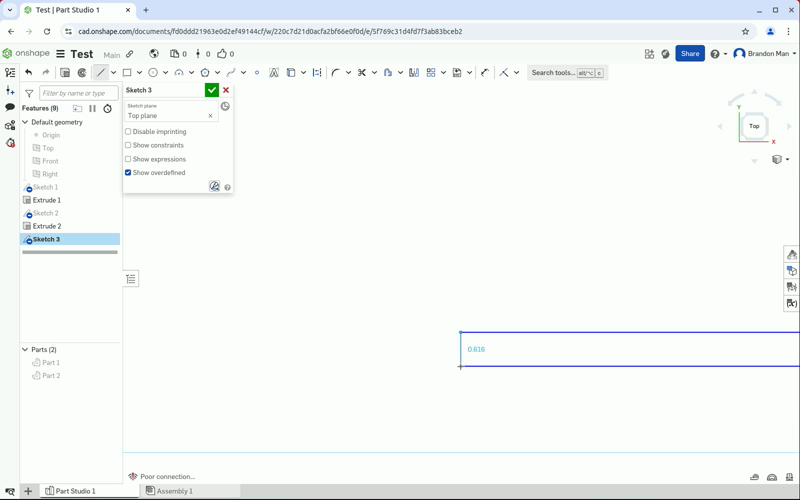
key_up(shift)
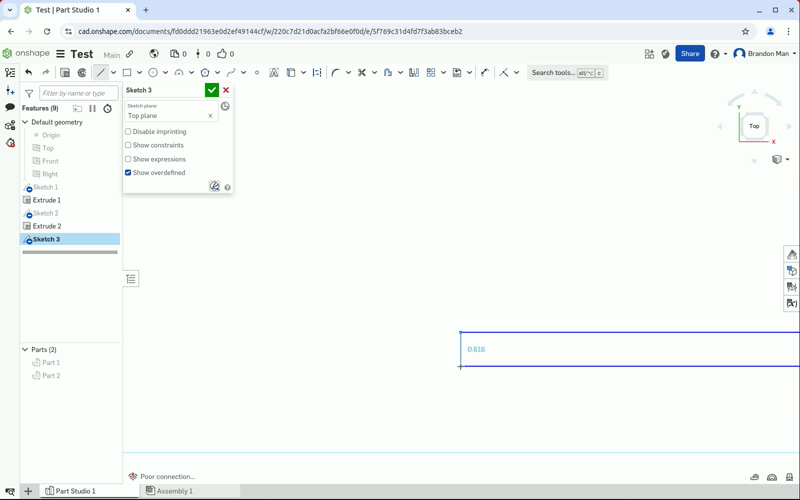
click(460, 366)
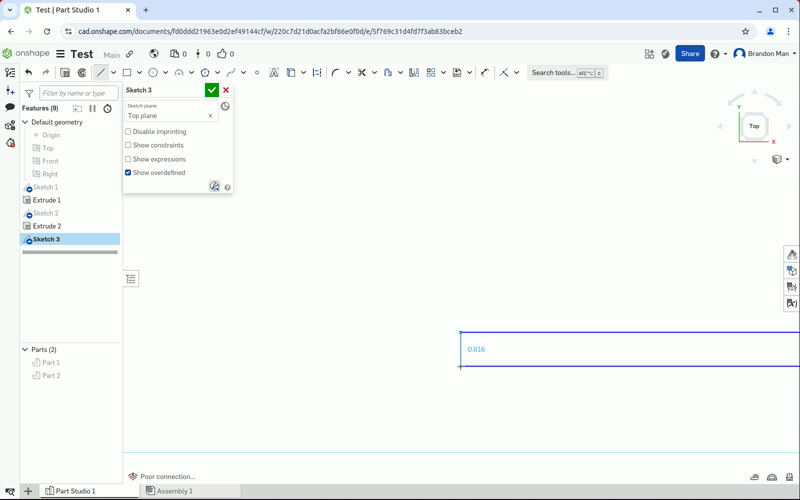
scroll(-6)
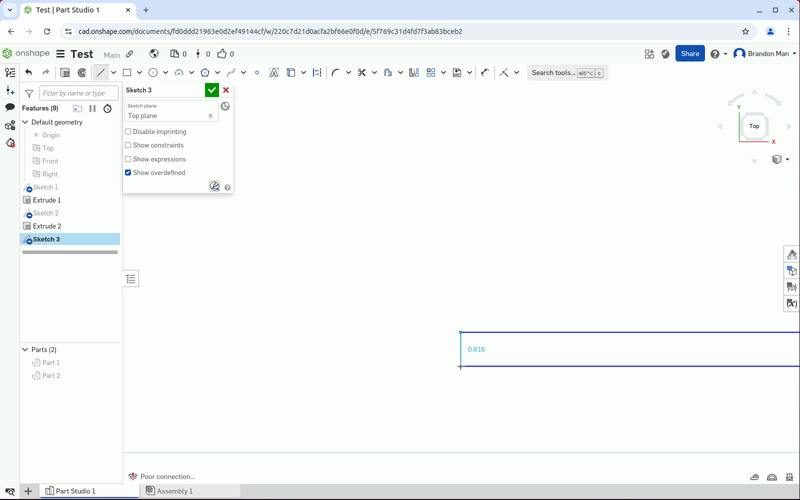
scroll(-6)
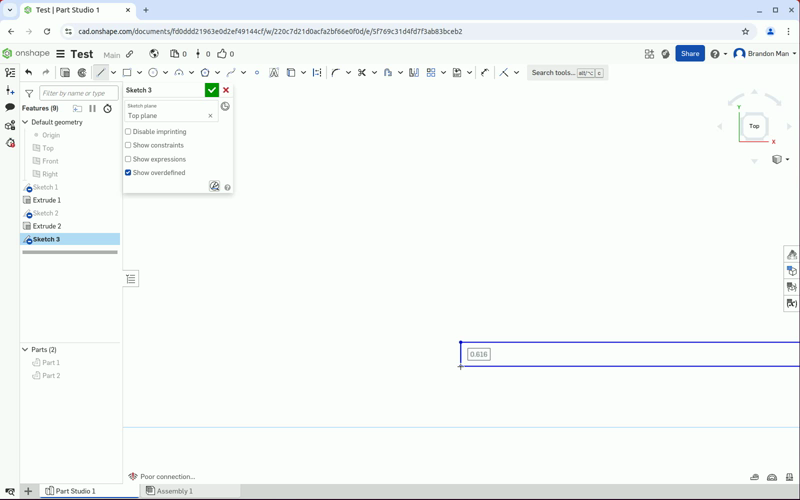
scroll(-6)
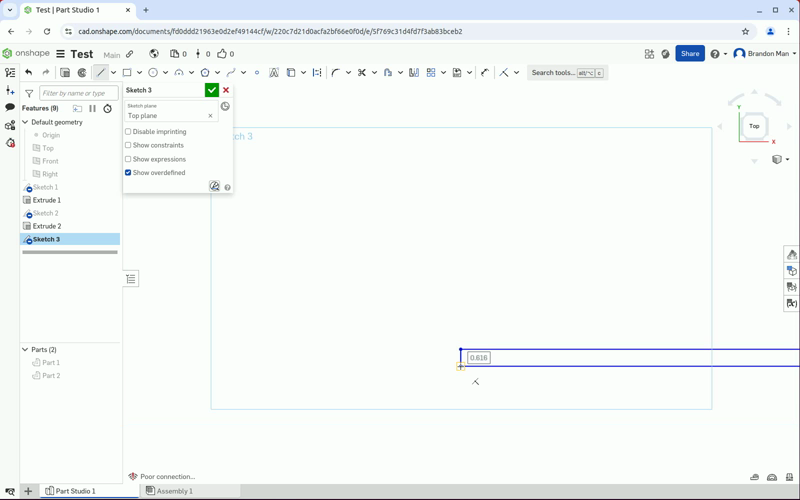
scroll(-6)
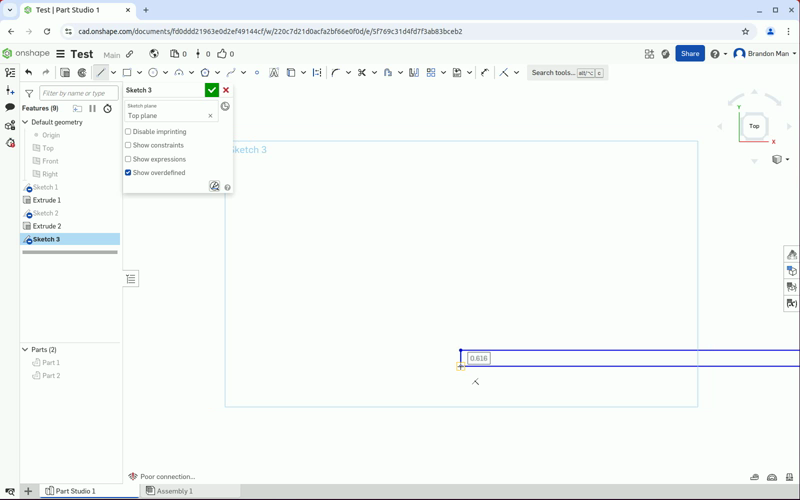
scroll(-6)
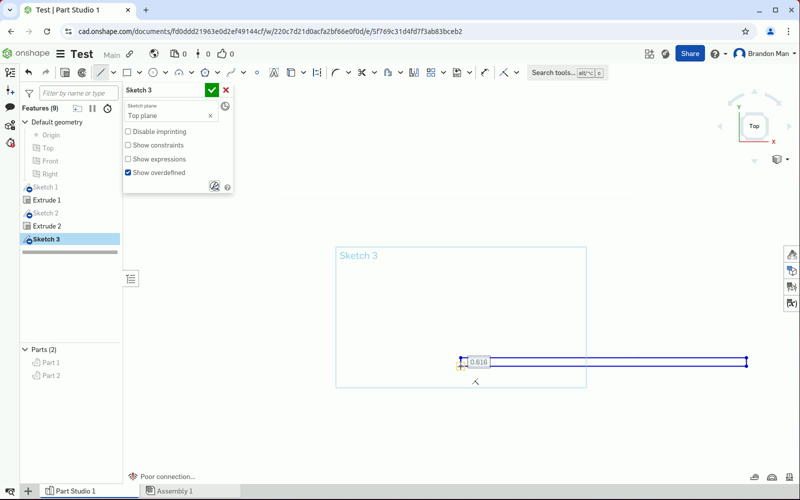
scroll(-6)
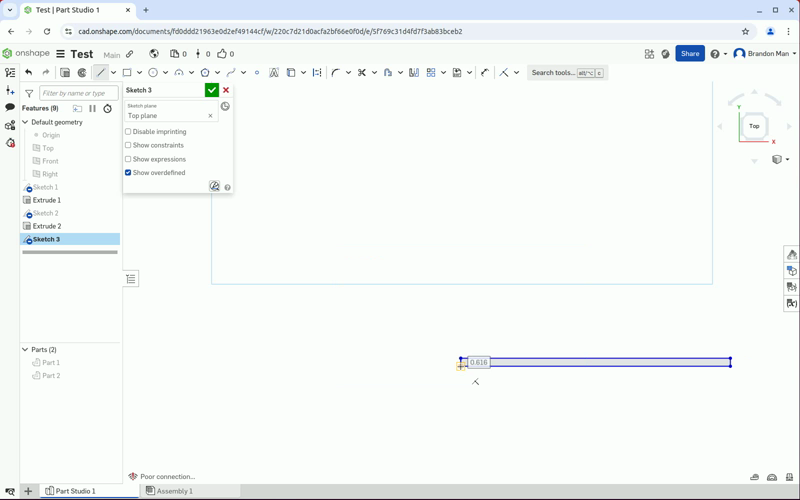
scroll(-6)
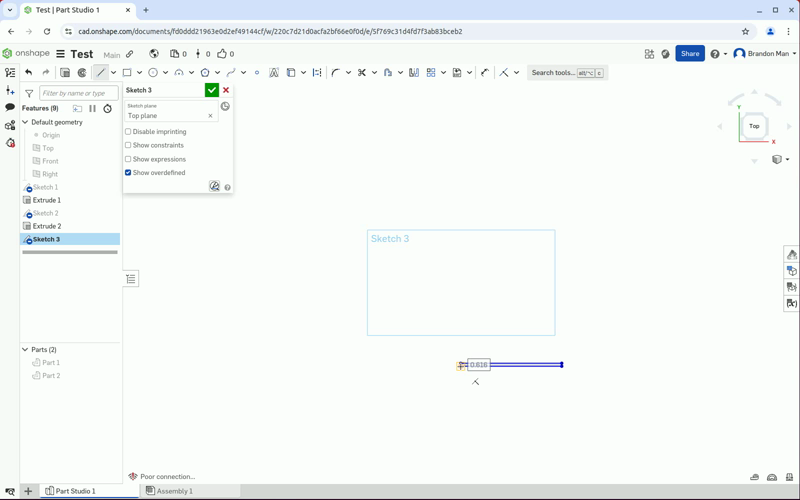
key(esc)
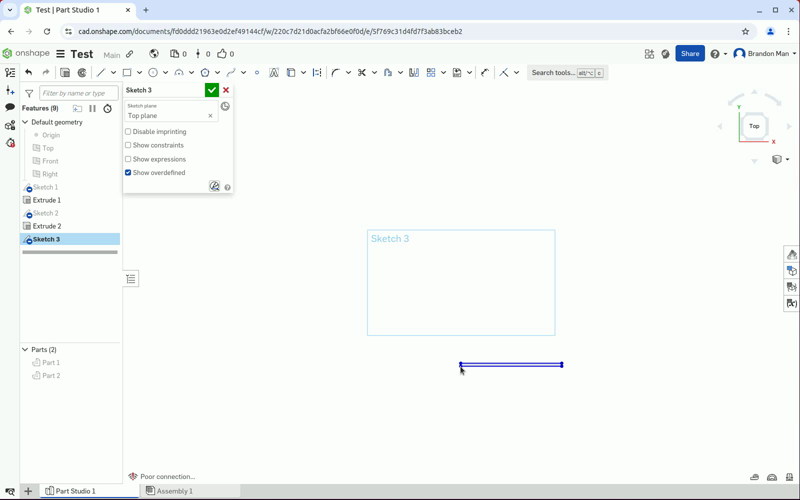
mouse_move(533, 364)
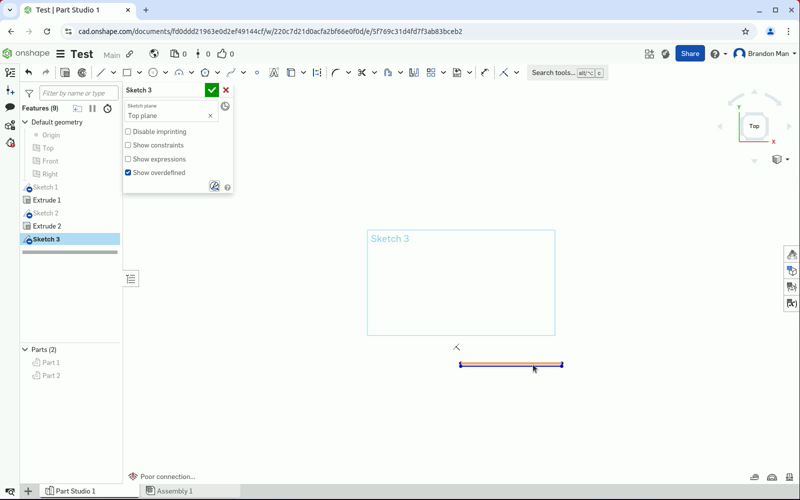
scroll(6)
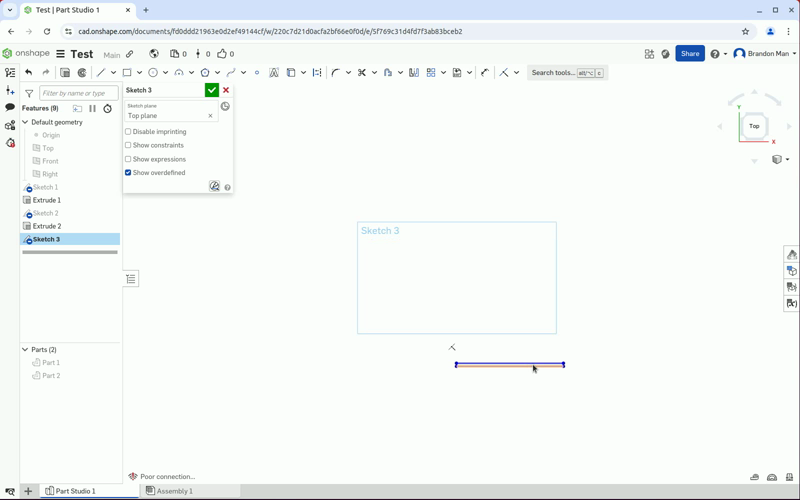
scroll(6)
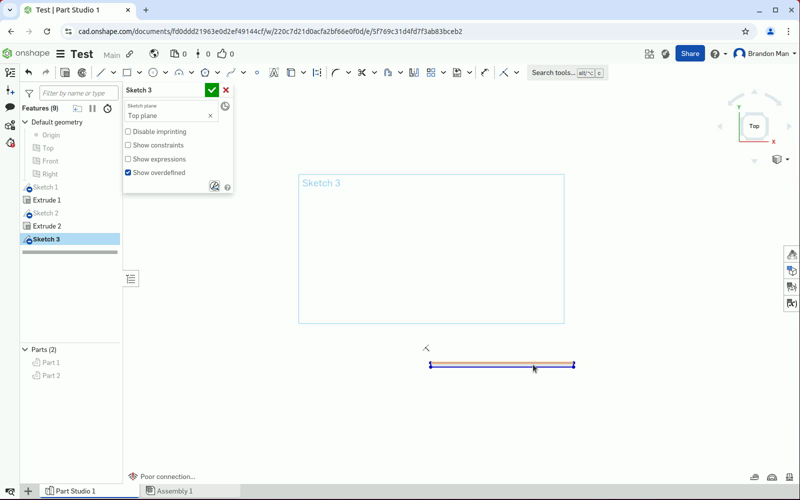
scroll(6)
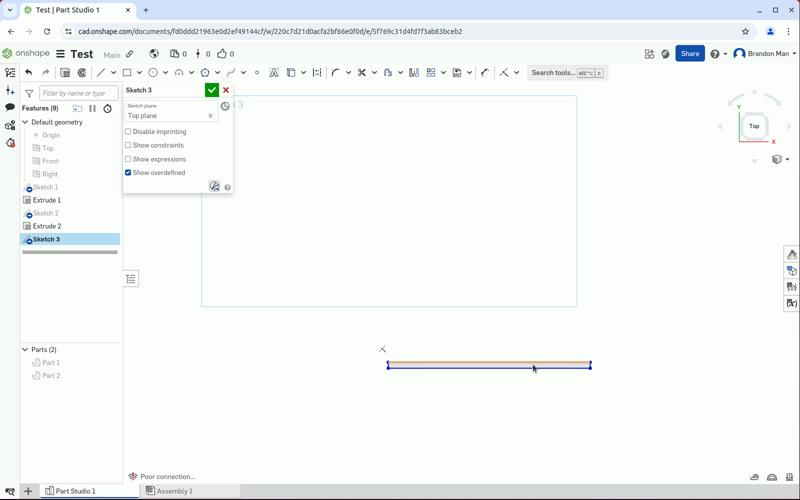
scroll(6)
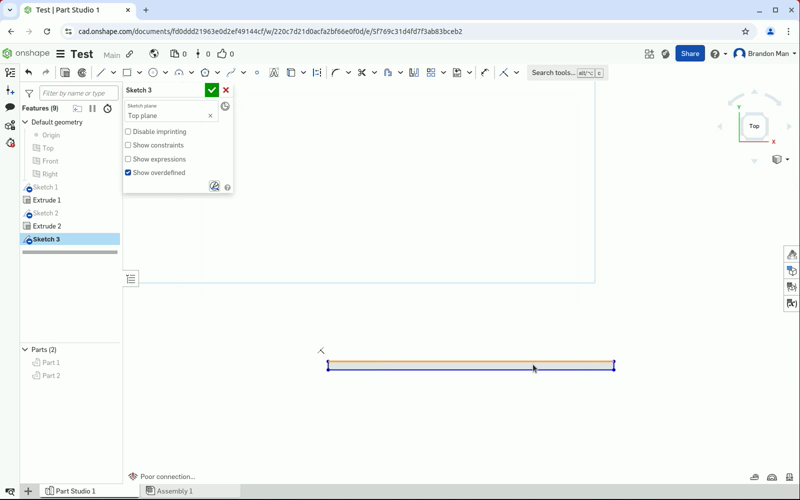
scroll(6)
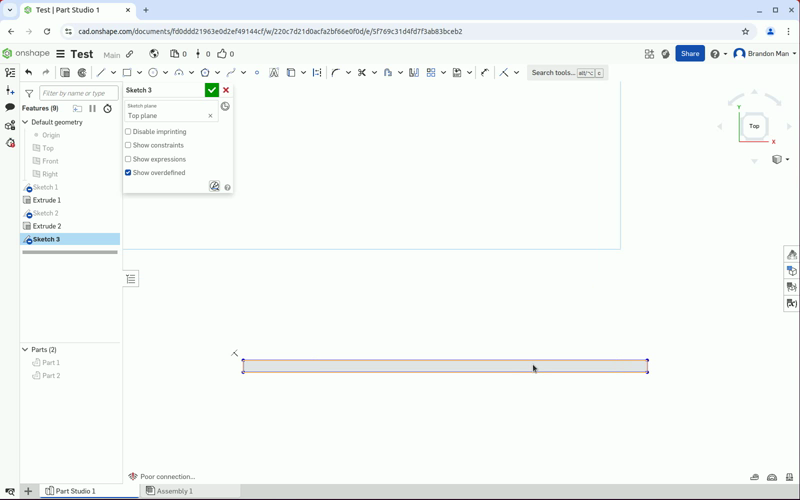
scroll(6)
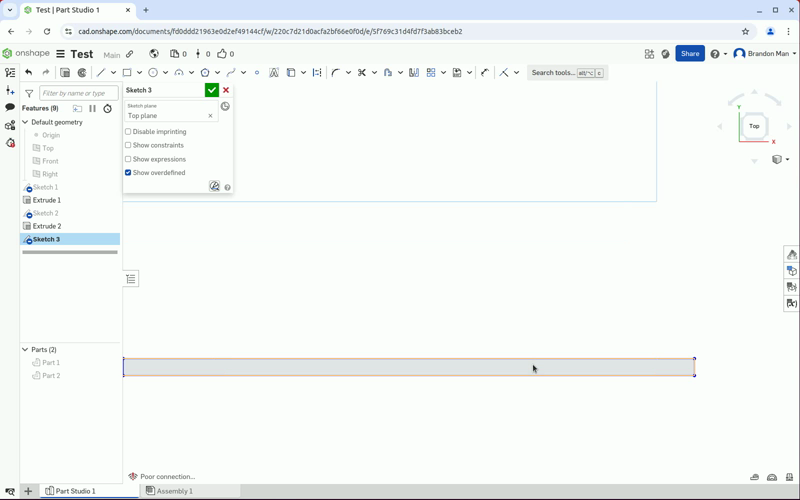
scroll(6)
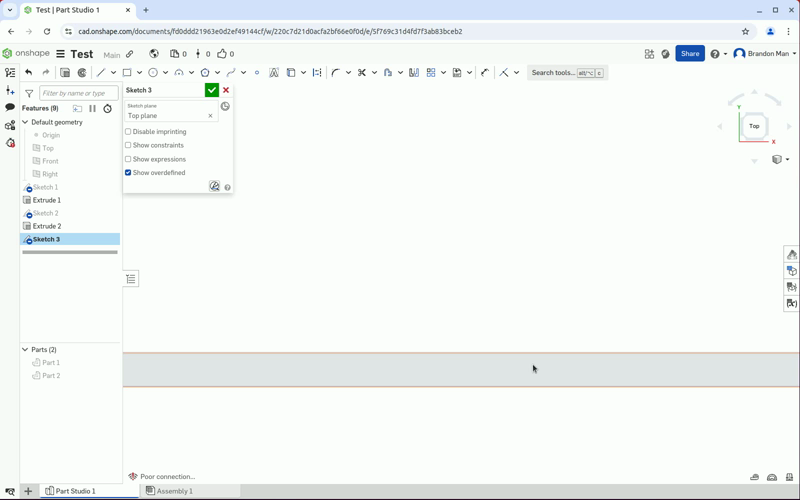
click(533, 364)
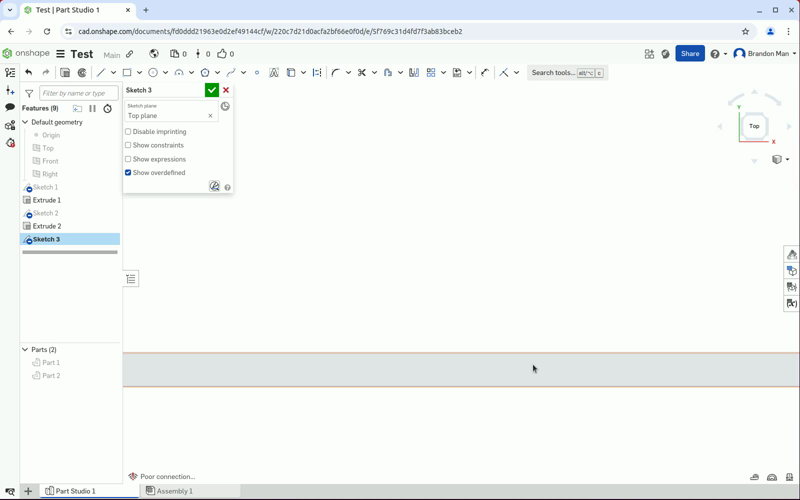
scroll(-6)
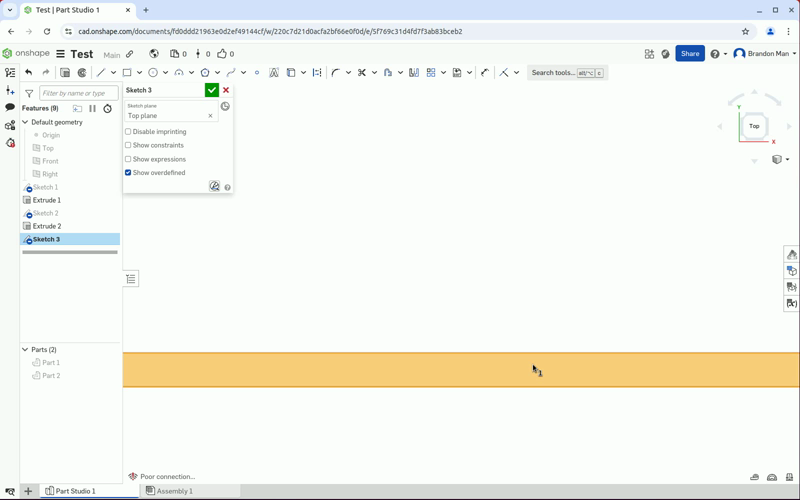
scroll(-6)
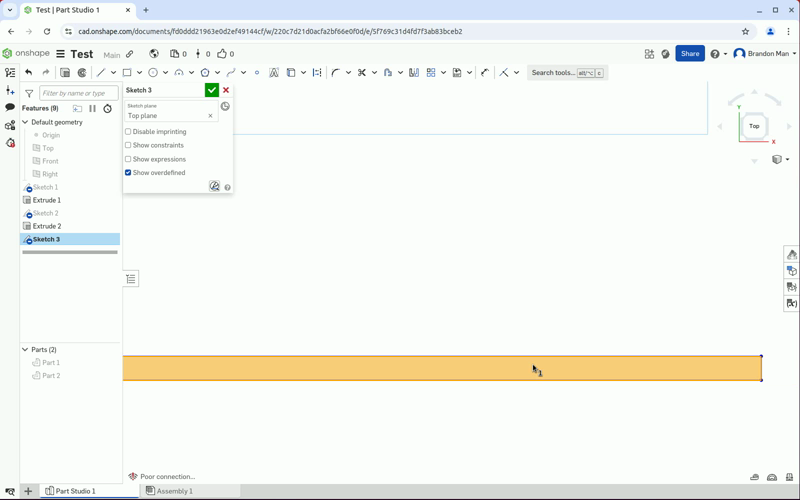
scroll(-6)
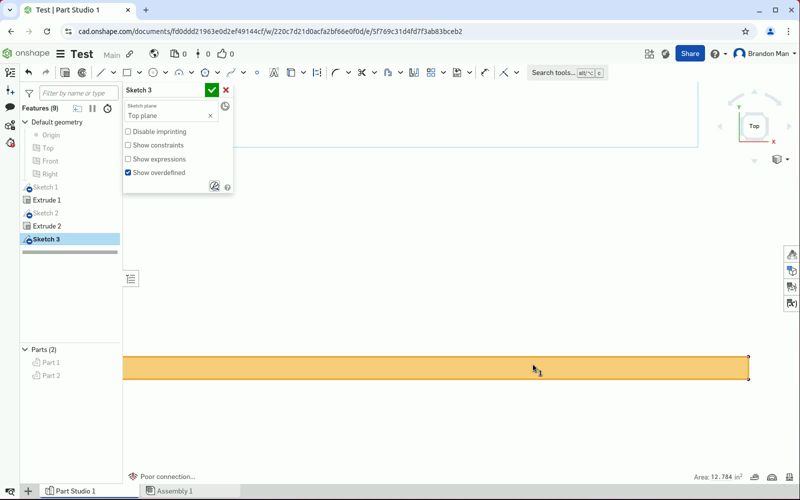
scroll(-6)
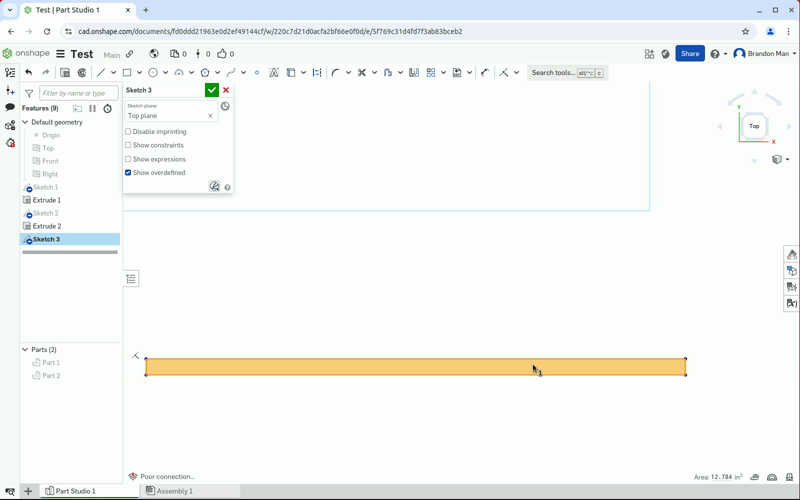
scroll(-6)
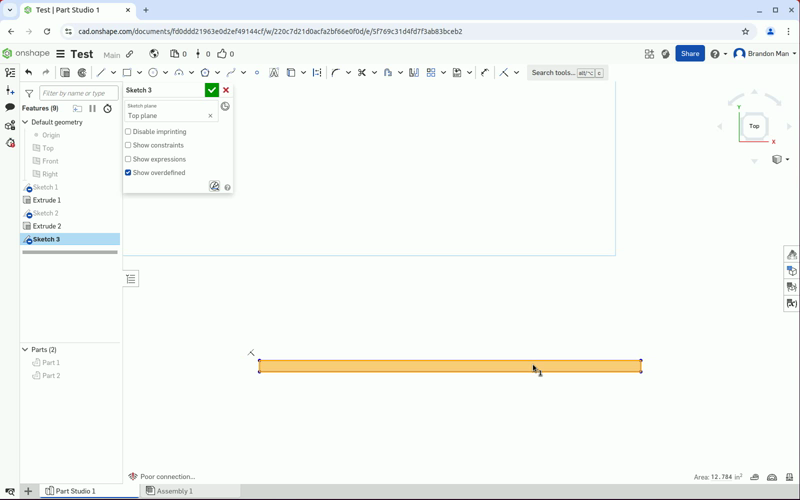
scroll(-6)
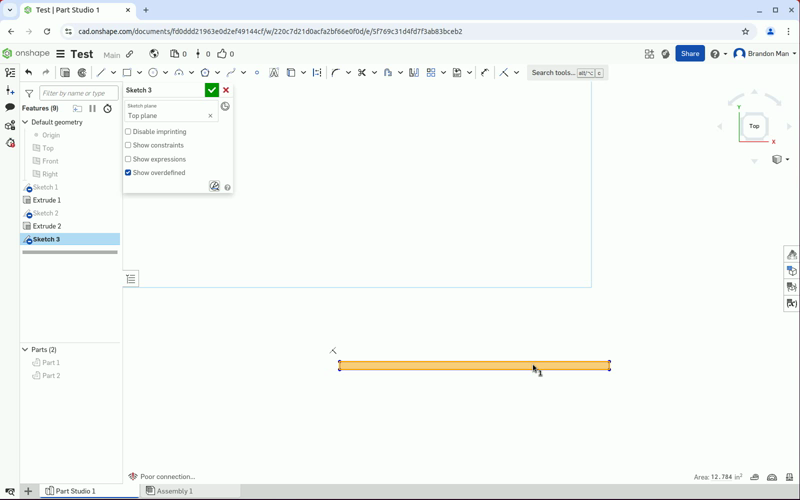
scroll(-6)
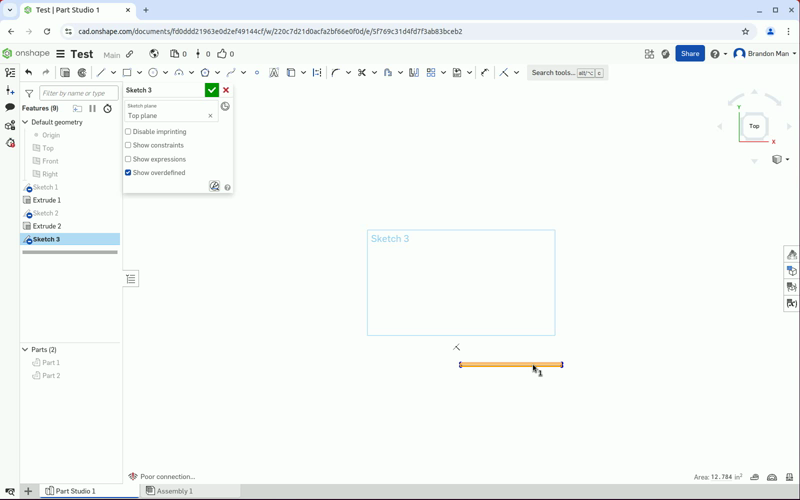
mouse_move(73, 352)
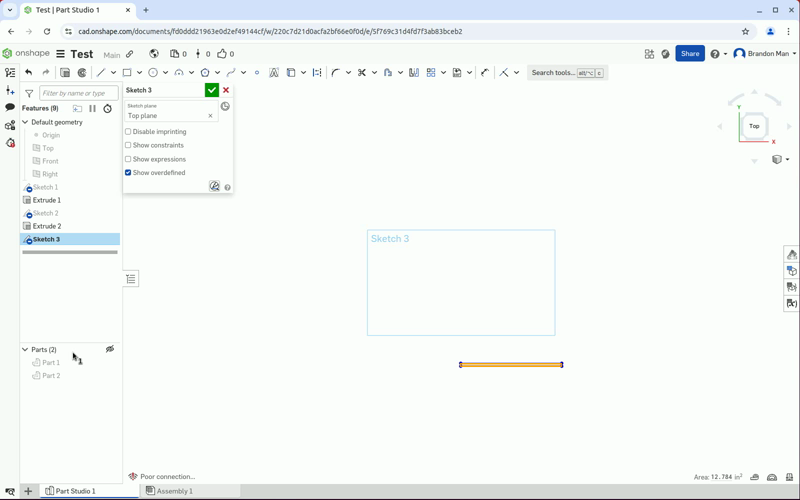
key(shift+y)
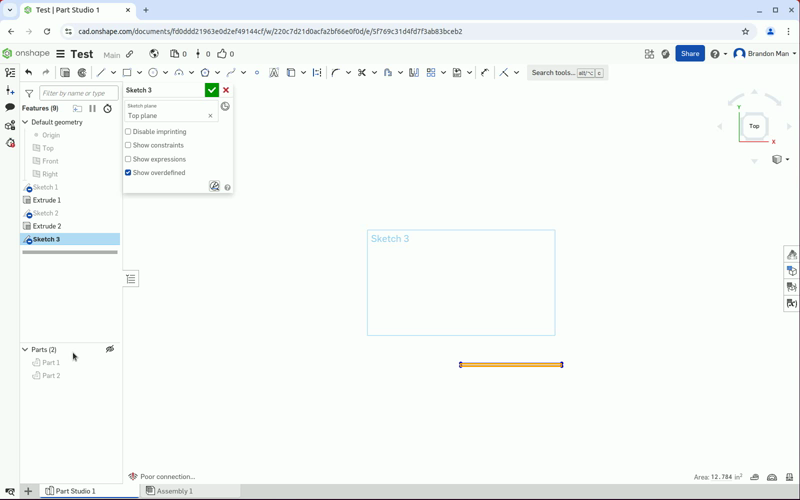
key(shift+e)
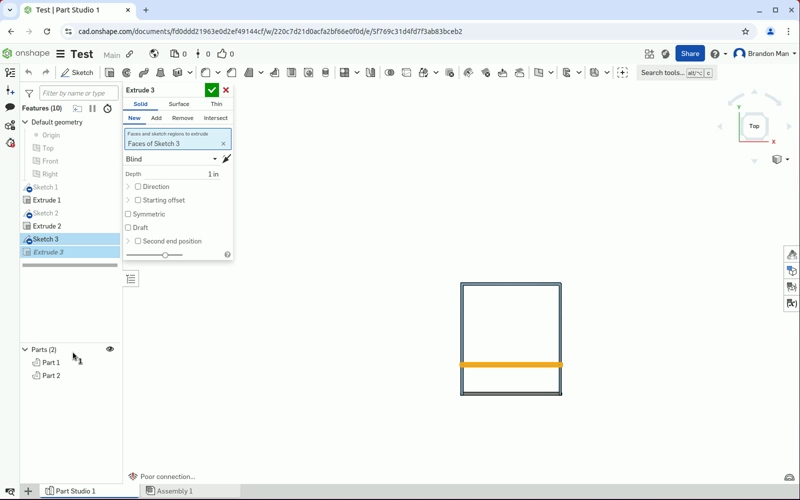
mouse_move(143, 106)
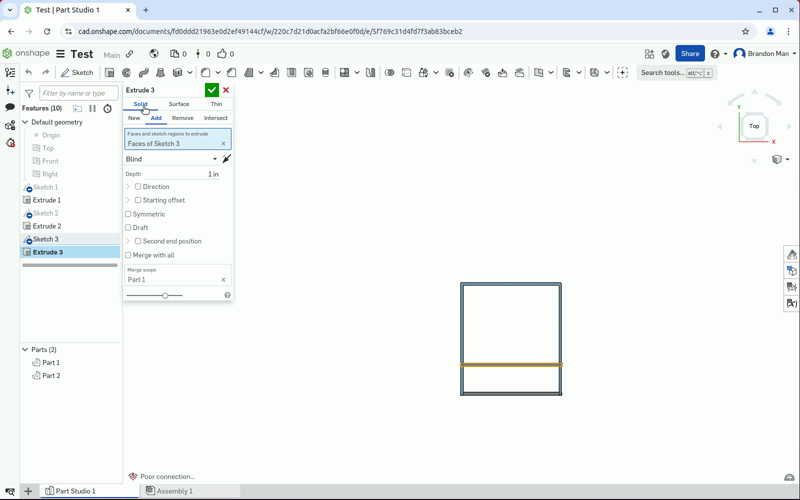
click(143, 106)
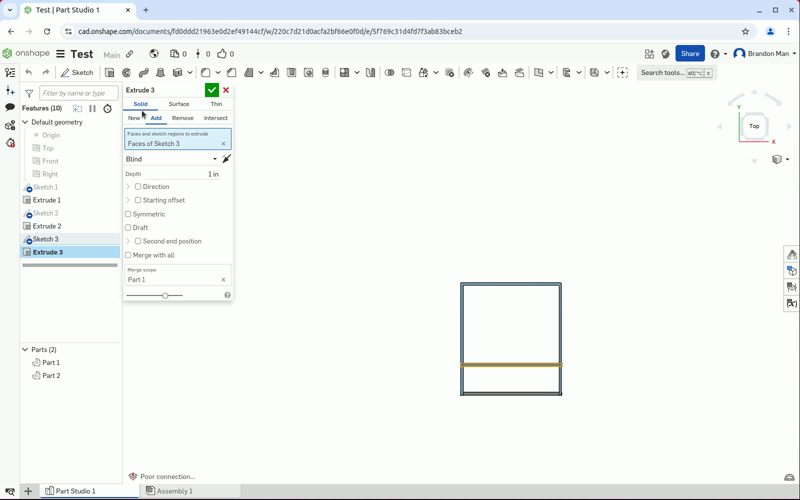
mouse_move(137, 120)
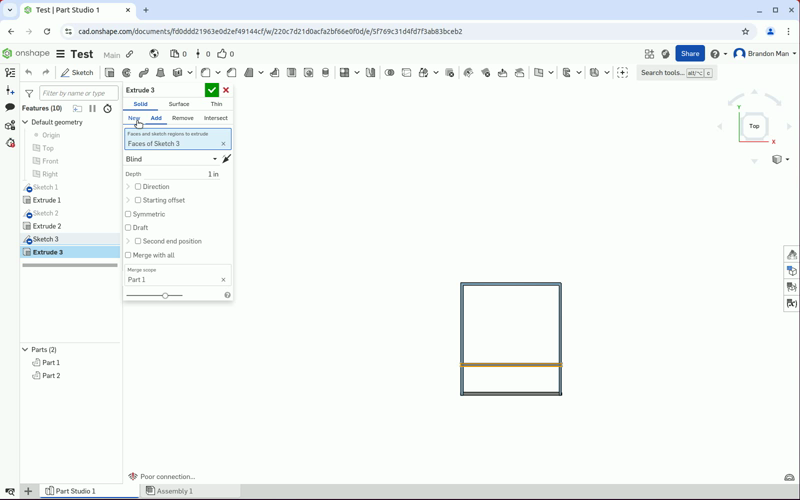
click(137, 120)
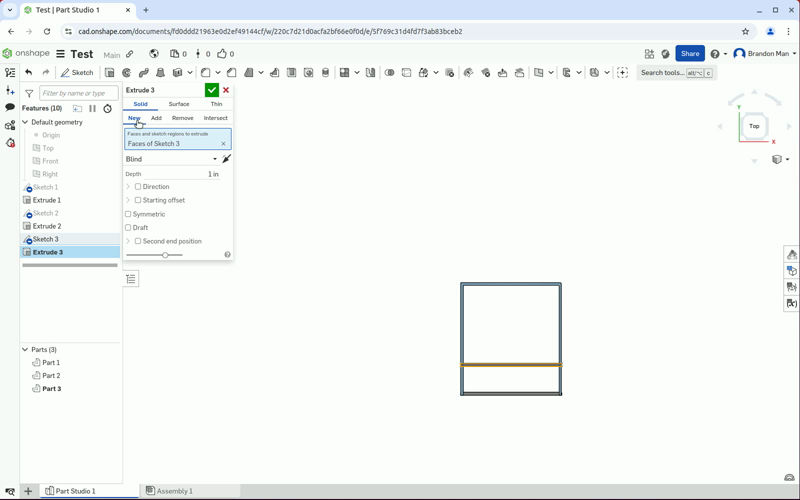
key(tab, 4)
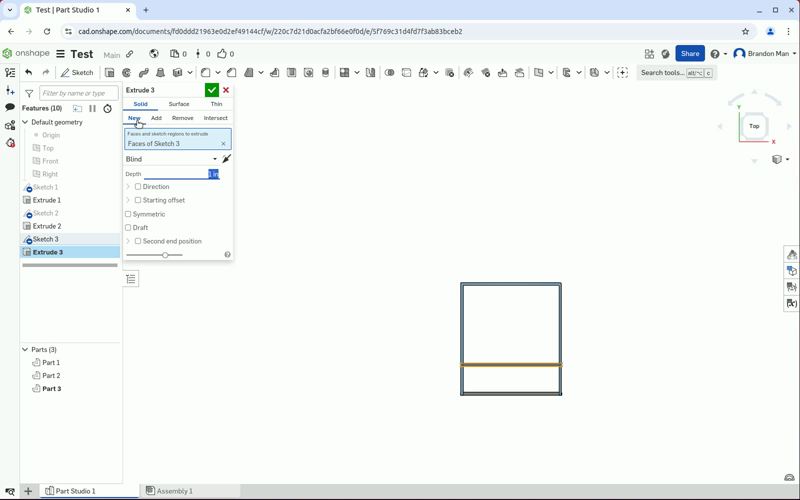
text(0.481)
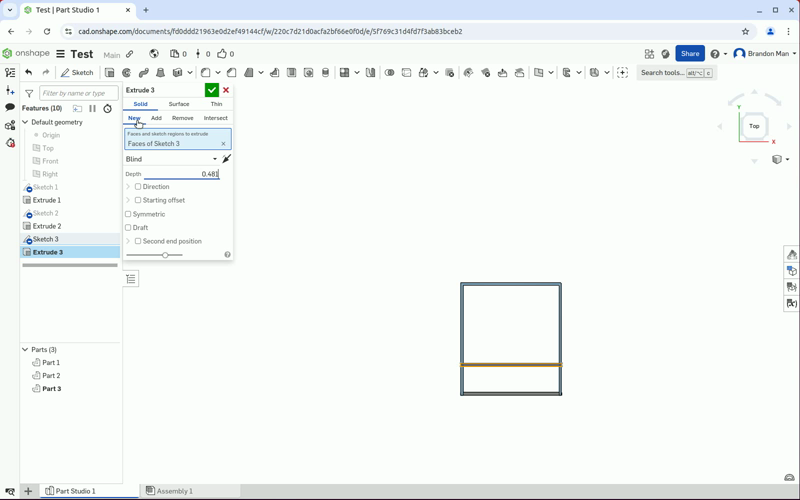
key(enter)
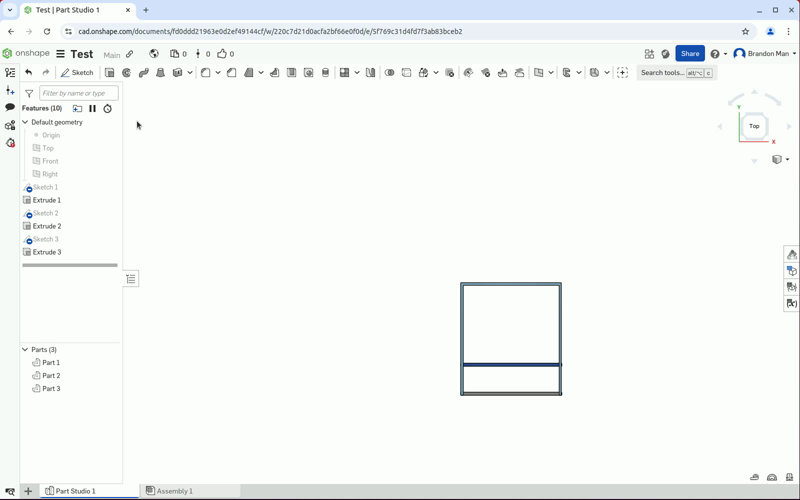
key(shift+h)
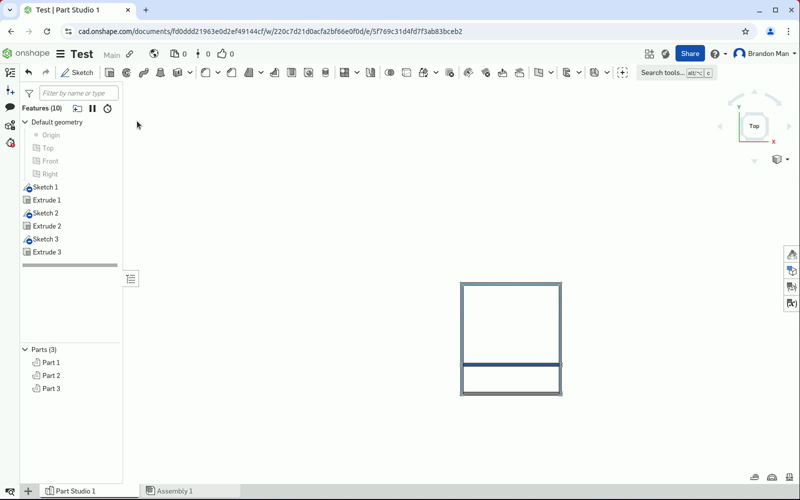
key(shift+h)
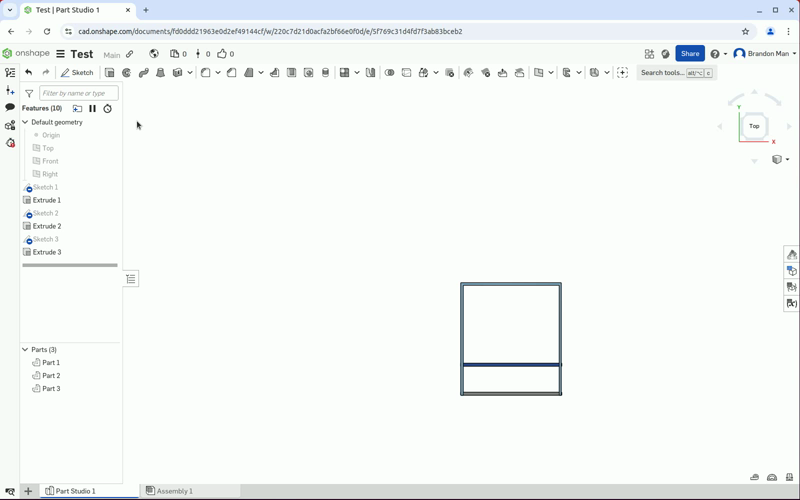
mouse_move(73, 189)
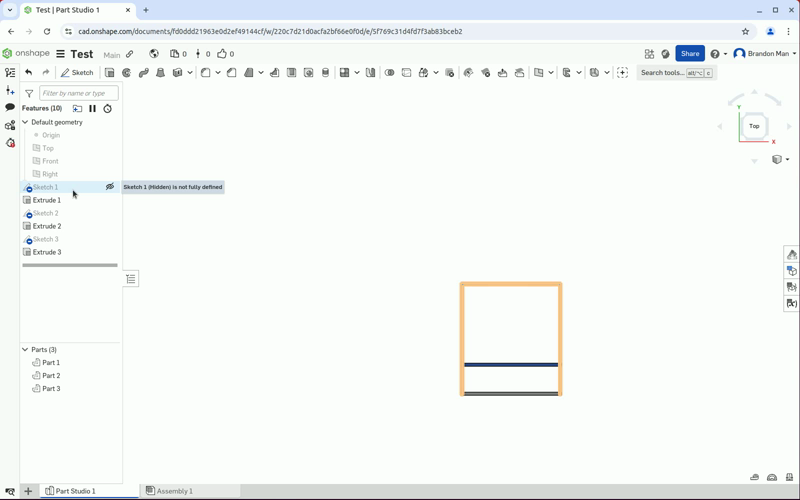
click(73, 189)
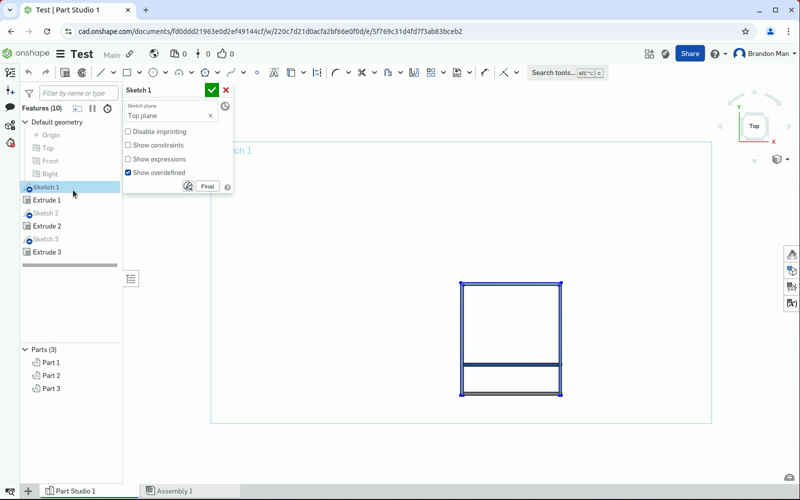
mouse_move(229, 92)
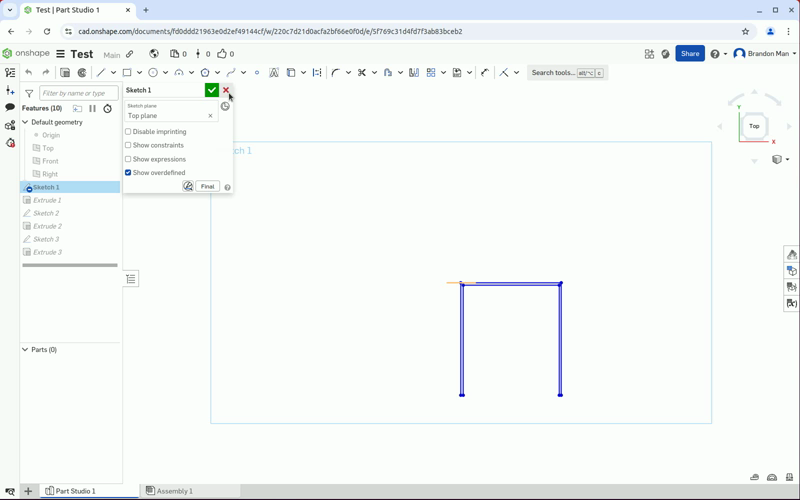
click(229, 92)
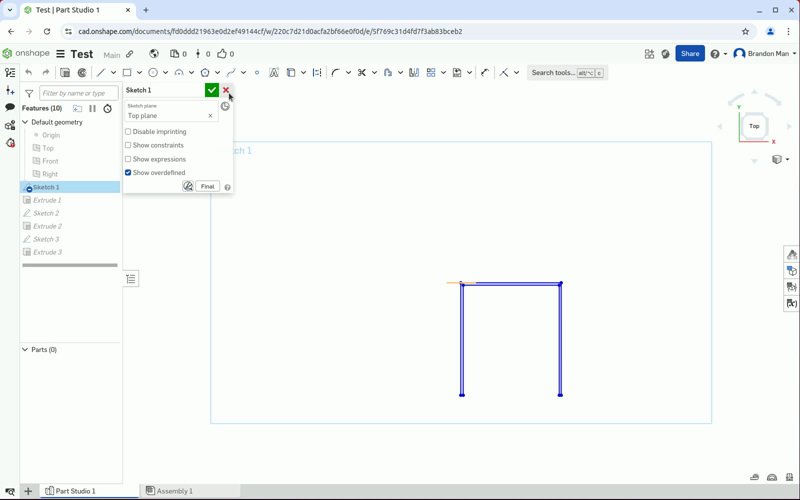
key(shift+s)
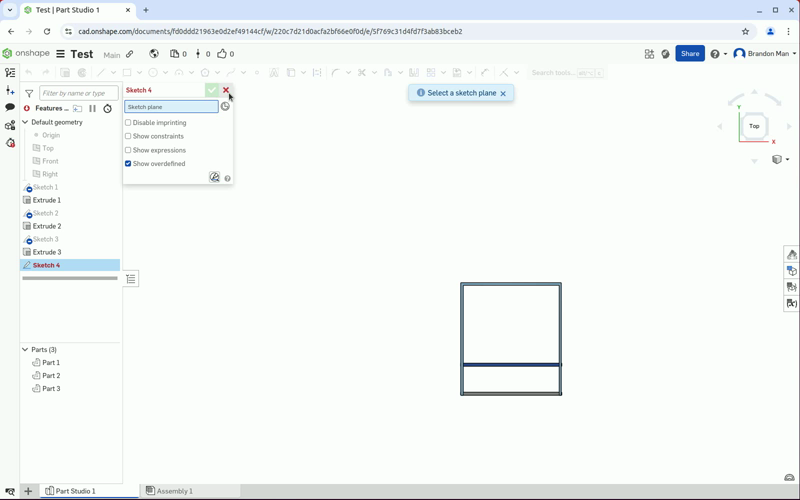
mouse_move(73, 150)
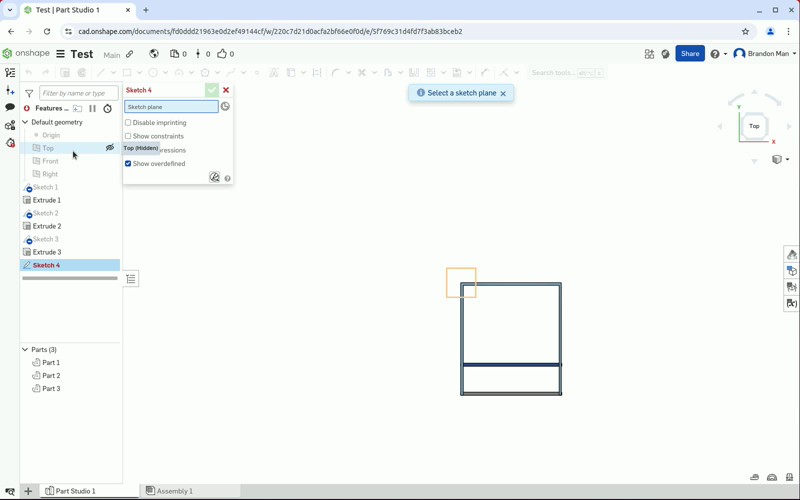
click(73, 150)
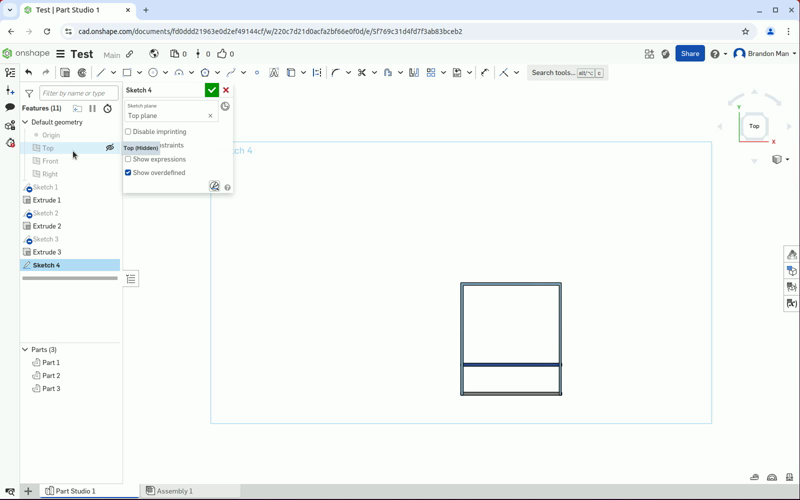
mouse_move(73, 352)
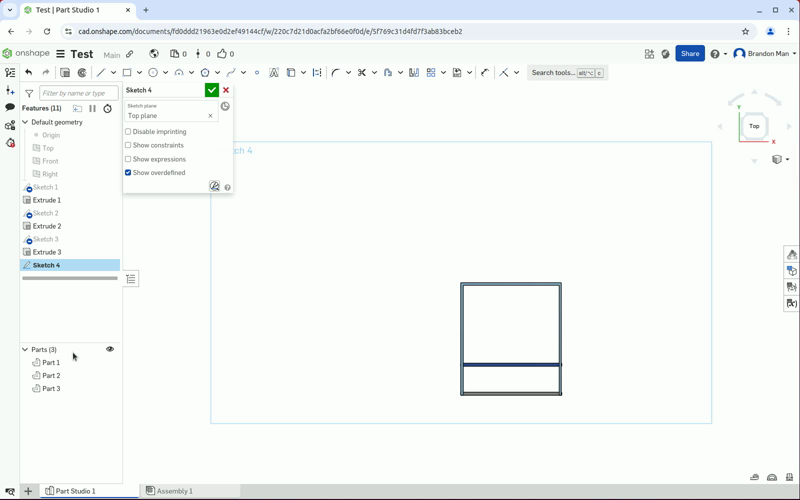
key(y)
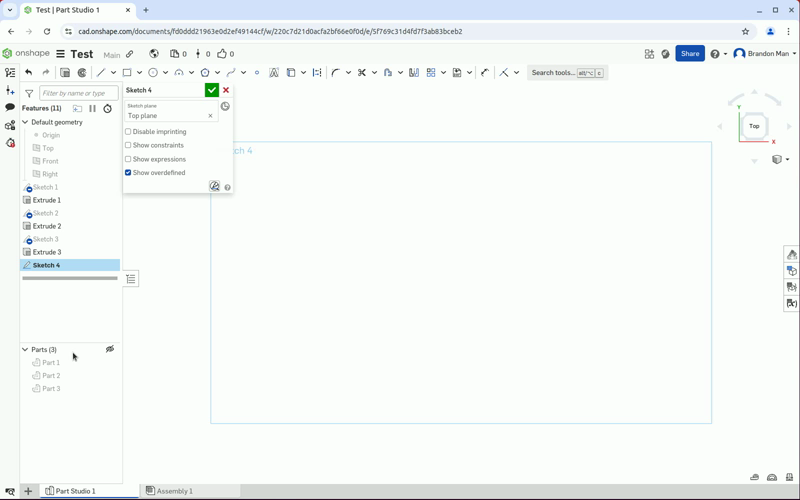
key(l)
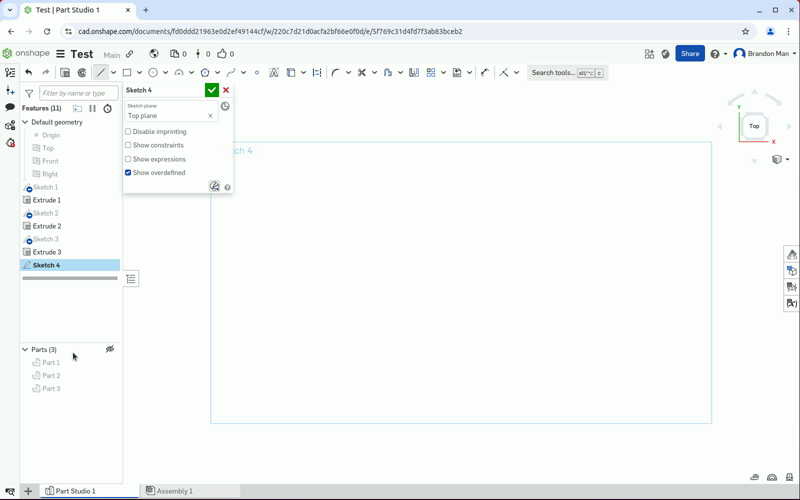
key_down(shift)
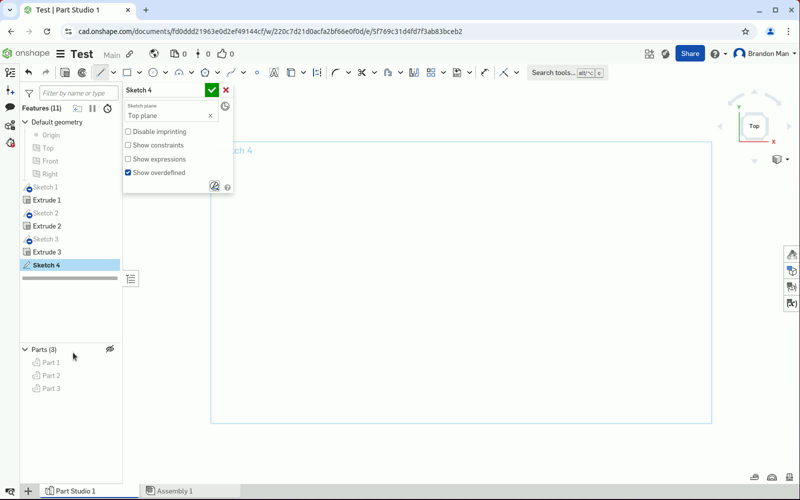
mouse_move(460, 336)
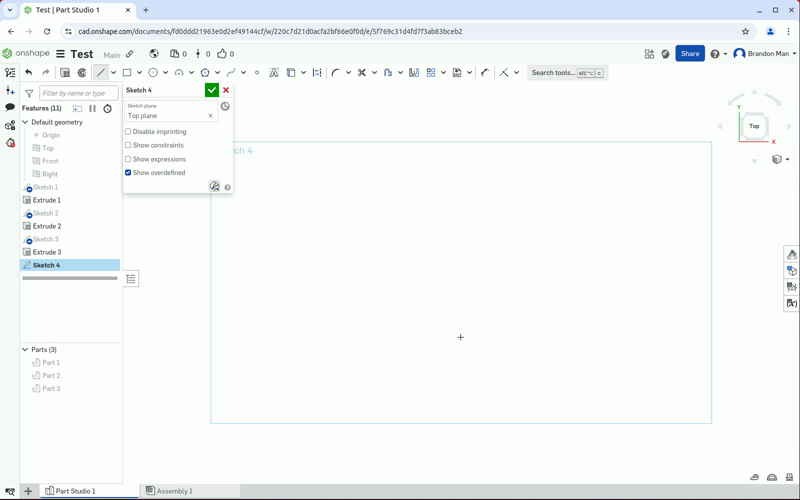
click(460, 336)
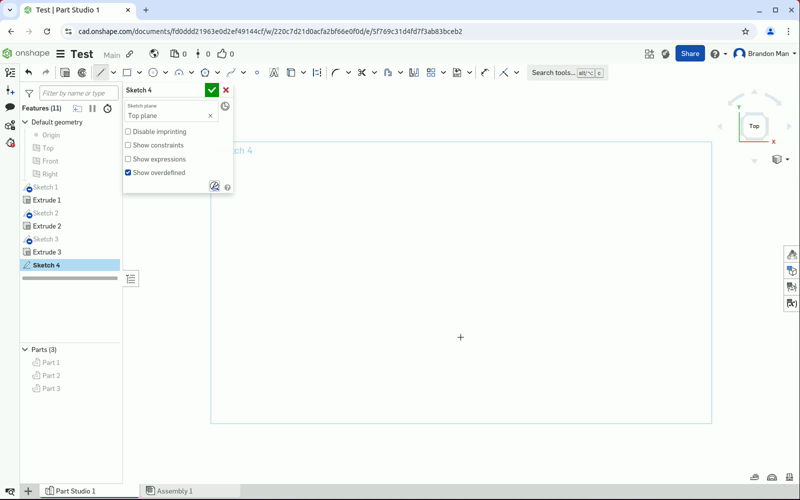
key_up(shift)
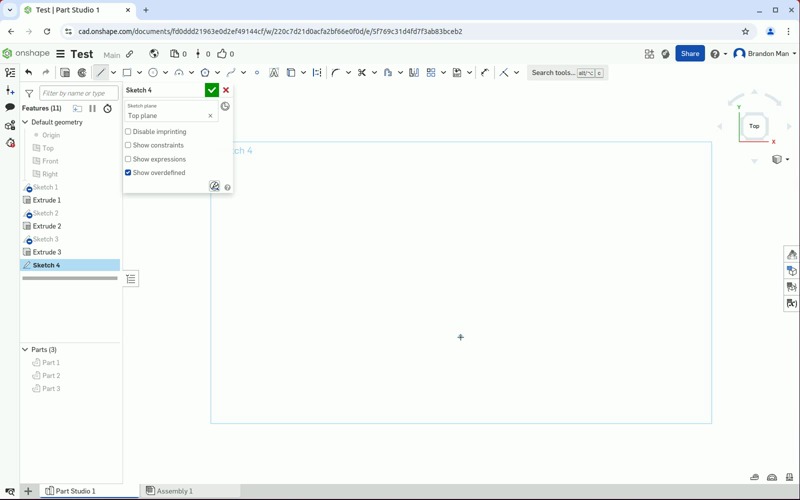
key_down(shift)
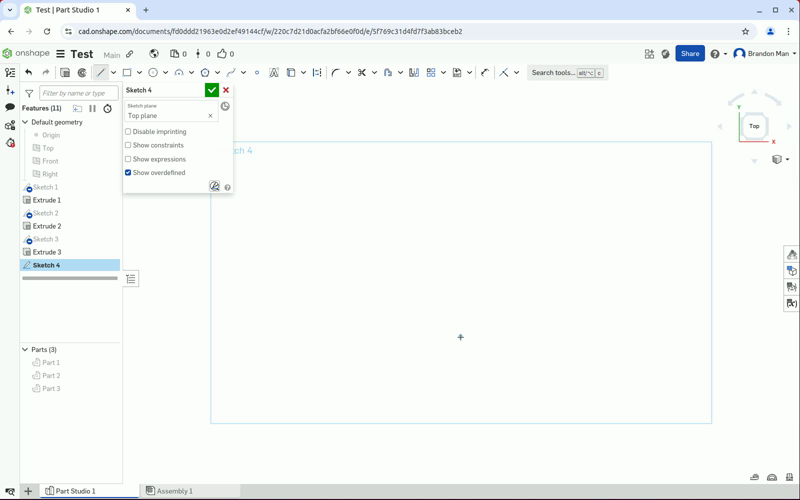
mouse_move(561, 336)
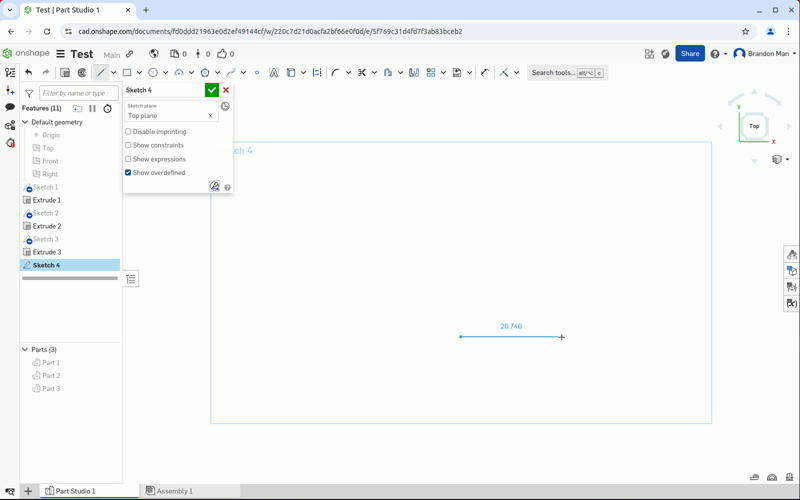
click(561, 336)
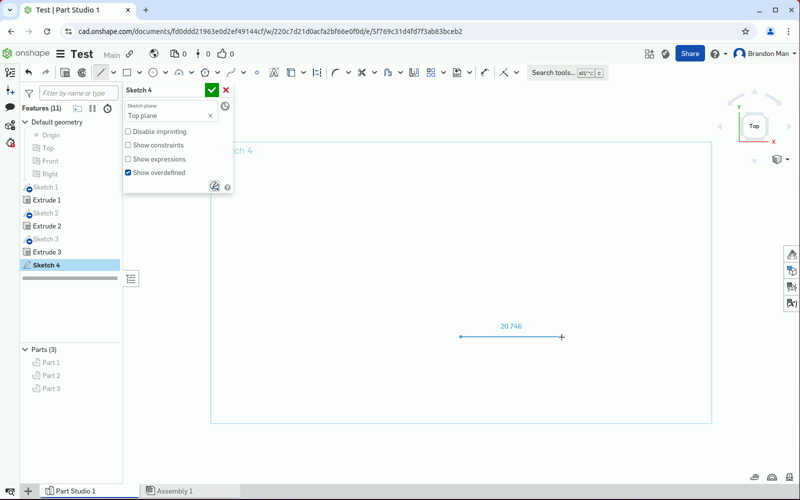
key_up(shift)
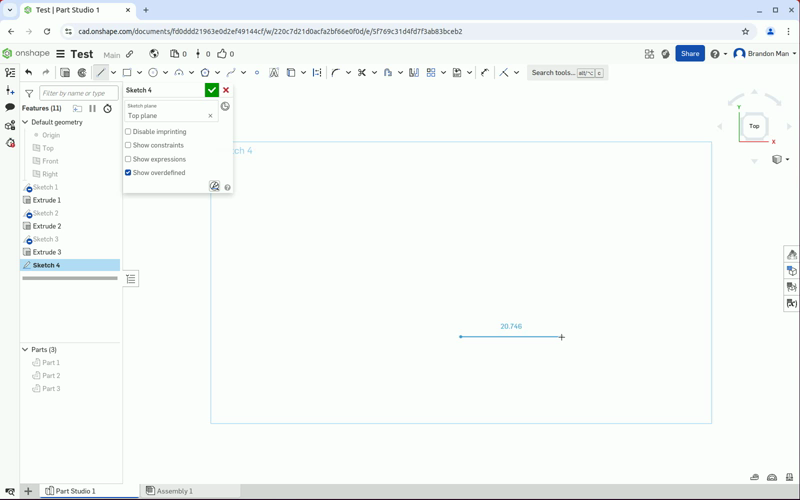
key_down(shift)
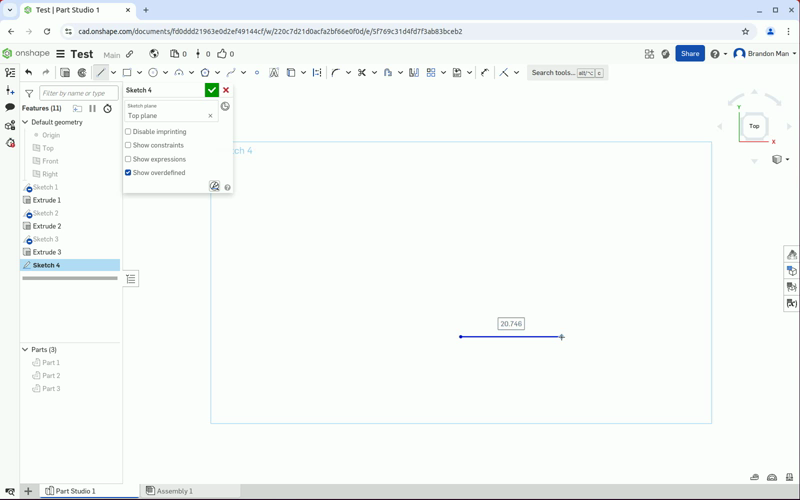
mouse_move(589, 336)
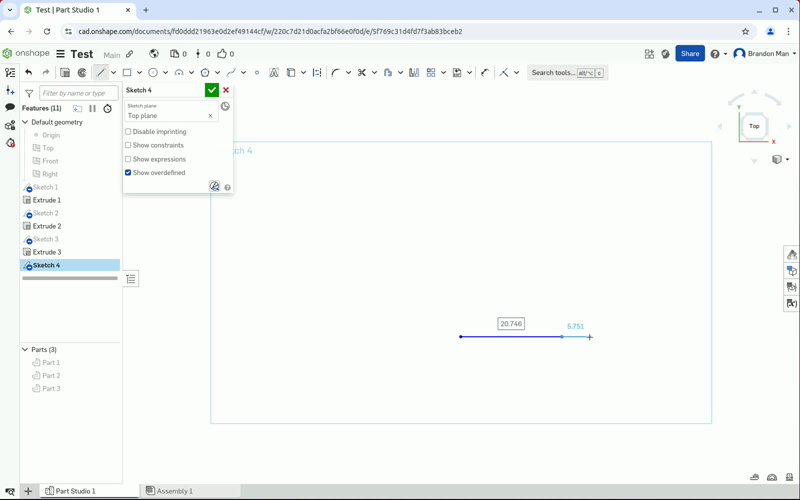
mouse_move(561, 333)
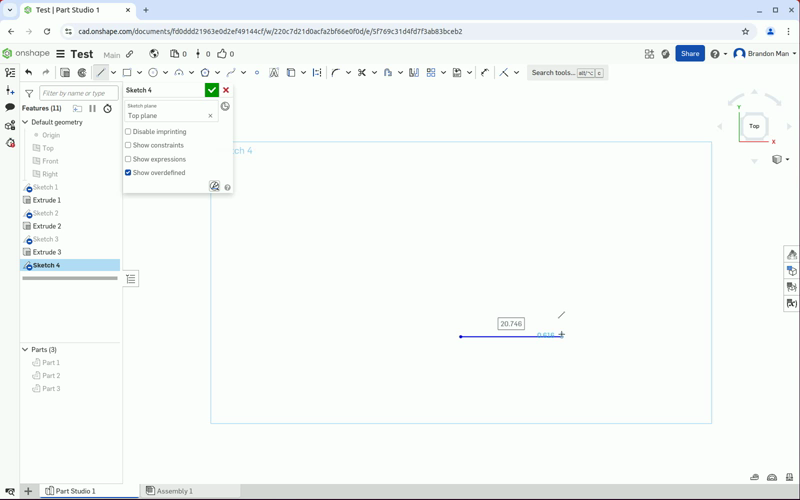
scroll(6)
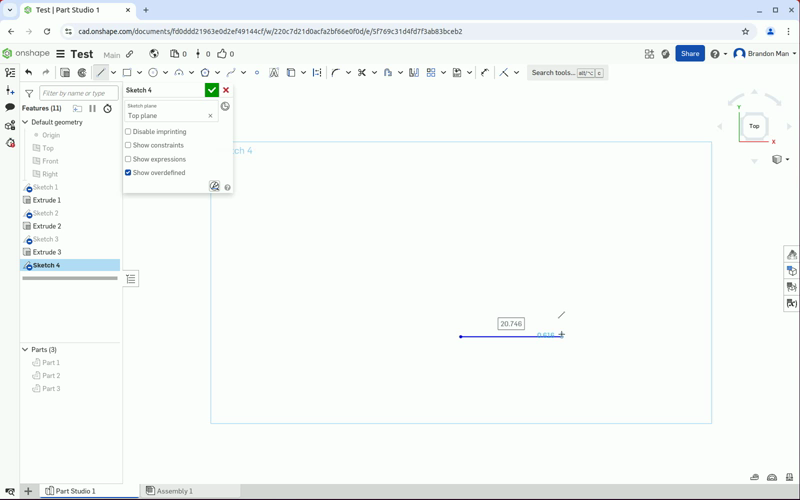
scroll(6)
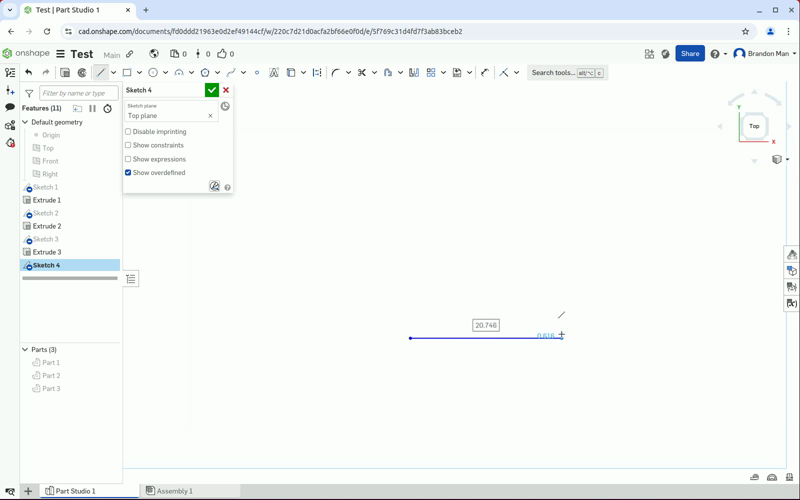
scroll(6)
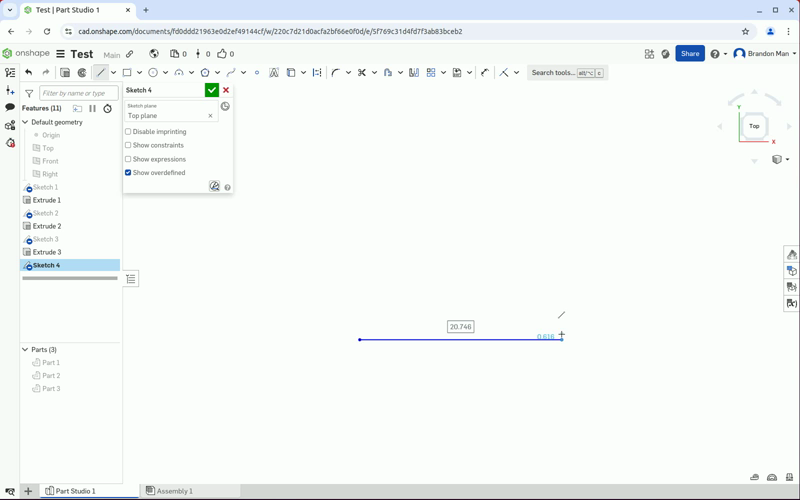
scroll(6)
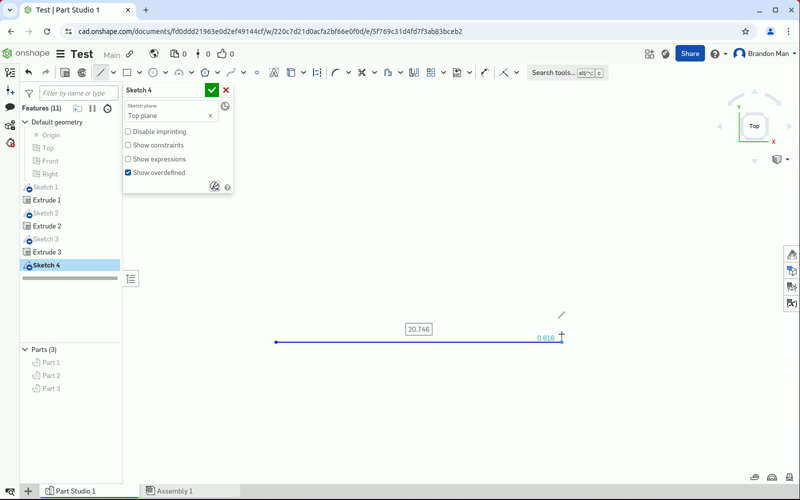
scroll(6)
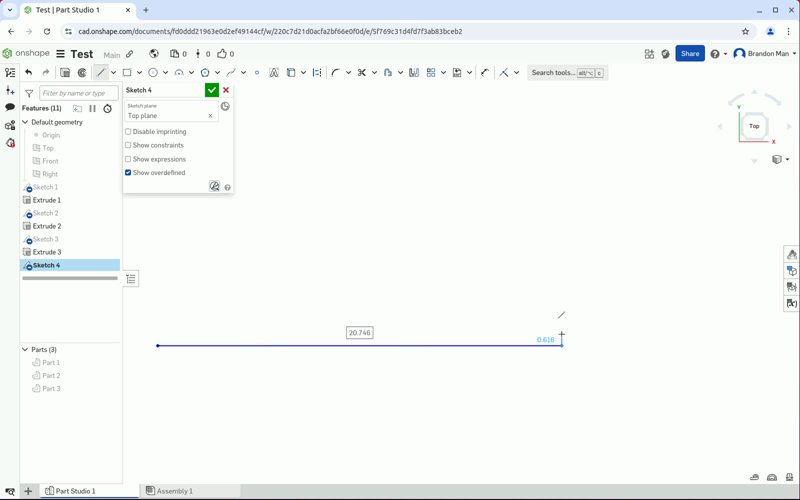
scroll(6)
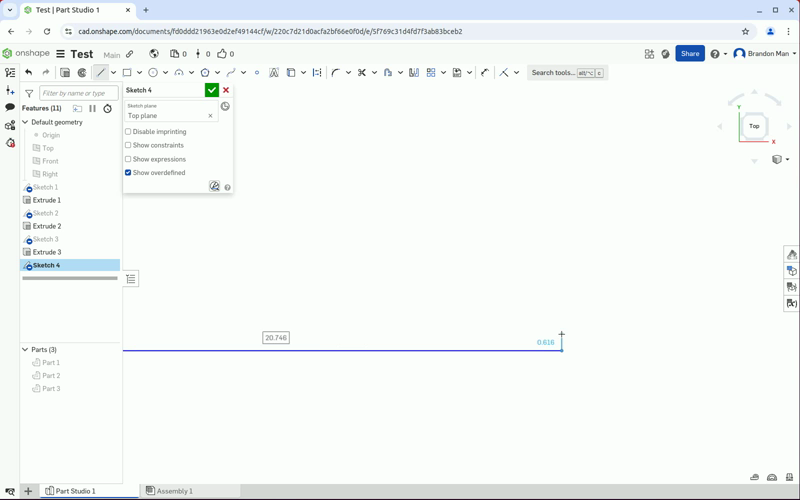
scroll(6)
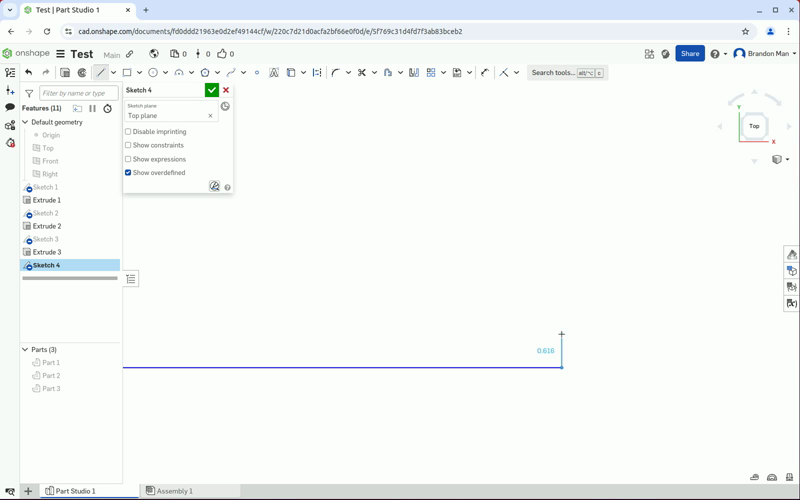
click(561, 333)
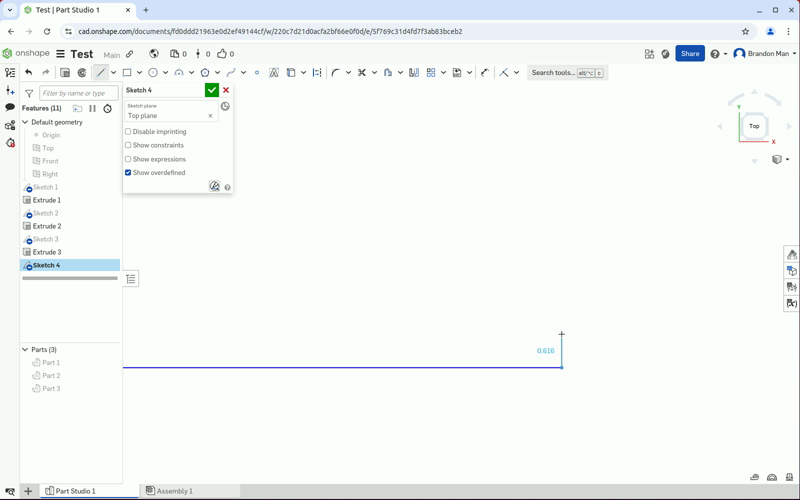
scroll(-6)
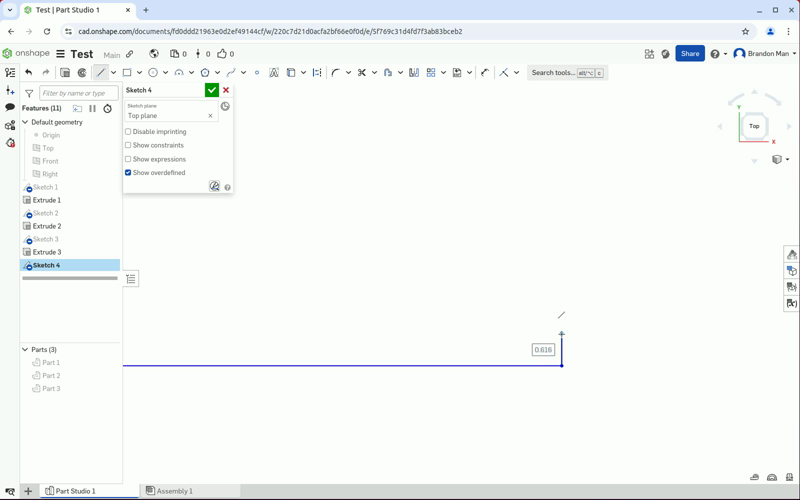
scroll(-6)
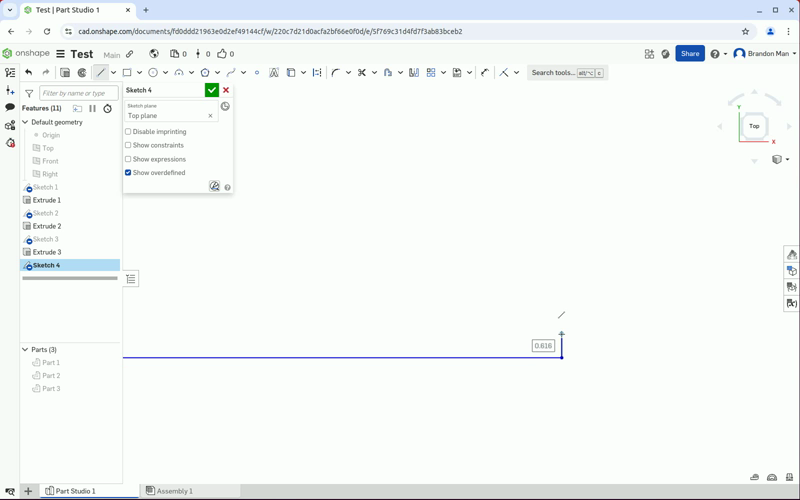
scroll(-6)
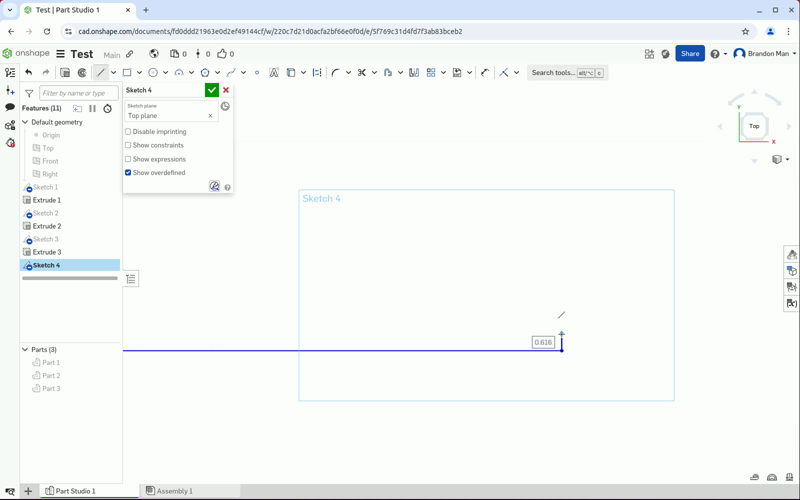
scroll(-6)
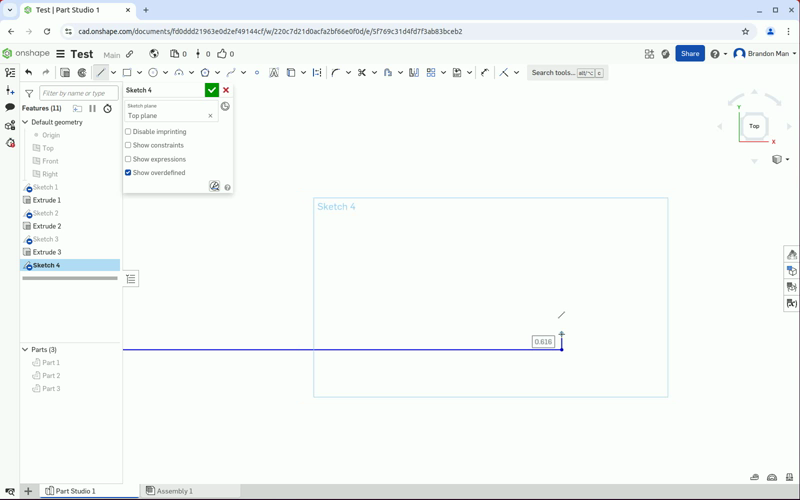
scroll(-6)
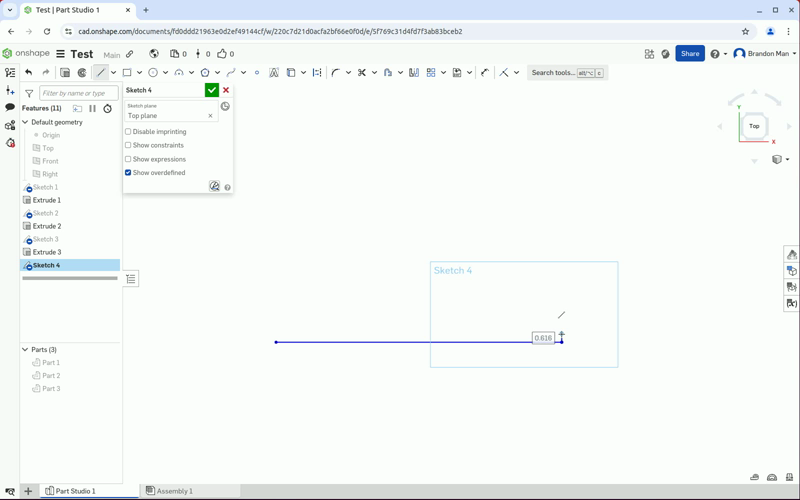
scroll(-6)
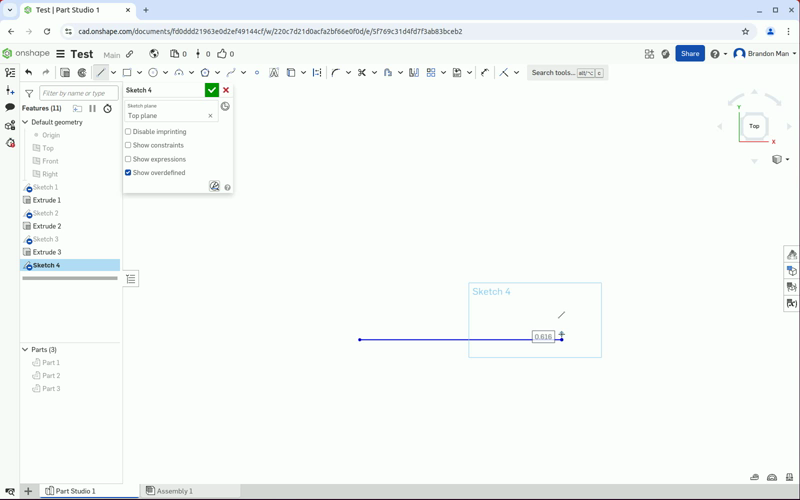
scroll(-6)
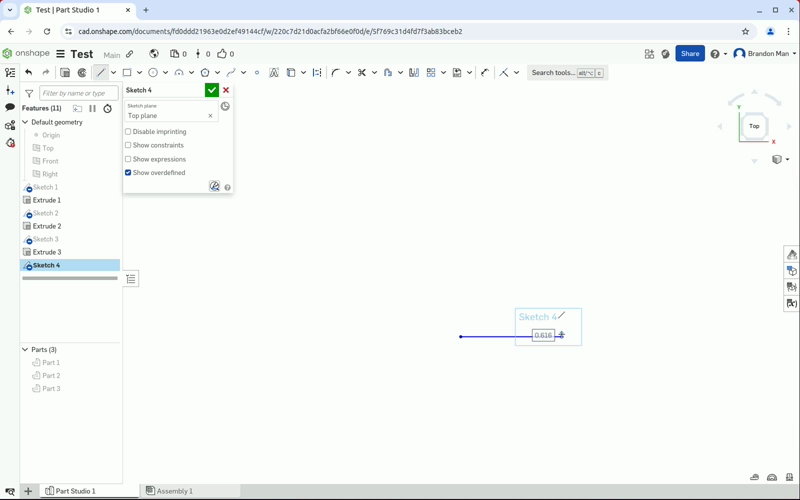
key_up(shift)
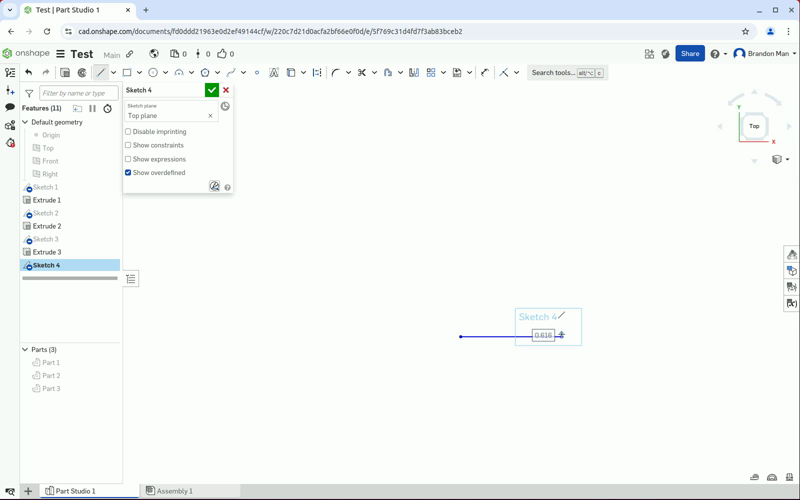
key_down(shift)
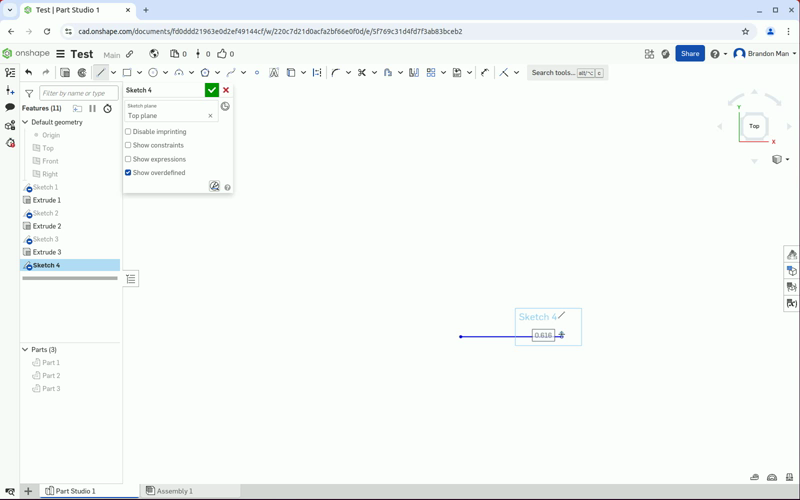
mouse_move(460, 333)
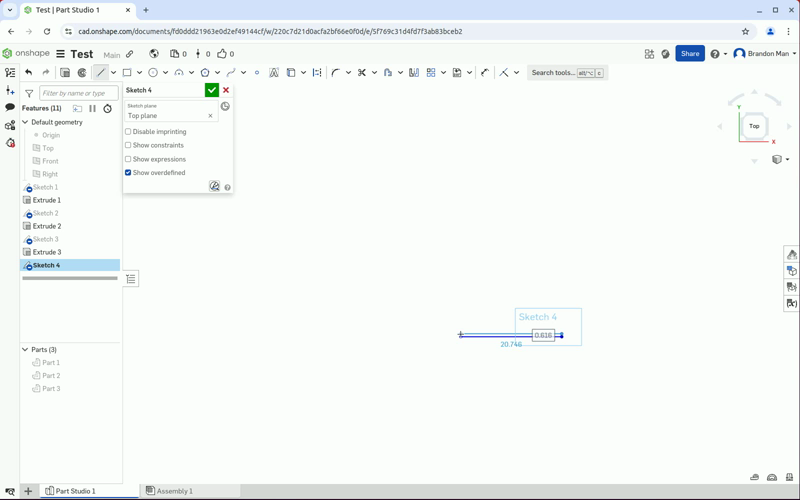
scroll(6)
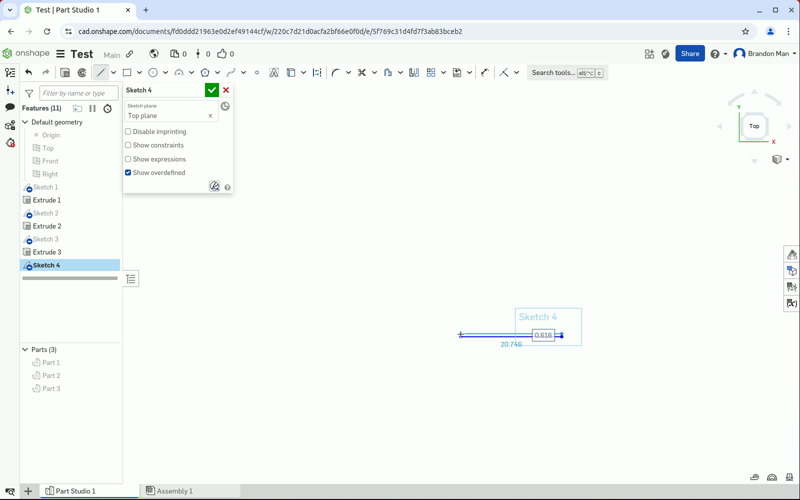
scroll(6)
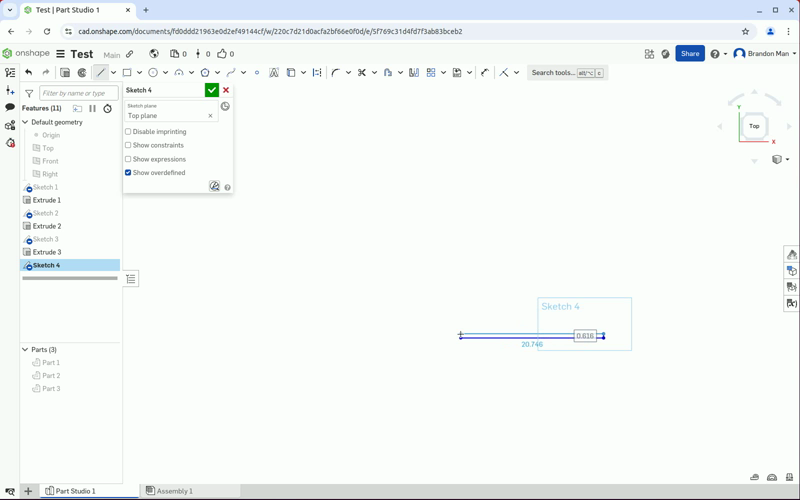
scroll(6)
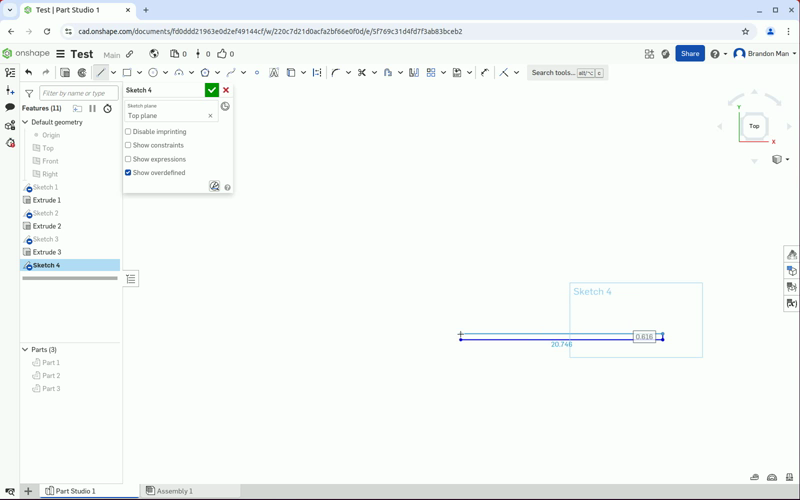
scroll(6)
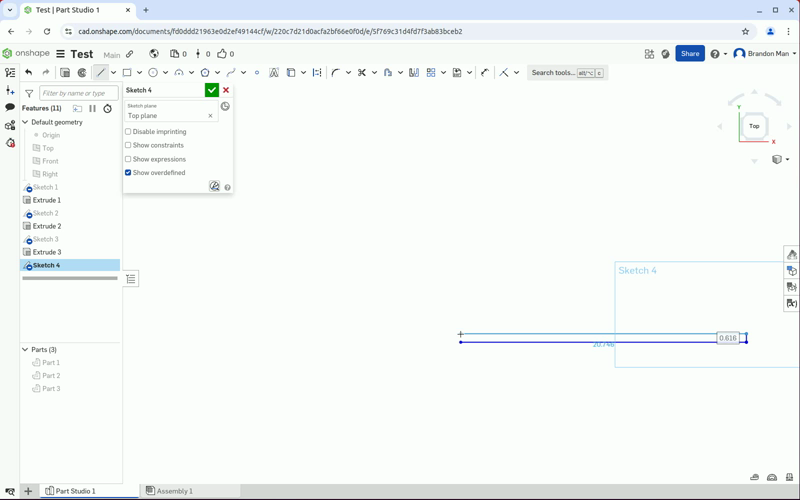
scroll(6)
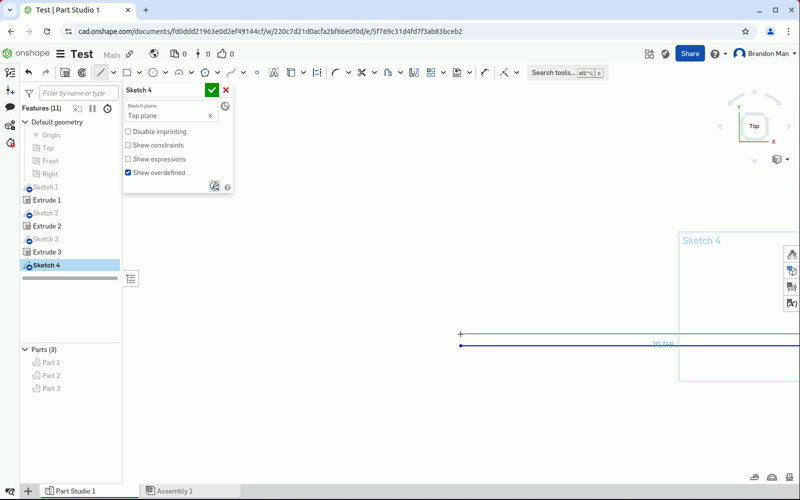
scroll(6)
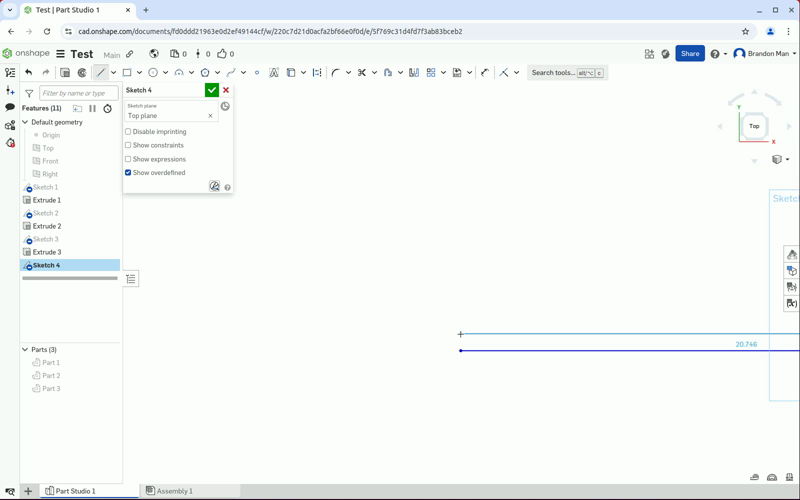
scroll(6)
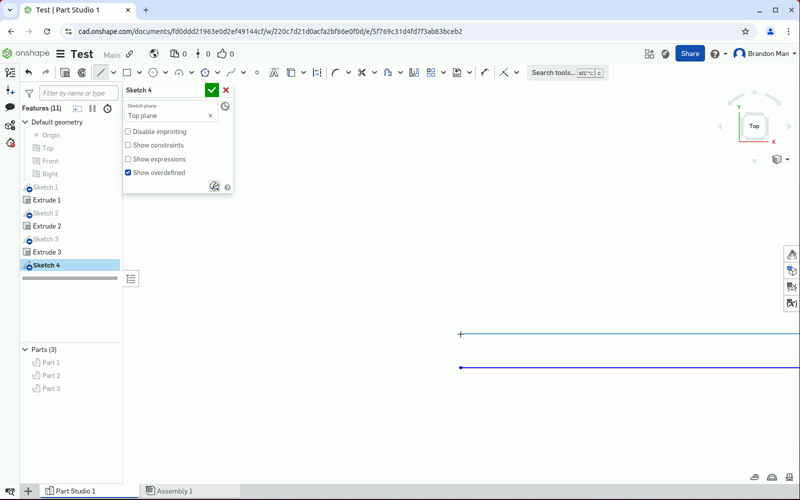
click(460, 333)
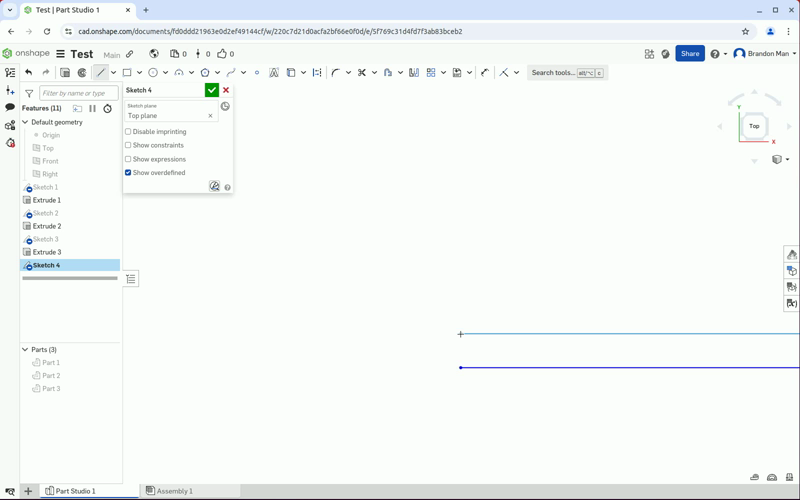
scroll(-6)
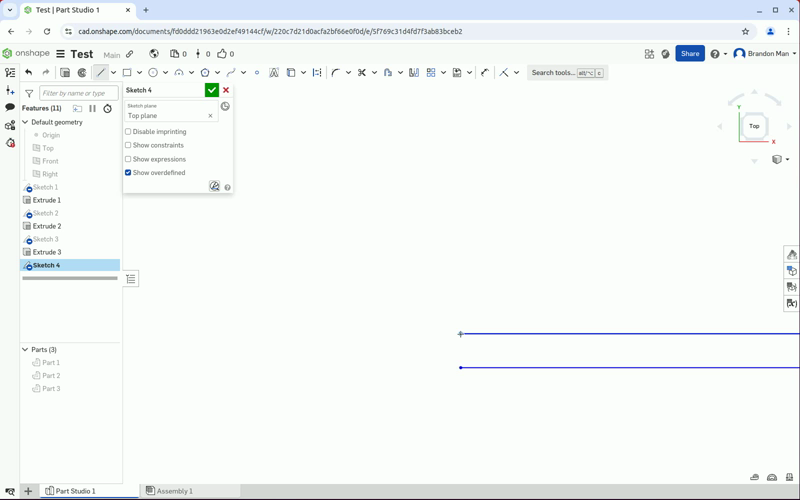
scroll(-6)
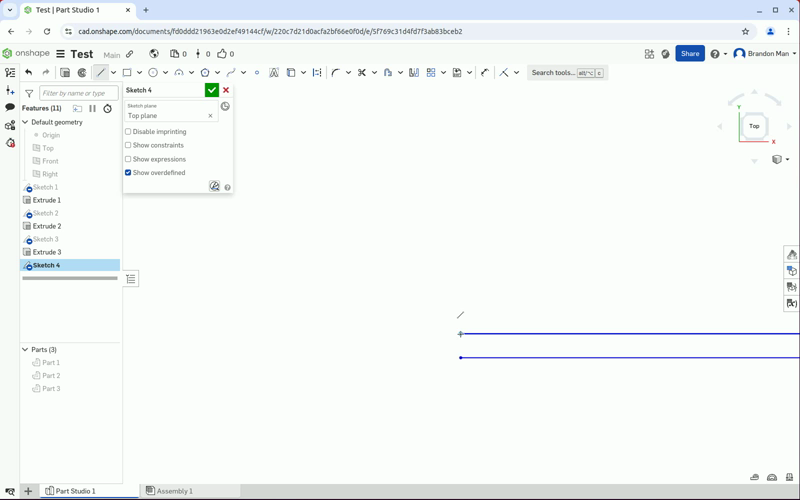
scroll(-6)
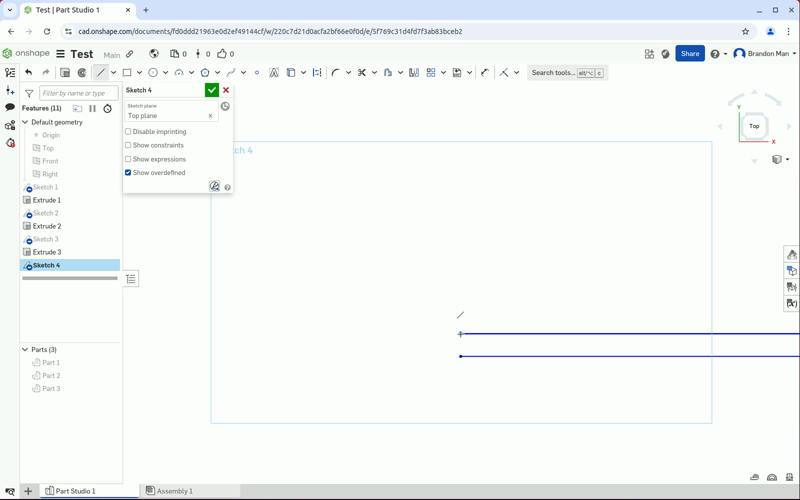
scroll(-6)
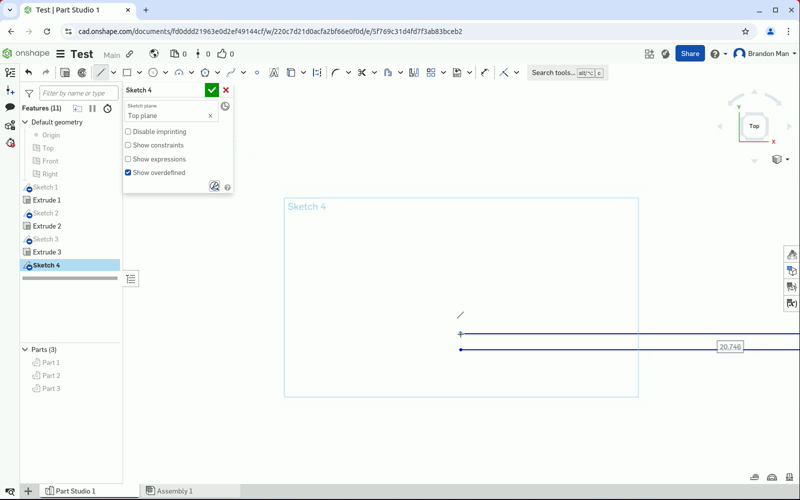
scroll(-6)
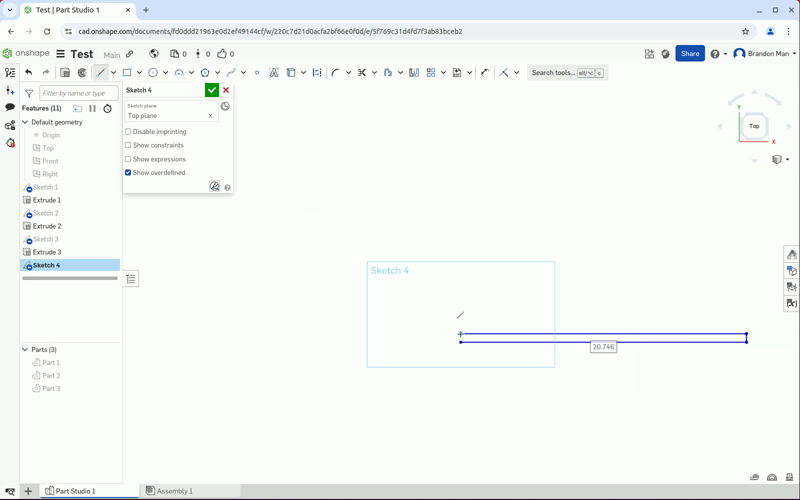
scroll(-6)
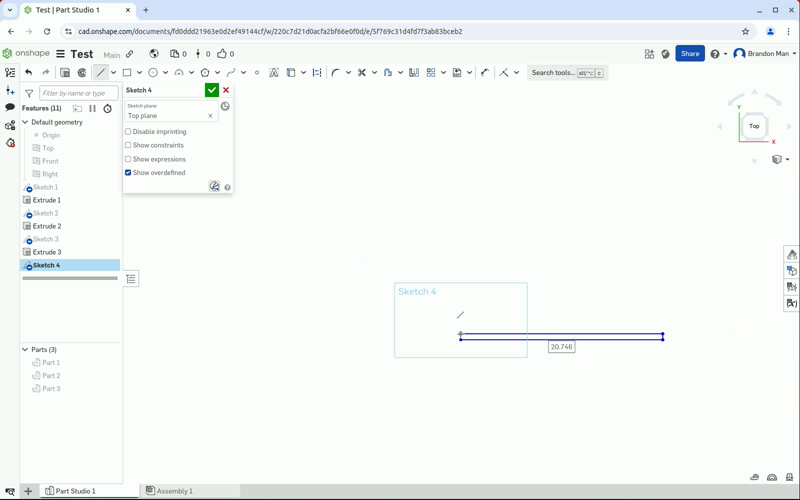
scroll(-6)
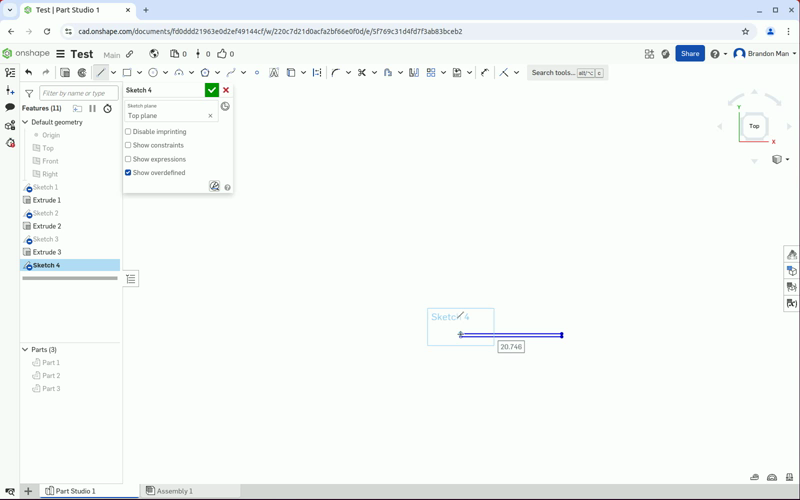
key_up(shift)
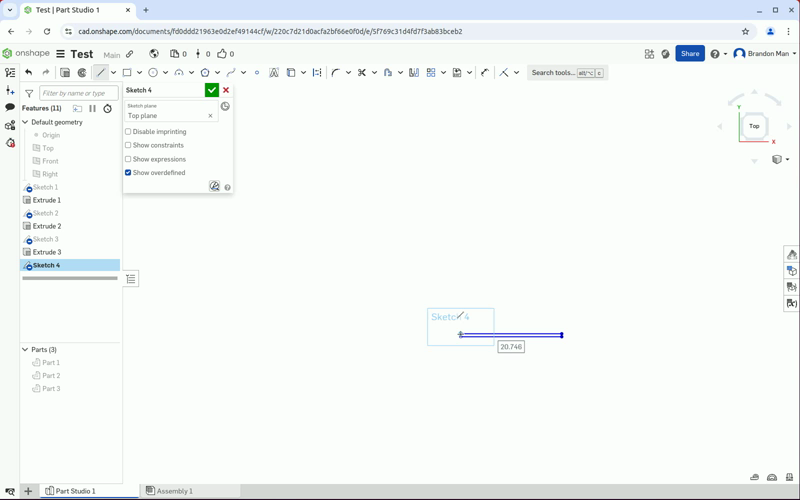
mouse_move(490, 333)
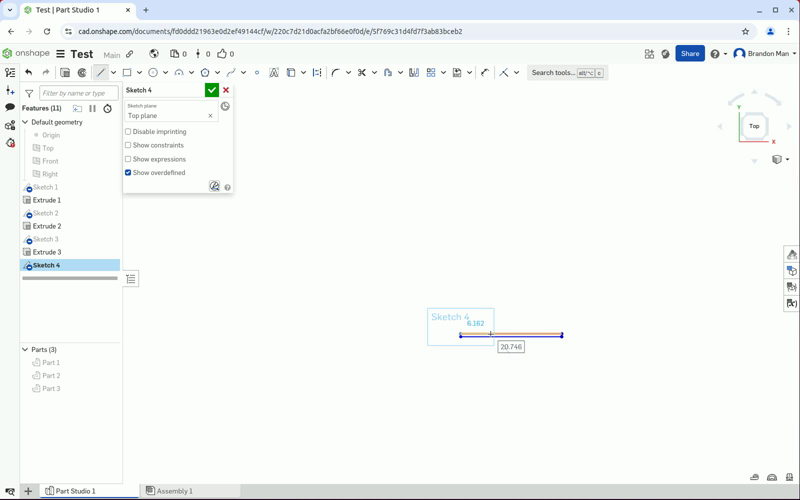
key_down(shift)
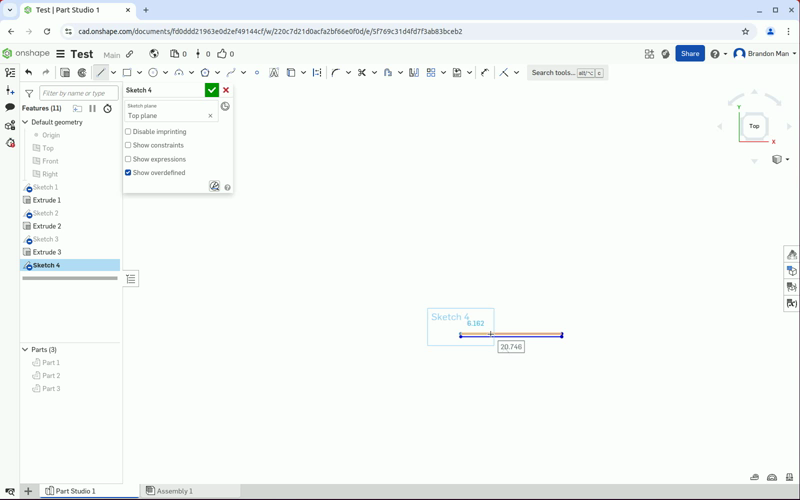
mouse_move(460, 336)
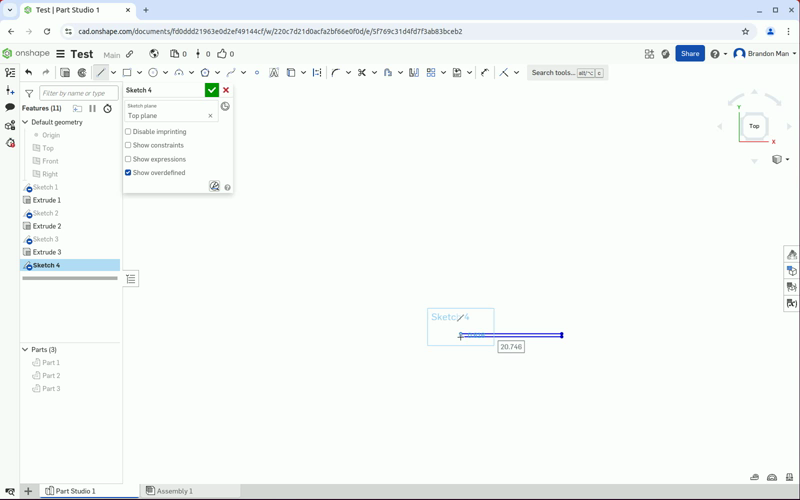
scroll(6)
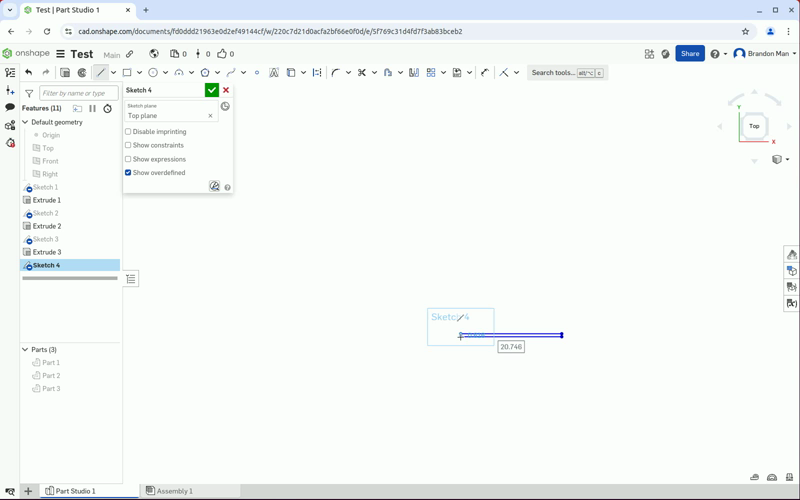
scroll(6)
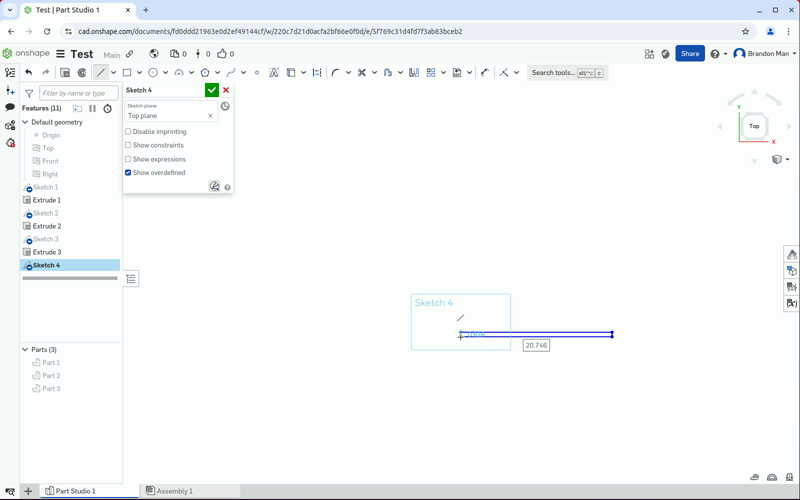
scroll(6)
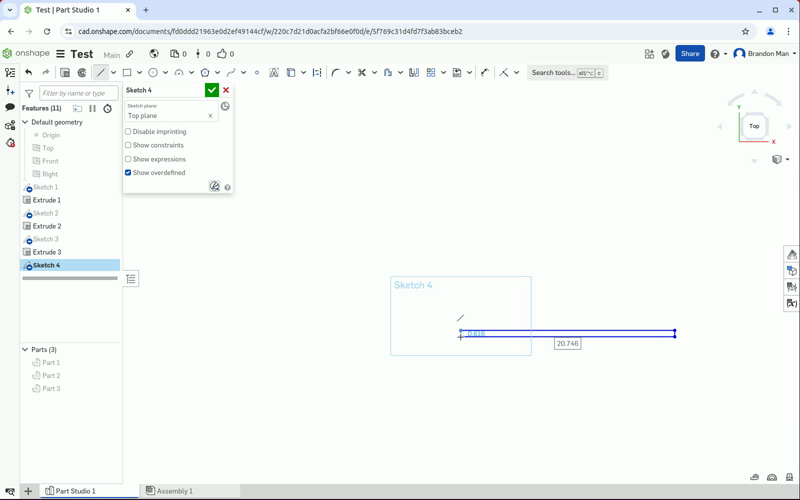
scroll(6)
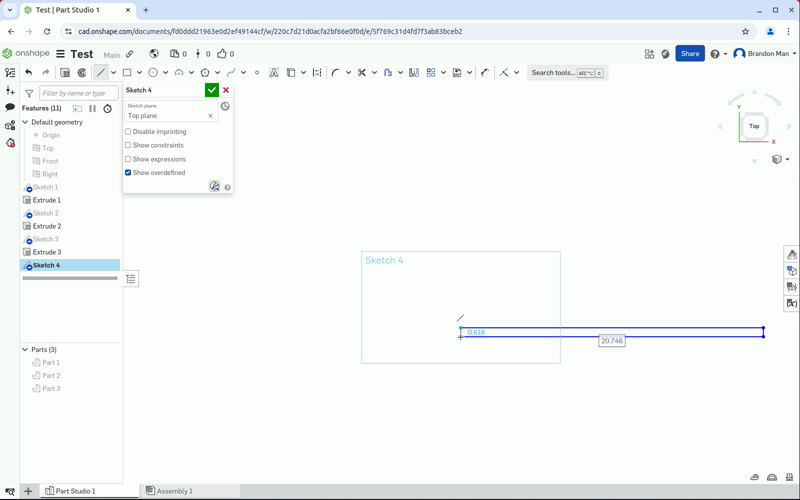
scroll(6)
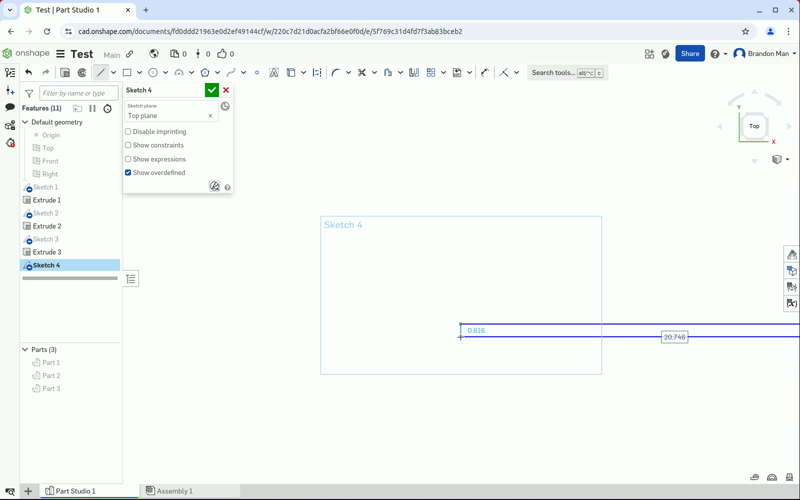
scroll(6)
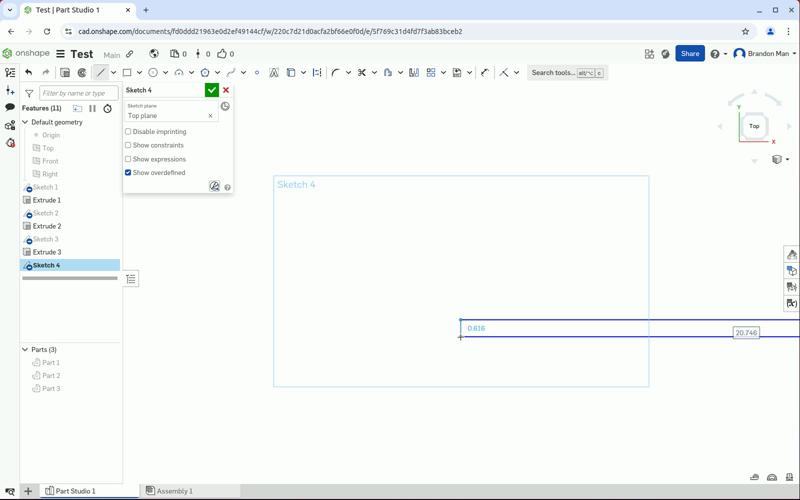
scroll(6)
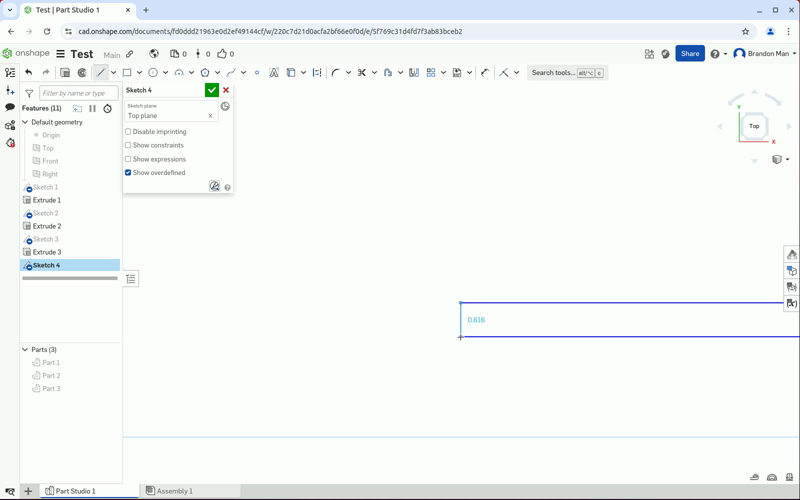
key_up(shift)
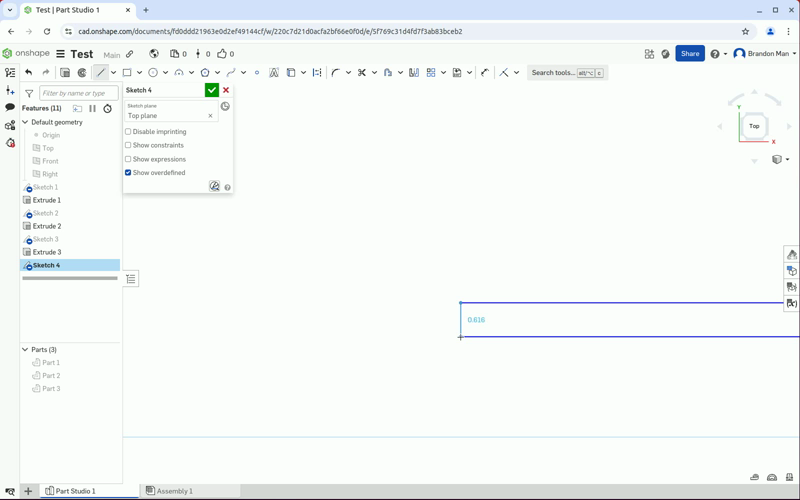
click(460, 336)
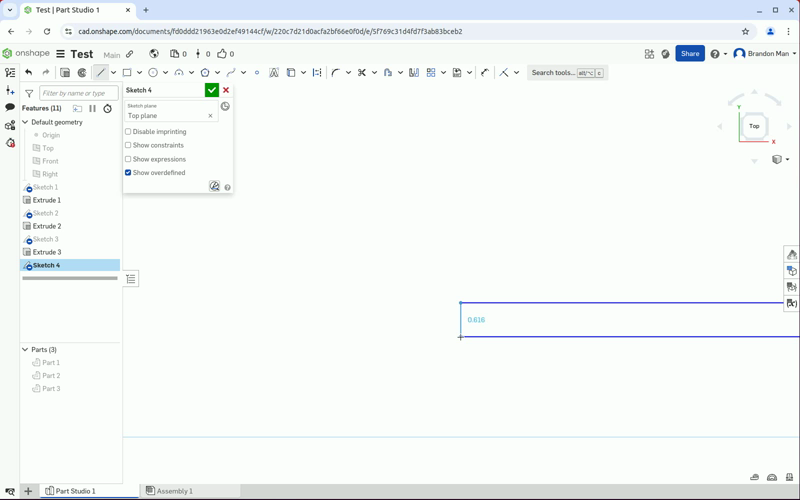
scroll(-6)
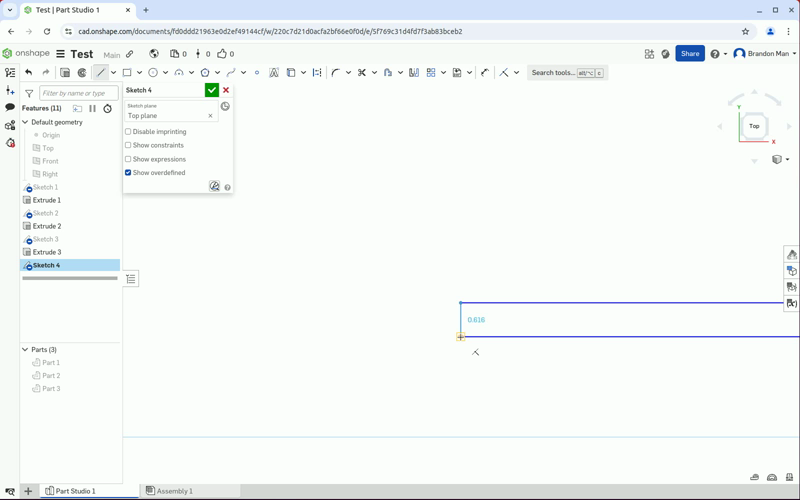
scroll(-6)
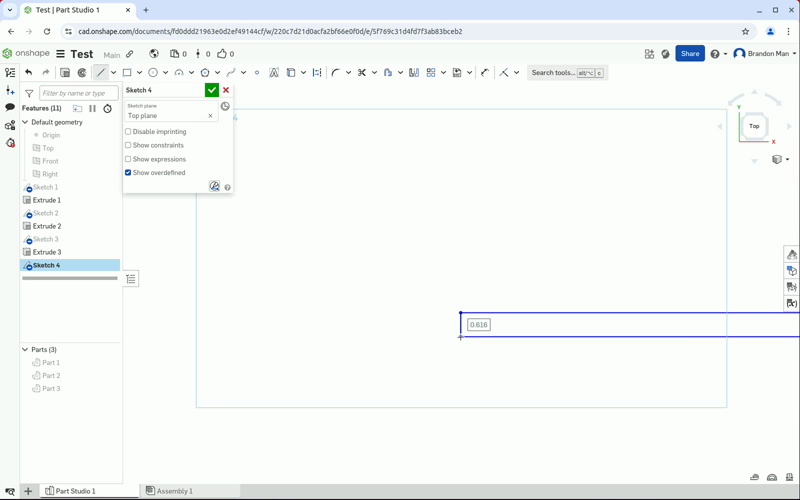
scroll(-6)
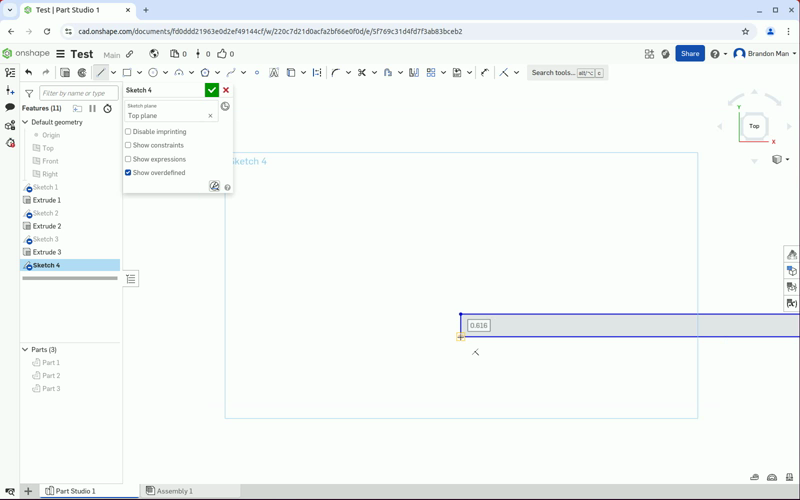
scroll(-6)
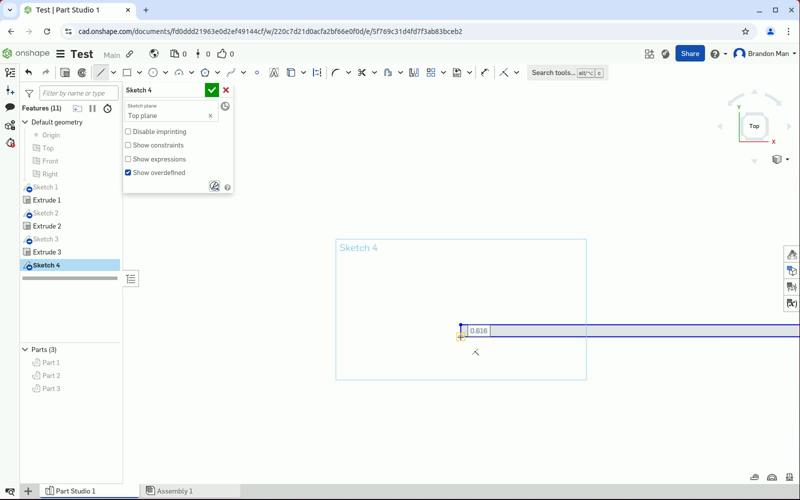
scroll(-6)
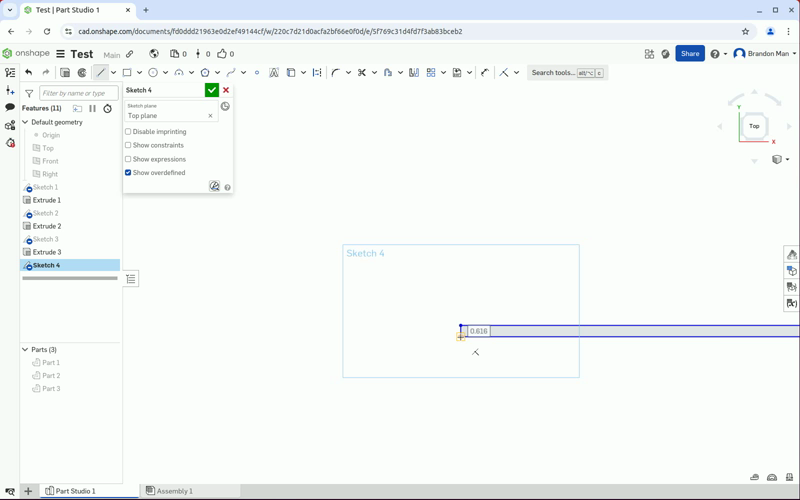
scroll(-6)
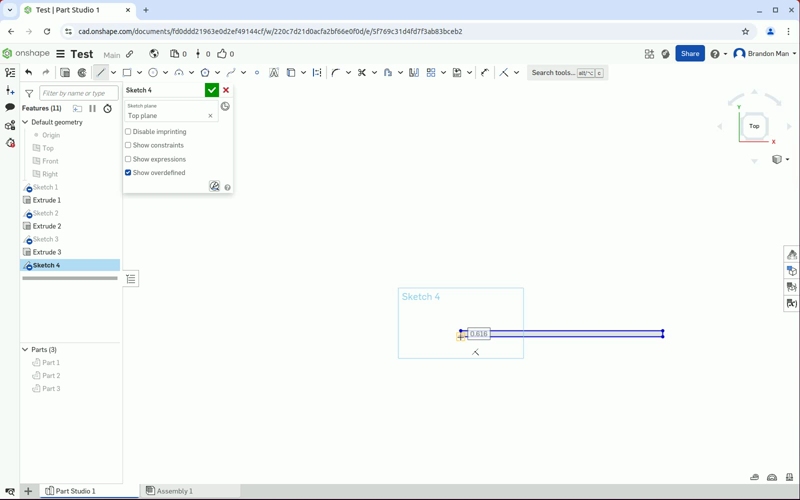
scroll(-6)
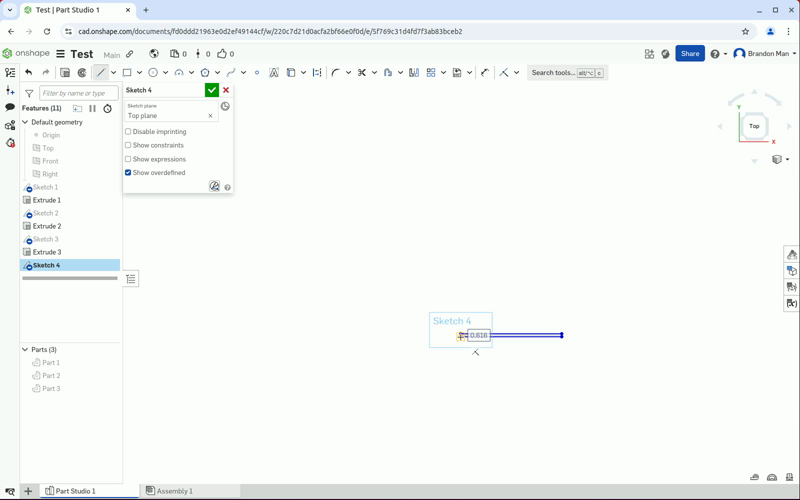
key(esc)
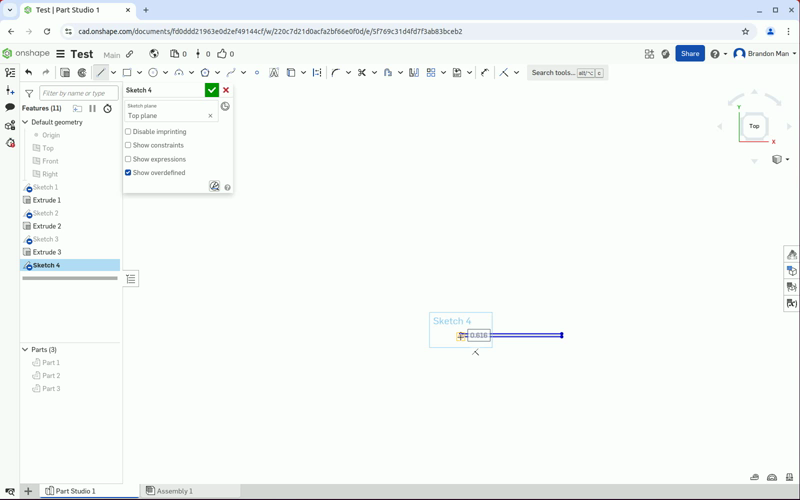
mouse_move(521, 334)
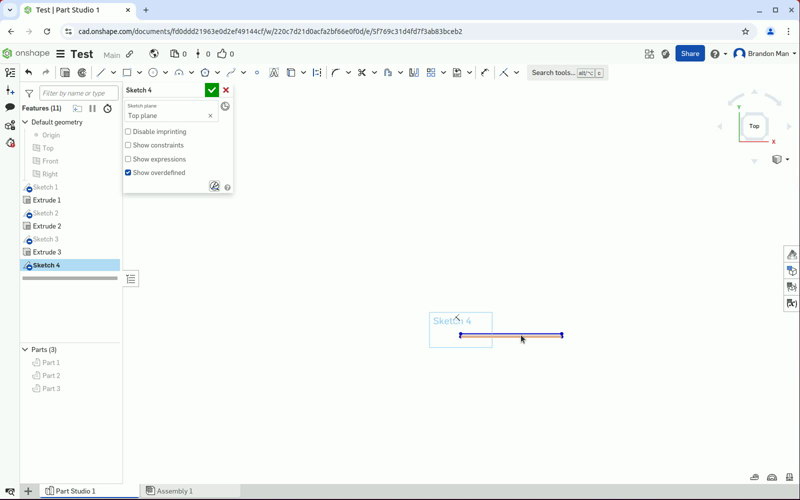
scroll(6)
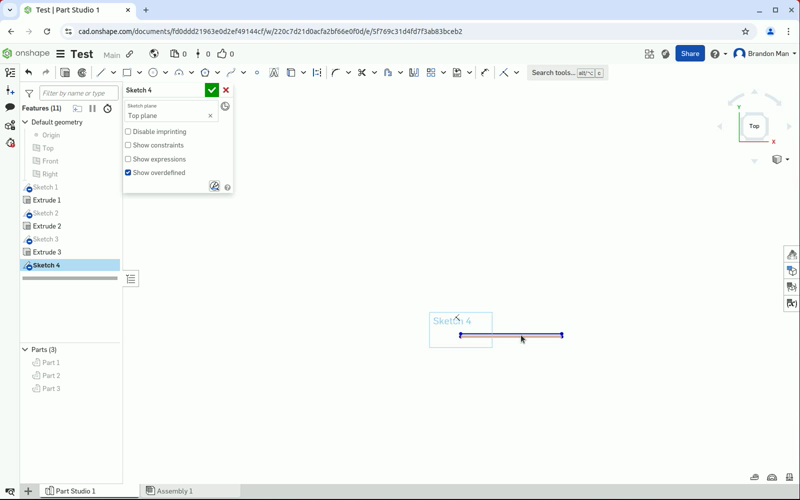
scroll(6)
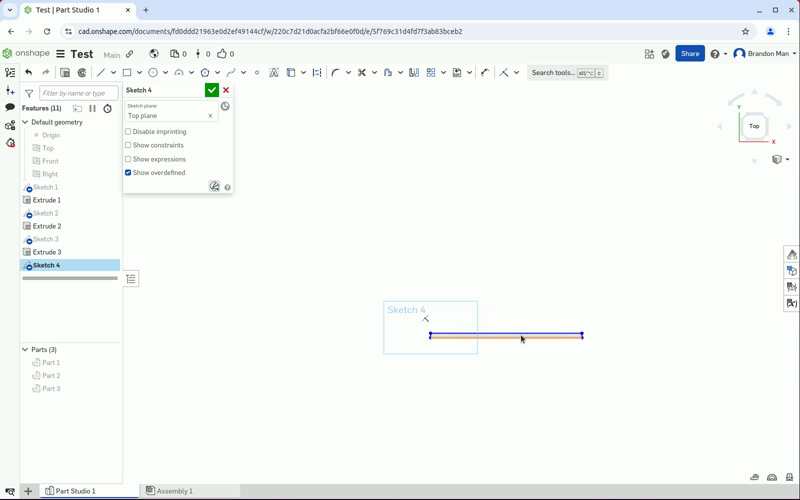
scroll(6)
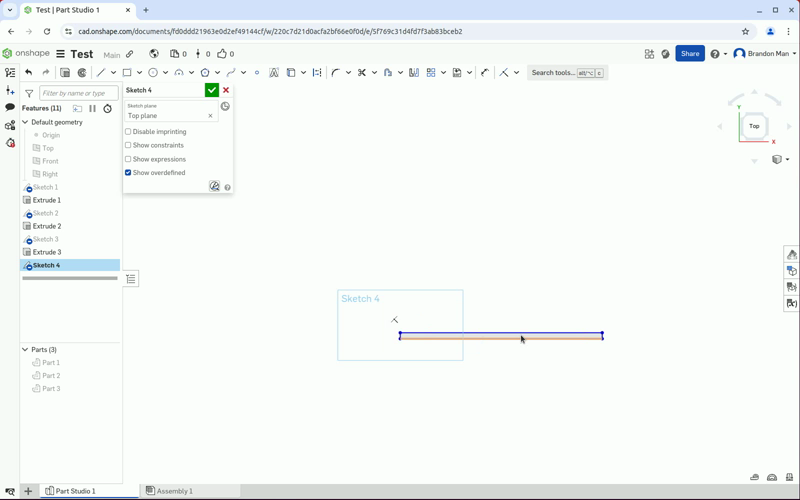
scroll(6)
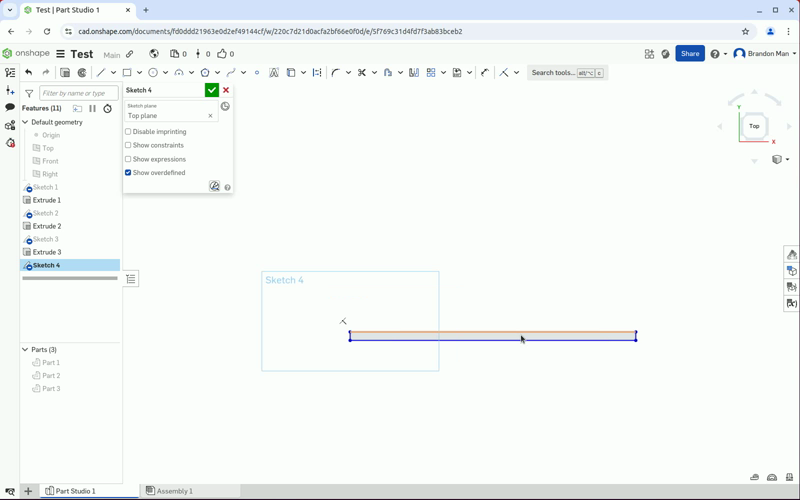
scroll(6)
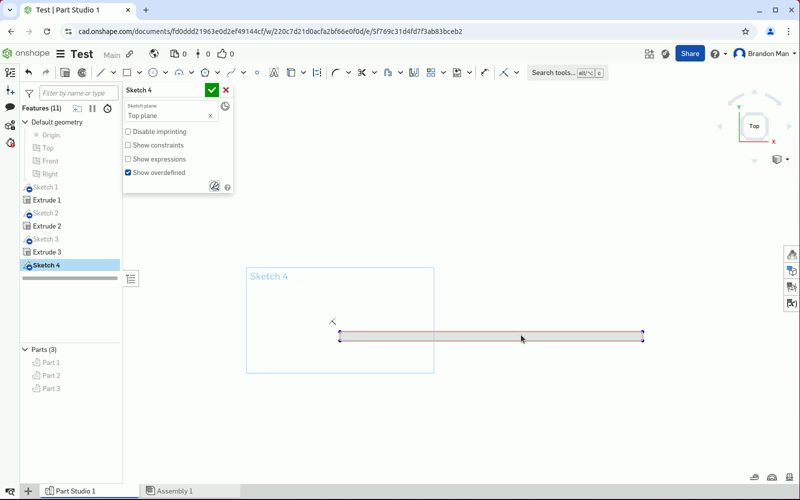
scroll(6)
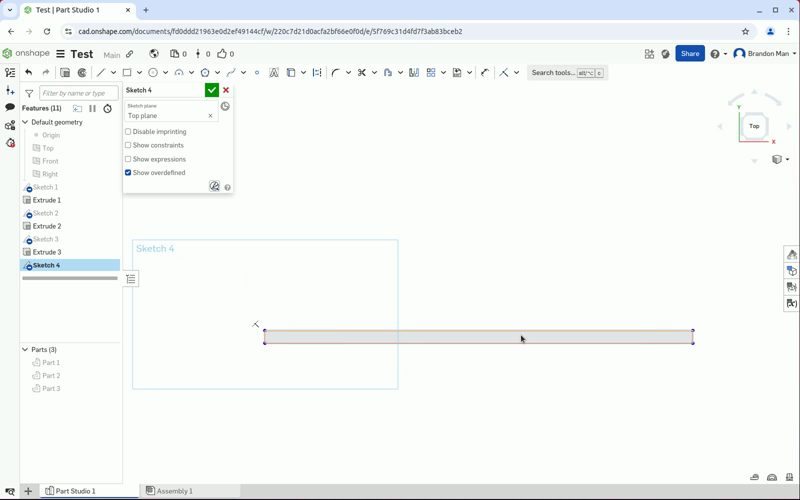
scroll(6)
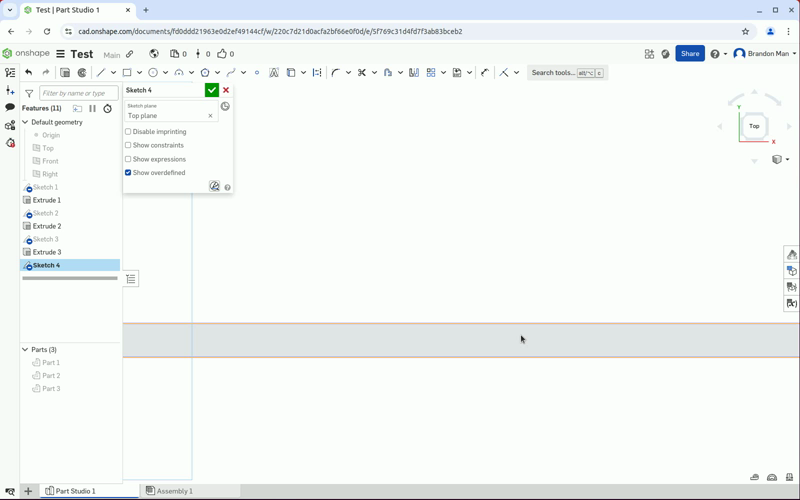
click(521, 334)
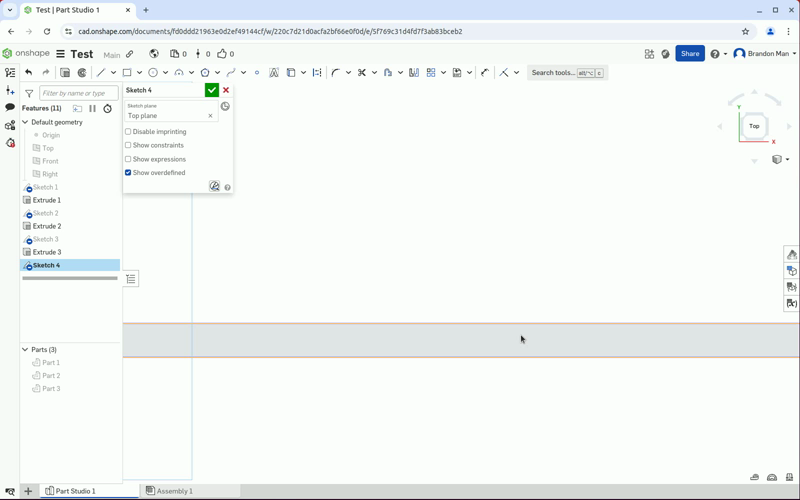
scroll(-6)
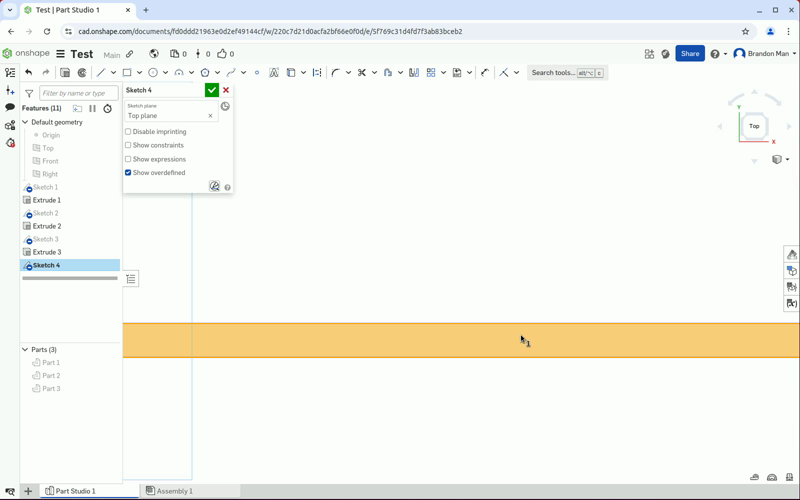
scroll(-6)
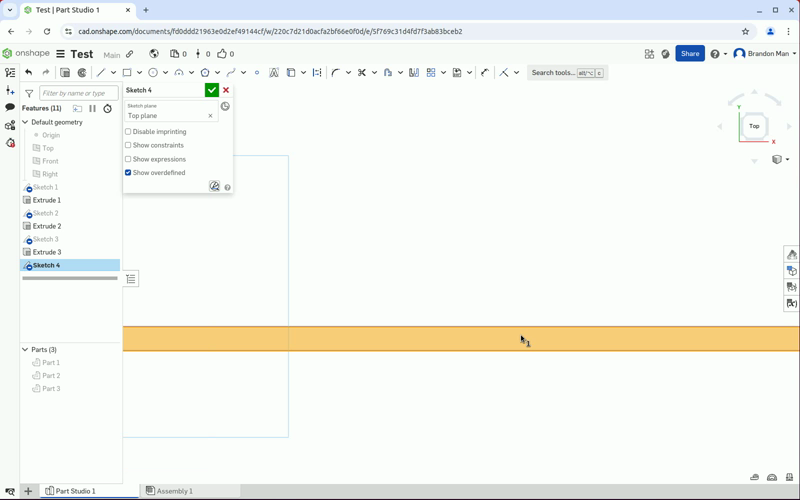
scroll(-6)
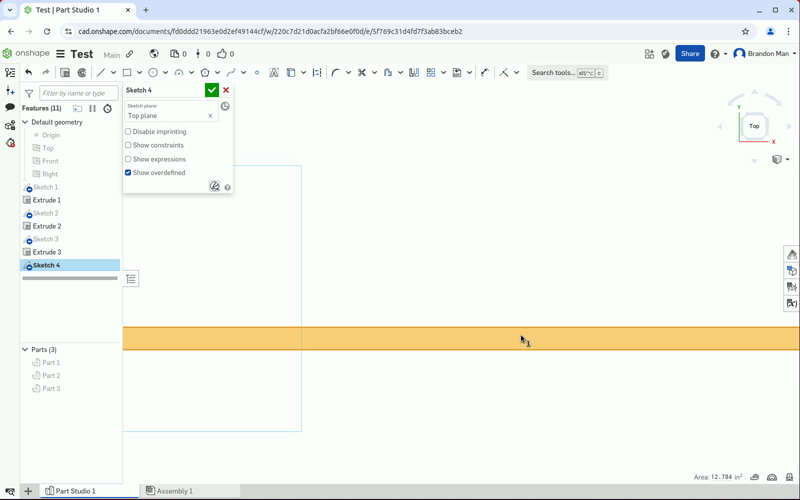
scroll(-6)
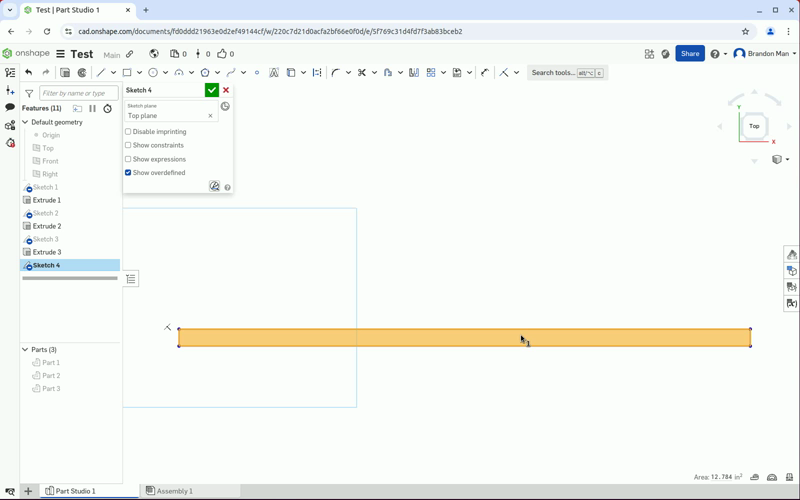
scroll(-6)
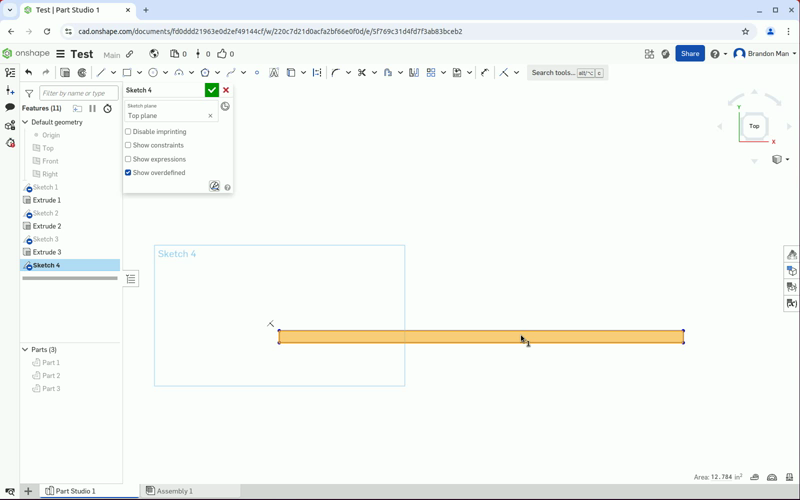
scroll(-6)
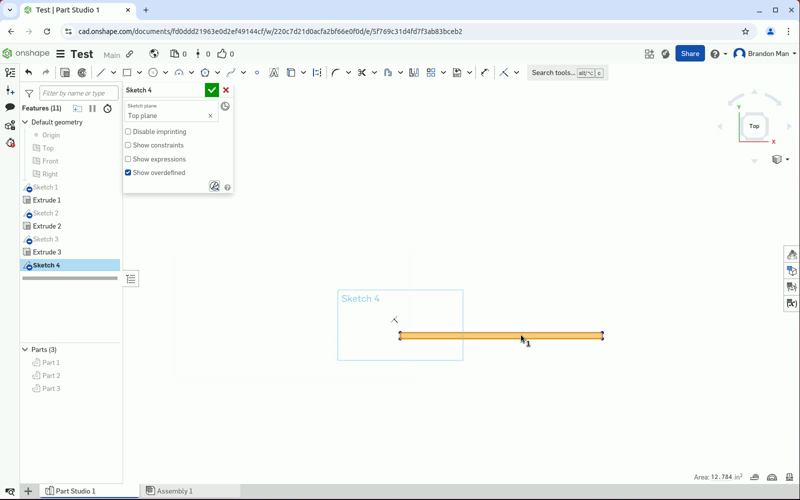
scroll(-6)
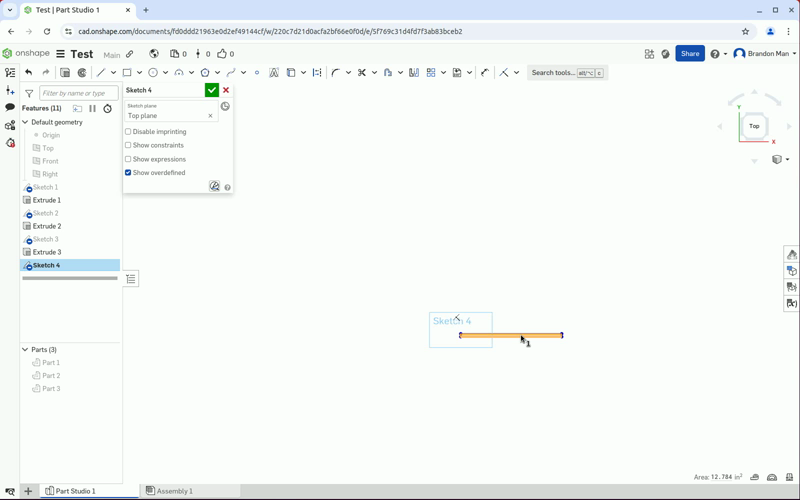
mouse_move(73, 352)
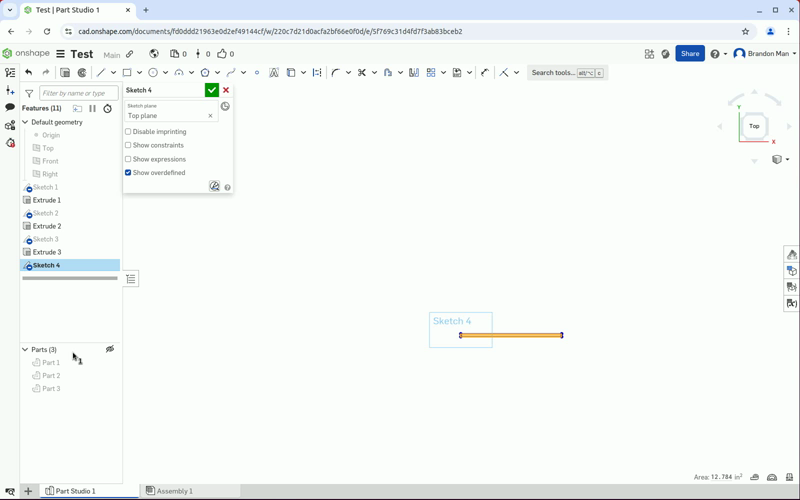
key(shift+y)
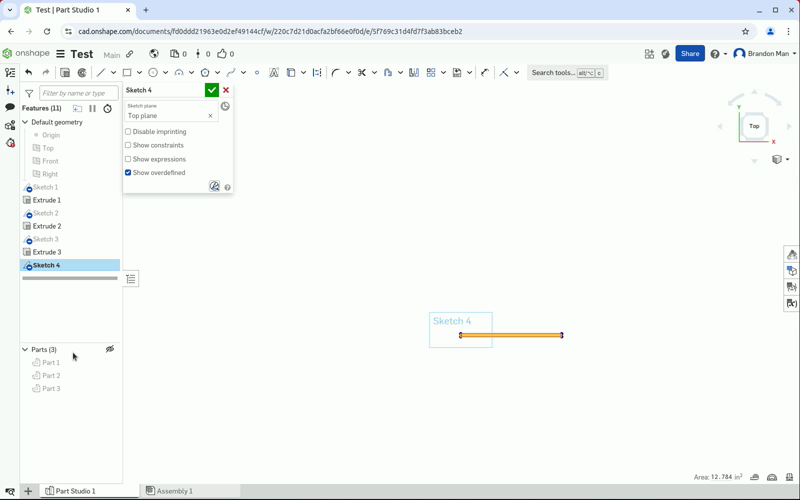
key(shift+e)
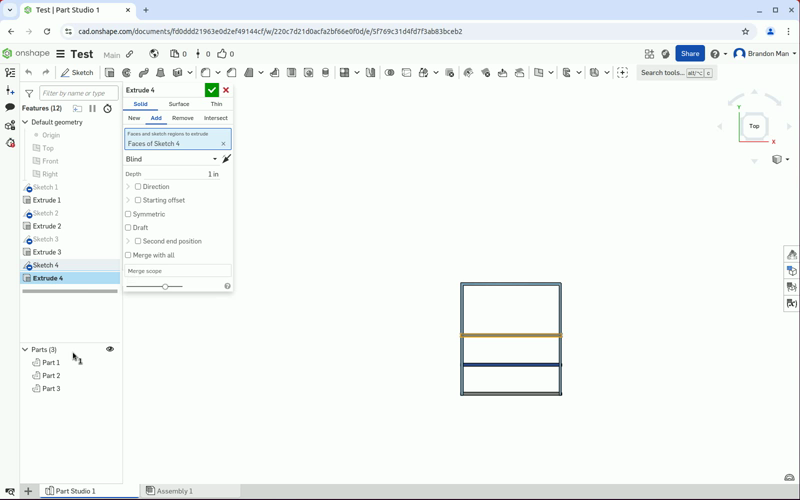
mouse_move(143, 106)
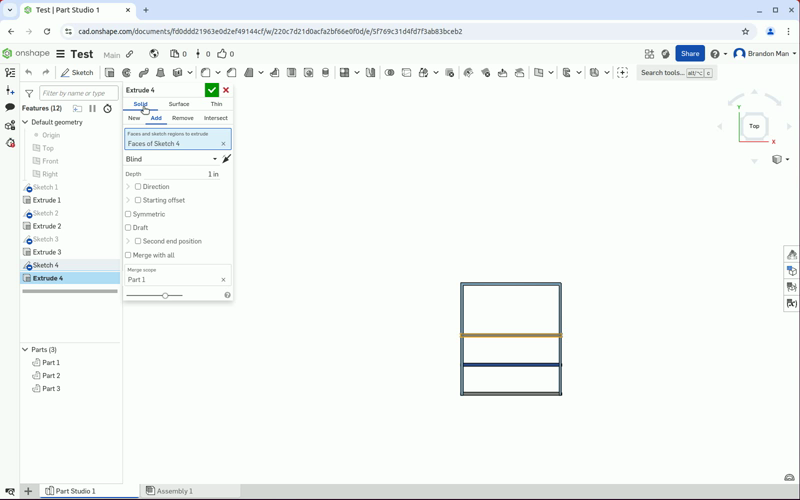
click(143, 106)
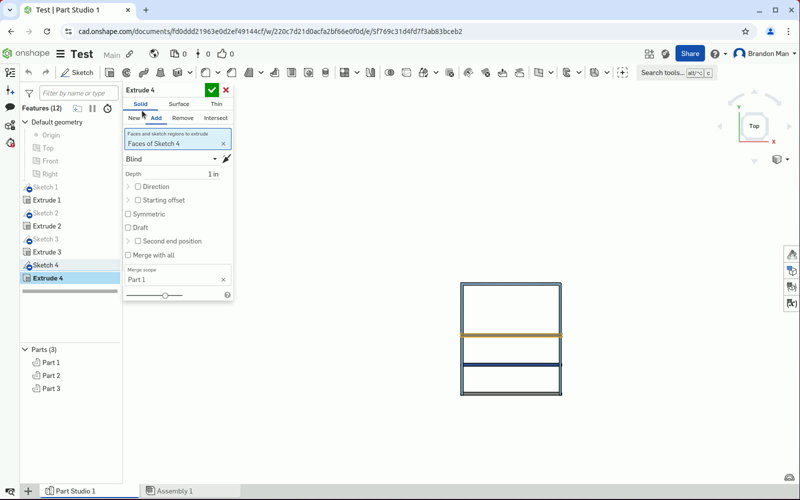
mouse_move(137, 120)
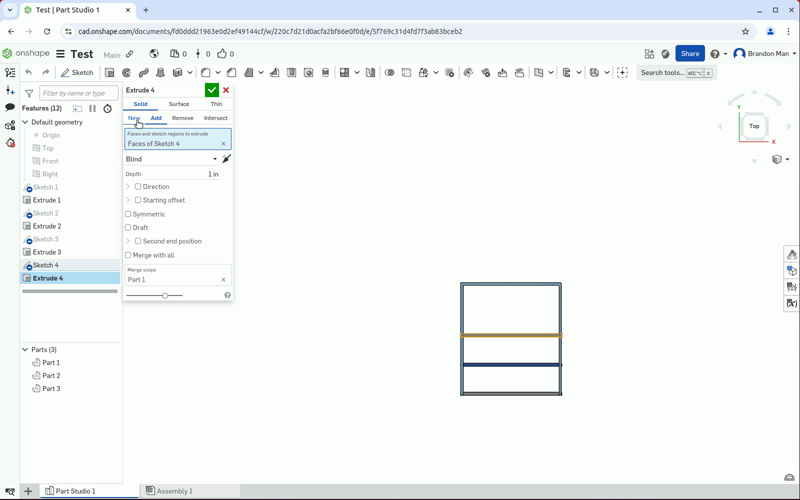
click(137, 120)
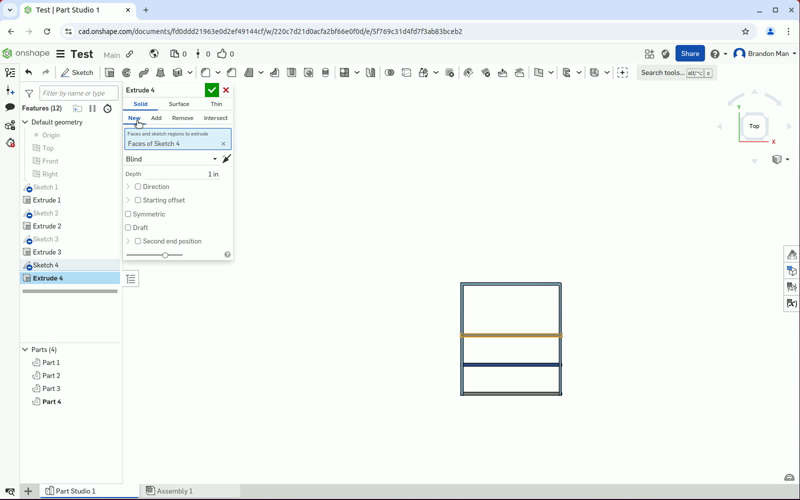
key(tab, 4)
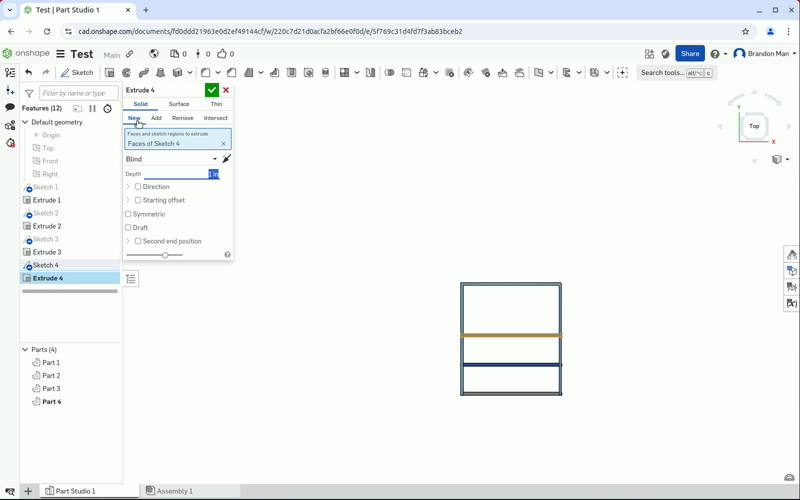
text(0.481)
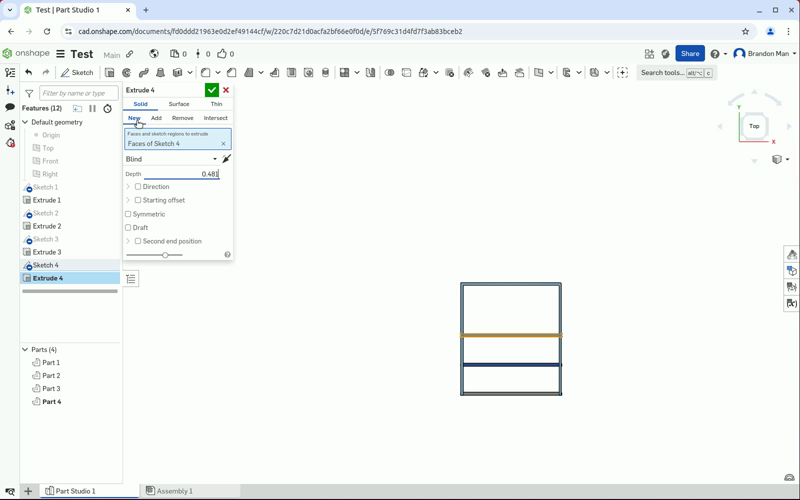
key(enter)
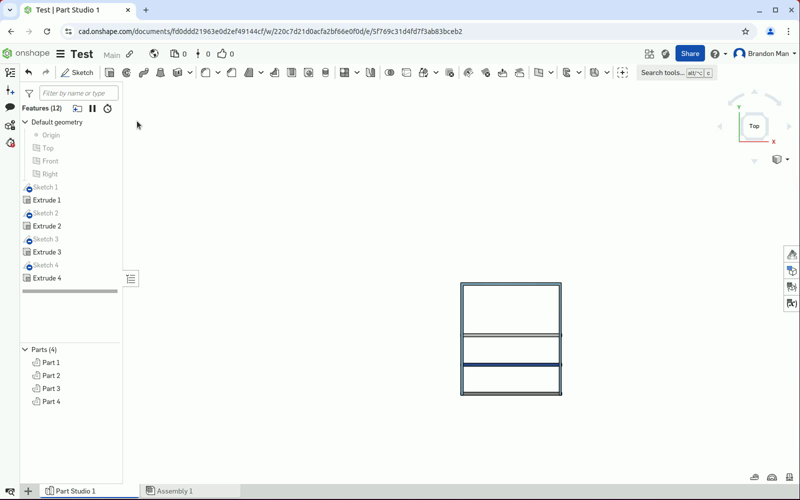
key(shift+h)
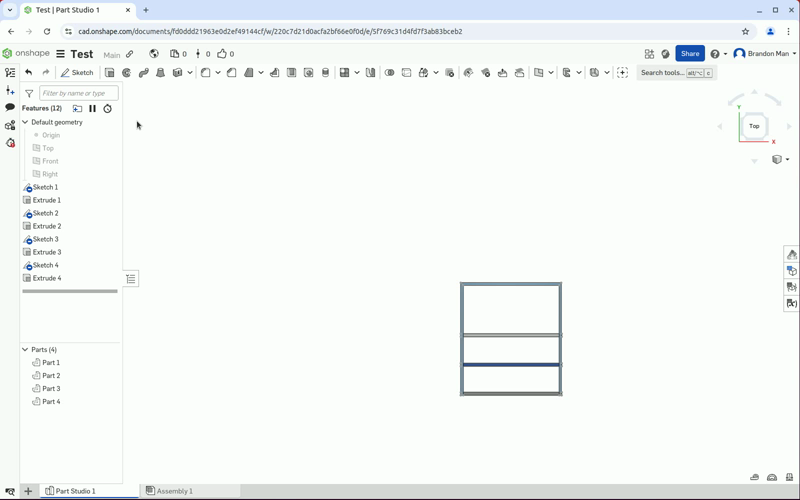
key(shift+h)
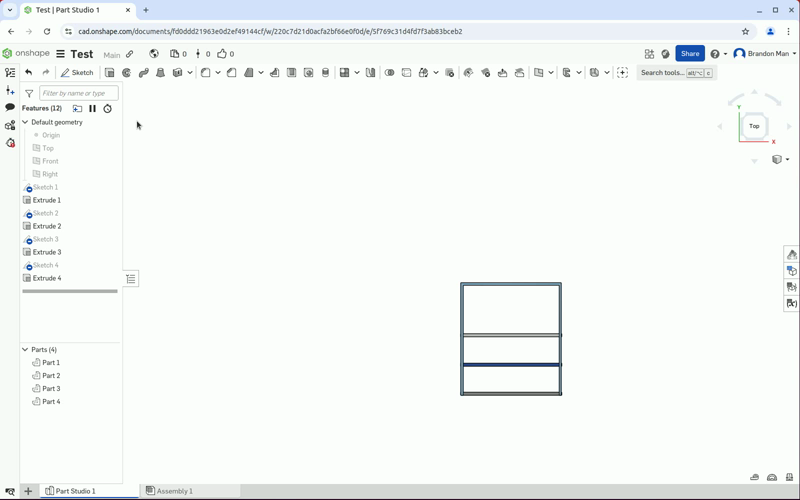
mouse_move(73, 189)
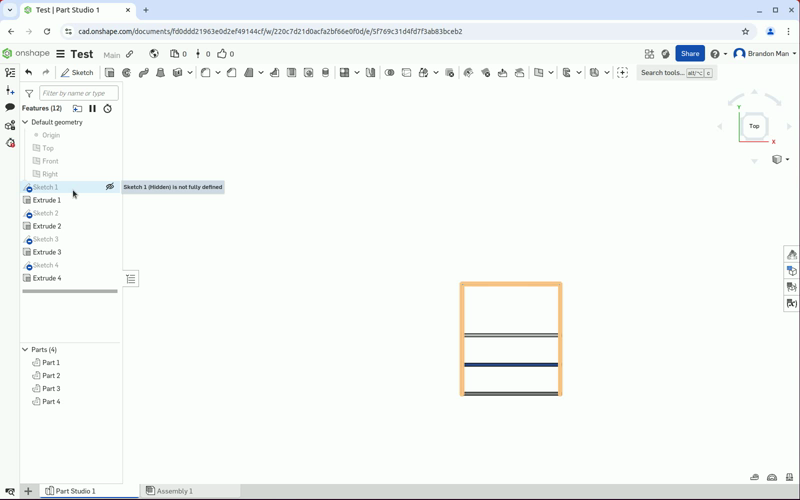
click(73, 189)
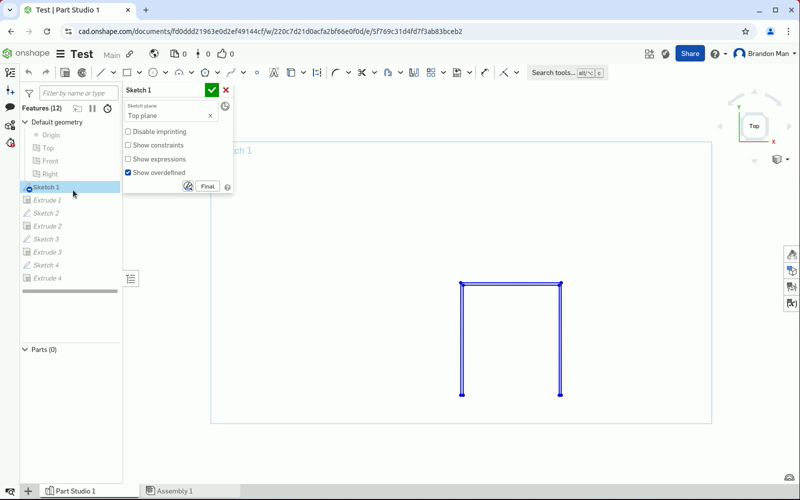
mouse_move(229, 92)
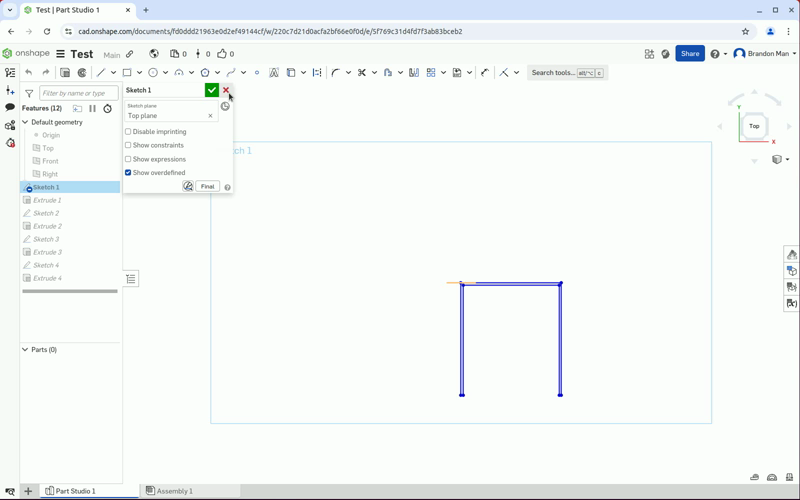
click(229, 92)
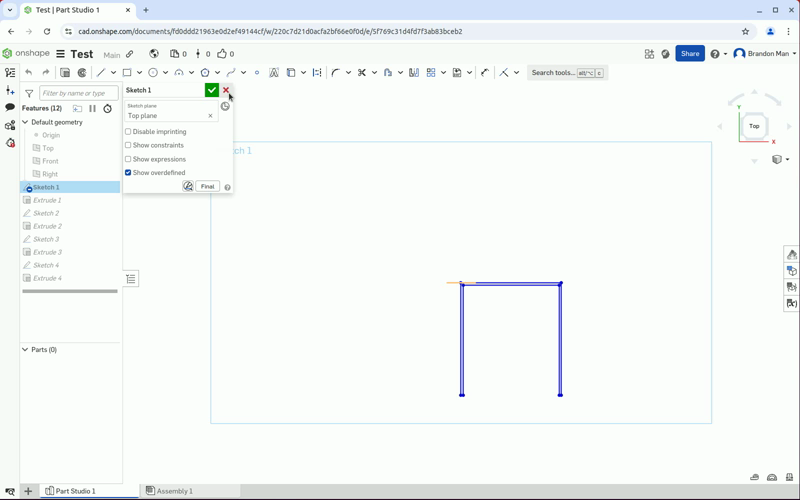
key(shift+s)
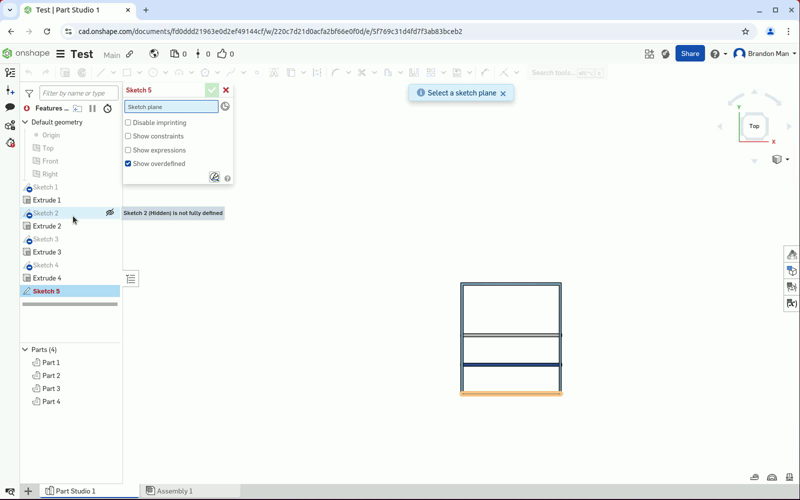
scroll(3)
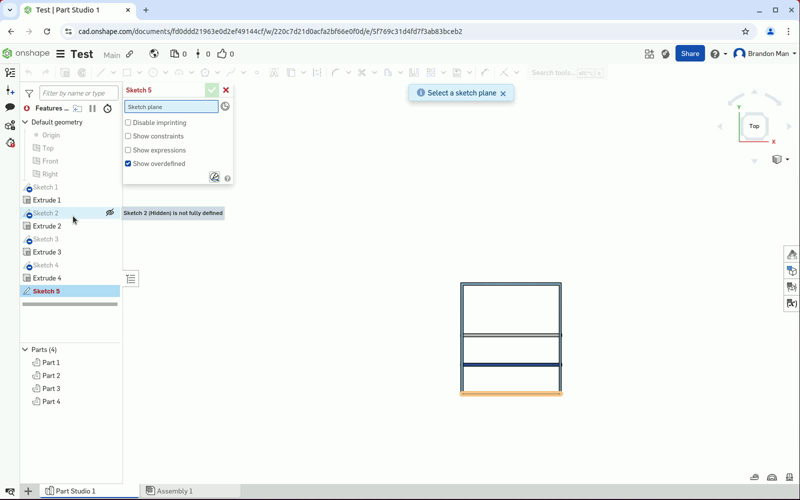
mouse_move(73, 150)
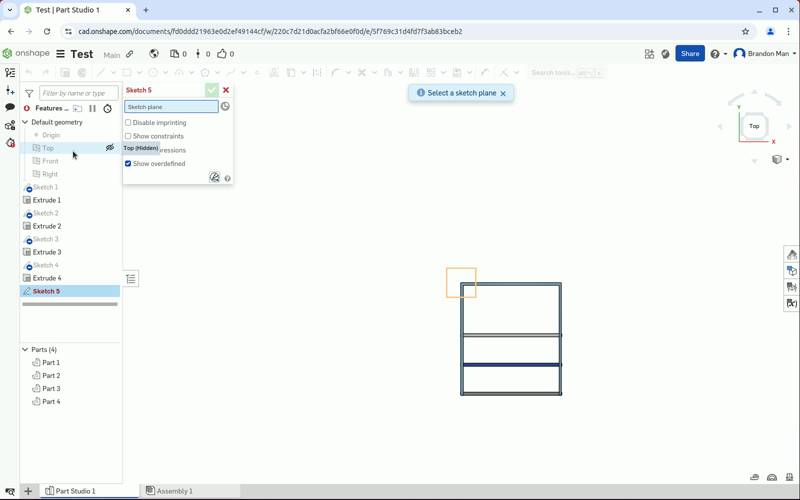
click(73, 150)
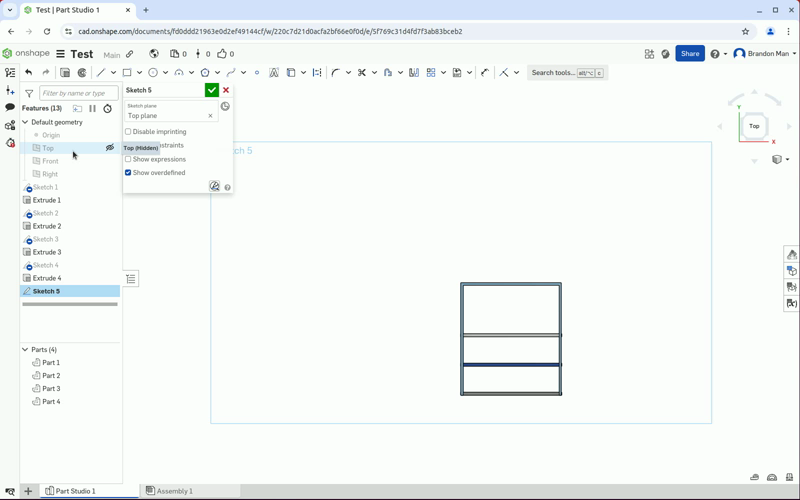
mouse_move(73, 352)
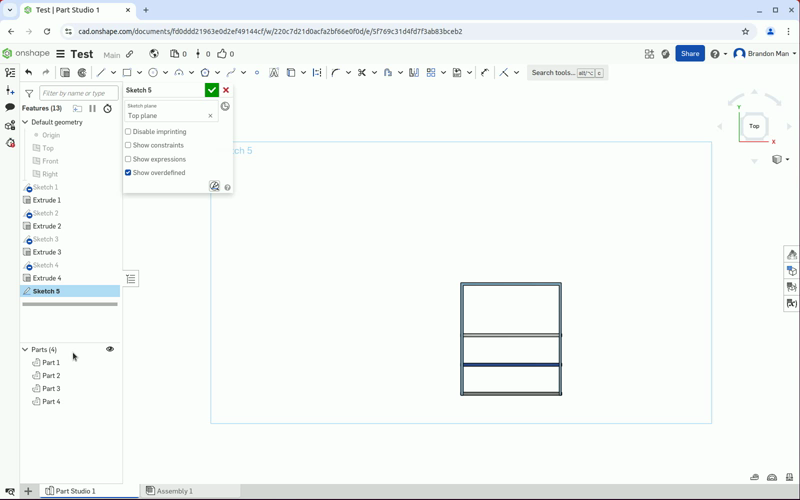
key(y)
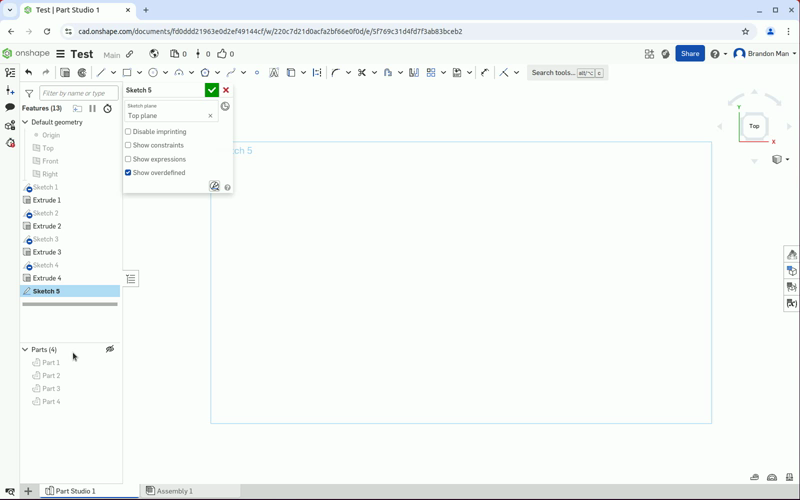
key(l)
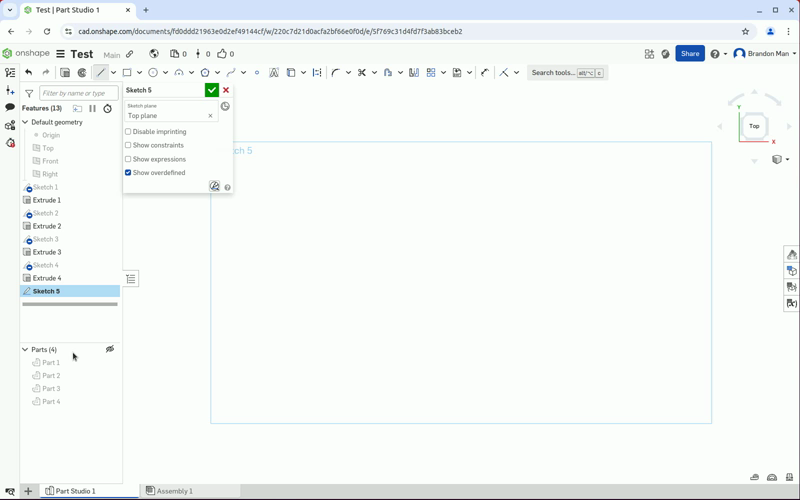
key_down(shift)
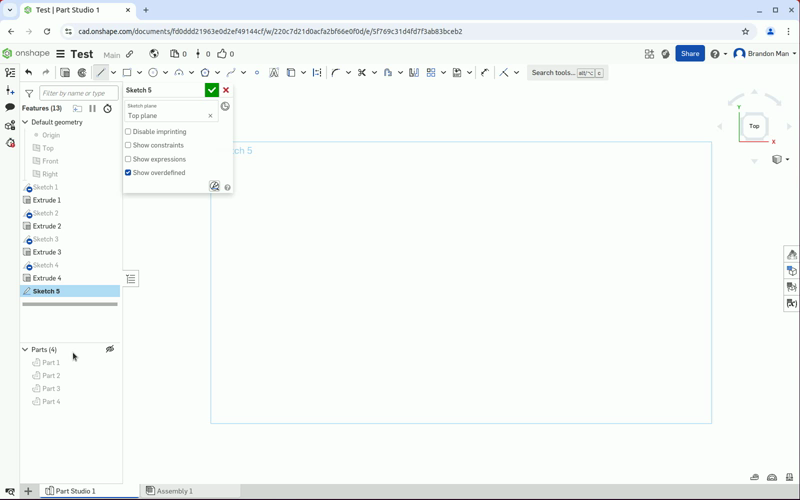
mouse_move(460, 307)
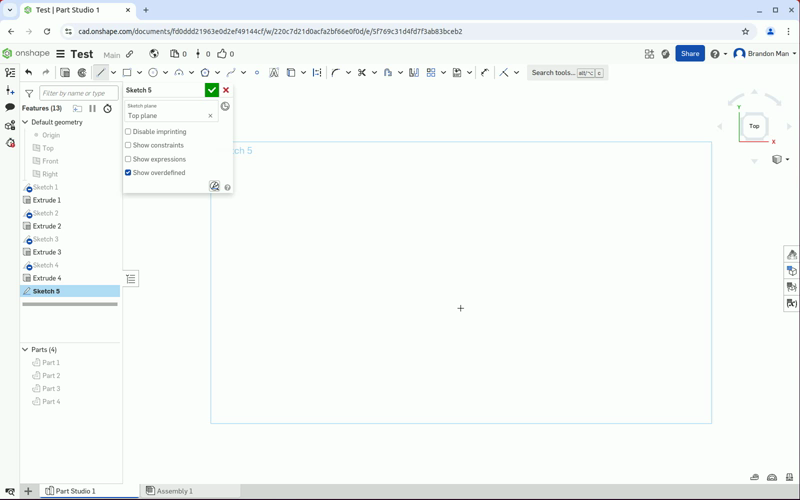
click(460, 307)
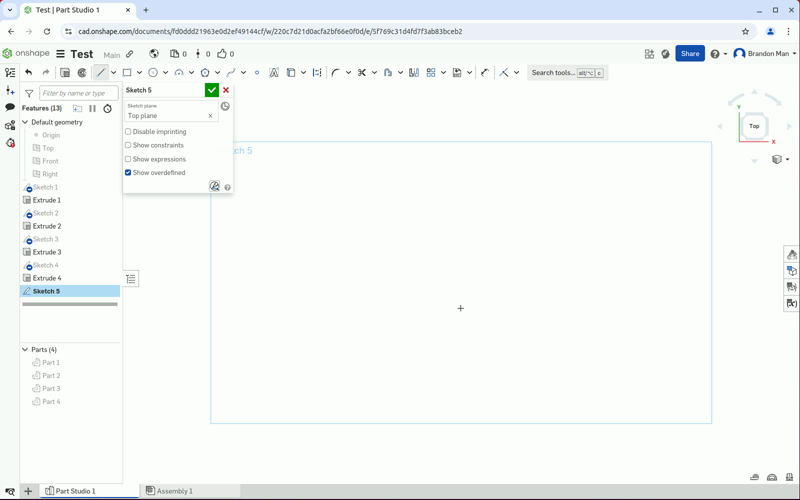
key_up(shift)
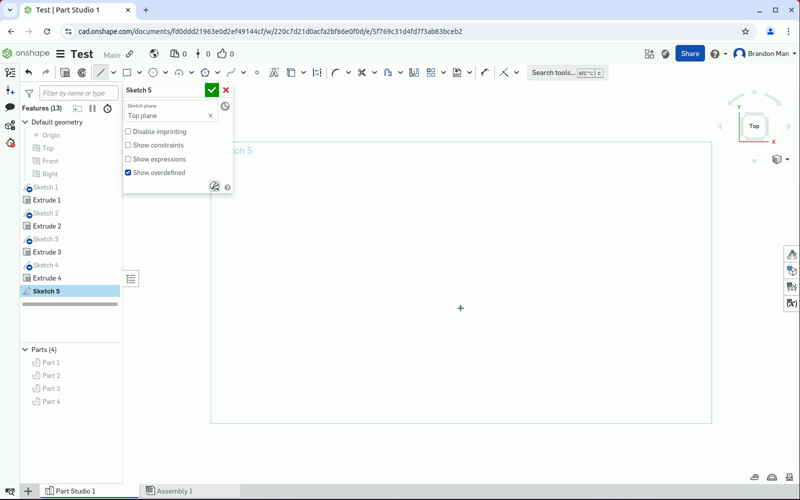
key_down(shift)
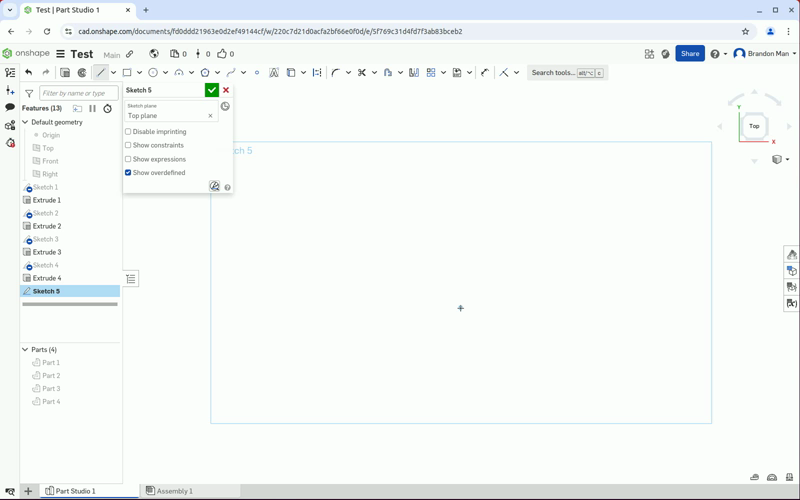
mouse_move(561, 307)
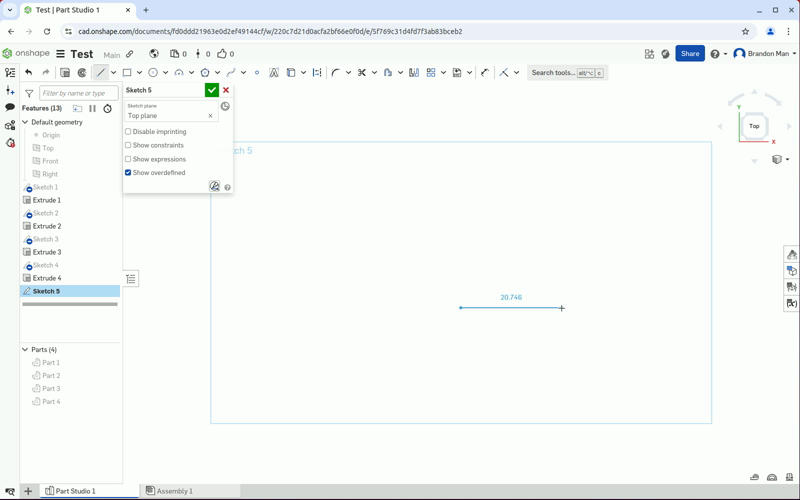
click(561, 307)
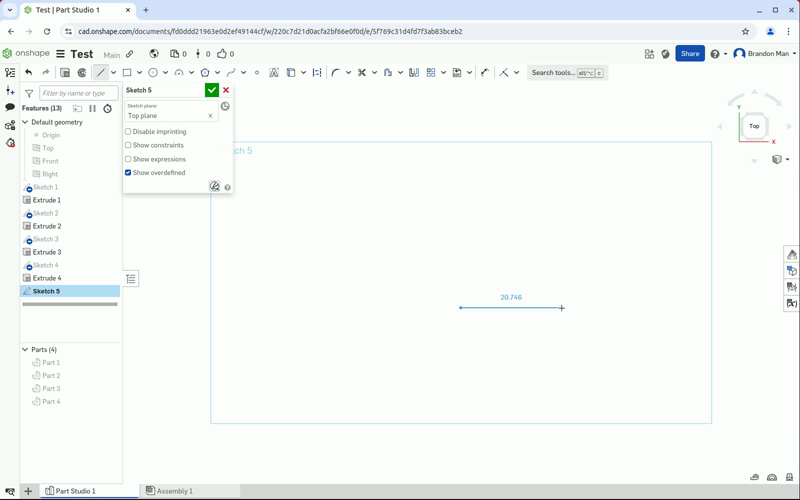
key_up(shift)
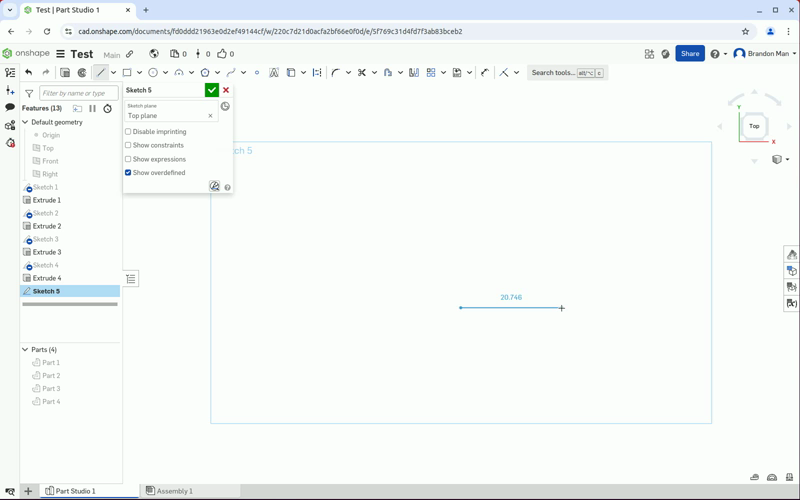
key_down(shift)
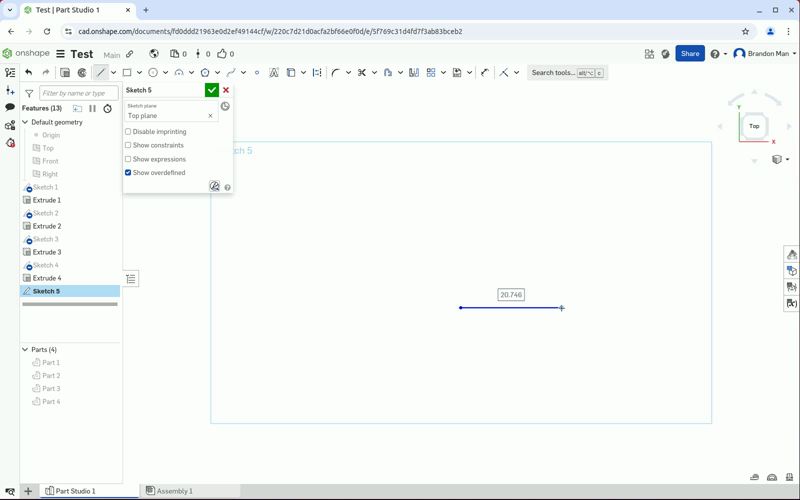
mouse_move(589, 307)
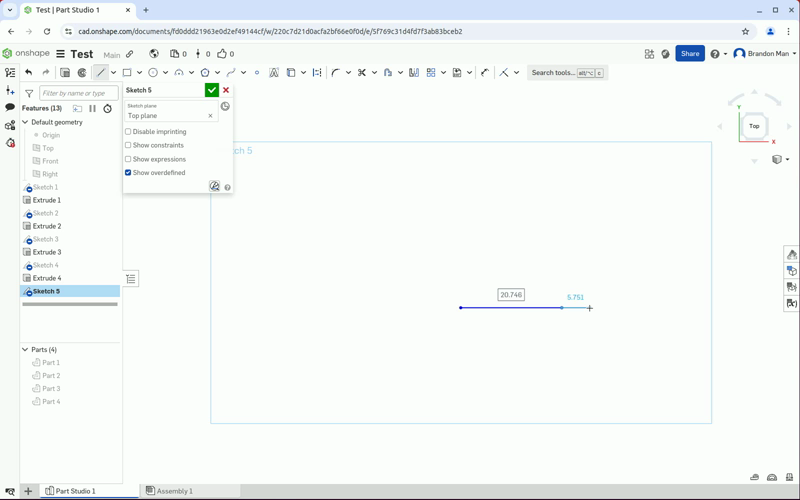
mouse_move(561, 304)
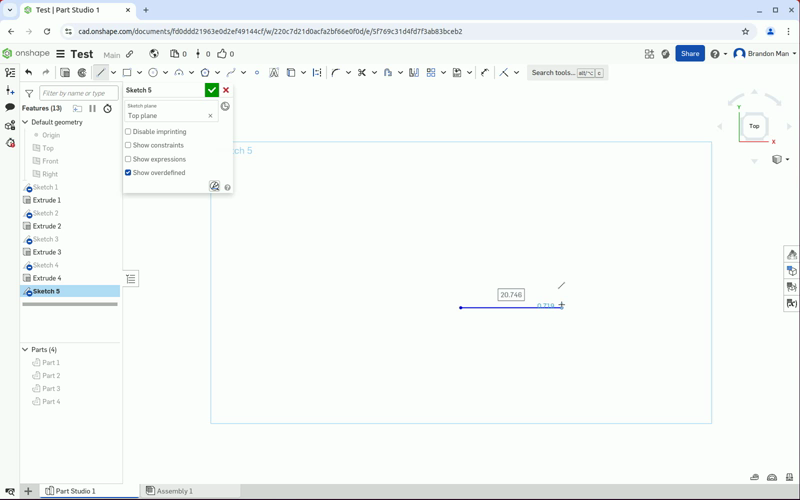
scroll(6)
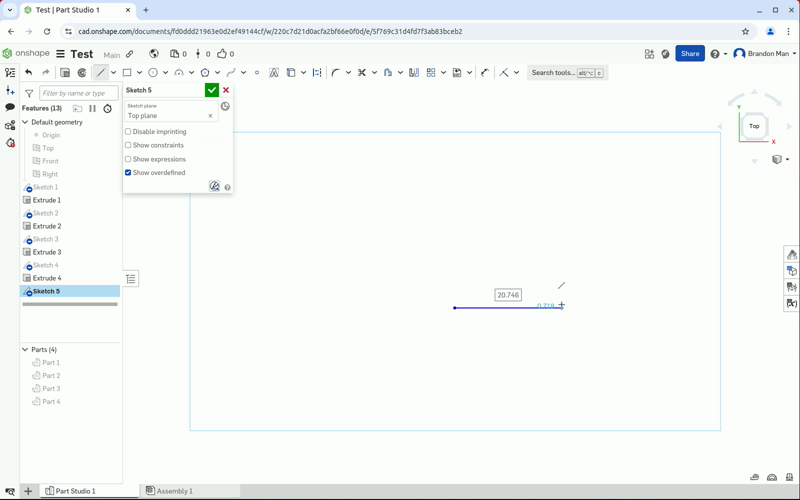
scroll(6)
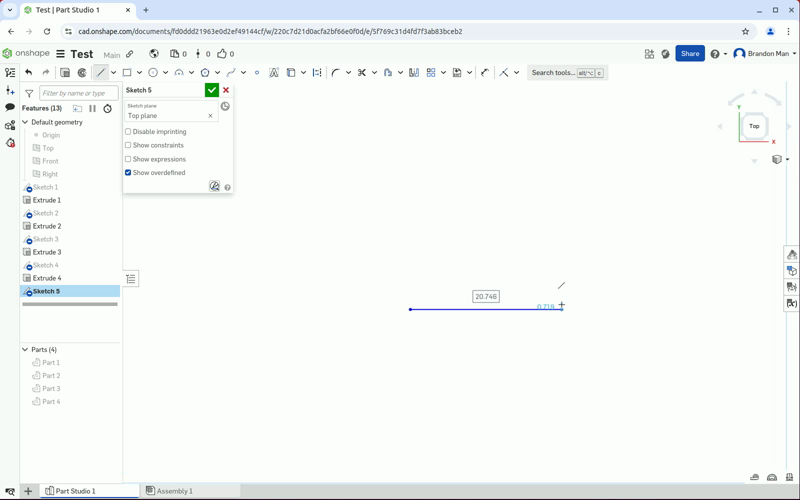
scroll(6)
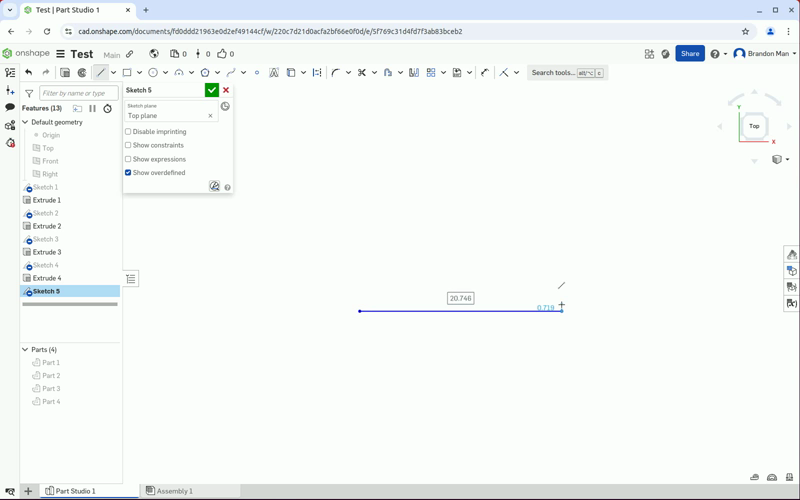
scroll(6)
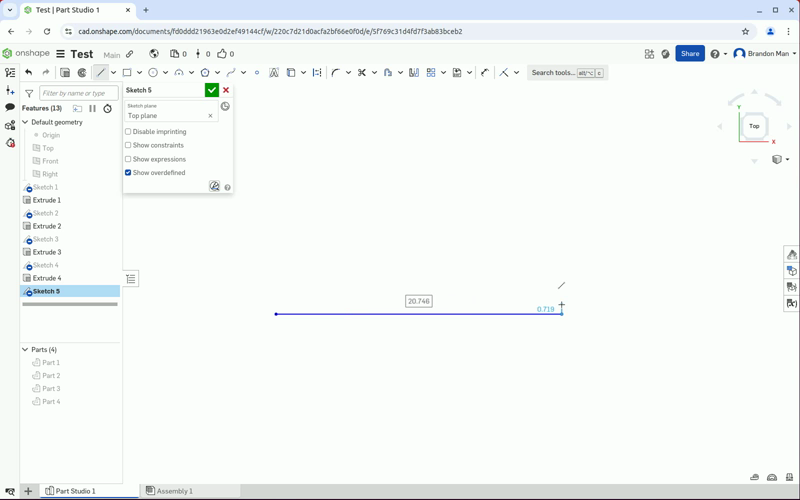
scroll(6)
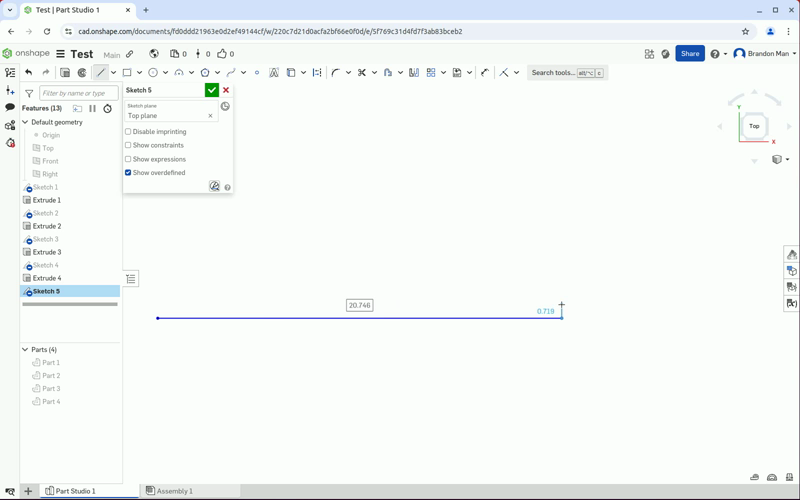
scroll(6)
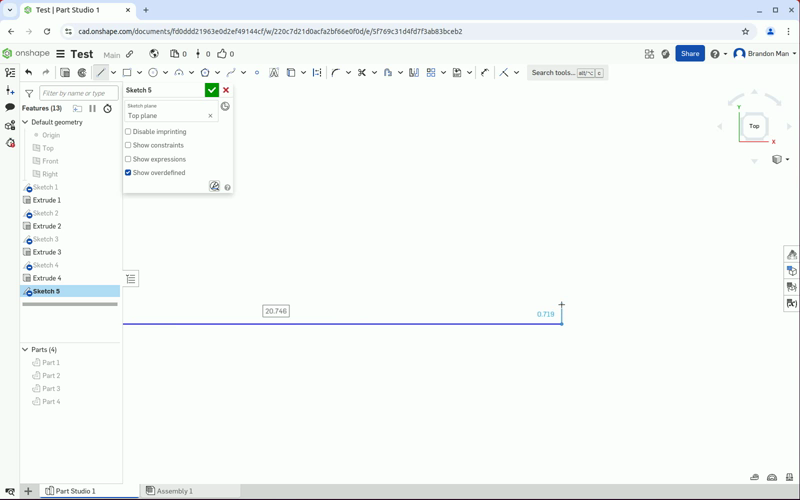
scroll(6)
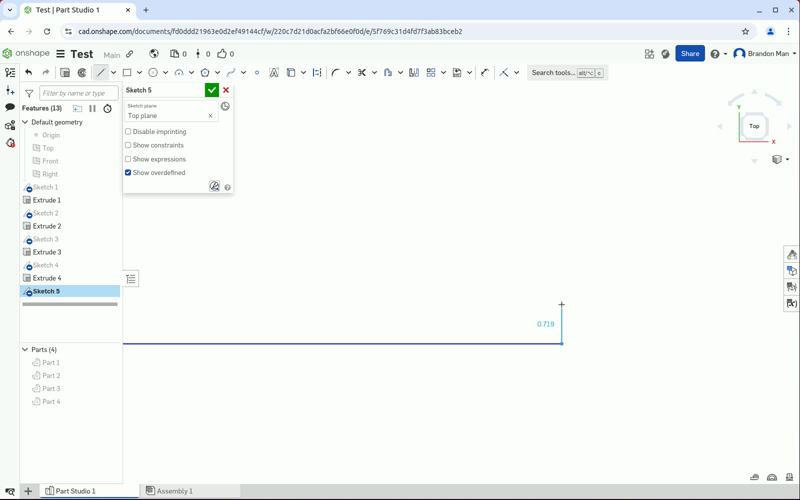
click(561, 304)
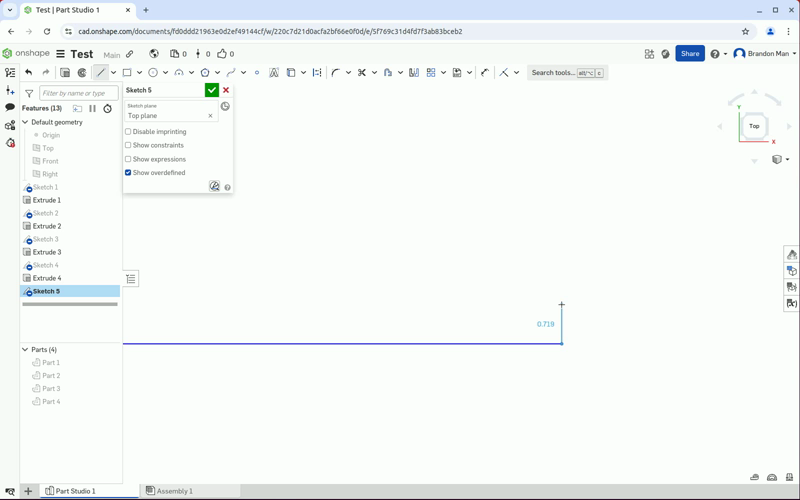
scroll(-6)
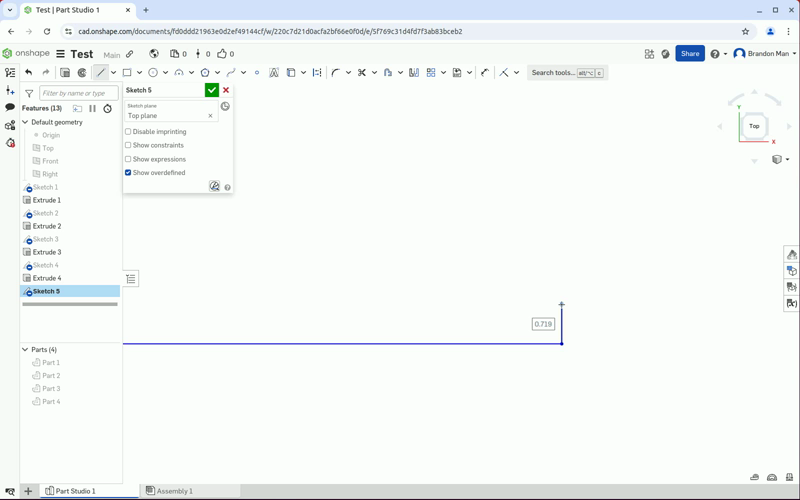
scroll(-6)
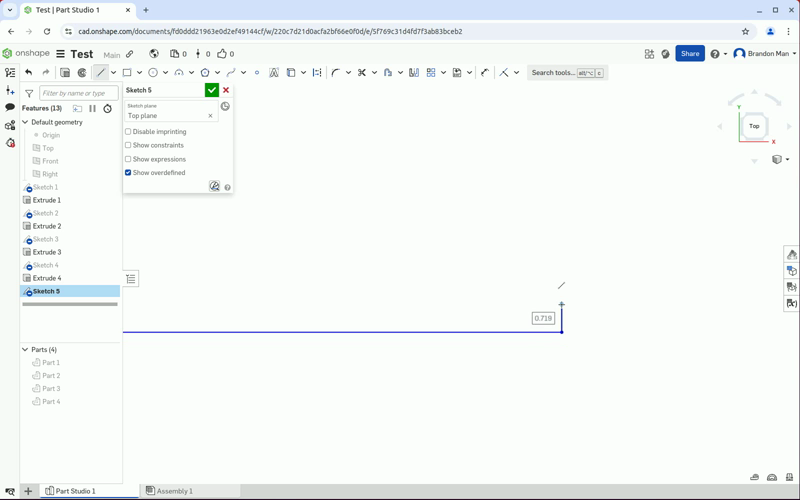
scroll(-6)
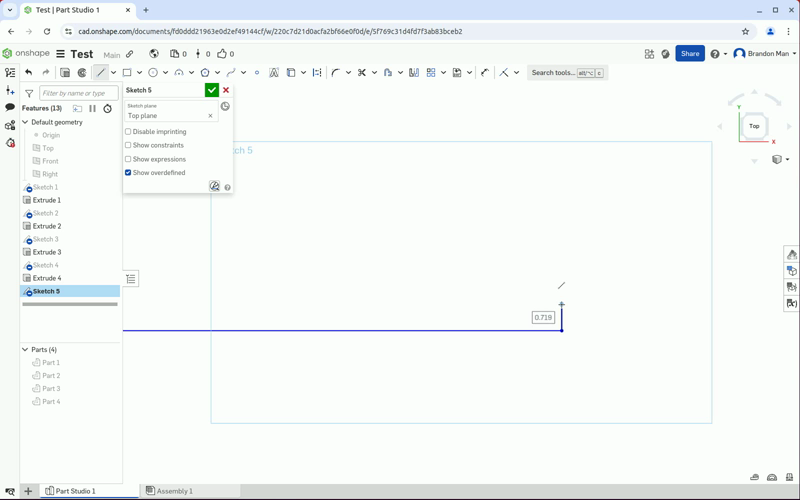
scroll(-6)
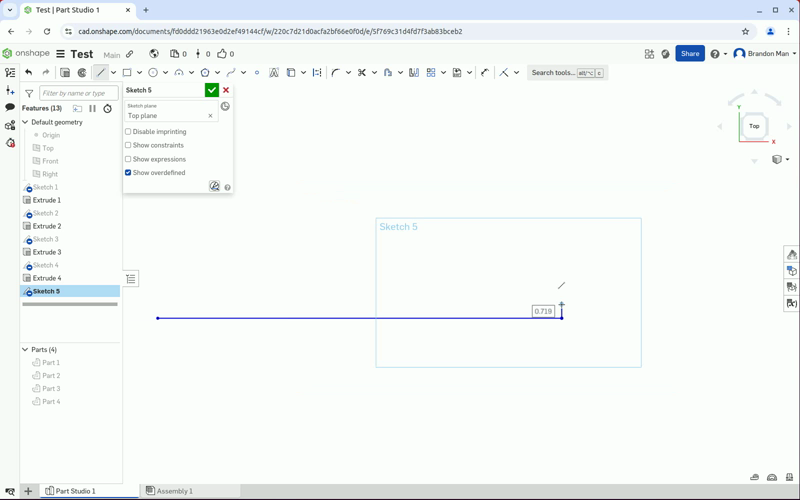
scroll(-6)
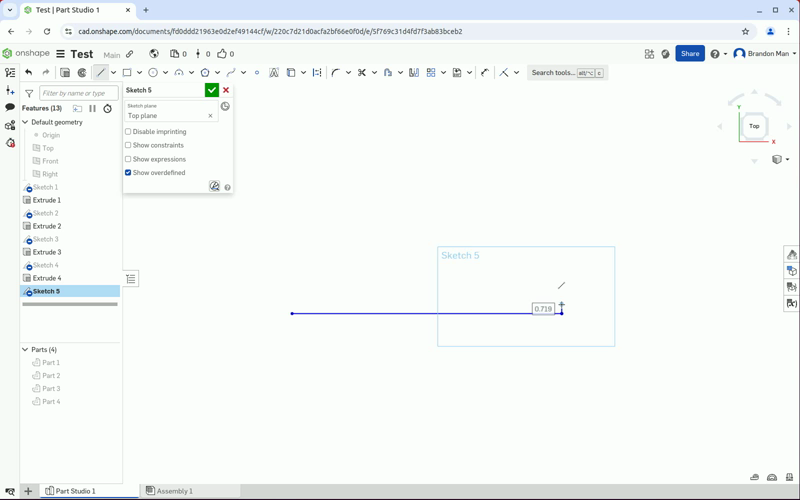
scroll(-6)
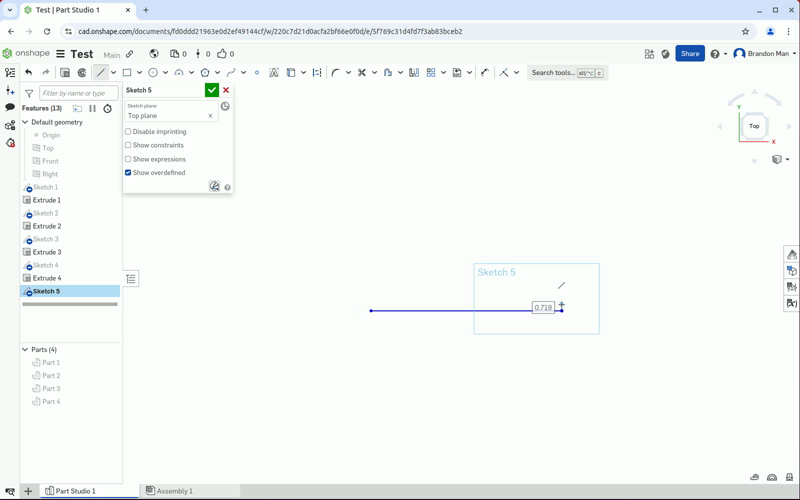
scroll(-6)
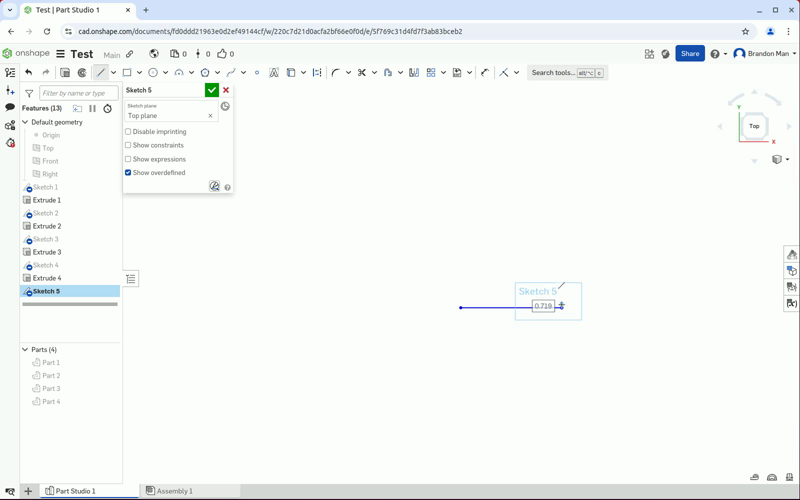
key_up(shift)
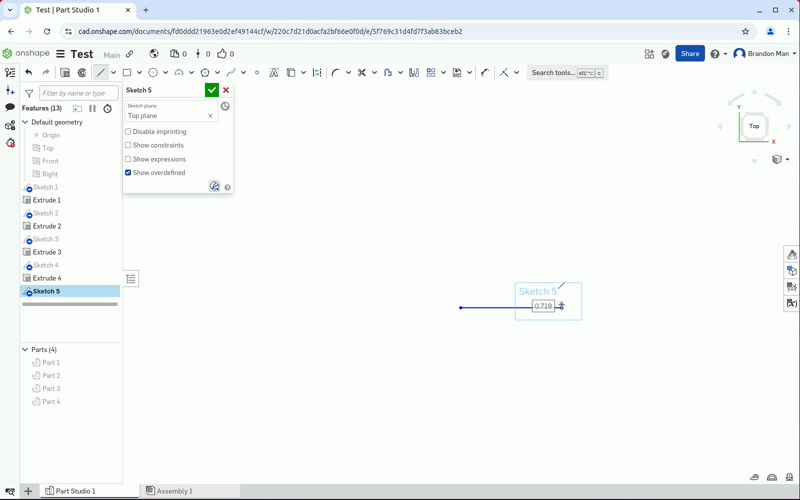
key_down(shift)
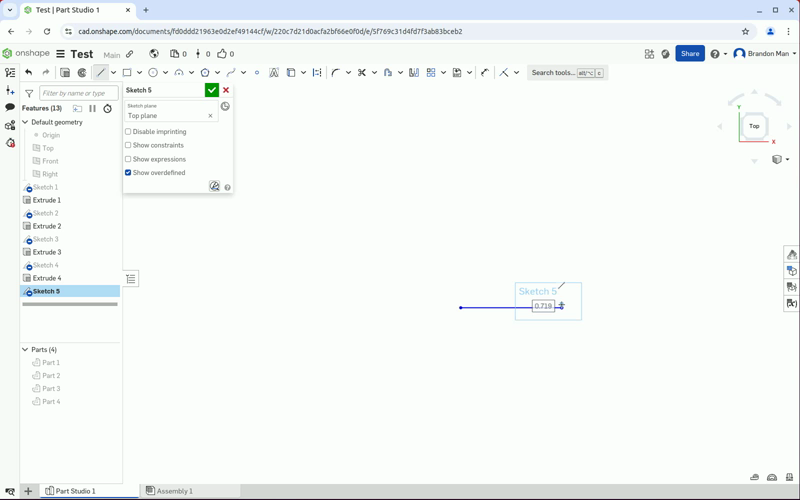
mouse_move(460, 304)
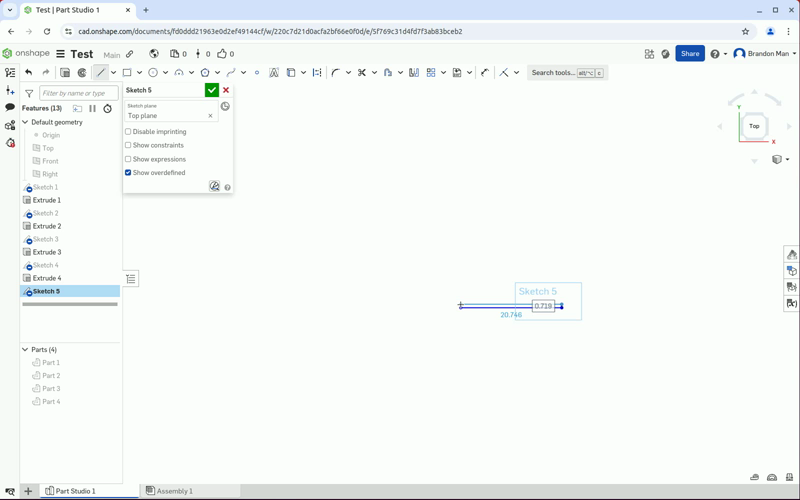
scroll(6)
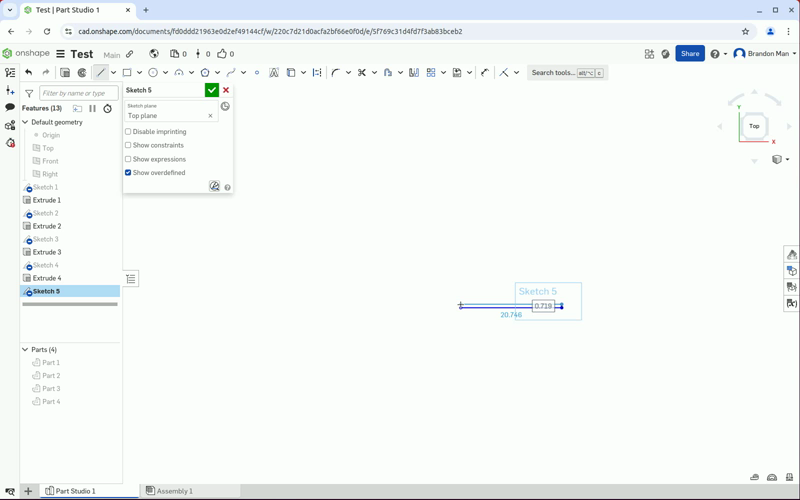
scroll(6)
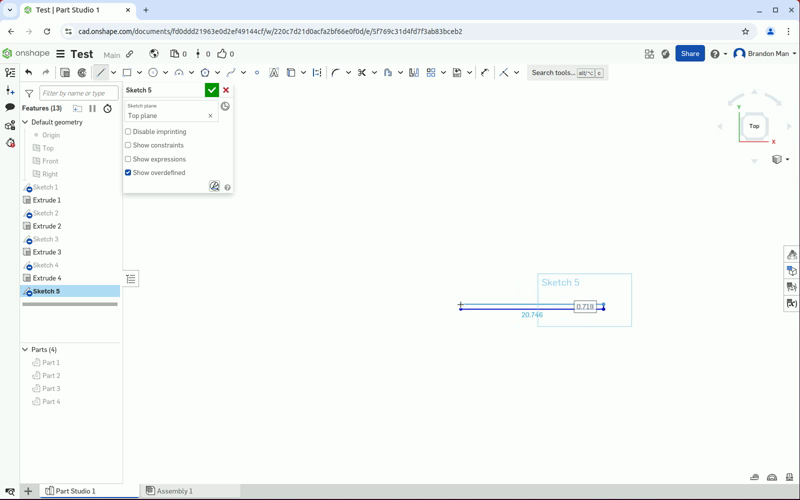
scroll(6)
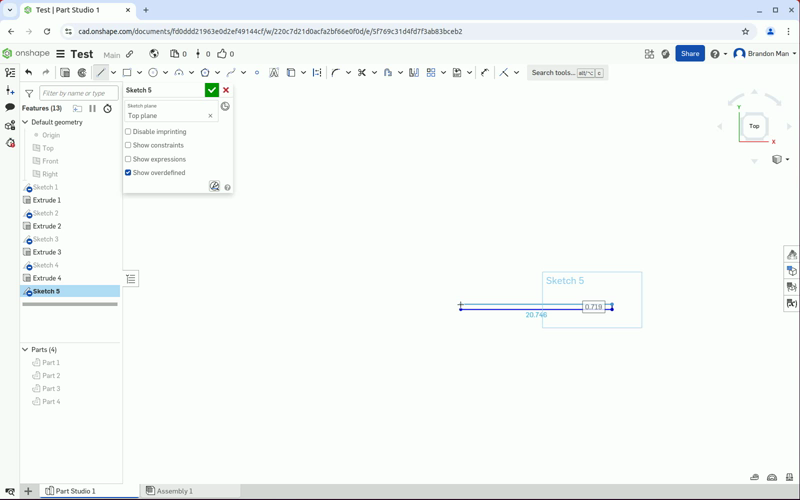
scroll(6)
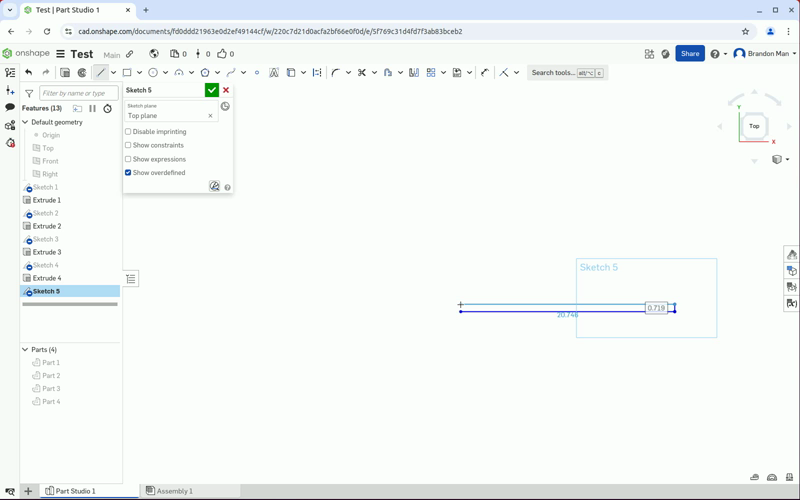
scroll(6)
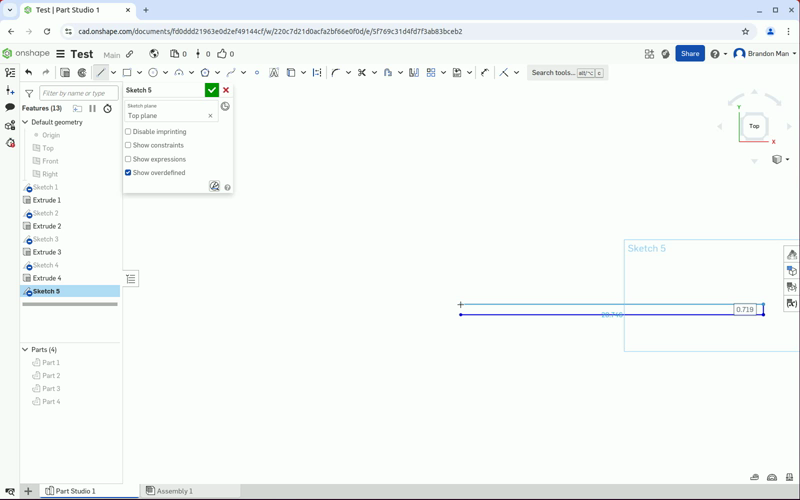
scroll(6)
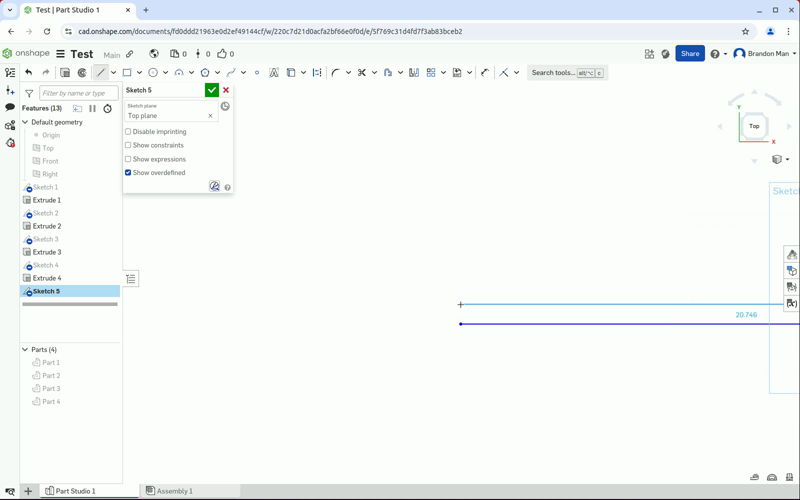
scroll(6)
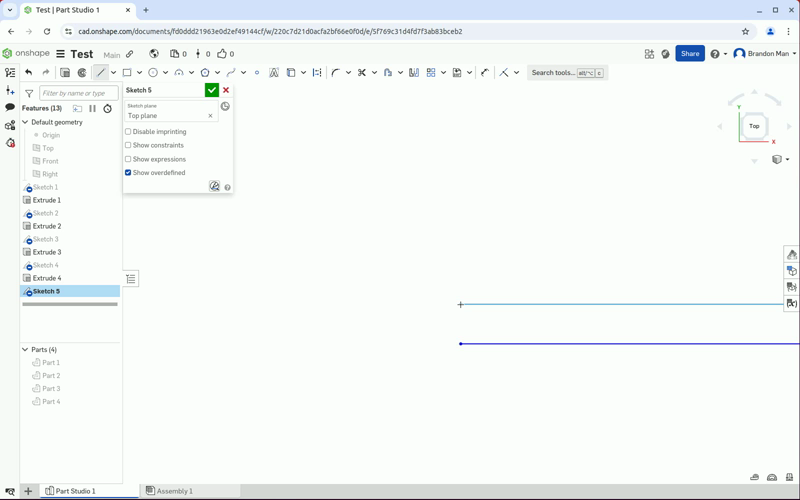
click(460, 304)
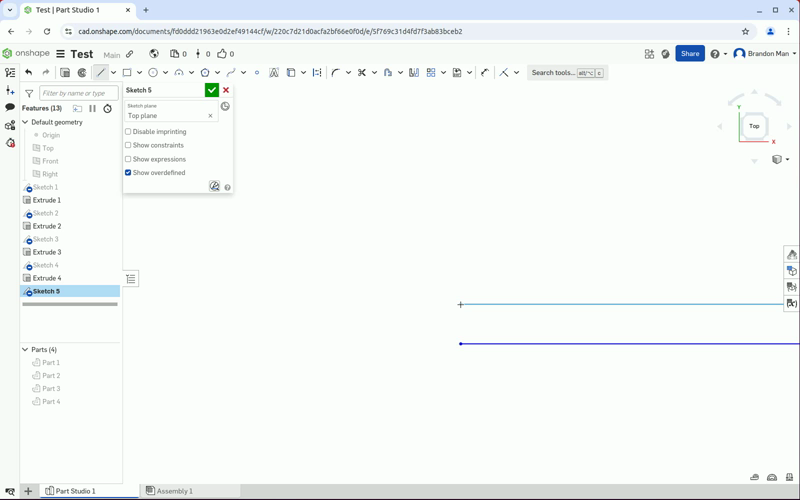
scroll(-6)
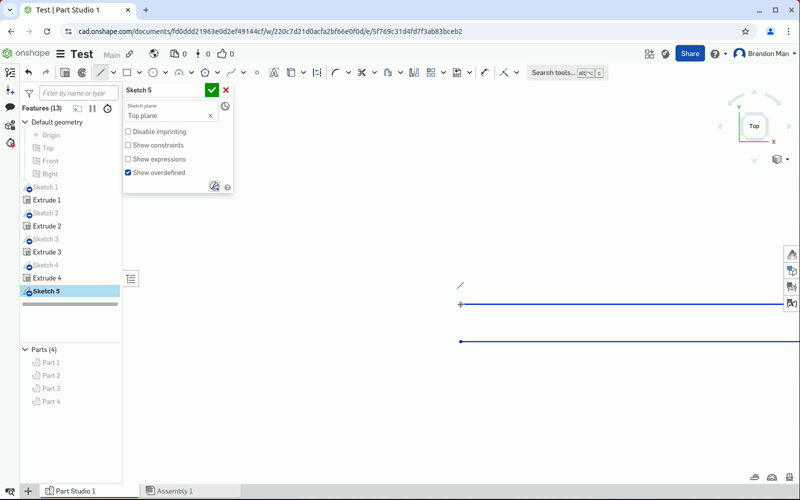
scroll(-6)
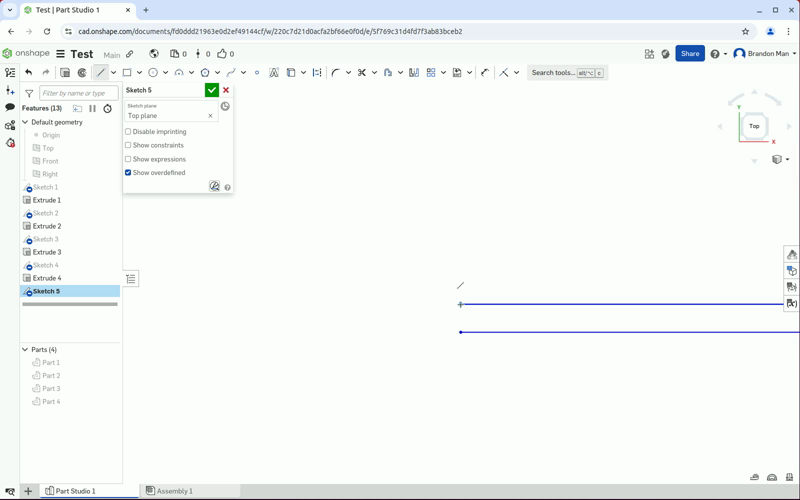
scroll(-6)
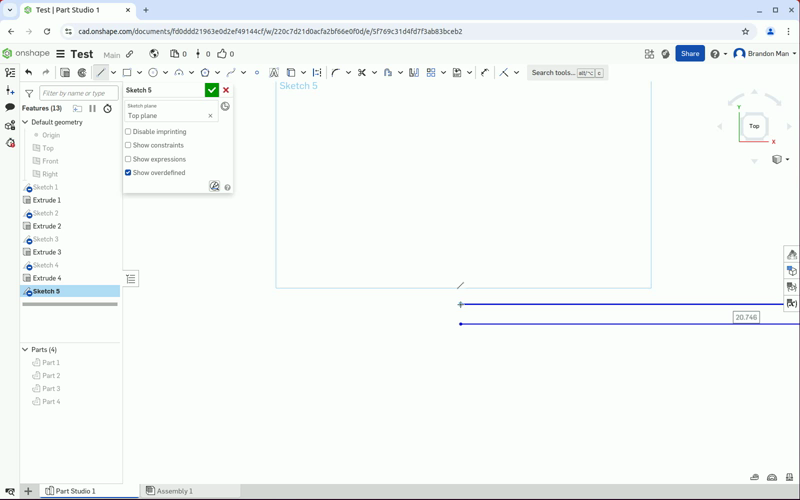
scroll(-6)
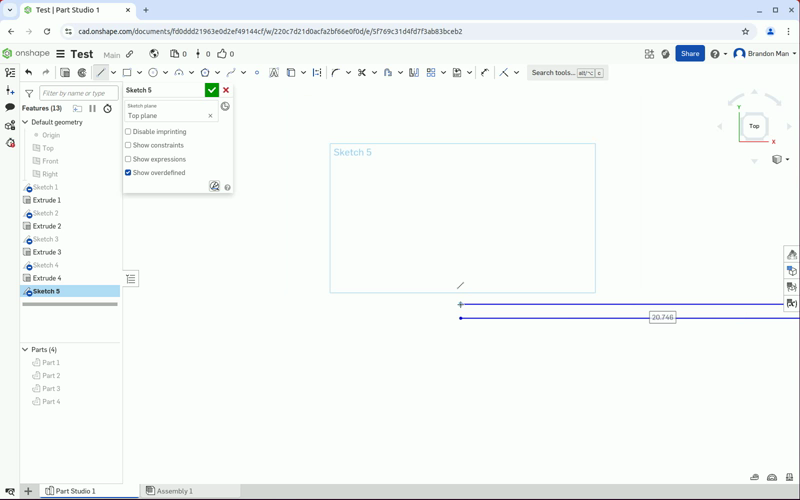
scroll(-6)
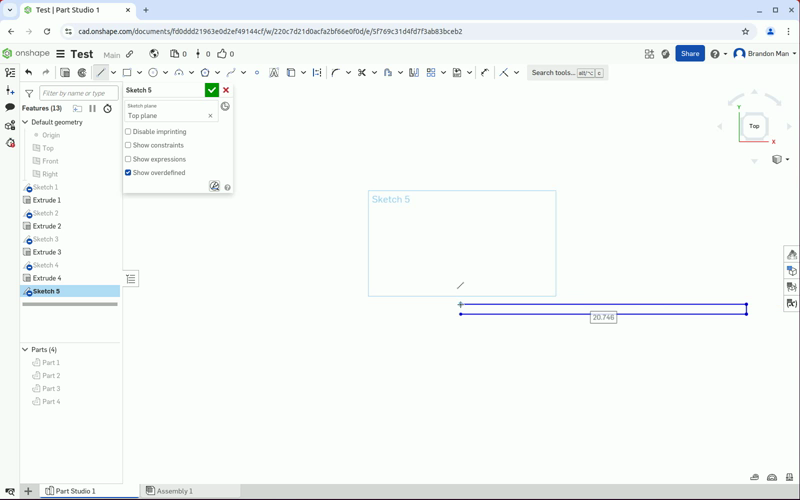
scroll(-6)
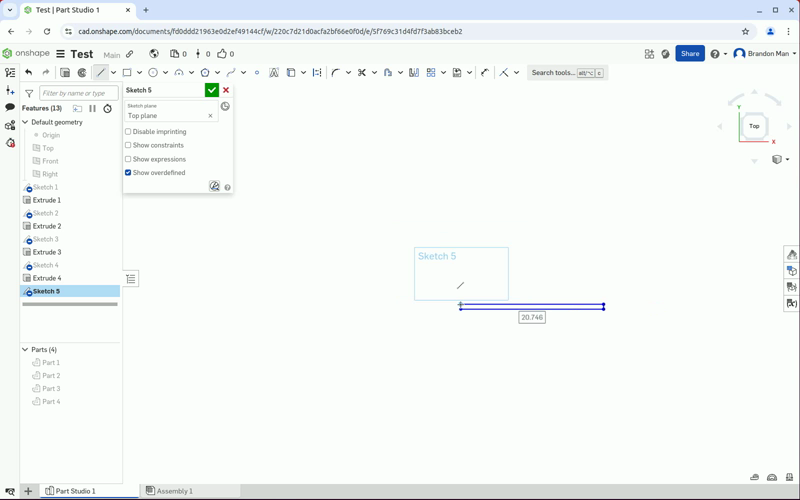
scroll(-6)
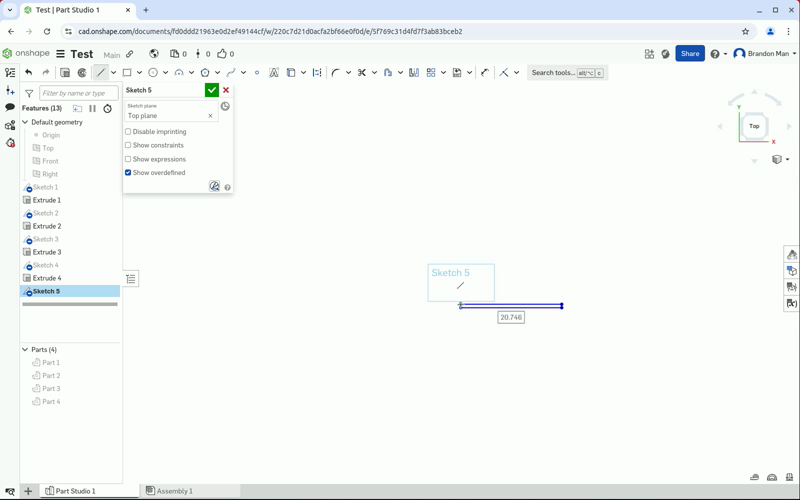
key_up(shift)
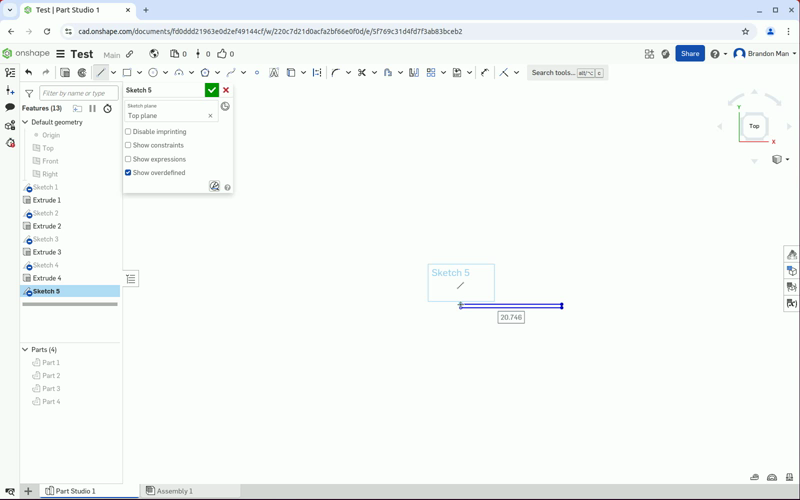
mouse_move(490, 304)
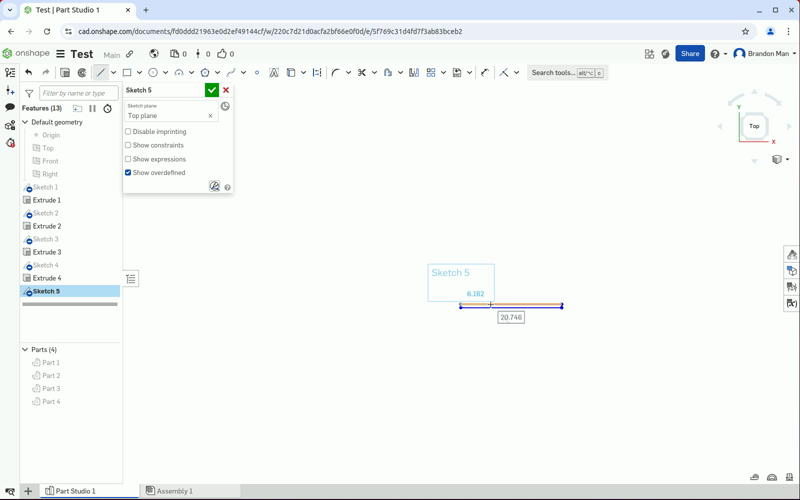
key_down(shift)
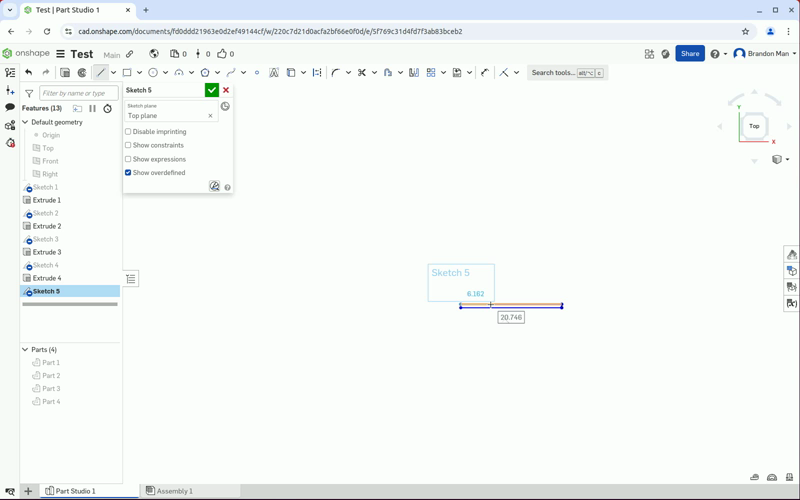
mouse_move(460, 307)
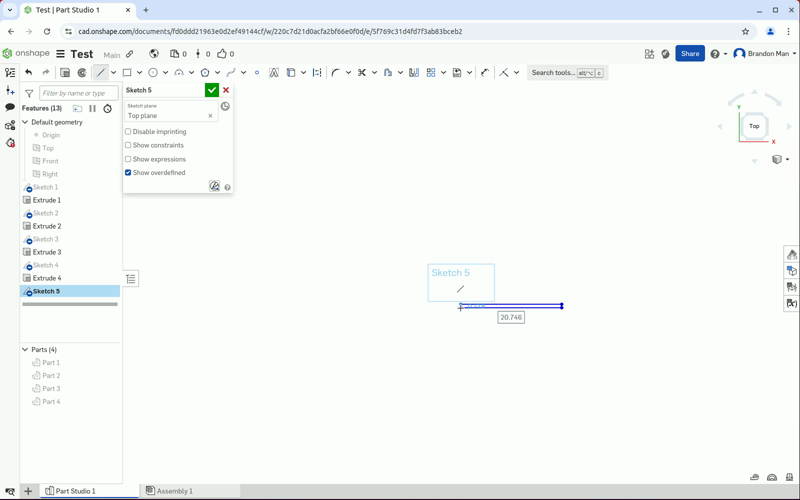
scroll(6)
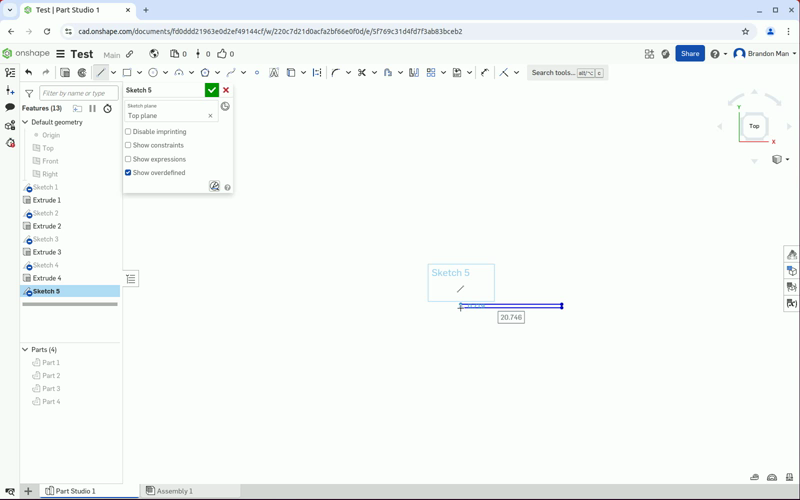
scroll(6)
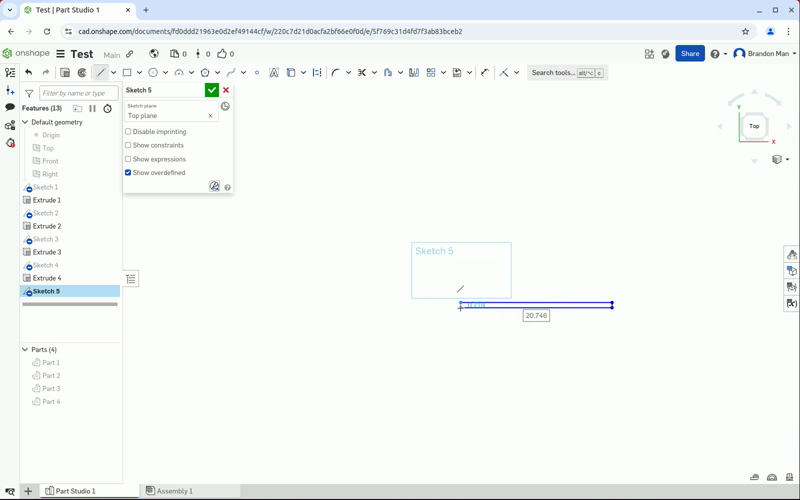
scroll(6)
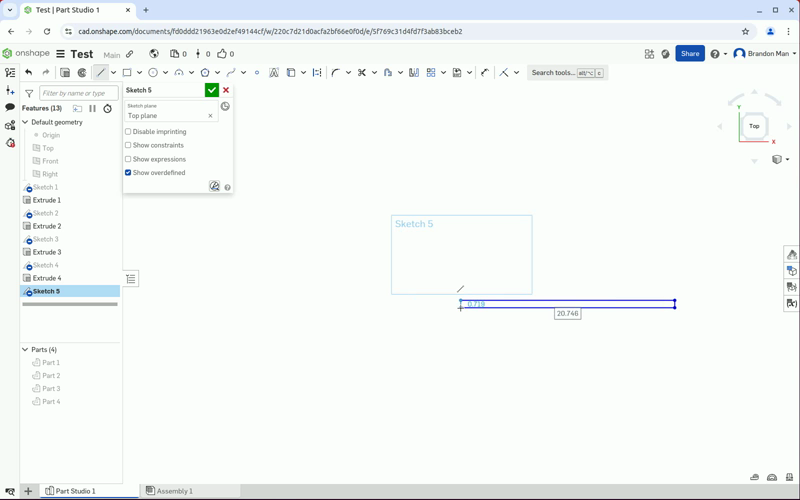
scroll(6)
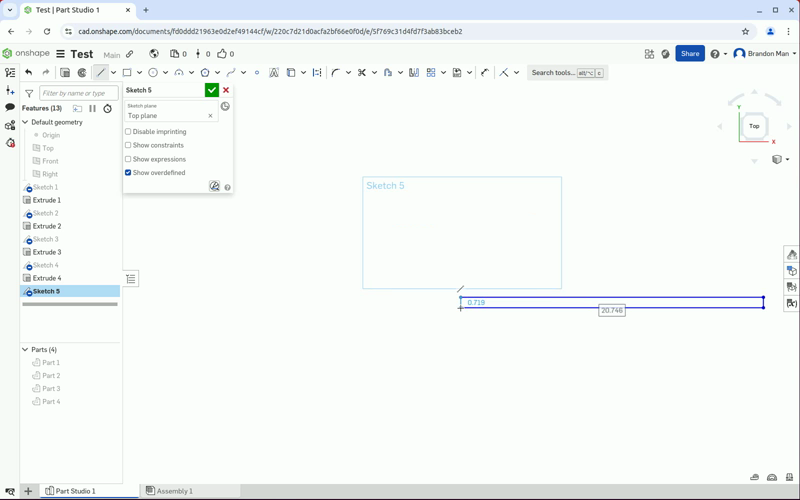
scroll(6)
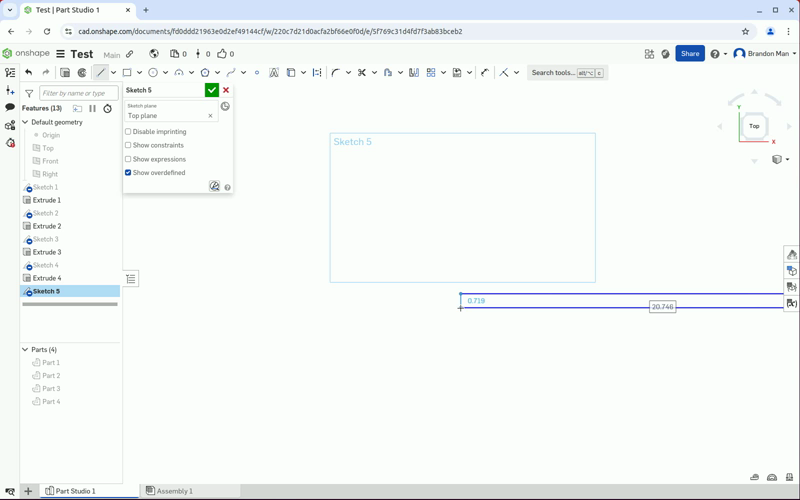
scroll(6)
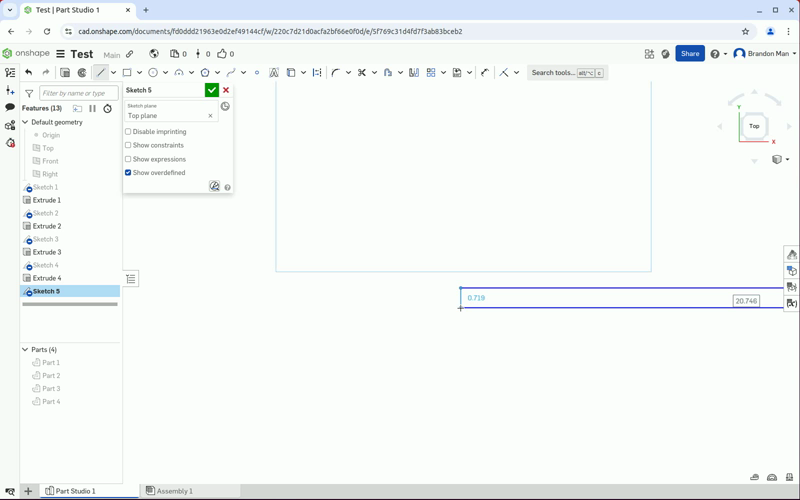
scroll(6)
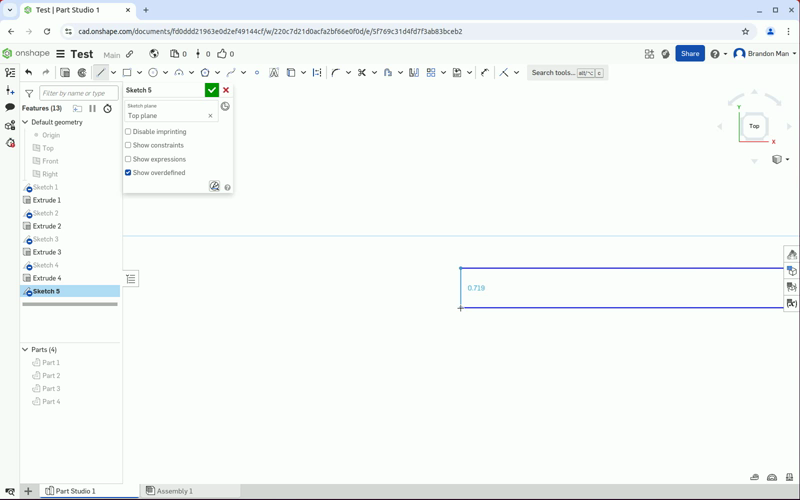
key_up(shift)
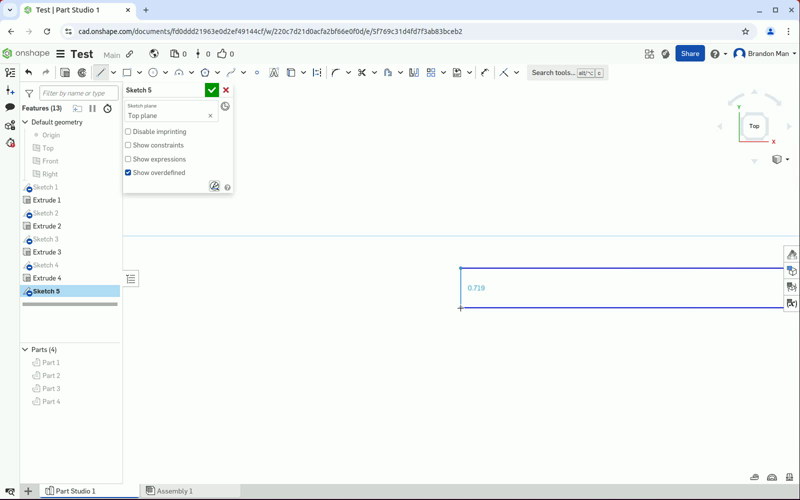
click(460, 307)
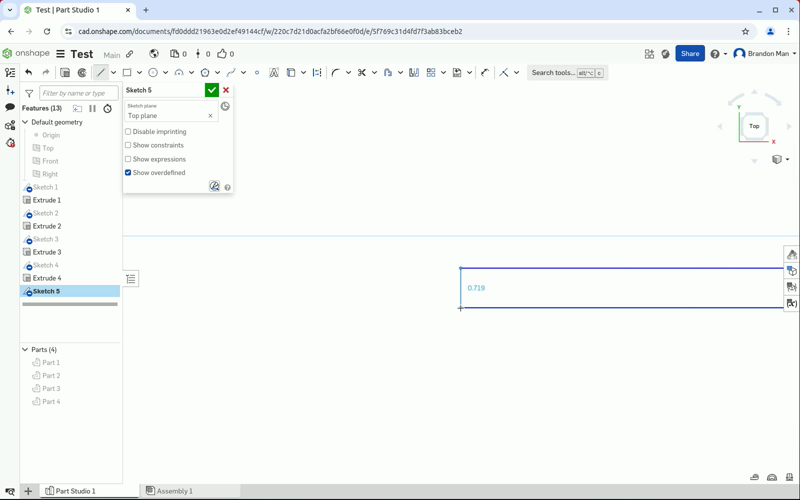
scroll(-6)
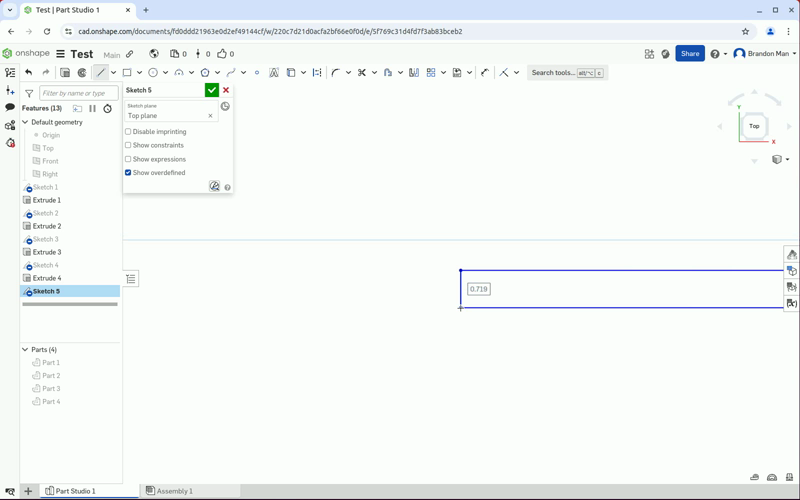
scroll(-6)
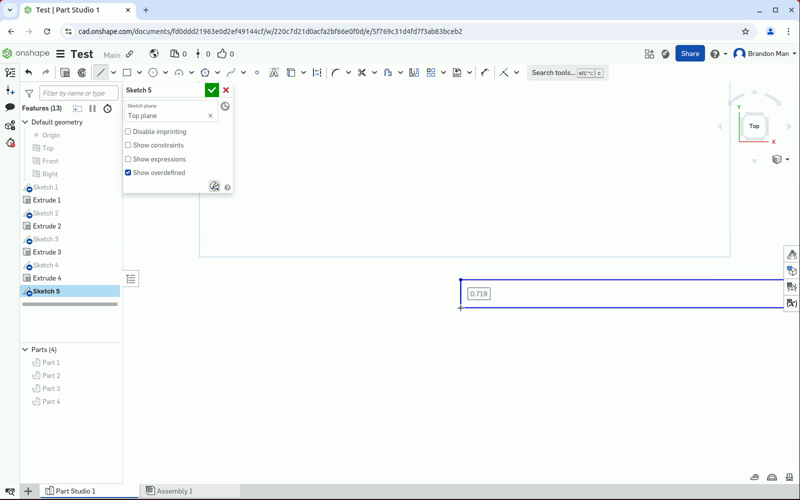
scroll(-6)
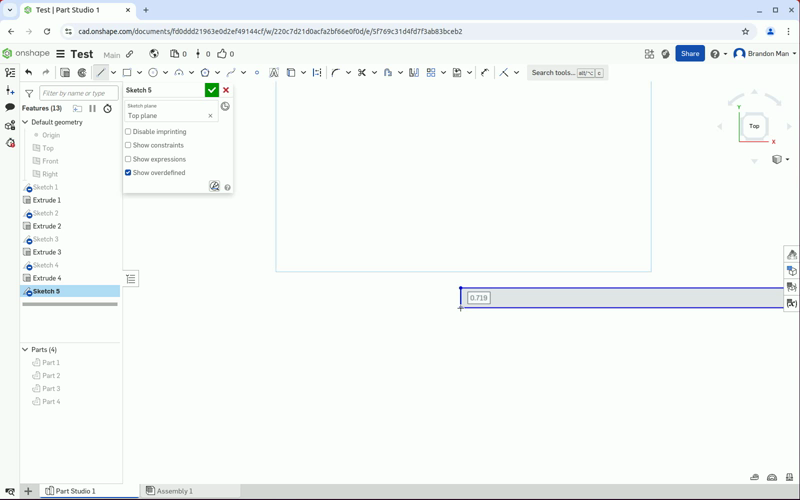
scroll(-6)
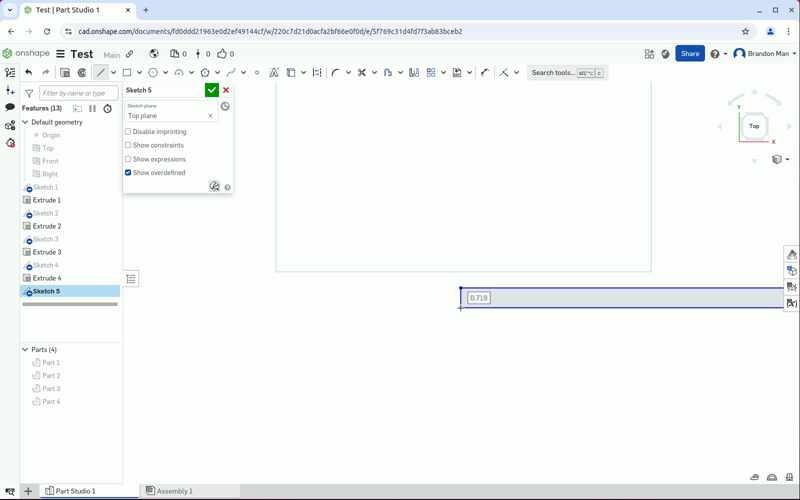
scroll(-6)
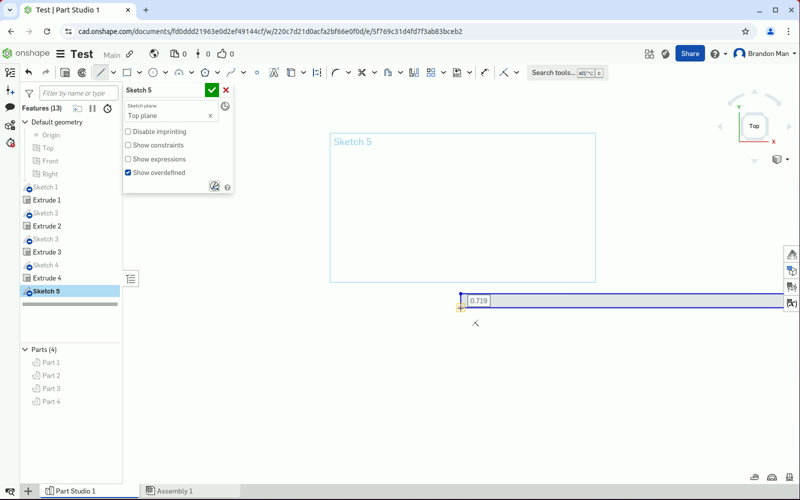
scroll(-6)
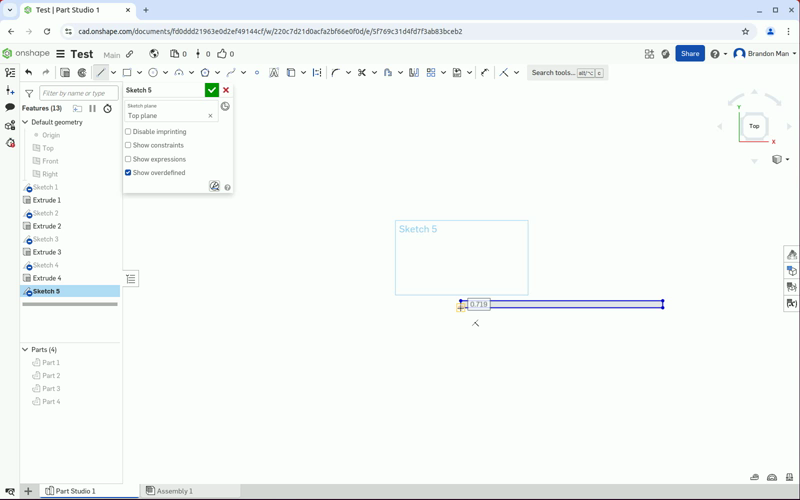
scroll(-6)
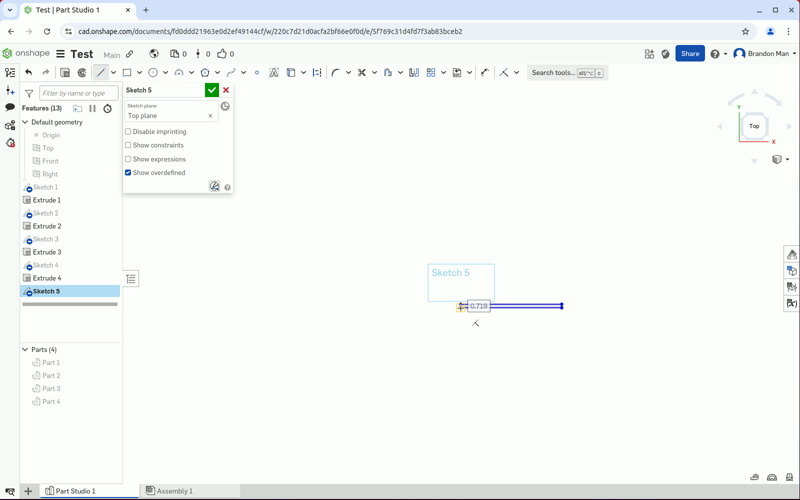
key(esc)
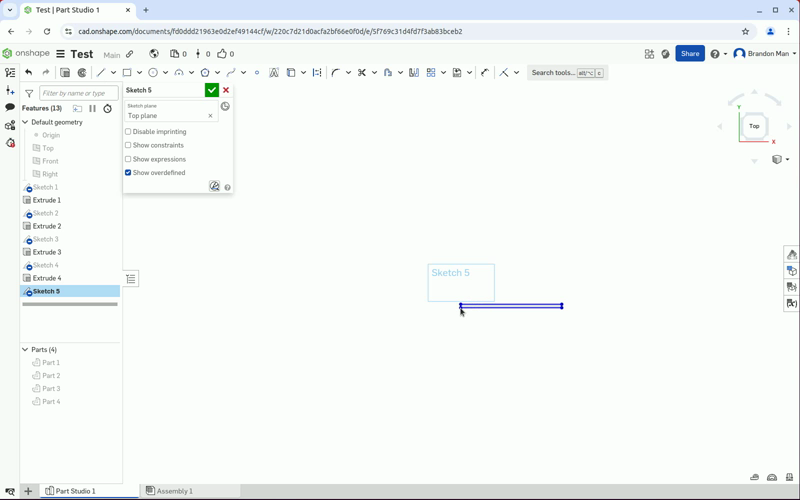
mouse_move(526, 304)
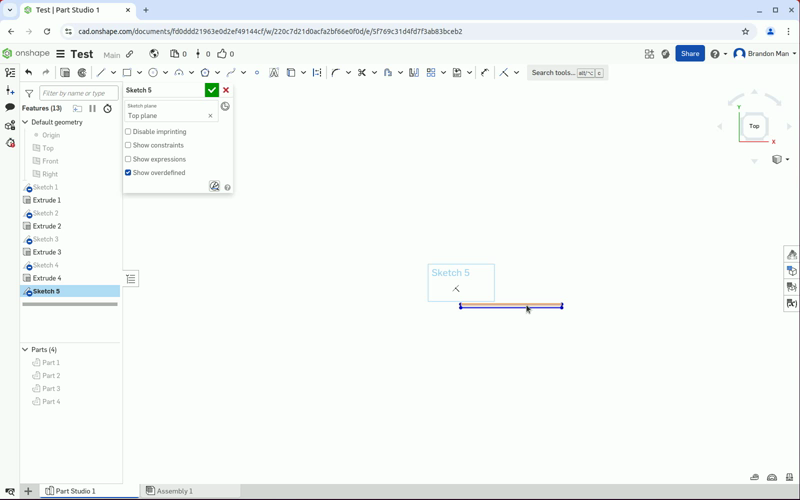
scroll(6)
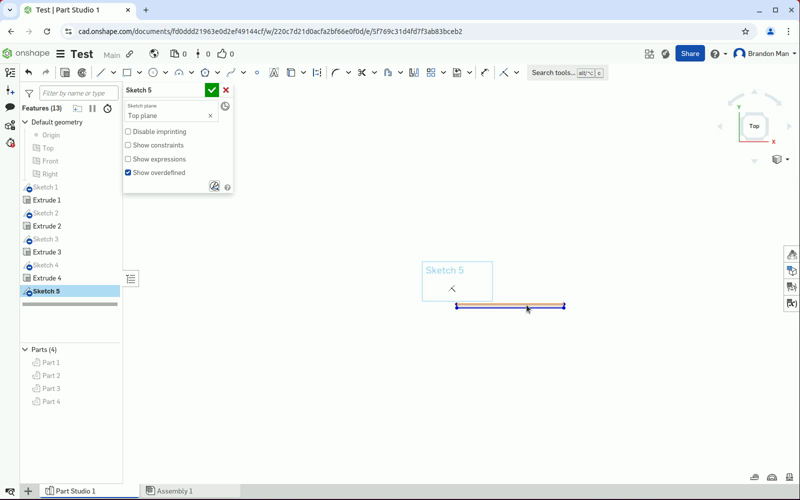
scroll(6)
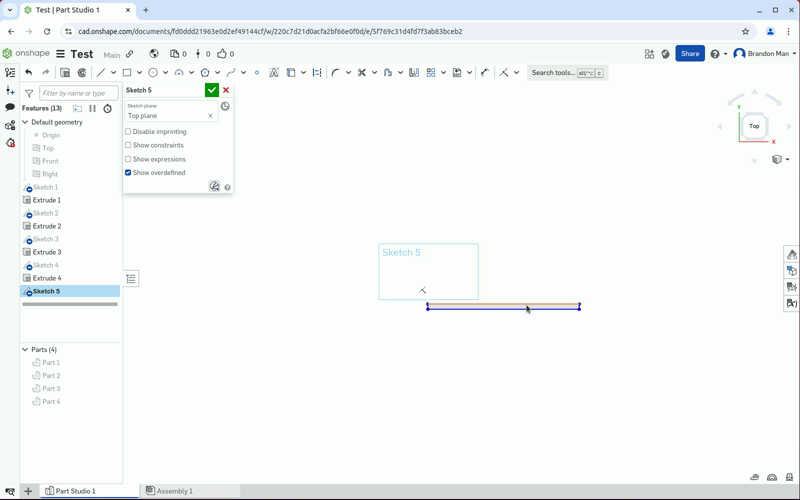
scroll(6)
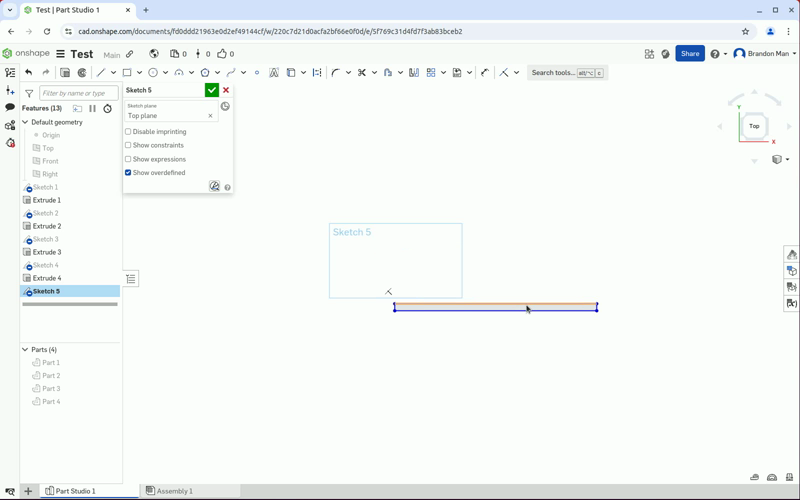
scroll(6)
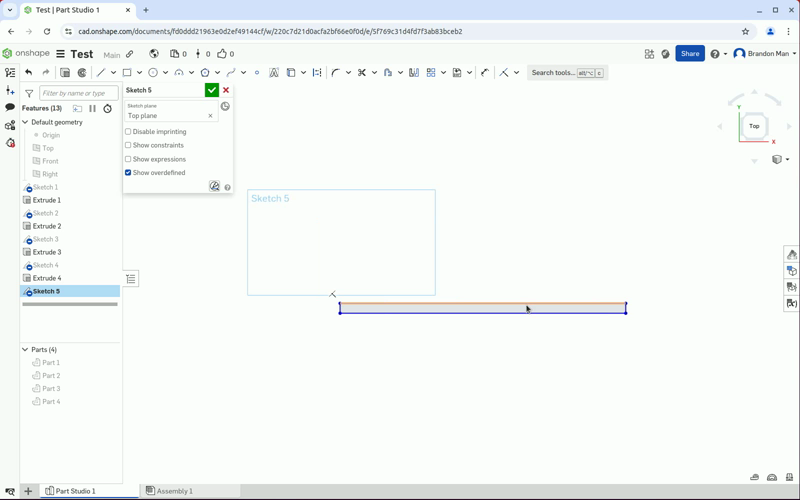
scroll(6)
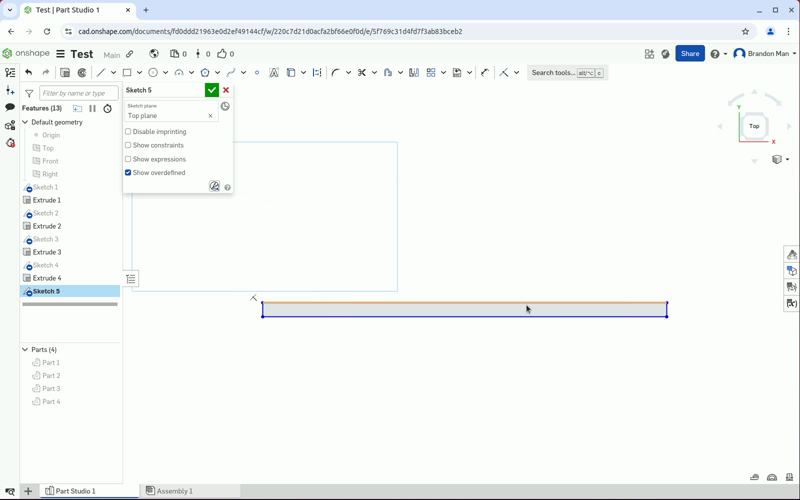
scroll(6)
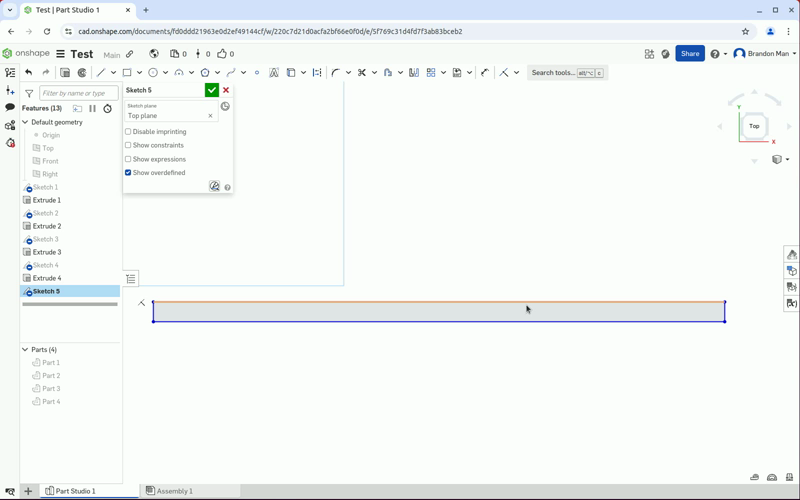
scroll(6)
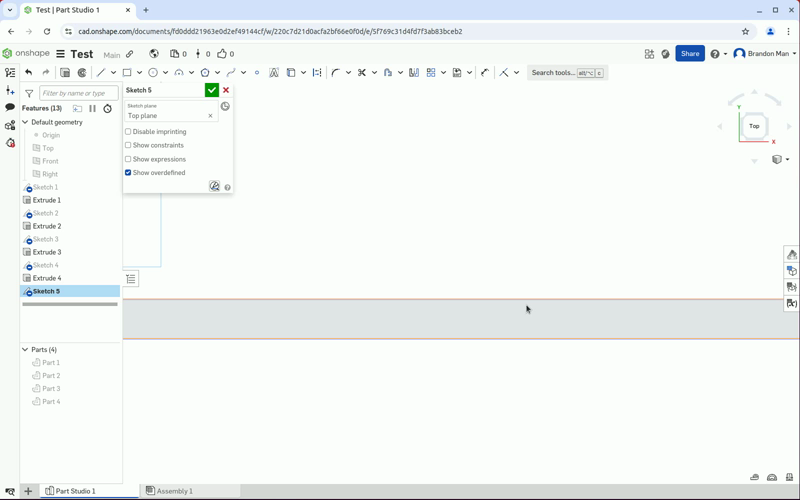
click(526, 304)
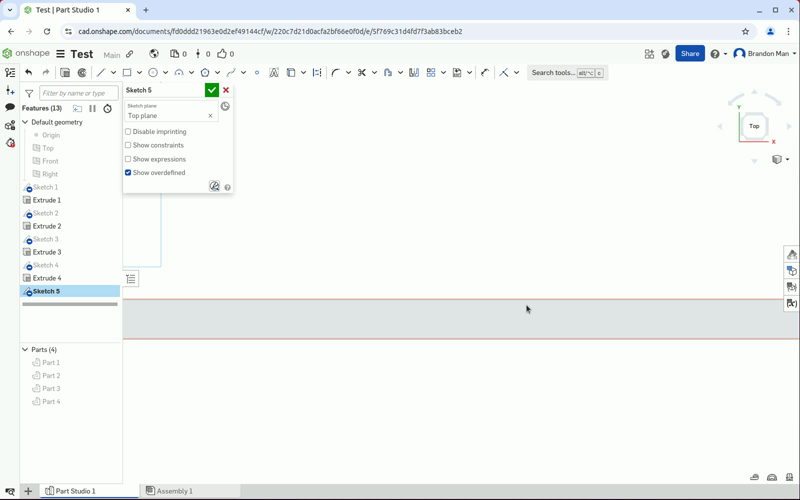
scroll(-6)
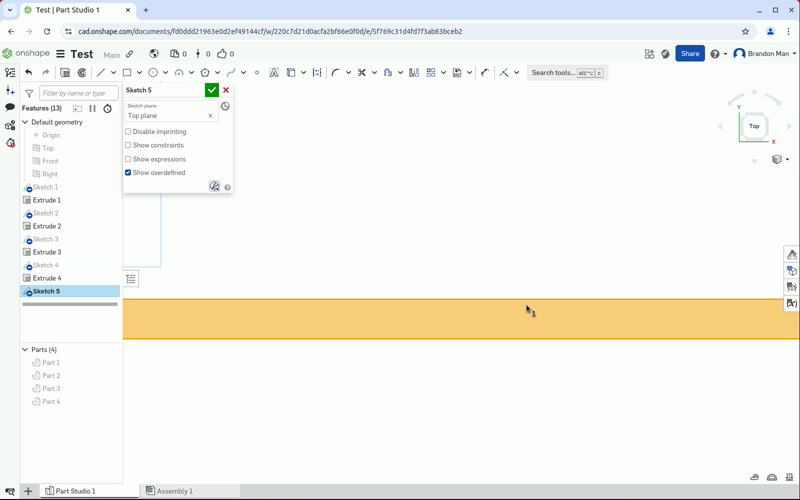
scroll(-6)
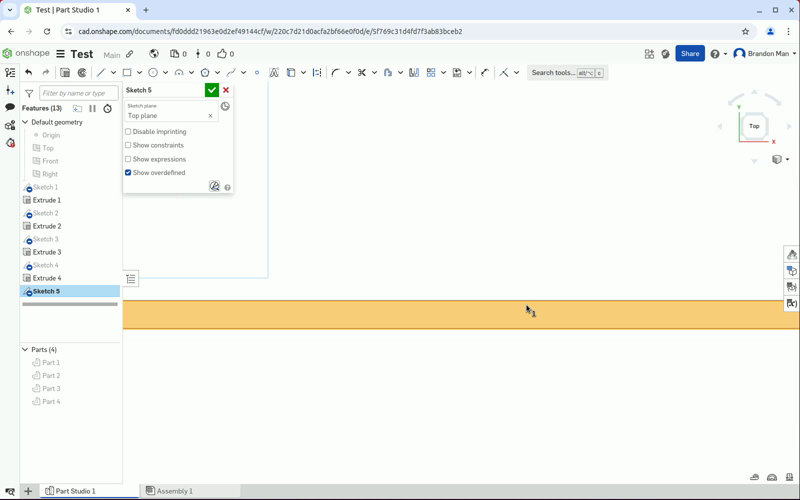
scroll(-6)
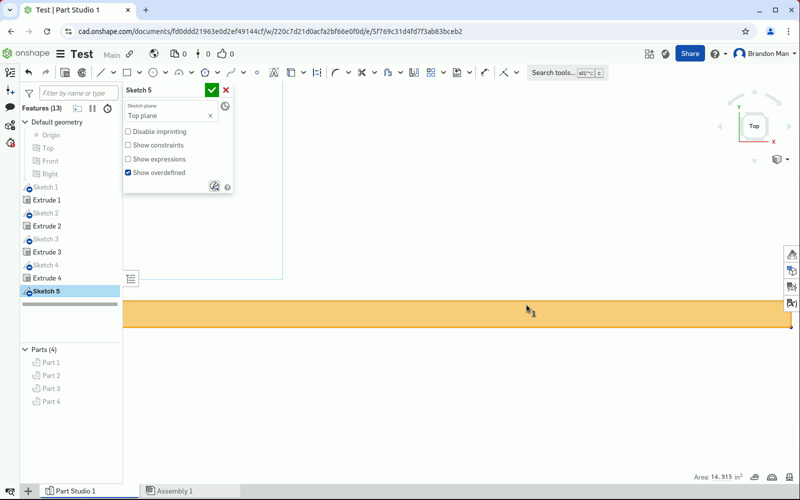
scroll(-6)
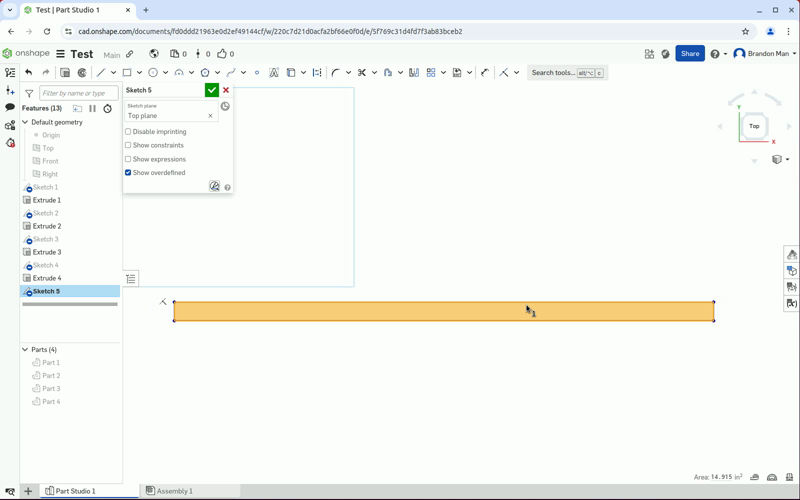
scroll(-6)
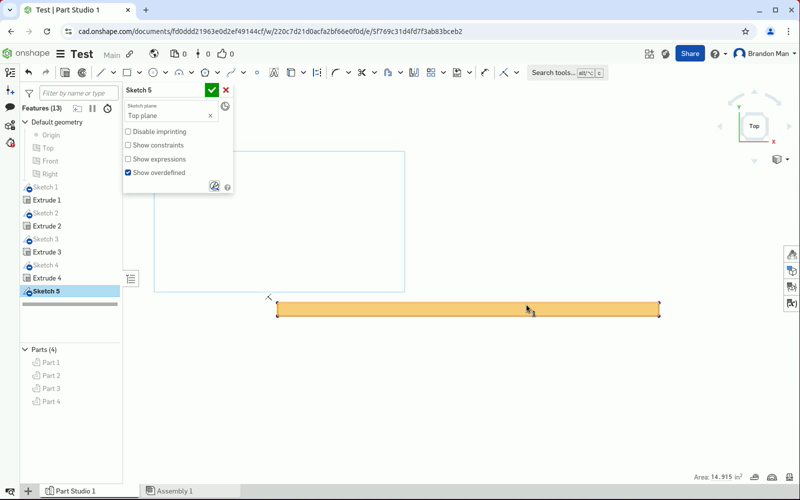
scroll(-6)
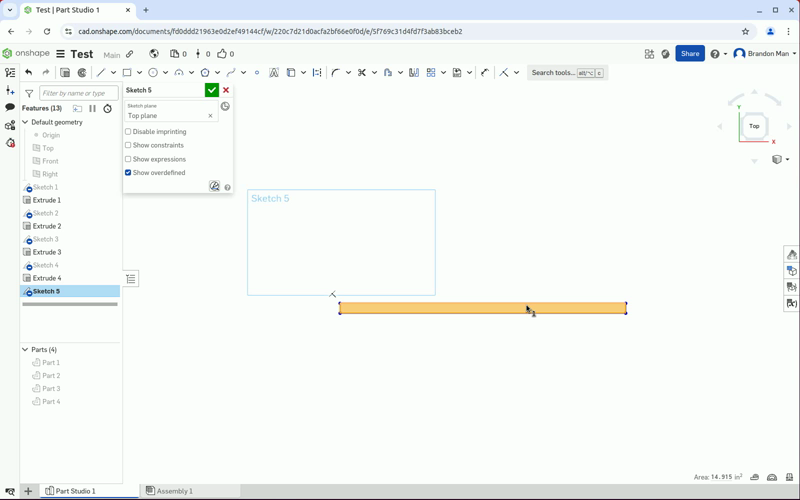
scroll(-6)
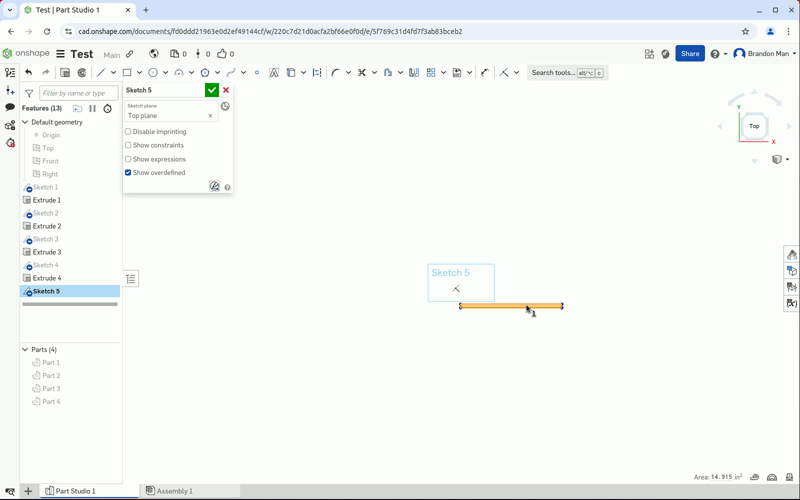
mouse_move(73, 352)
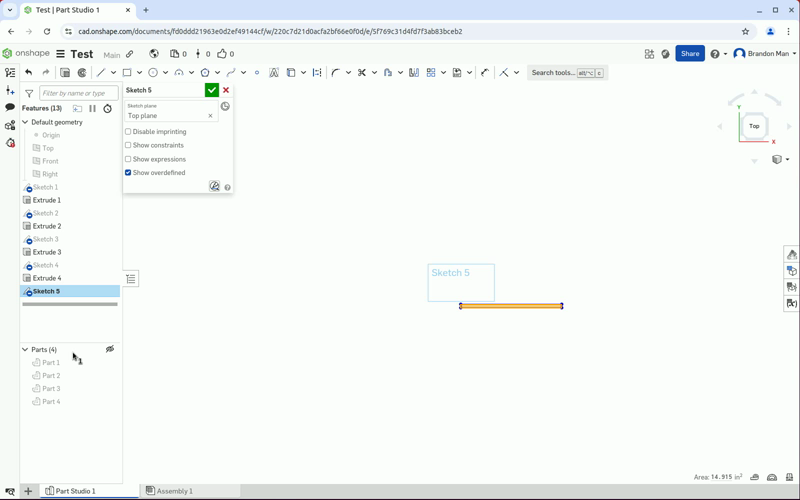
key(shift+y)
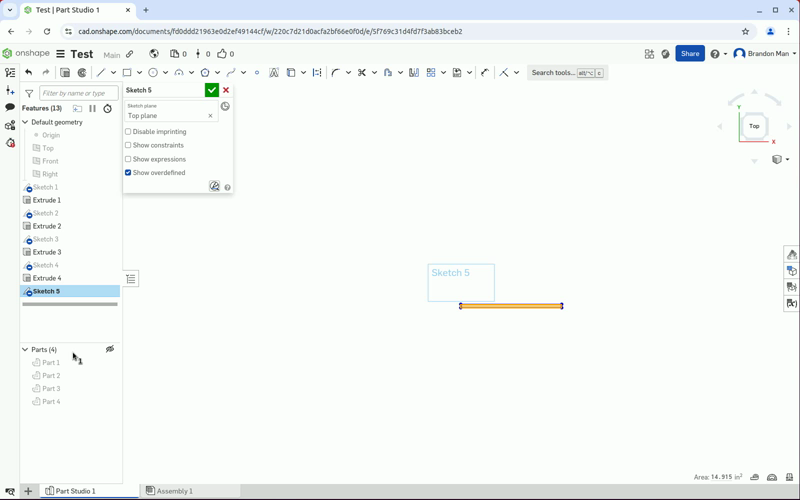
key(shift+e)
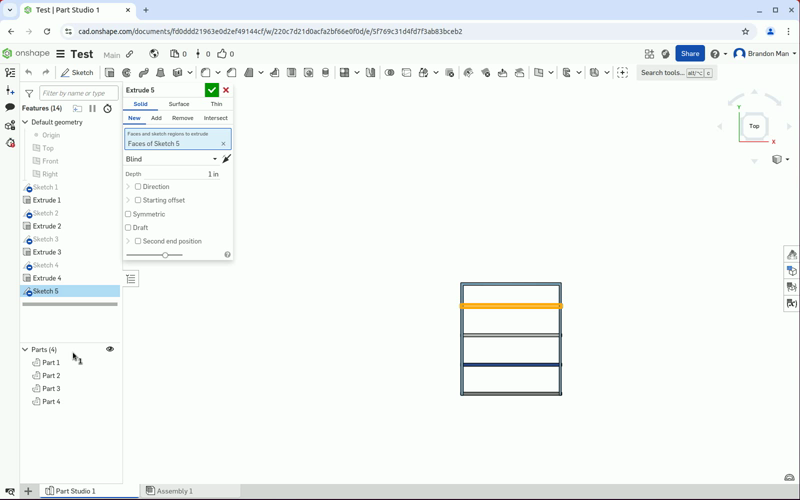
mouse_move(143, 106)
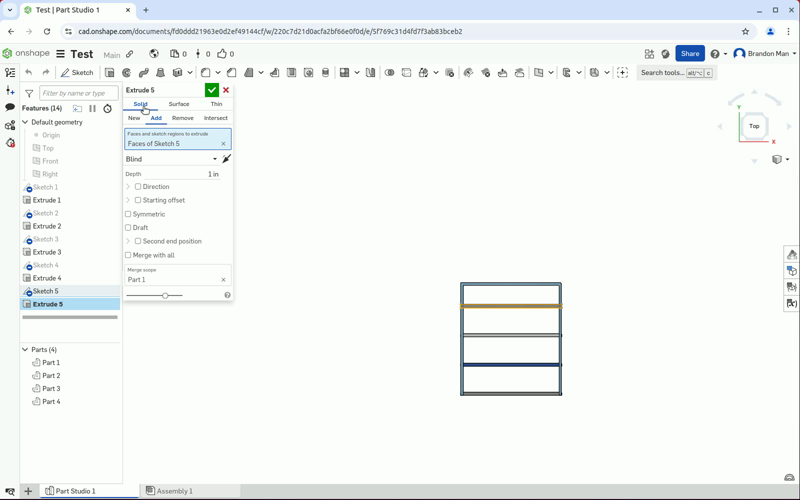
click(143, 106)
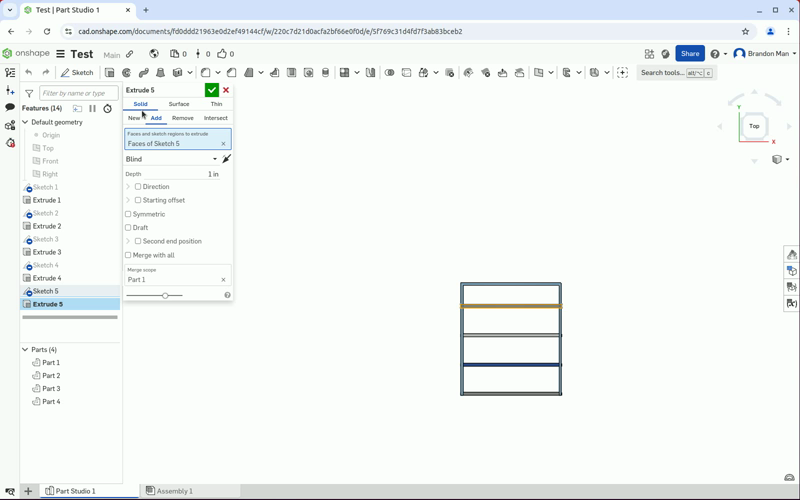
mouse_move(137, 120)
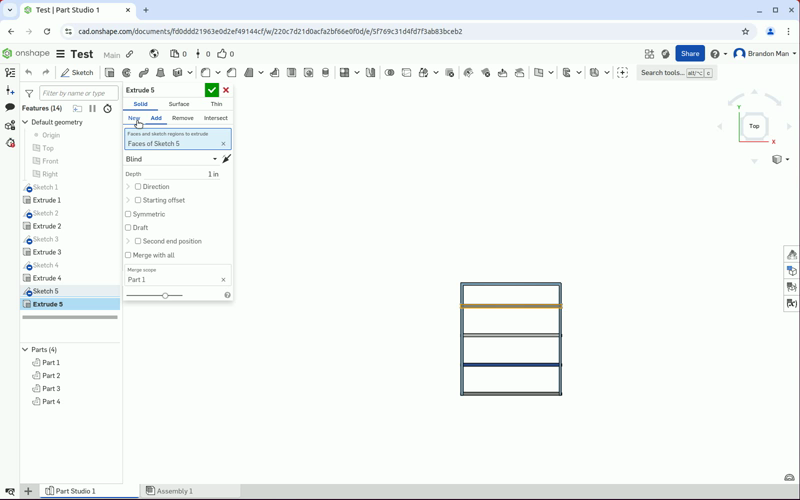
click(137, 120)
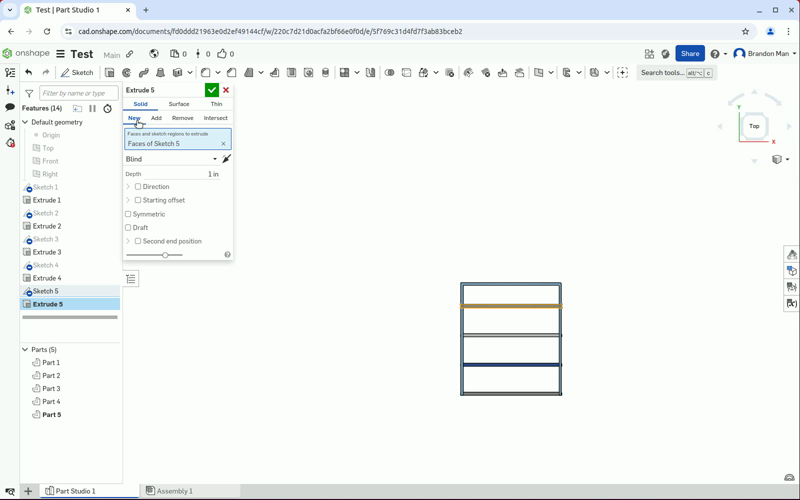
key(tab, 4)
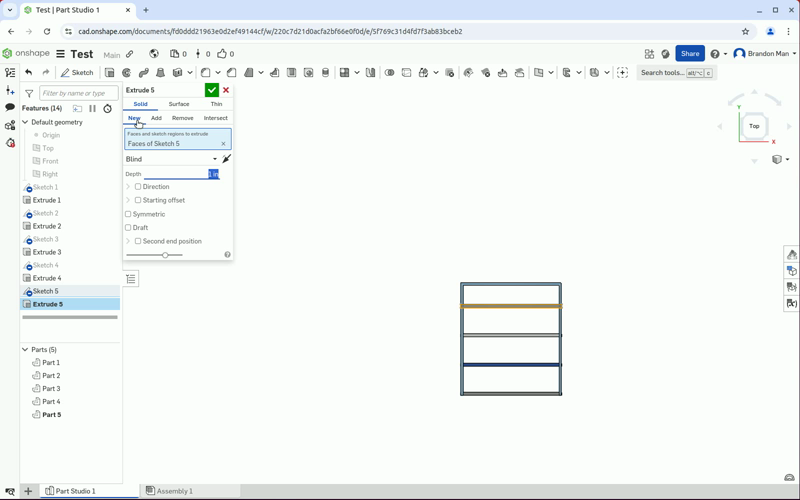
text(0.481)
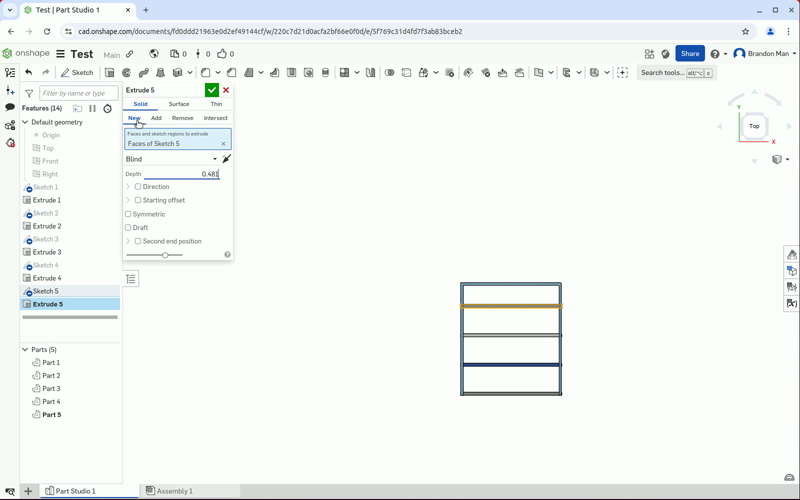
key(enter)
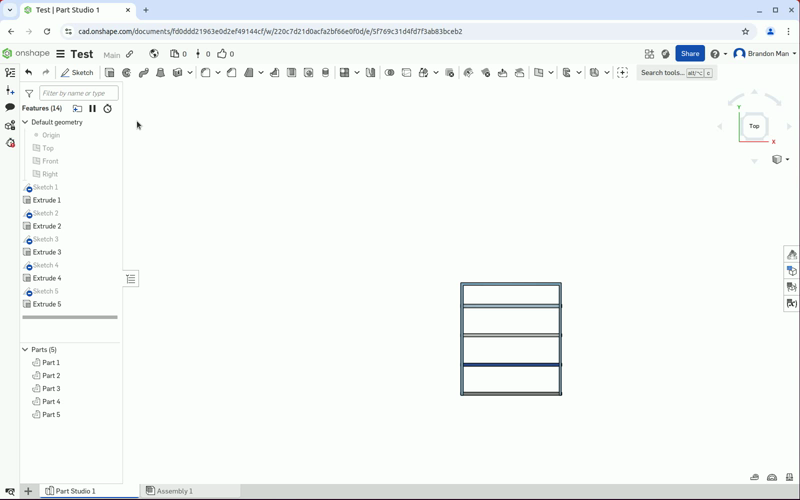
key(shift+h)
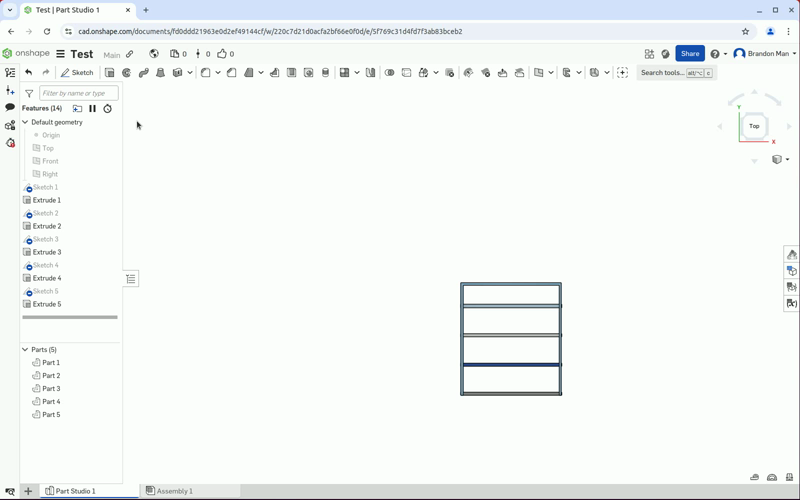
key(shift+h)
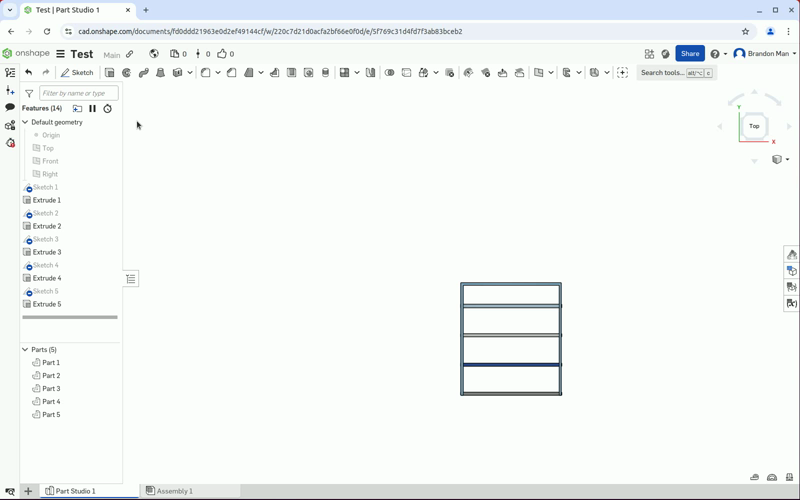
mouse_move(73, 189)
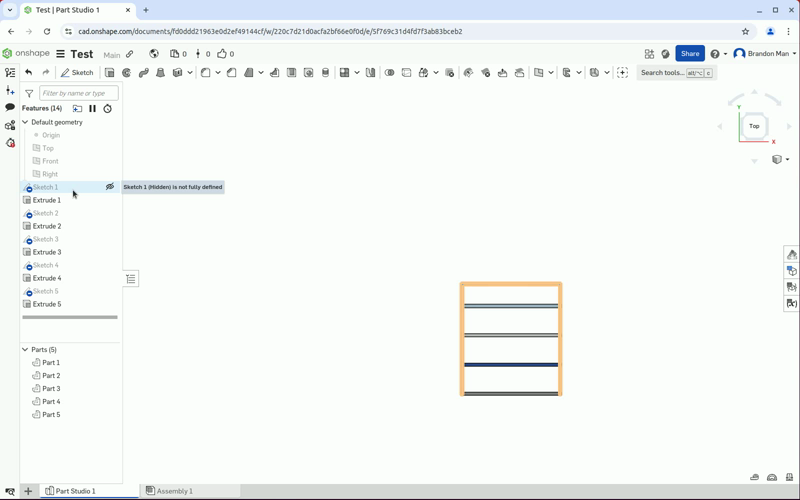
click(73, 189)
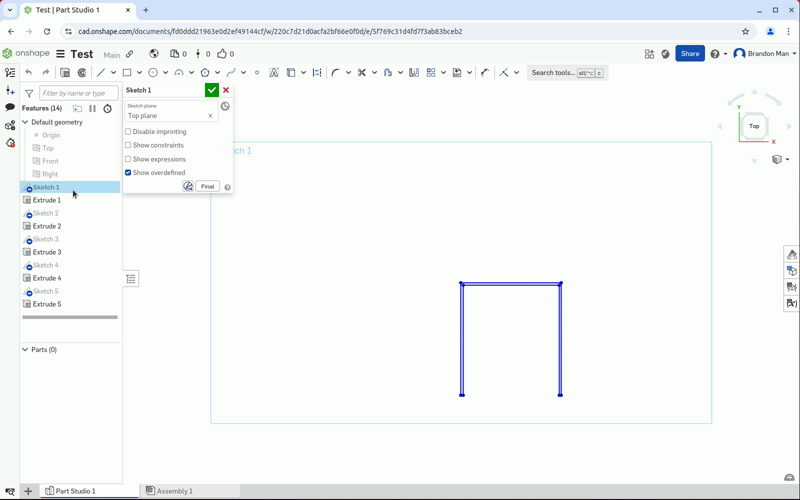
mouse_move(229, 92)
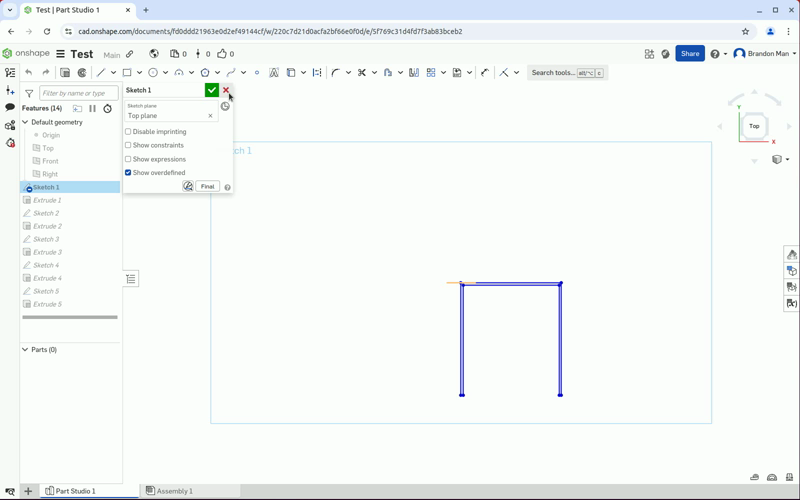
click(229, 92)
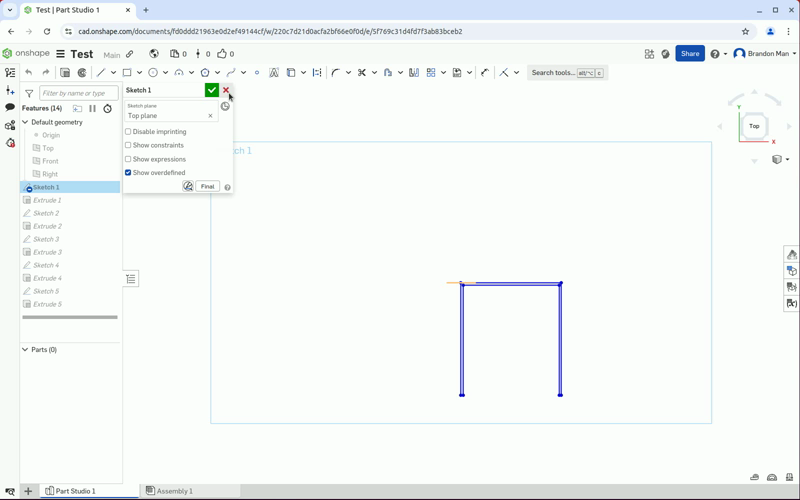
key(shift+s)
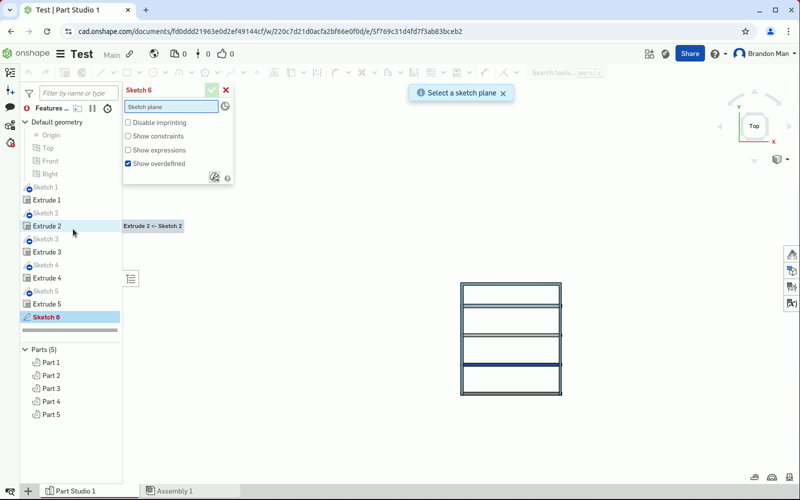
scroll(3)
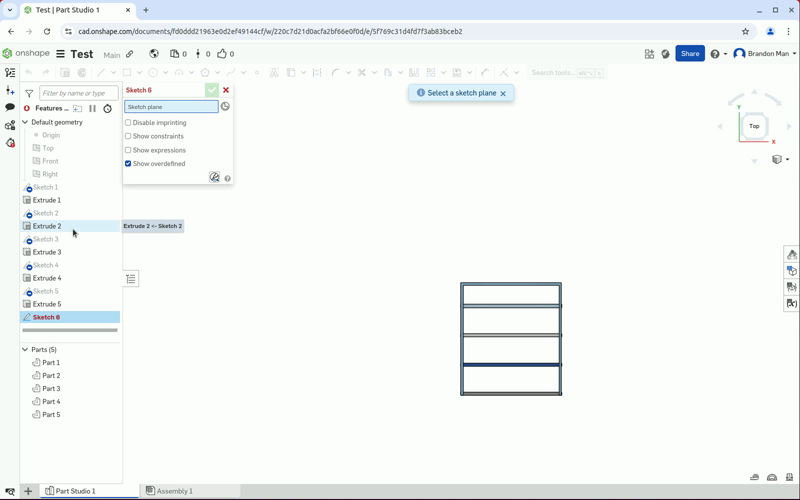
mouse_move(73, 150)
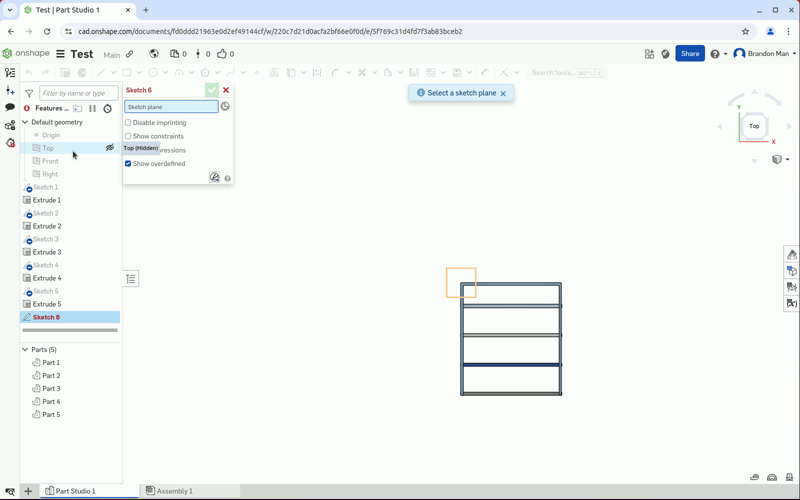
click(73, 150)
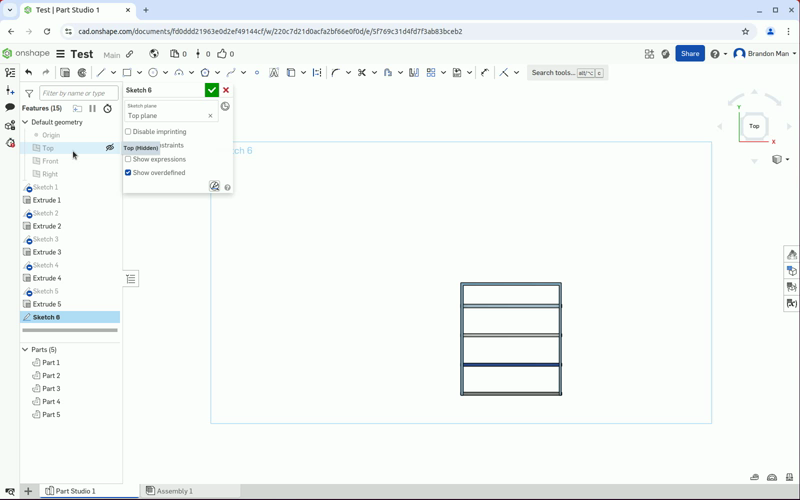
mouse_move(73, 352)
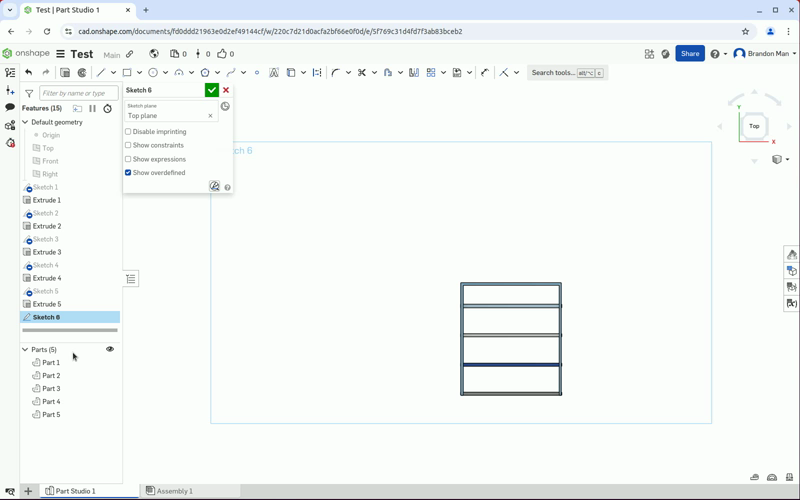
key(y)
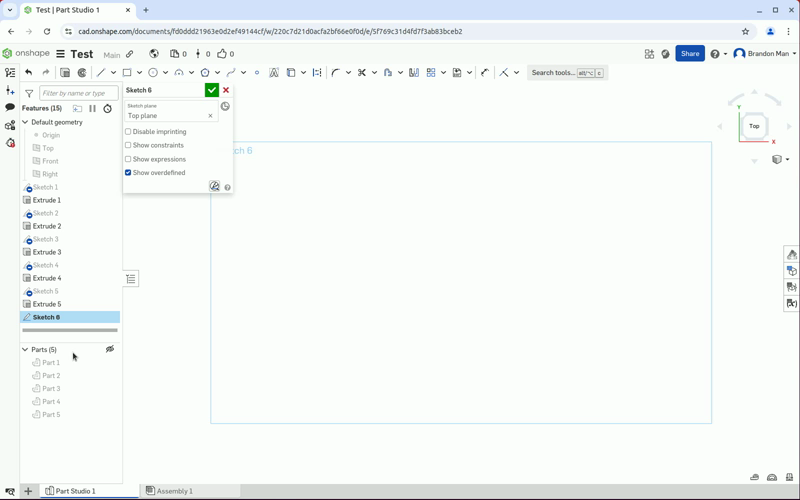
key(l)
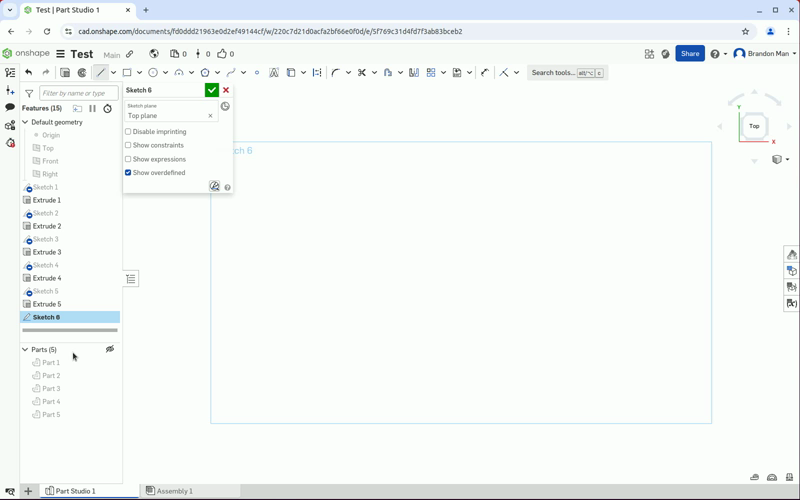
key_down(shift)
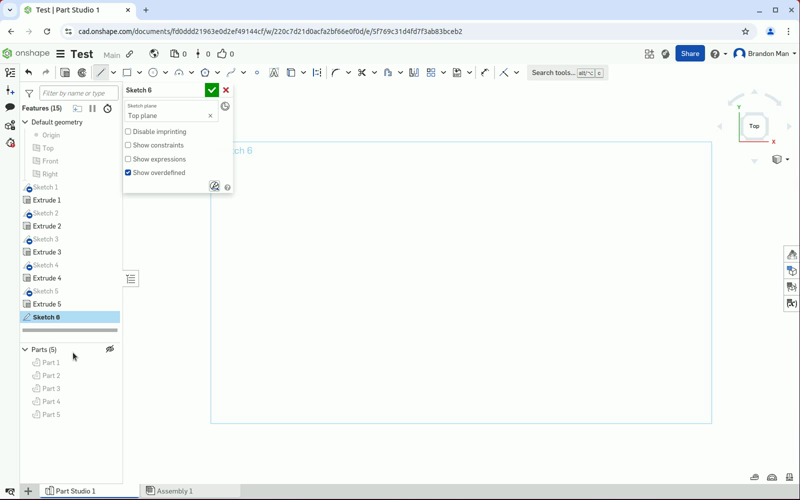
mouse_move(492, 395)
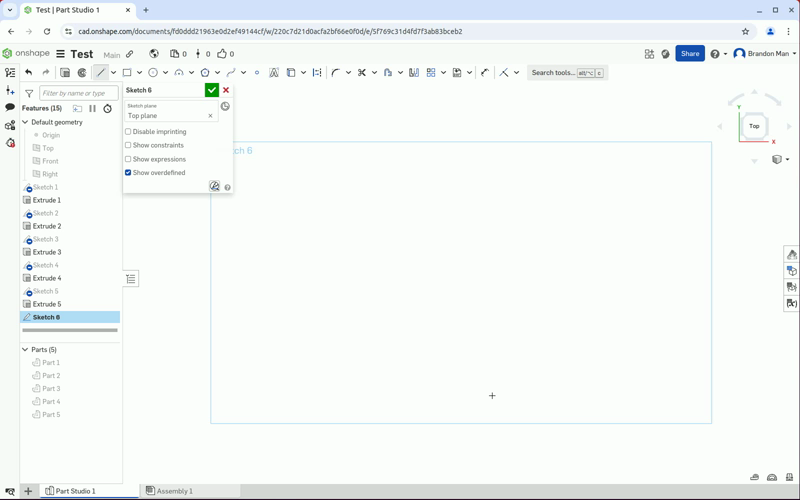
click(492, 395)
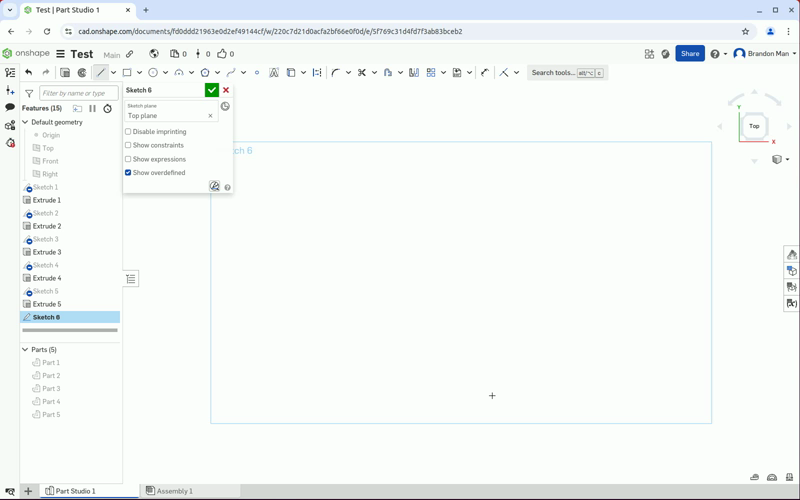
key_up(shift)
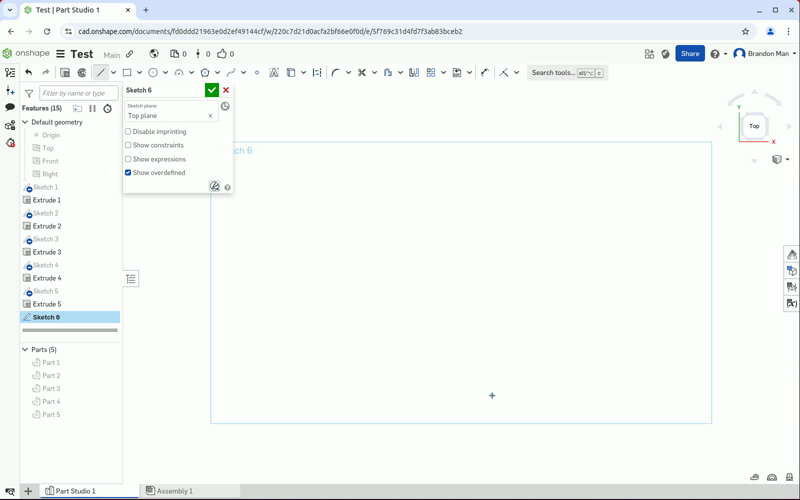
key_down(shift)
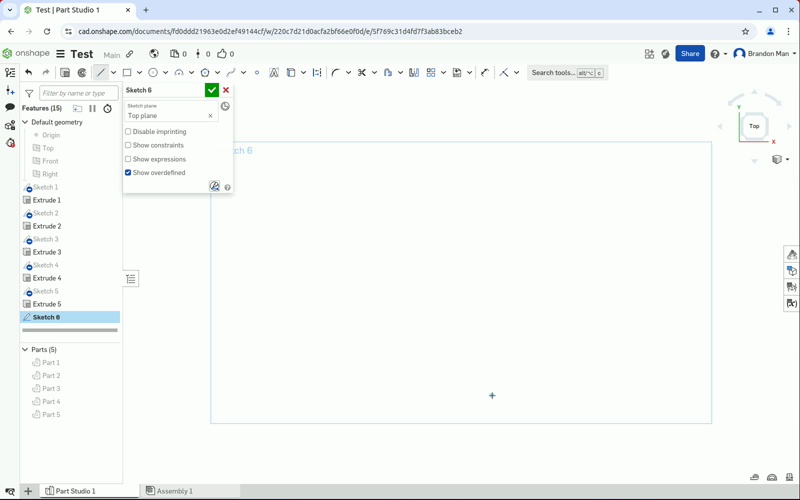
mouse_move(522, 395)
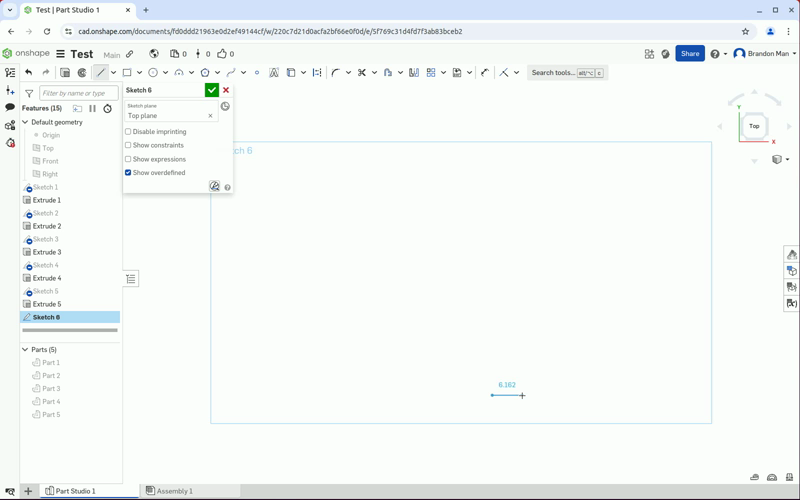
mouse_move(494, 395)
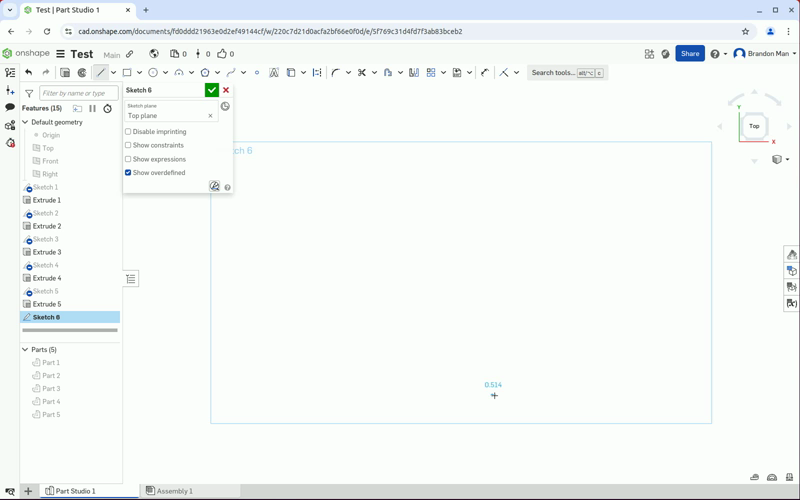
scroll(6)
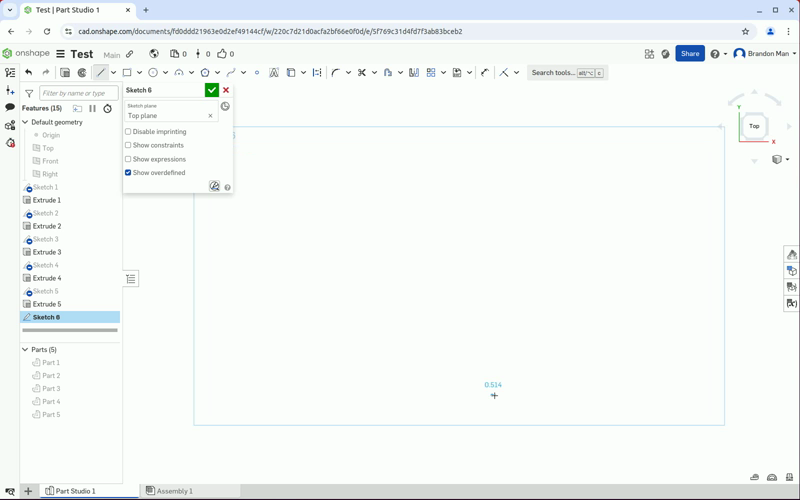
scroll(6)
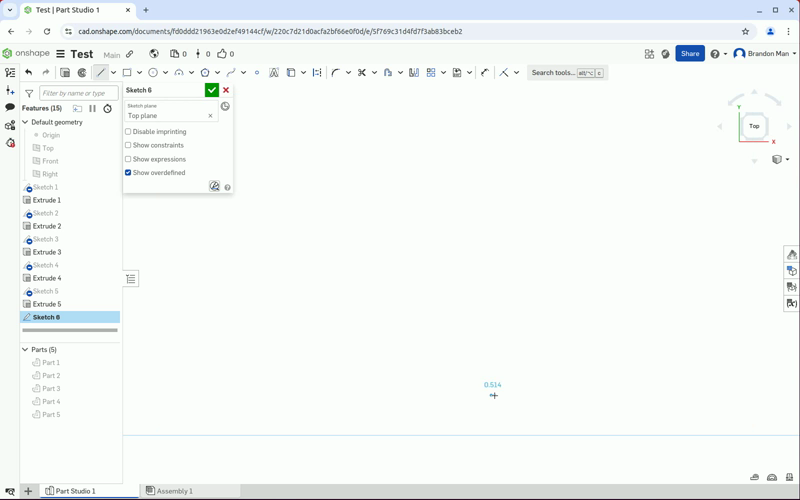
scroll(6)
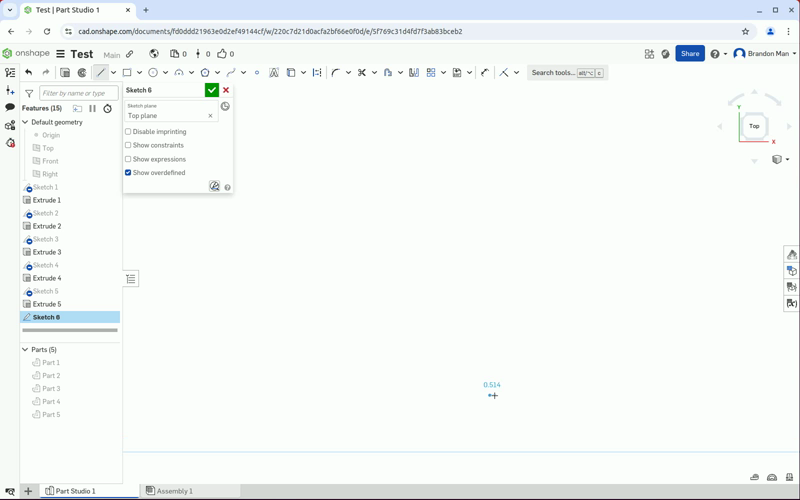
scroll(6)
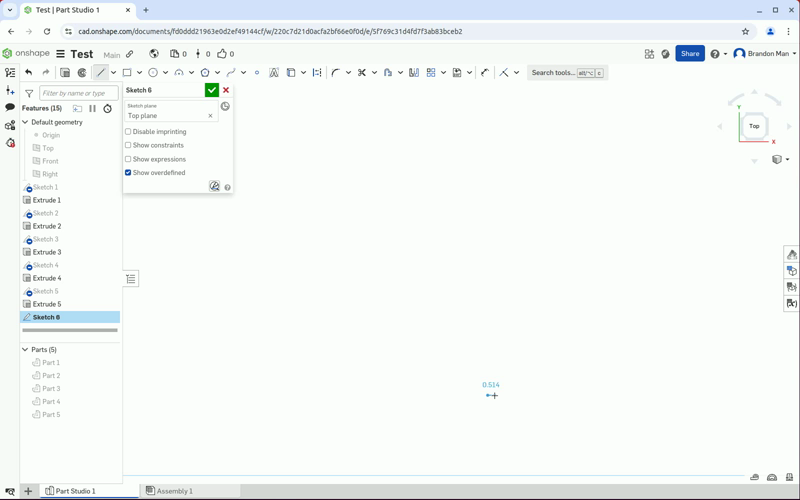
scroll(6)
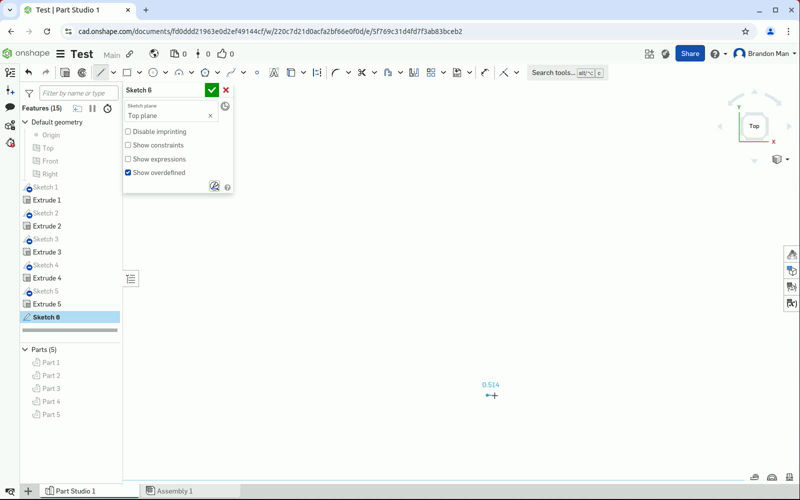
scroll(6)
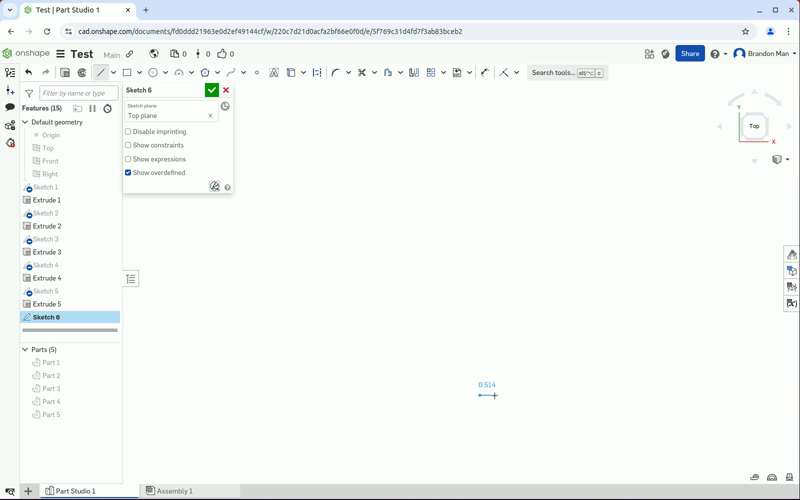
scroll(6)
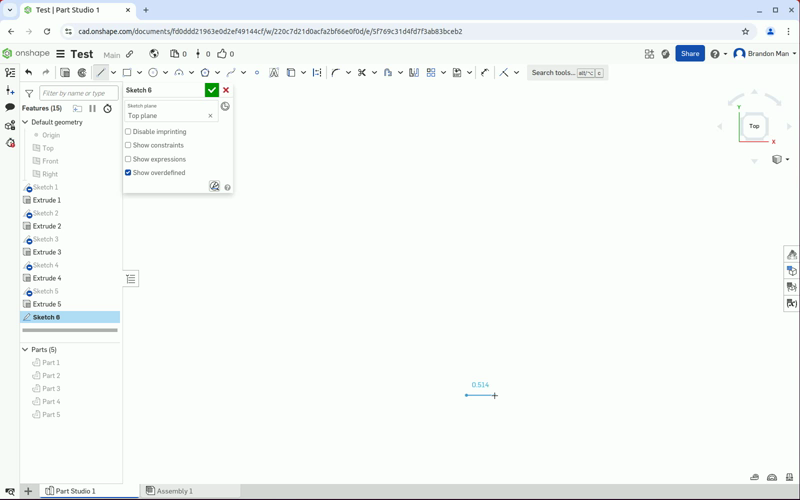
click(494, 395)
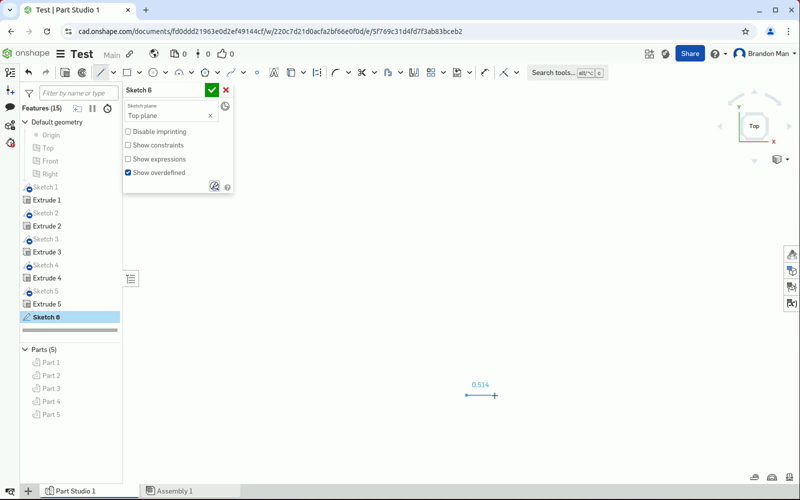
scroll(-6)
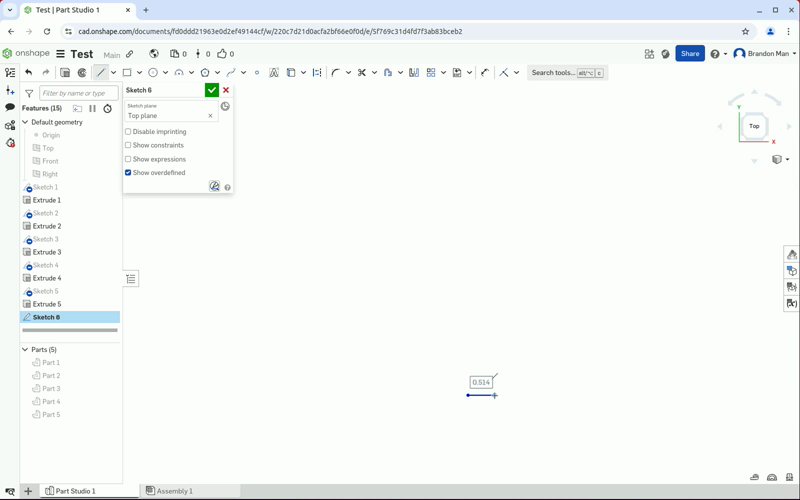
scroll(-6)
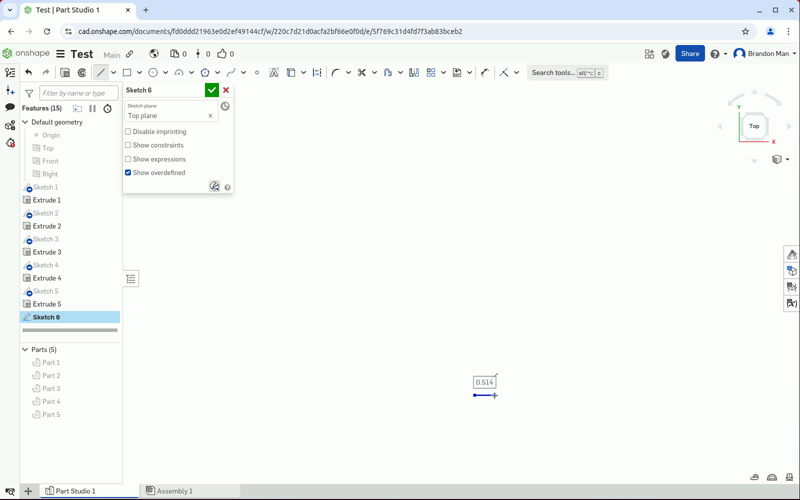
scroll(-6)
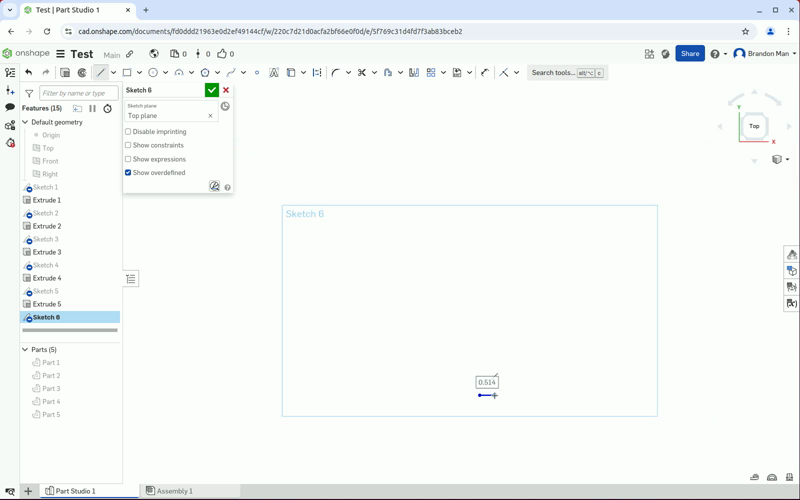
scroll(-6)
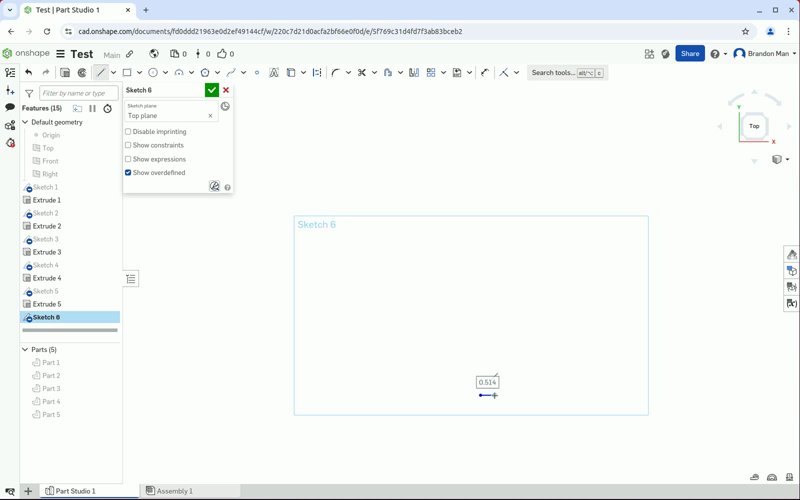
scroll(-6)
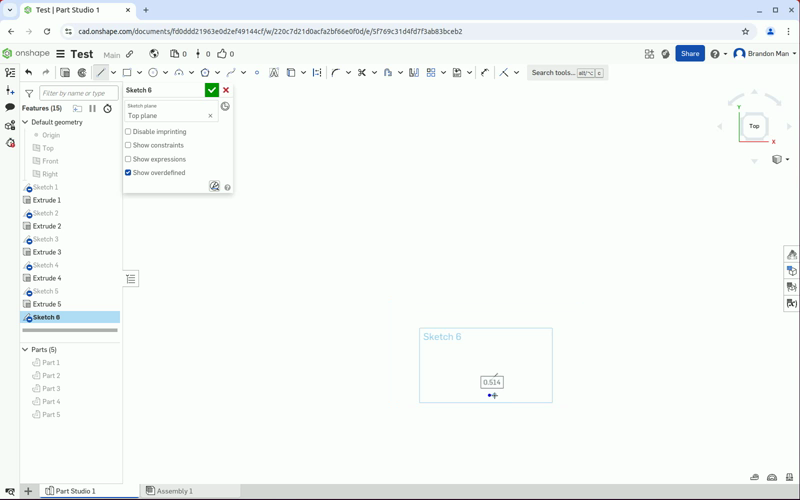
scroll(-6)
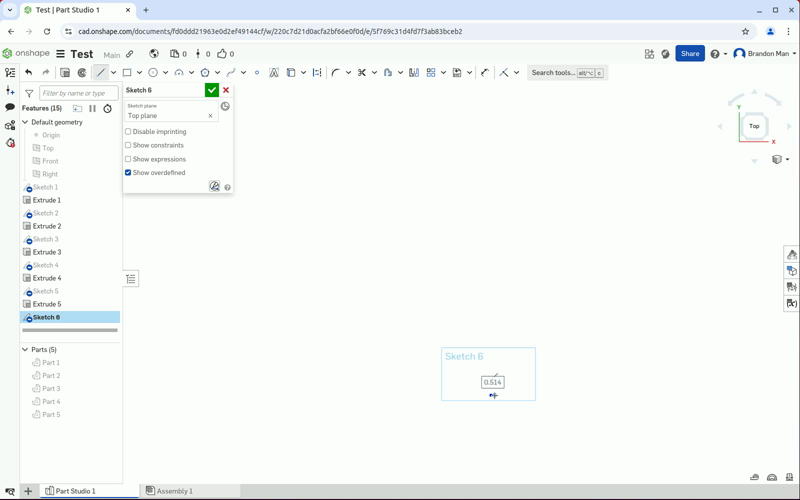
scroll(-6)
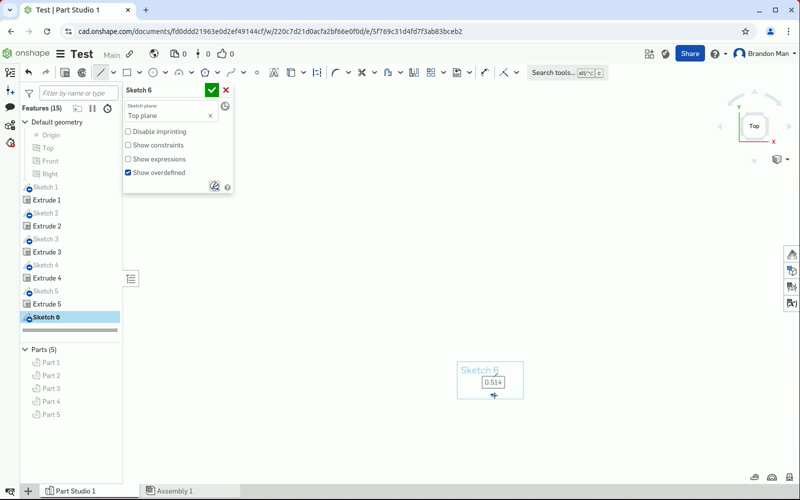
key_up(shift)
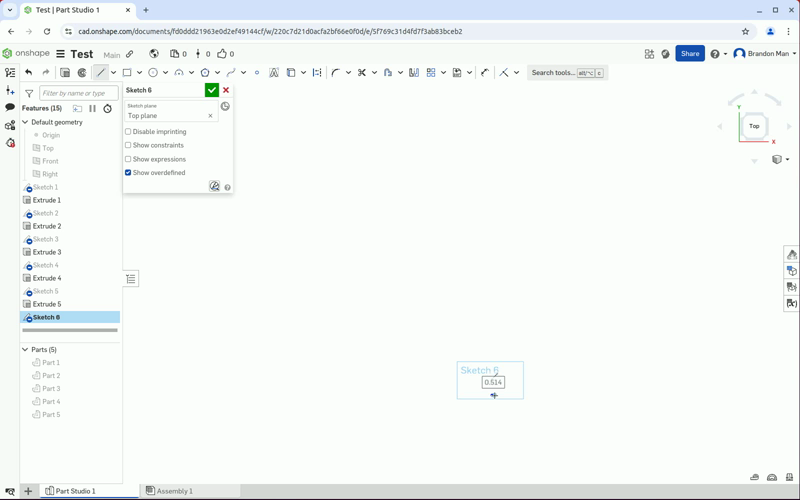
key_down(shift)
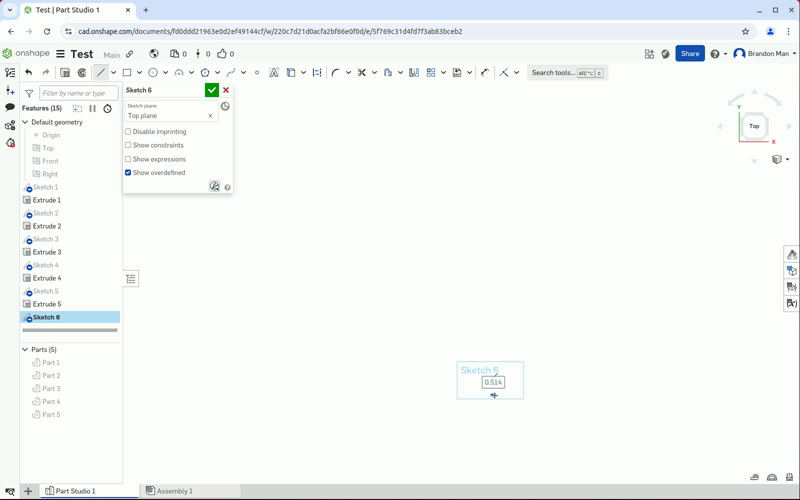
mouse_move(494, 282)
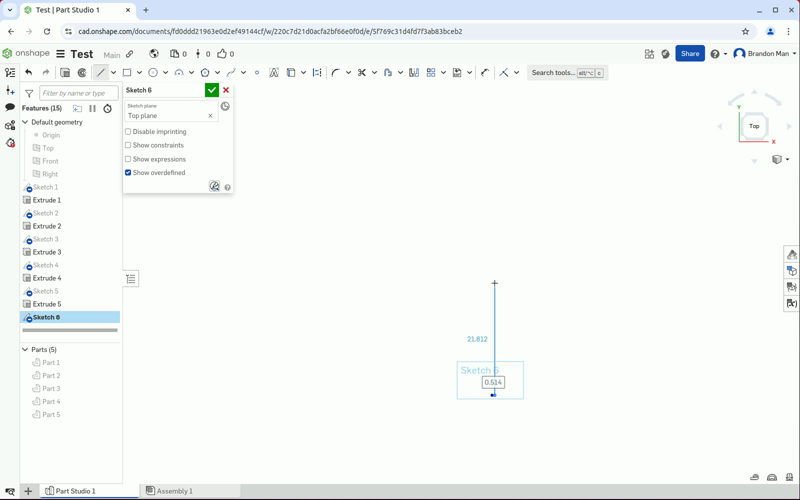
click(494, 282)
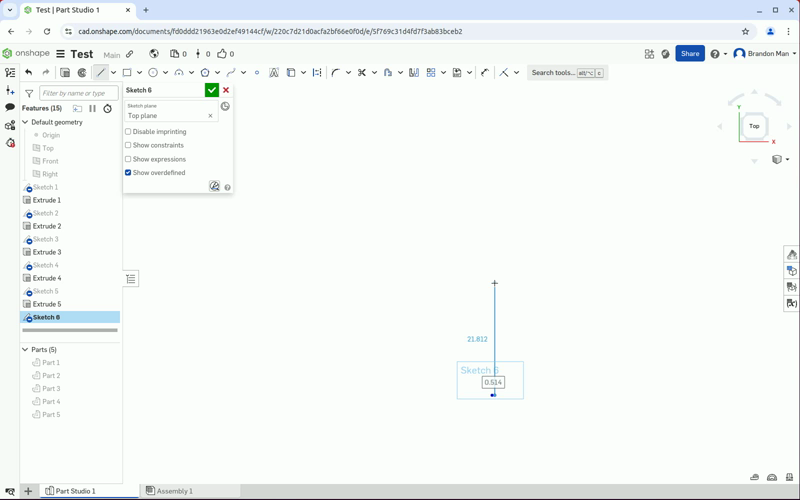
key_up(shift)
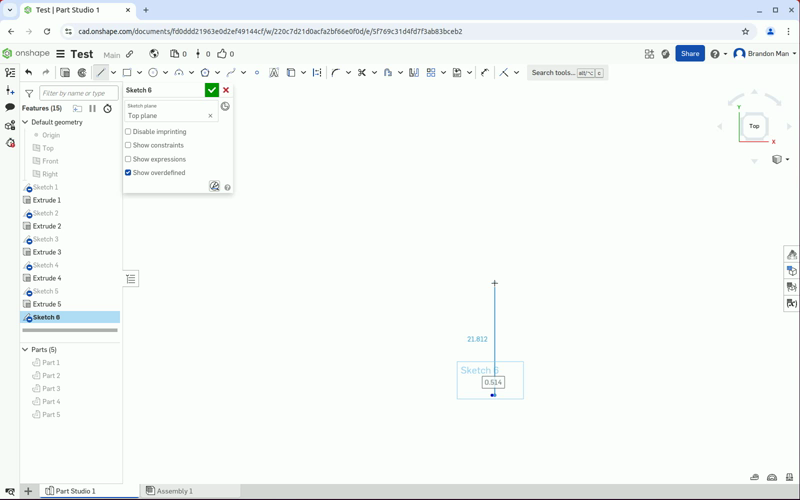
key_down(shift)
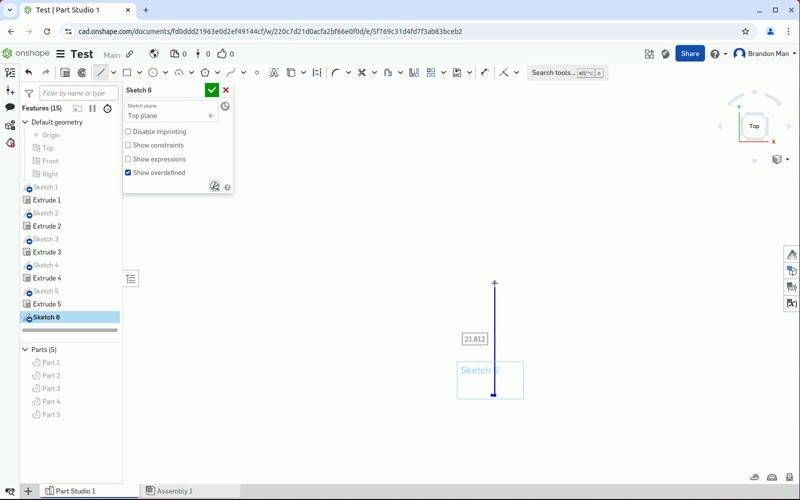
mouse_move(524, 282)
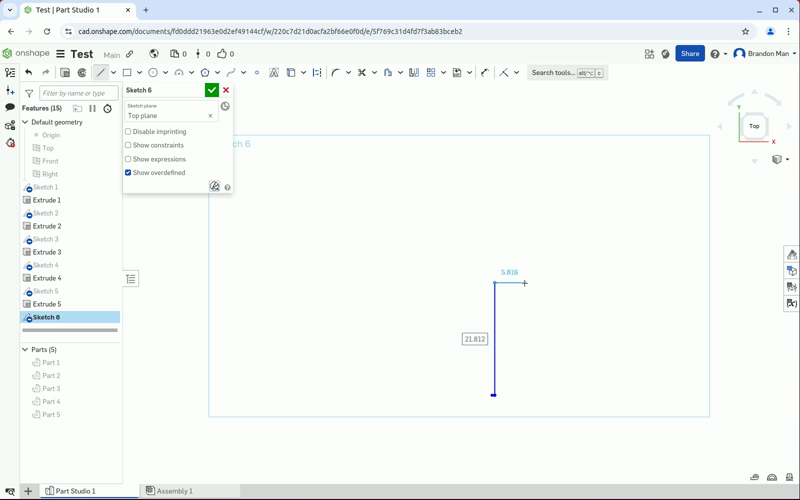
mouse_move(492, 282)
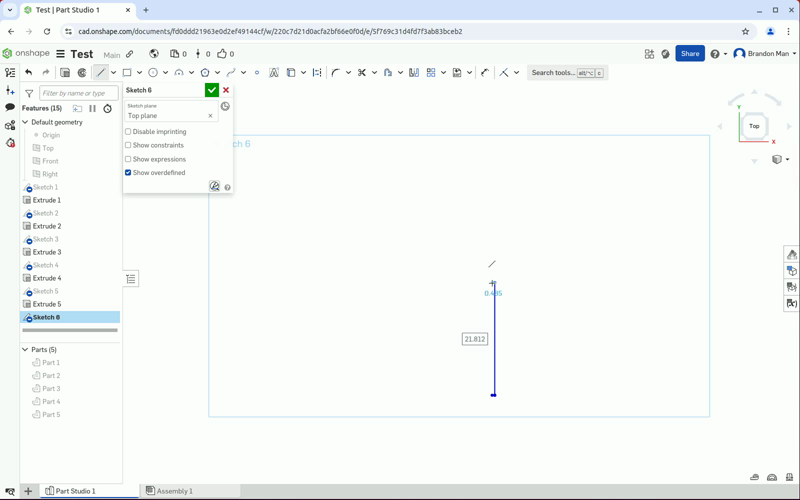
scroll(6)
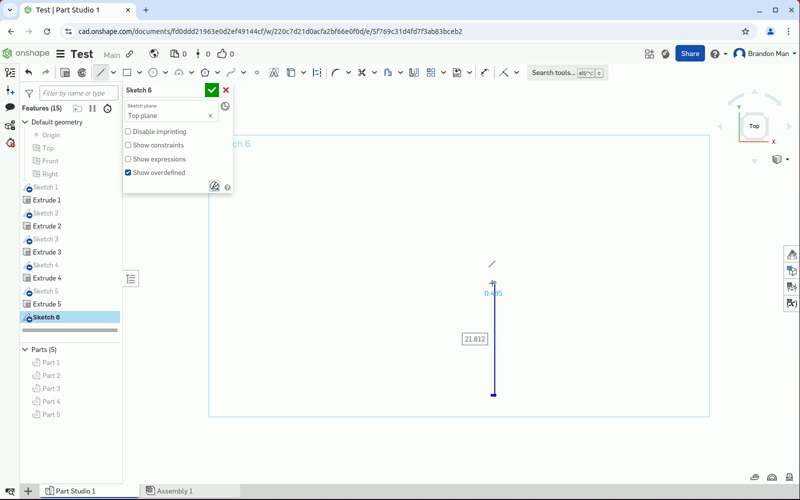
scroll(6)
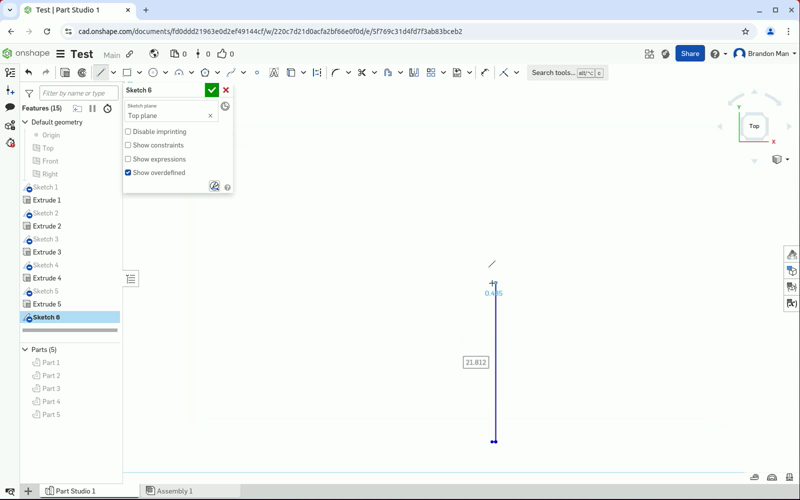
scroll(6)
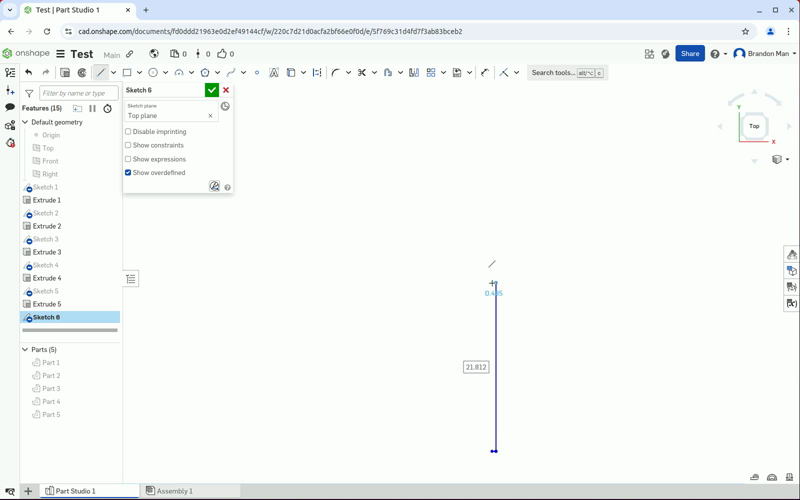
scroll(6)
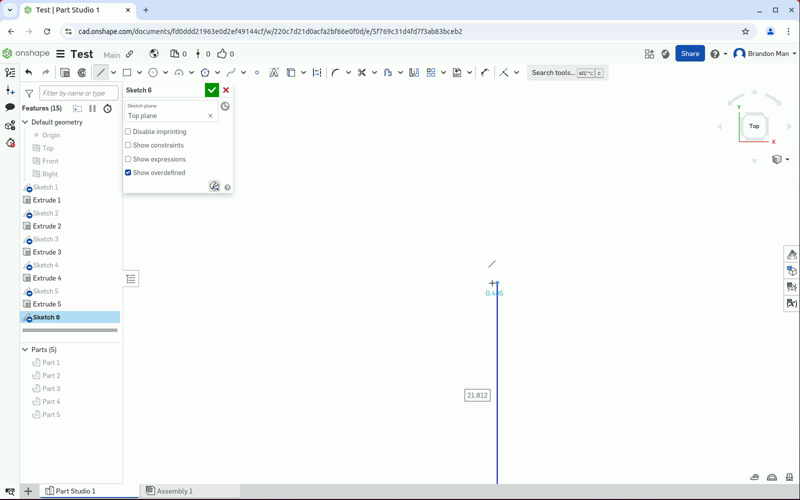
scroll(6)
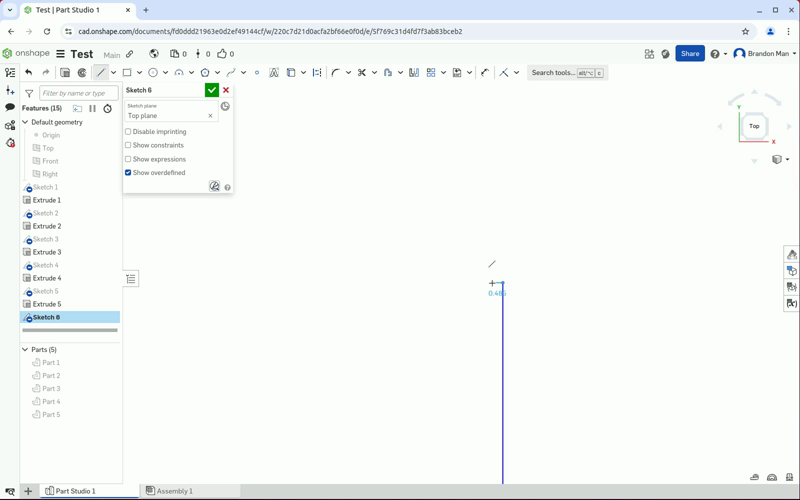
scroll(6)
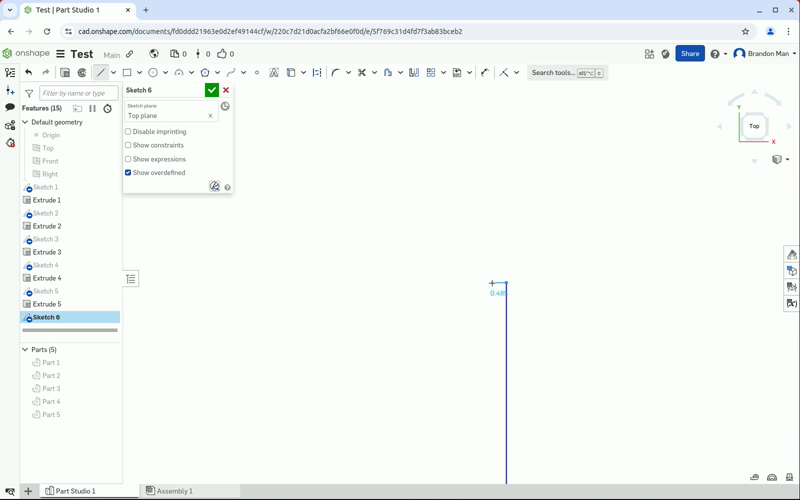
scroll(6)
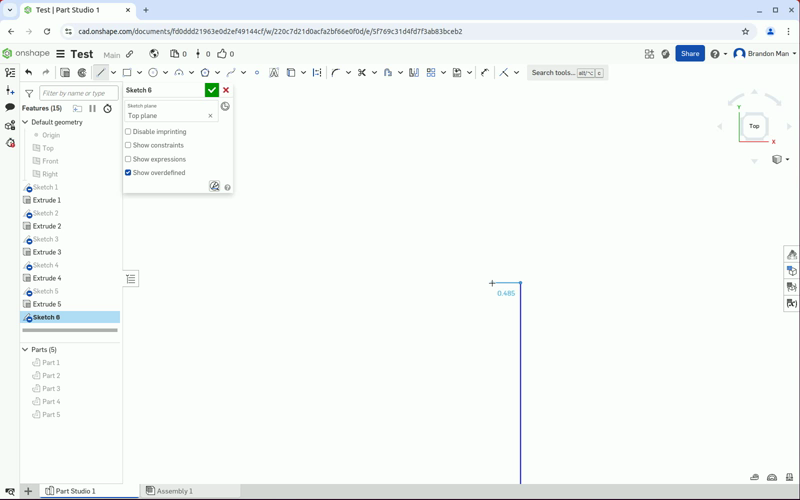
click(492, 282)
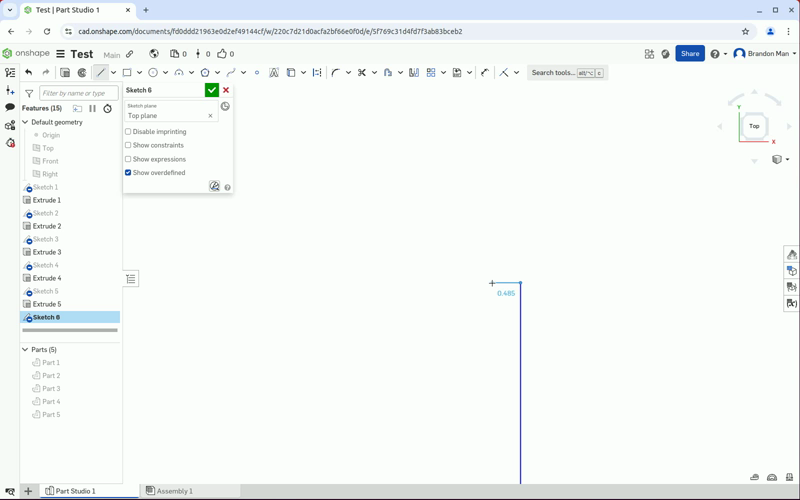
scroll(-6)
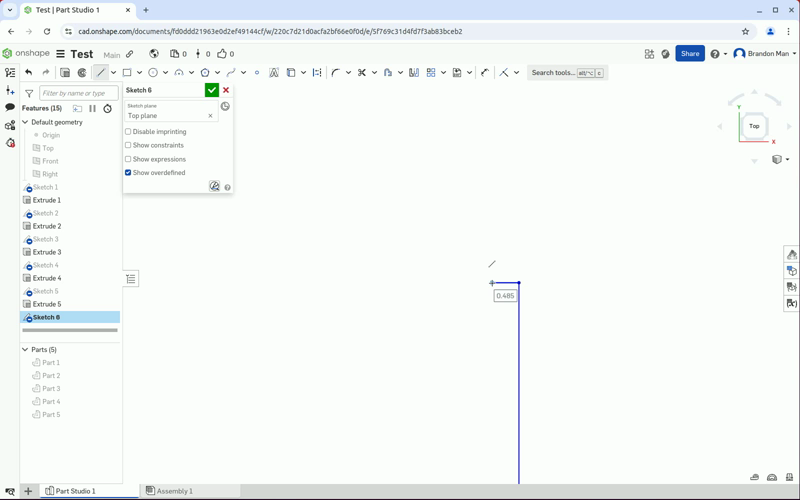
scroll(-6)
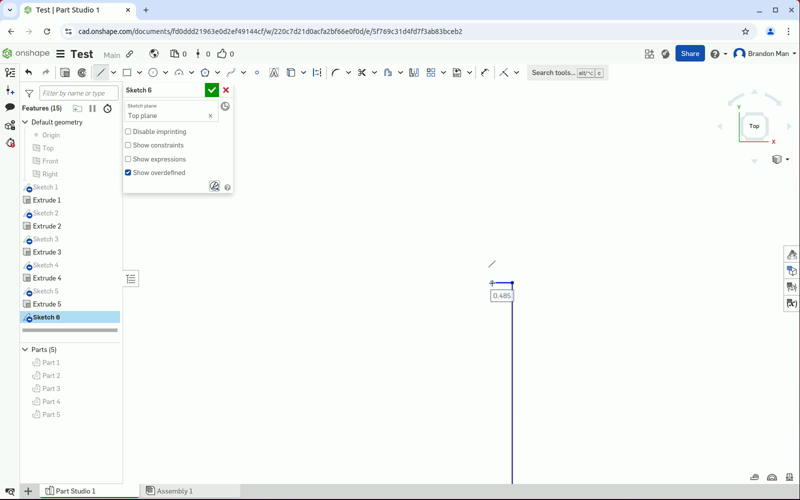
scroll(-6)
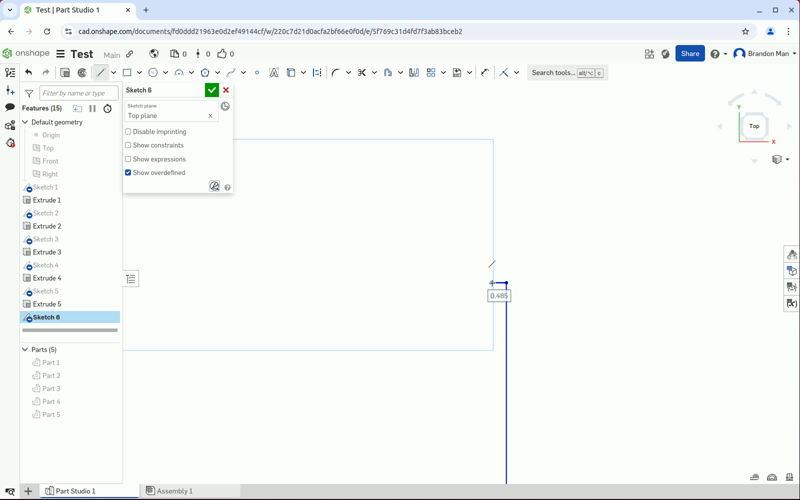
scroll(-6)
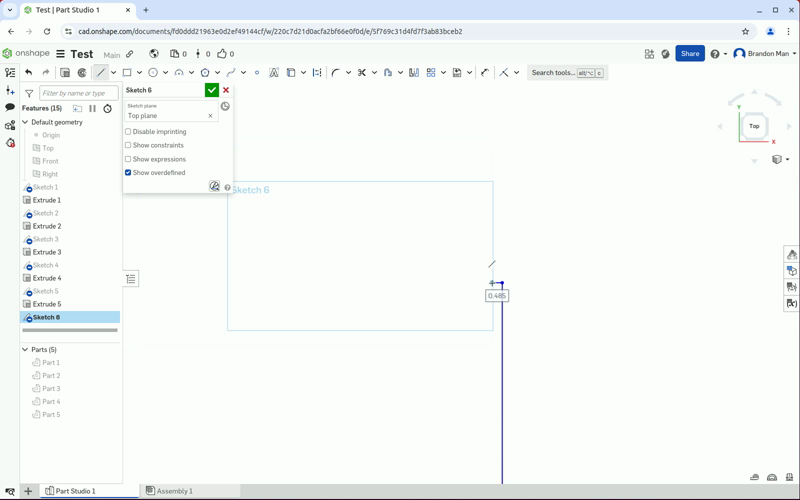
scroll(-6)
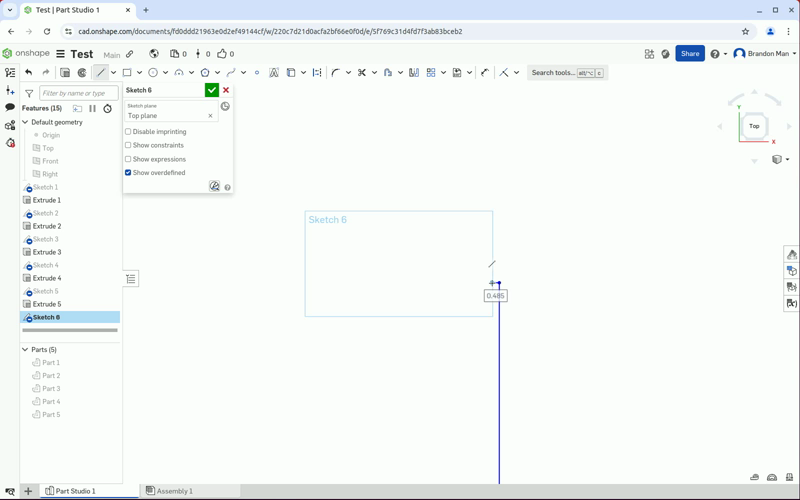
scroll(-6)
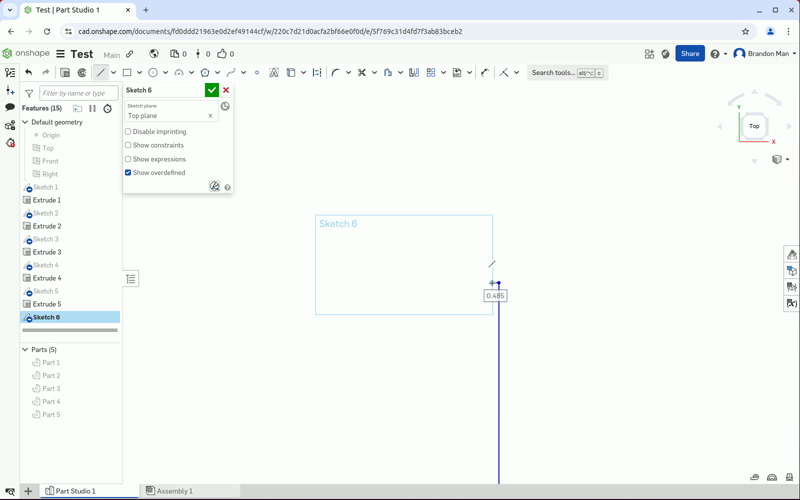
scroll(-6)
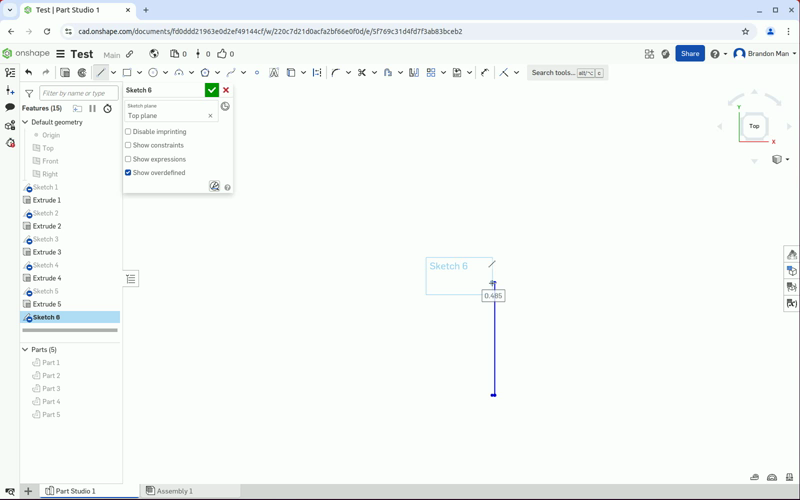
key_up(shift)
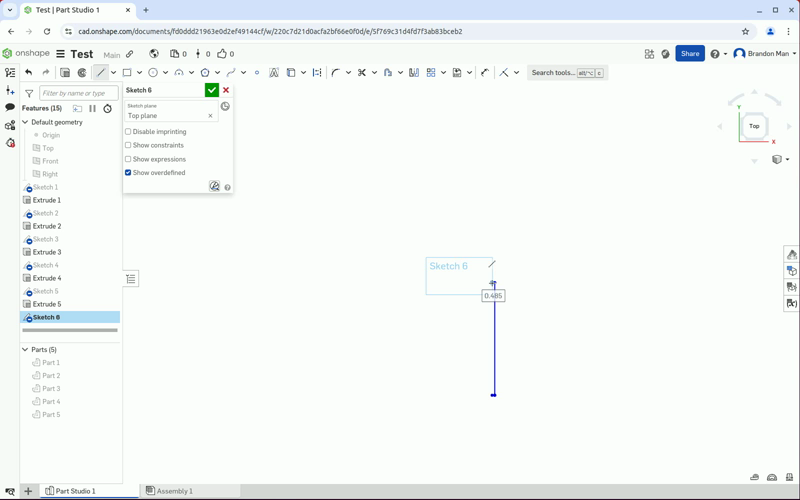
key_down(shift)
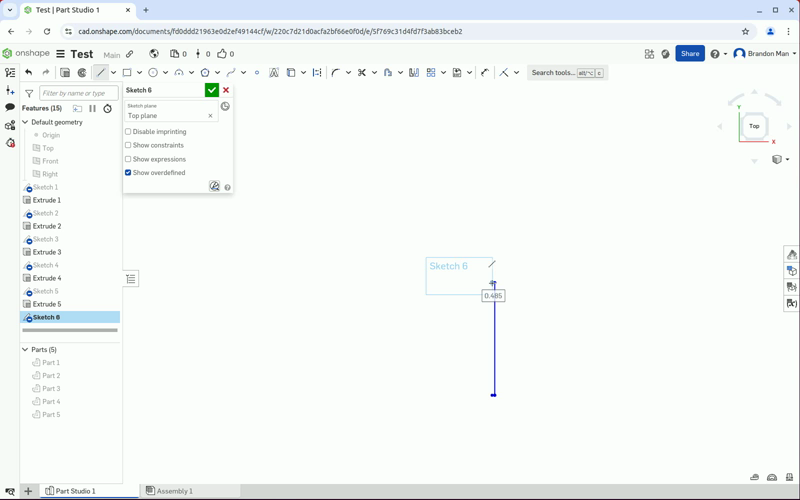
mouse_move(492, 395)
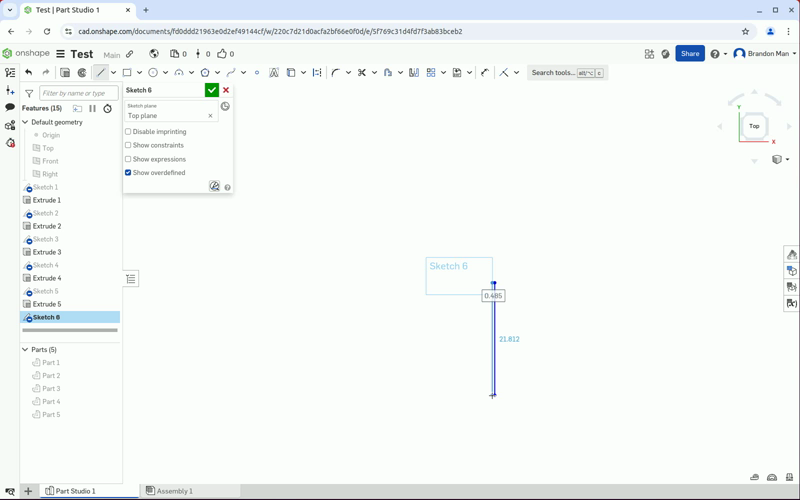
scroll(6)
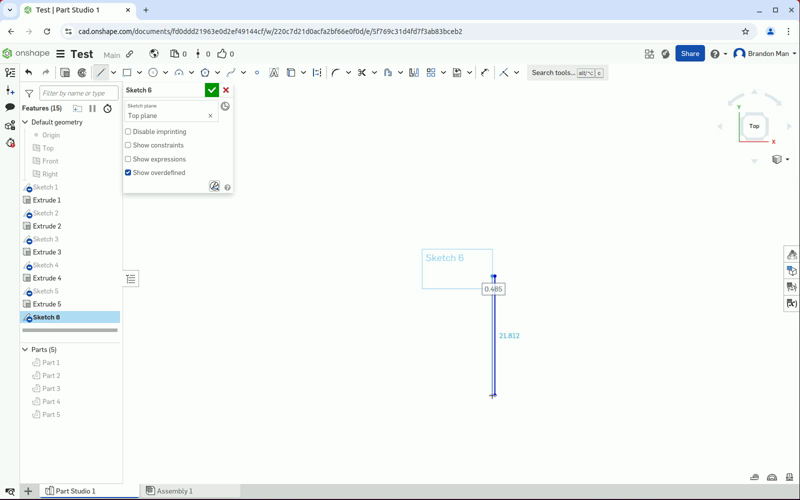
scroll(6)
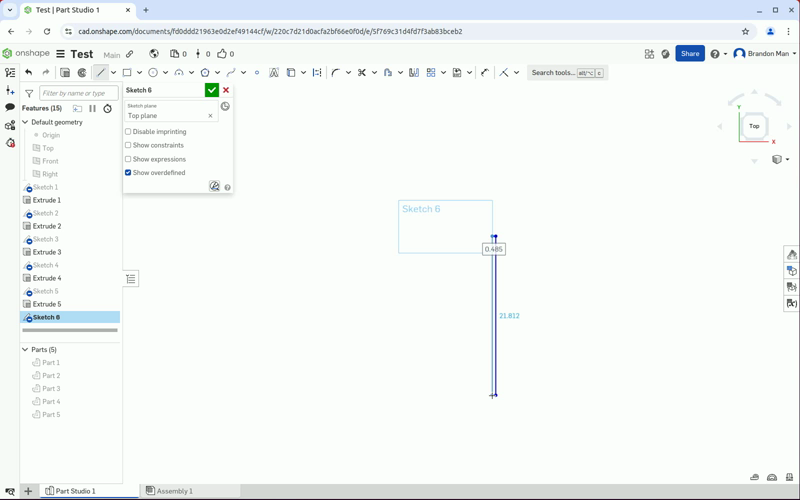
scroll(6)
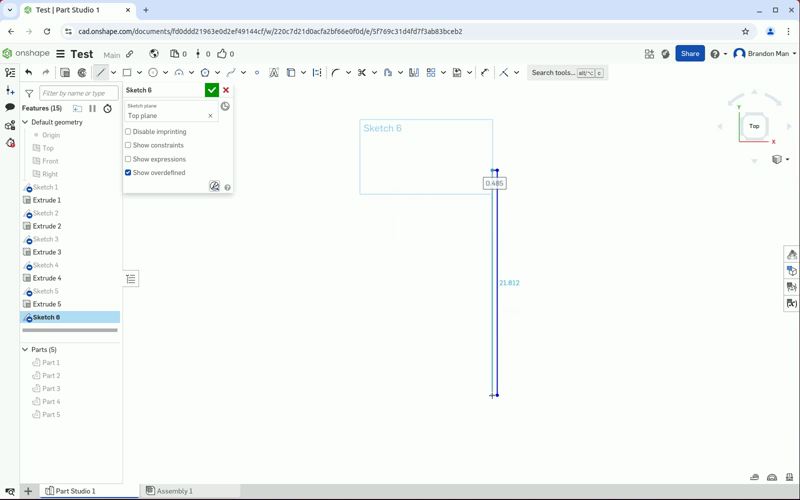
scroll(6)
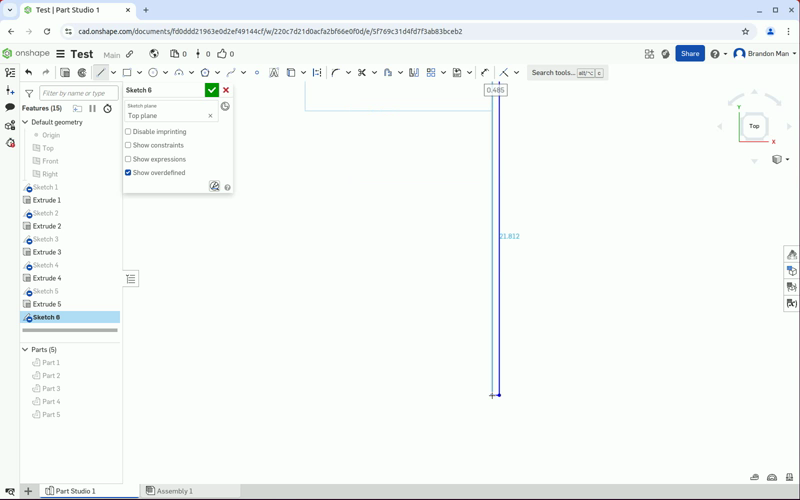
scroll(6)
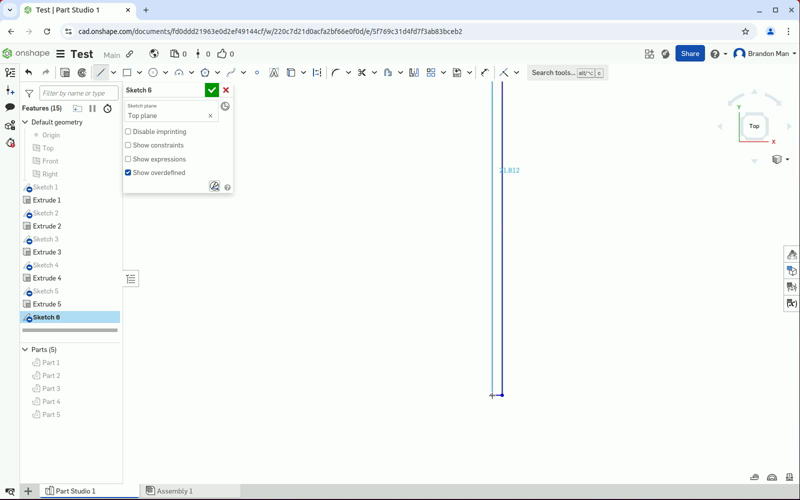
scroll(6)
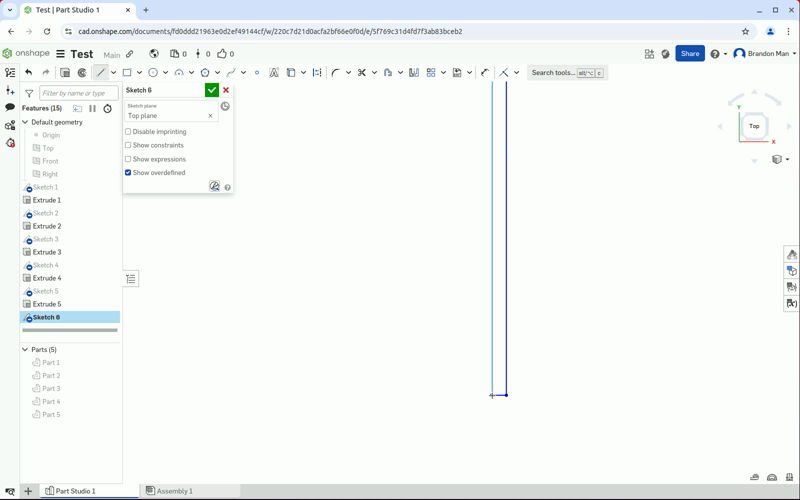
scroll(6)
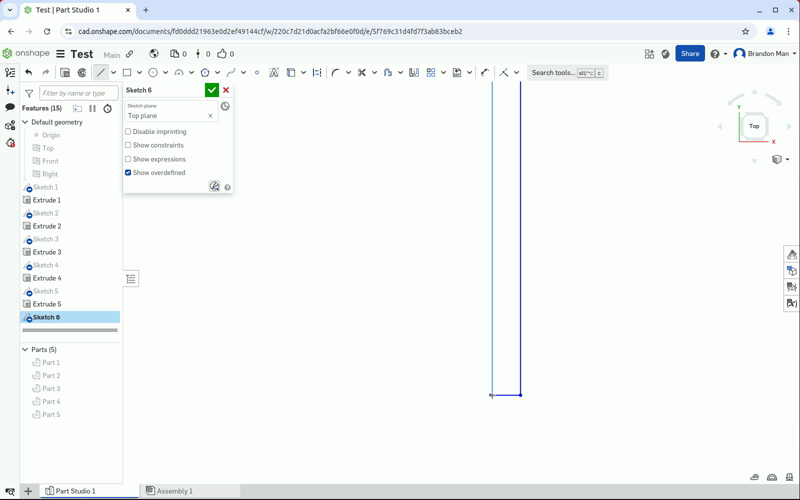
key_up(shift)
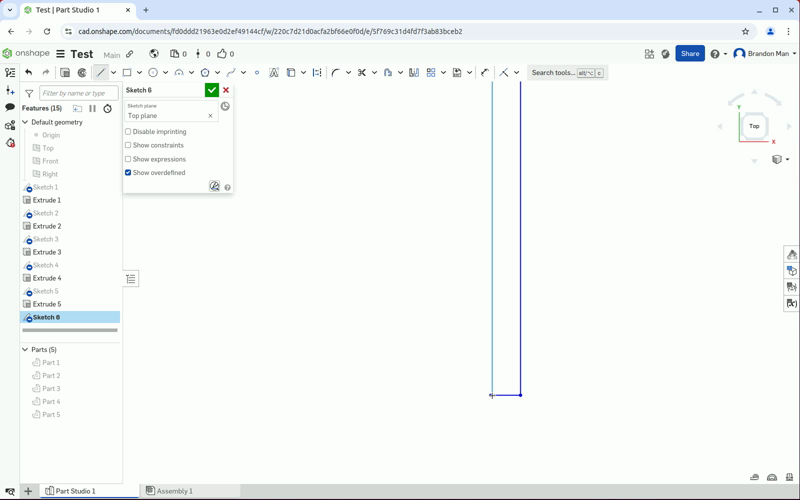
click(492, 395)
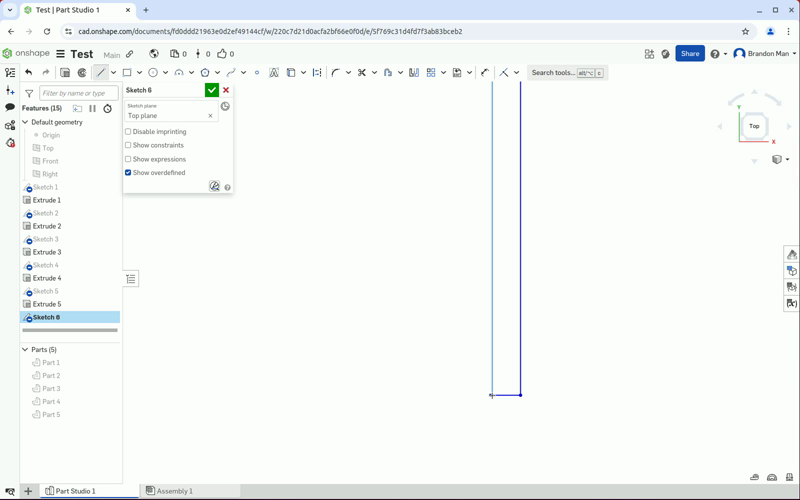
scroll(-6)
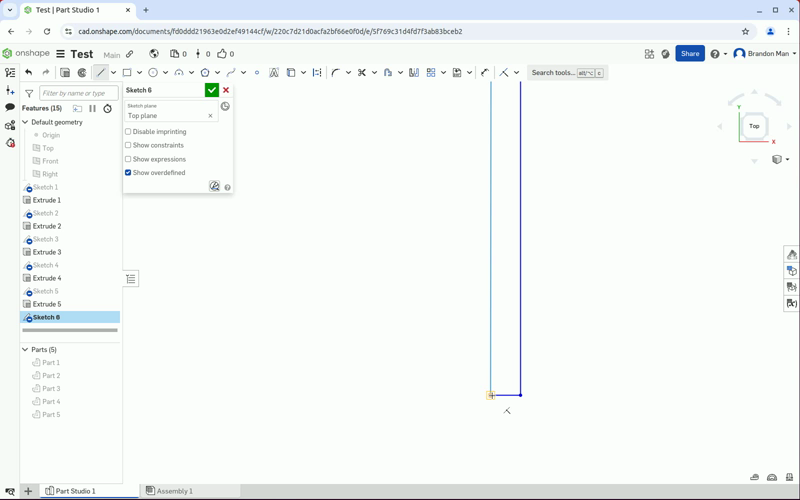
scroll(-6)
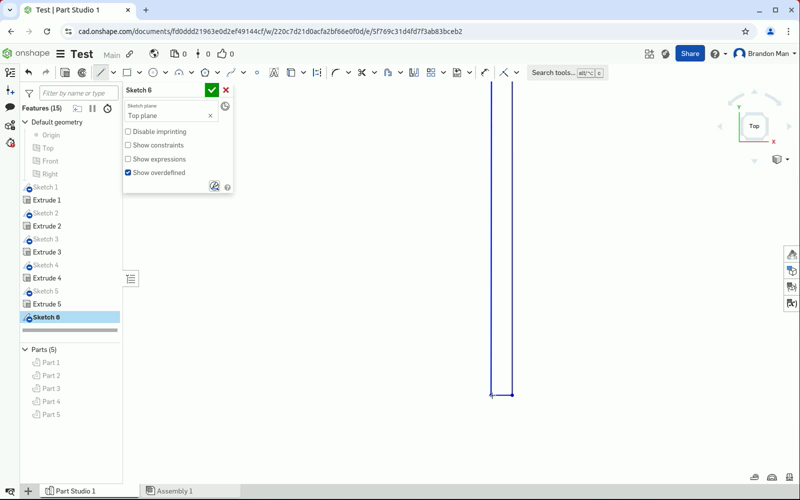
scroll(-6)
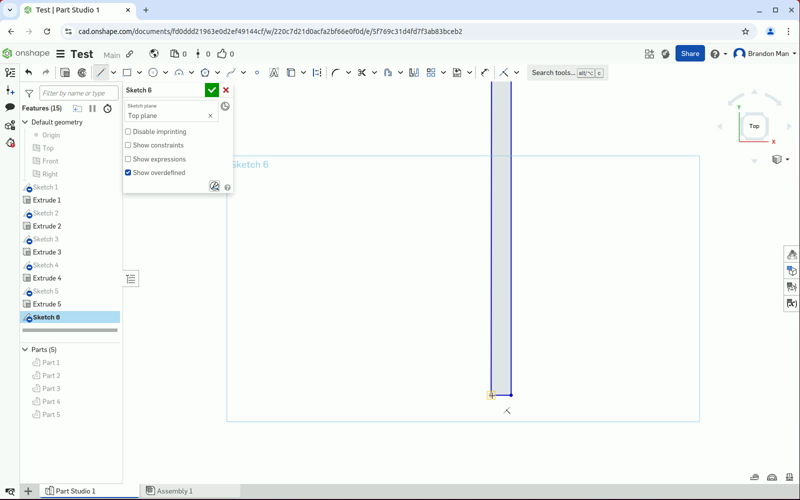
scroll(-6)
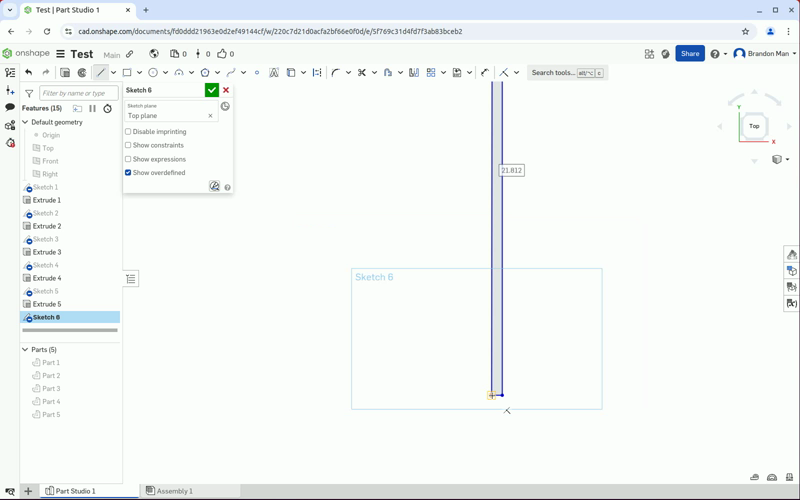
scroll(-6)
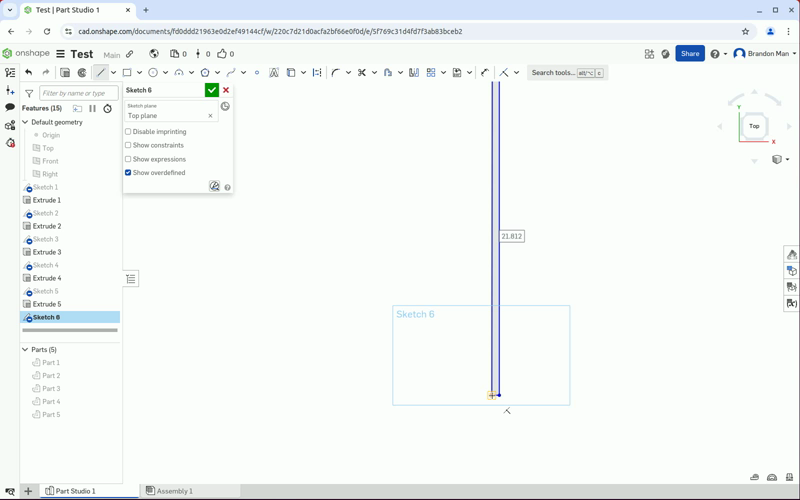
scroll(-6)
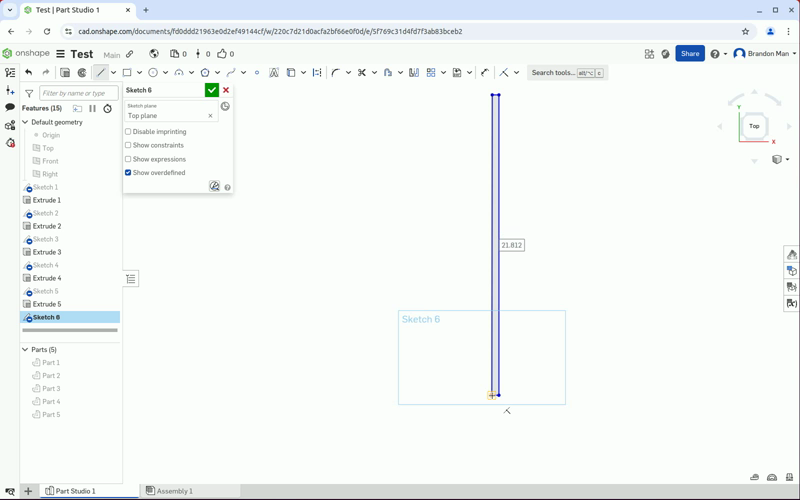
scroll(-6)
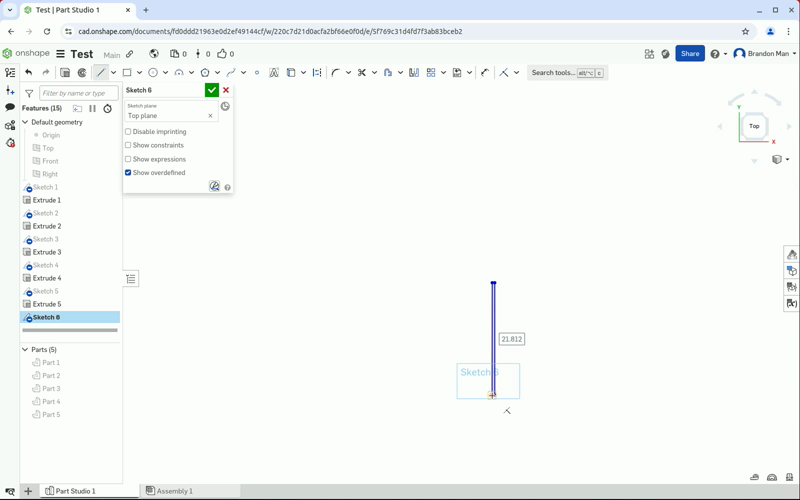
key(esc)
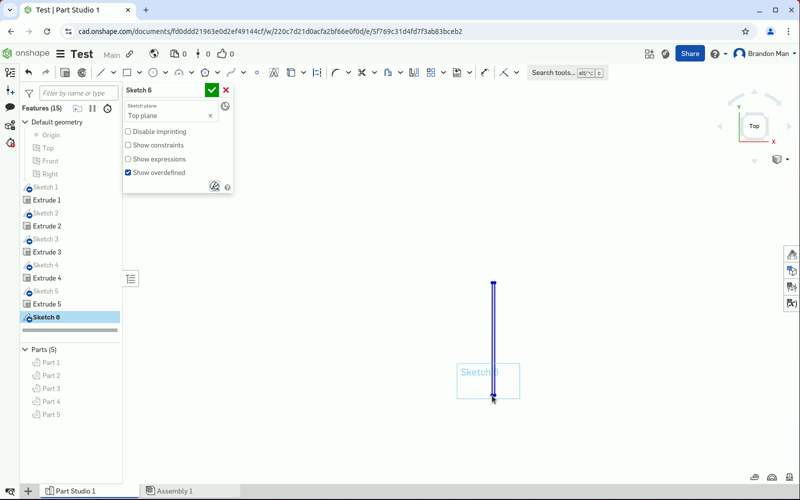
mouse_move(493, 369)
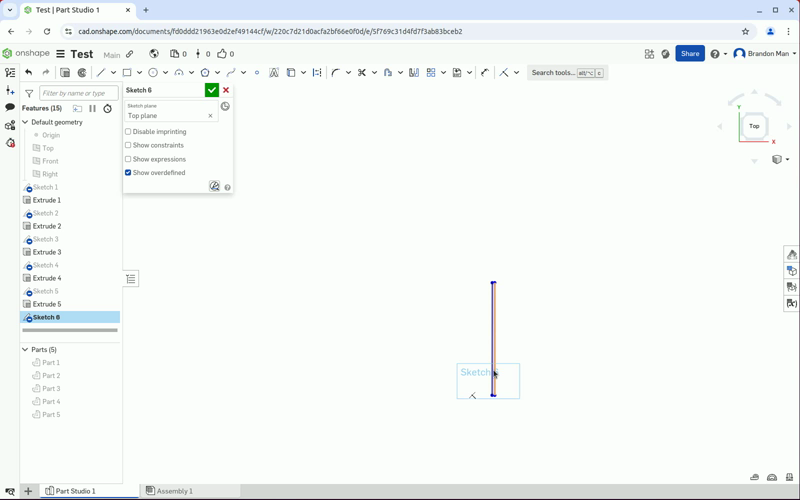
scroll(6)
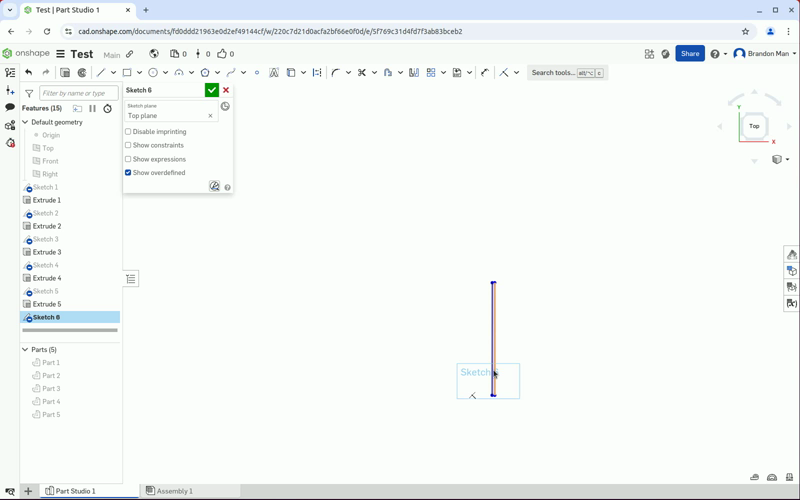
scroll(6)
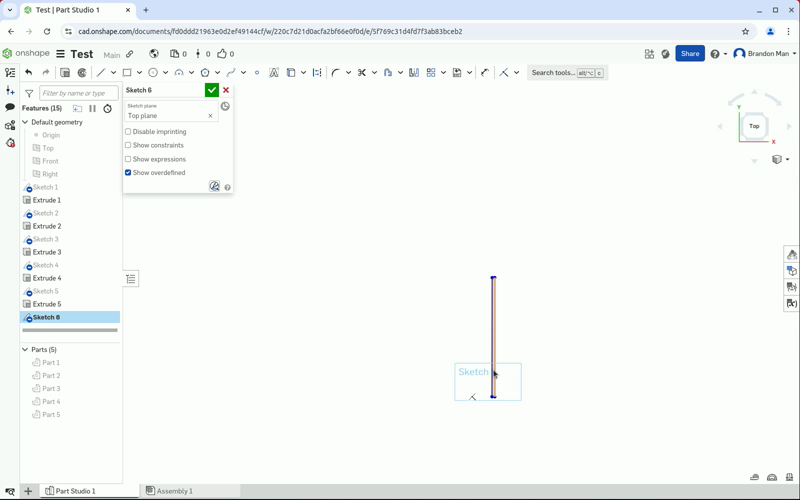
scroll(6)
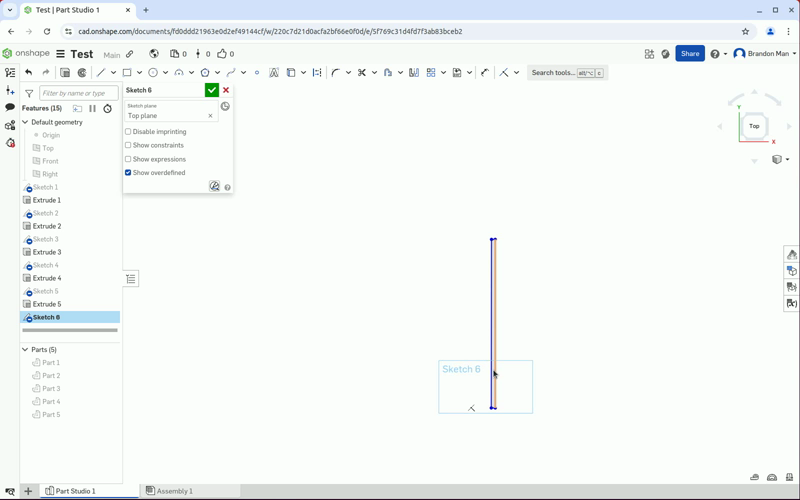
scroll(6)
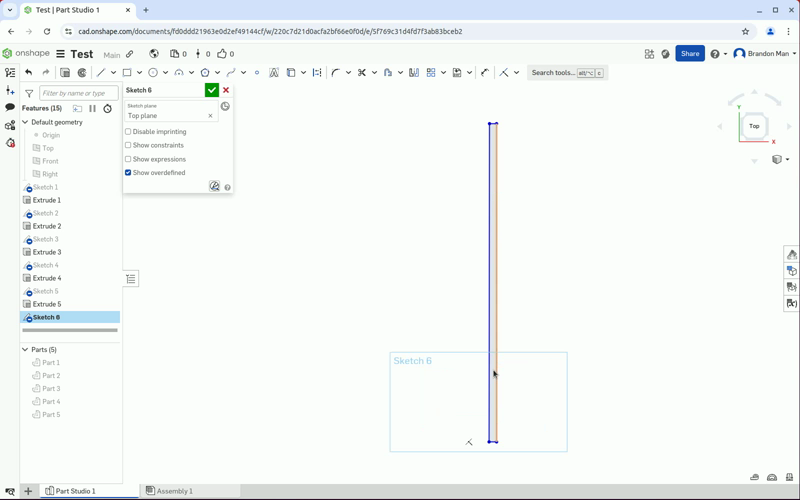
scroll(6)
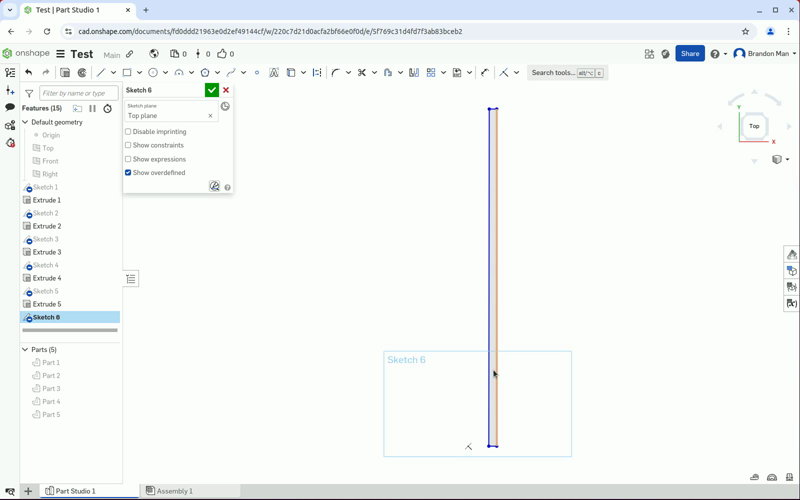
scroll(6)
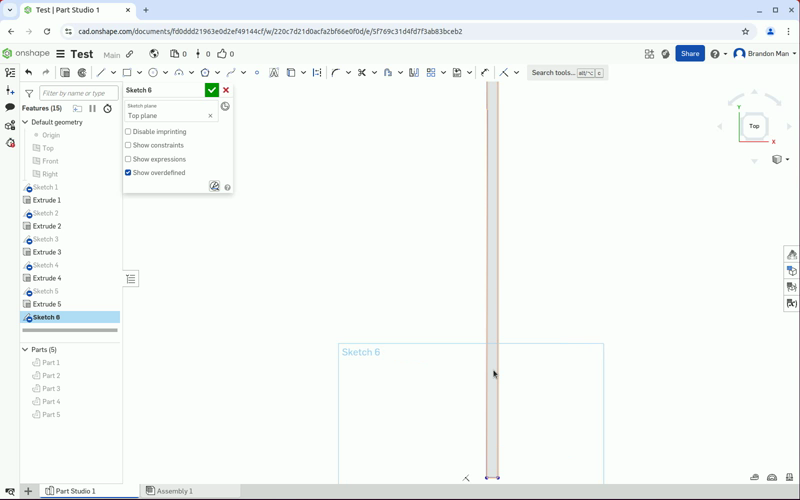
scroll(6)
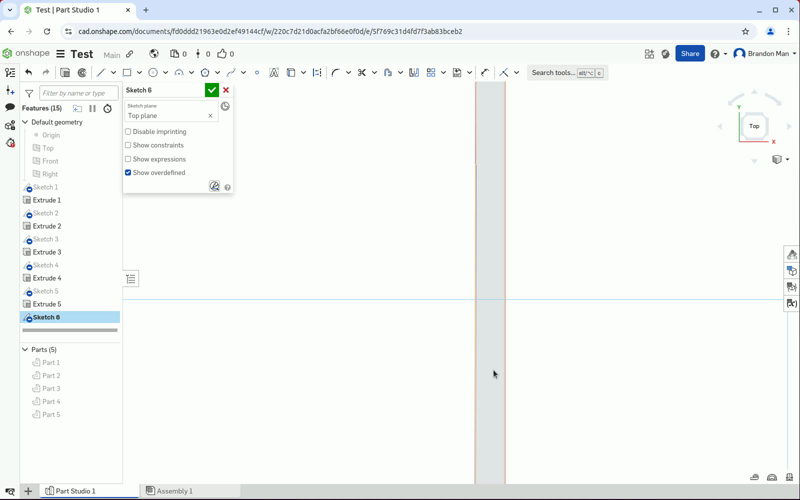
click(493, 369)
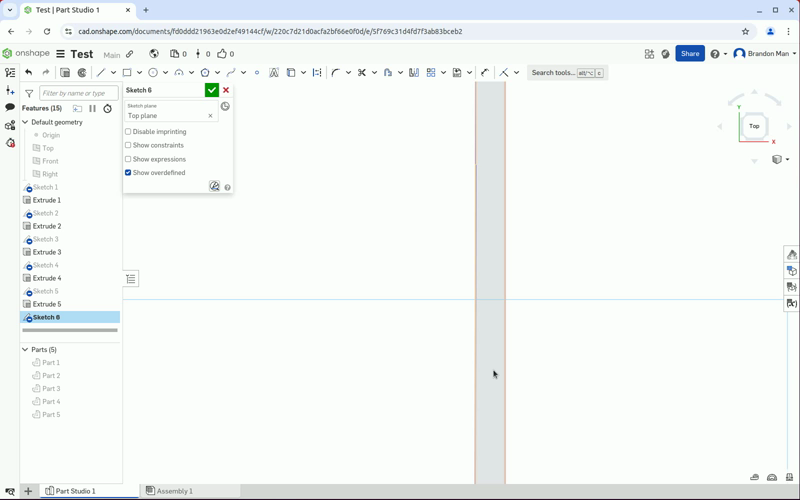
scroll(-6)
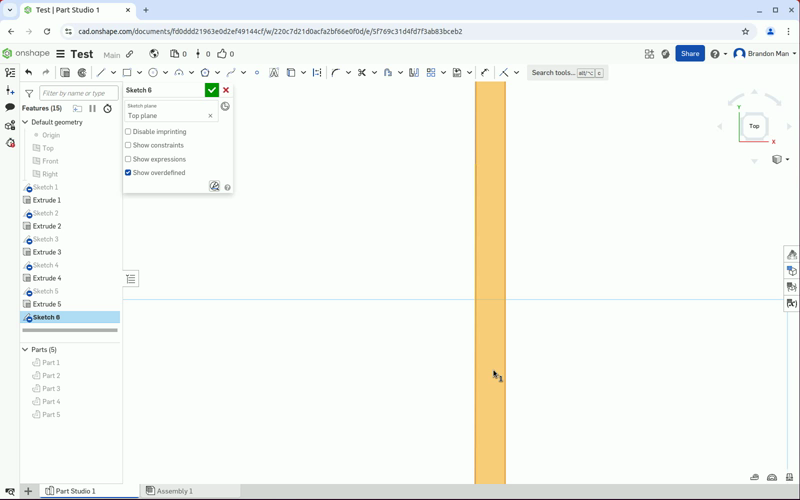
scroll(-6)
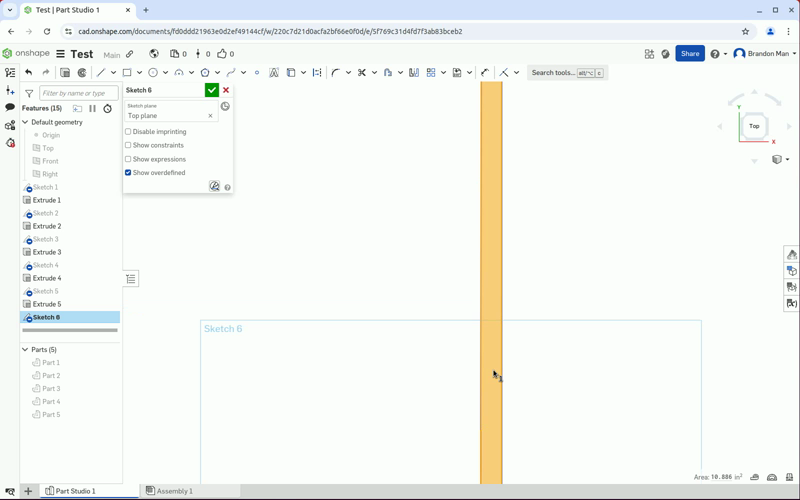
scroll(-6)
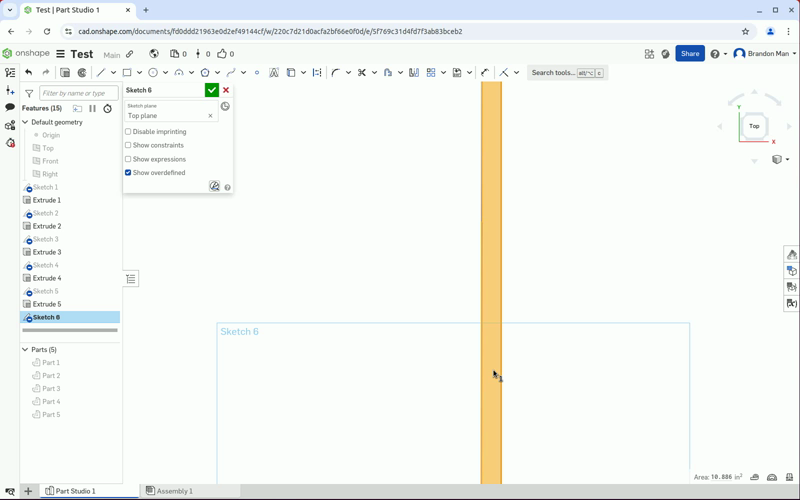
scroll(-6)
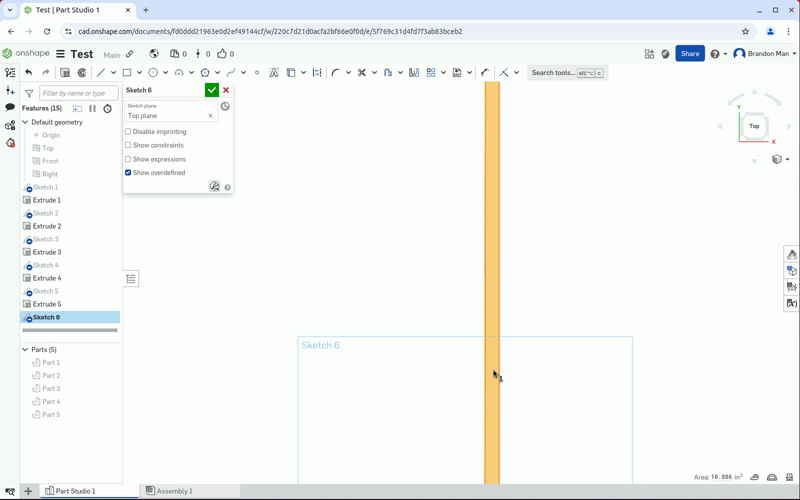
scroll(-6)
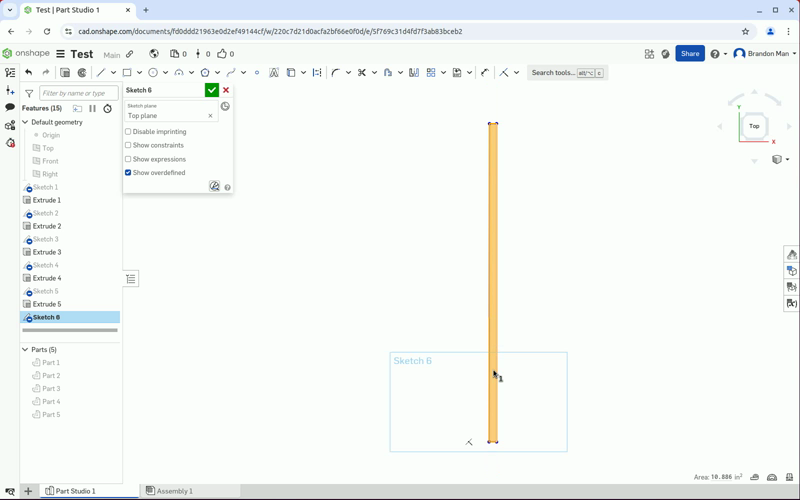
scroll(-6)
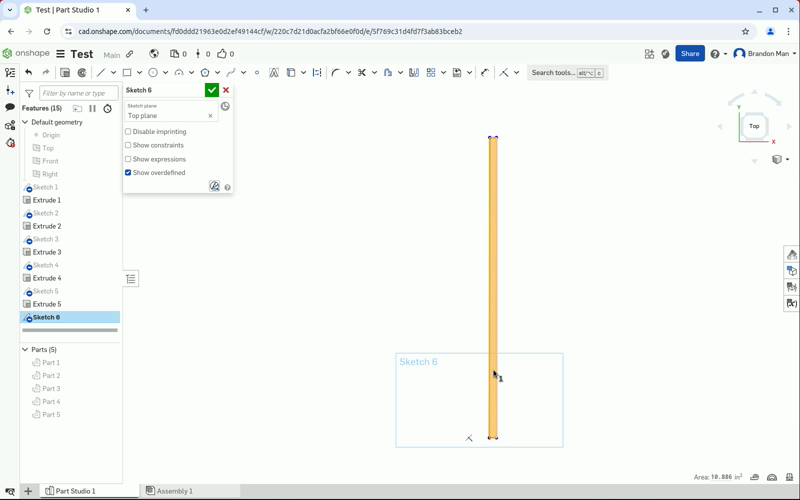
scroll(-6)
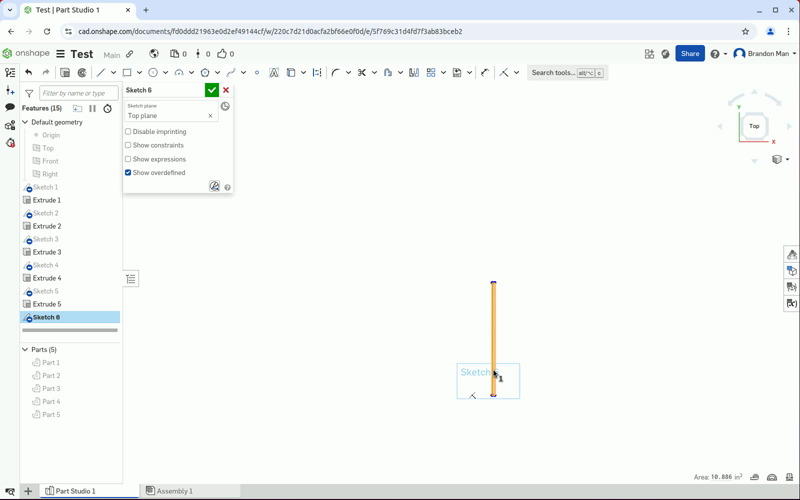
mouse_move(73, 352)
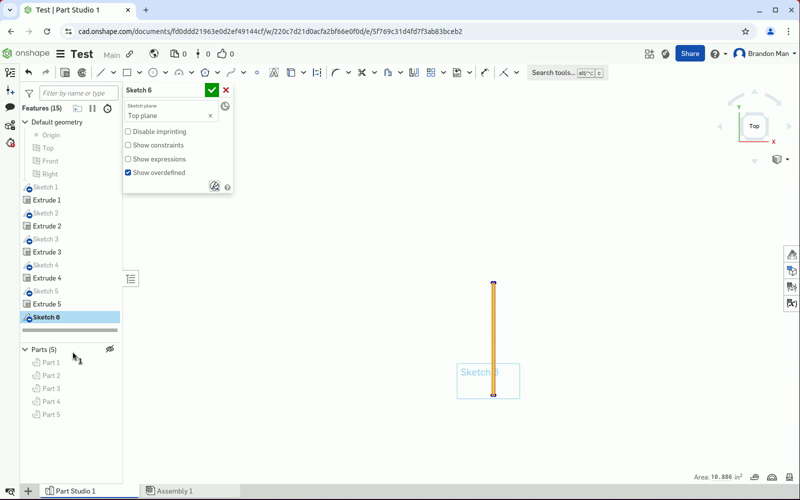
key(shift+y)
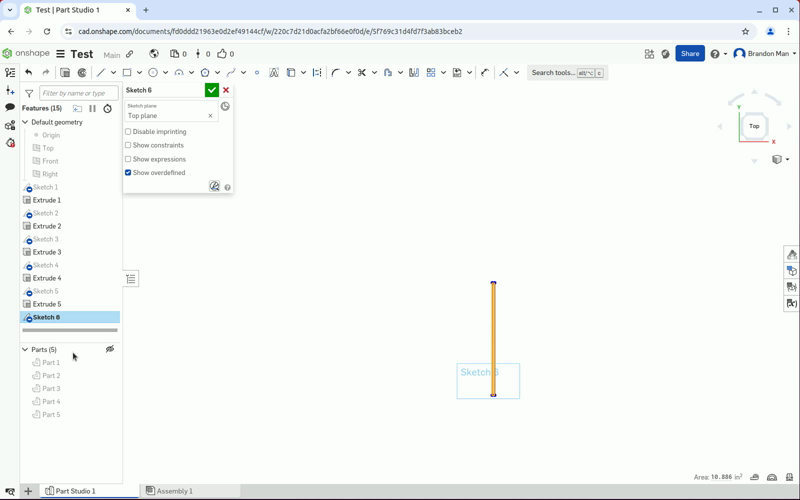
key(shift+e)
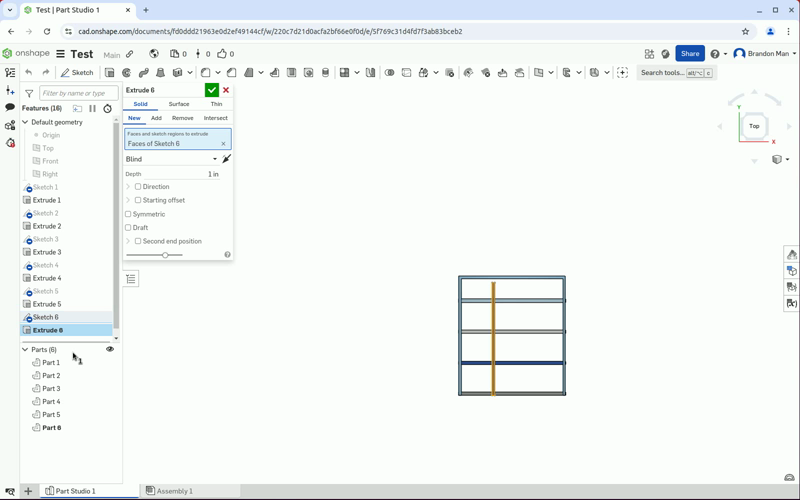
mouse_move(143, 106)
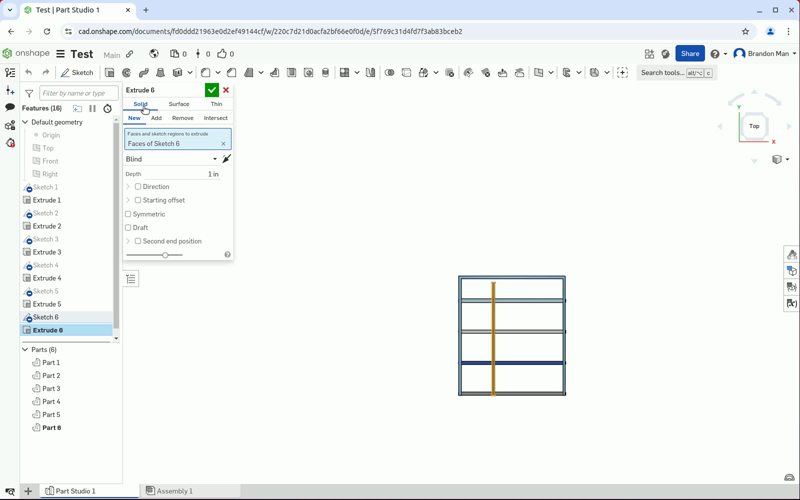
click(143, 106)
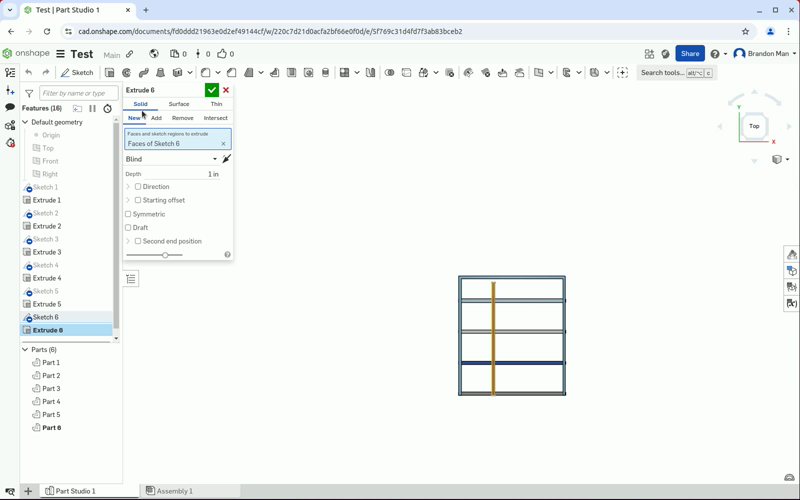
mouse_move(137, 120)
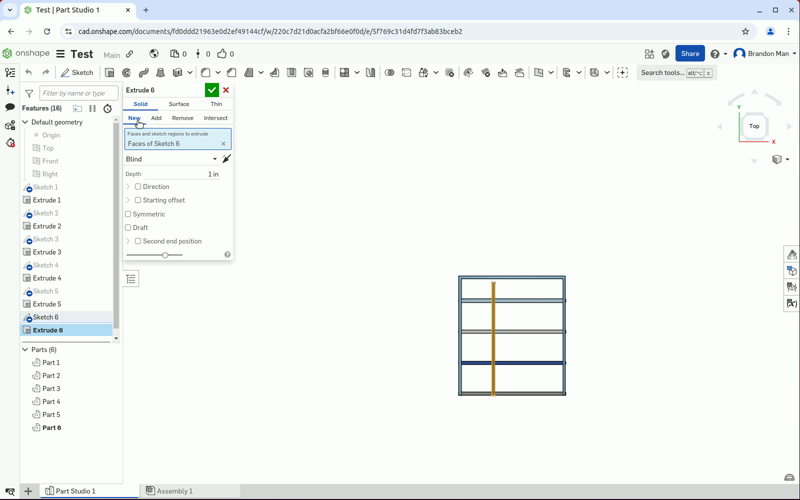
click(137, 120)
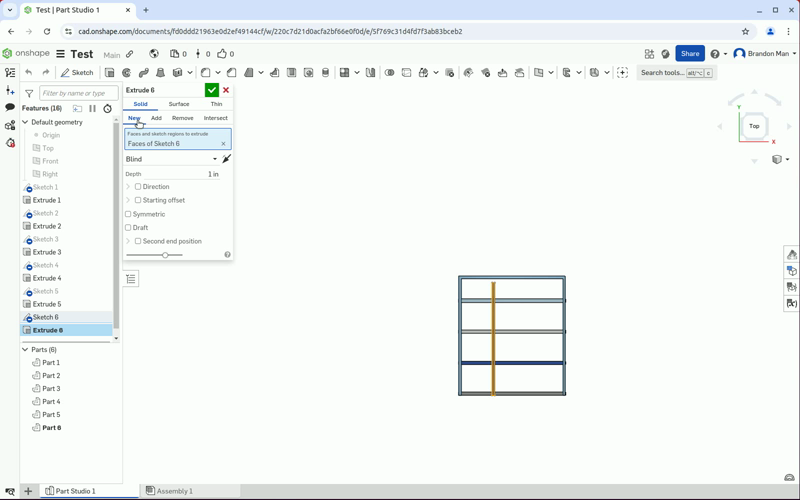
key(tab, 4)
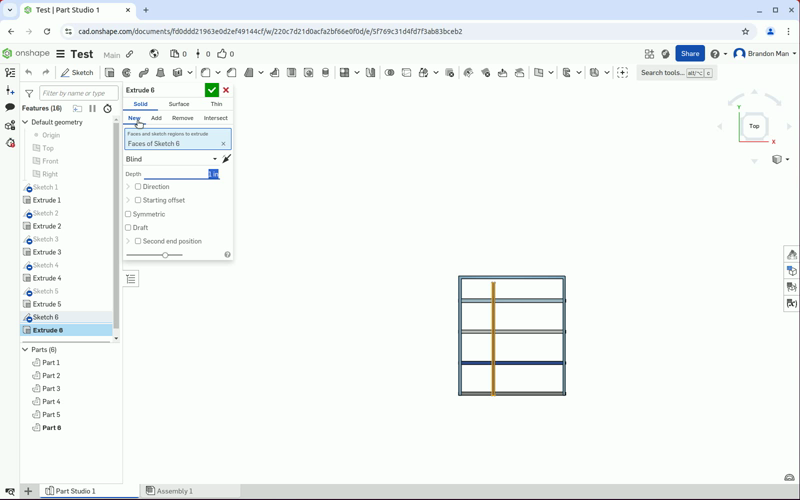
text(-0.722)
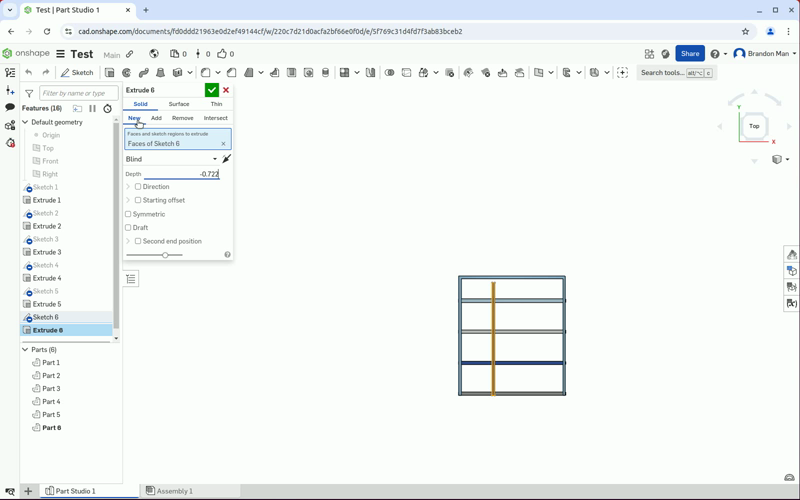
key(enter)
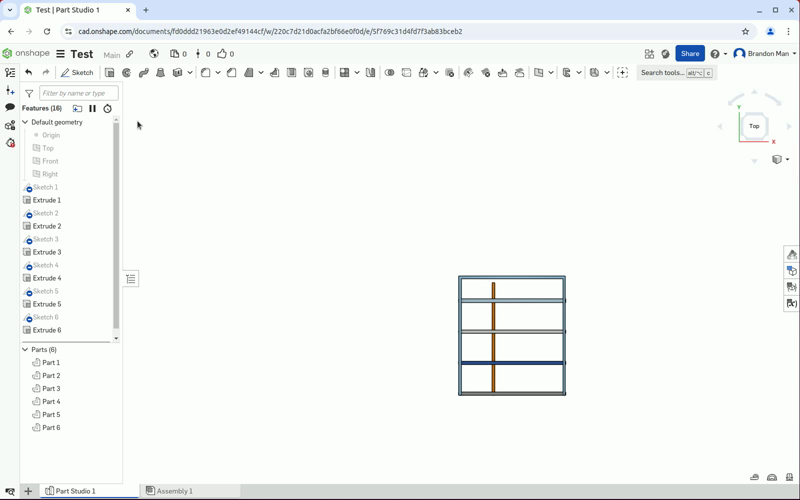
key(shift+h)
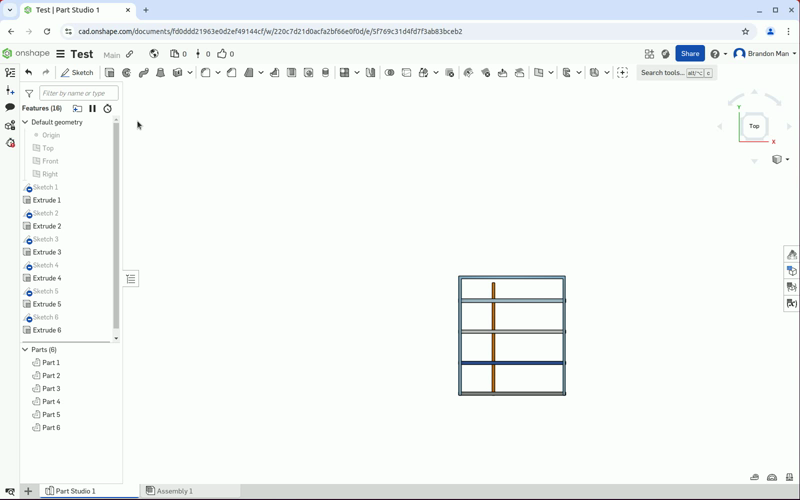
key(shift+h)
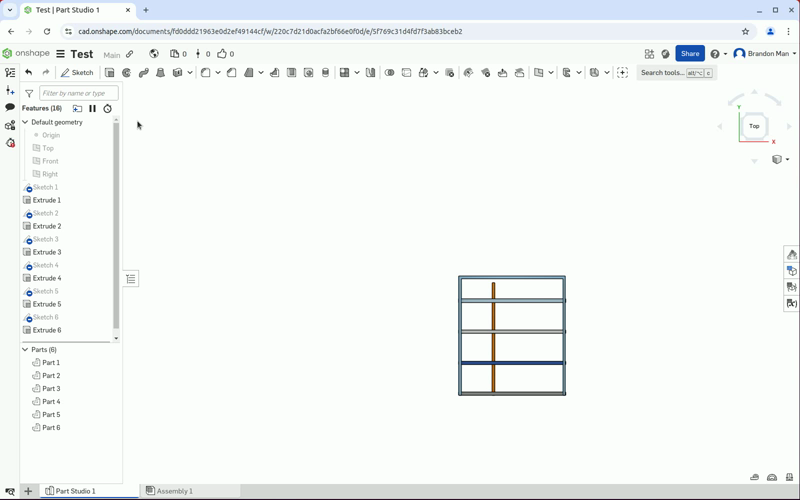
mouse_move(69, 189)
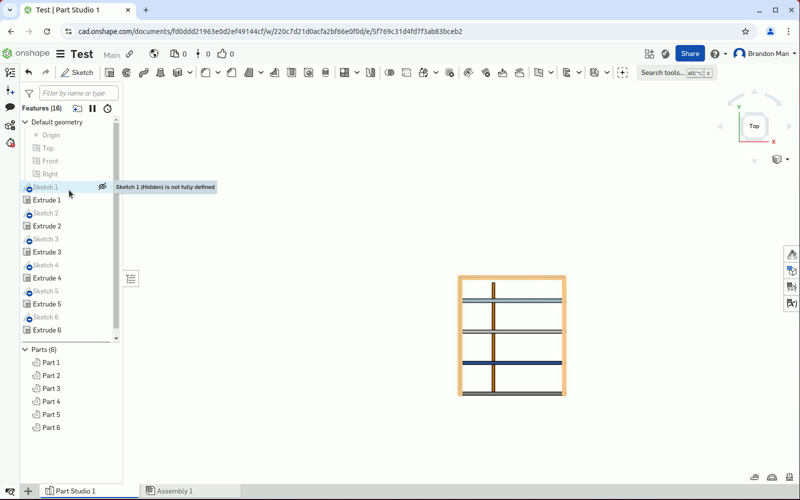
click(69, 189)
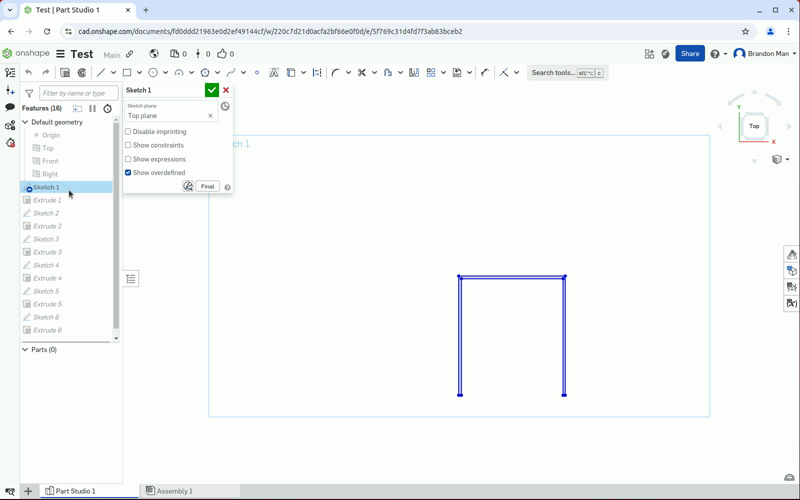
mouse_move(229, 92)
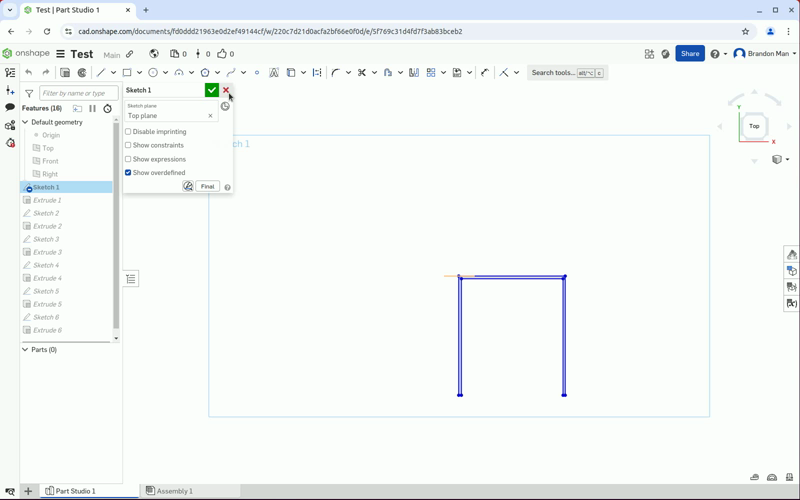
click(229, 92)
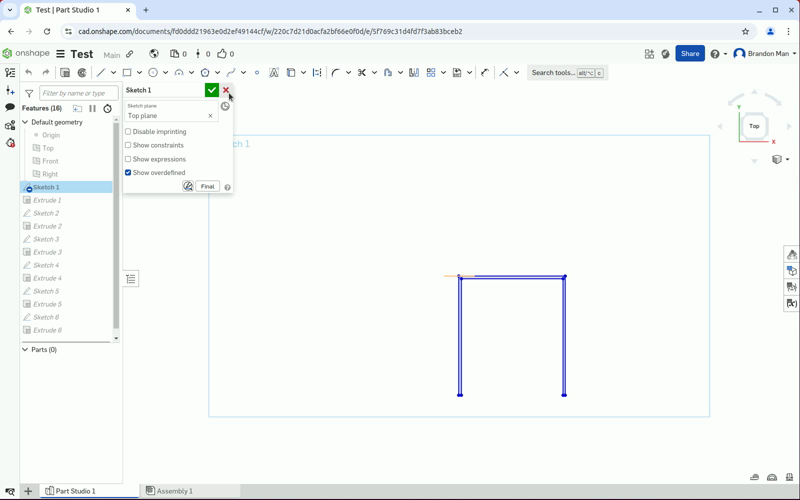
key(shift+s)
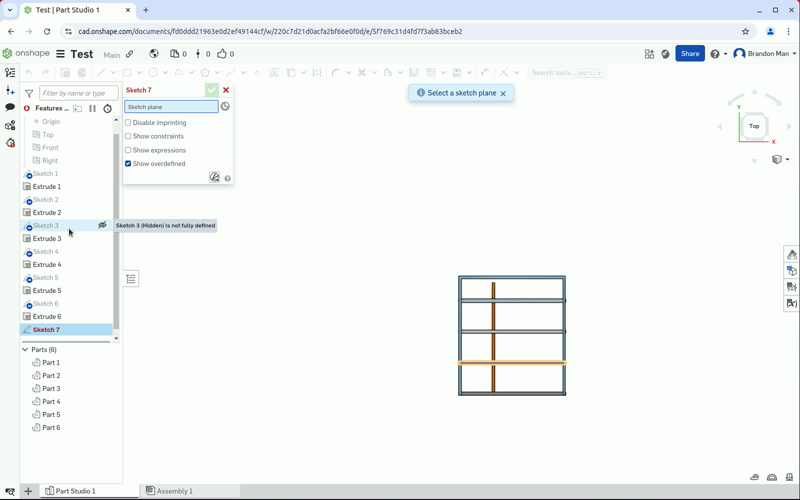
scroll(3)
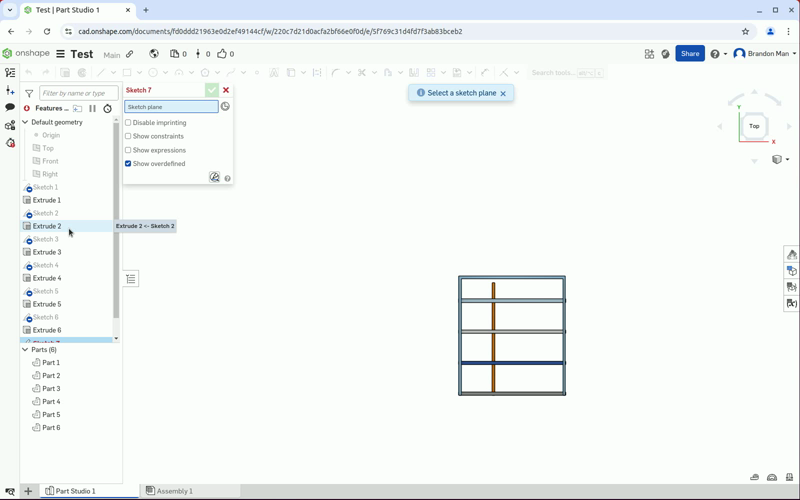
mouse_move(69, 150)
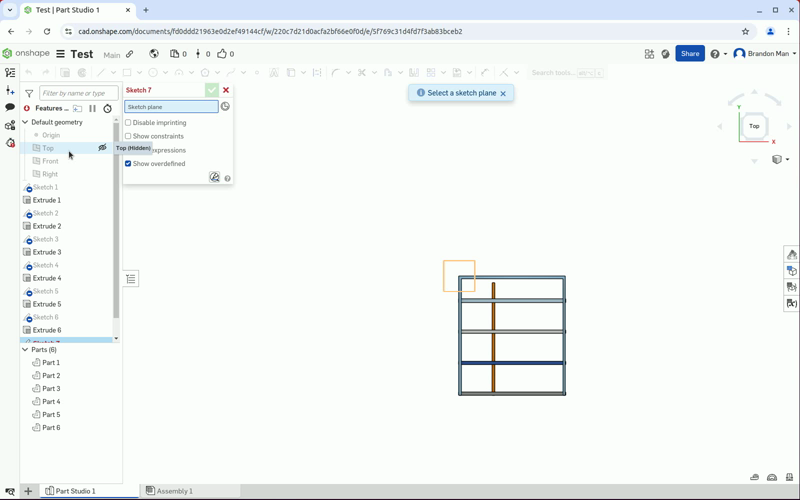
click(69, 150)
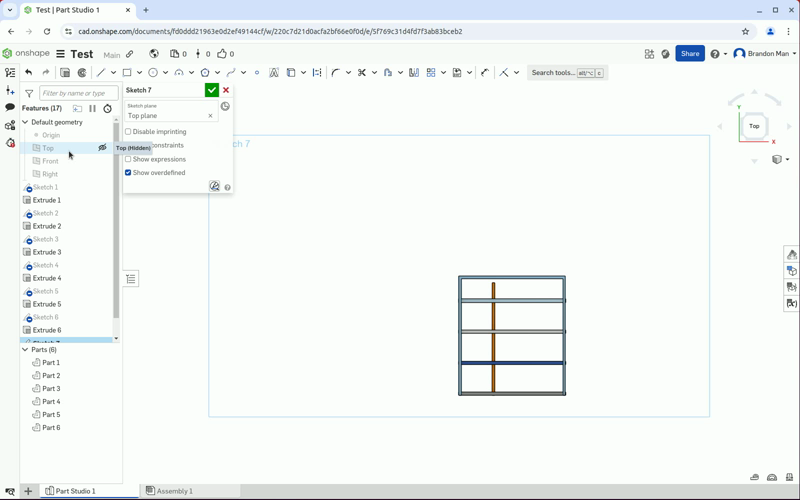
mouse_move(73, 352)
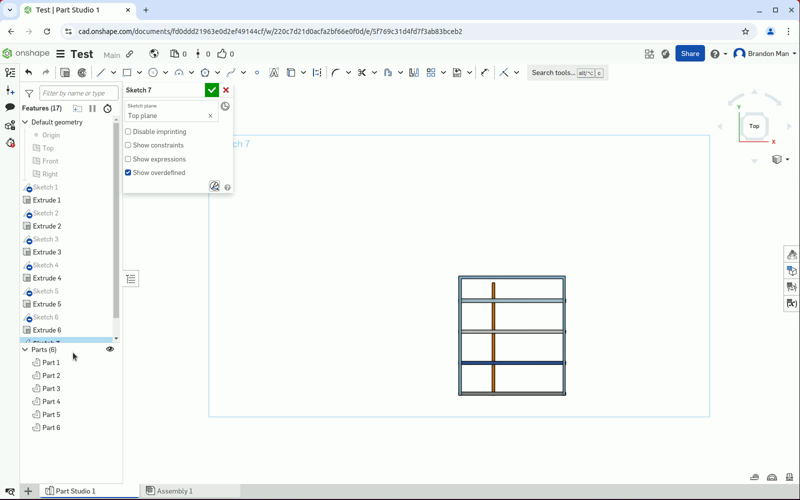
key(y)
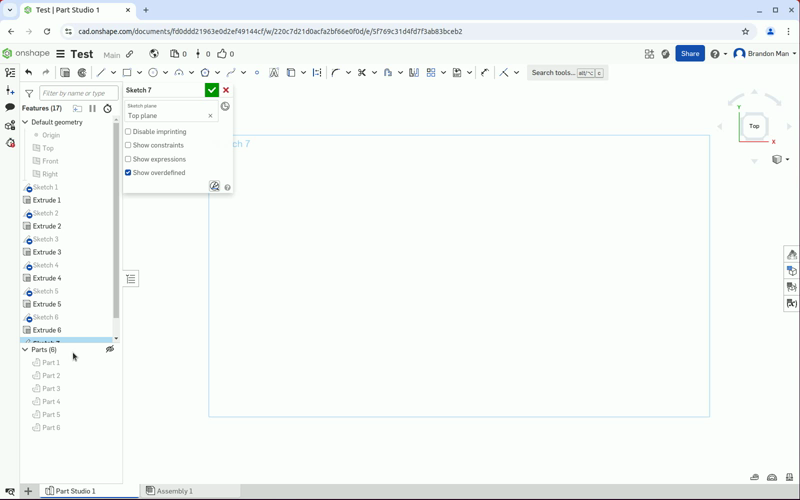
key(l)
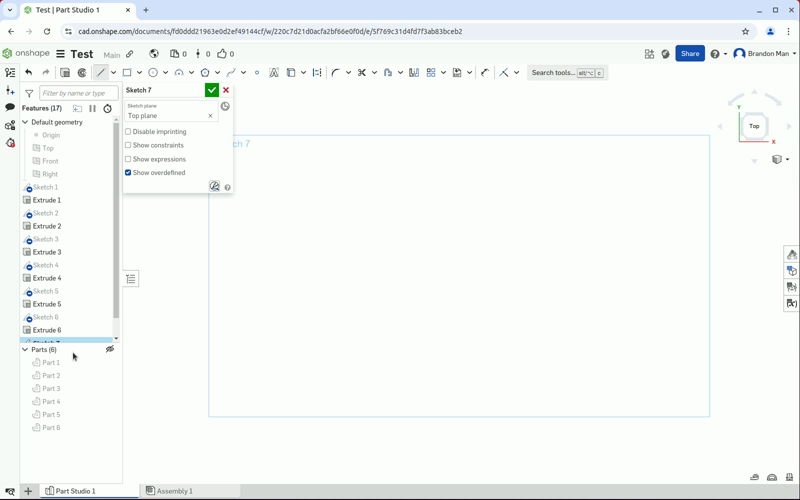
key_down(shift)
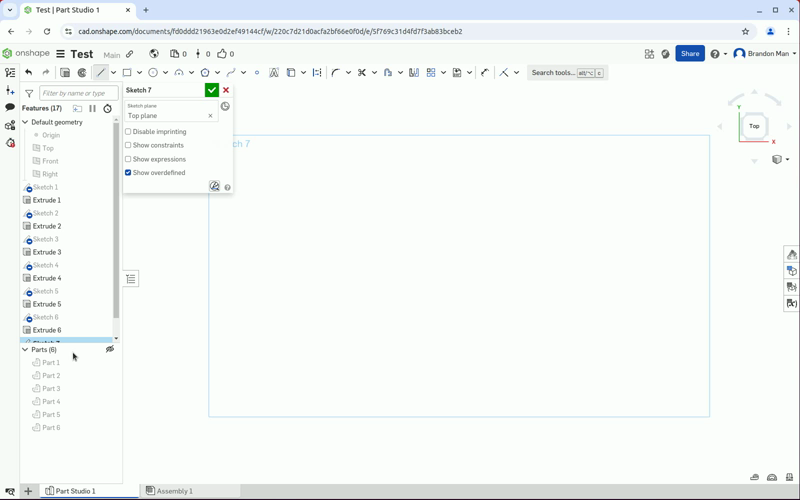
mouse_move(526, 395)
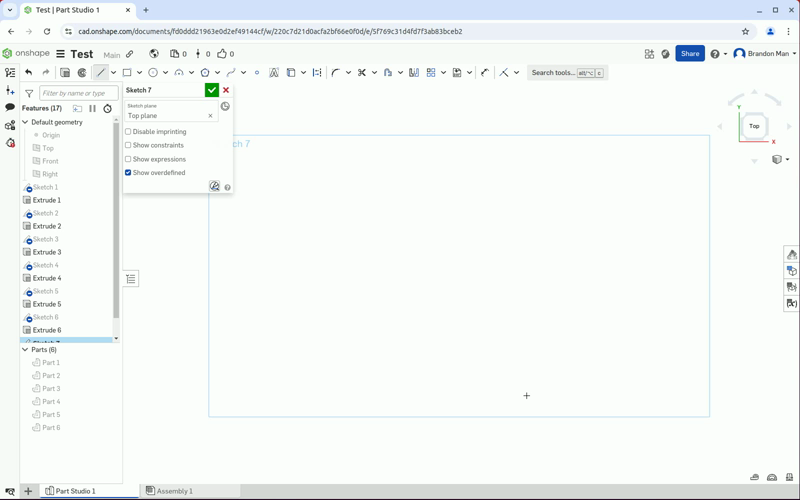
click(526, 395)
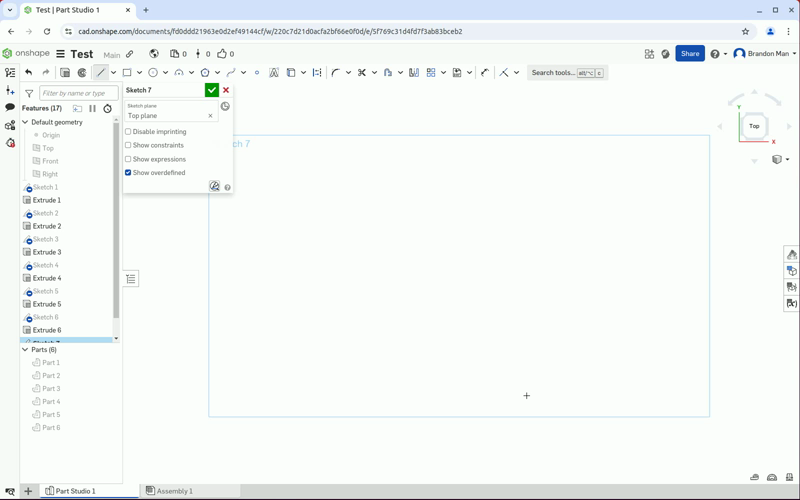
key_up(shift)
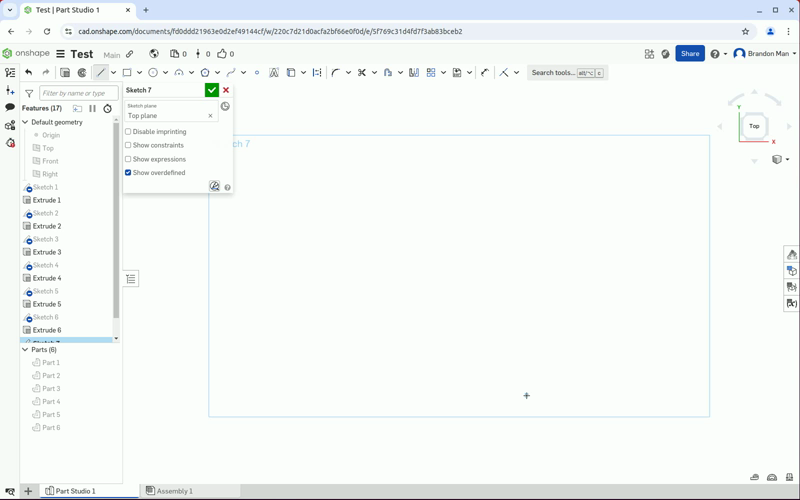
key_down(shift)
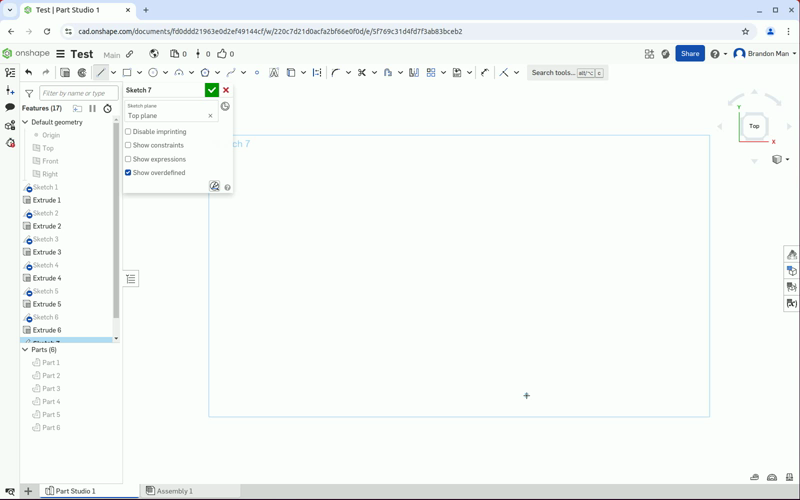
mouse_move(556, 395)
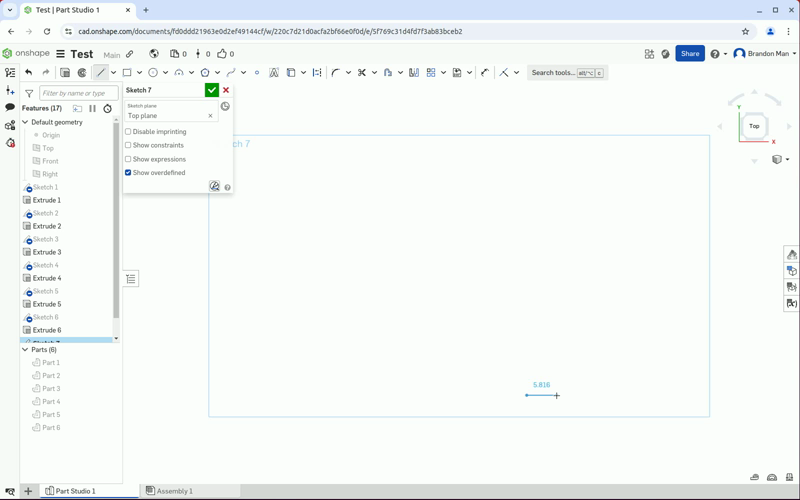
mouse_move(528, 395)
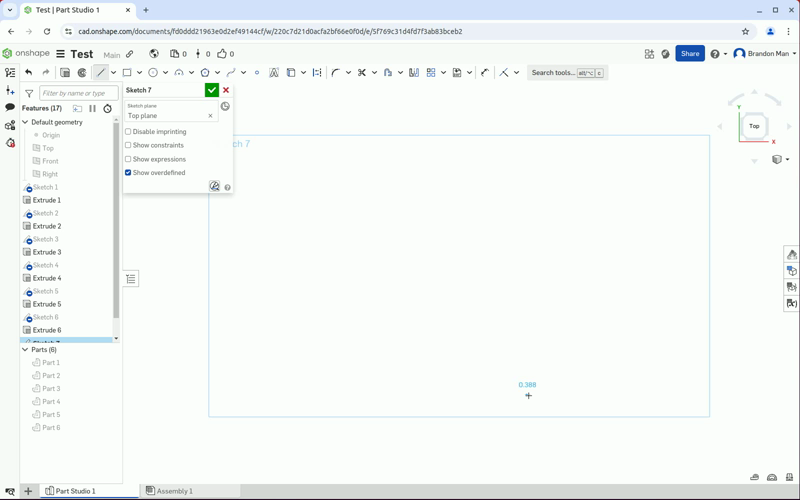
scroll(6)
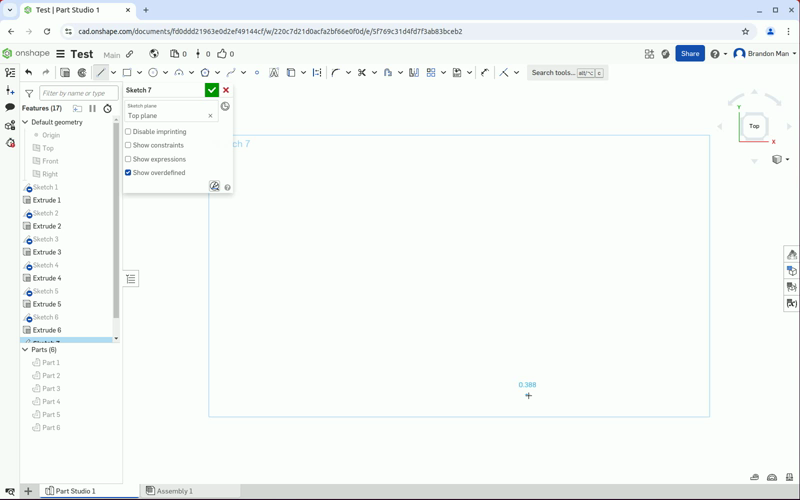
scroll(6)
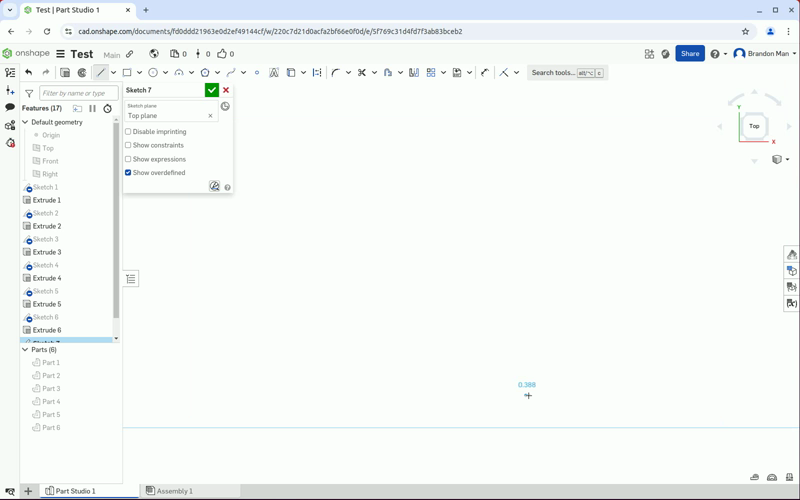
scroll(6)
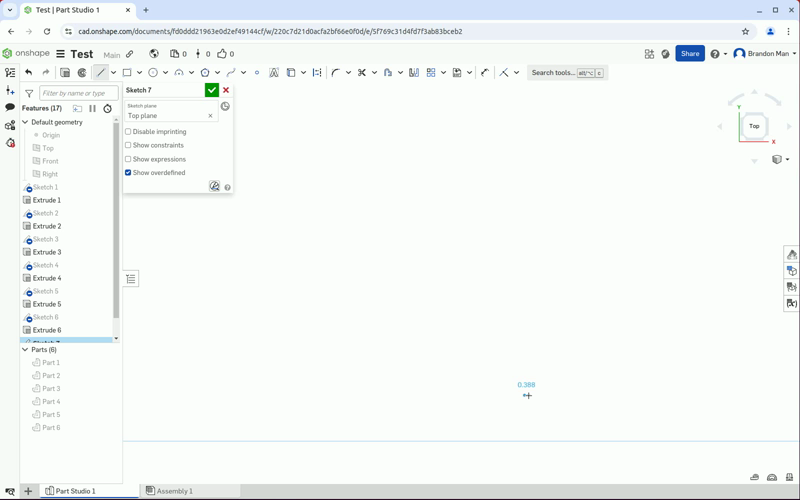
scroll(6)
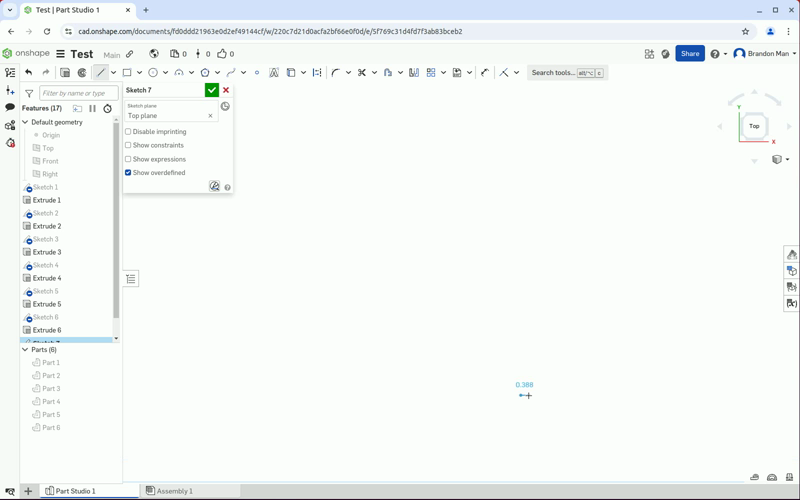
scroll(6)
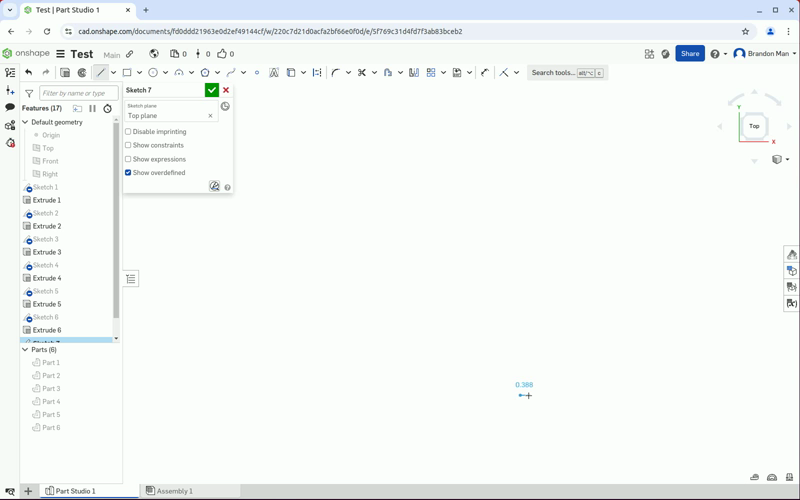
scroll(6)
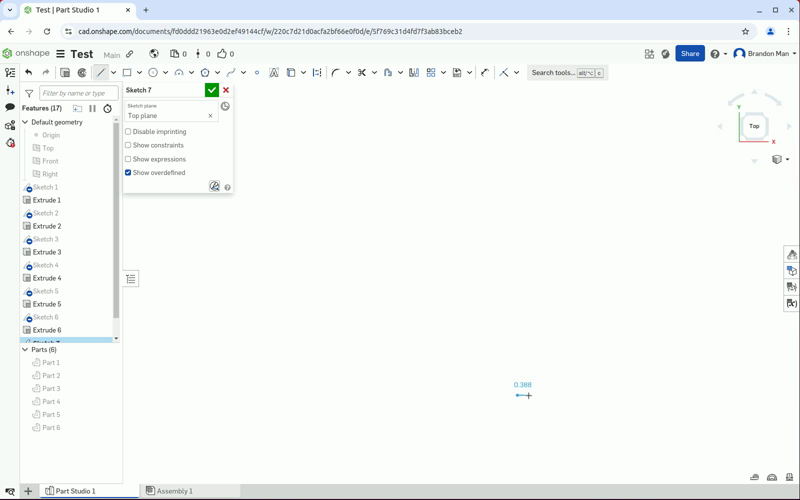
scroll(6)
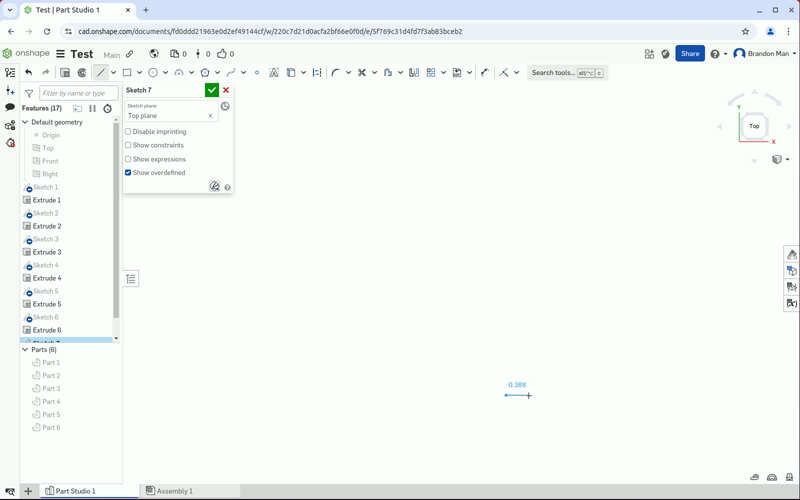
click(528, 395)
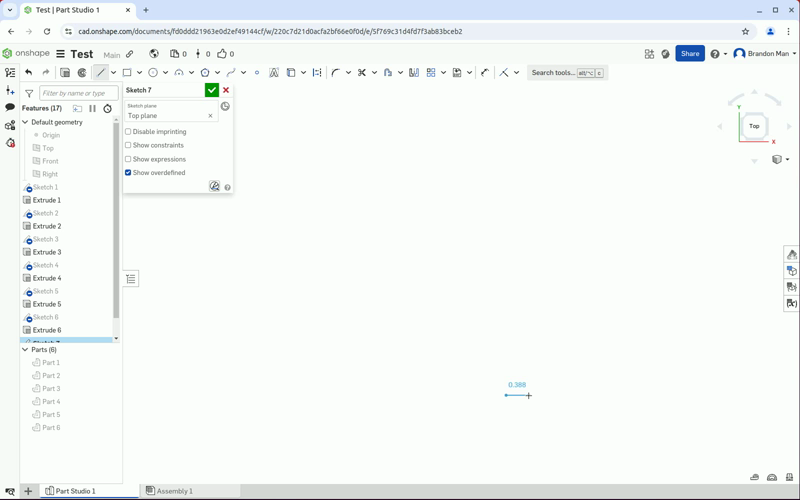
scroll(-6)
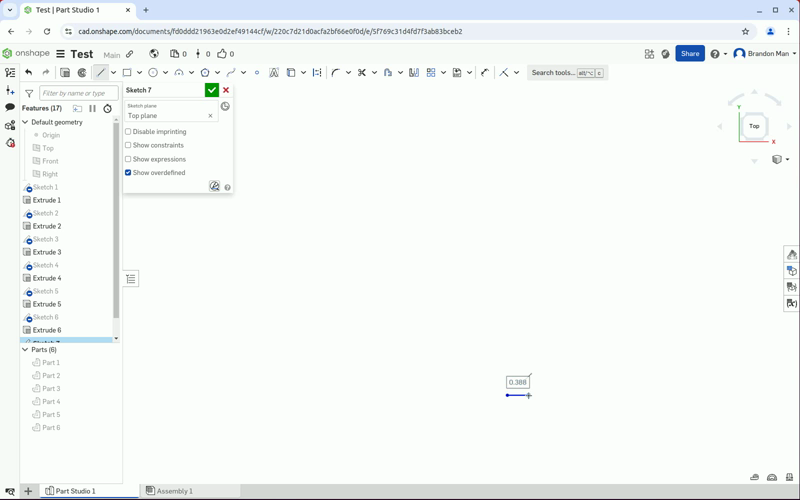
scroll(-6)
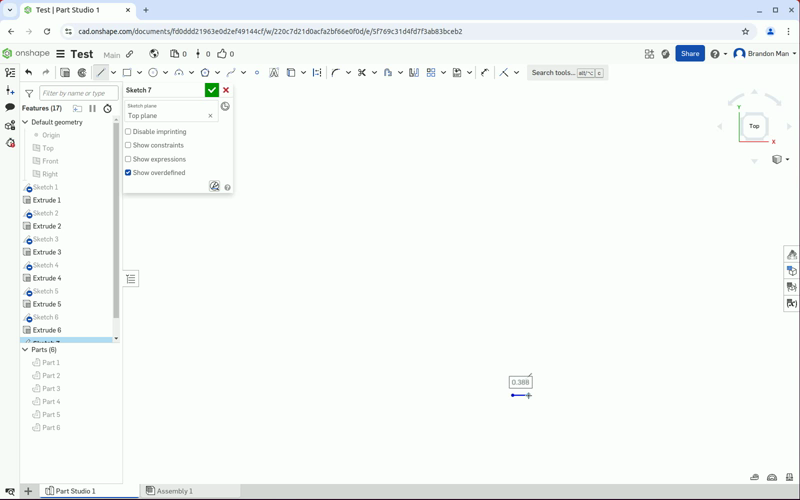
scroll(-6)
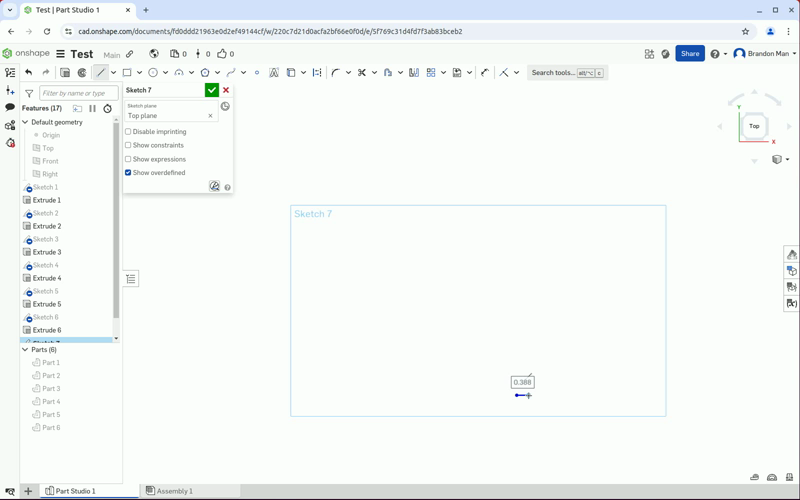
scroll(-6)
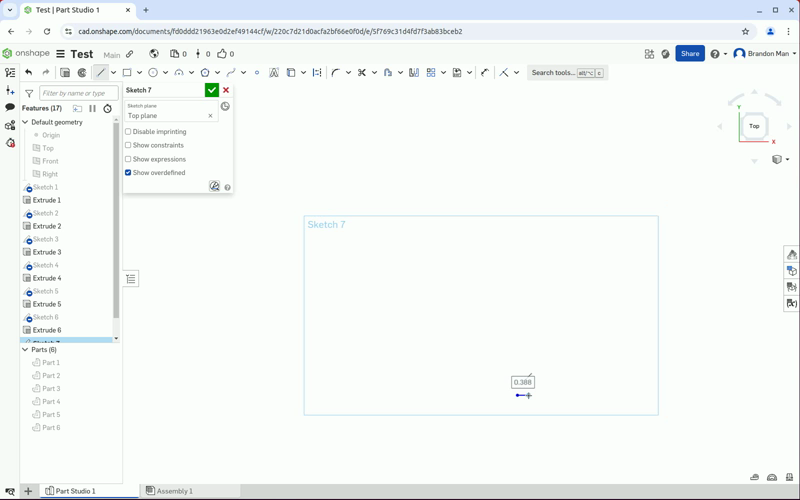
scroll(-6)
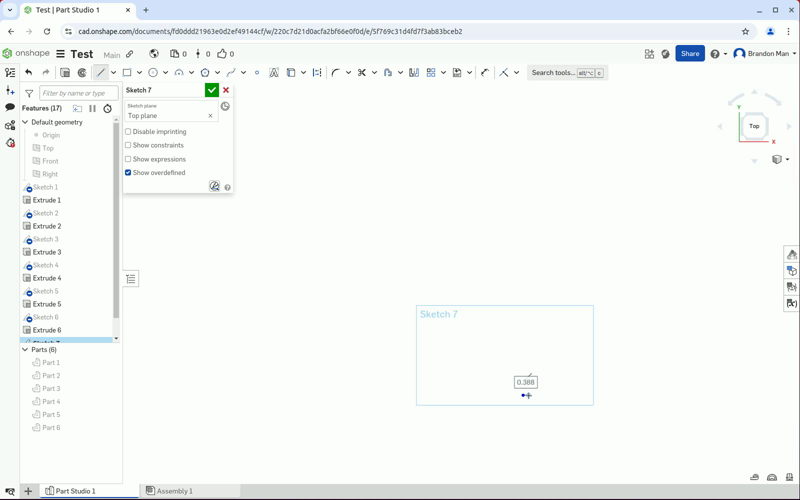
scroll(-6)
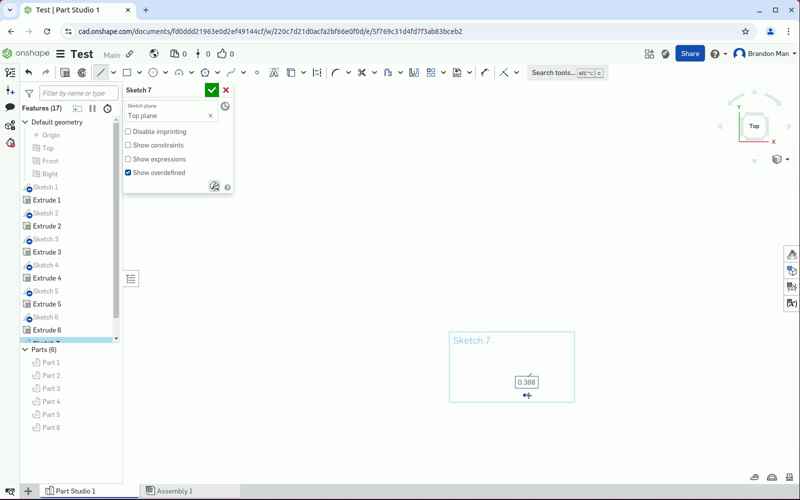
scroll(-6)
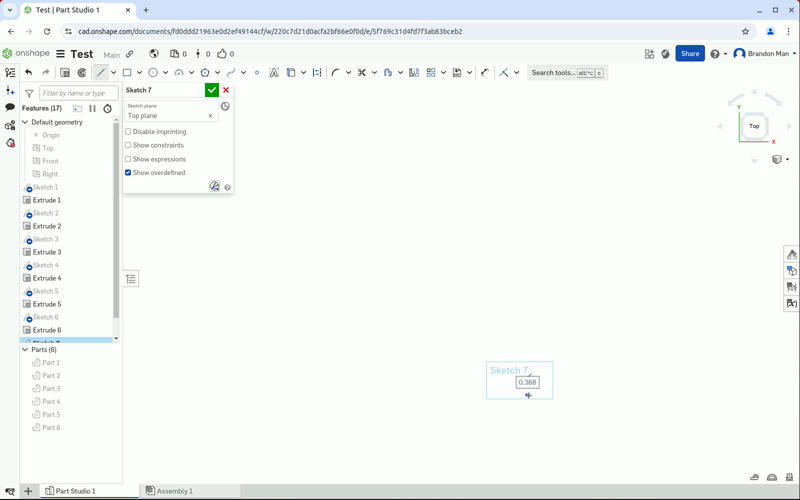
key_up(shift)
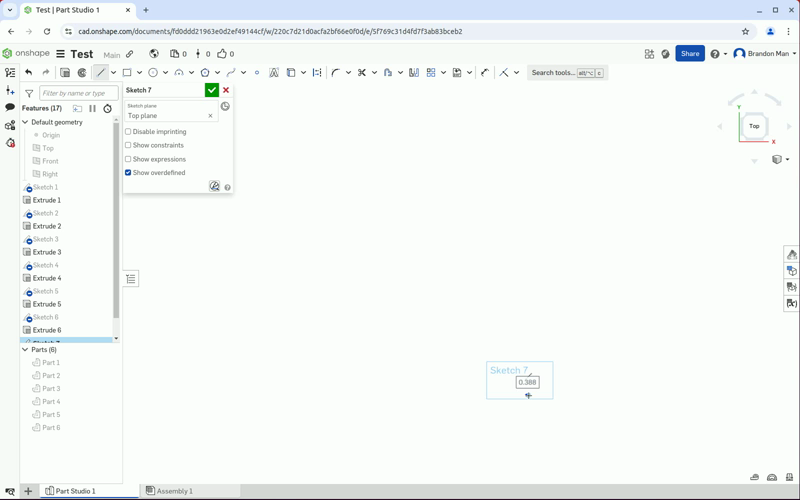
key_down(shift)
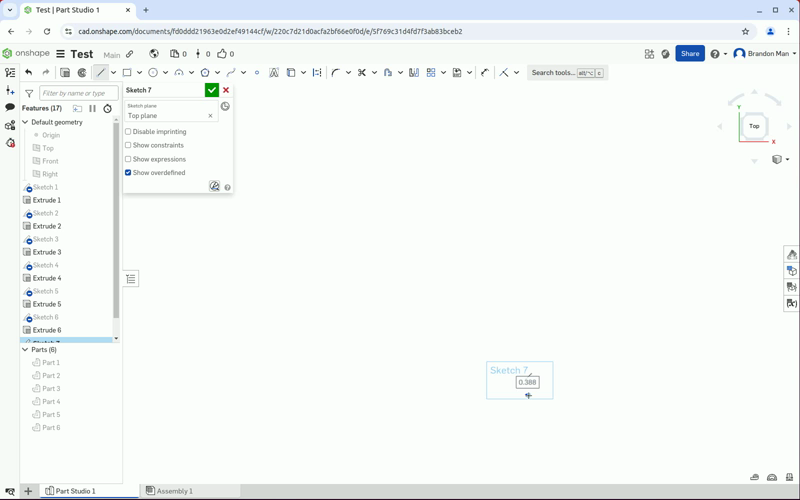
mouse_move(528, 282)
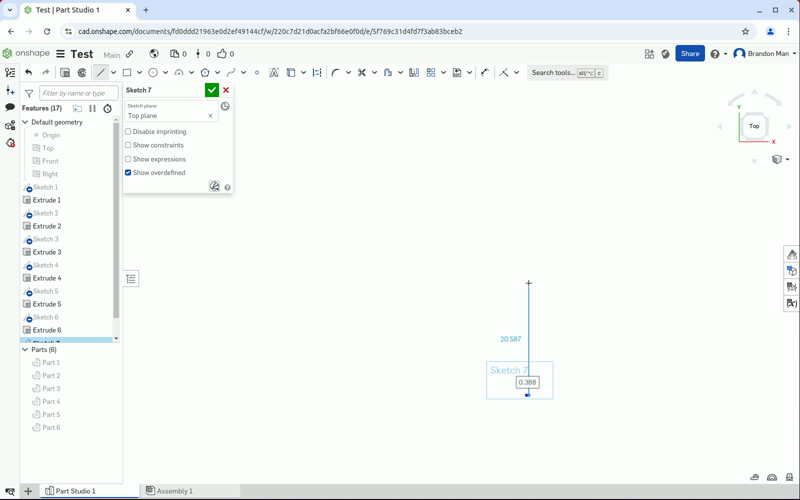
click(528, 282)
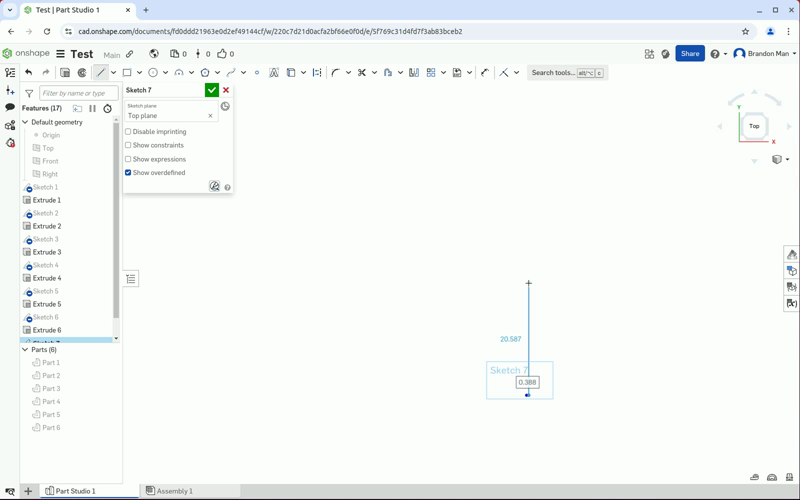
key_up(shift)
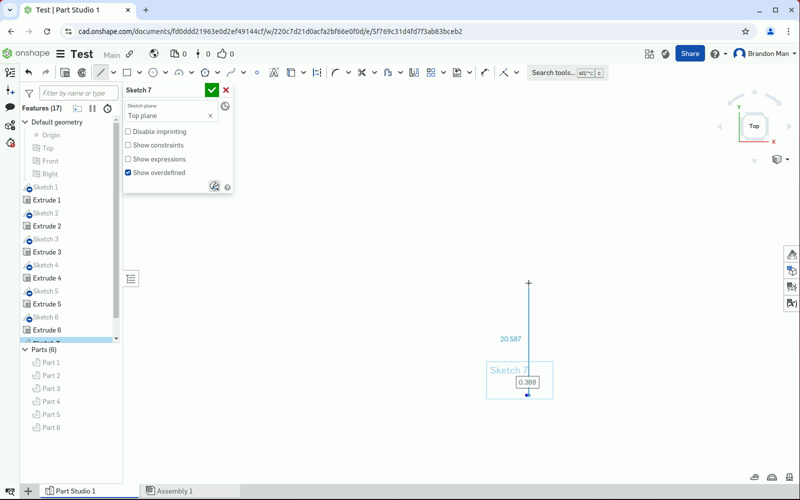
key_down(shift)
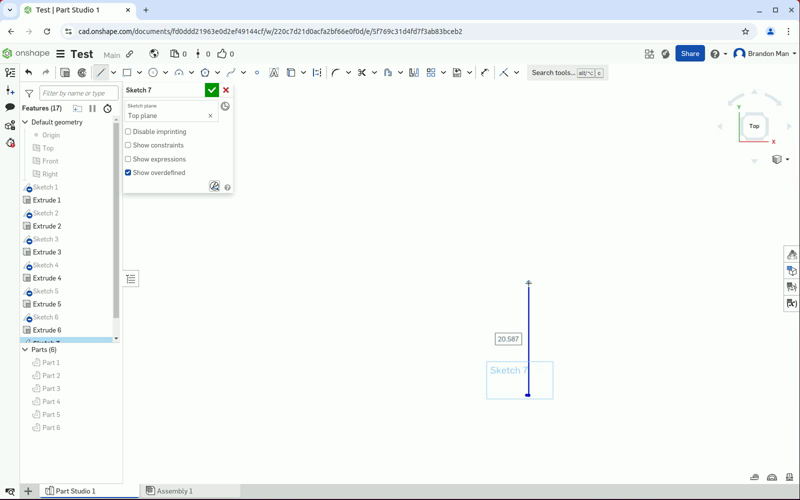
mouse_move(558, 282)
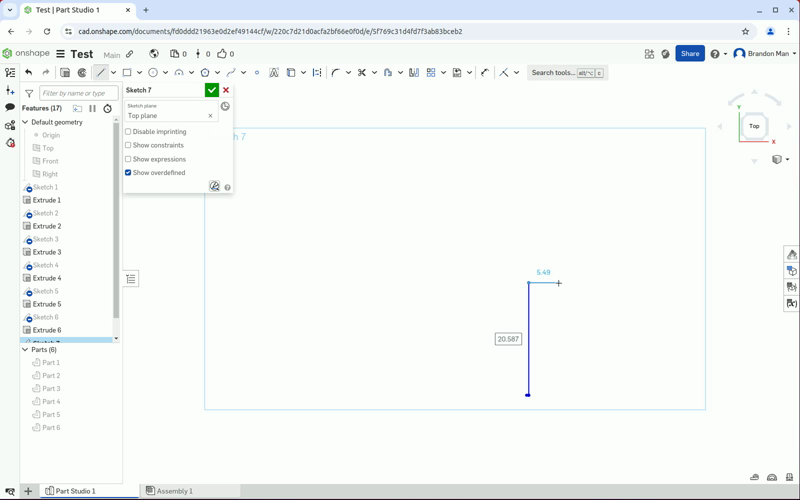
mouse_move(526, 282)
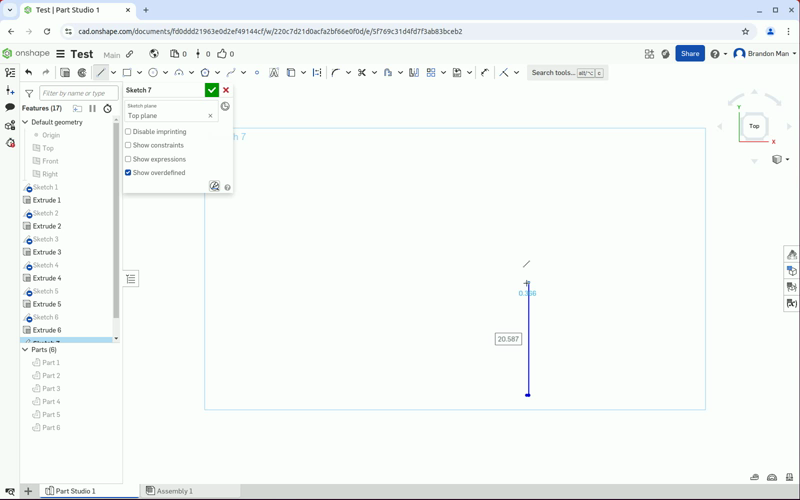
scroll(6)
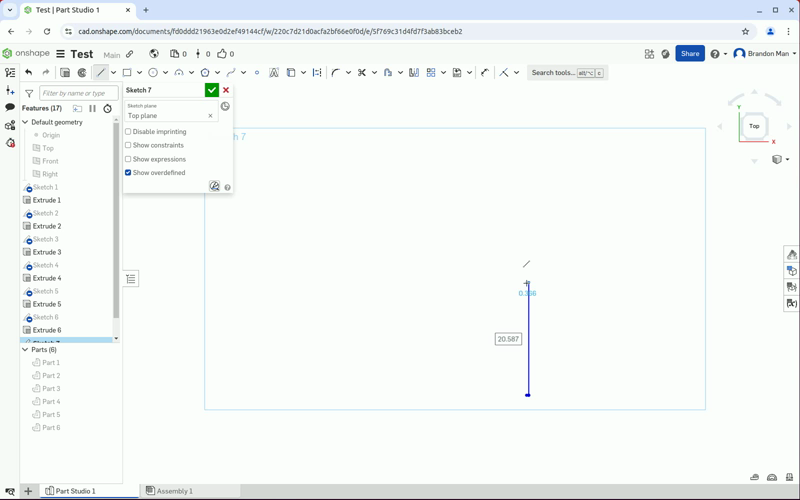
scroll(6)
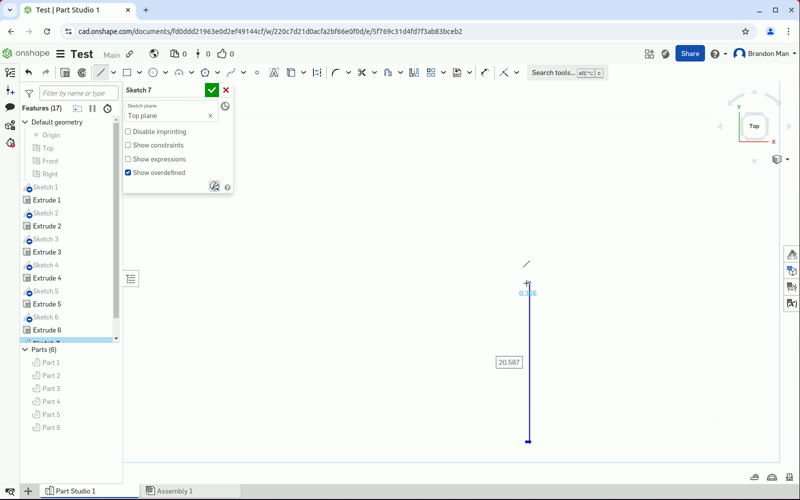
scroll(6)
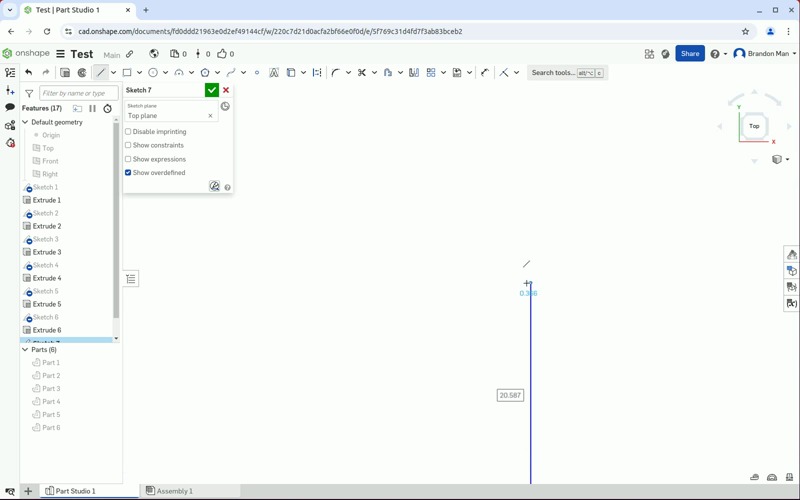
scroll(6)
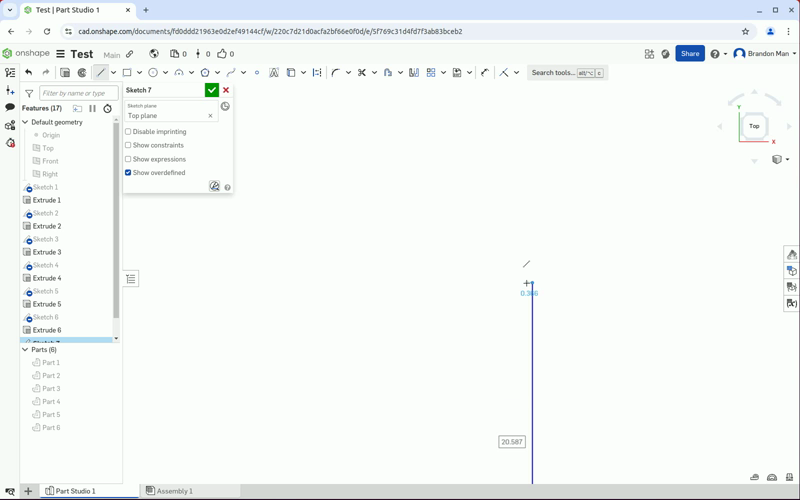
scroll(6)
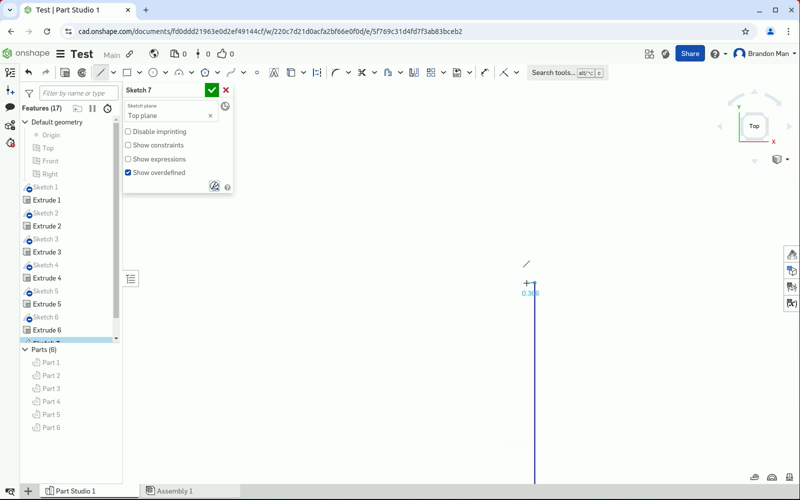
scroll(6)
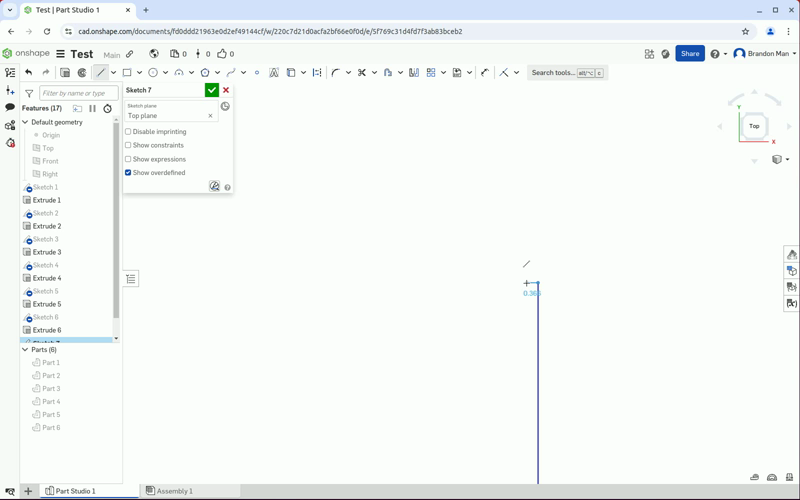
scroll(6)
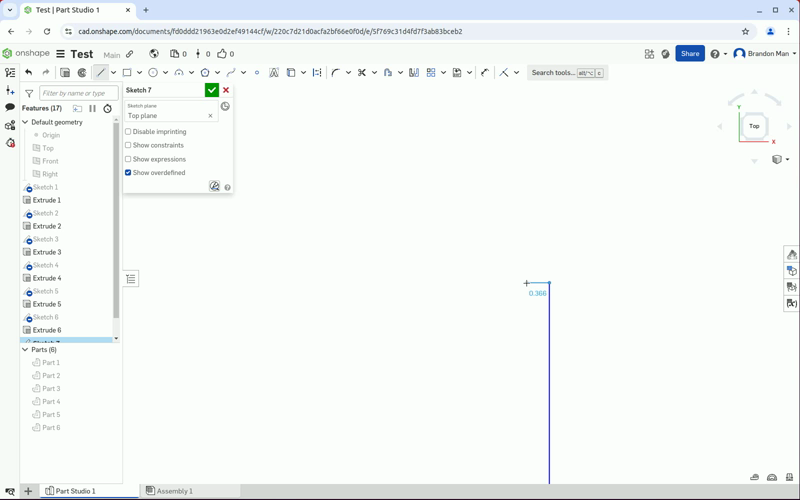
click(526, 282)
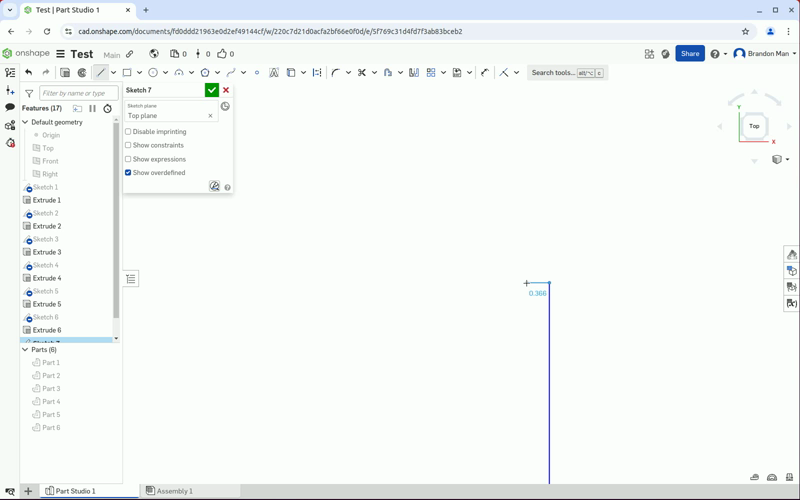
scroll(-6)
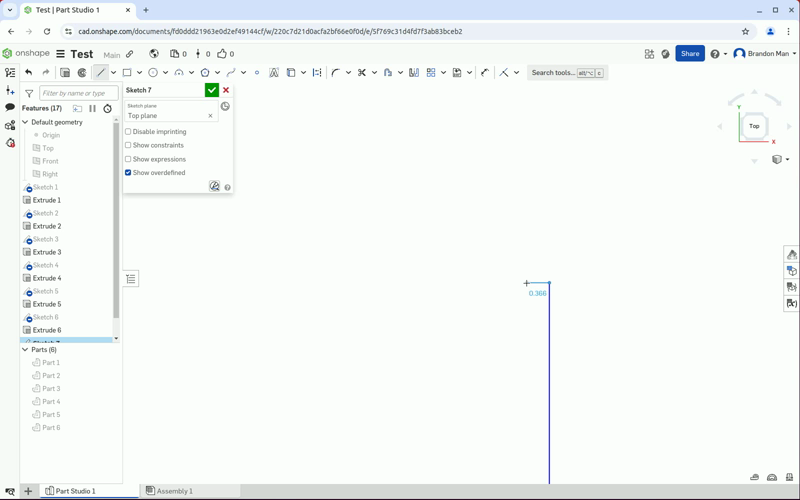
scroll(-6)
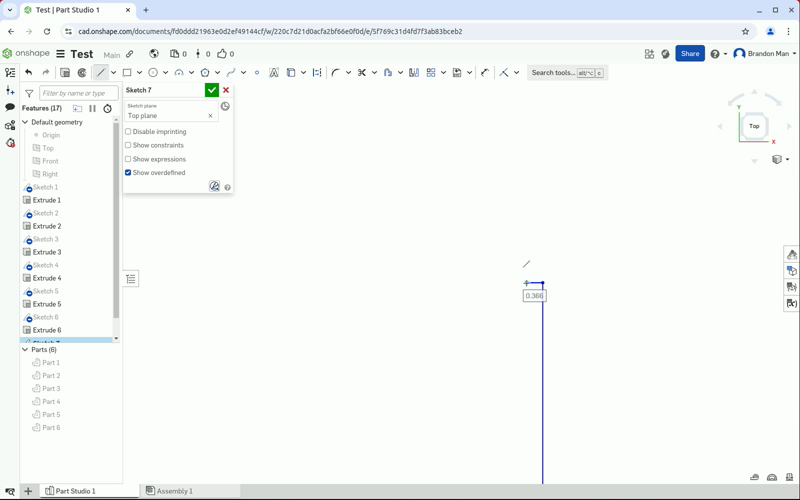
scroll(-6)
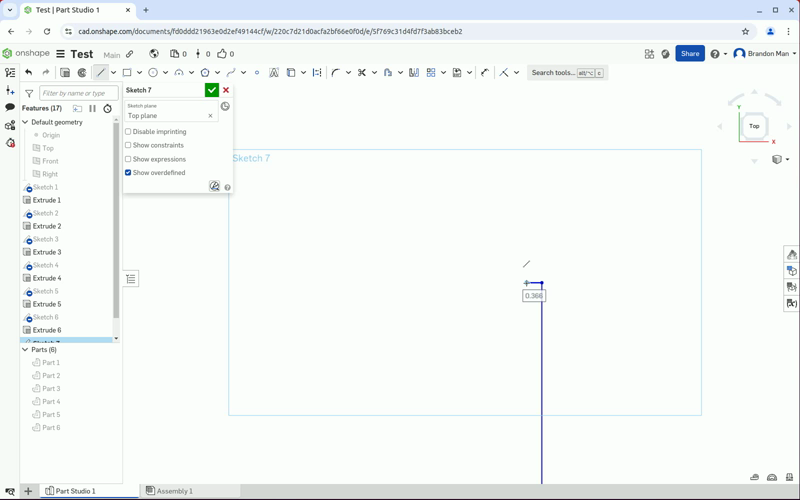
scroll(-6)
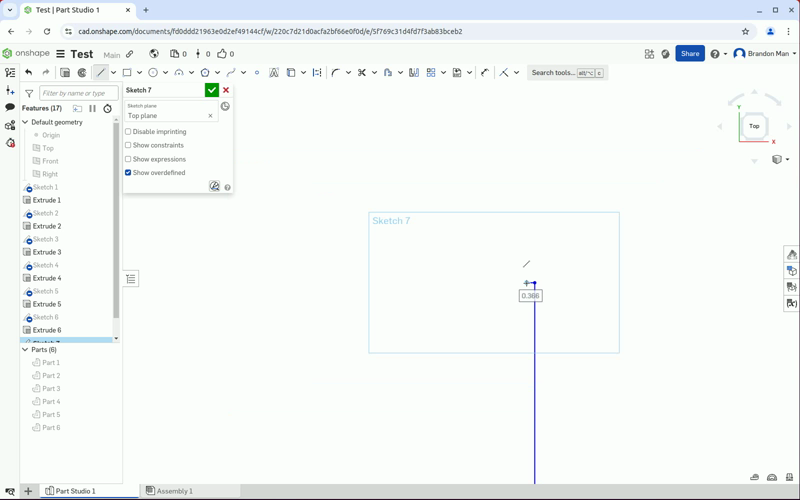
scroll(-6)
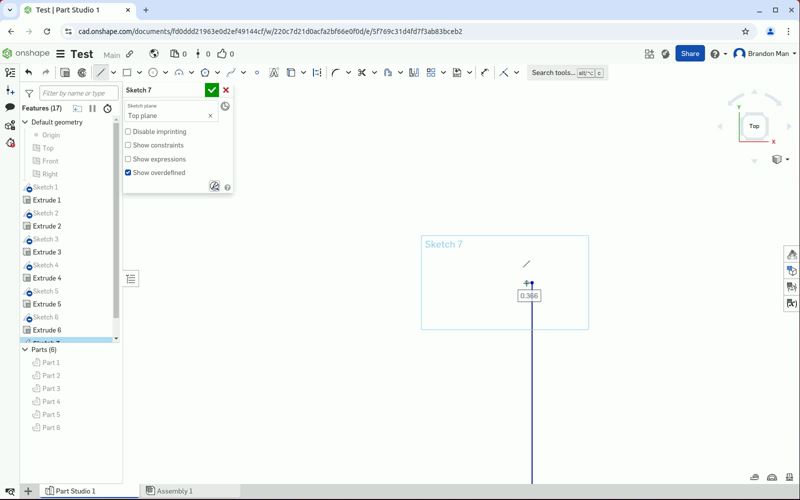
scroll(-6)
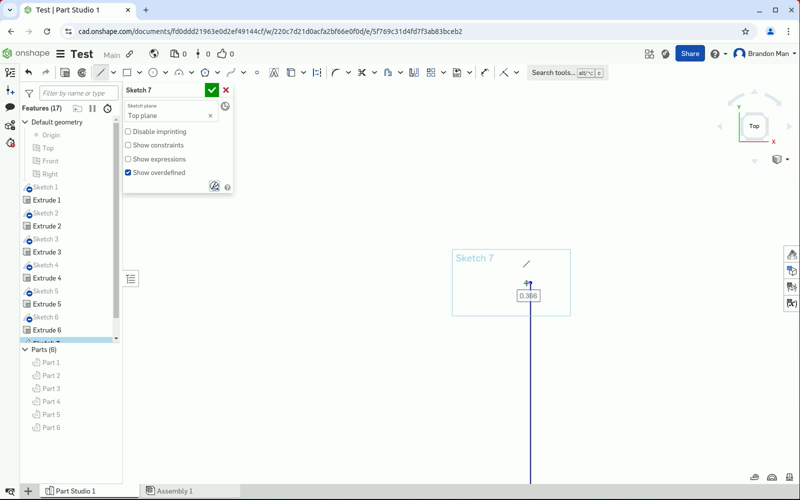
scroll(-6)
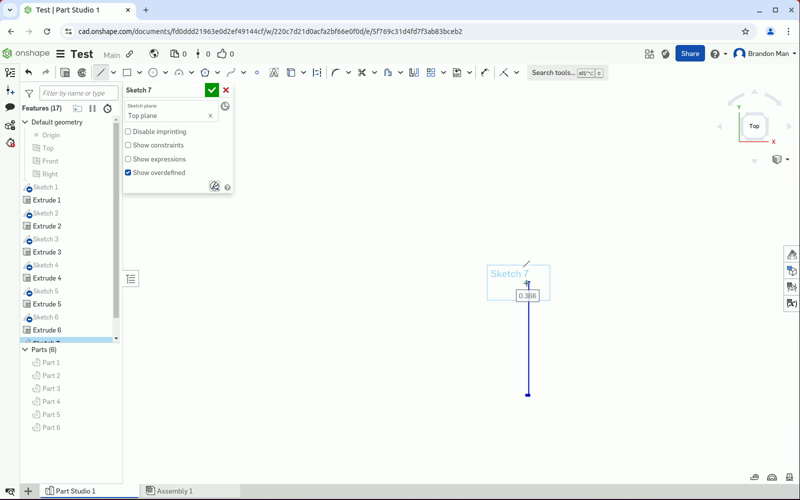
key_up(shift)
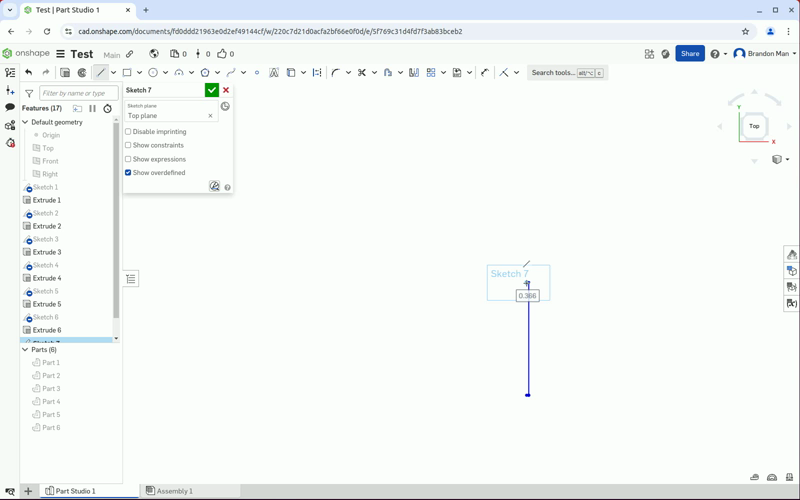
key_down(shift)
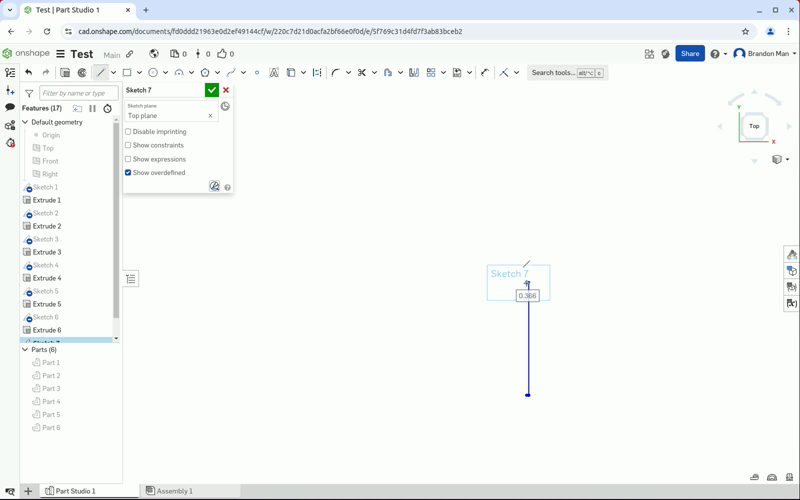
mouse_move(526, 395)
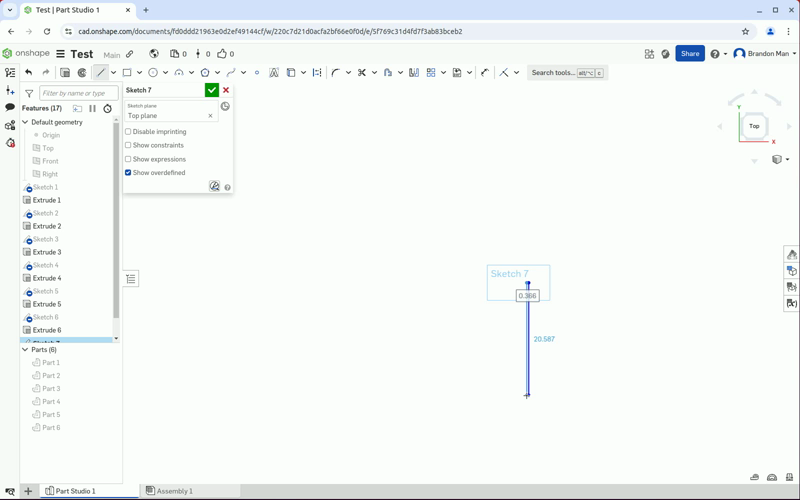
scroll(6)
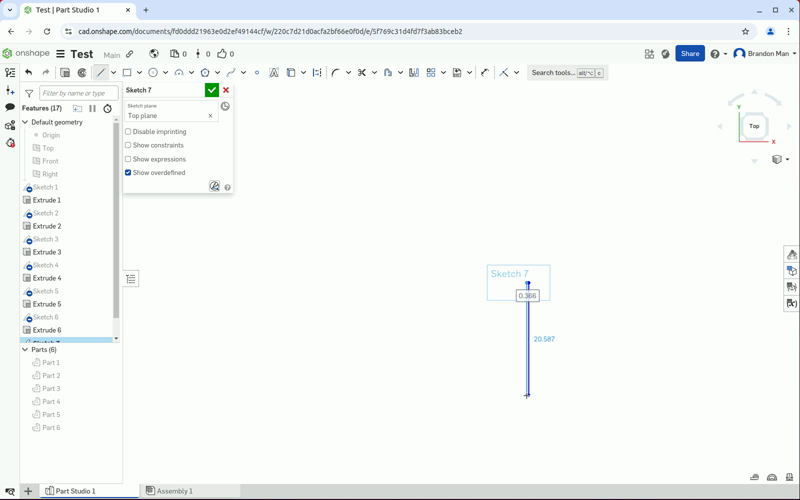
scroll(6)
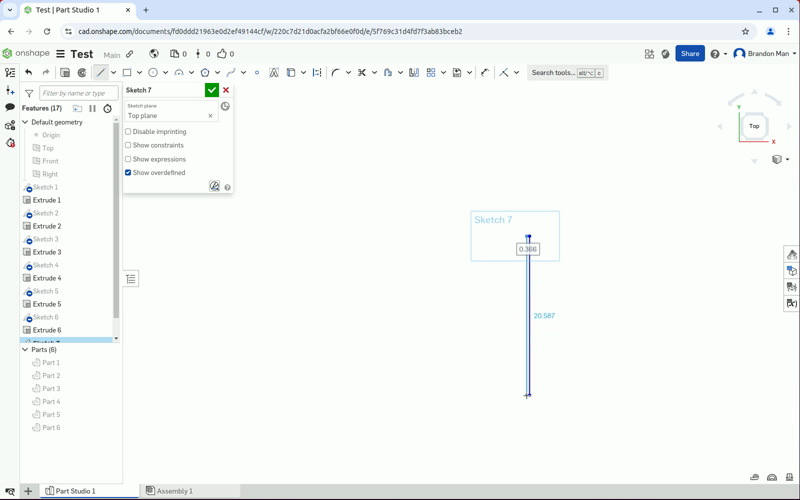
scroll(6)
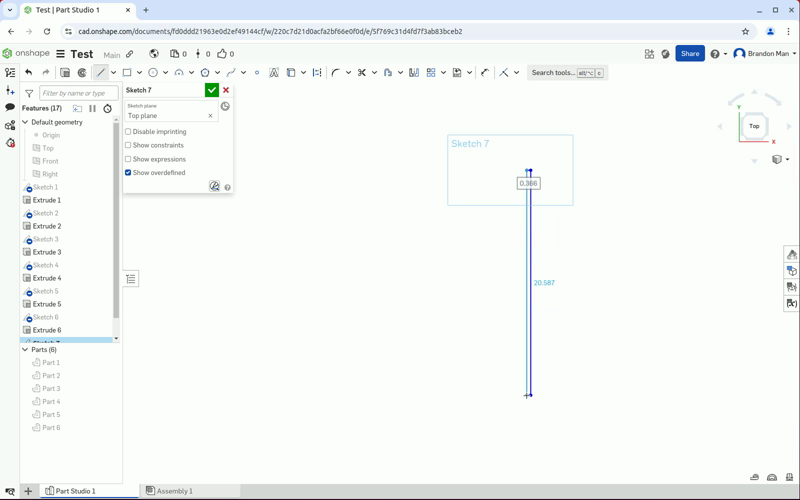
scroll(6)
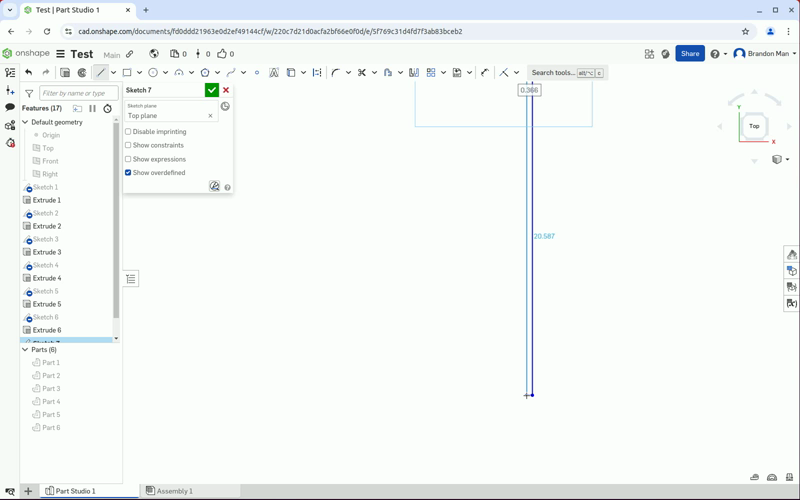
scroll(6)
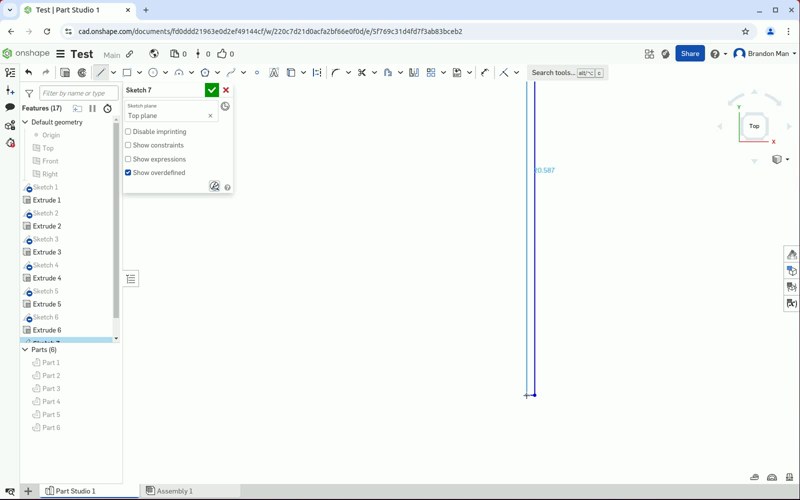
scroll(6)
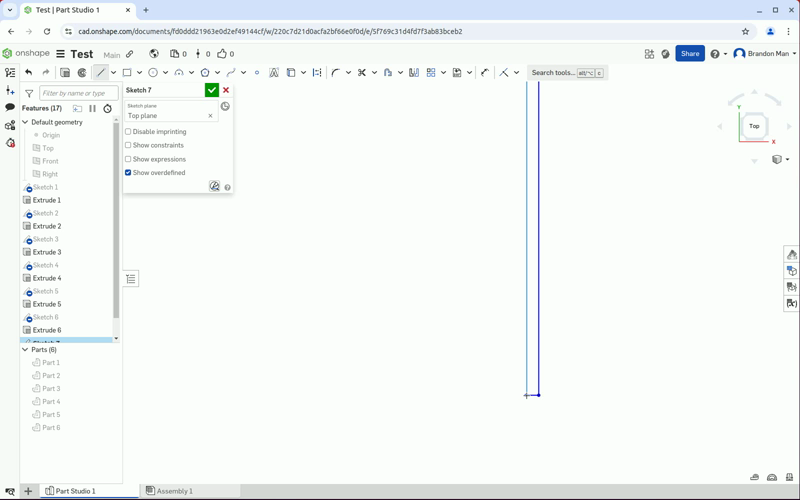
scroll(6)
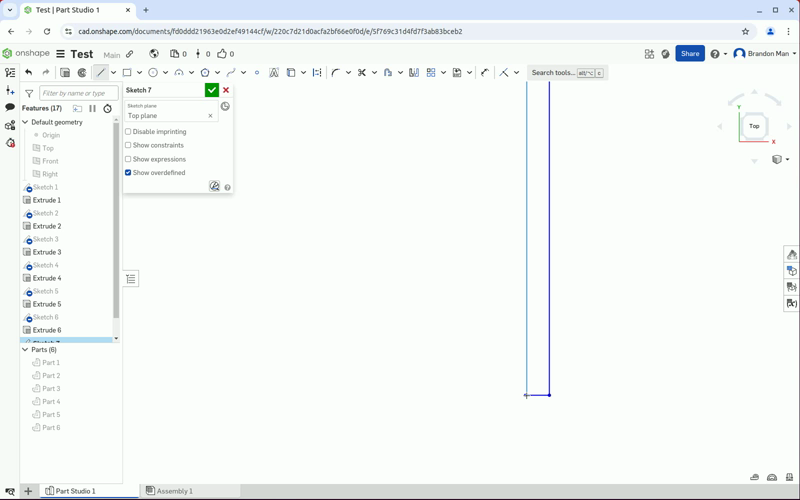
key_up(shift)
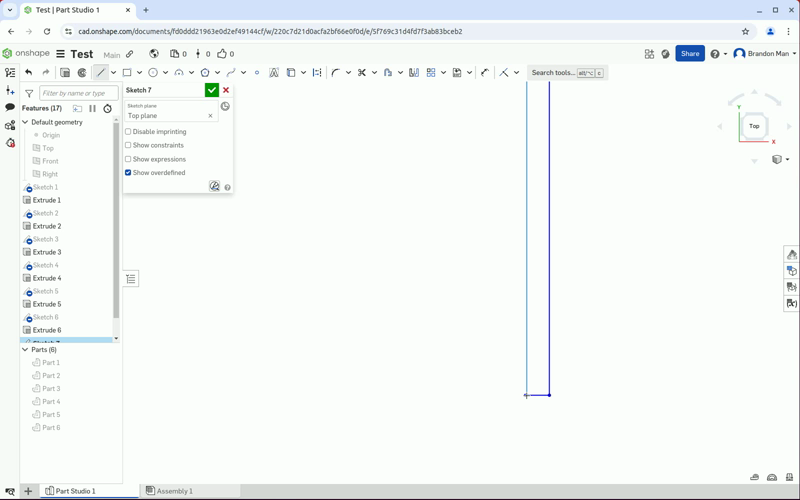
click(526, 395)
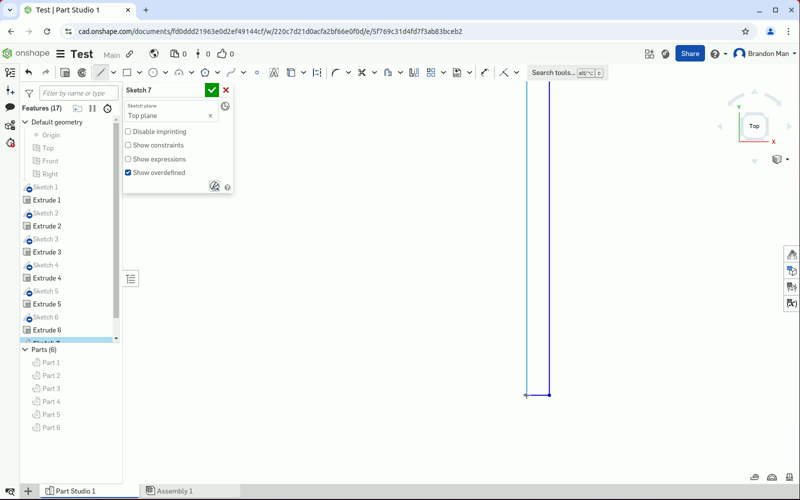
scroll(-6)
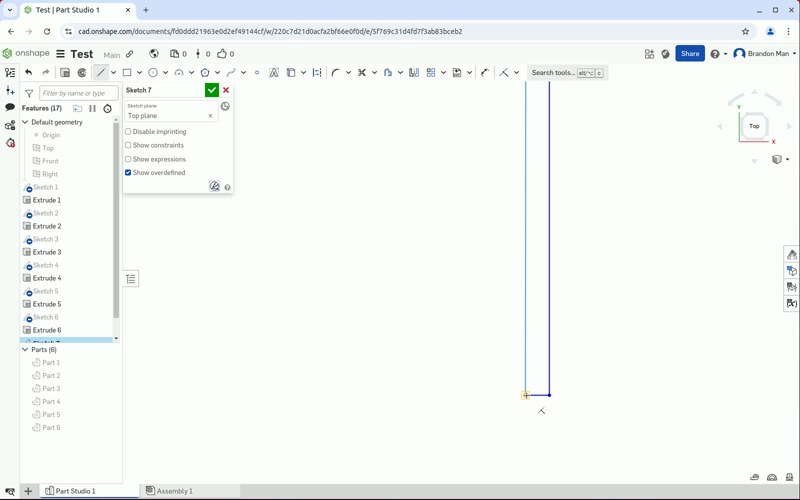
scroll(-6)
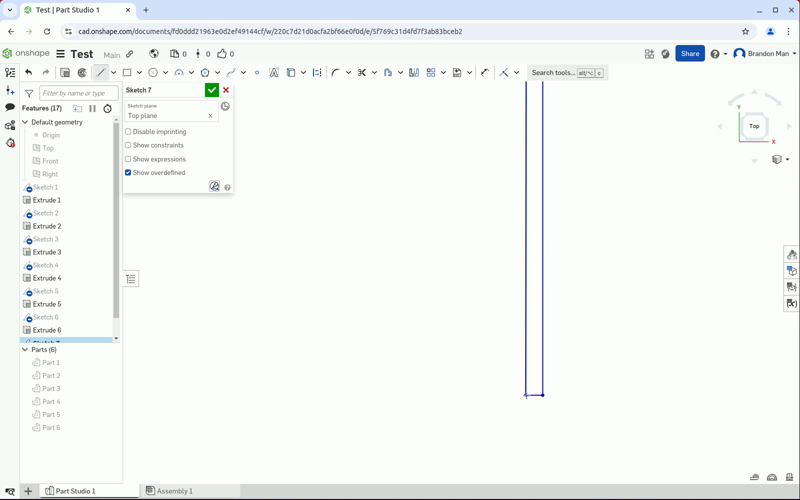
scroll(-6)
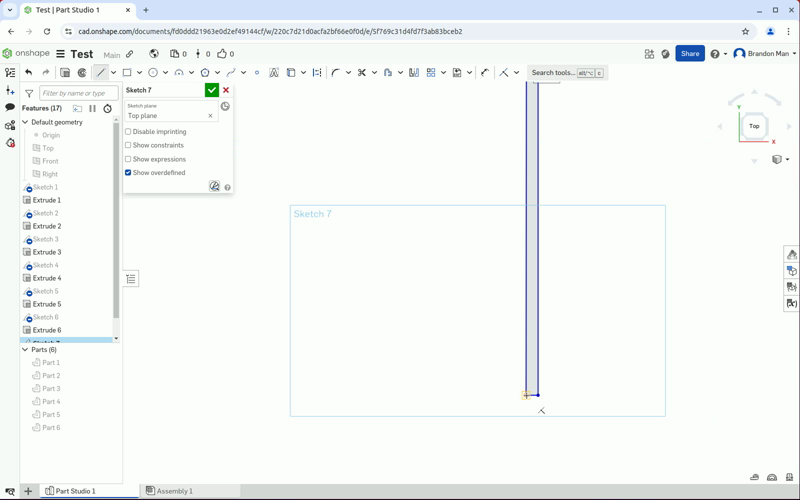
scroll(-6)
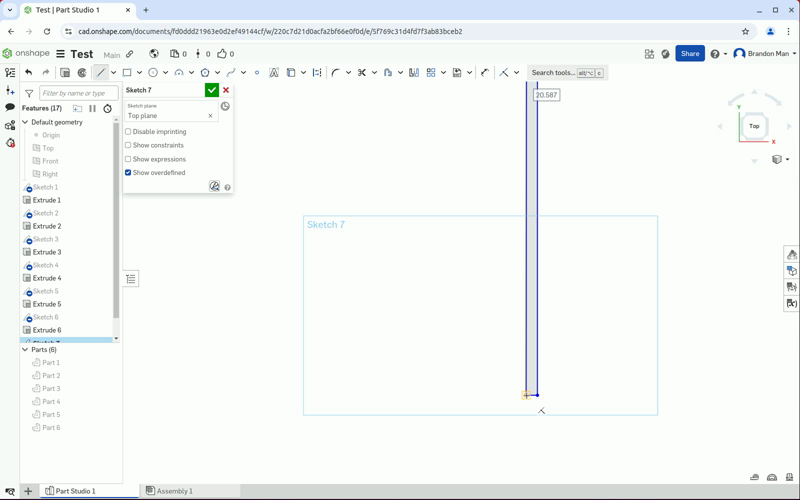
scroll(-6)
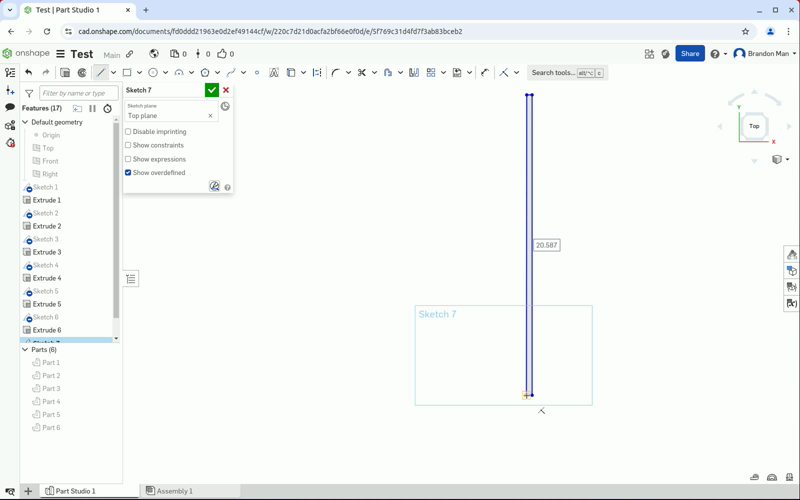
scroll(-6)
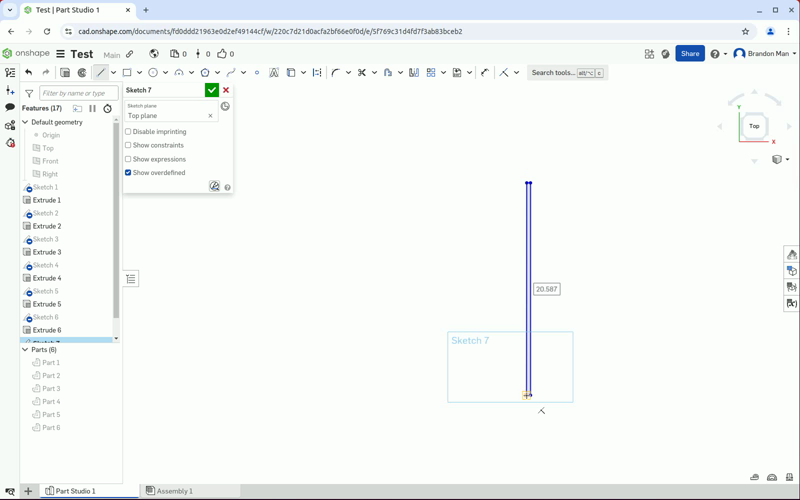
scroll(-6)
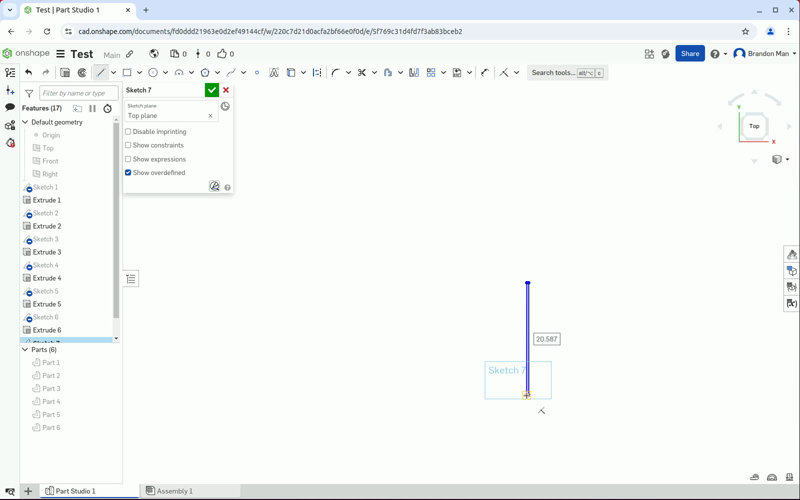
key(esc)
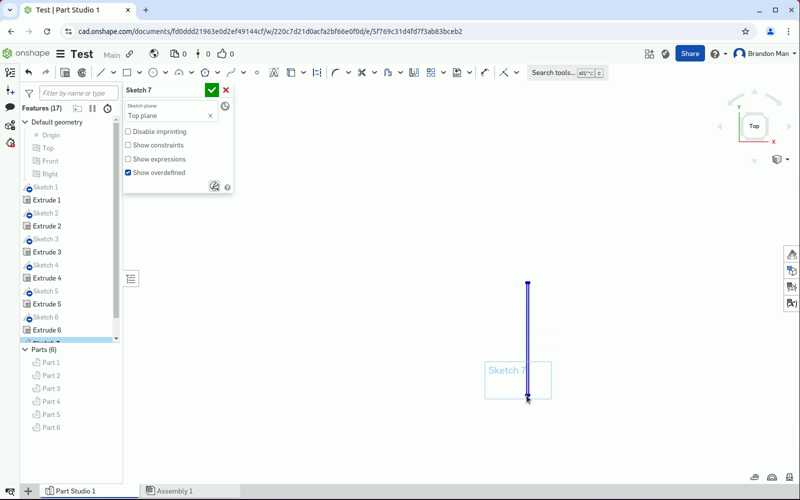
mouse_move(527, 342)
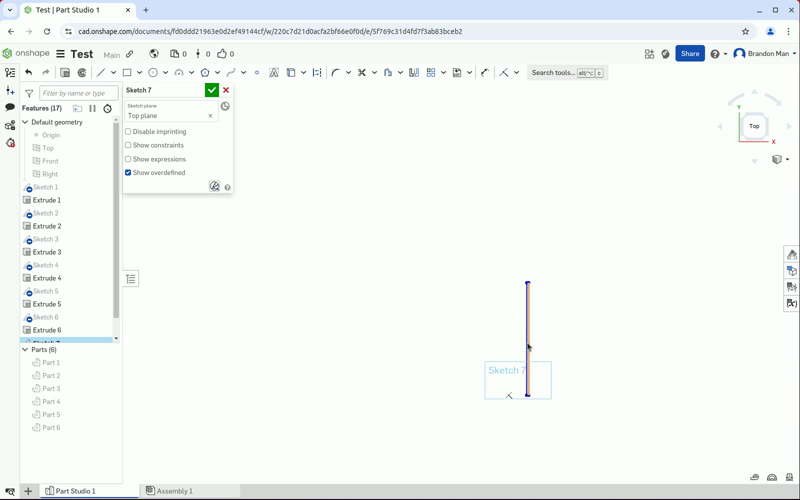
scroll(6)
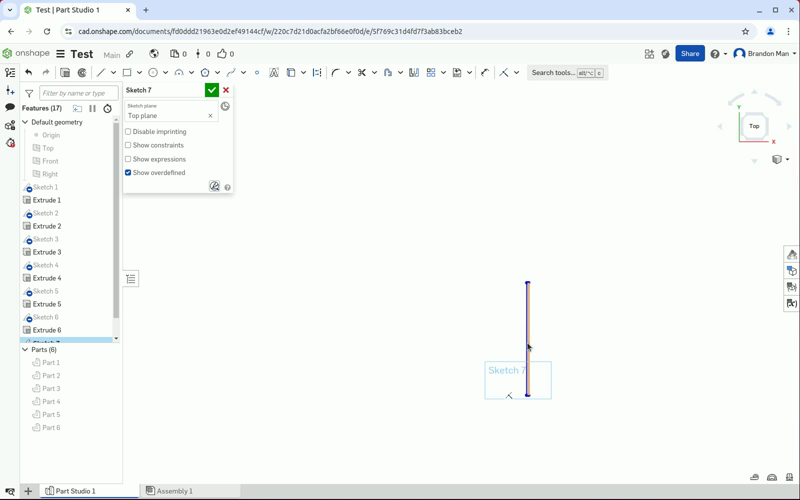
scroll(6)
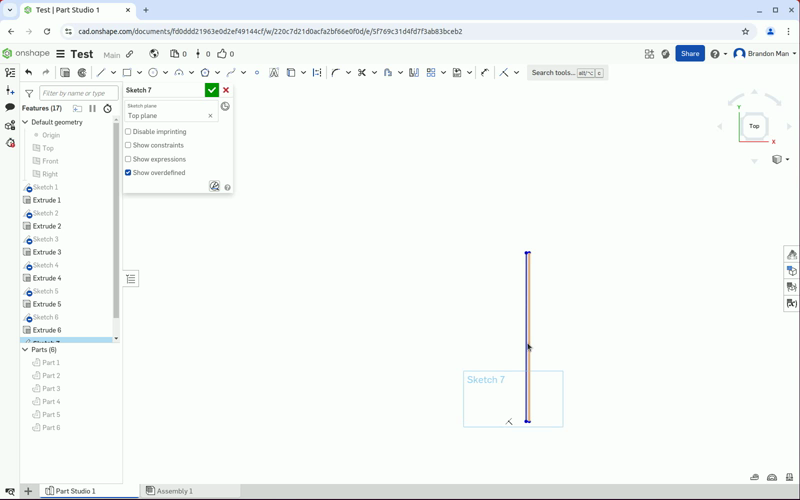
scroll(6)
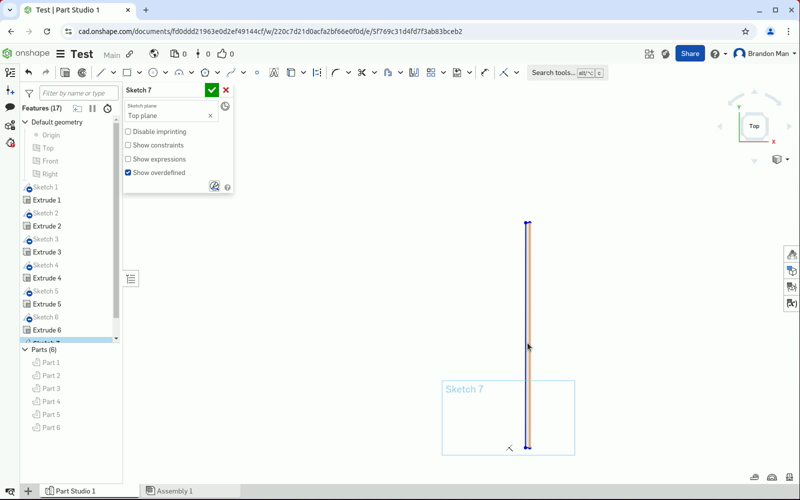
scroll(6)
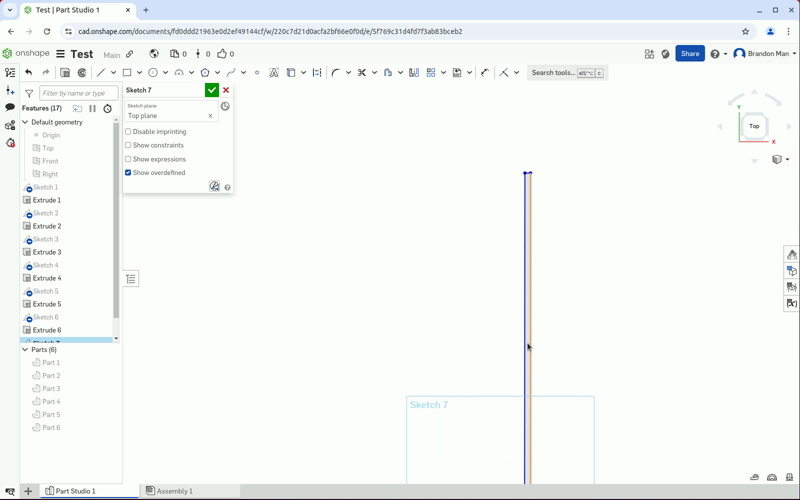
scroll(6)
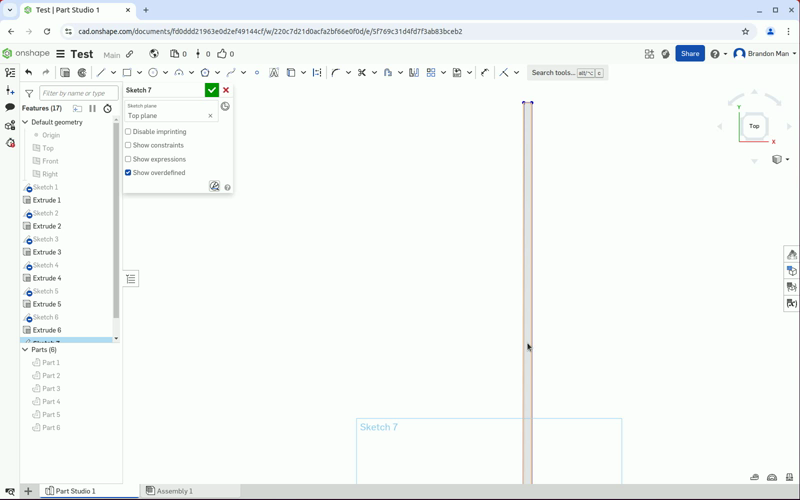
scroll(6)
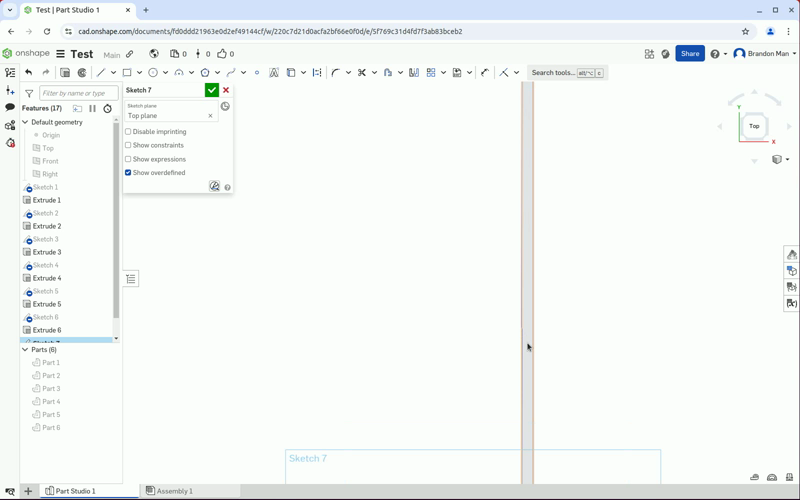
scroll(6)
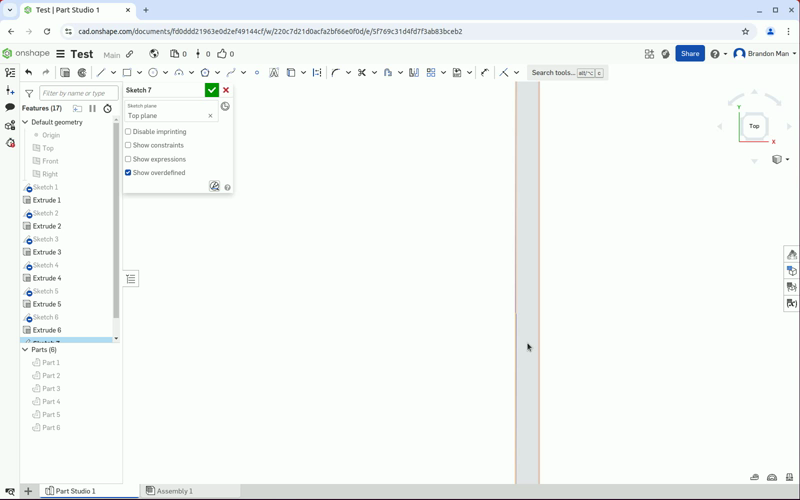
click(527, 342)
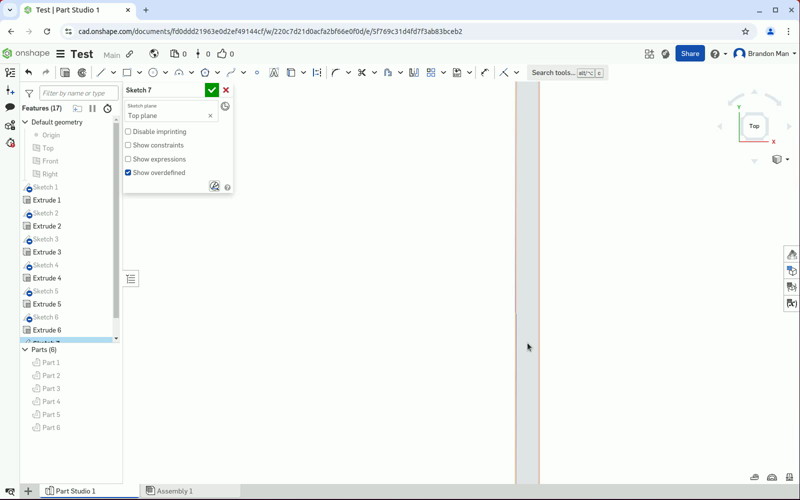
scroll(-6)
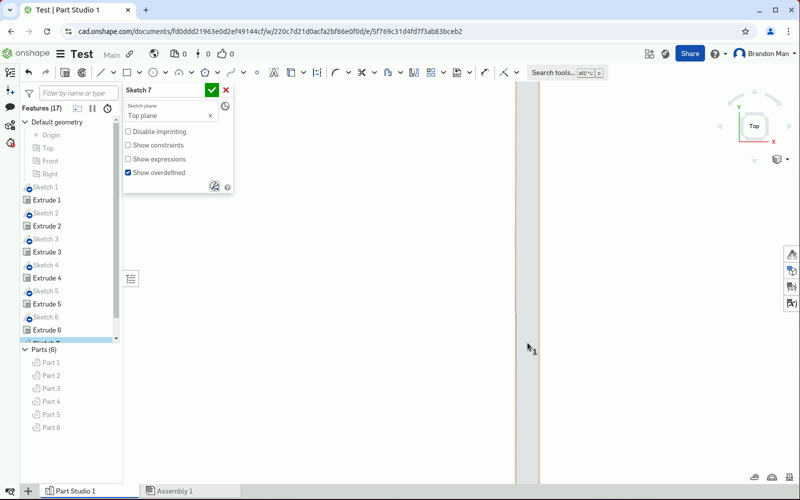
scroll(-6)
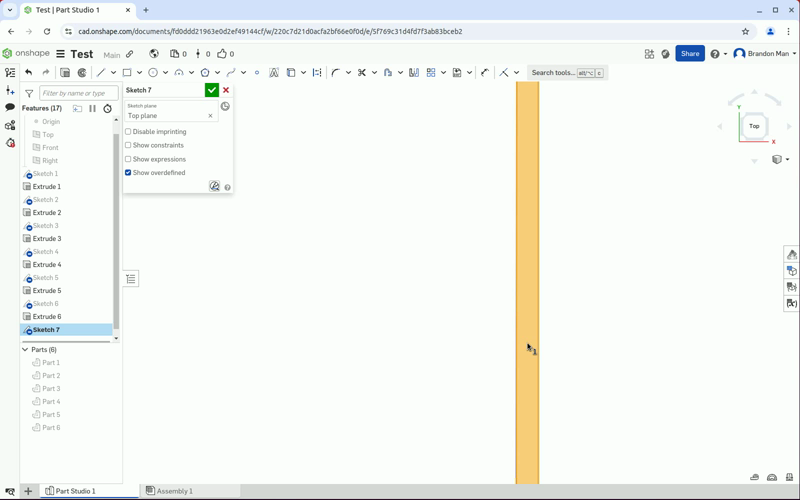
scroll(-6)
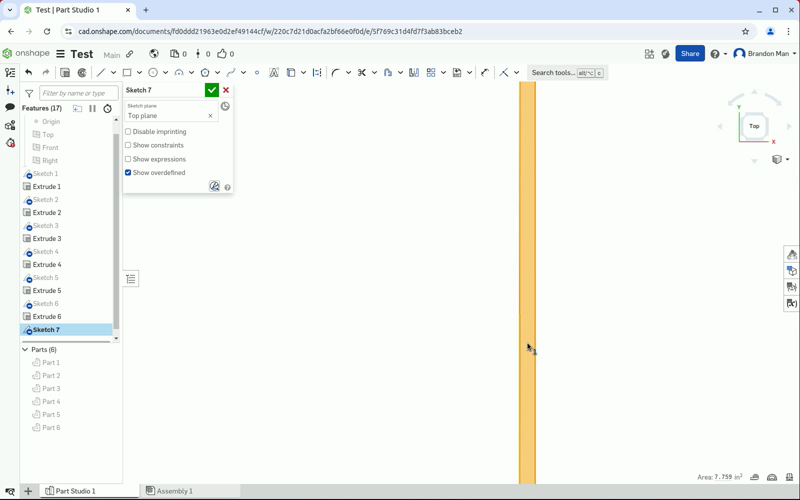
scroll(-6)
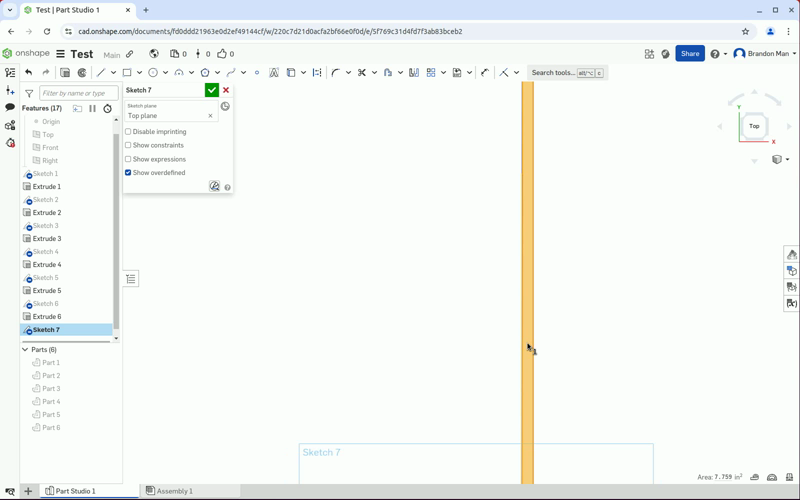
scroll(-6)
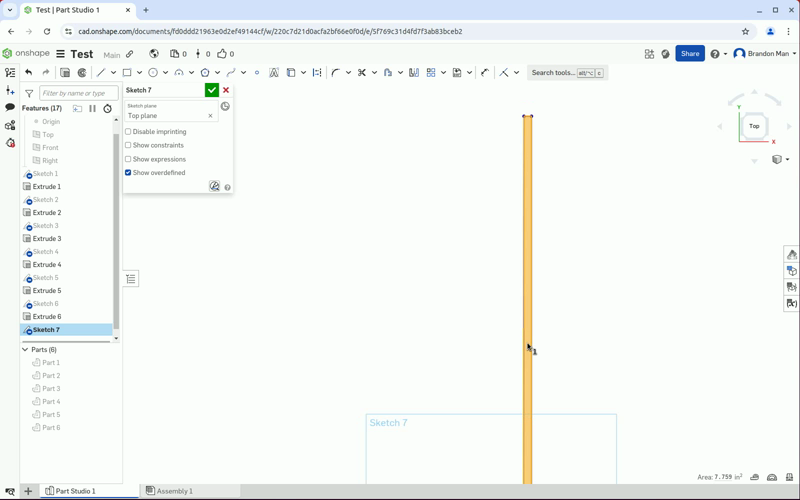
scroll(-6)
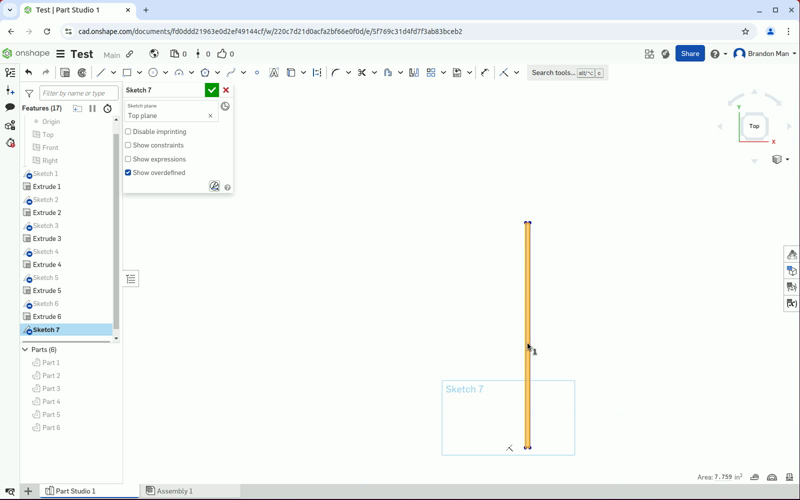
scroll(-6)
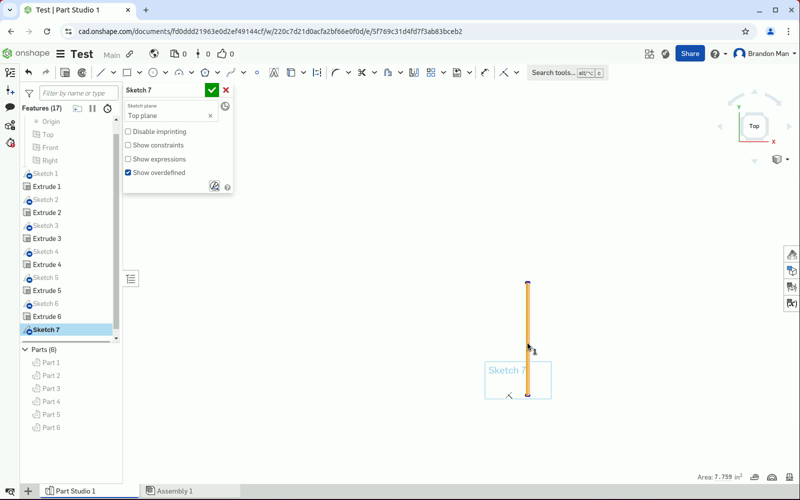
mouse_move(73, 352)
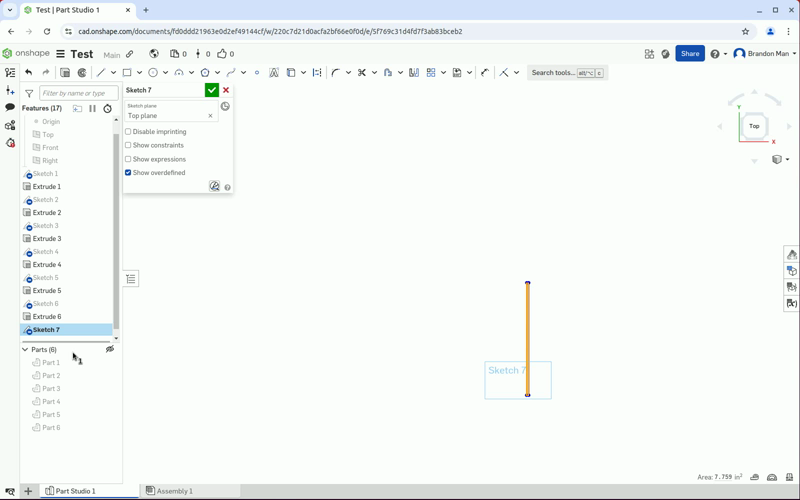
key(shift+y)
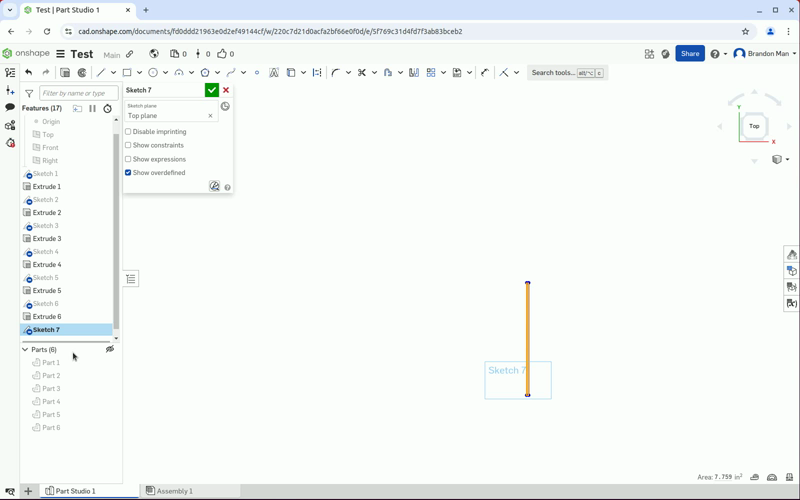
key(shift+e)
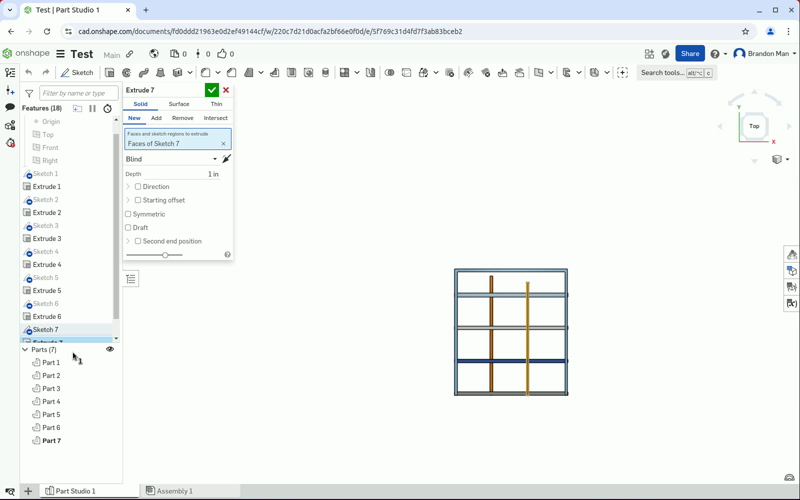
mouse_move(143, 106)
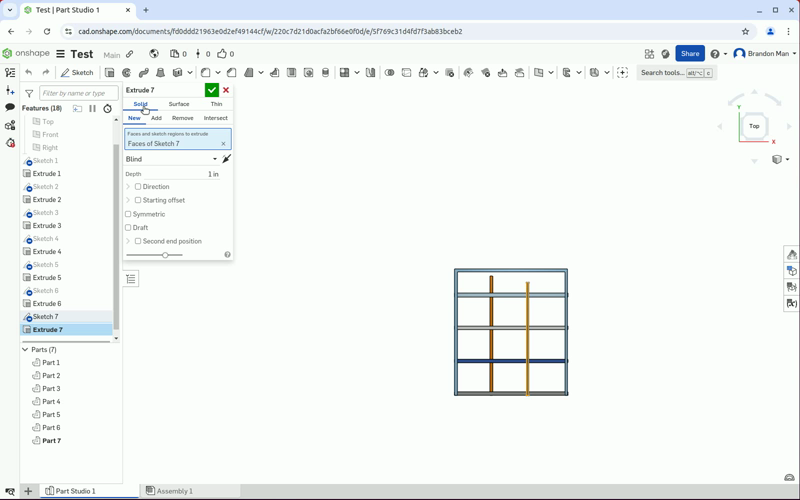
click(143, 106)
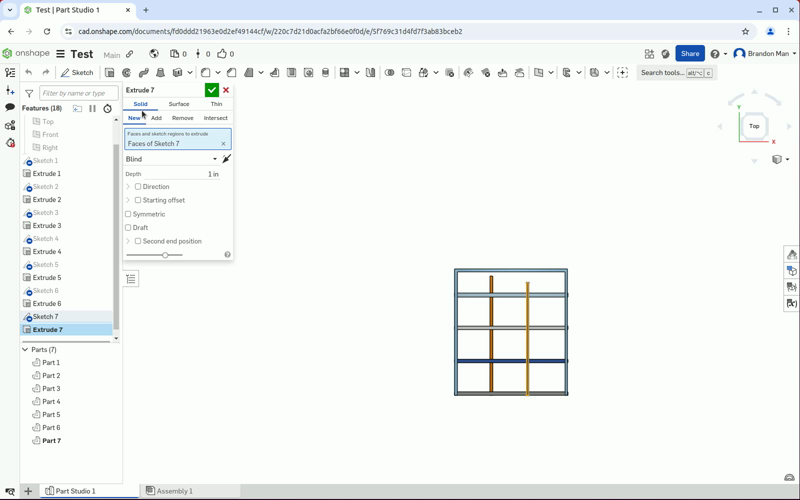
mouse_move(137, 120)
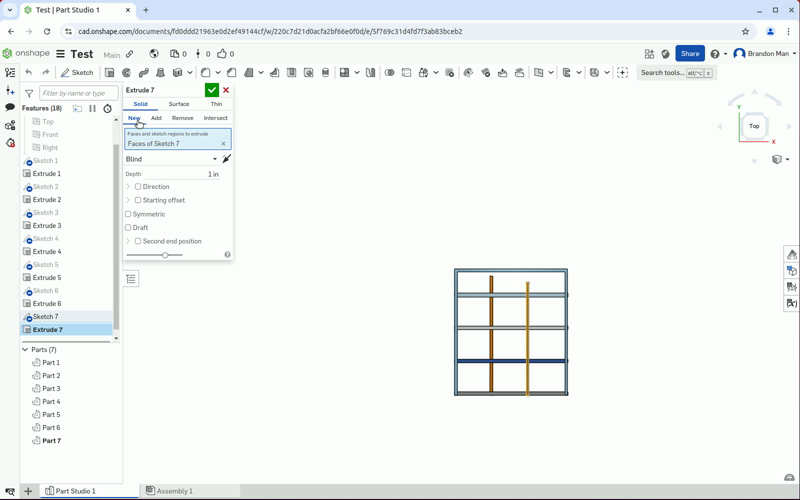
click(137, 120)
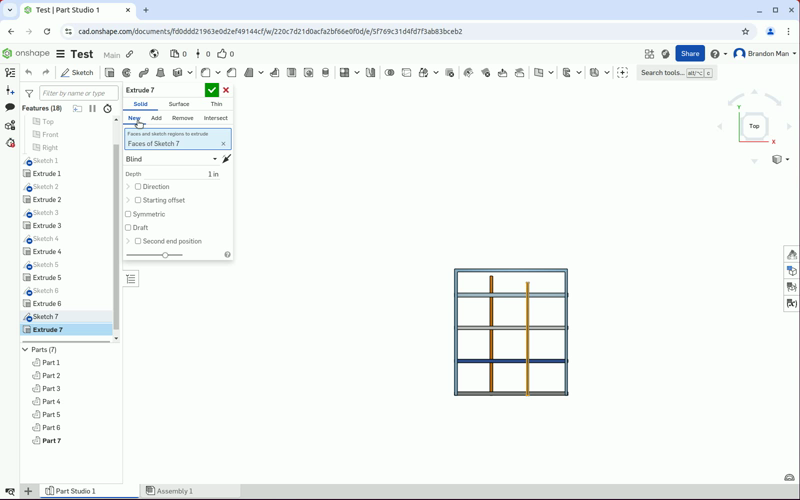
key(tab, 4)
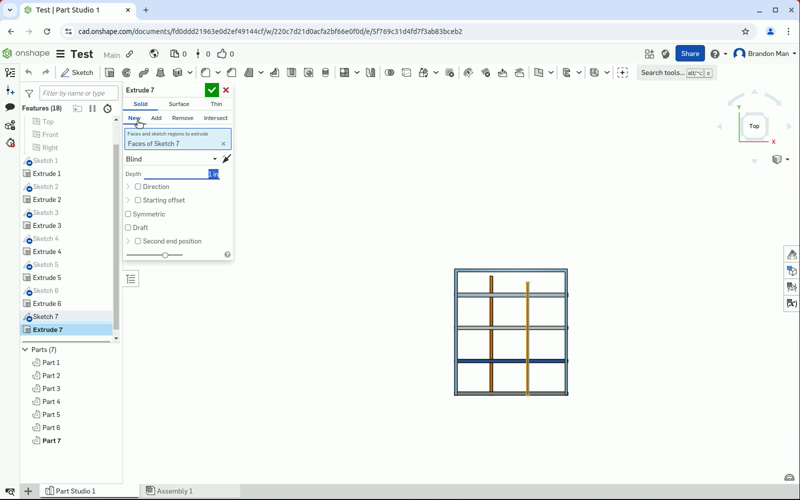
text(-0.722)
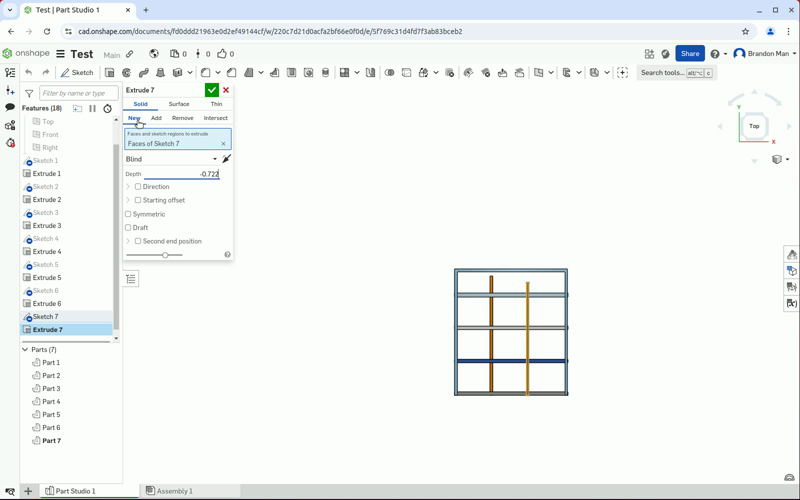
key(enter)
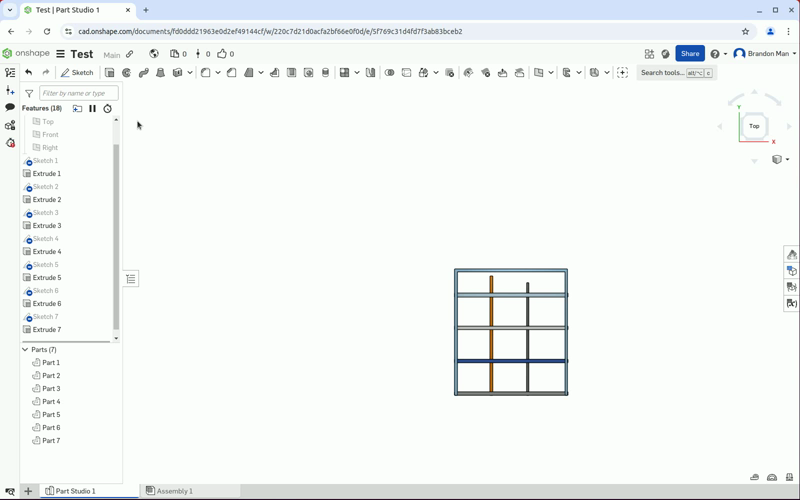
key(shift+h)
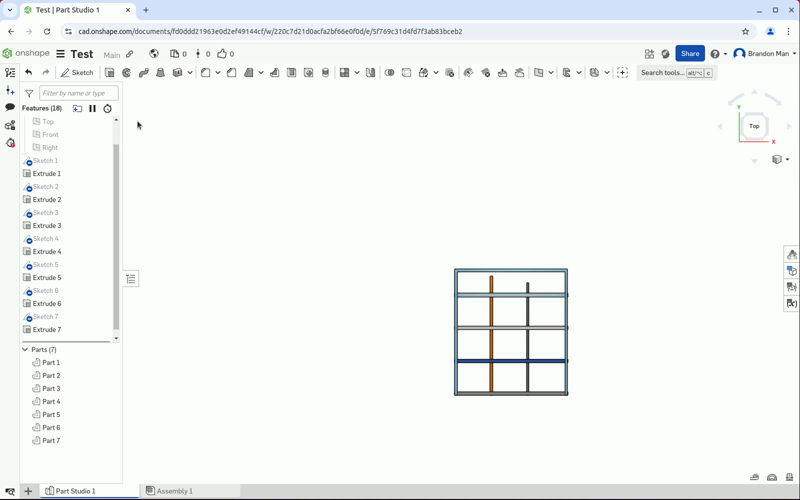
key(shift+h)
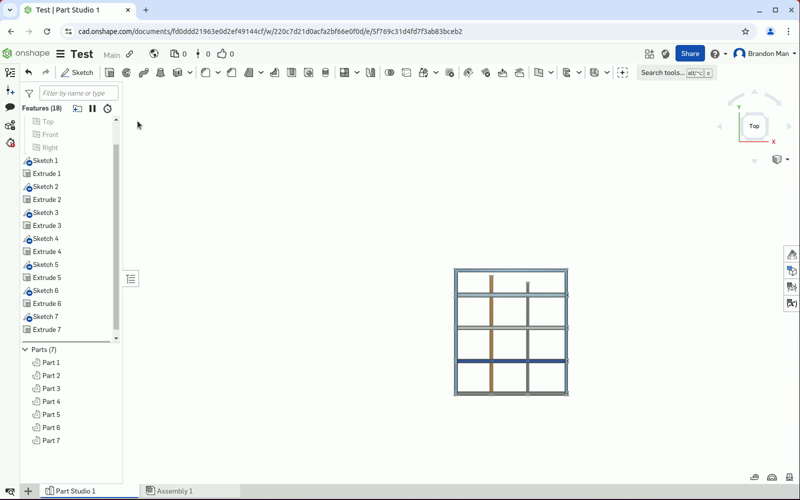
key(shift+7)
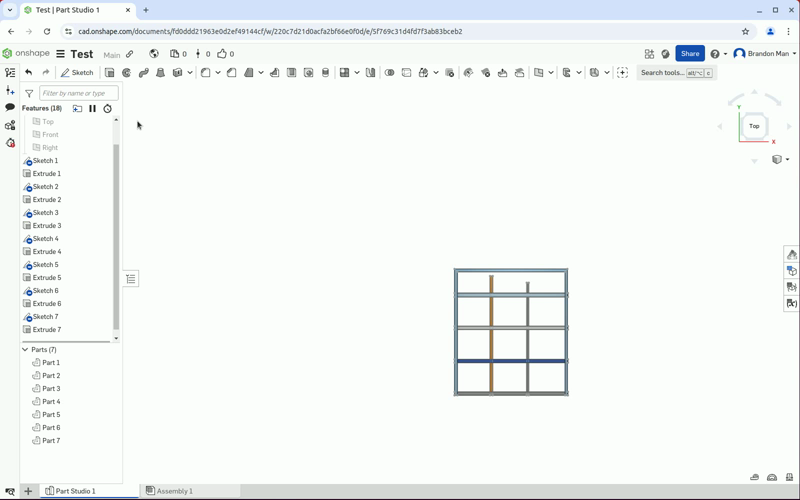
key(up, 3)
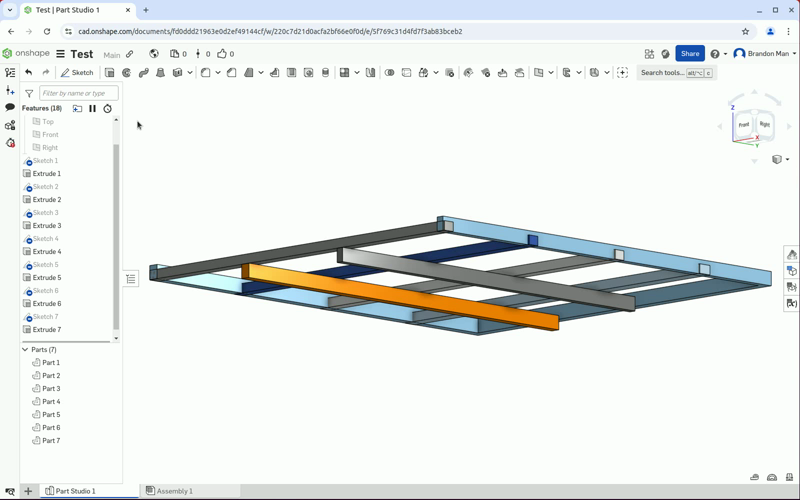
key(left, 3)
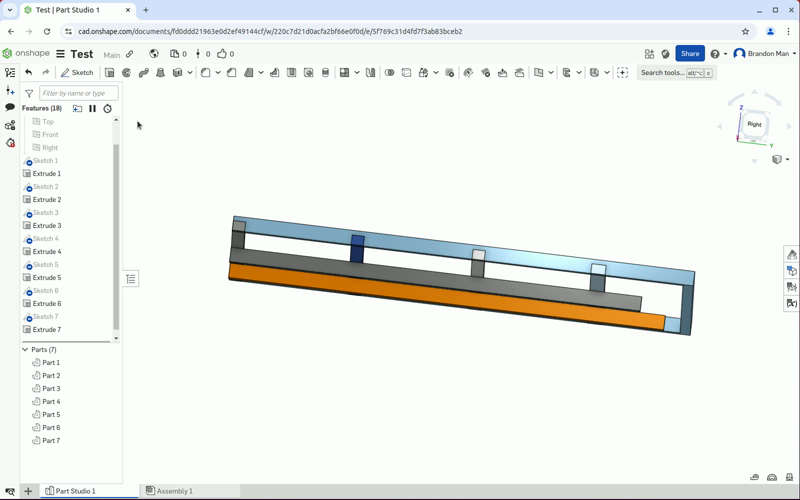
key(right, 3)
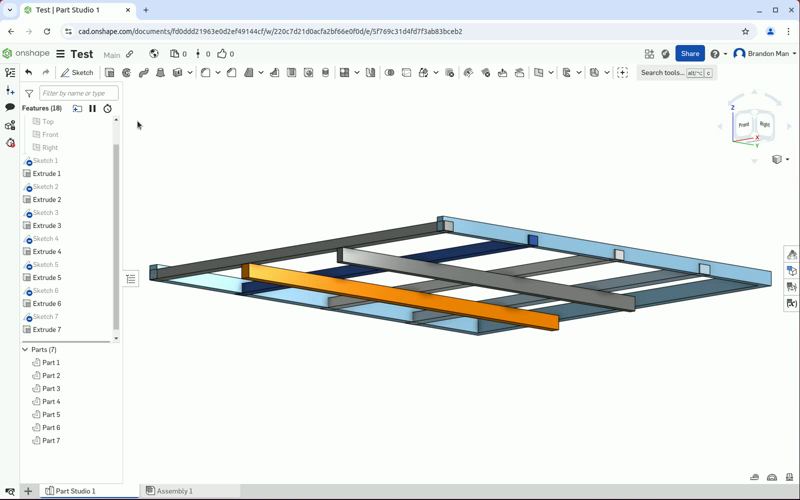
key(down, 3)
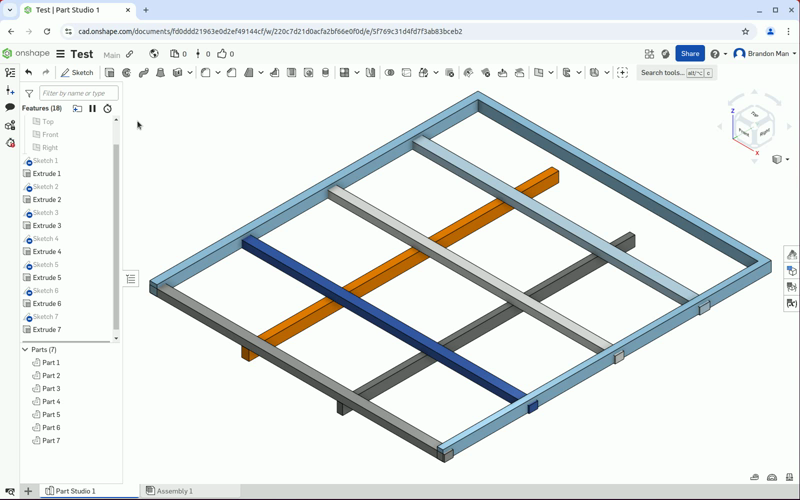
mouse_move(69, 163)
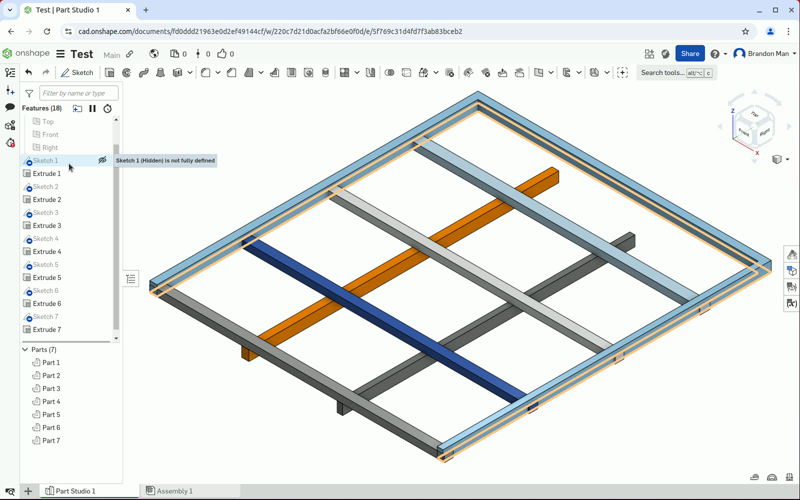
click(69, 163)